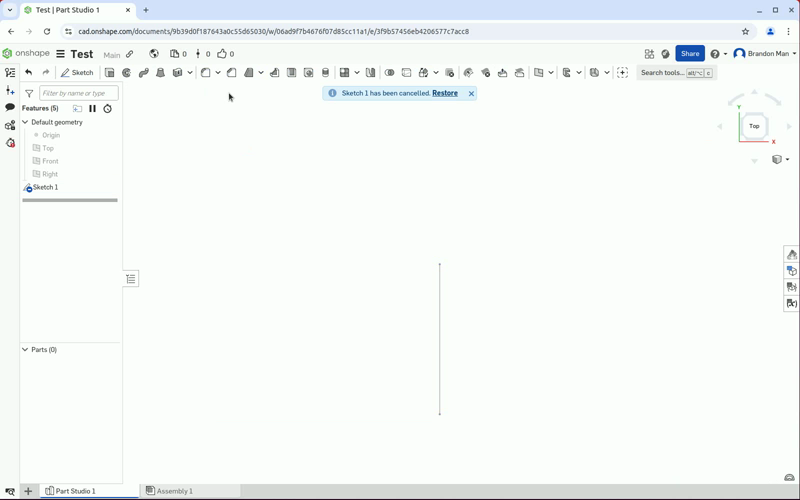
key(shift+h)
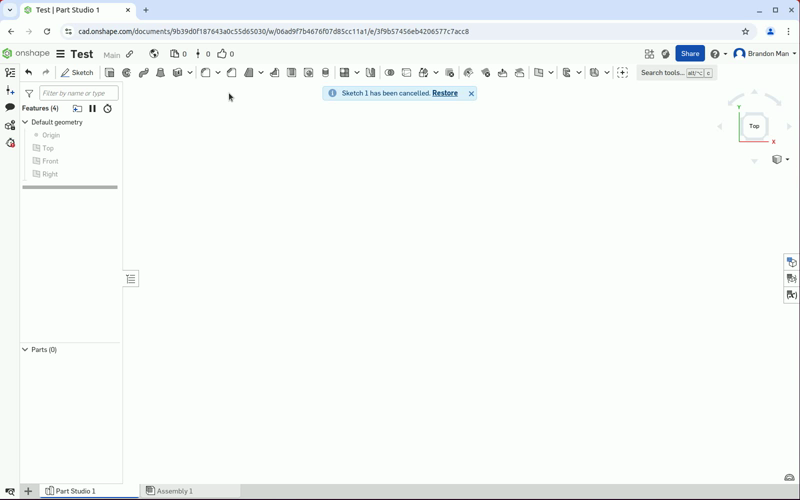
mouse_move(73, 352)
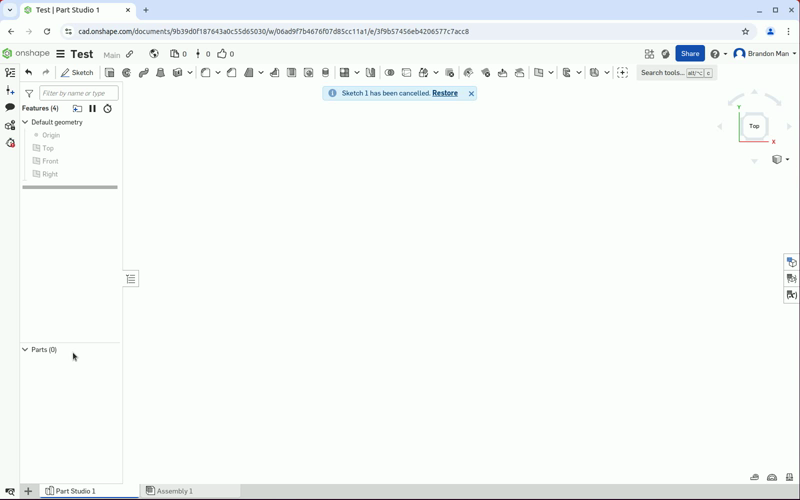
key(y)
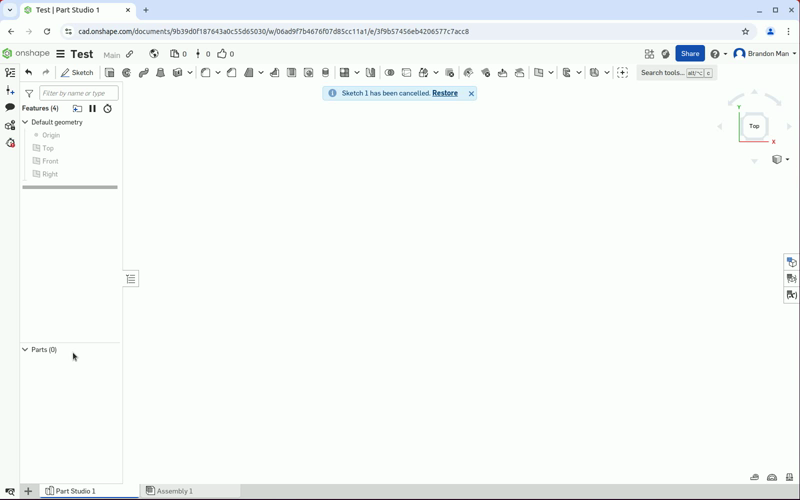
key(shift+p)
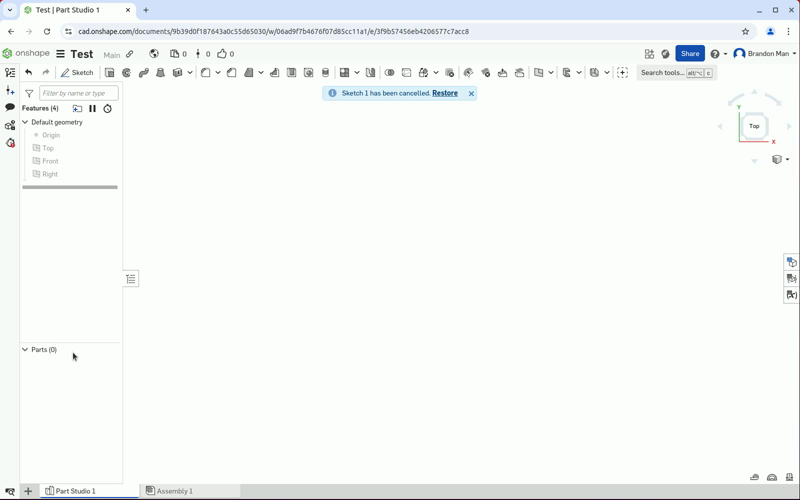
key(space)
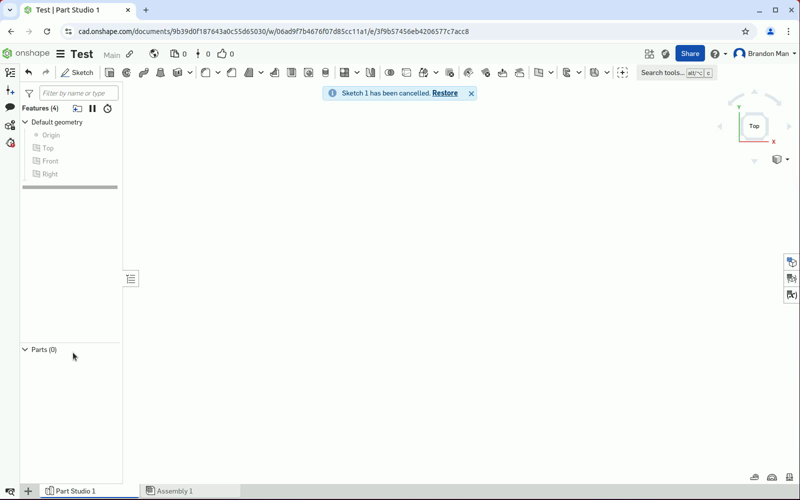
key_down(shift)
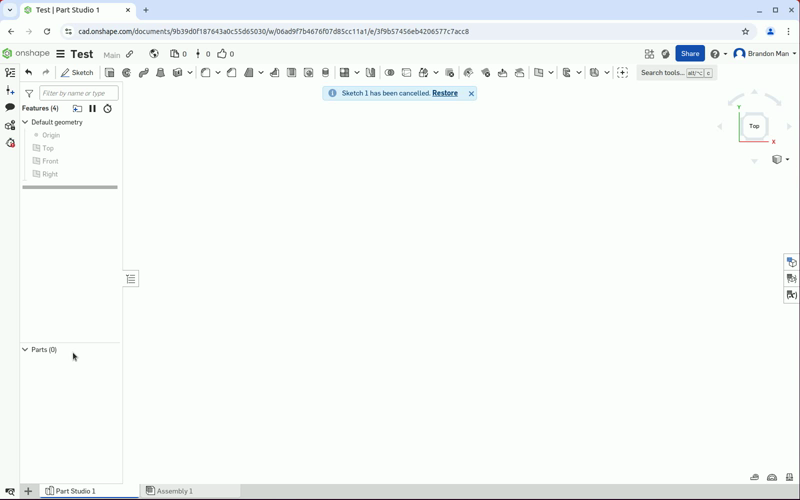
key(up)
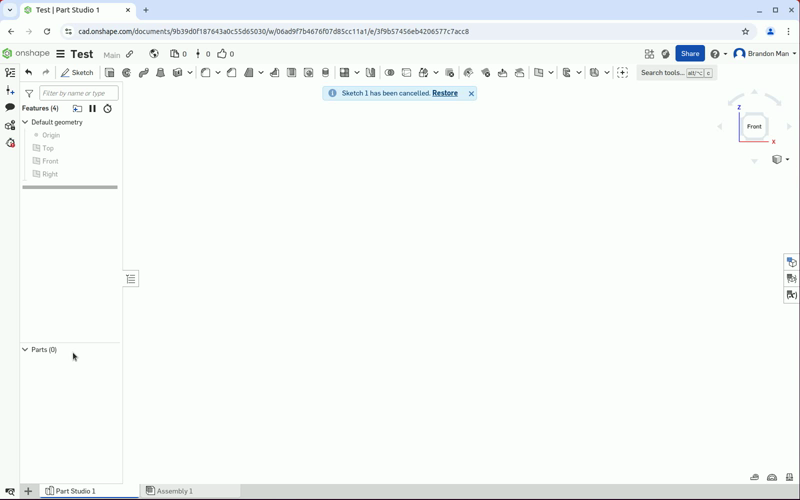
key_up(shift)
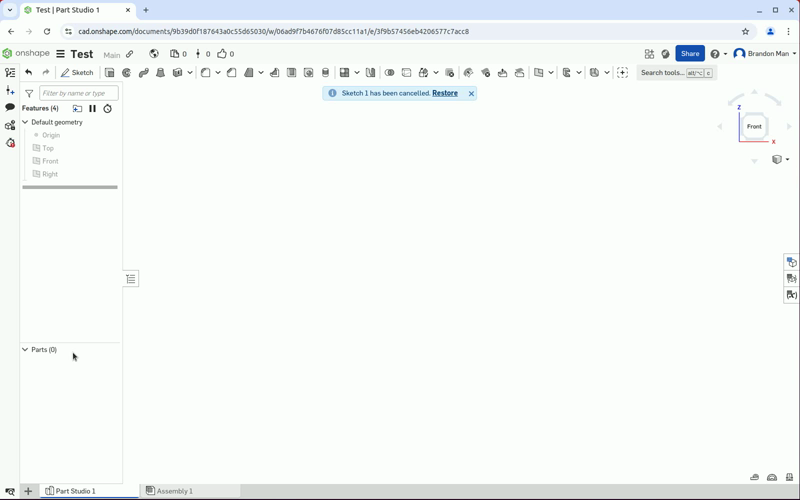
mouse_move(73, 352)
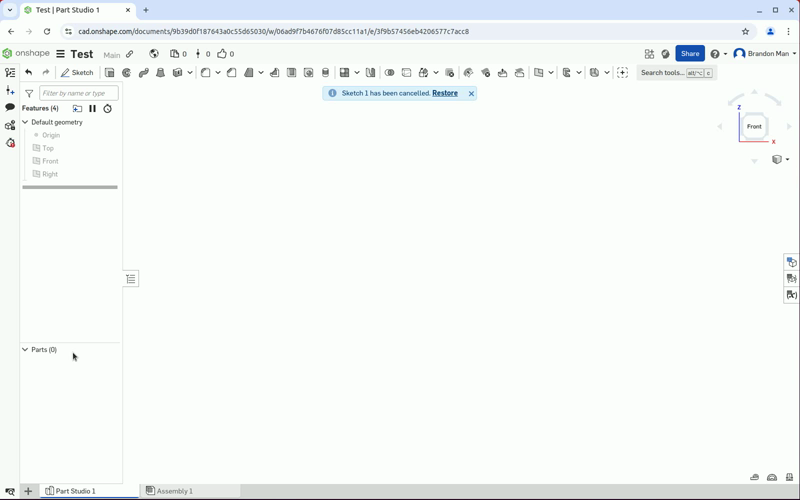
key(shift+y)
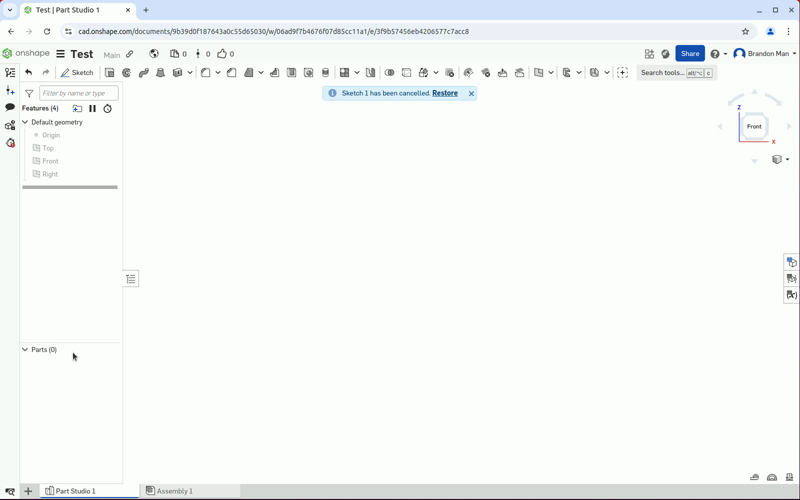
key(shift+s)
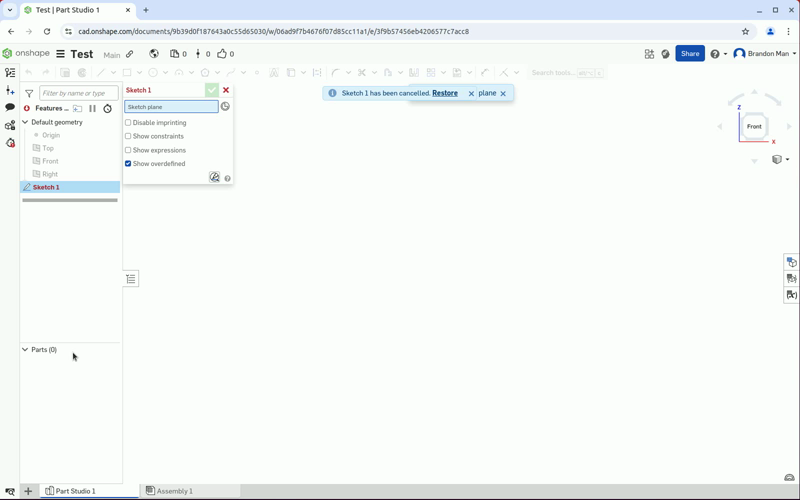
mouse_move(73, 163)
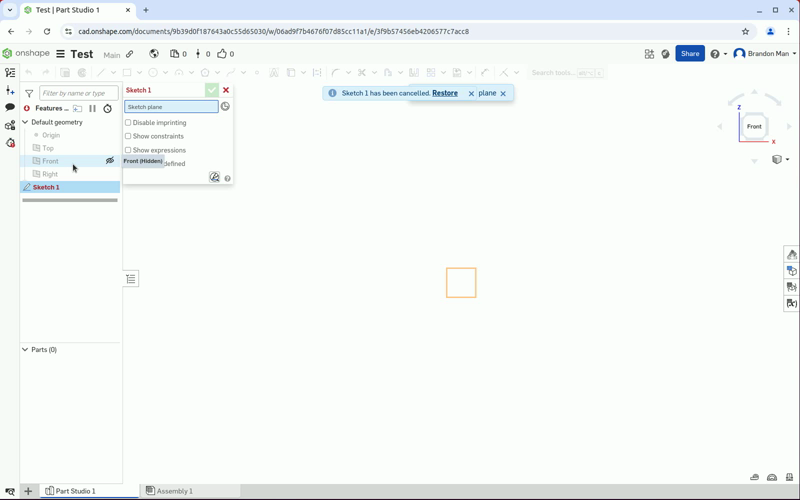
click(73, 163)
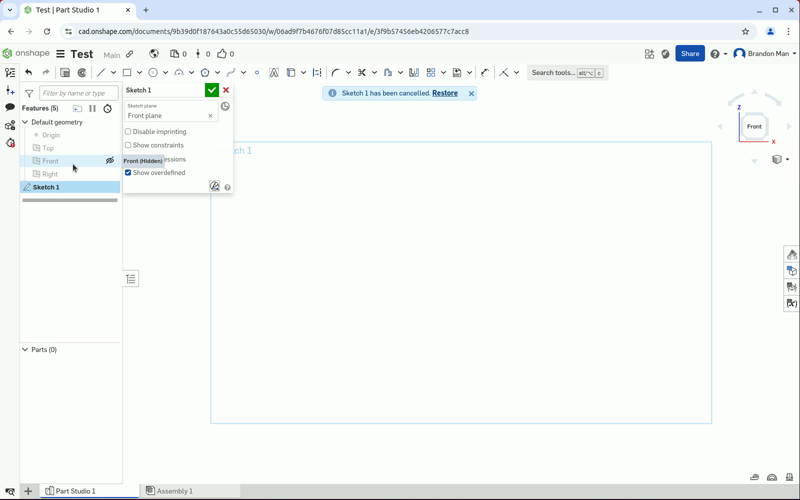
mouse_move(73, 352)
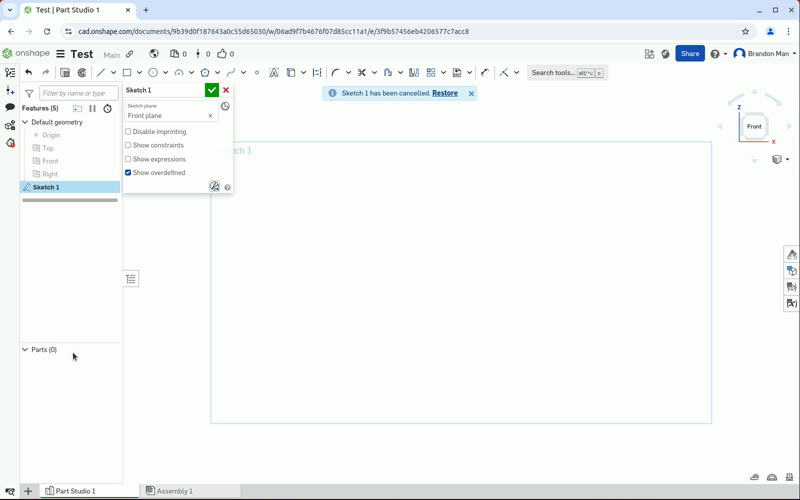
key(y)
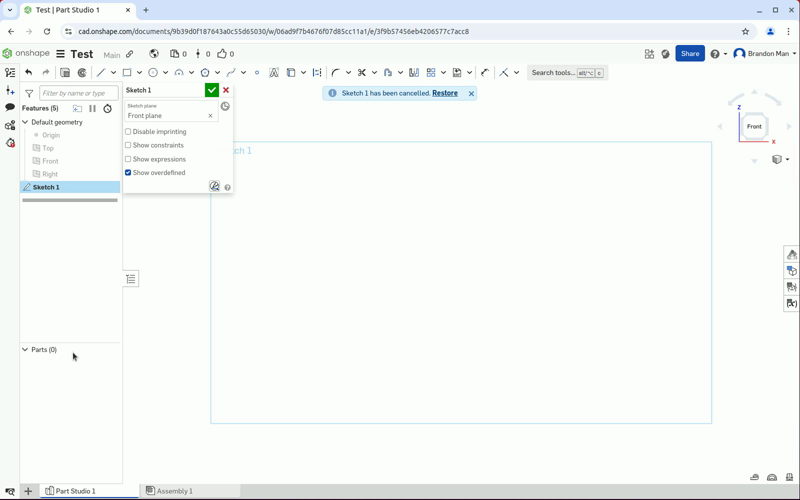
key(l)
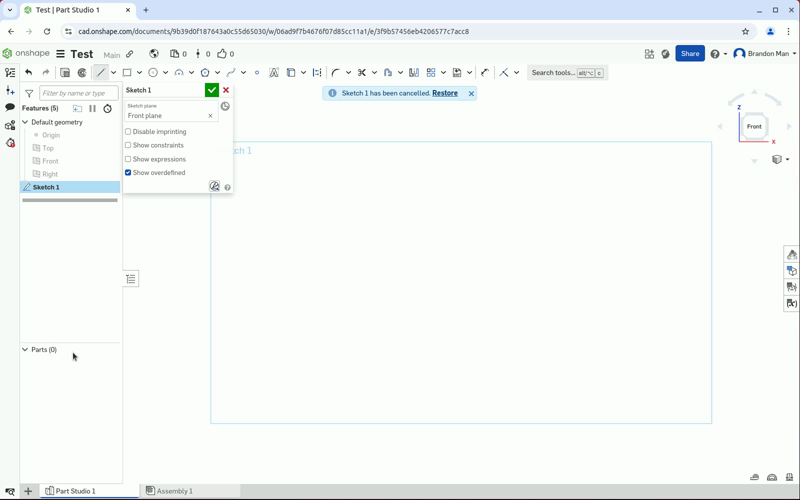
key_down(shift)
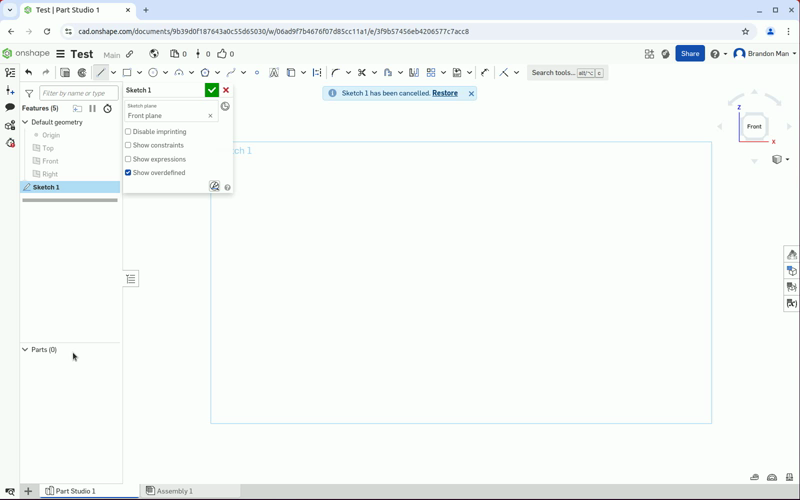
mouse_move(419, 326)
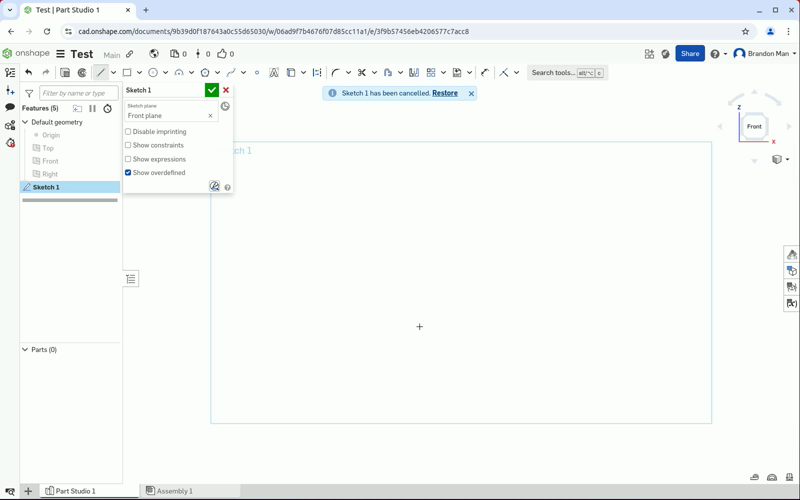
click(419, 326)
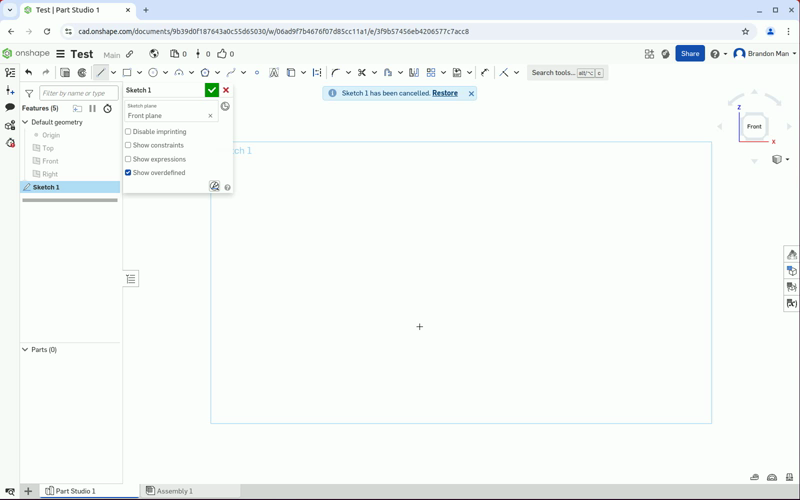
key_up(shift)
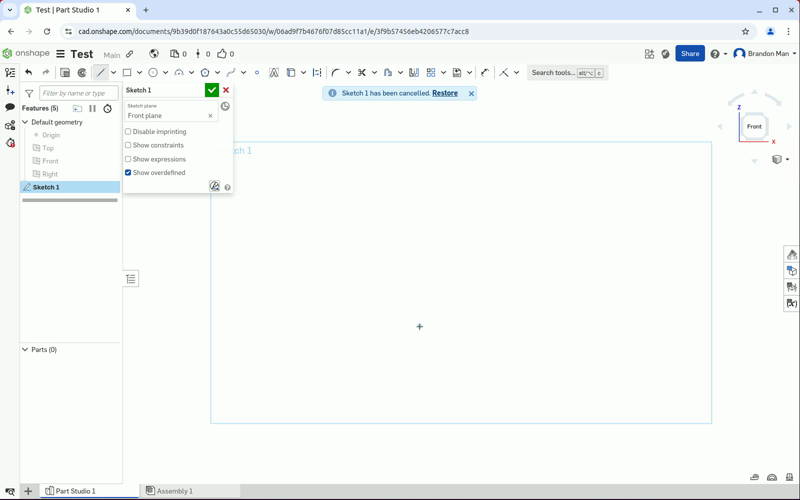
key_down(shift)
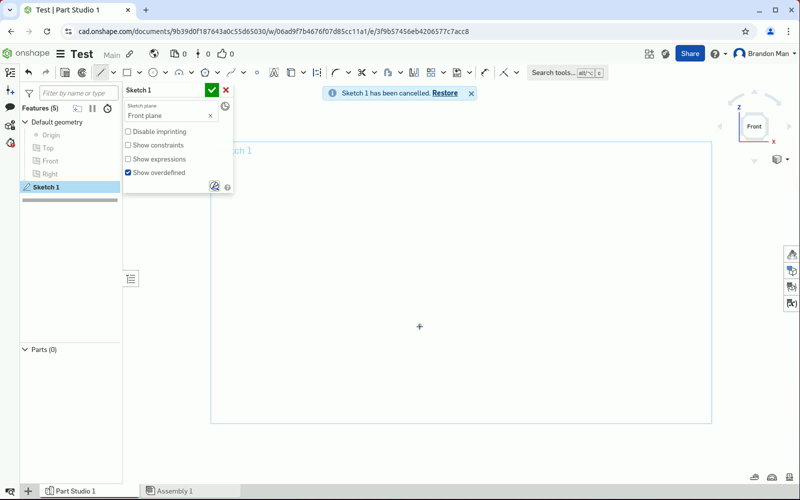
mouse_move(449, 326)
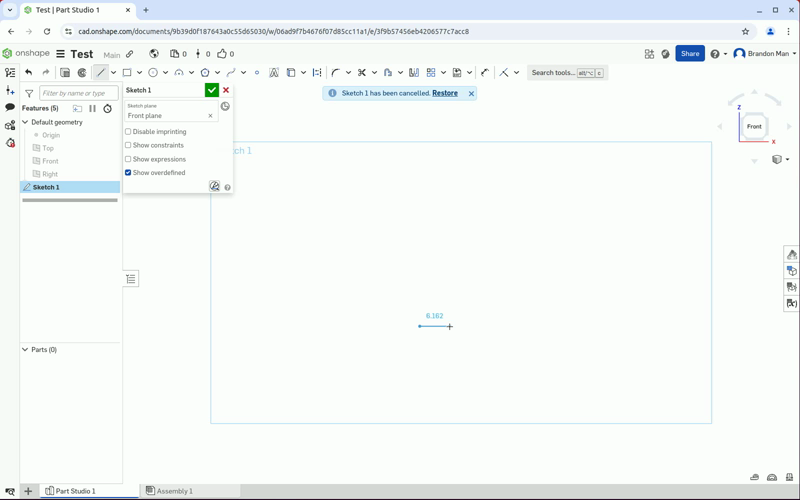
mouse_move(428, 335)
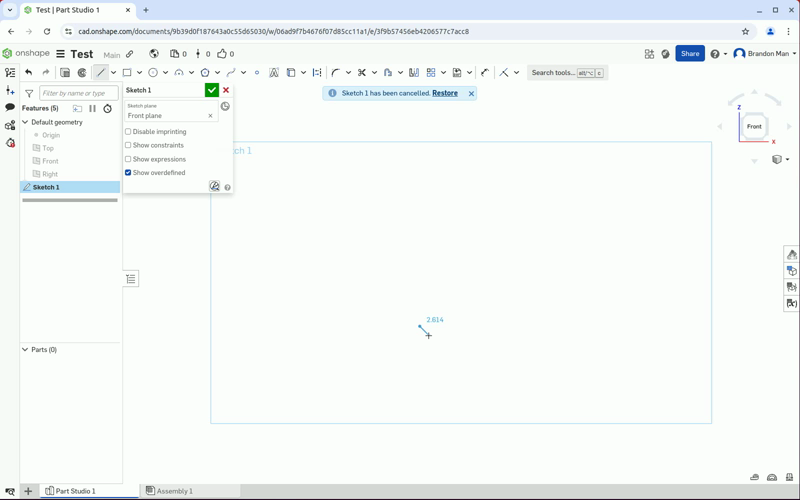
click(428, 335)
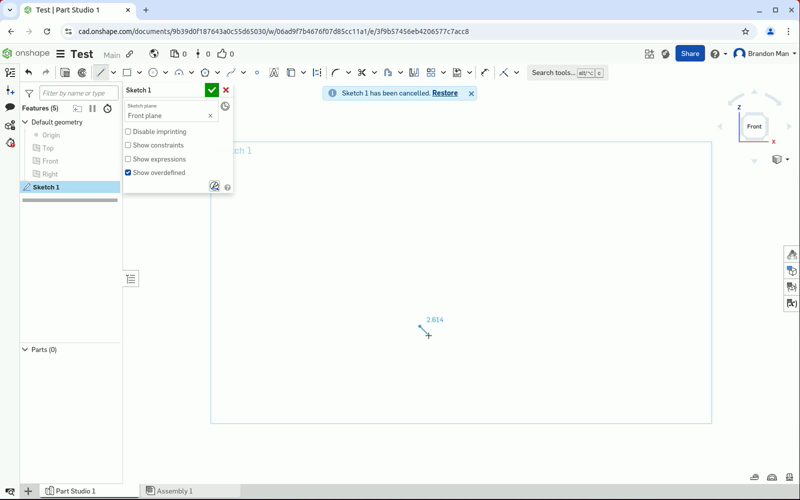
key_up(shift)
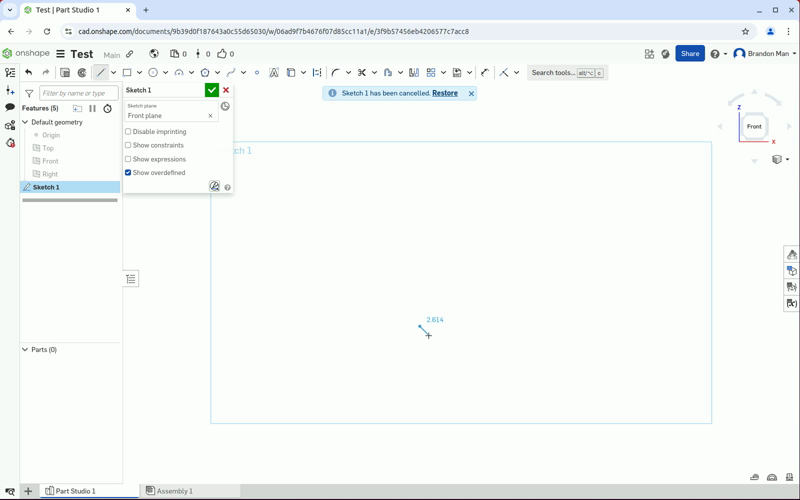
key_down(shift)
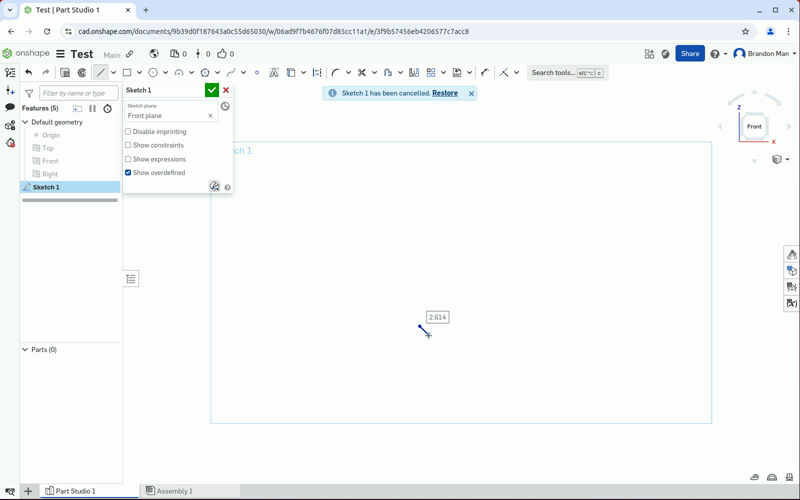
mouse_move(458, 335)
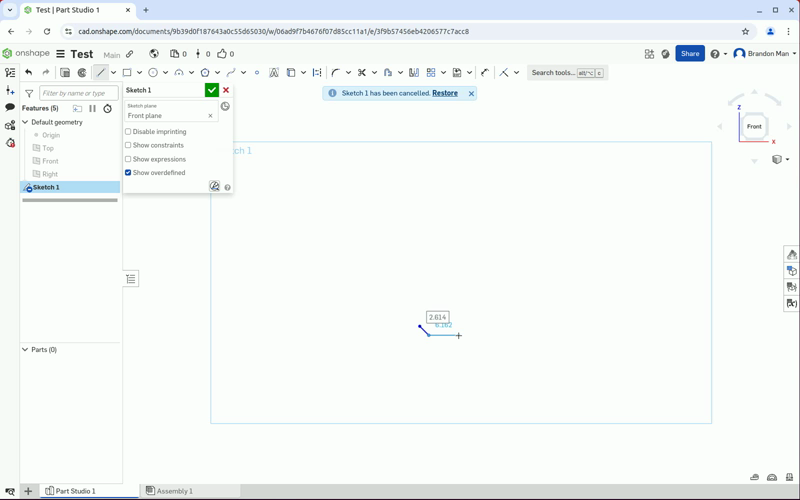
mouse_move(461, 335)
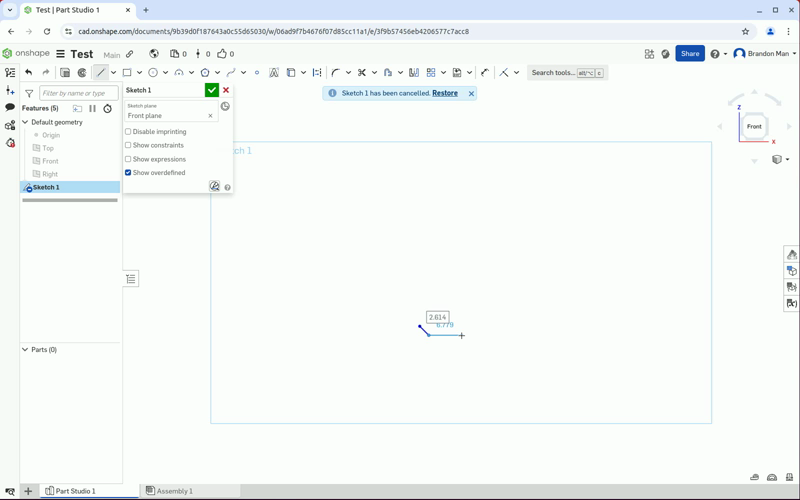
click(461, 335)
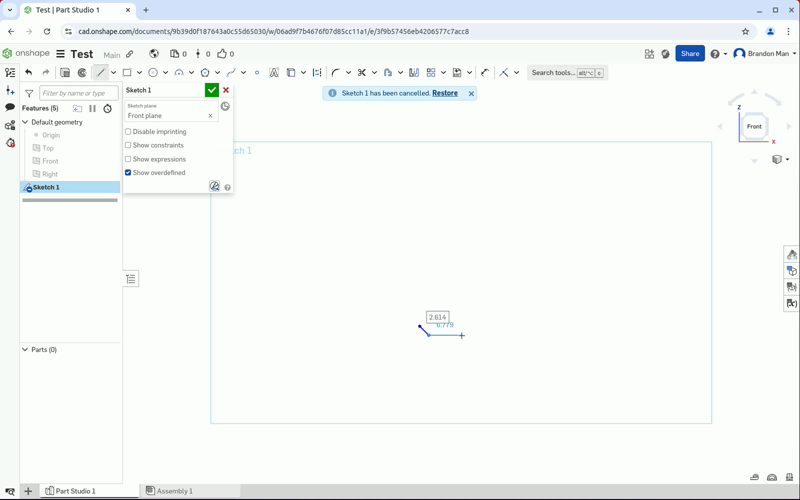
key_up(shift)
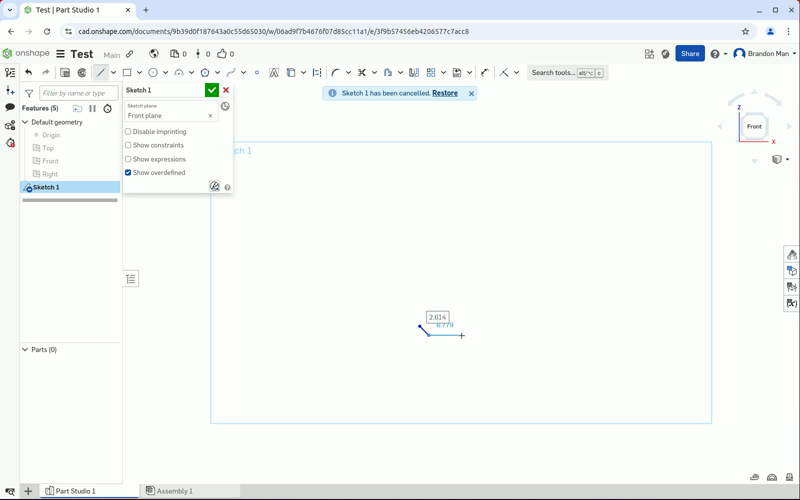
key_down(shift)
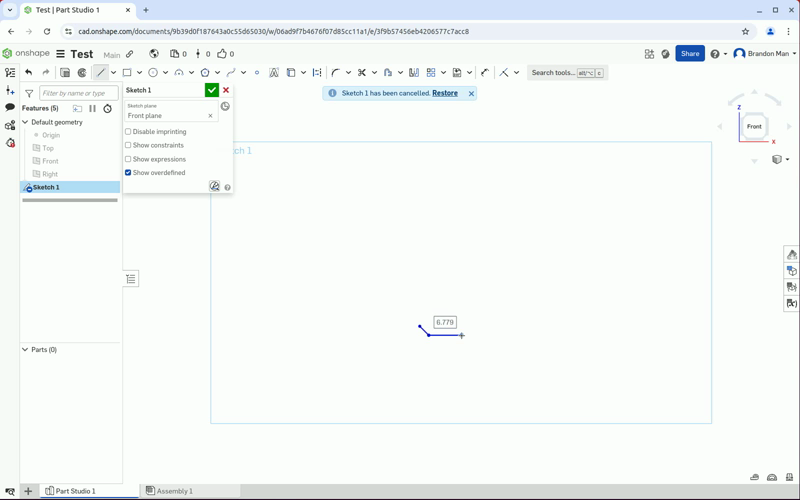
mouse_move(491, 335)
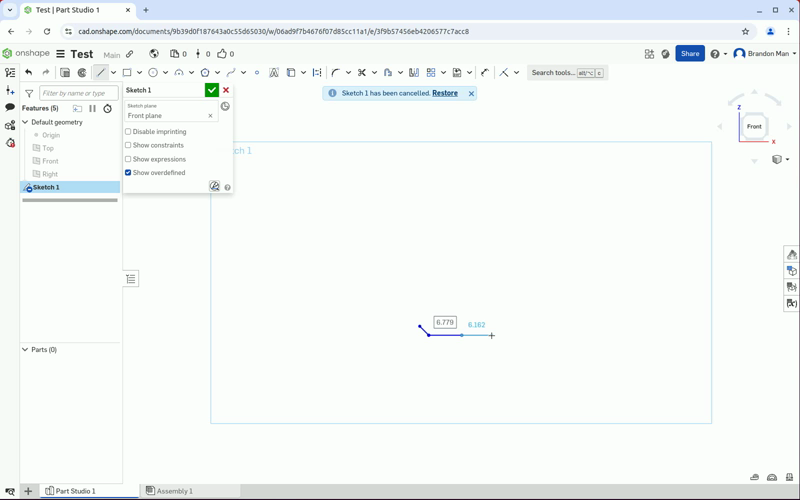
mouse_move(494, 335)
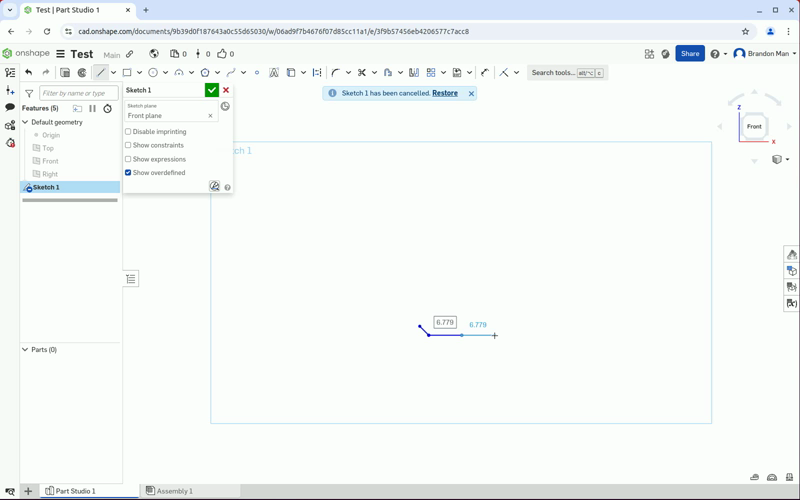
click(494, 335)
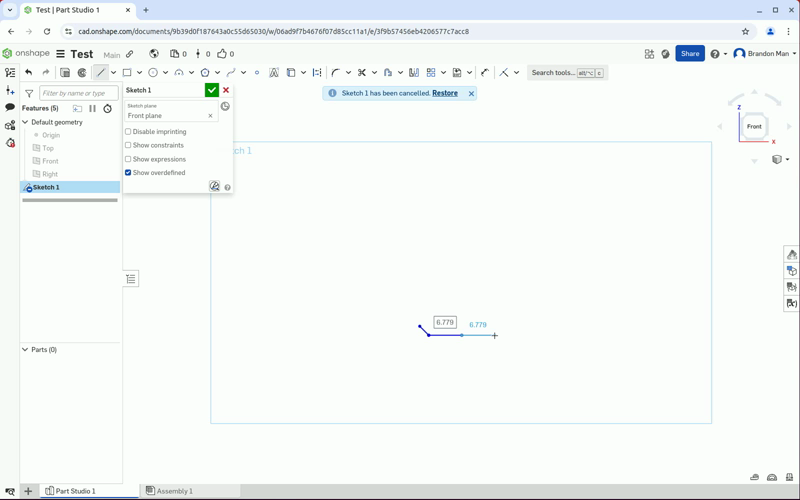
key_up(shift)
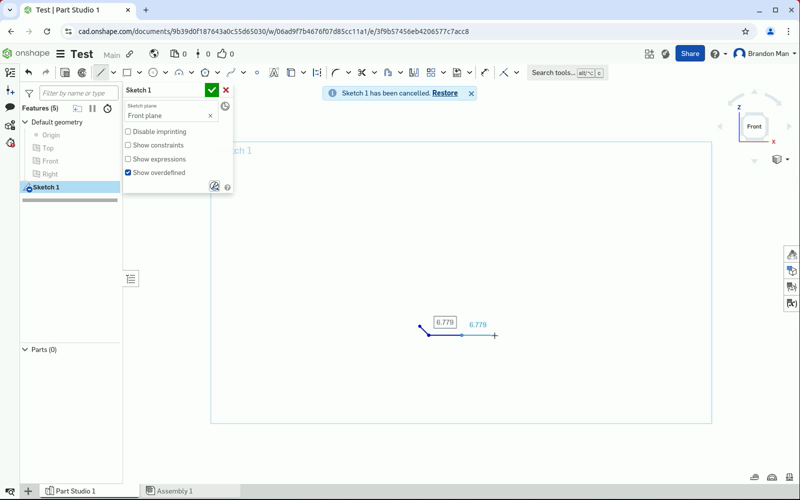
key_down(shift)
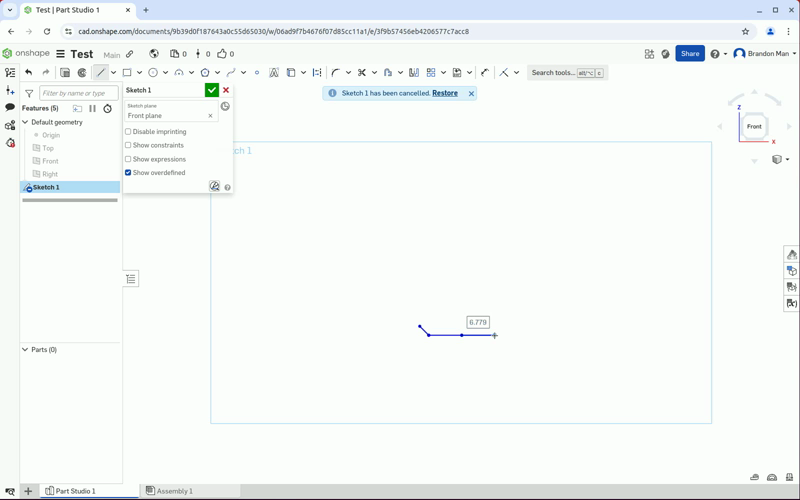
mouse_move(524, 335)
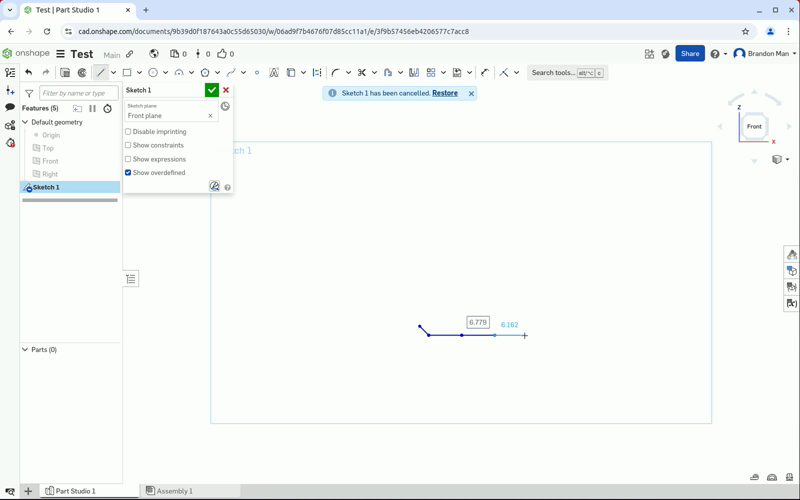
mouse_move(503, 326)
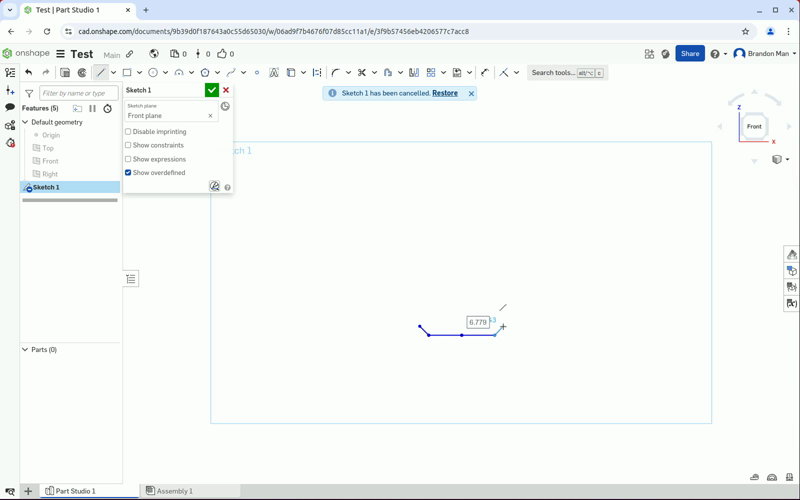
click(503, 326)
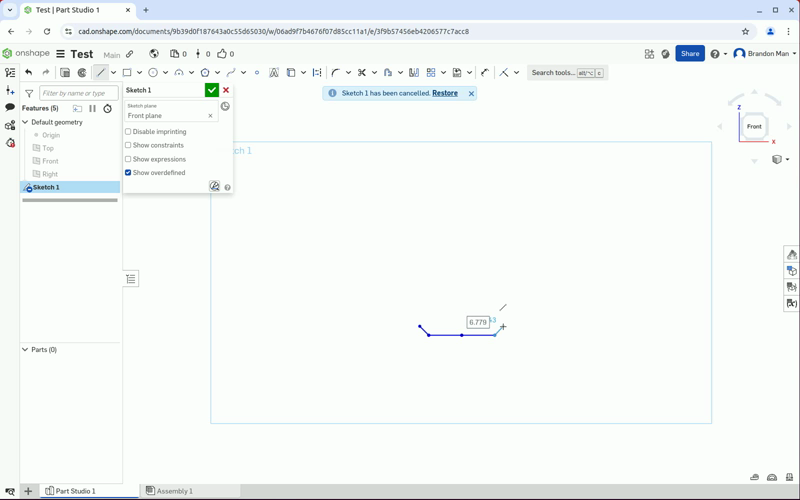
key_up(shift)
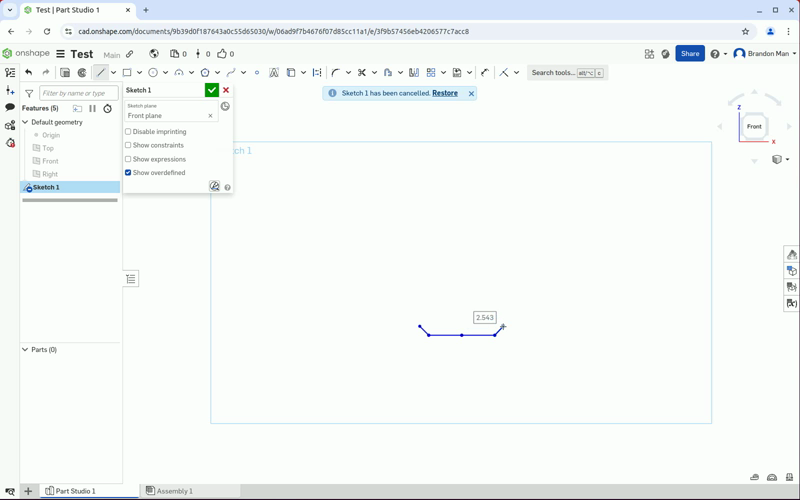
key_down(shift)
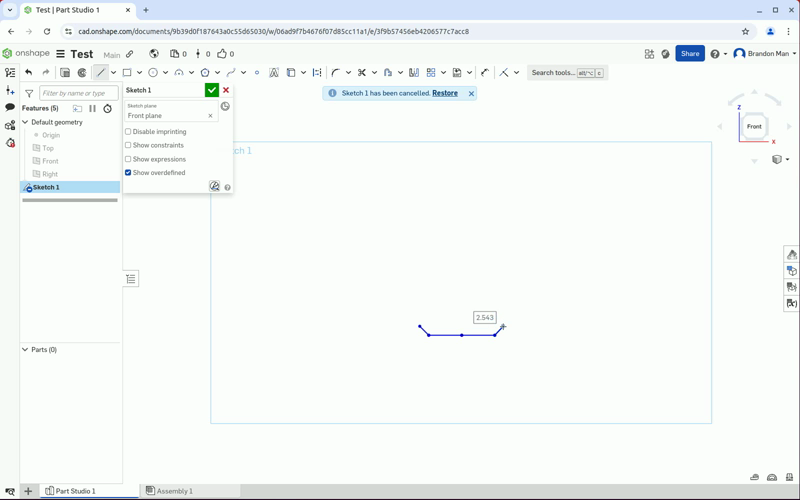
mouse_move(503, 248)
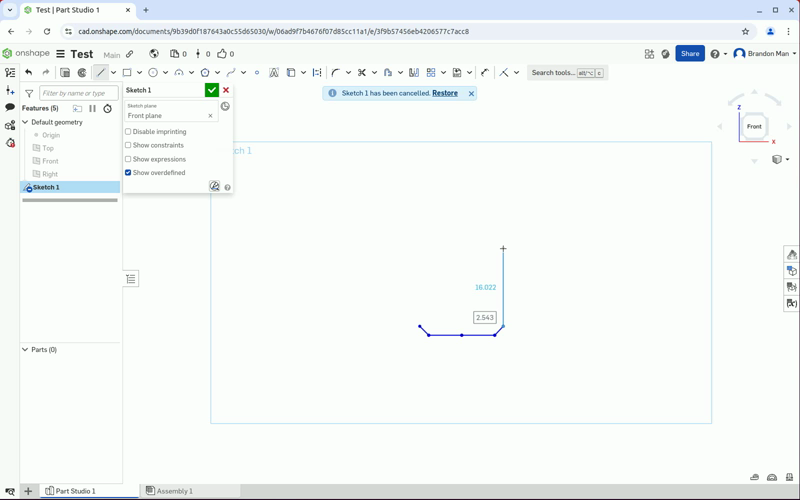
click(503, 248)
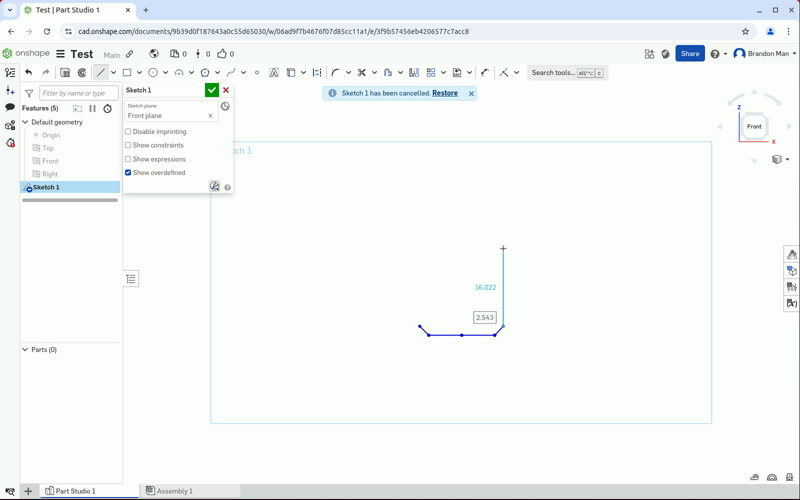
key_up(shift)
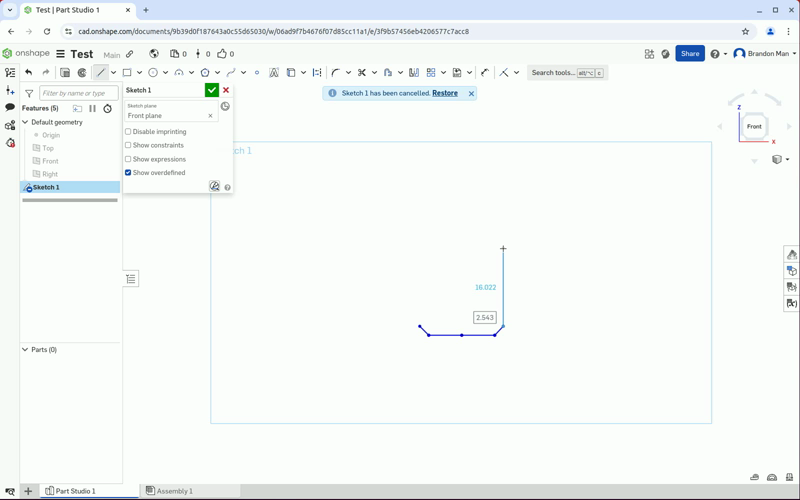
key_down(shift)
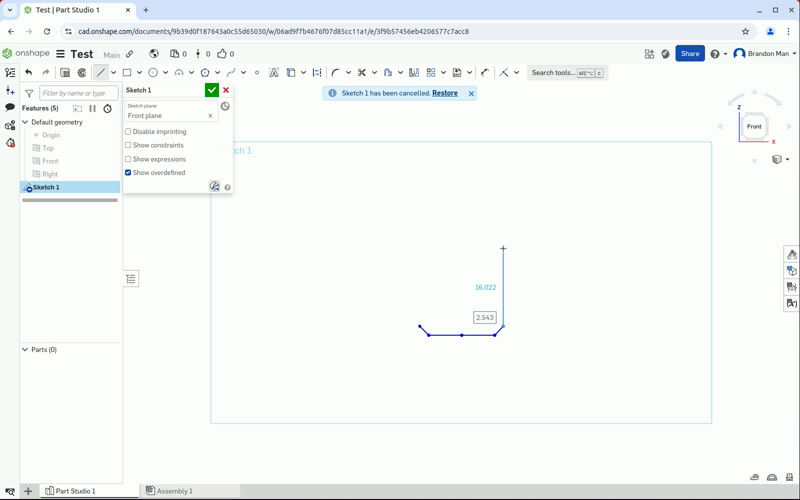
mouse_move(533, 248)
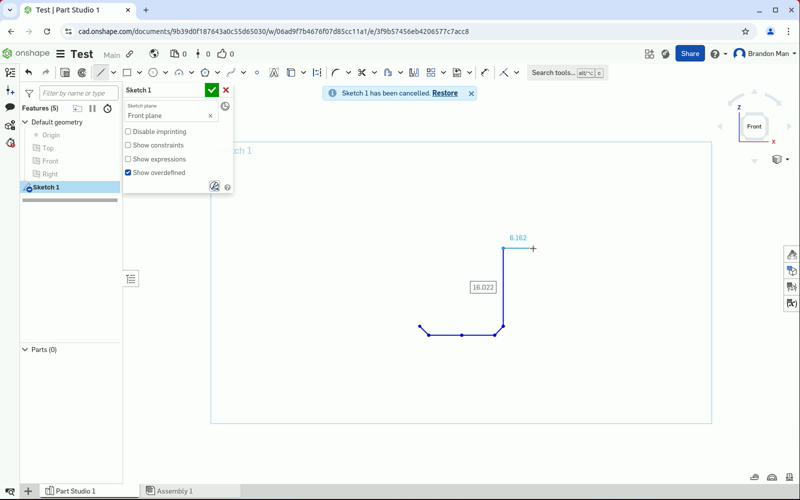
mouse_move(465, 222)
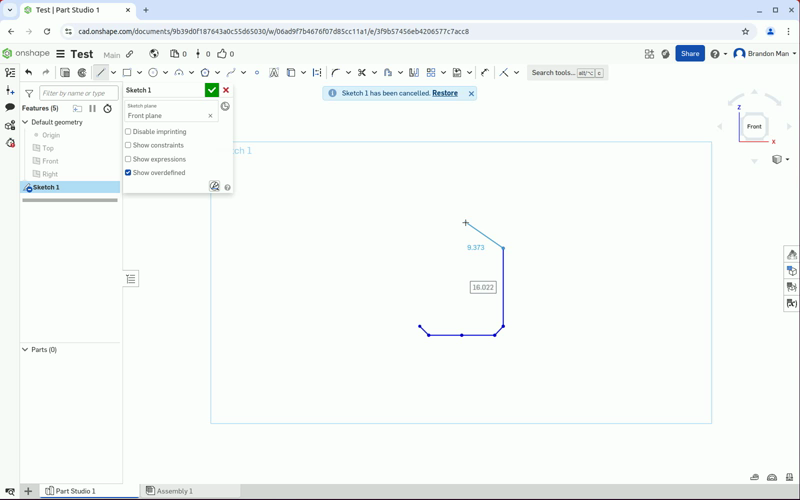
click(465, 222)
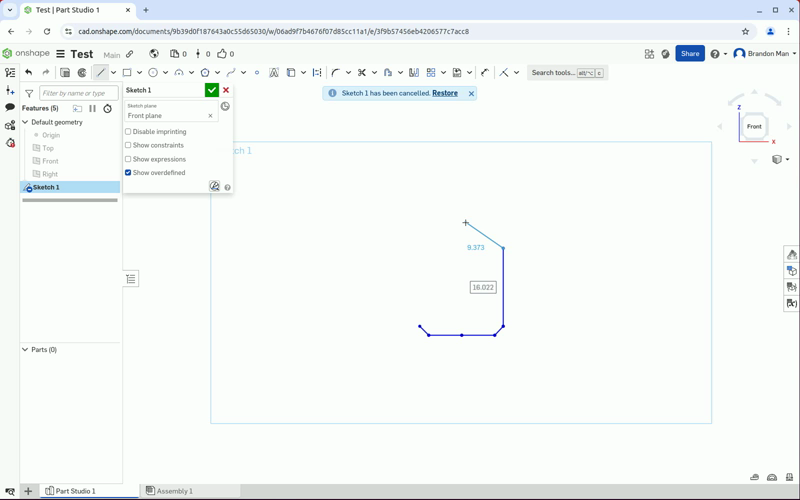
key_up(shift)
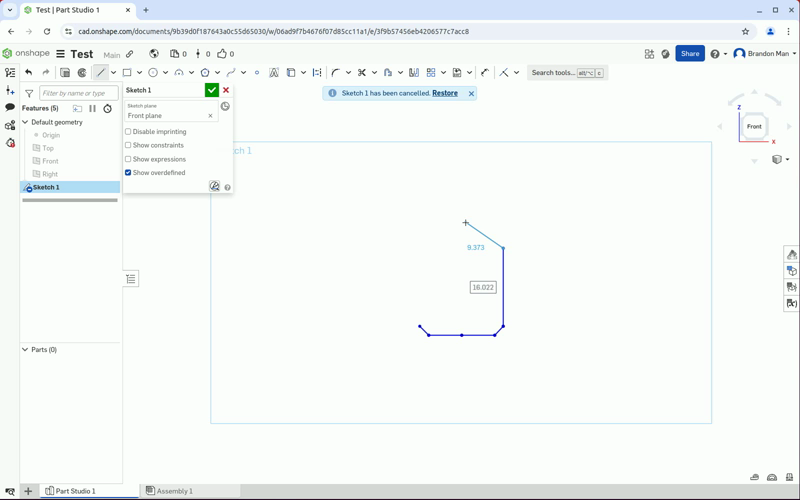
key_down(shift)
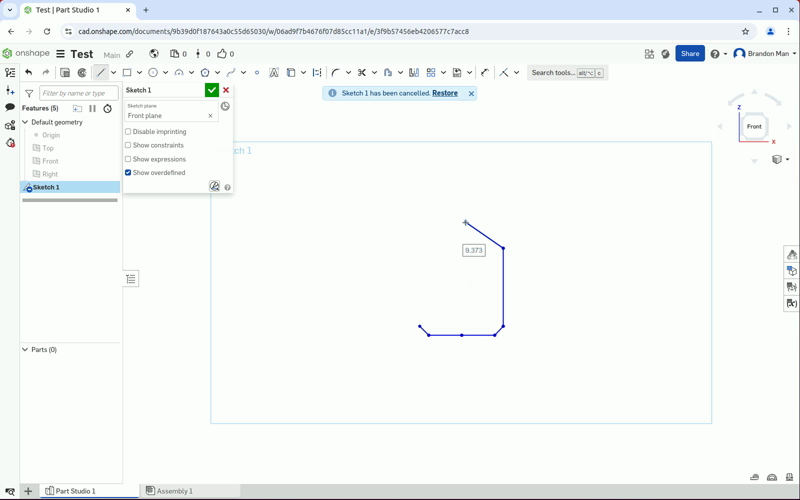
mouse_move(495, 222)
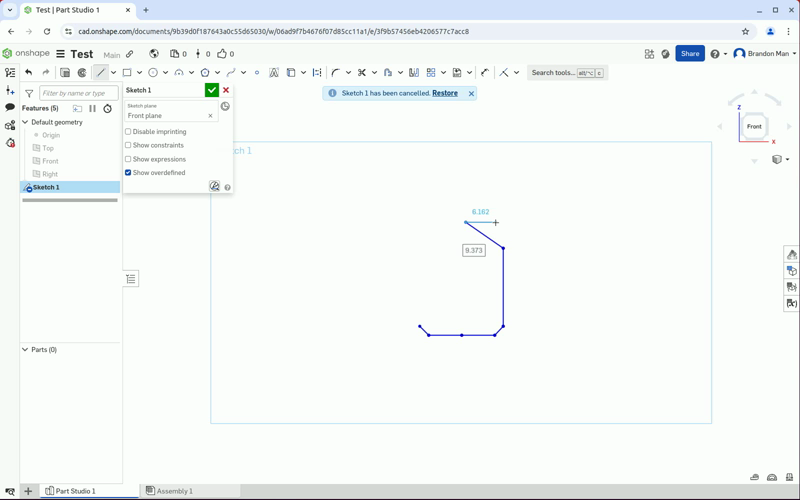
mouse_move(461, 222)
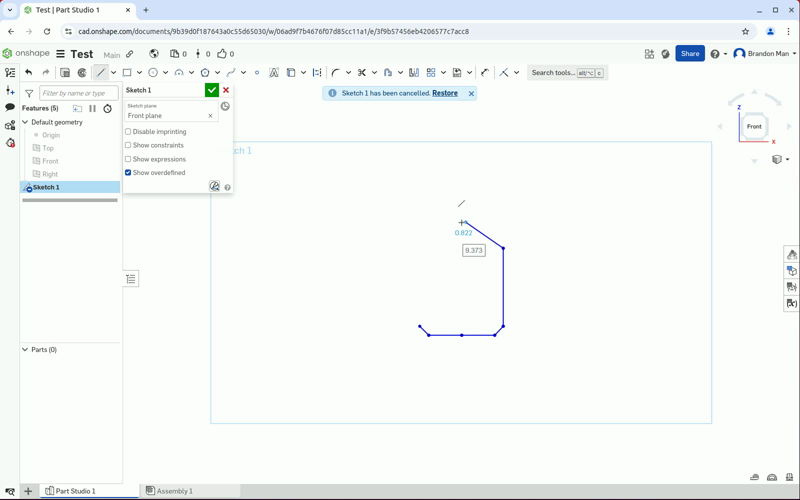
scroll(6)
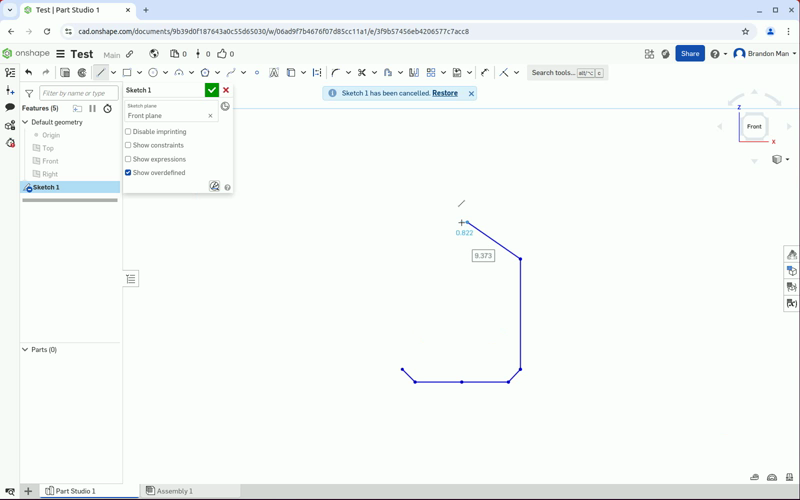
scroll(6)
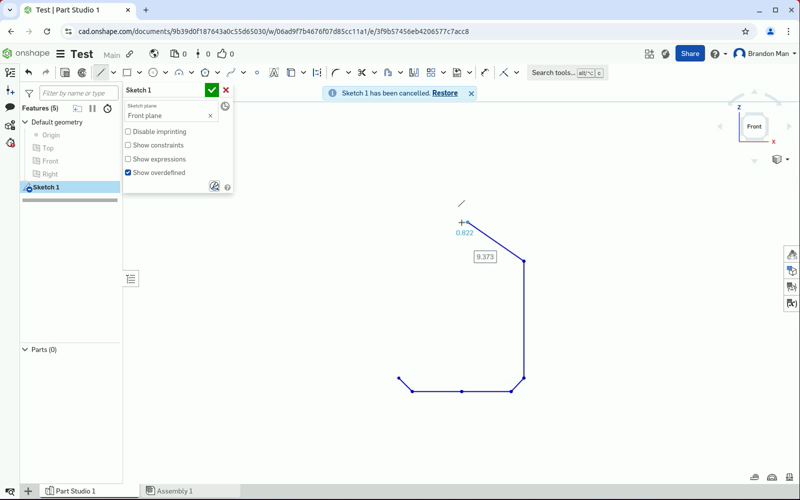
scroll(6)
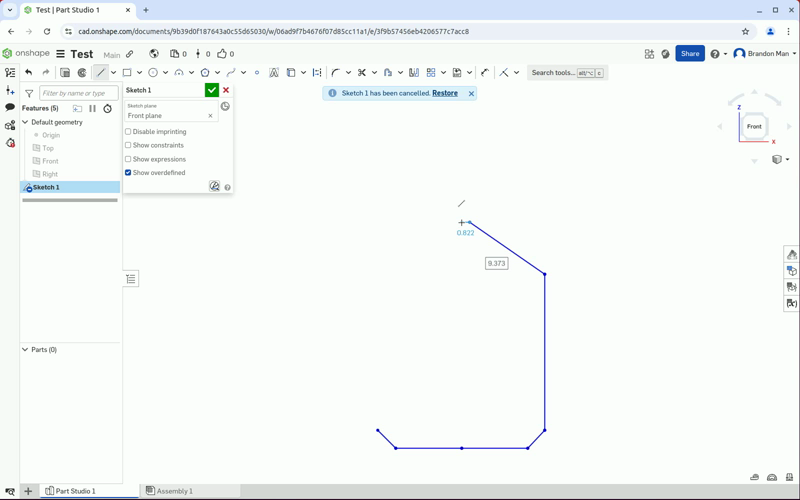
scroll(6)
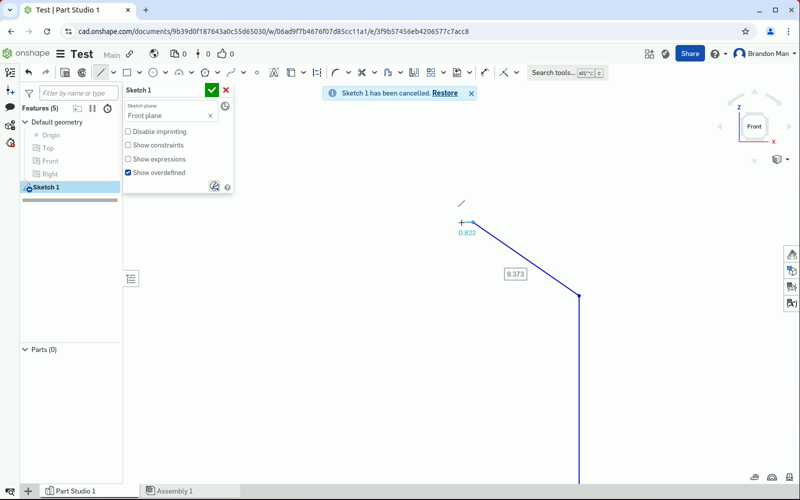
scroll(6)
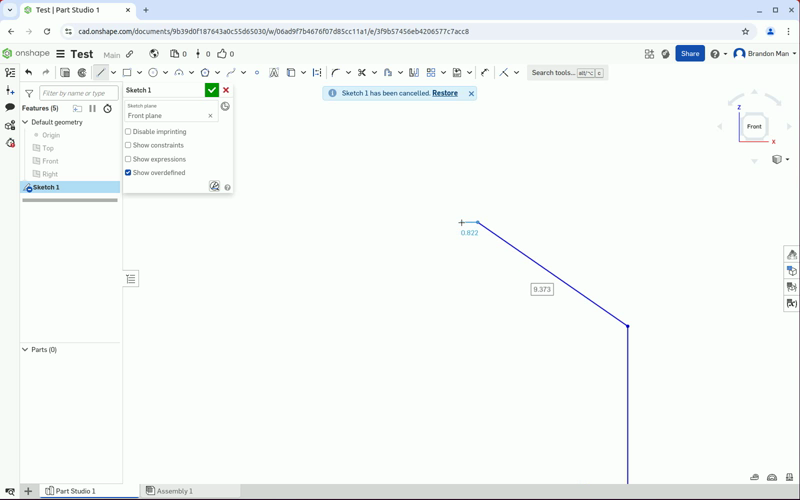
scroll(6)
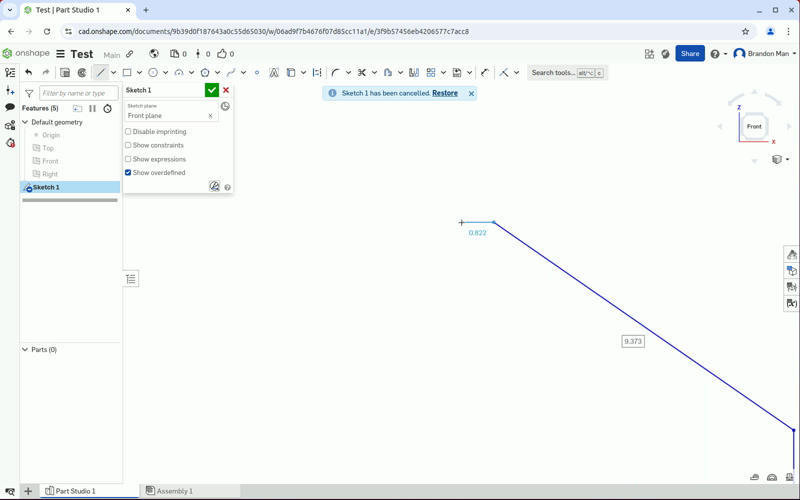
scroll(6)
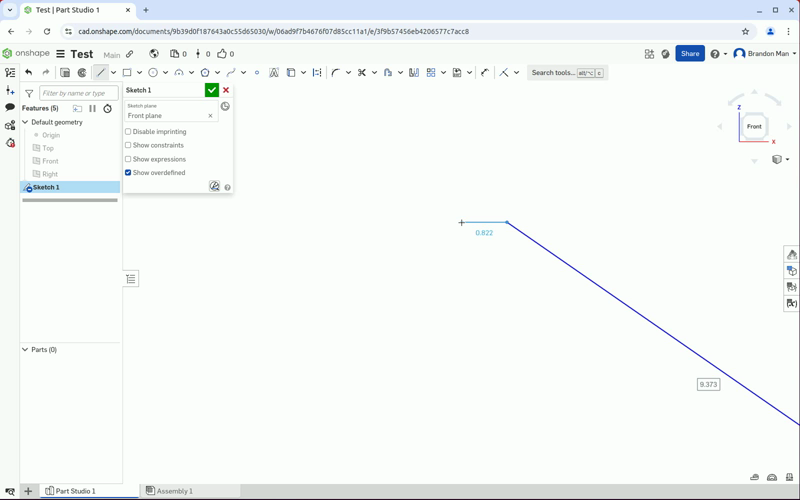
click(461, 222)
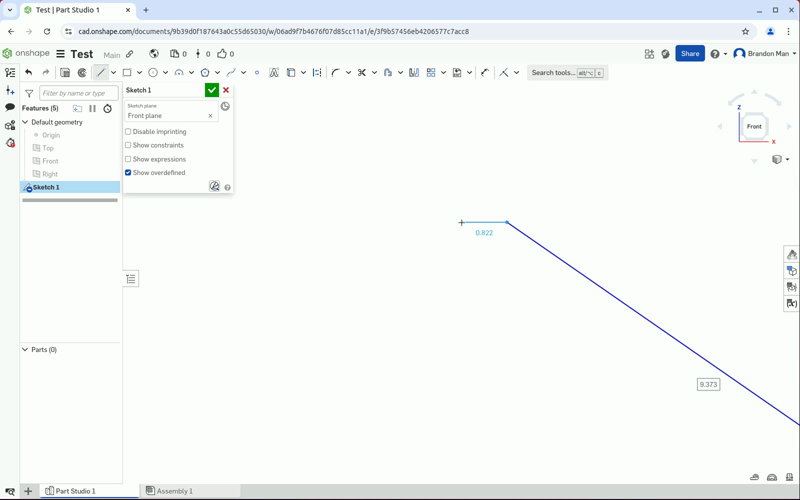
scroll(-6)
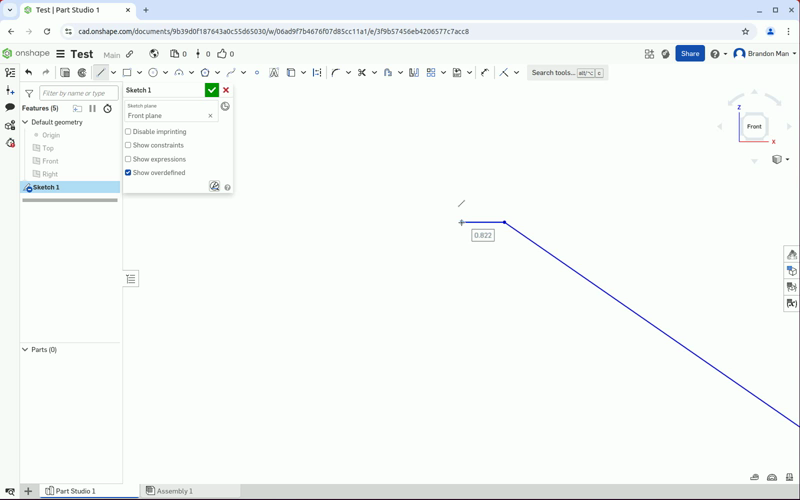
scroll(-6)
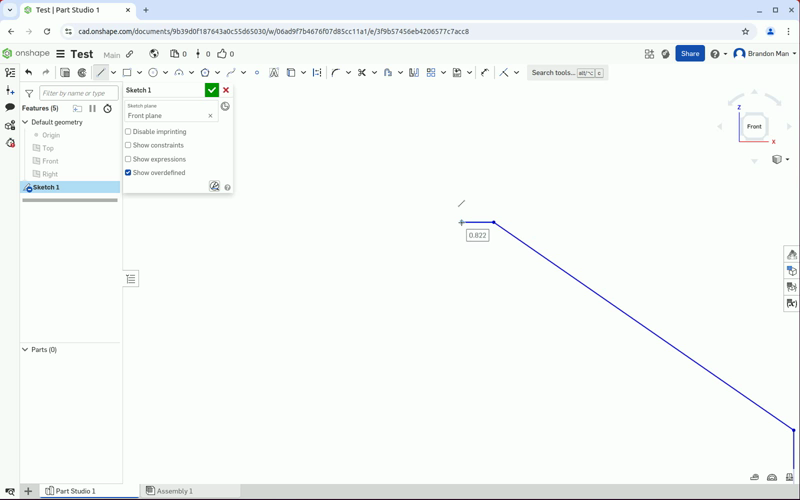
scroll(-6)
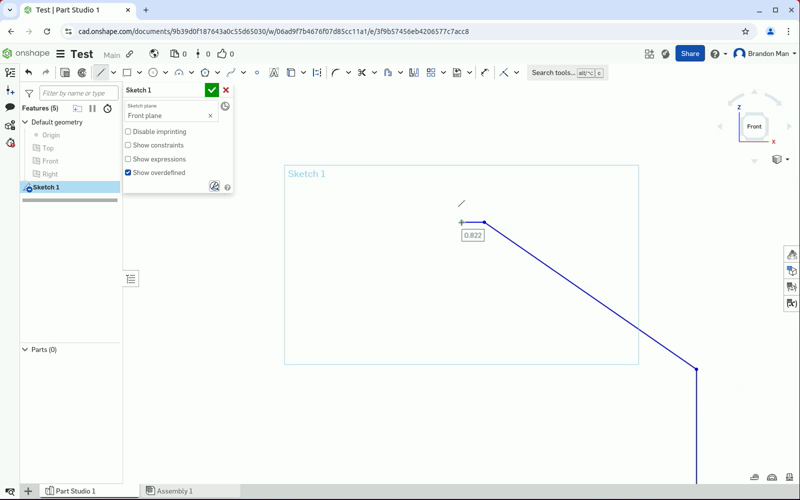
scroll(-6)
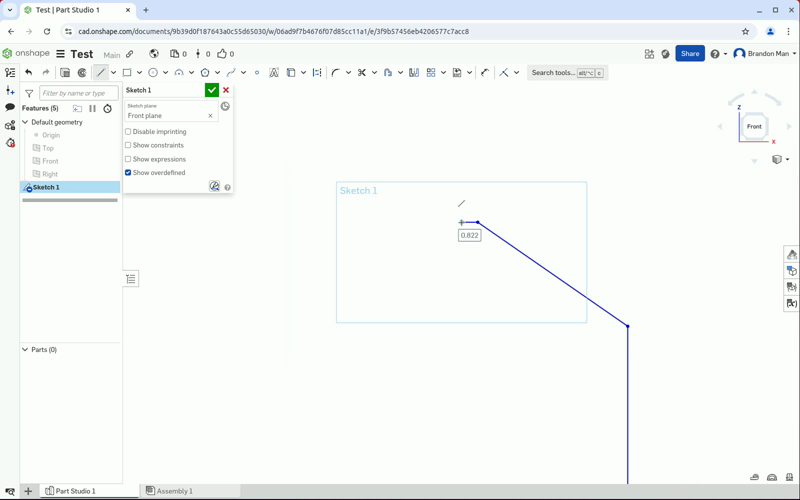
scroll(-6)
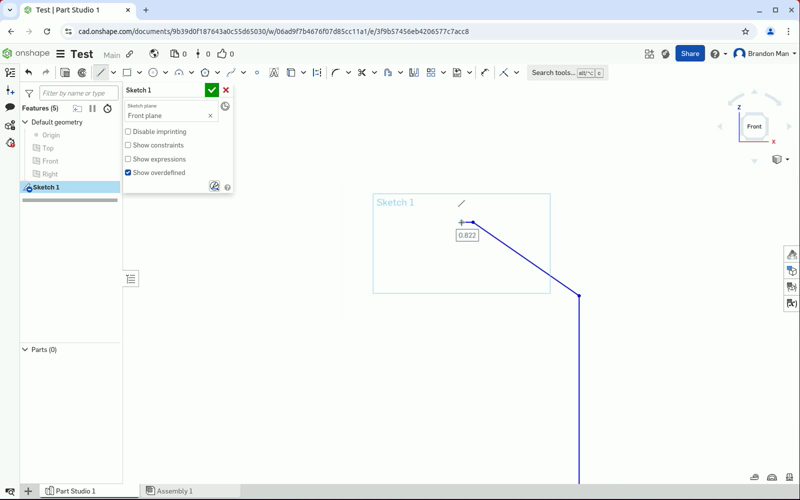
scroll(-6)
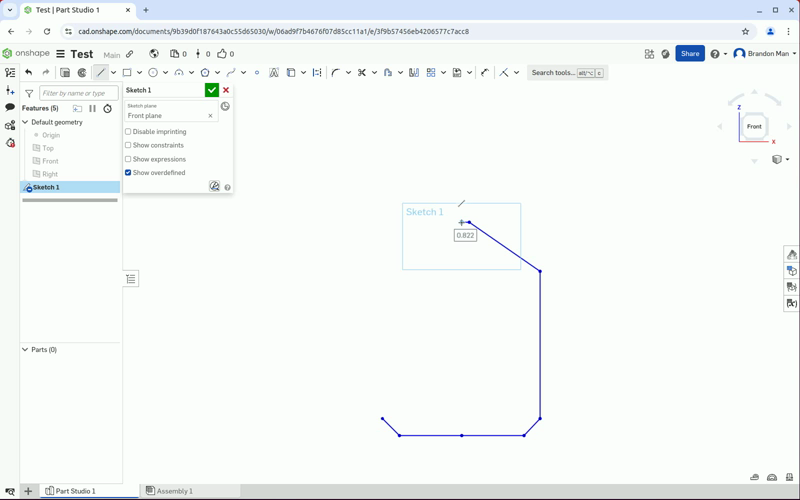
scroll(-6)
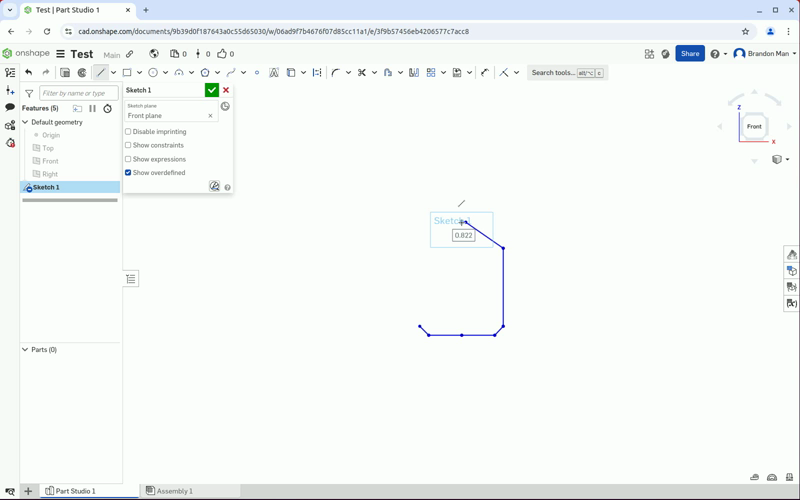
key_up(shift)
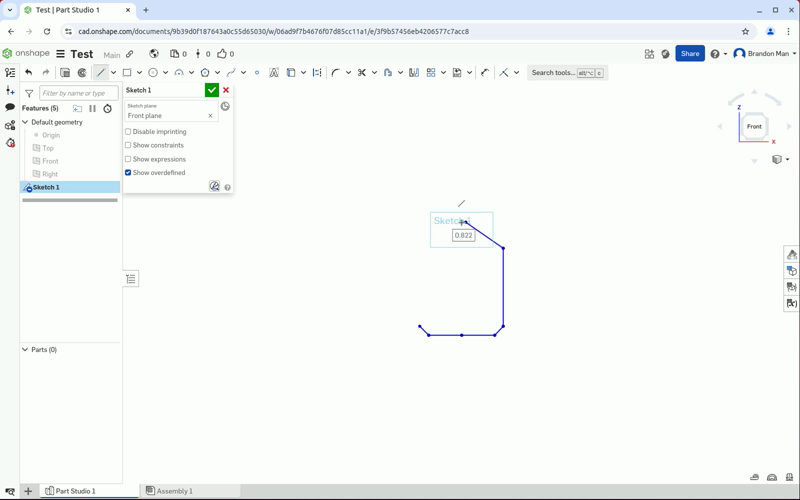
key_down(shift)
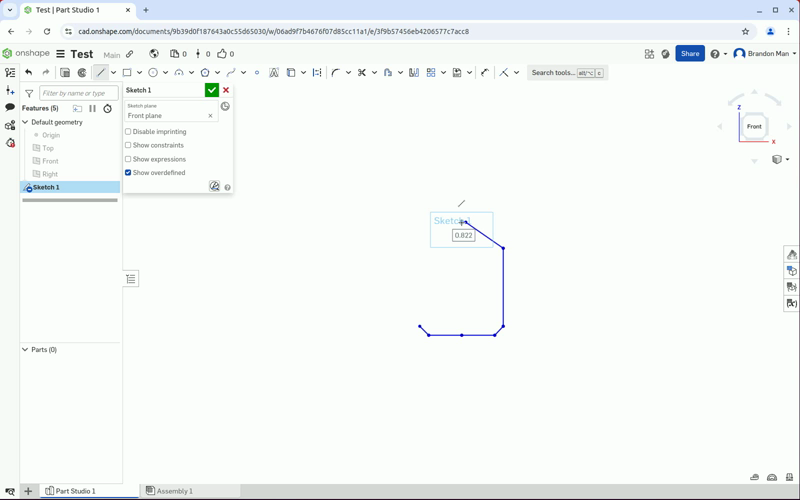
mouse_move(491, 222)
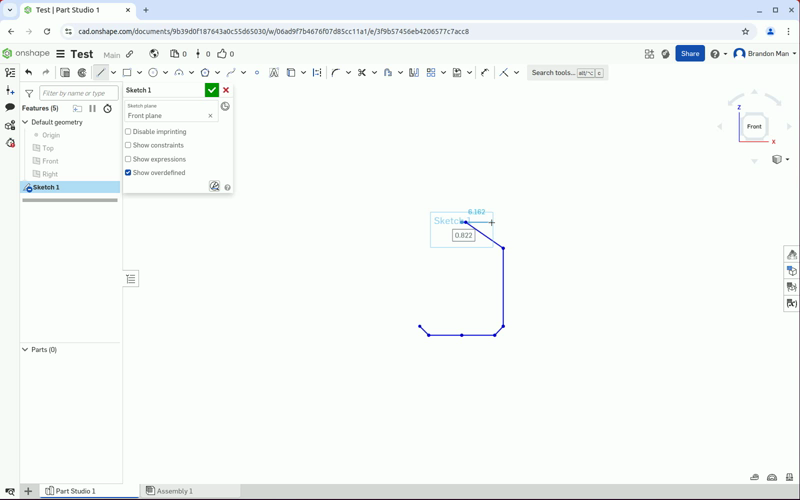
mouse_move(457, 222)
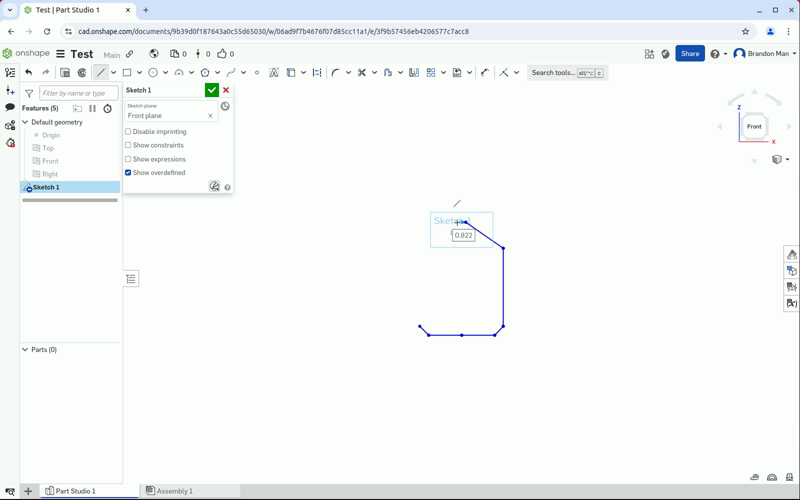
scroll(6)
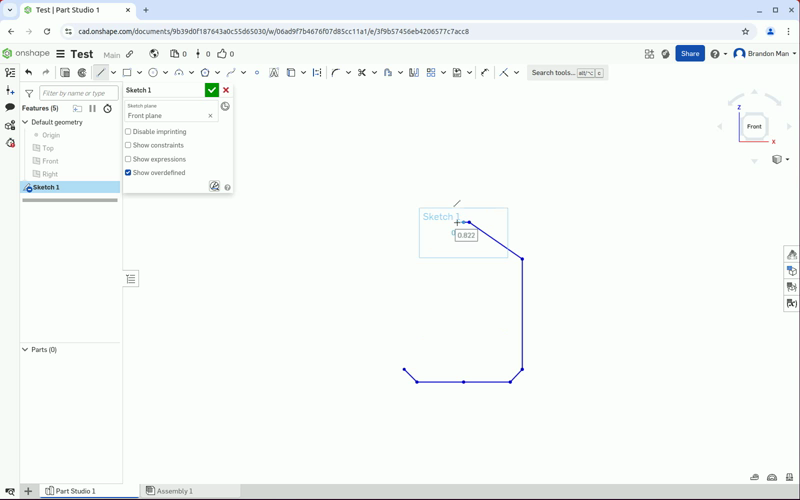
scroll(6)
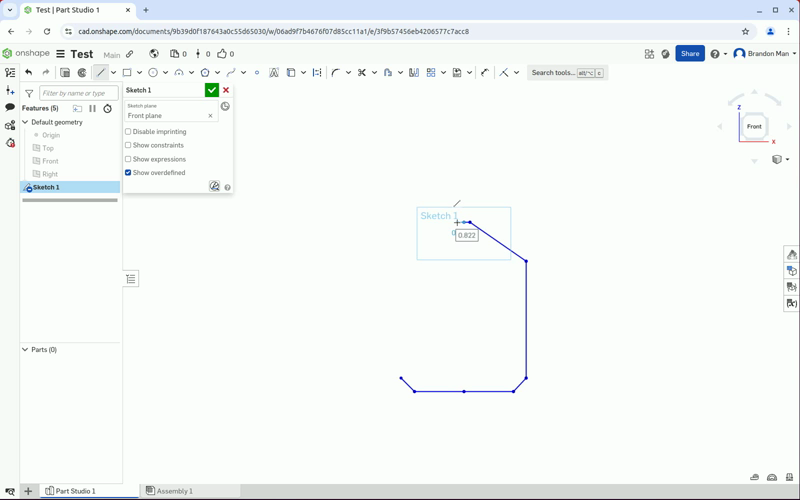
scroll(6)
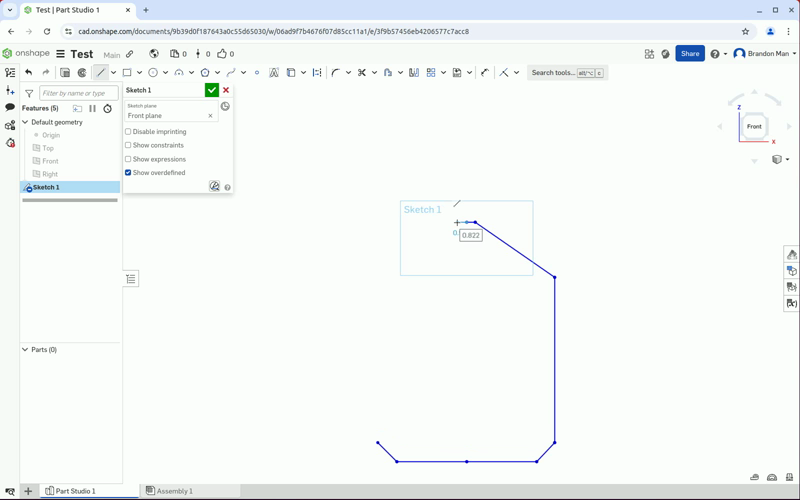
scroll(6)
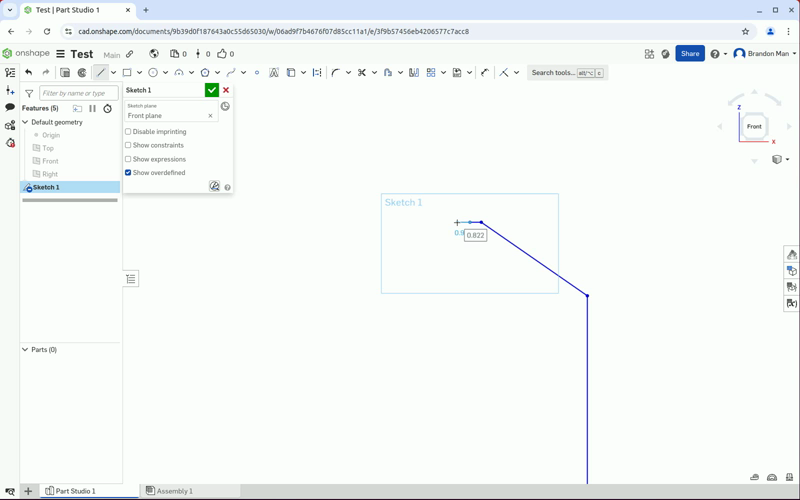
scroll(6)
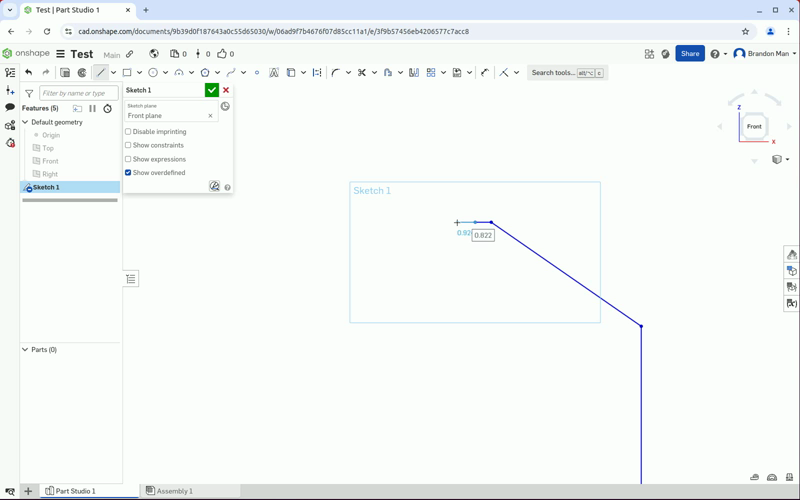
scroll(6)
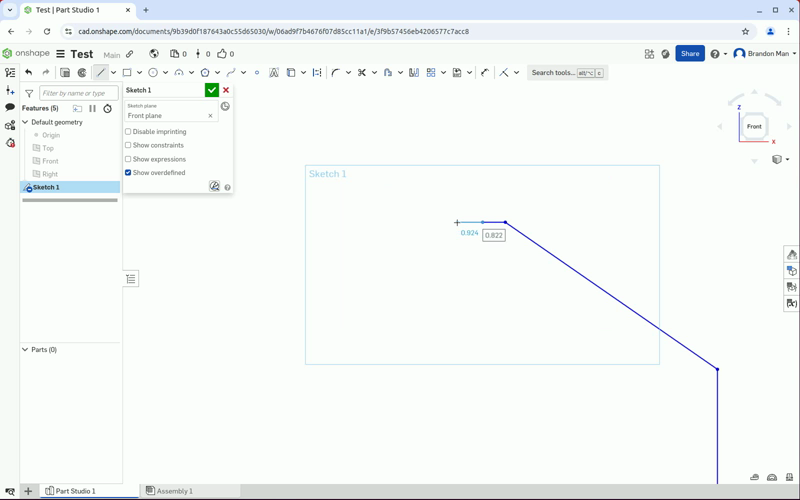
scroll(6)
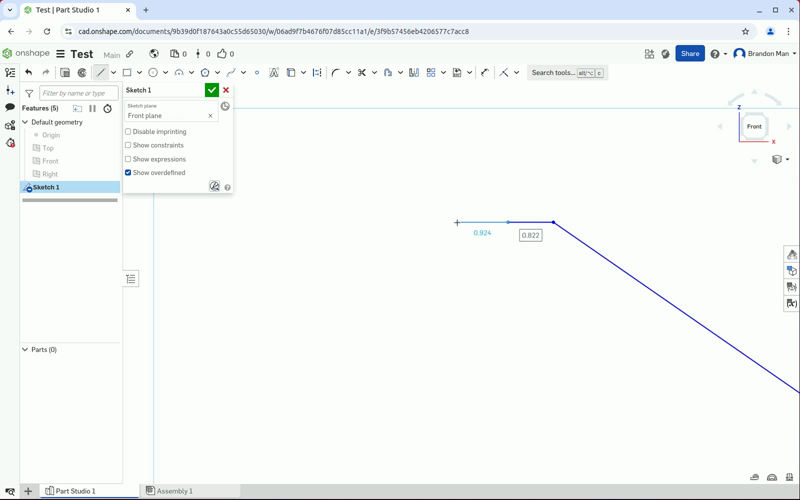
click(457, 222)
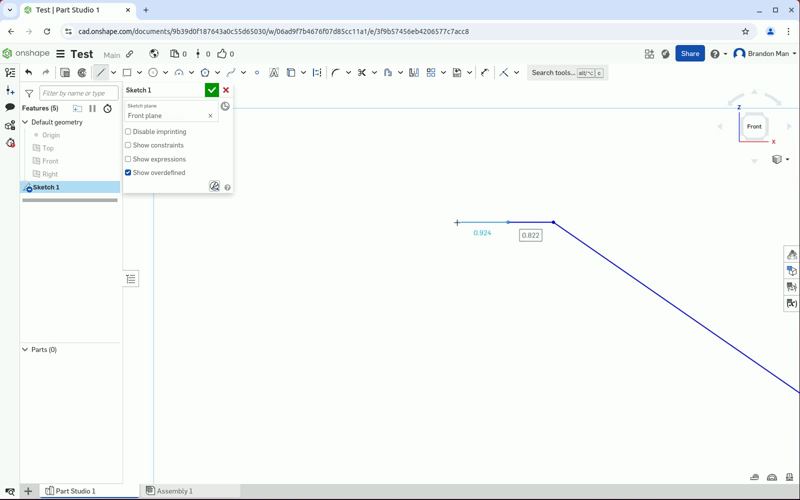
scroll(-6)
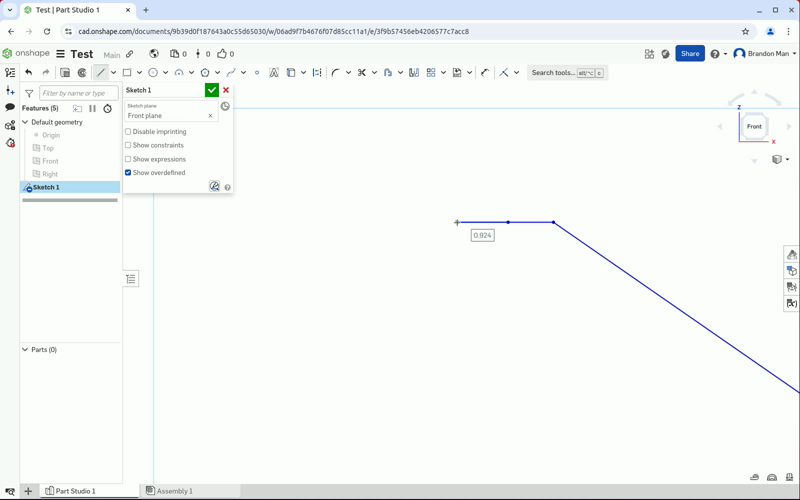
scroll(-6)
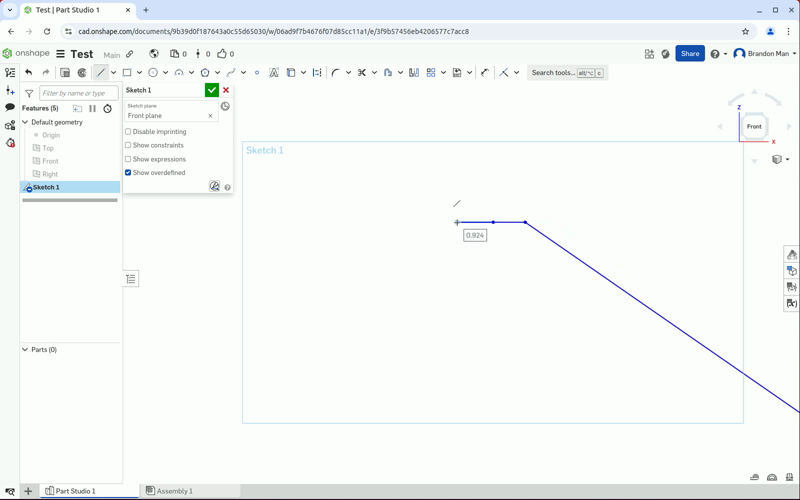
scroll(-6)
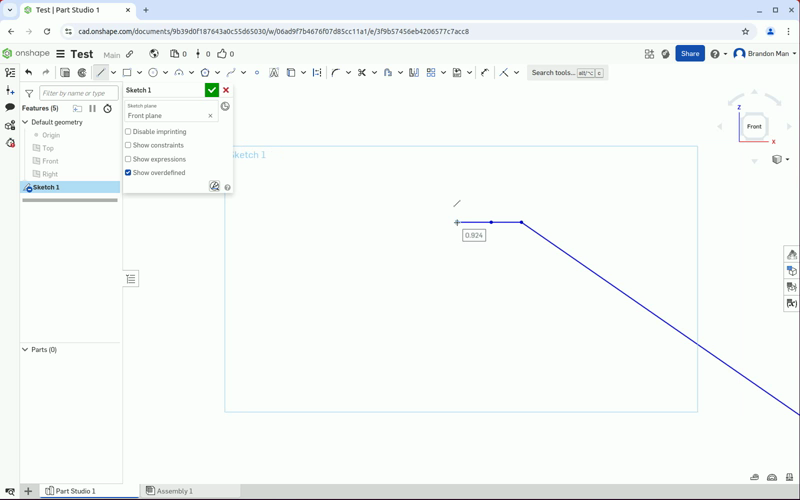
scroll(-6)
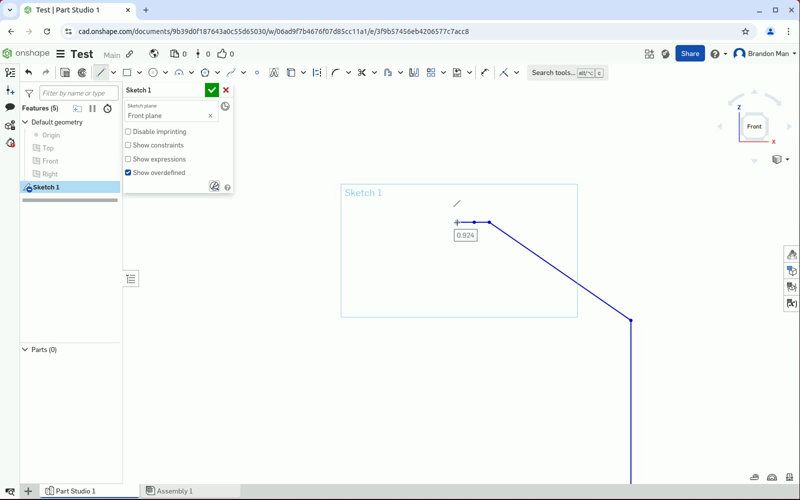
scroll(-6)
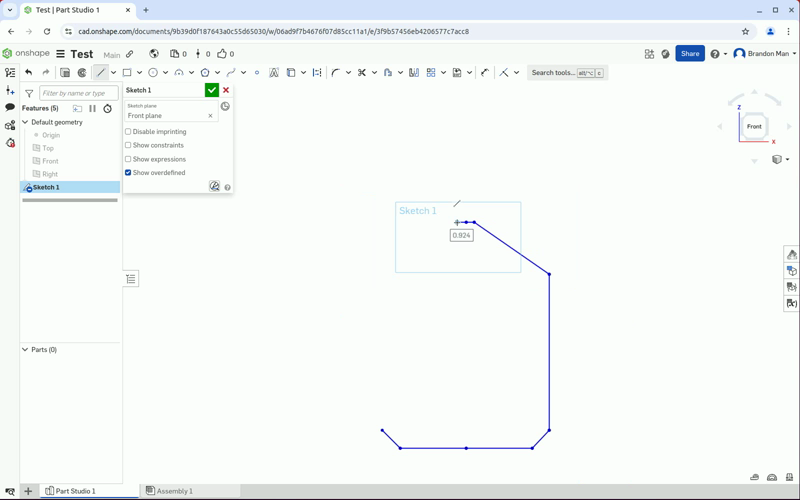
scroll(-6)
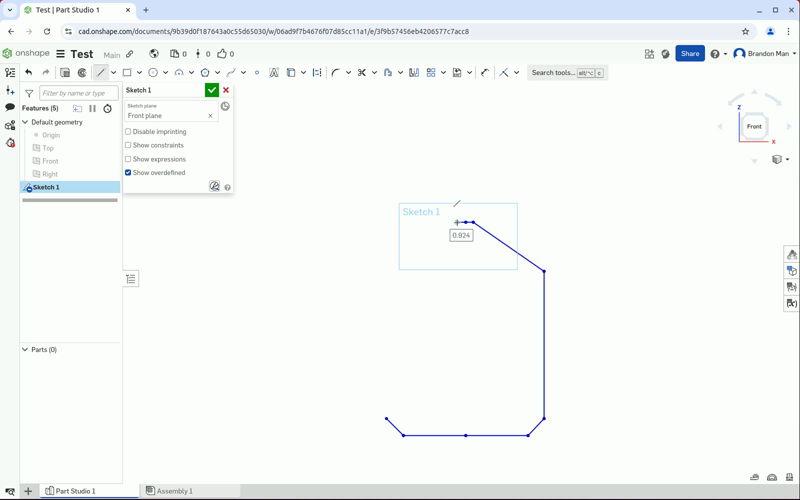
scroll(-6)
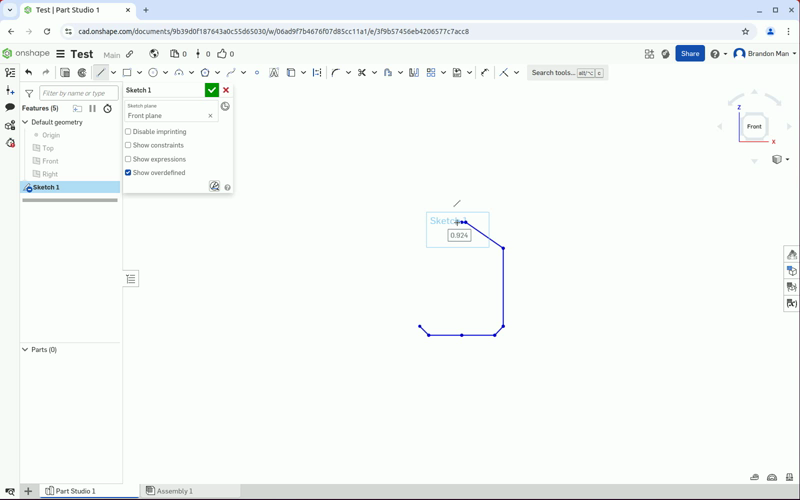
key_up(shift)
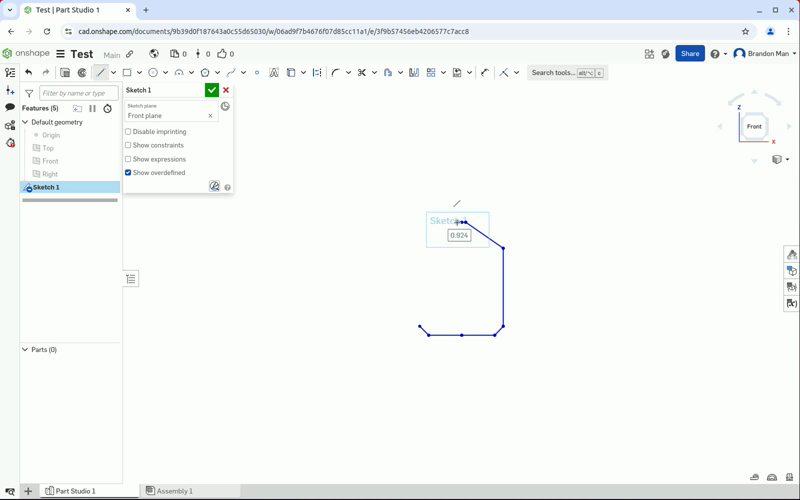
key_down(shift)
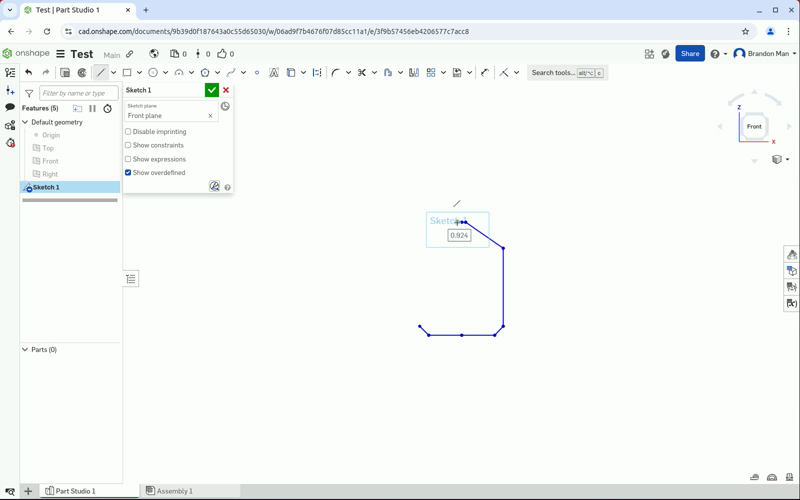
mouse_move(487, 222)
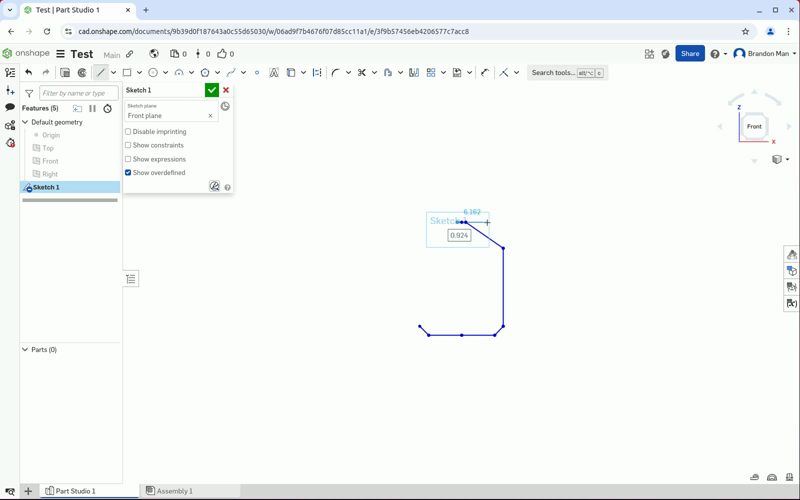
mouse_move(419, 248)
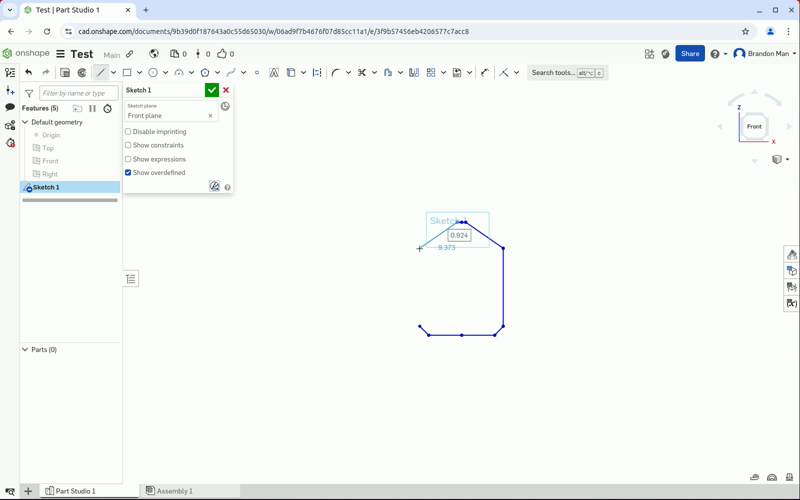
click(419, 248)
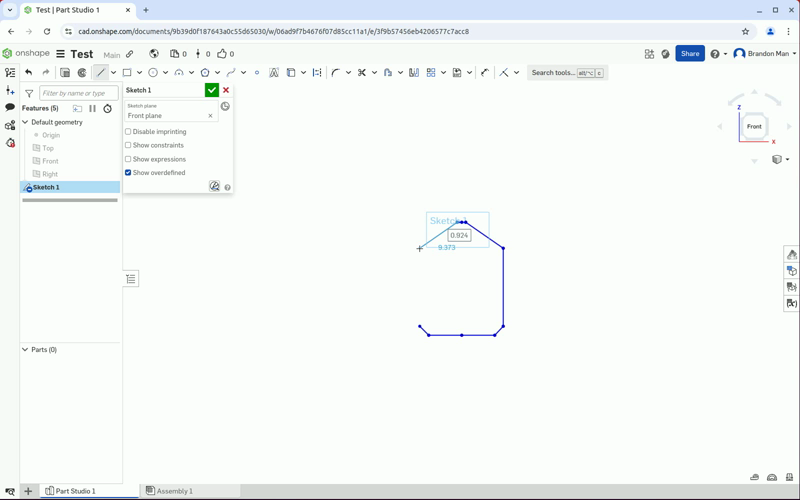
key_up(shift)
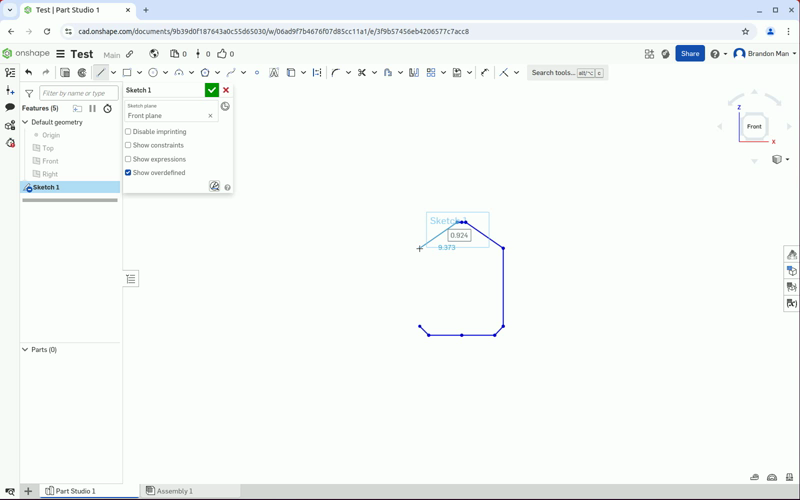
key_down(shift)
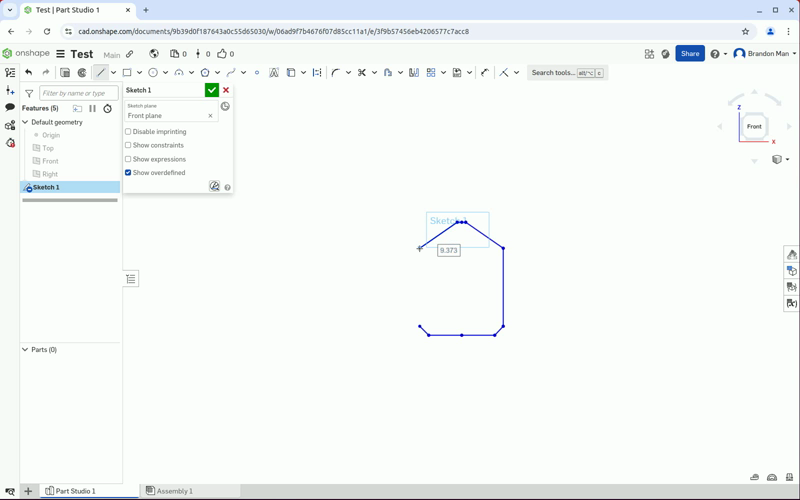
mouse_move(419, 326)
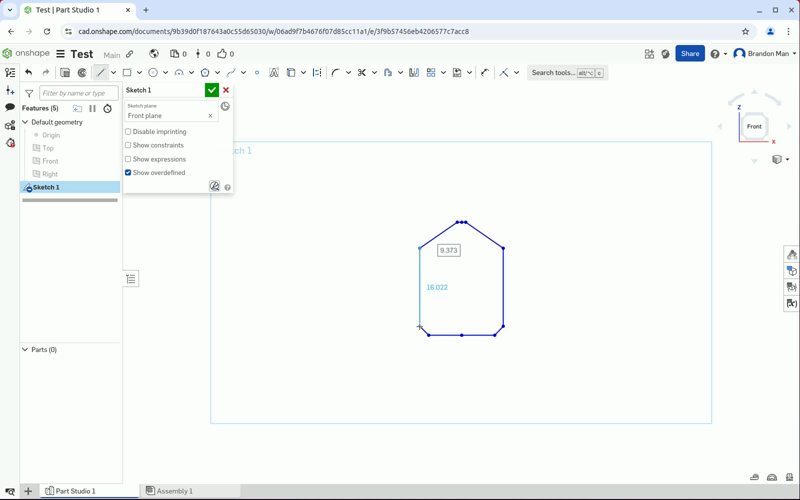
key_up(shift)
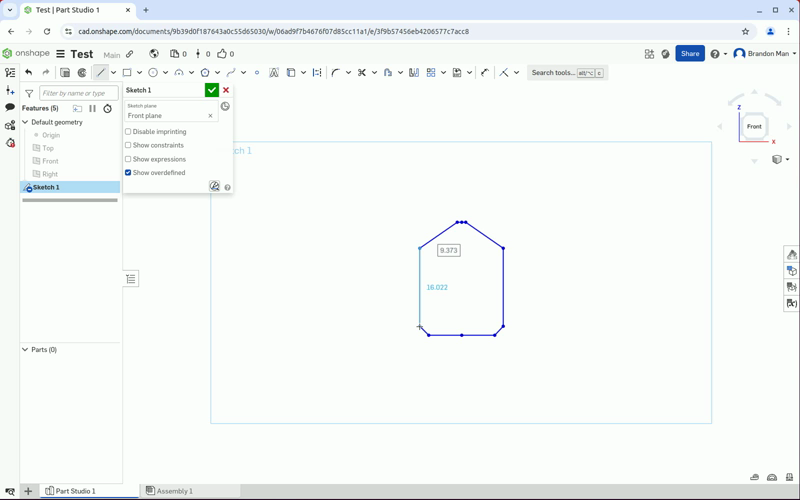
click(419, 326)
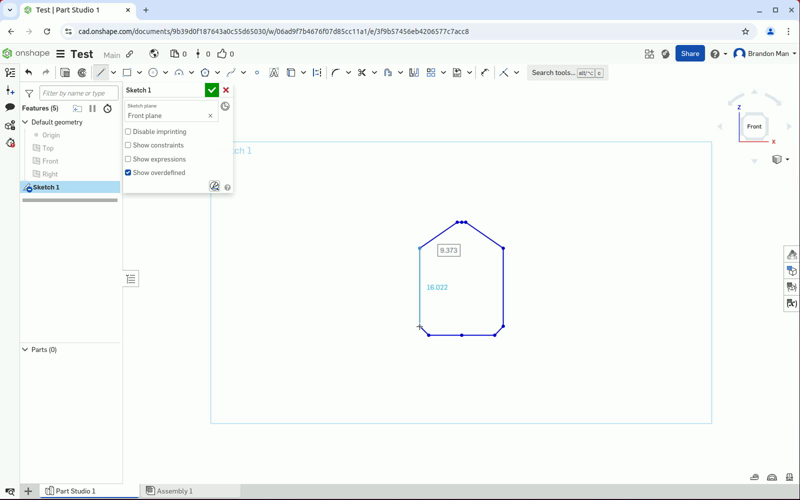
key(esc)
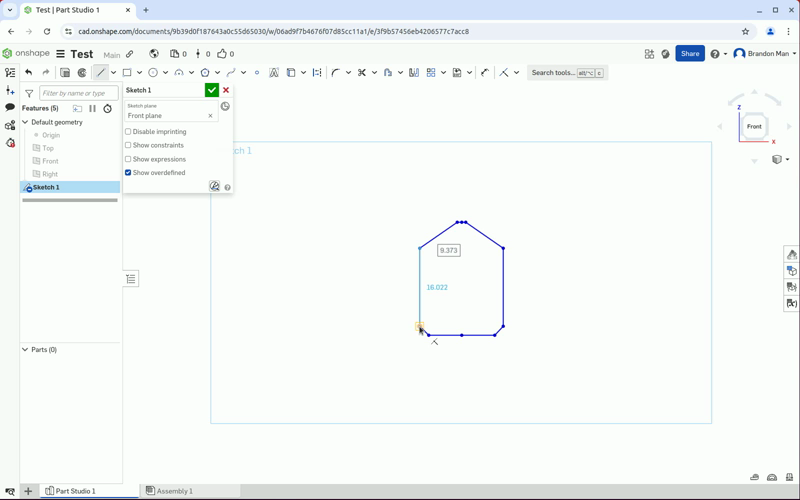
key(c)
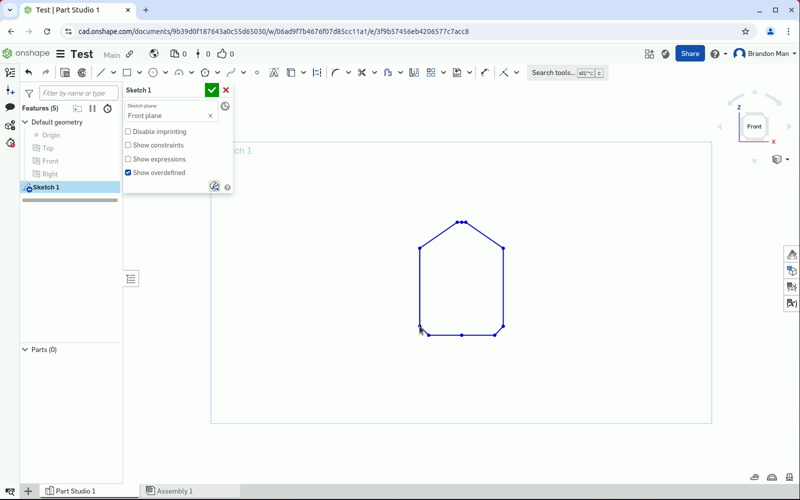
key_down(shift)
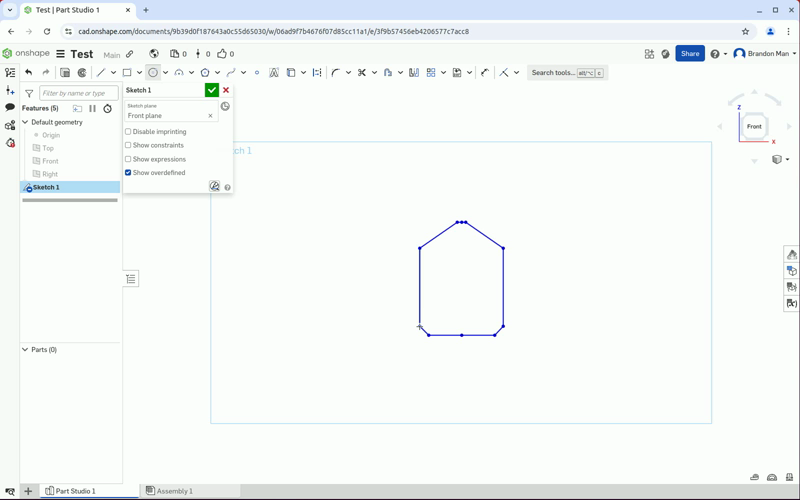
mouse_move(434, 320)
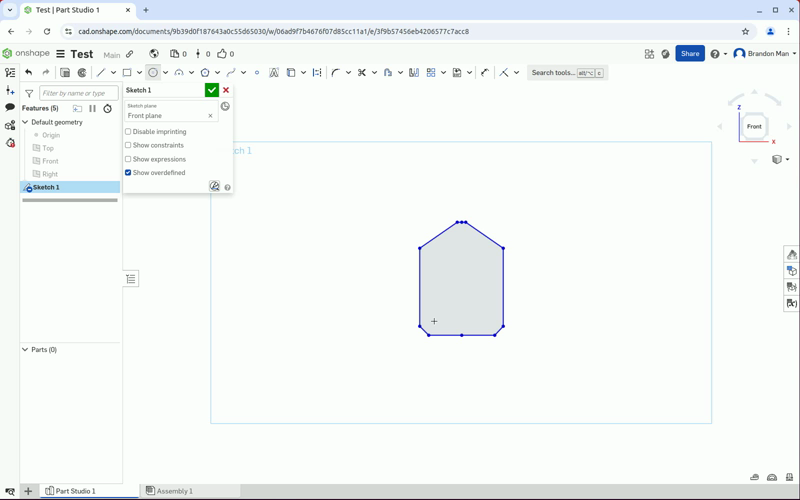
click(434, 320)
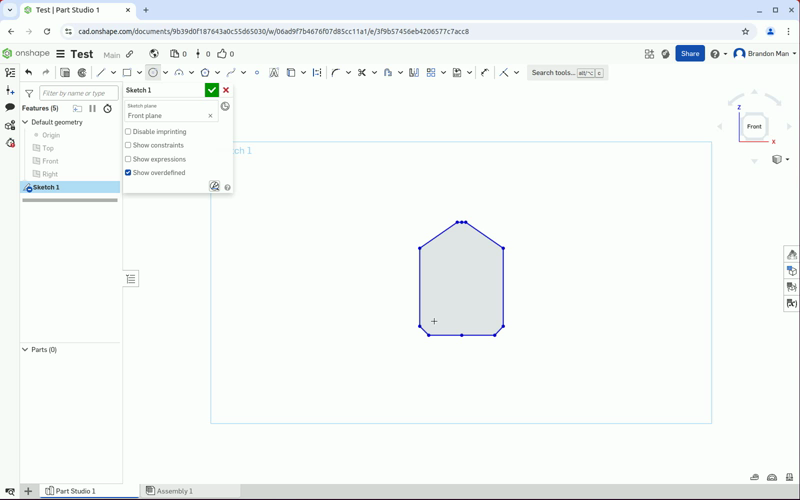
key_up(shift)
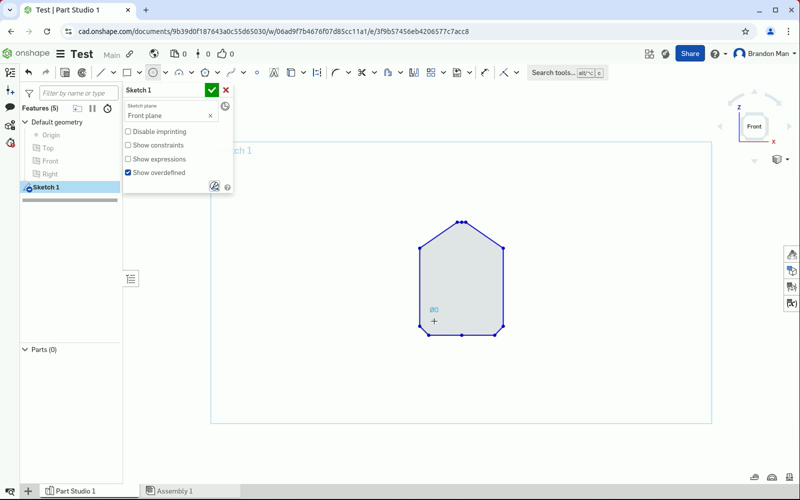
mouse_move(438, 320)
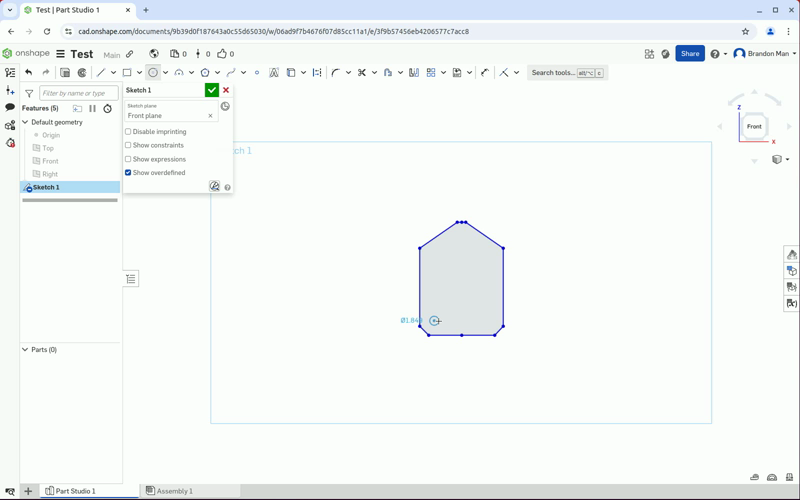
click(438, 320)
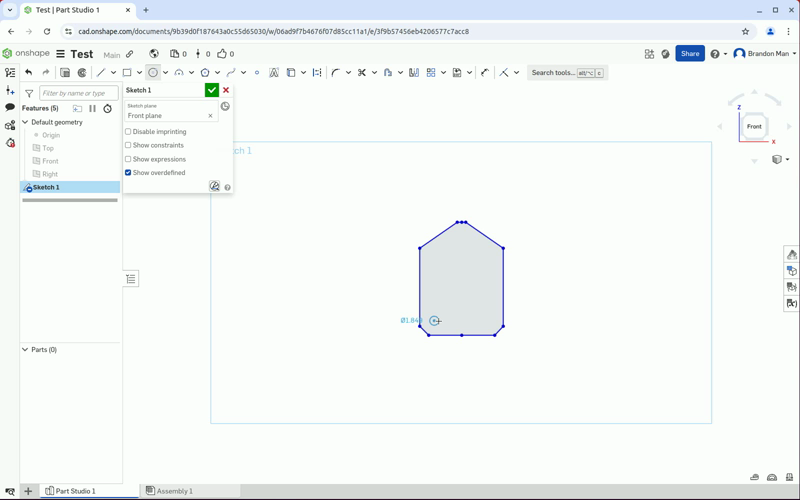
key(esc)
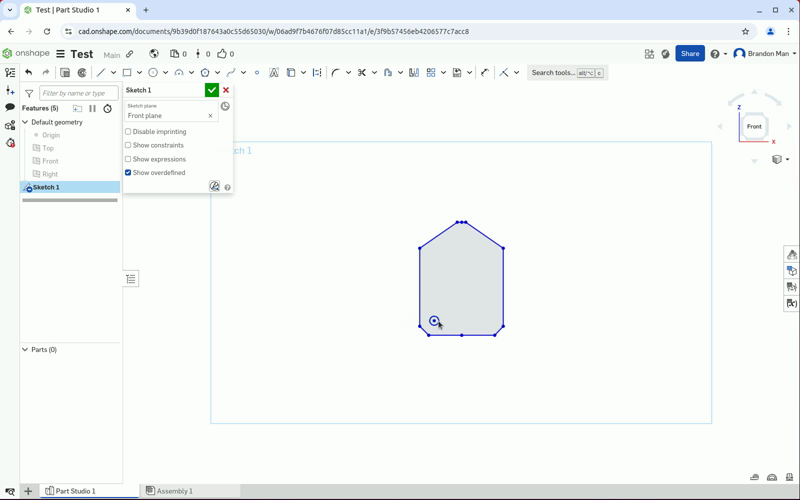
key(l)
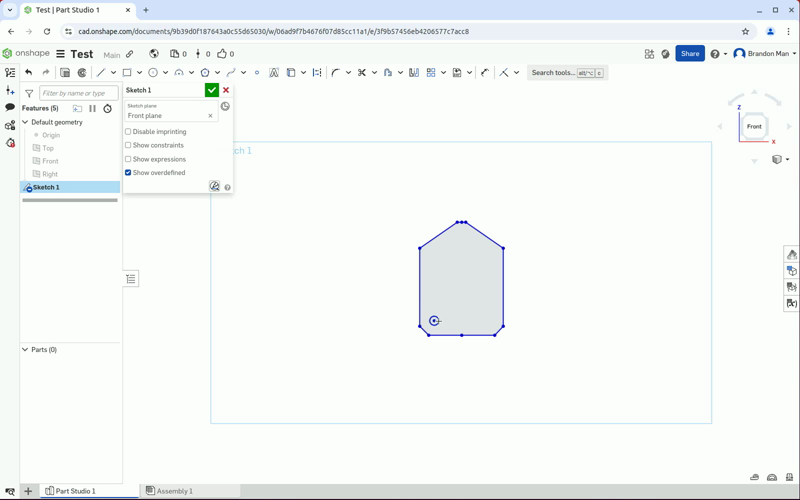
key_down(shift)
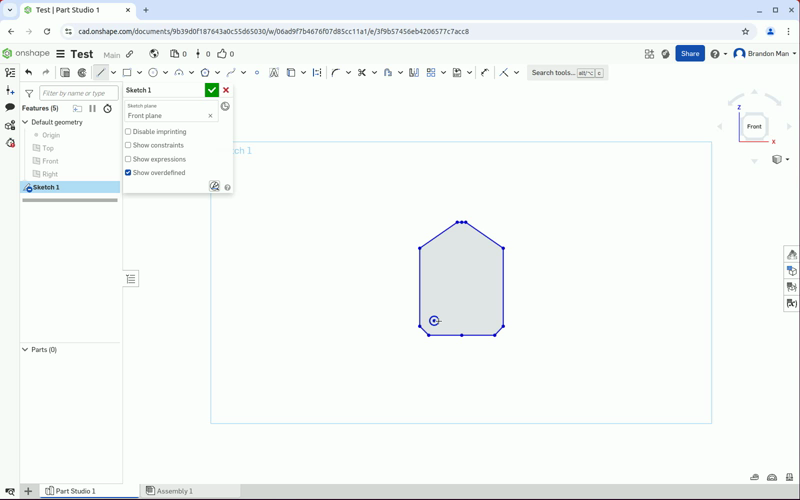
mouse_move(447, 296)
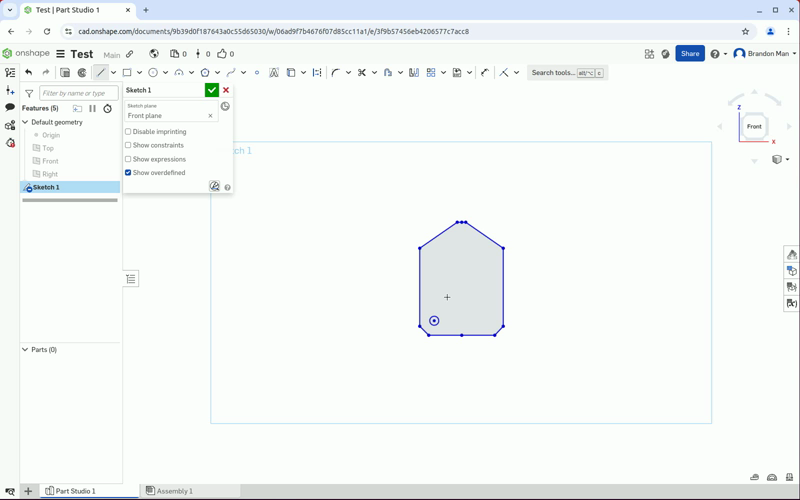
click(447, 296)
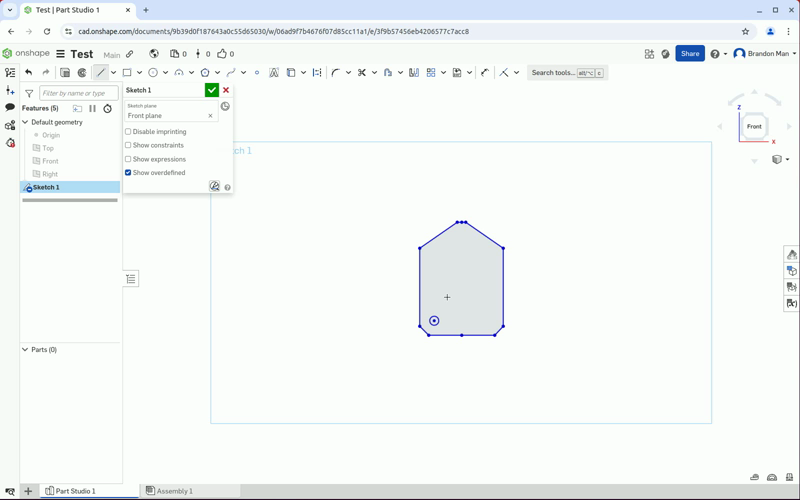
key_up(shift)
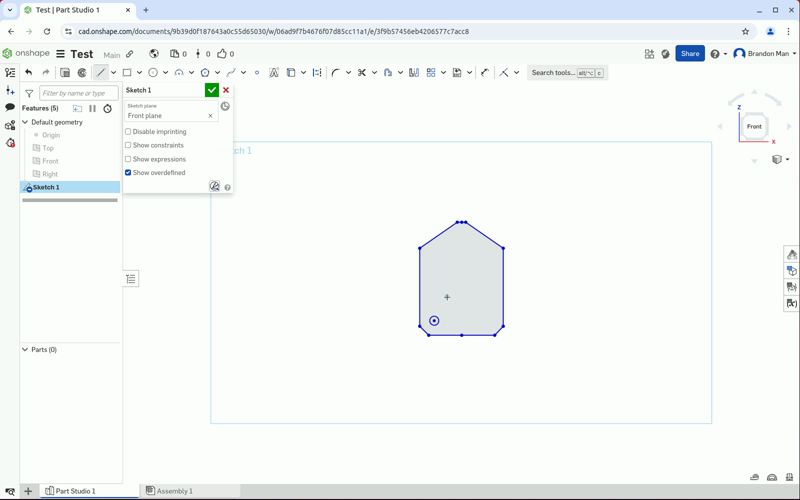
key_down(shift)
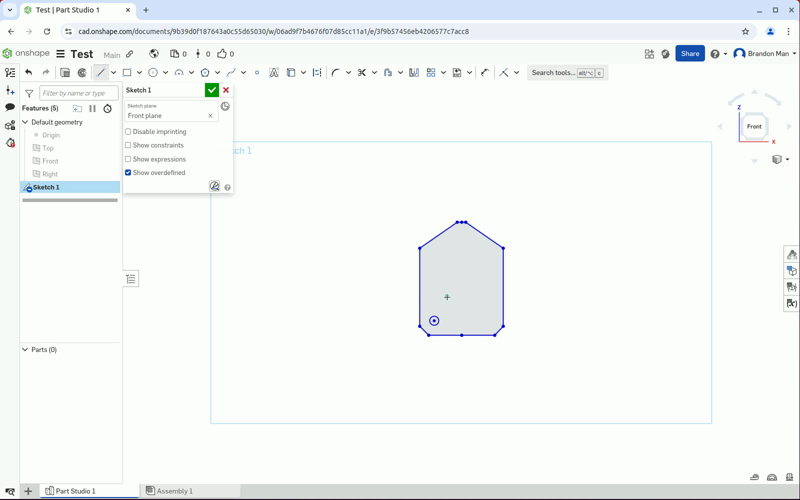
mouse_move(477, 296)
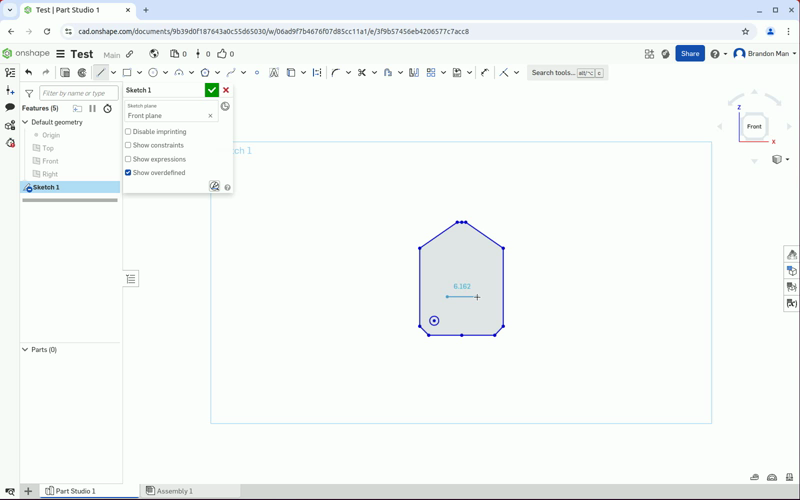
mouse_move(475, 296)
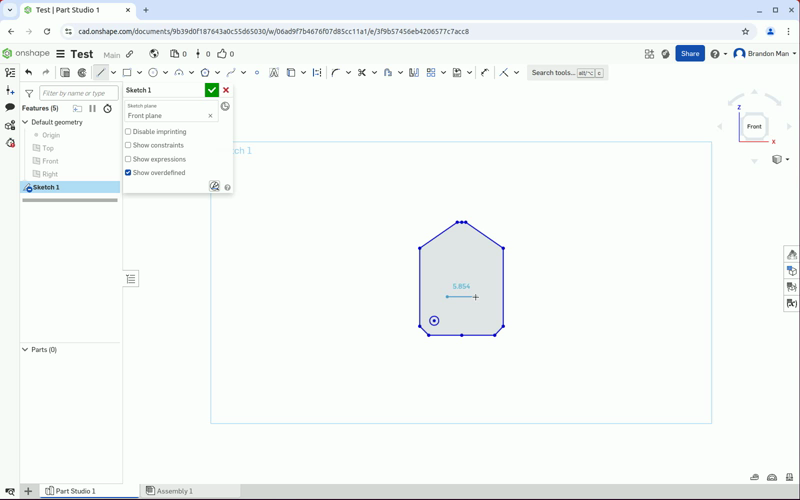
click(475, 296)
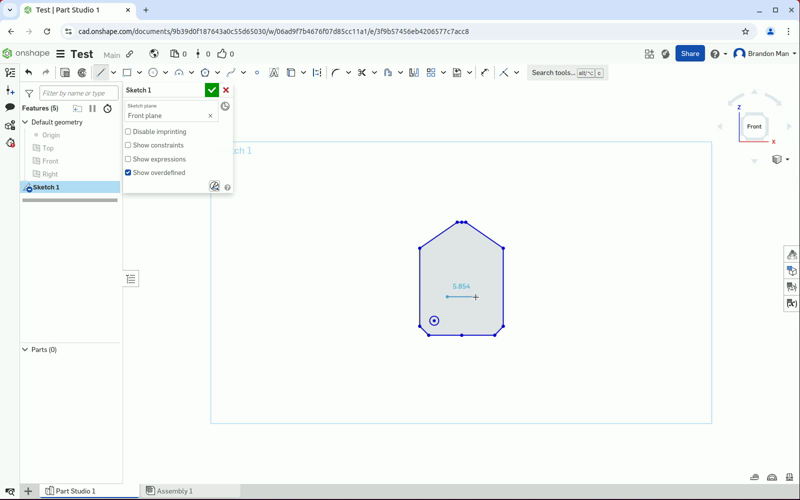
key_up(shift)
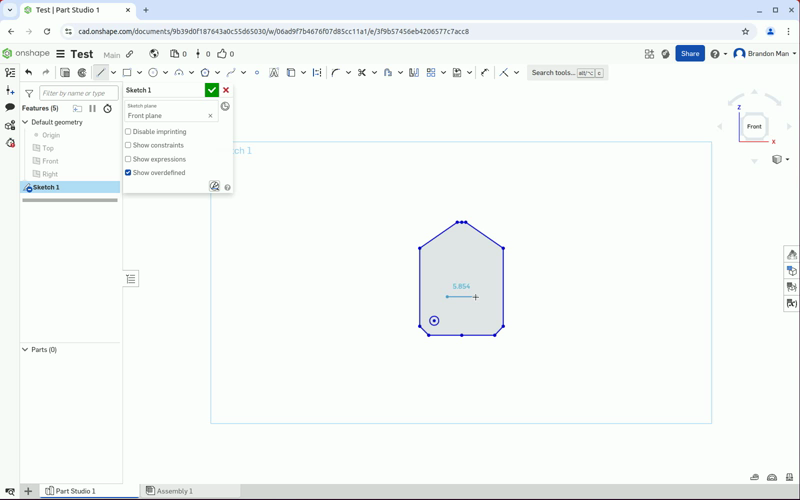
key_down(shift)
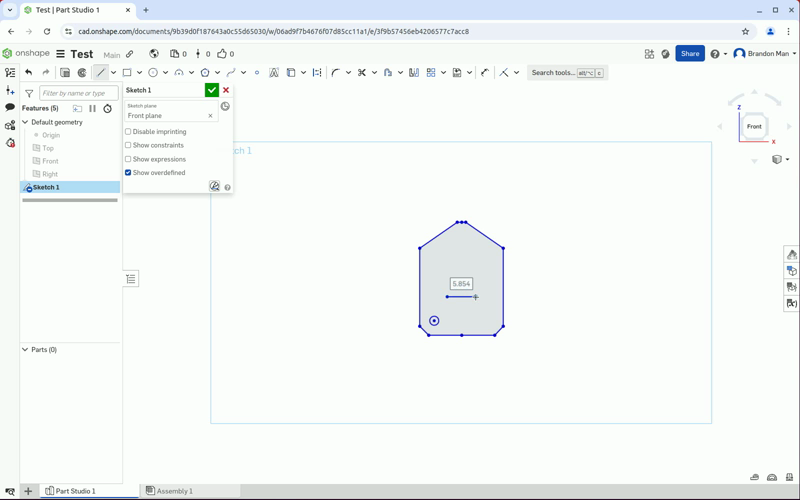
mouse_move(505, 296)
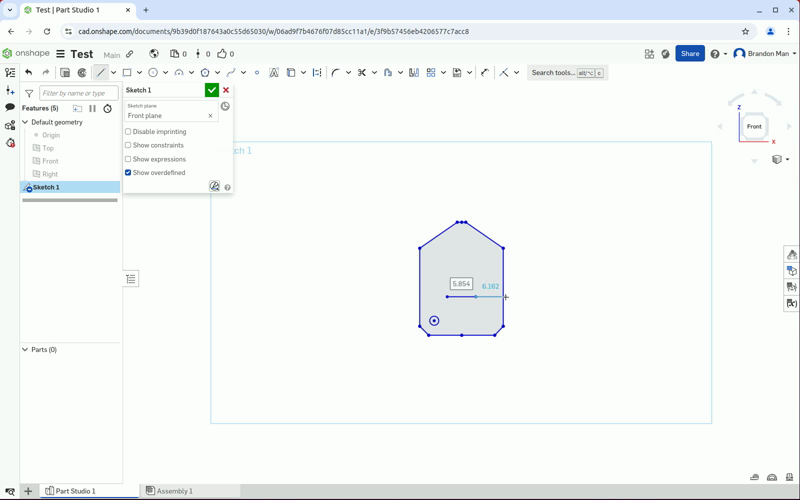
mouse_move(475, 267)
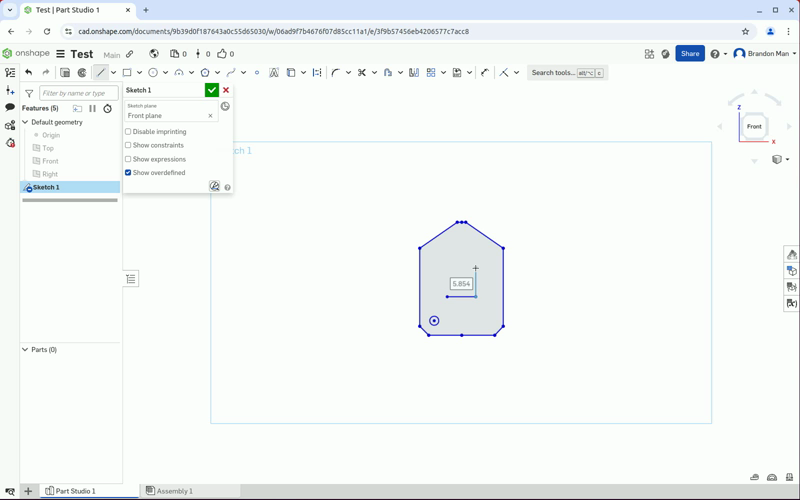
click(475, 267)
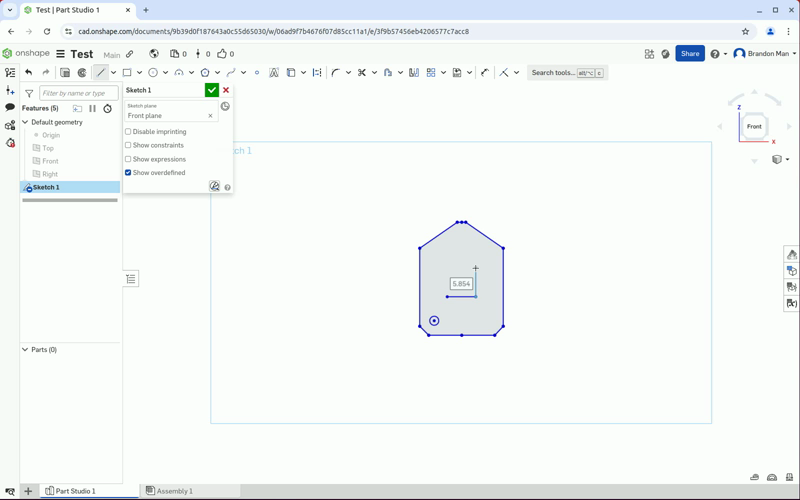
key_up(shift)
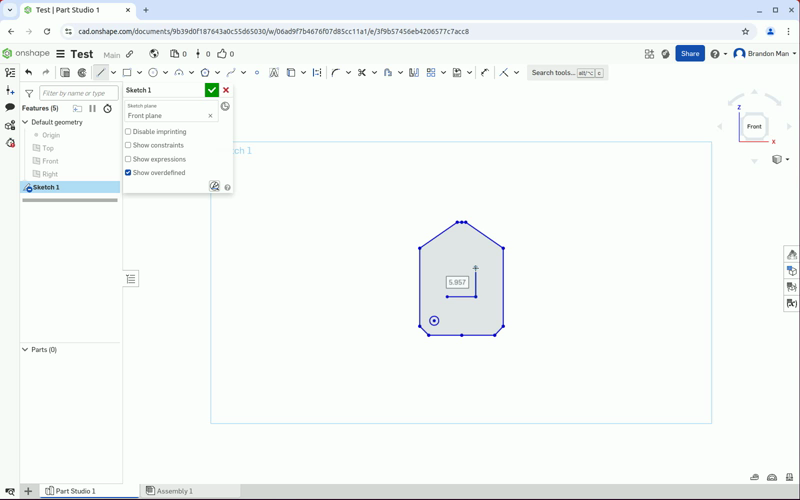
key_down(shift)
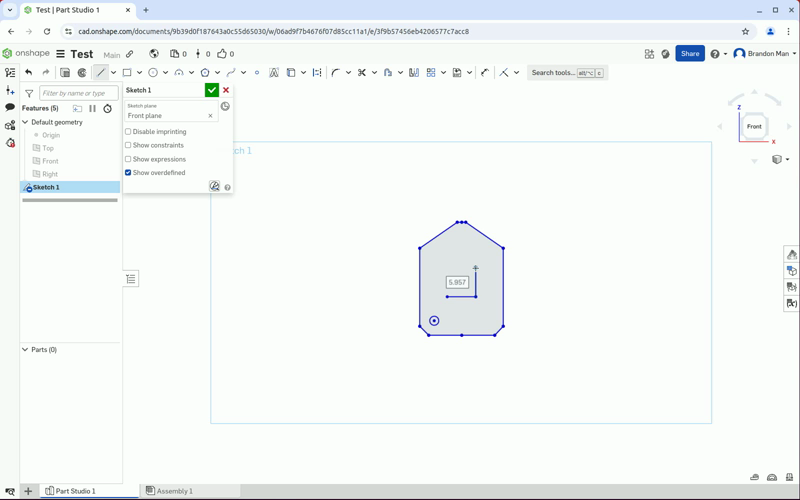
mouse_move(505, 267)
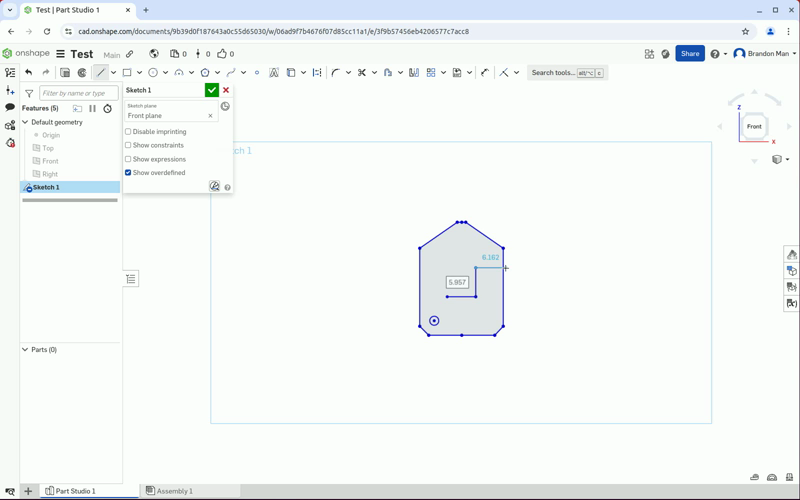
mouse_move(447, 267)
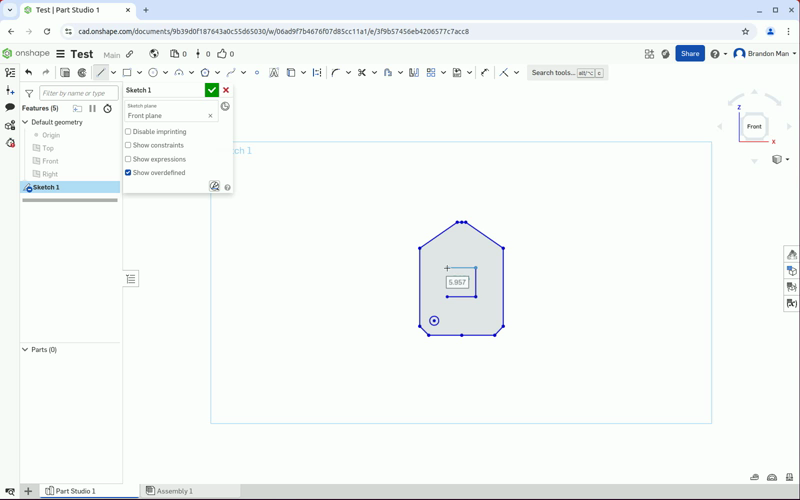
click(447, 267)
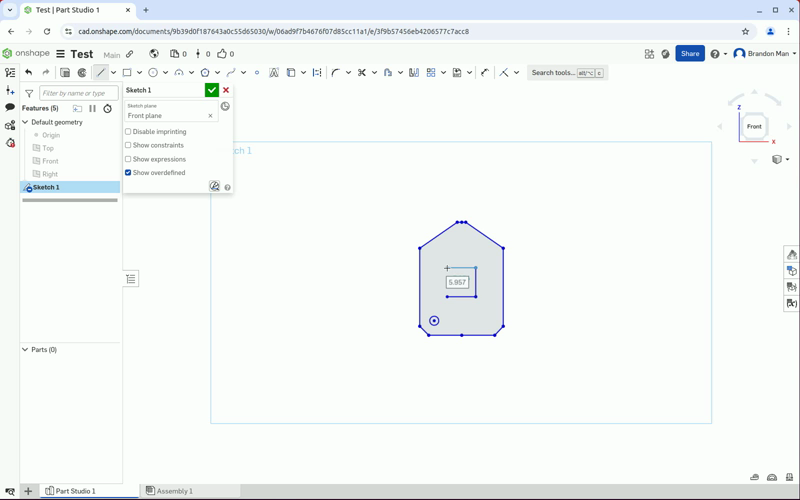
key_up(shift)
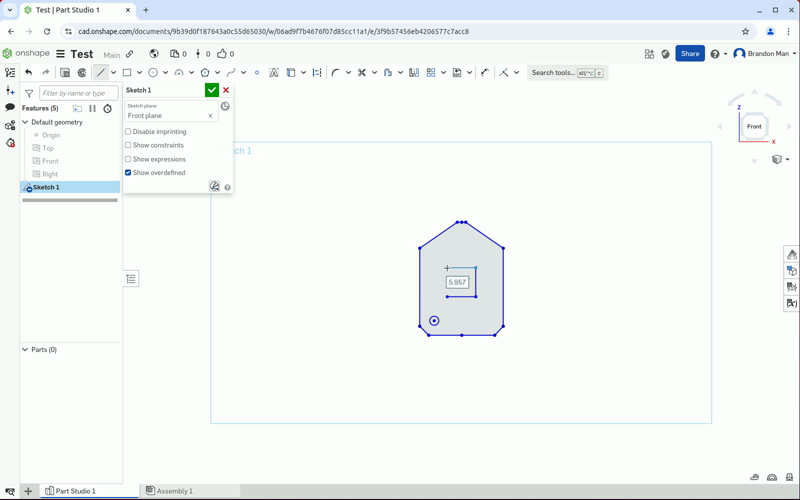
mouse_move(477, 267)
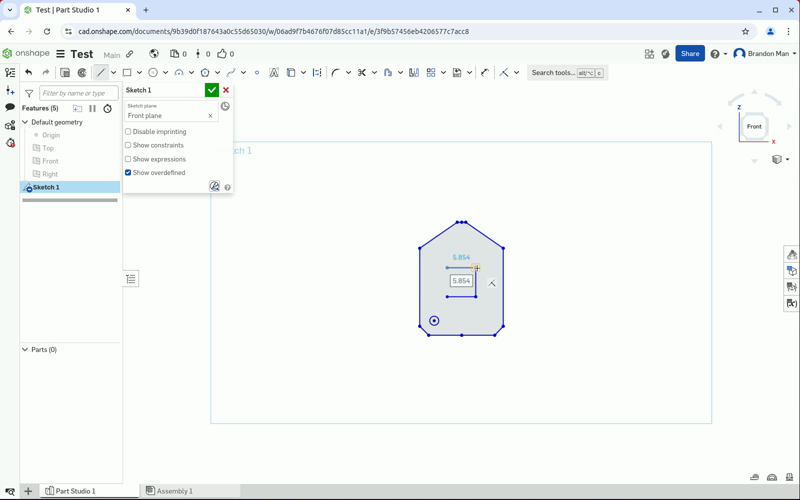
key_down(shift)
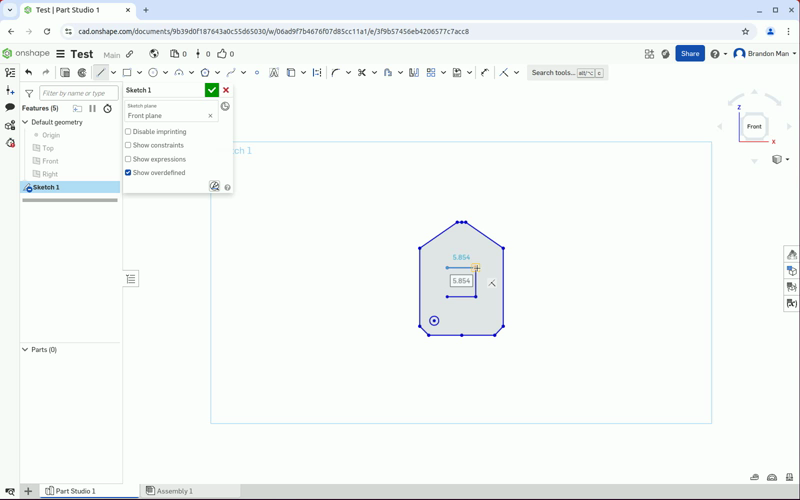
mouse_move(447, 296)
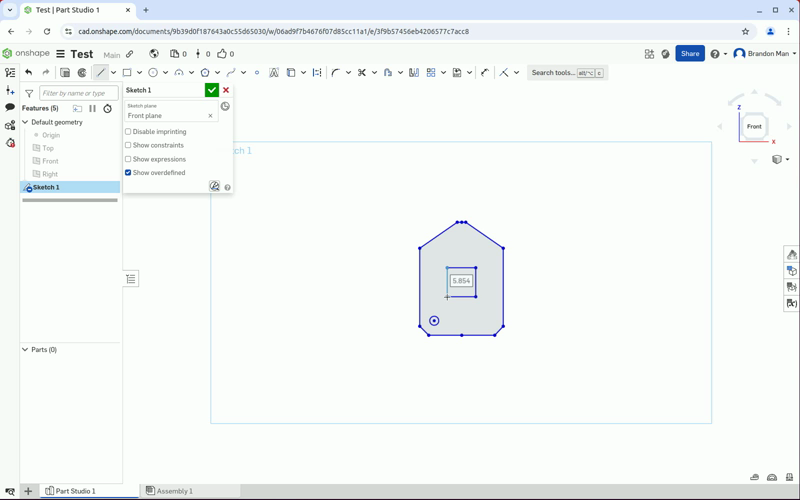
key_up(shift)
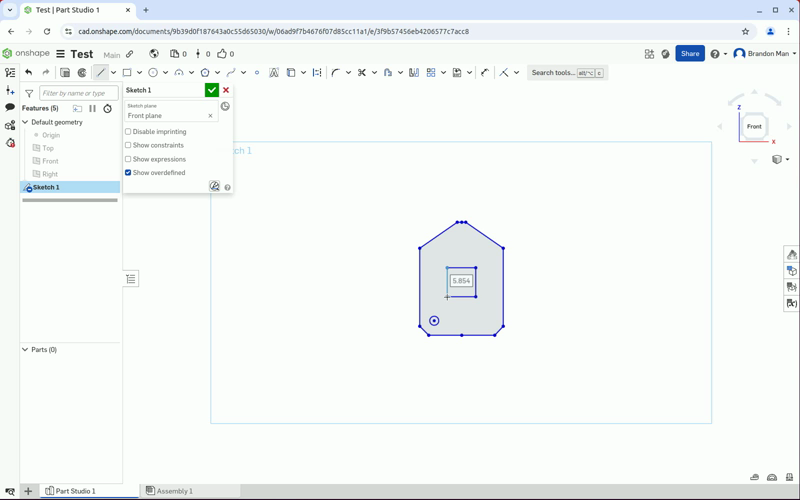
click(447, 296)
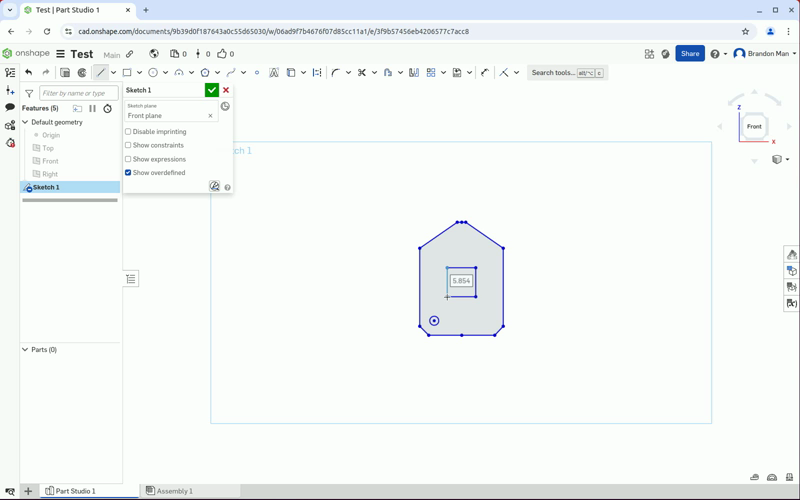
key(esc)
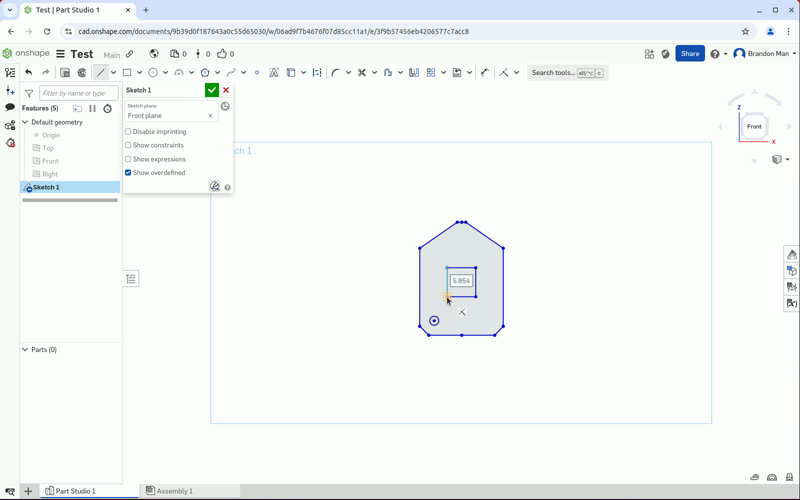
key(c)
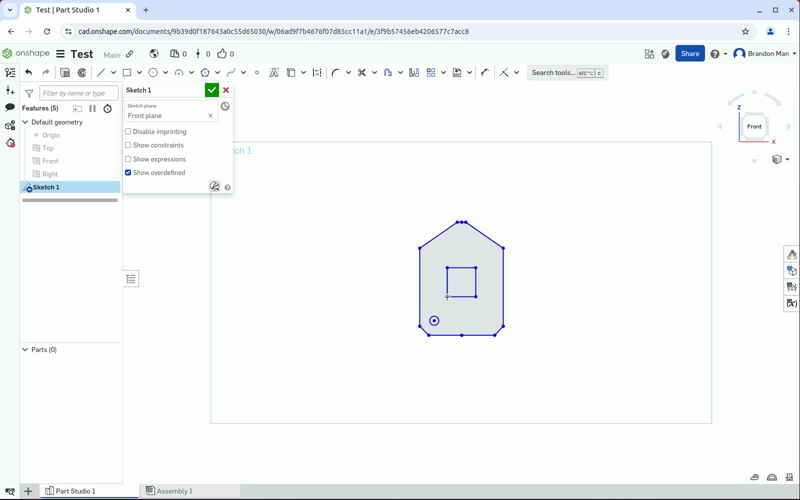
key_down(shift)
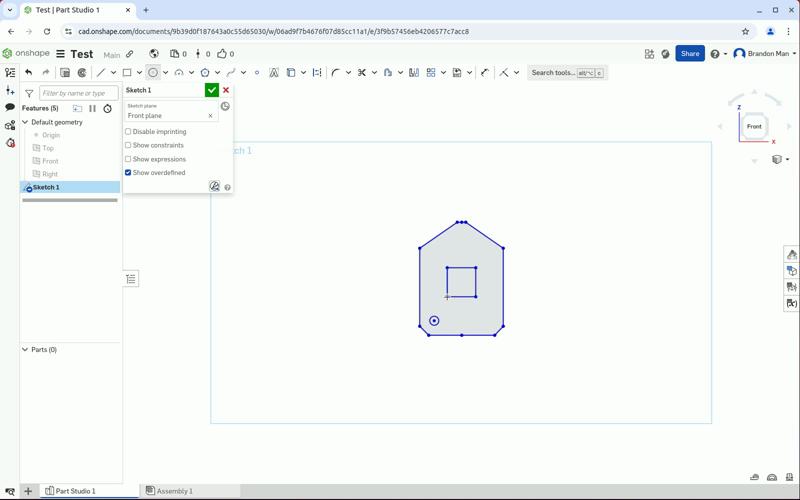
mouse_move(461, 236)
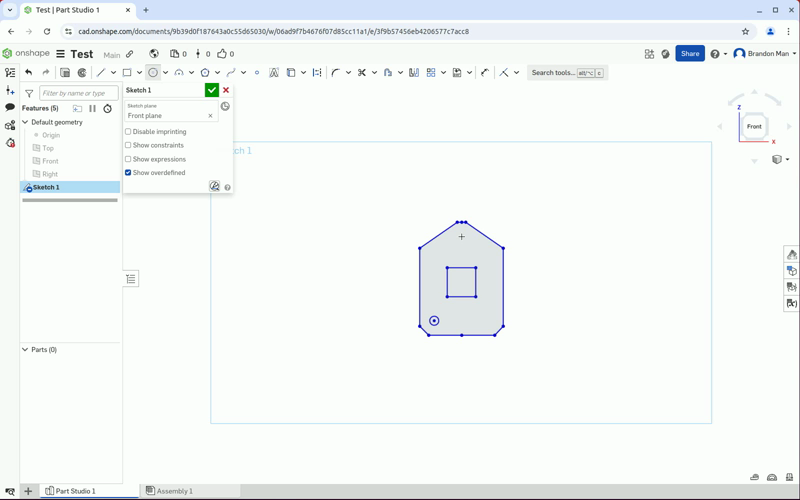
click(461, 236)
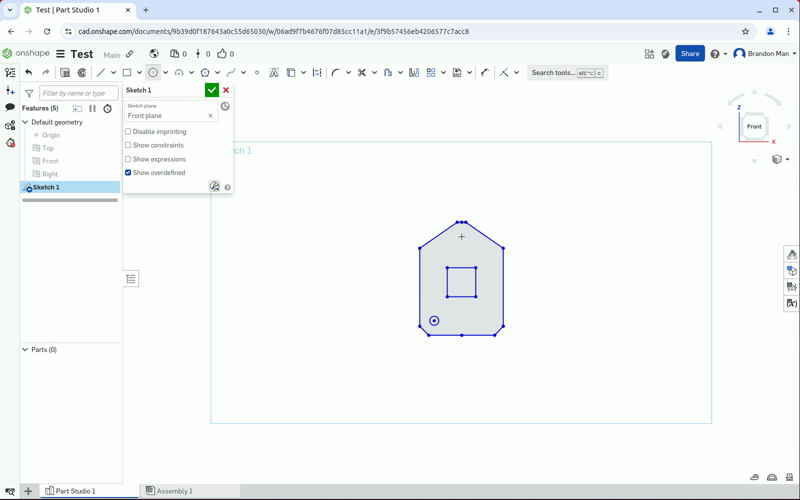
key_up(shift)
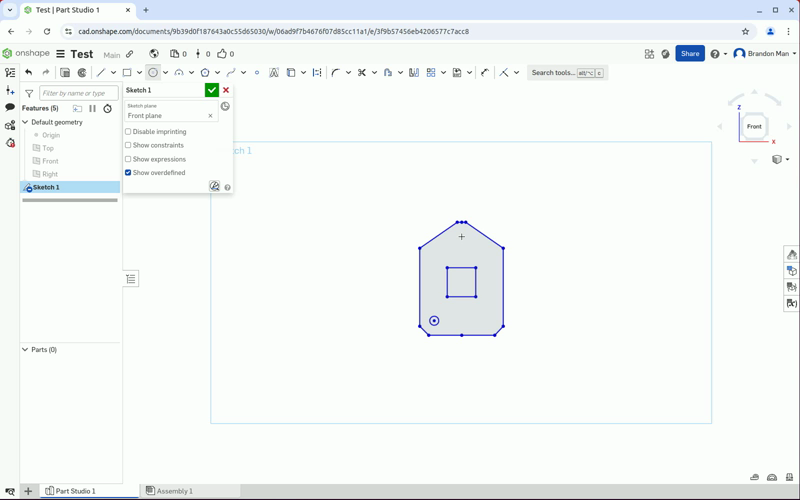
mouse_move(466, 236)
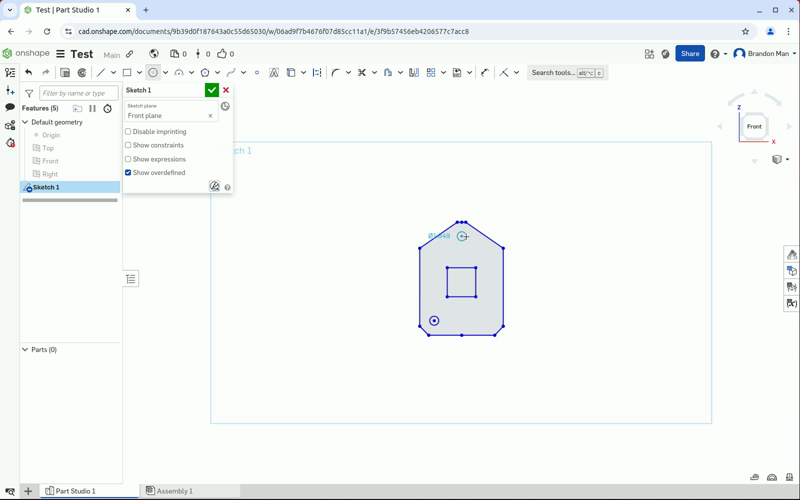
click(466, 236)
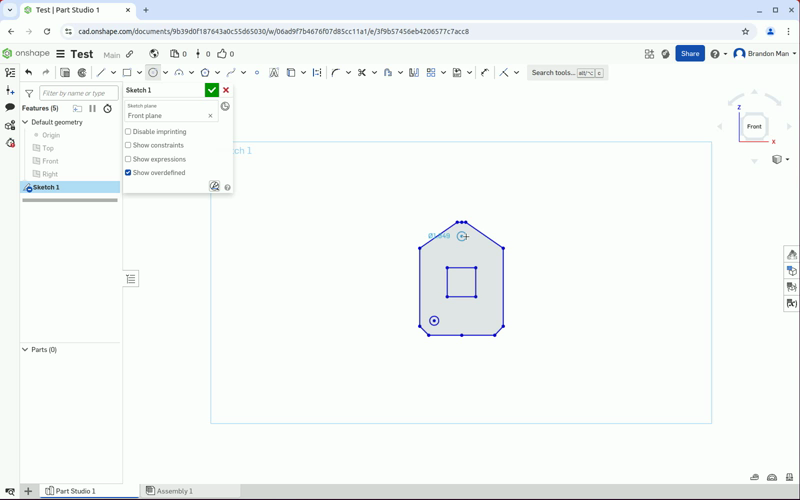
key(esc)
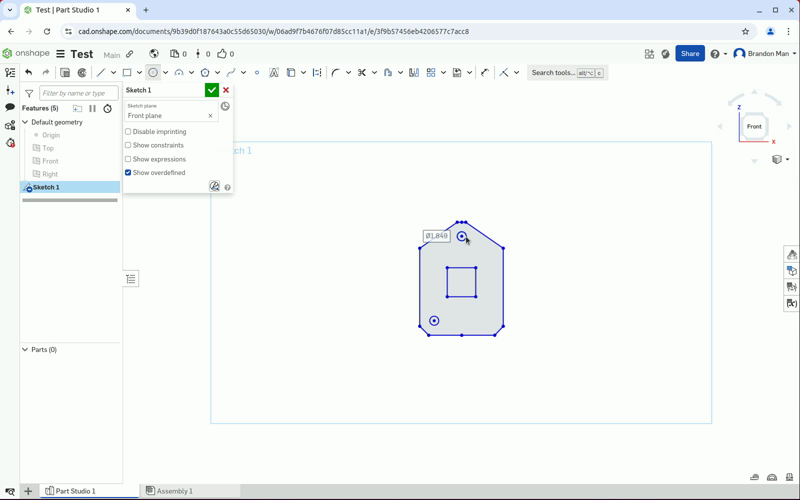
key(c)
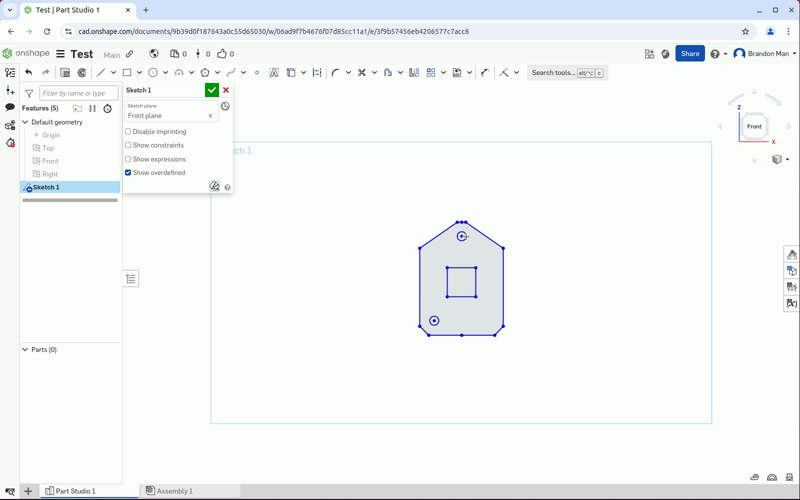
key_down(shift)
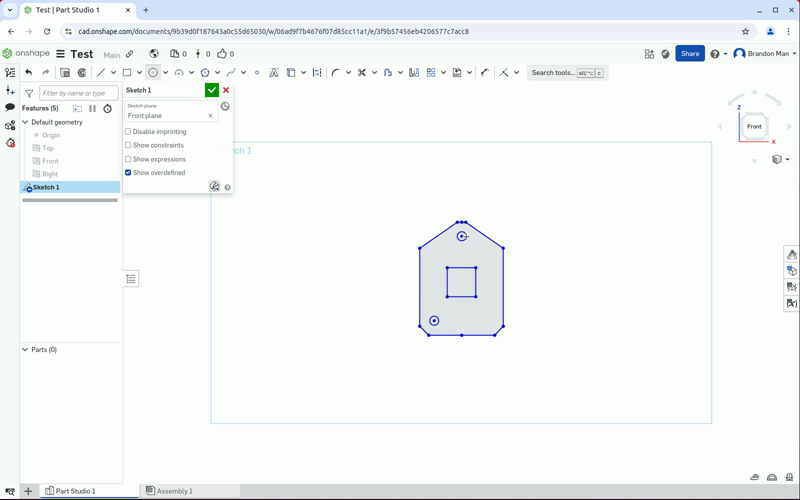
mouse_move(489, 320)
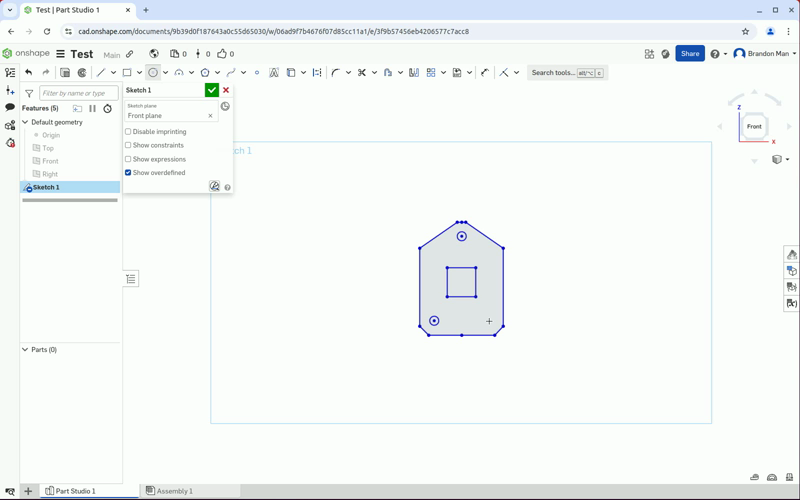
click(489, 320)
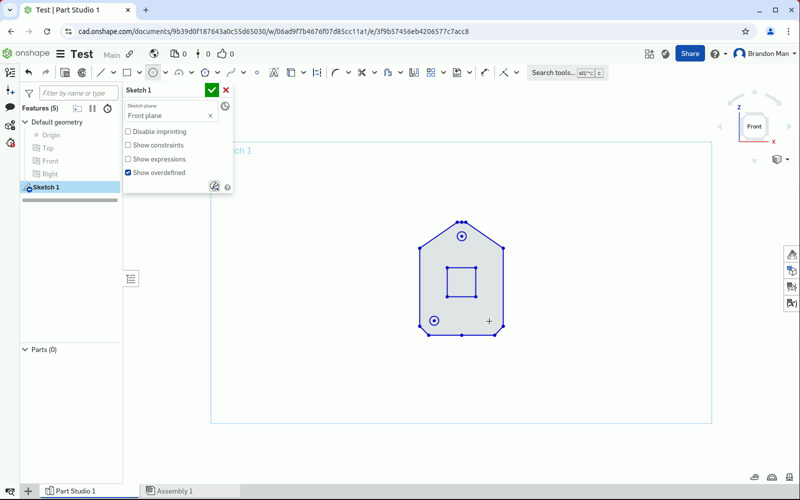
key_up(shift)
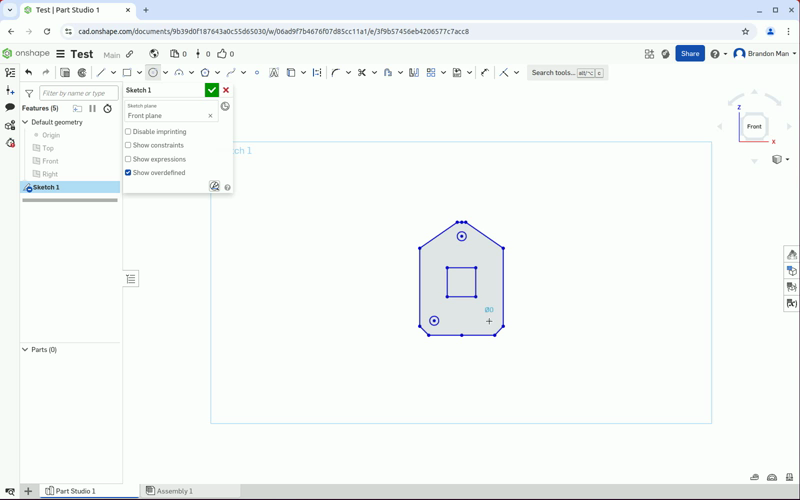
mouse_move(493, 320)
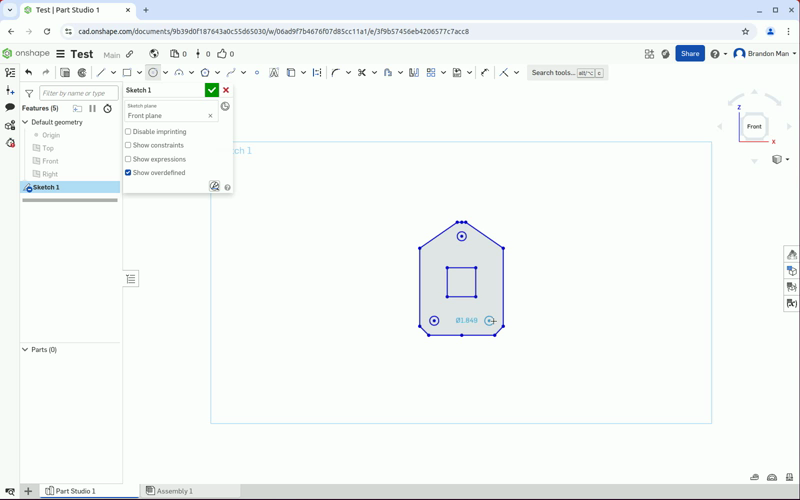
click(493, 320)
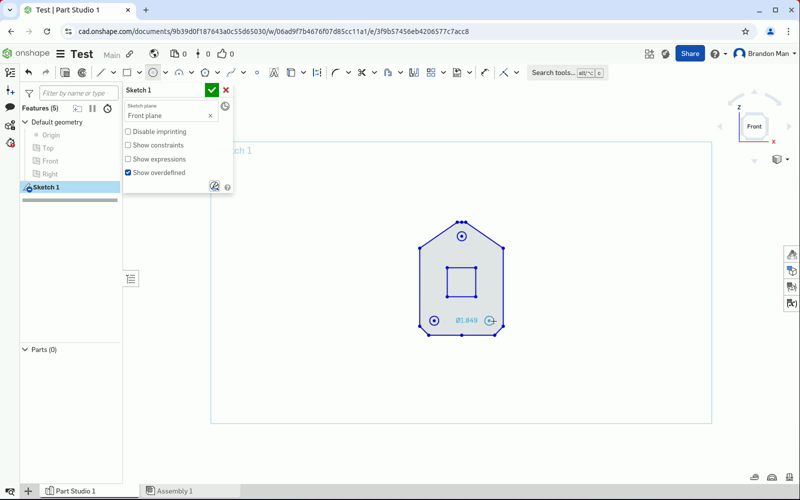
key(esc)
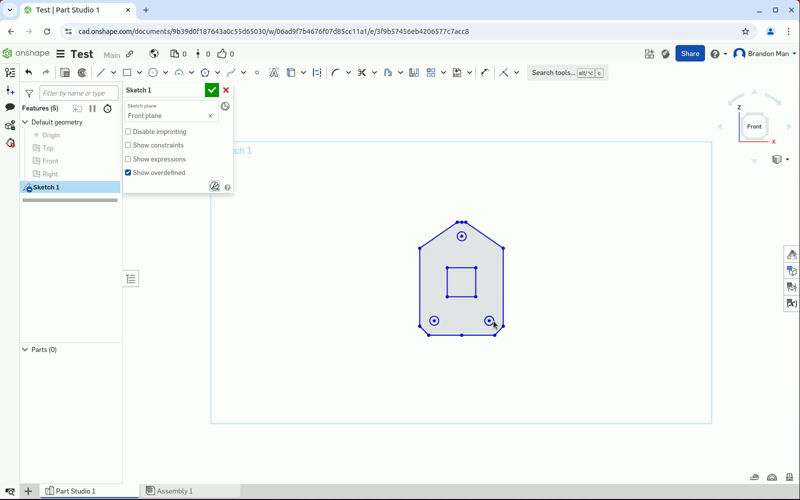
mouse_move(470, 262)
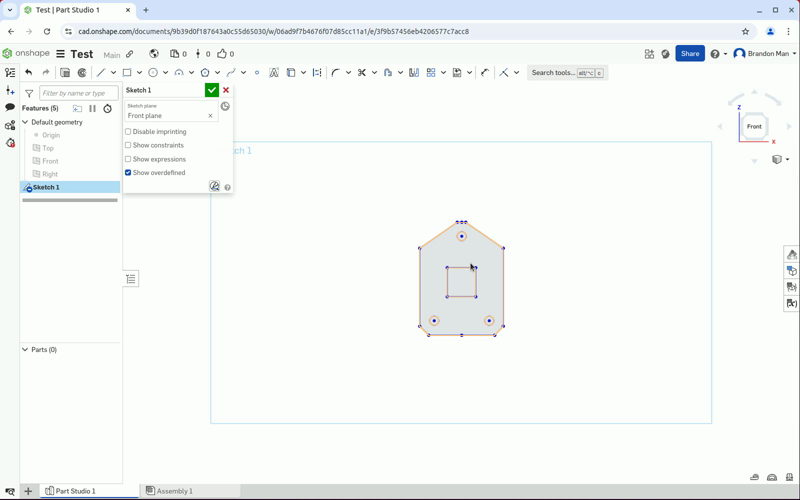
click(470, 262)
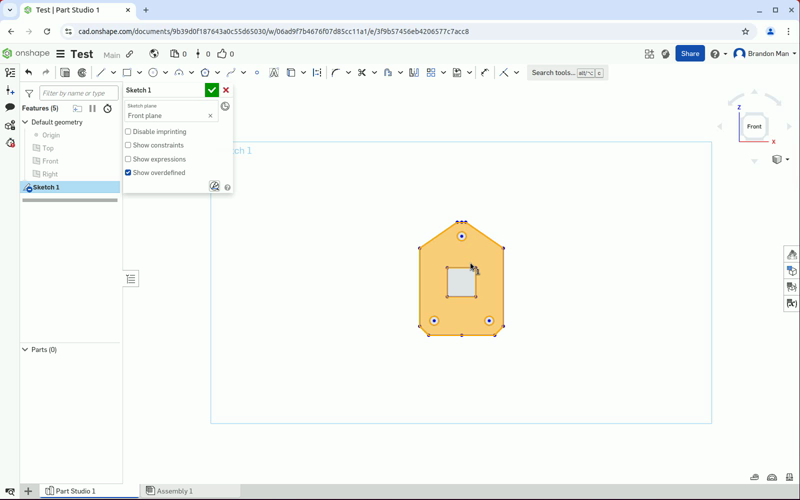
mouse_move(73, 352)
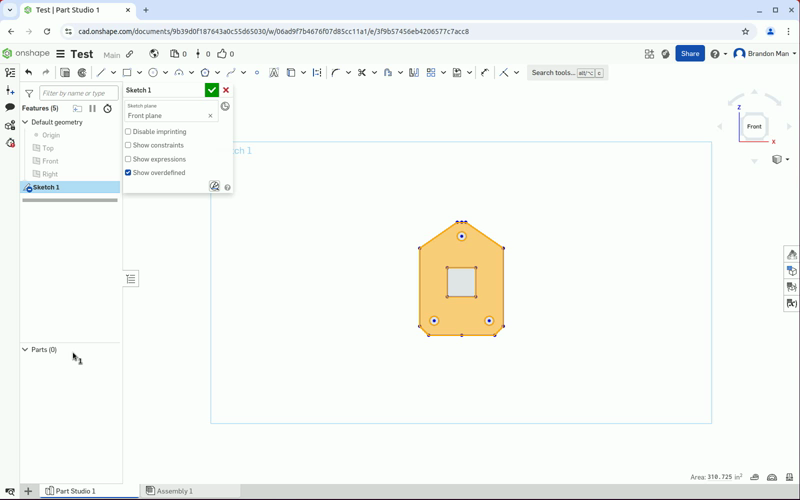
key(shift+y)
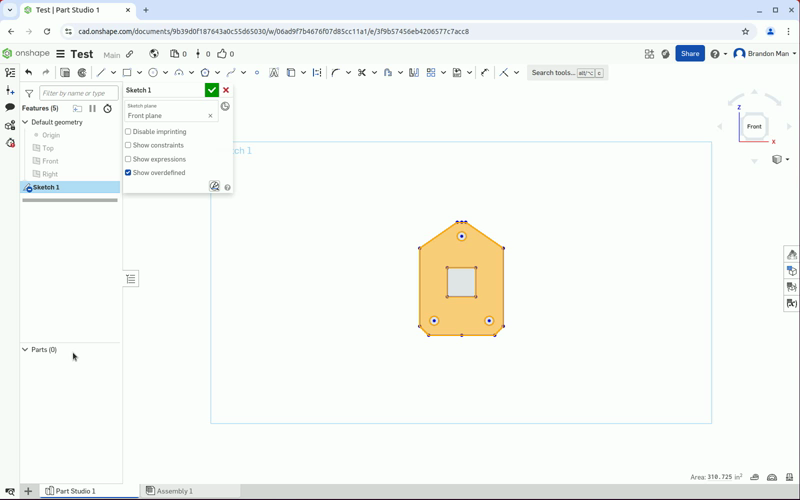
key(shift+e)
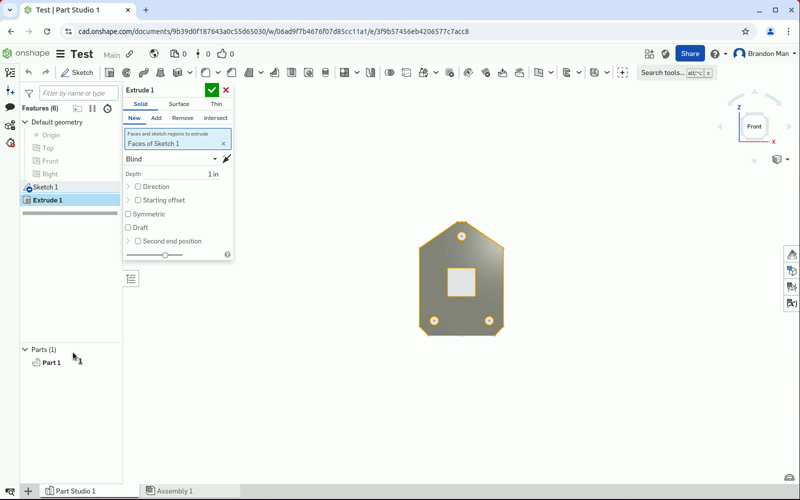
mouse_move(143, 106)
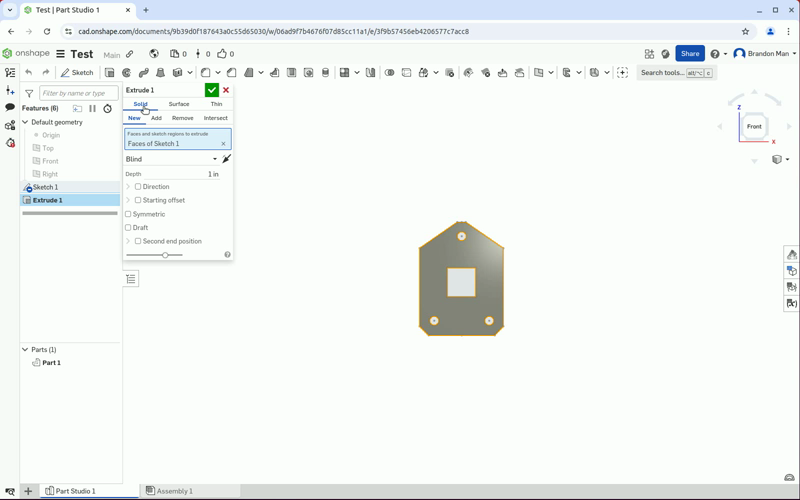
click(143, 106)
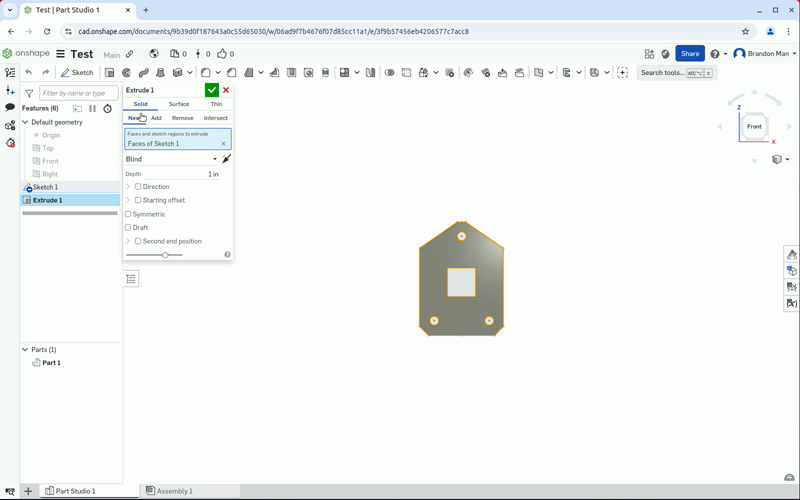
mouse_move(137, 120)
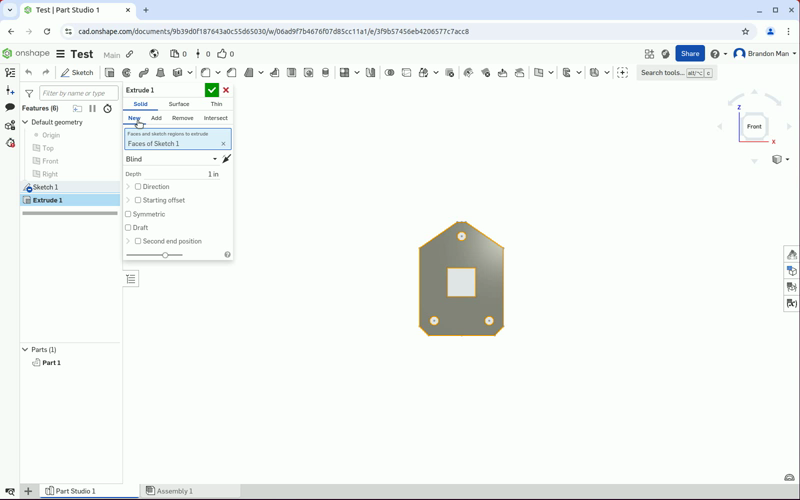
click(137, 120)
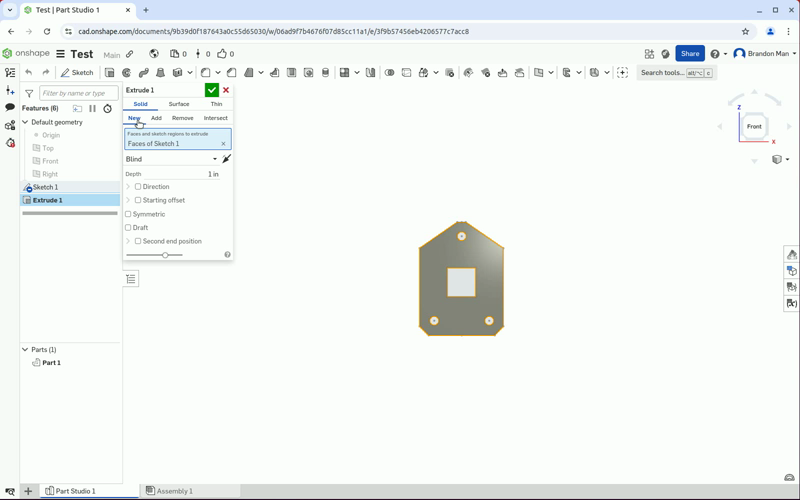
key(tab, 4)
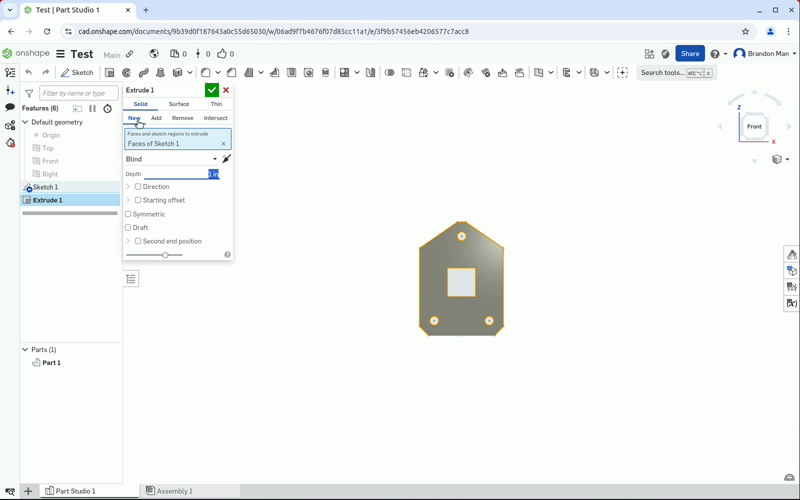
text(0.722)
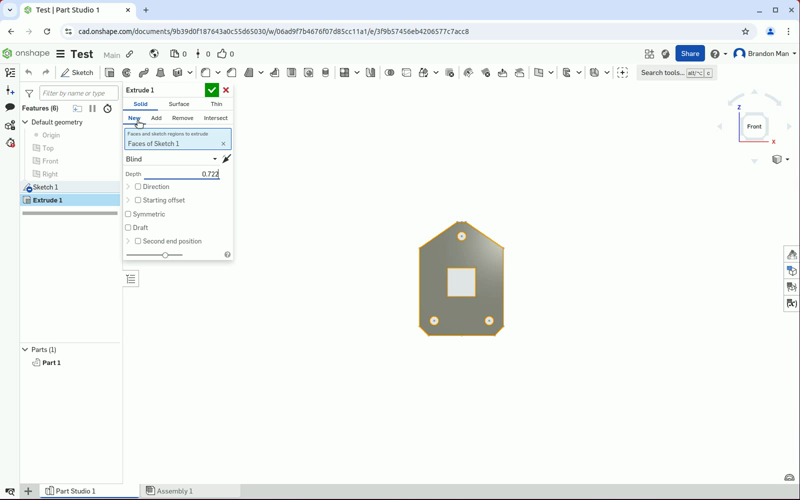
key(enter)
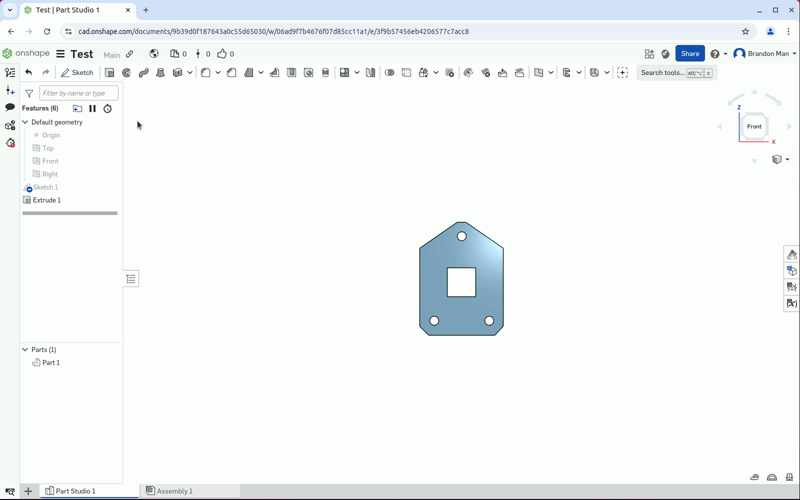
key(shift+h)
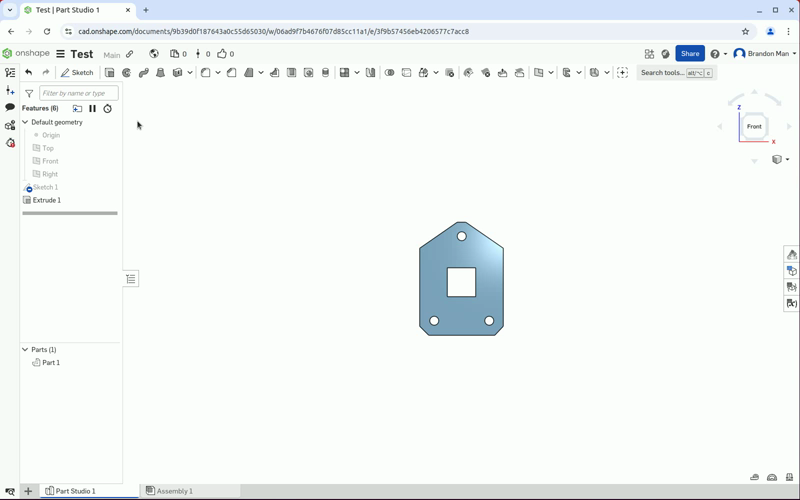
key(shift+h)
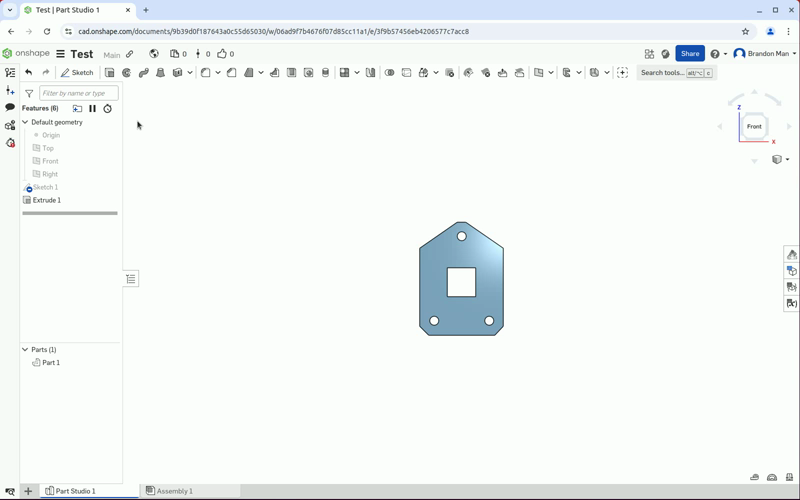
mouse_move(73, 189)
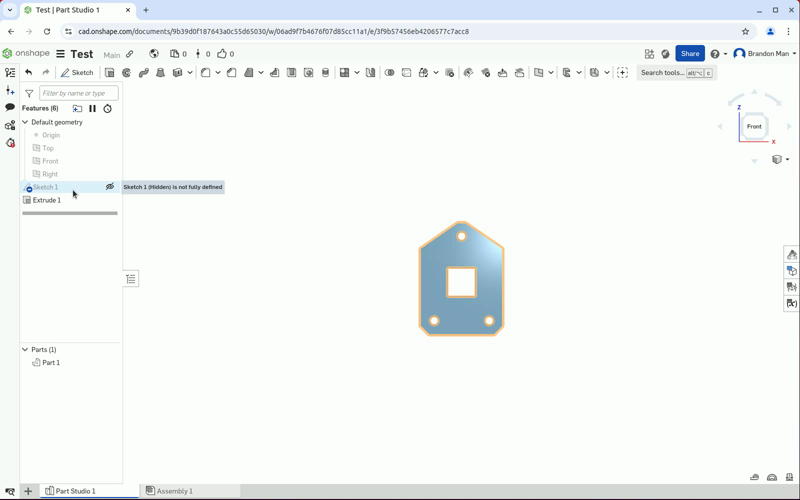
click(73, 189)
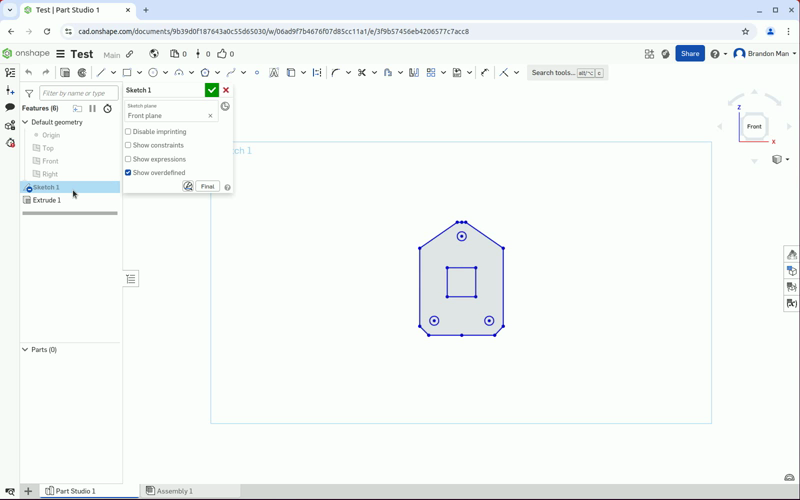
mouse_move(229, 92)
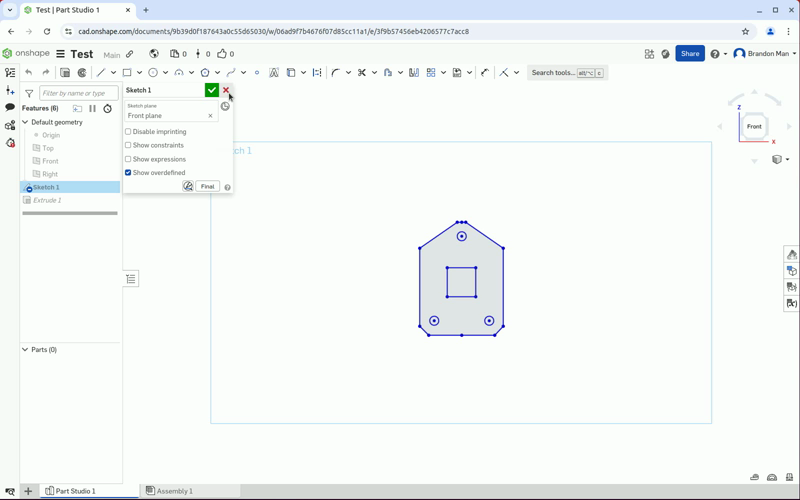
click(229, 92)
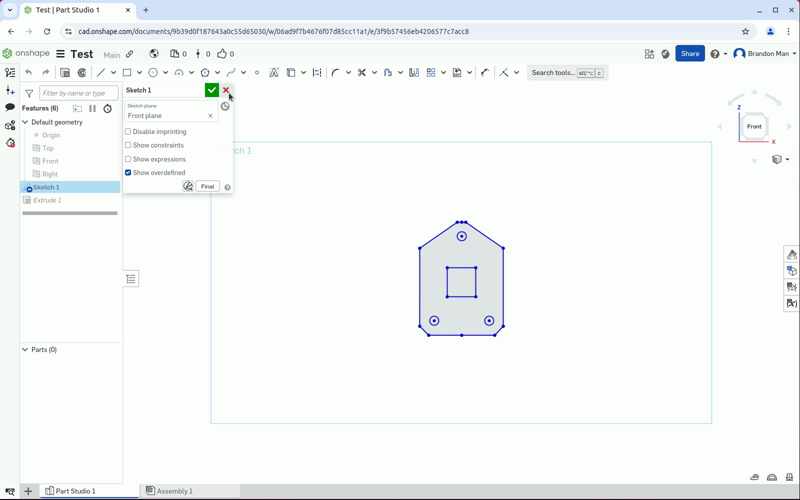
key(shift+s)
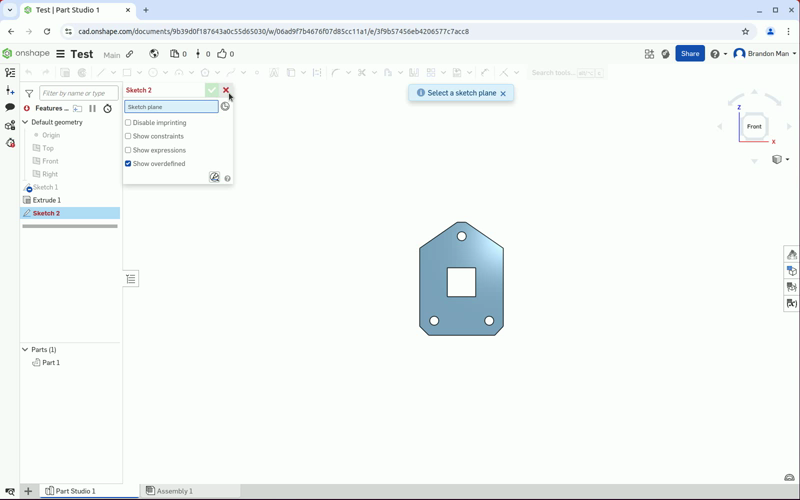
mouse_move(73, 163)
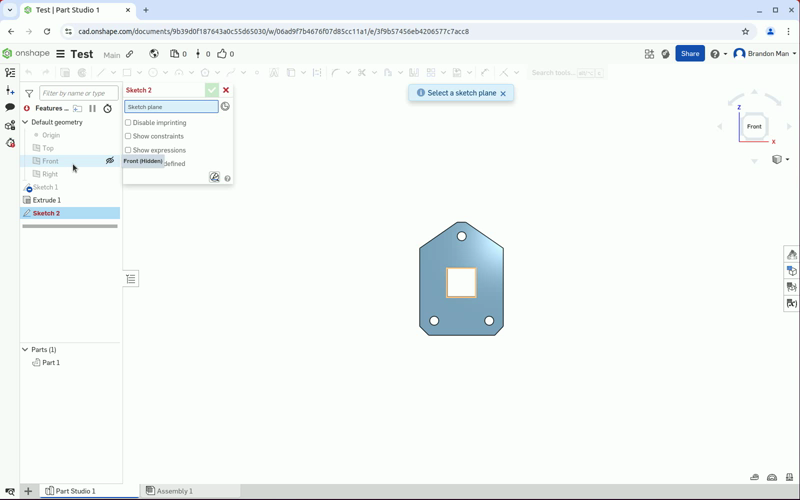
click(73, 163)
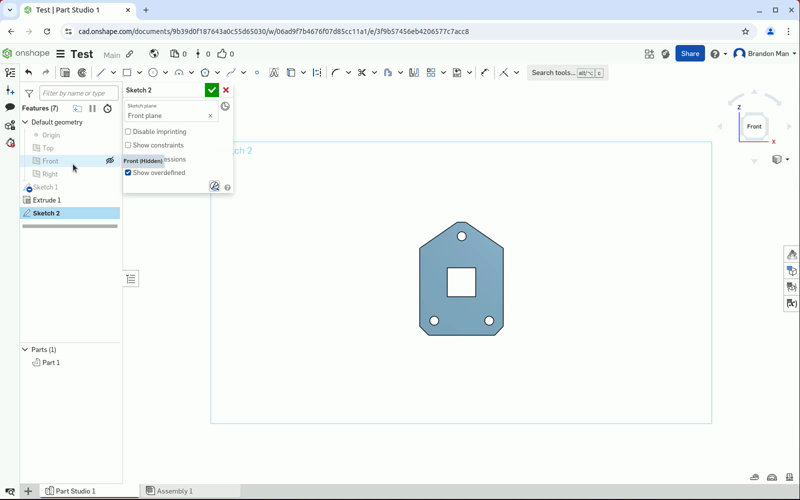
mouse_move(73, 352)
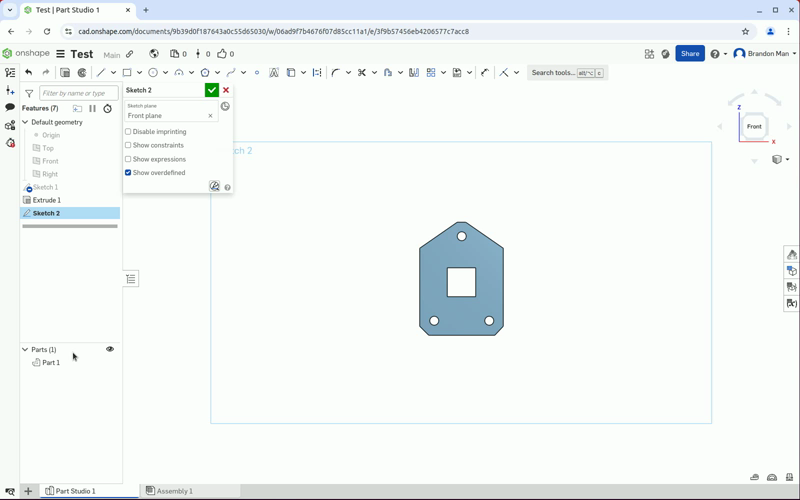
key(y)
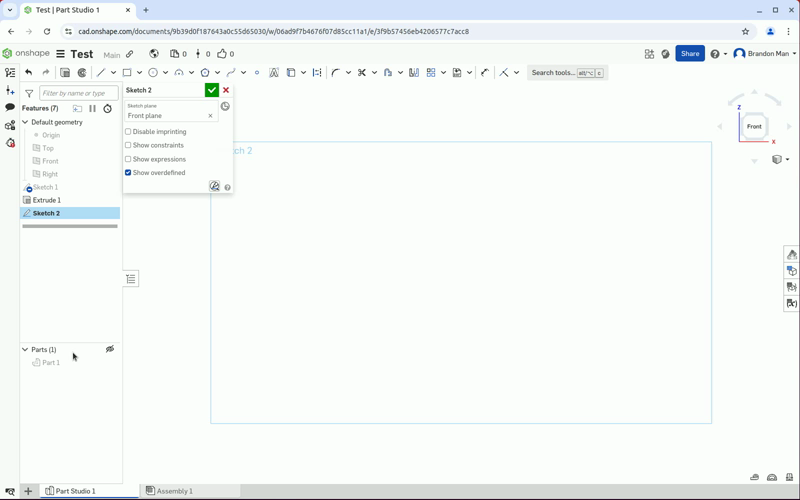
key(a)
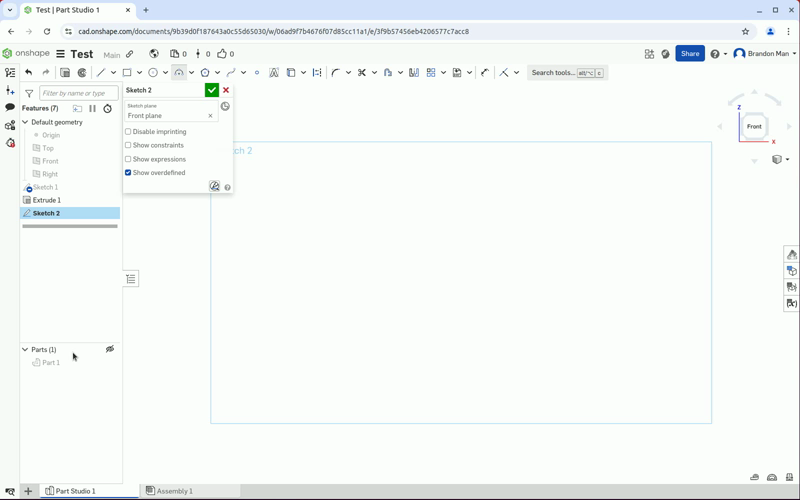
key_down(shift)
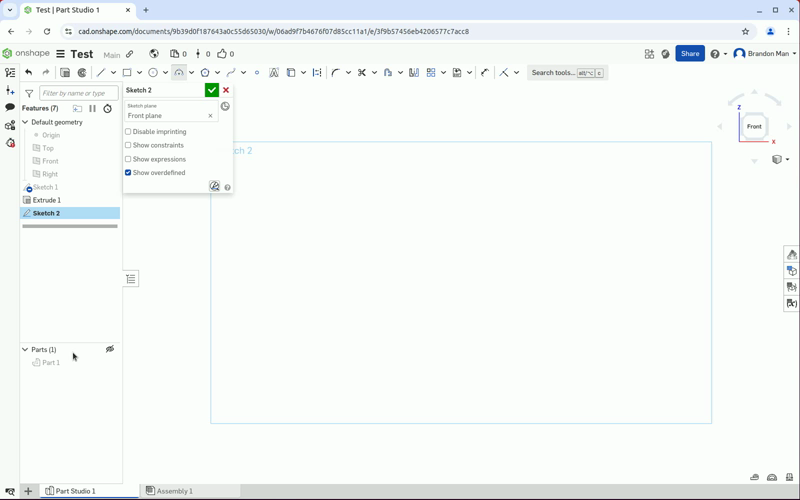
mouse_move(446, 292)
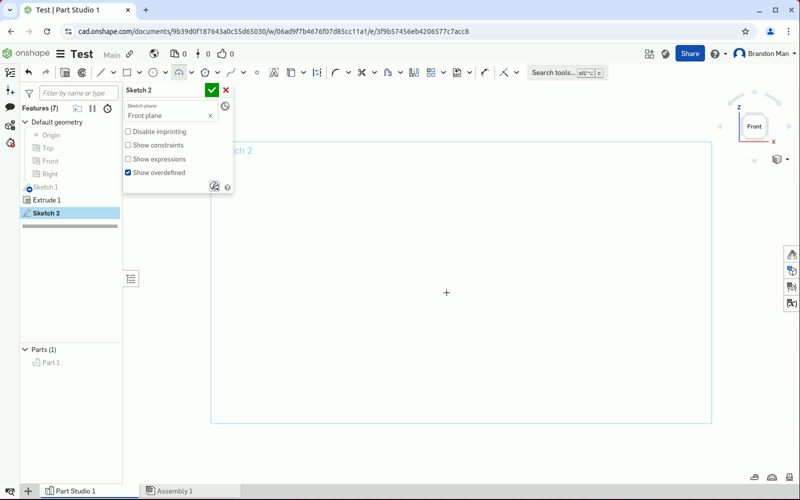
click(446, 292)
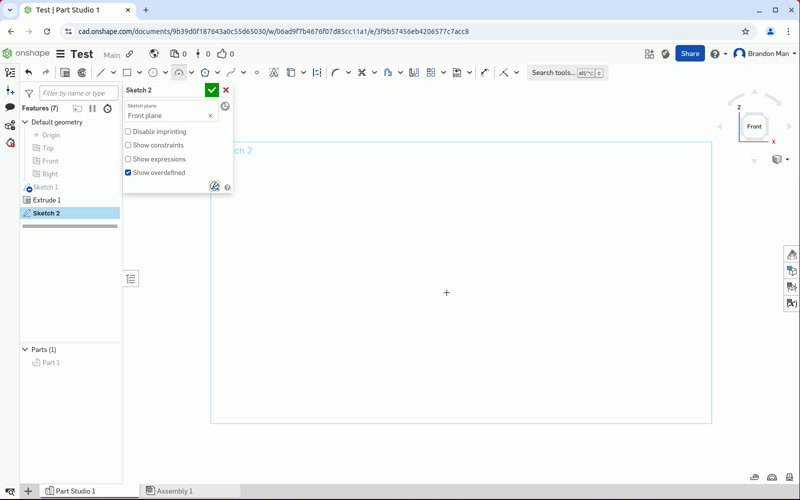
key_up(shift)
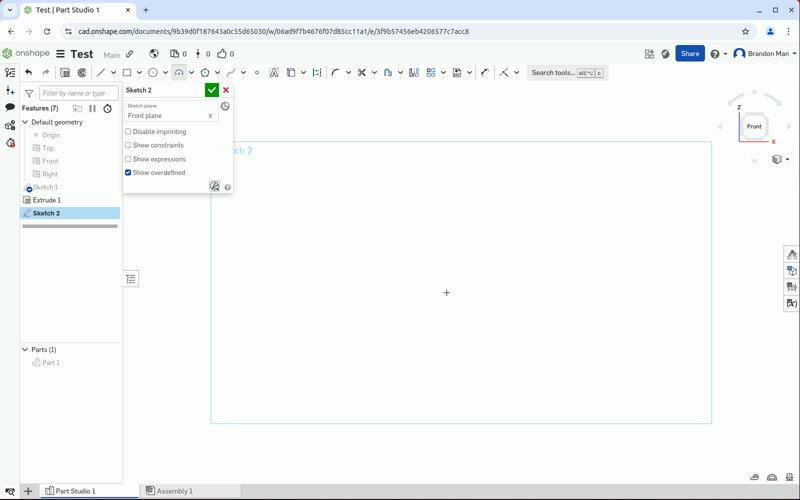
key_down(shift)
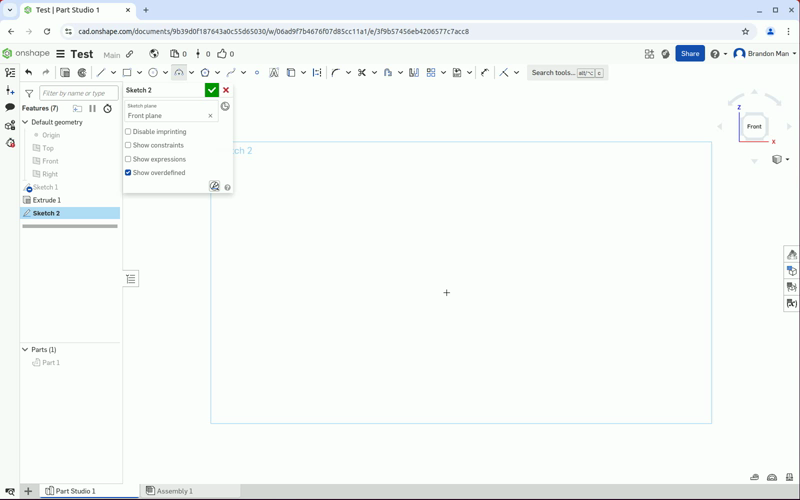
mouse_move(451, 296)
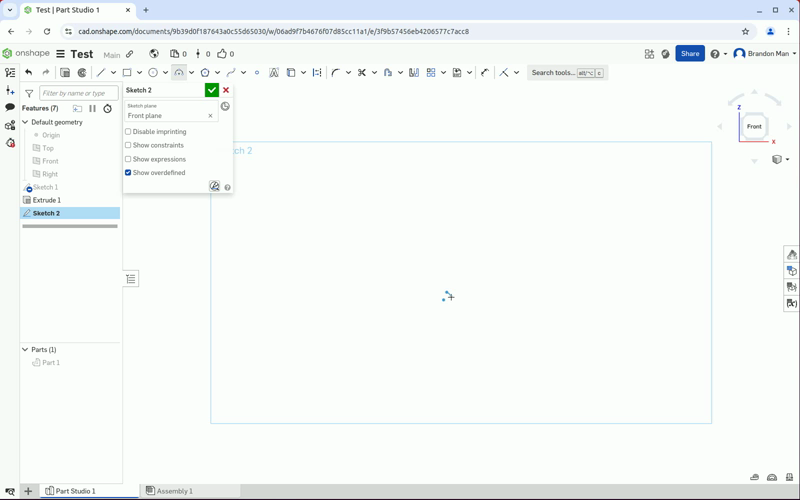
scroll(6)
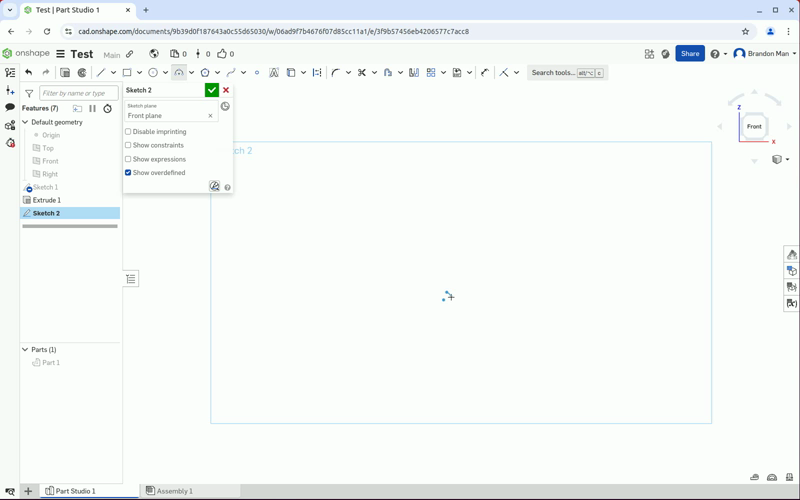
scroll(6)
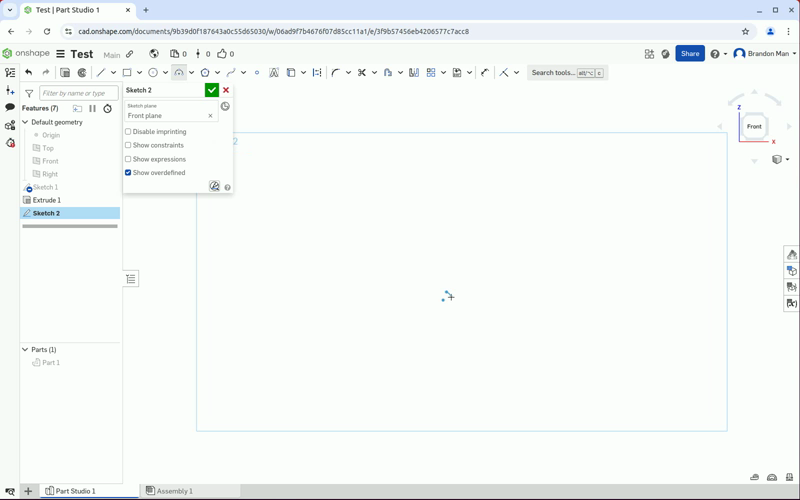
scroll(6)
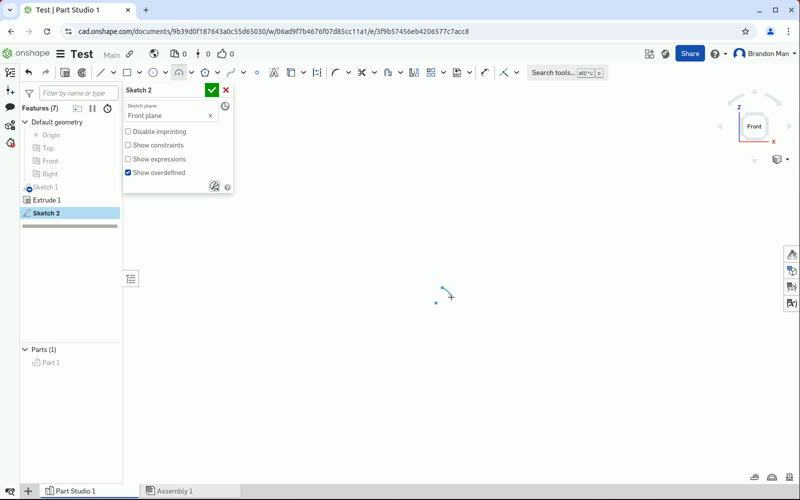
scroll(6)
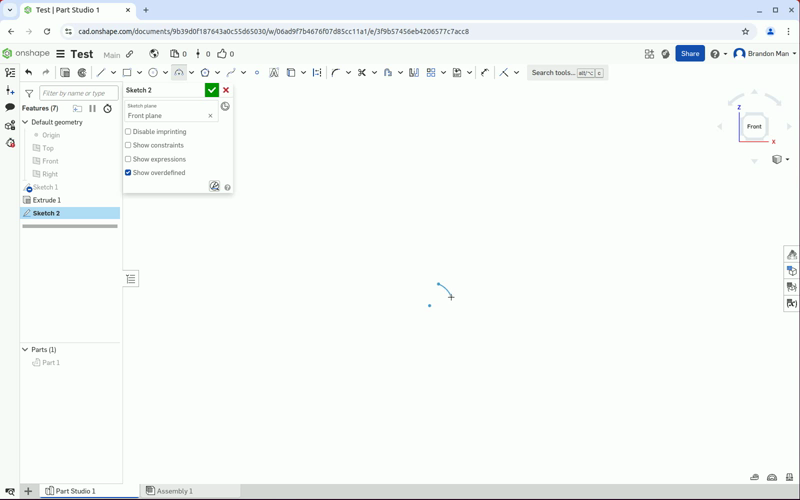
scroll(6)
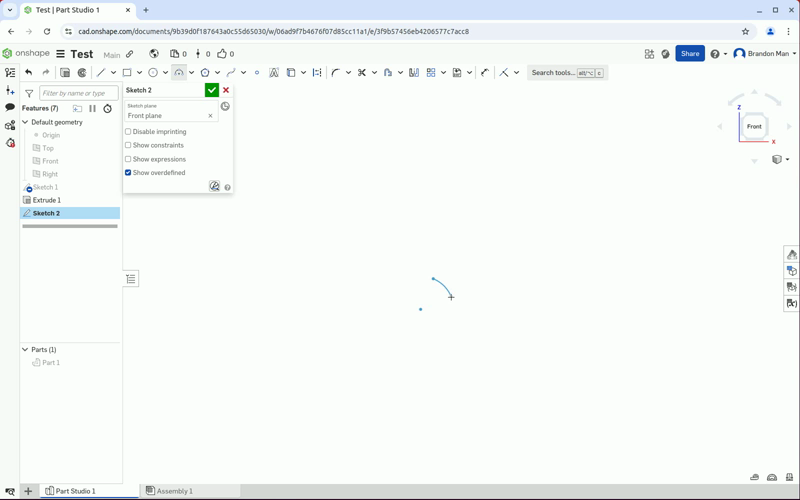
scroll(6)
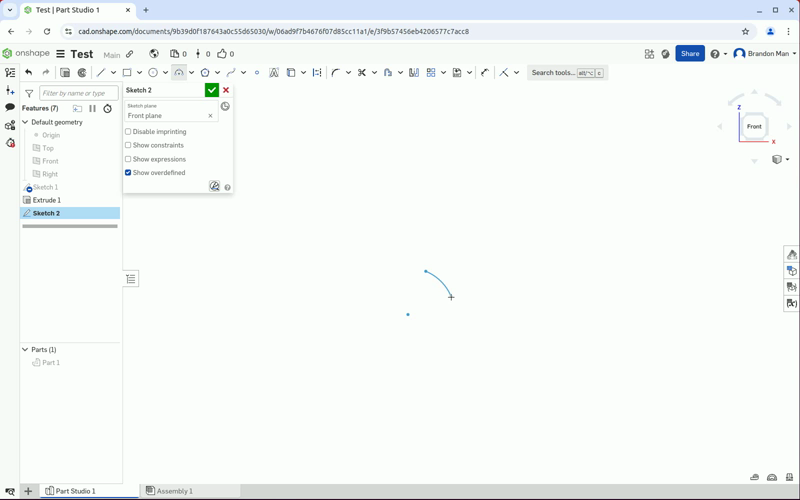
scroll(6)
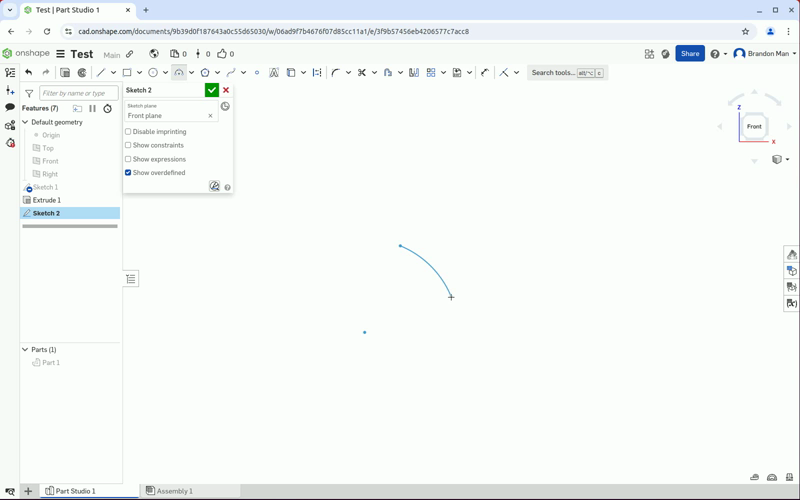
click(451, 296)
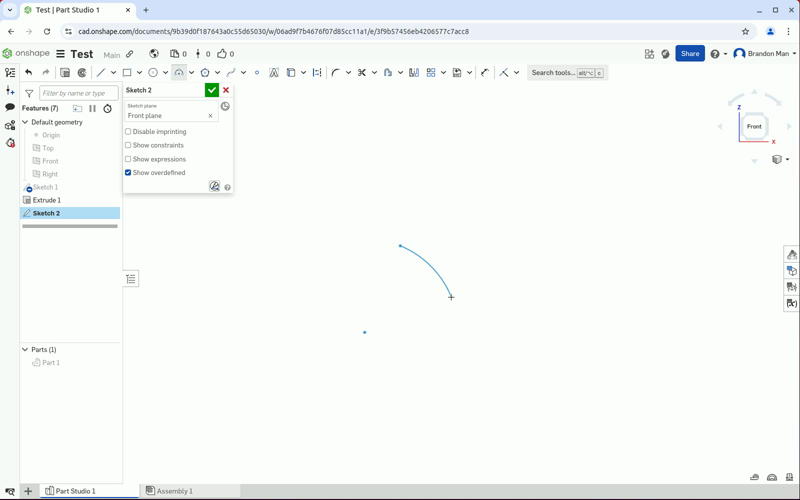
scroll(-6)
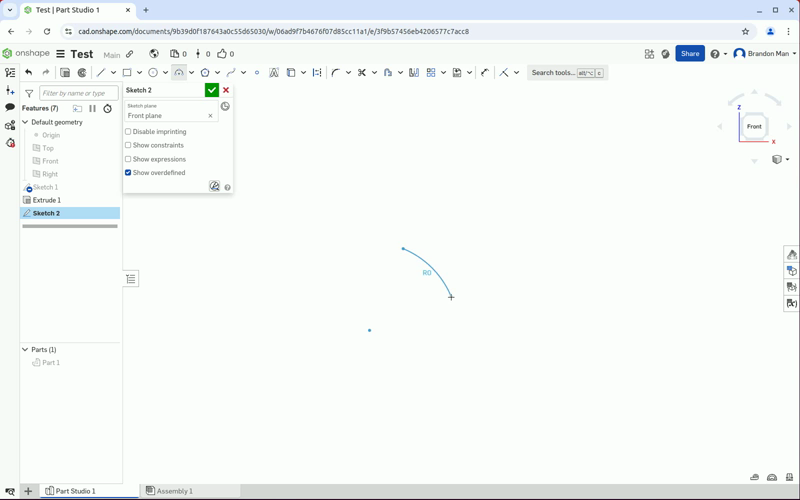
scroll(-6)
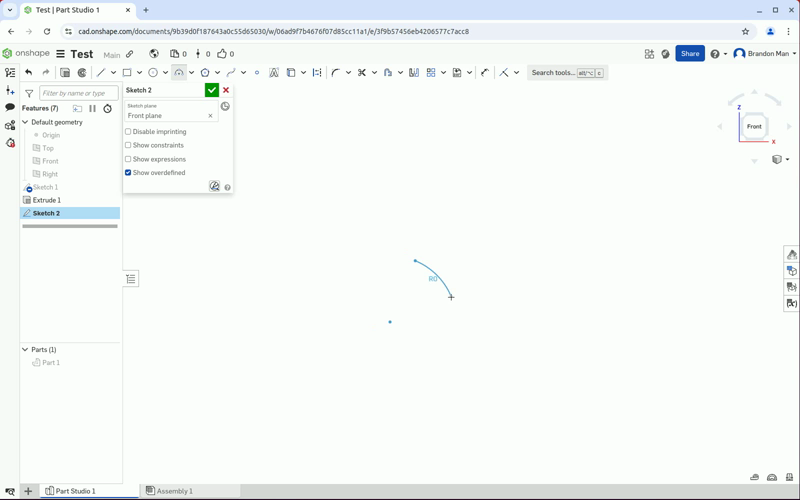
scroll(-6)
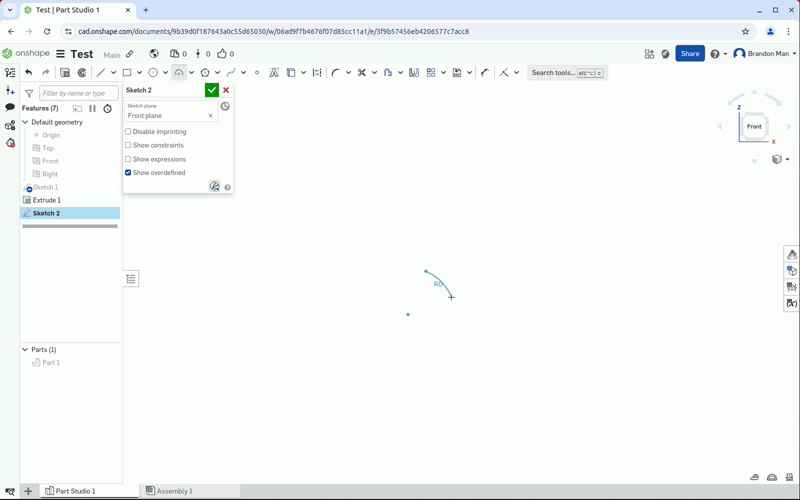
scroll(-6)
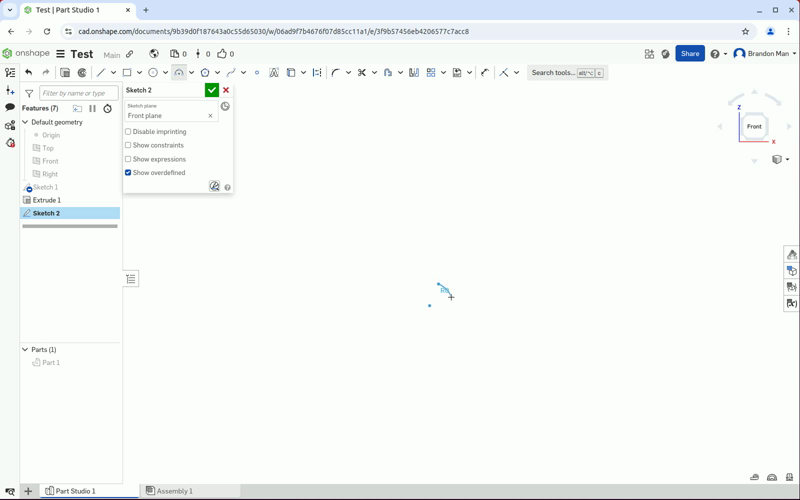
scroll(-6)
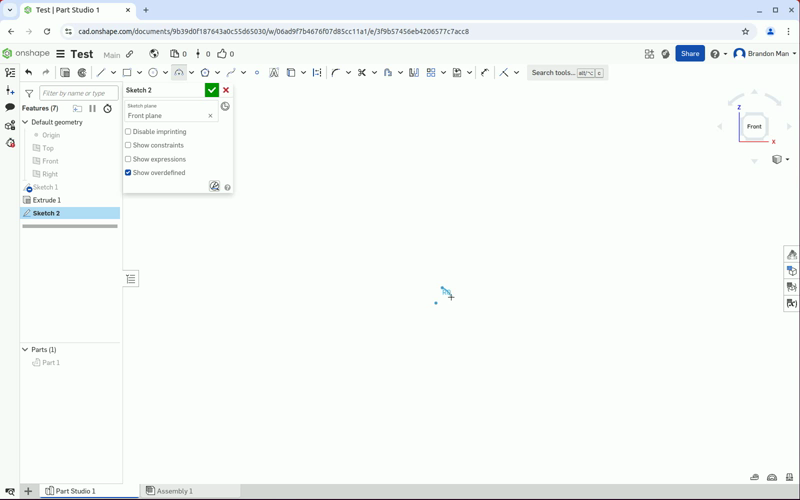
scroll(-6)
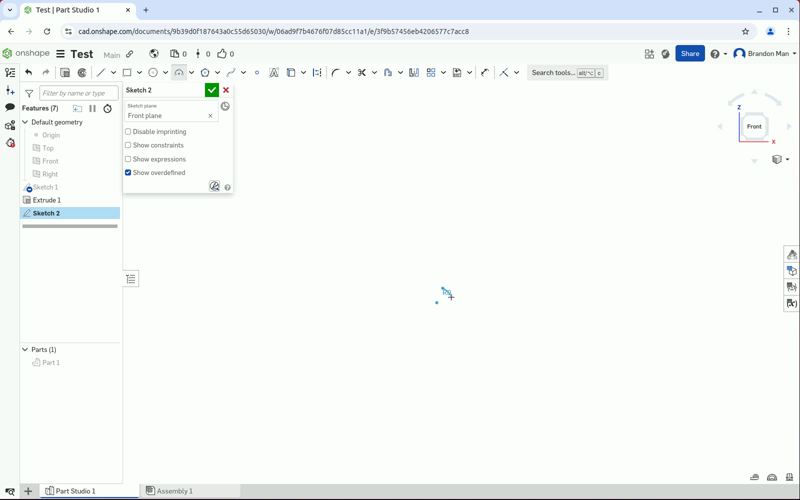
scroll(-6)
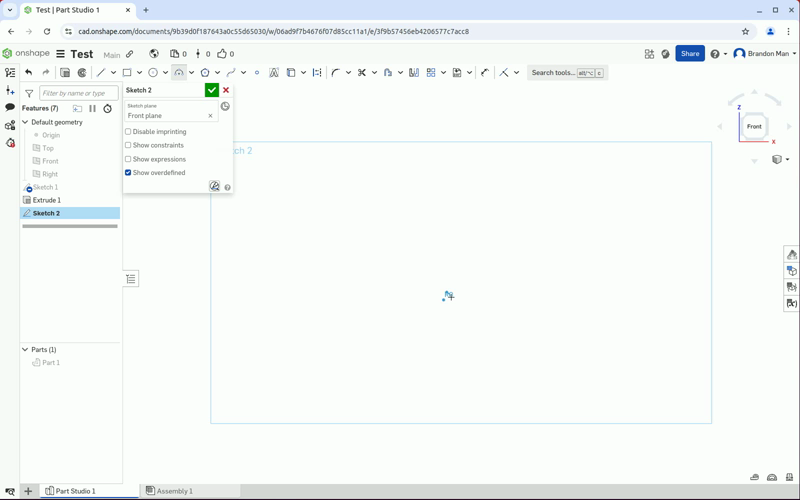
mouse_move(447, 295)
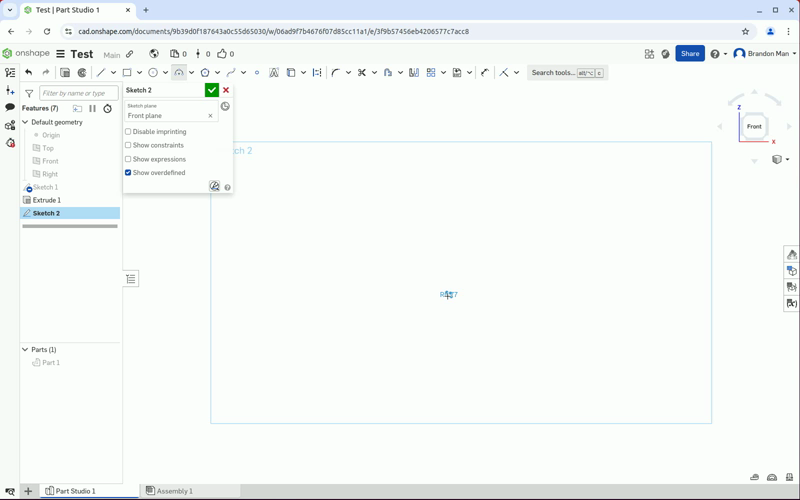
scroll(6)
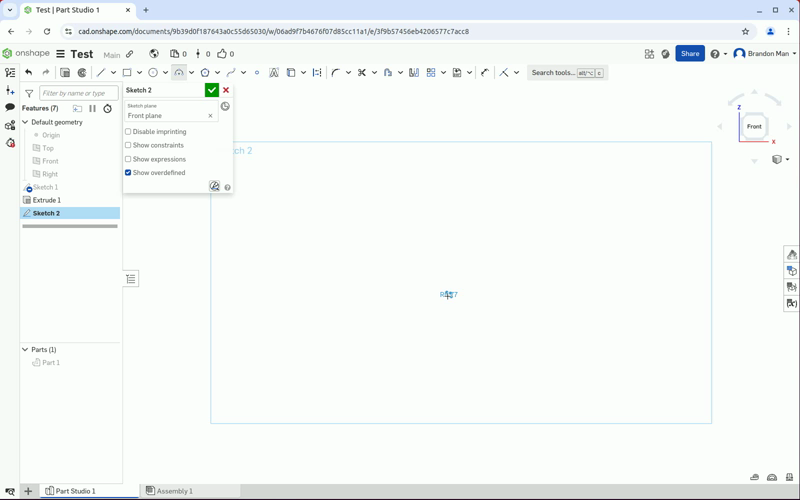
scroll(6)
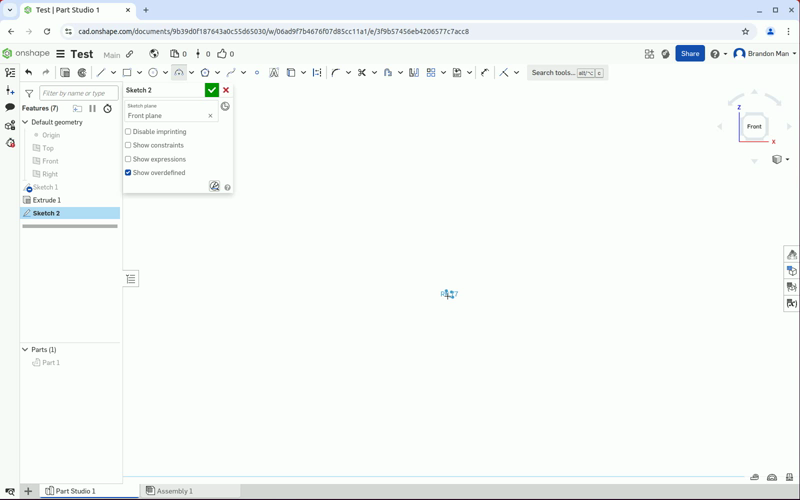
scroll(6)
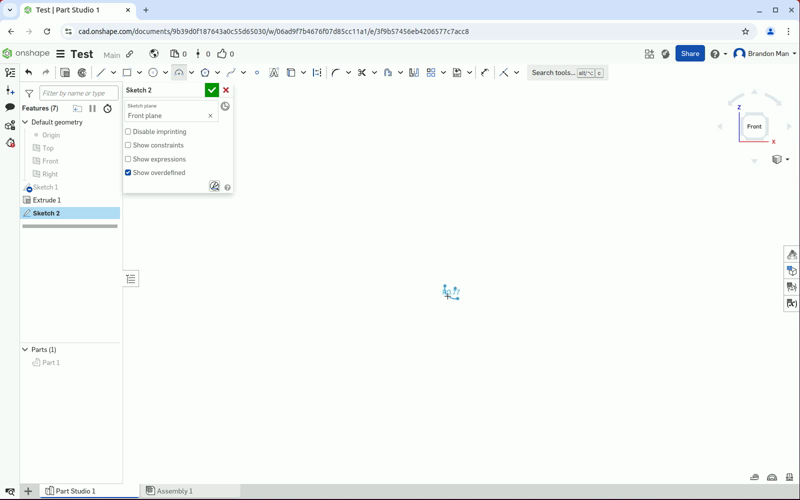
scroll(6)
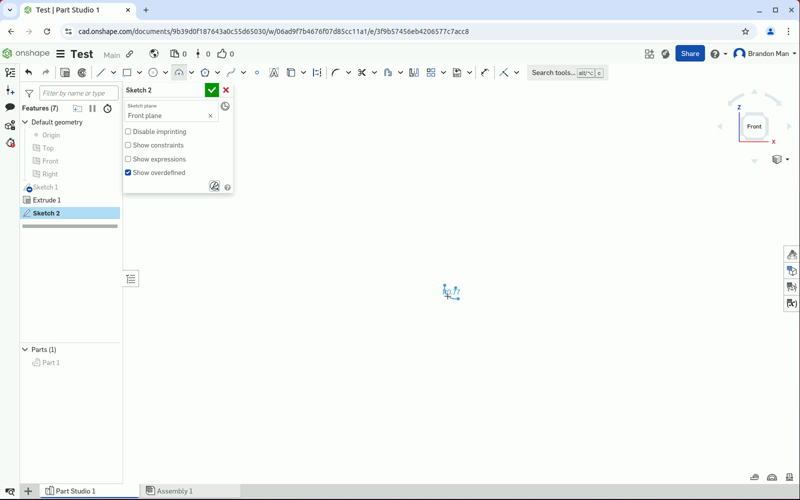
scroll(6)
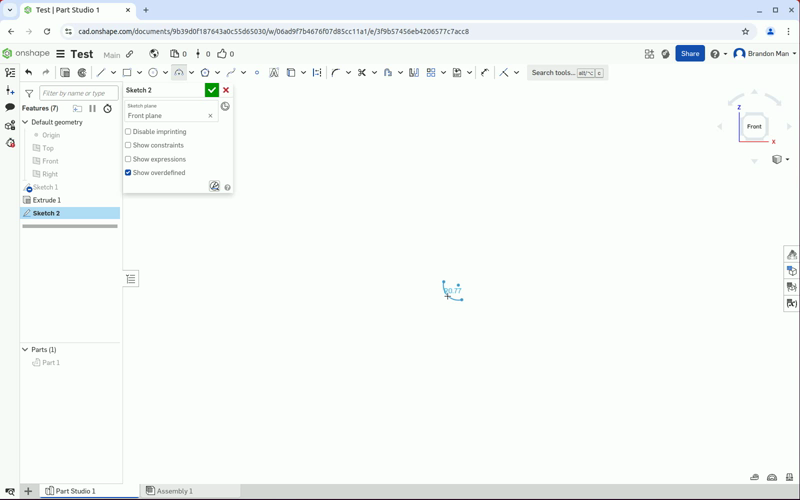
scroll(6)
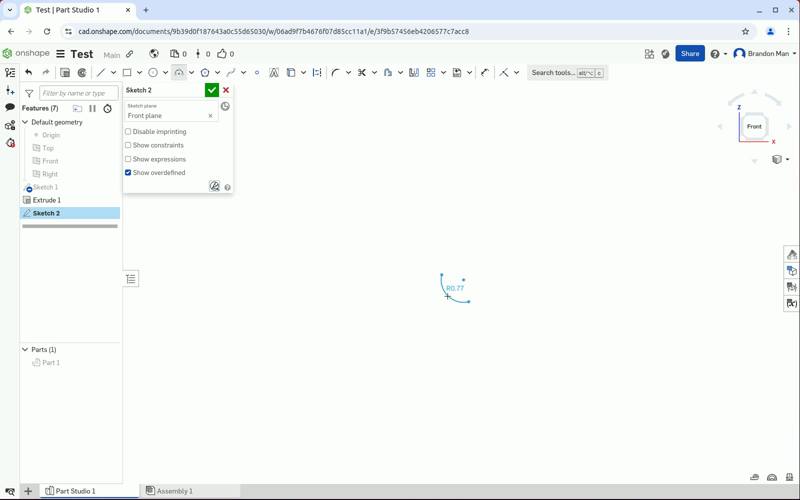
scroll(6)
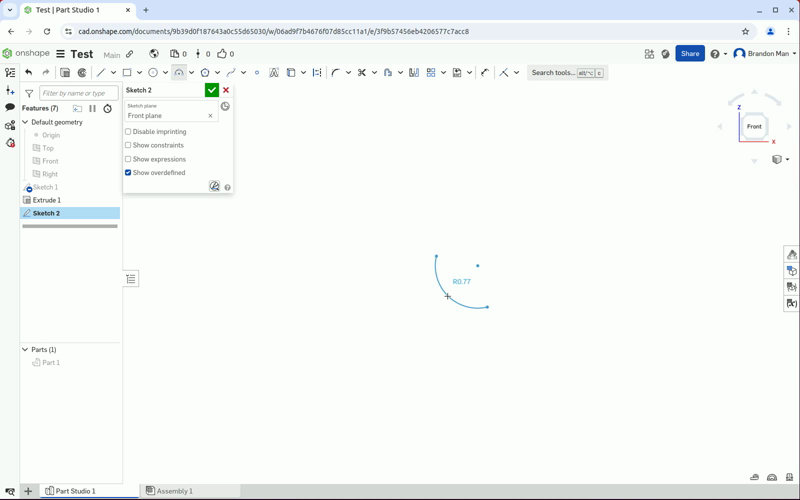
click(447, 295)
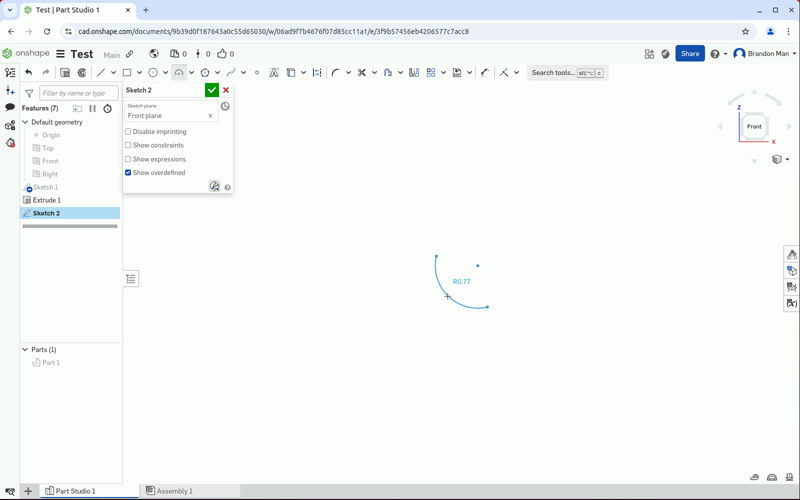
scroll(-6)
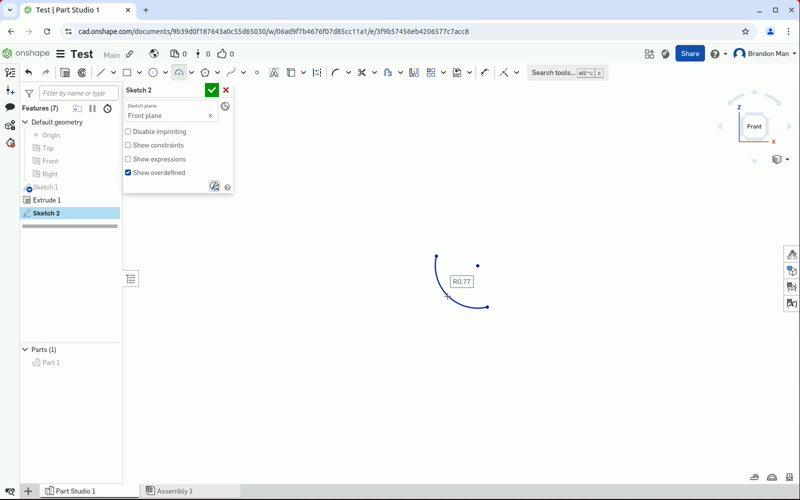
scroll(-6)
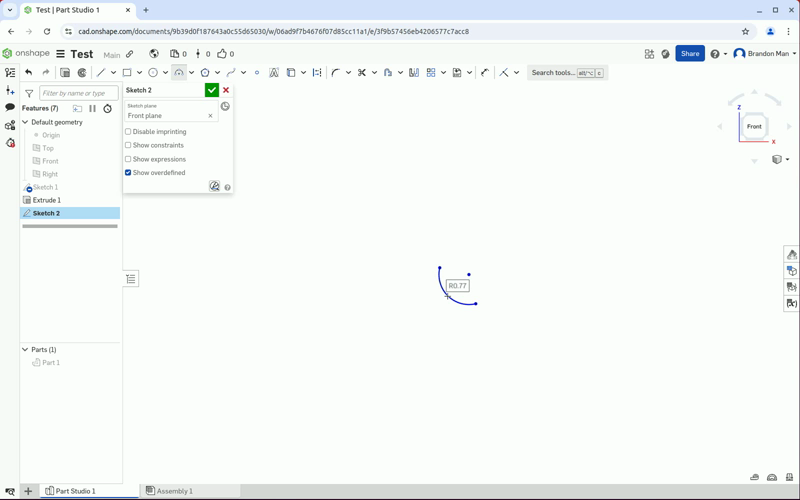
scroll(-6)
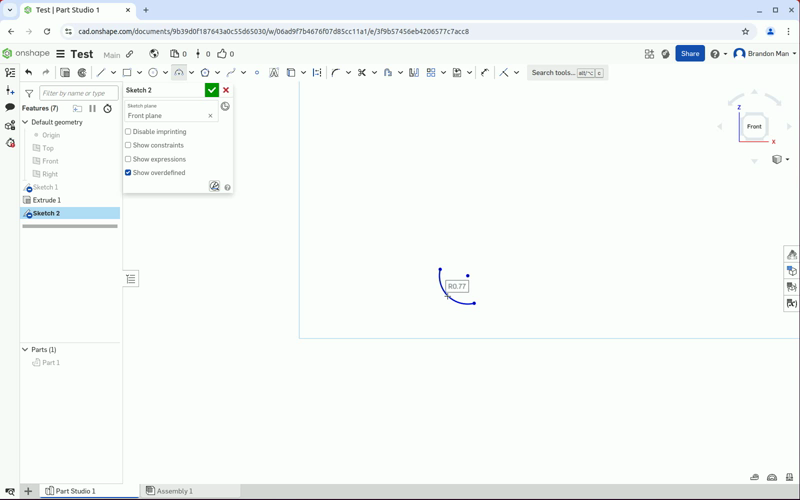
scroll(-6)
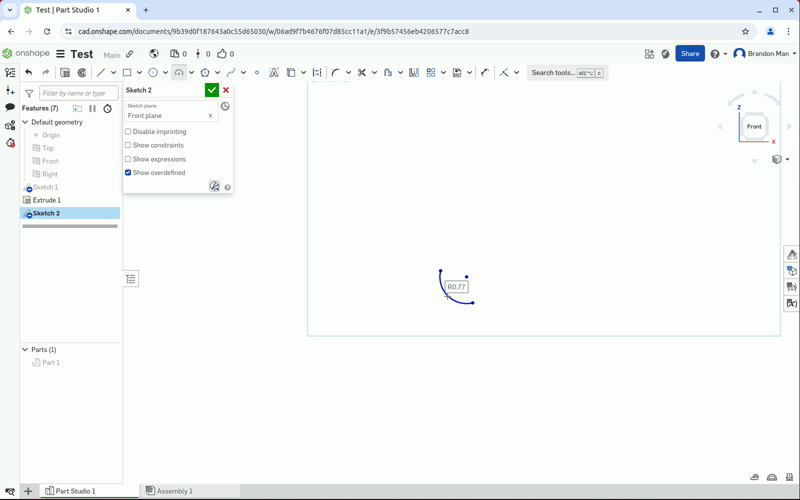
scroll(-6)
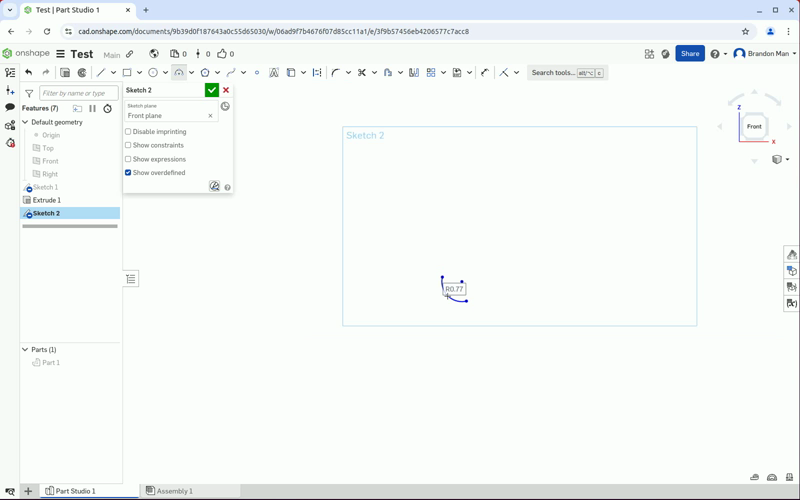
scroll(-6)
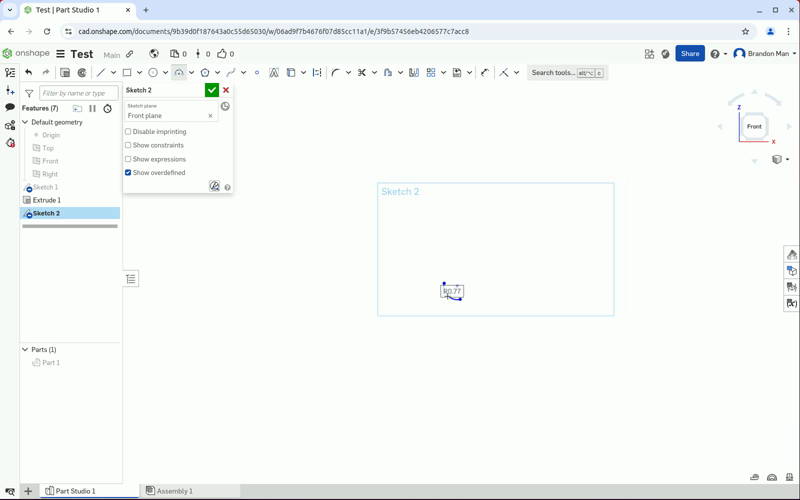
scroll(-6)
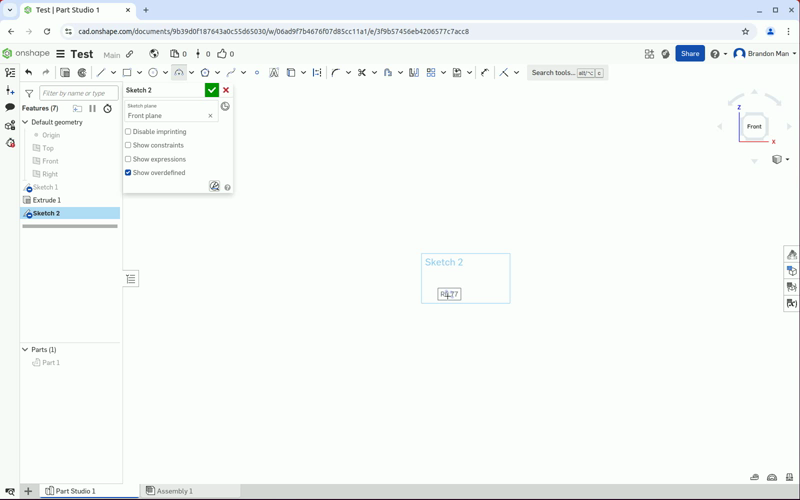
key_up(shift)
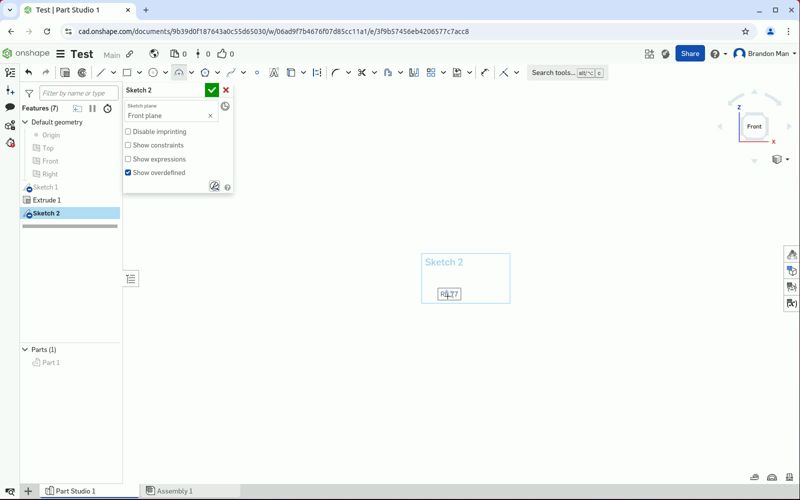
key(esc)
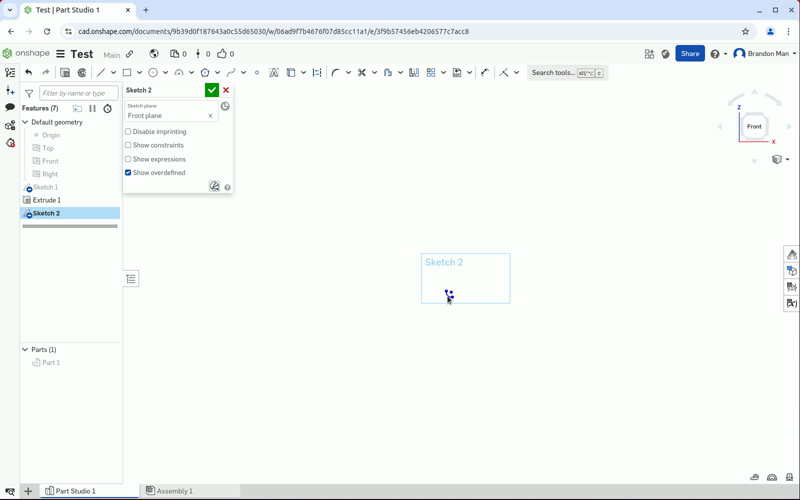
key(l)
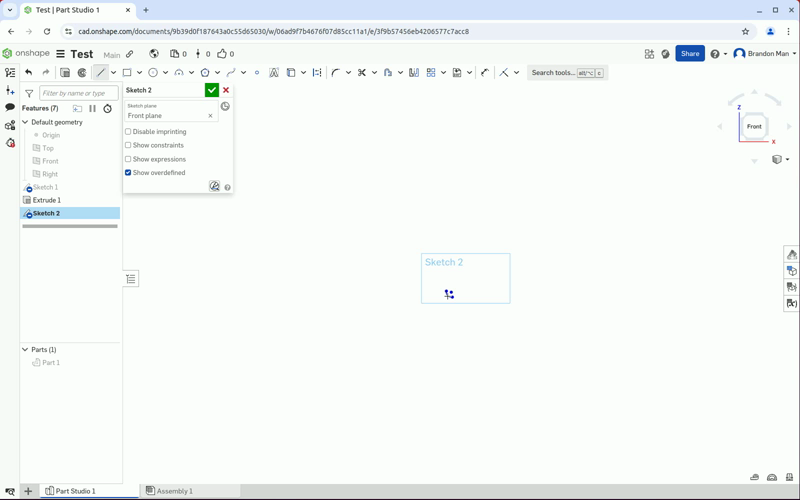
mouse_move(451, 296)
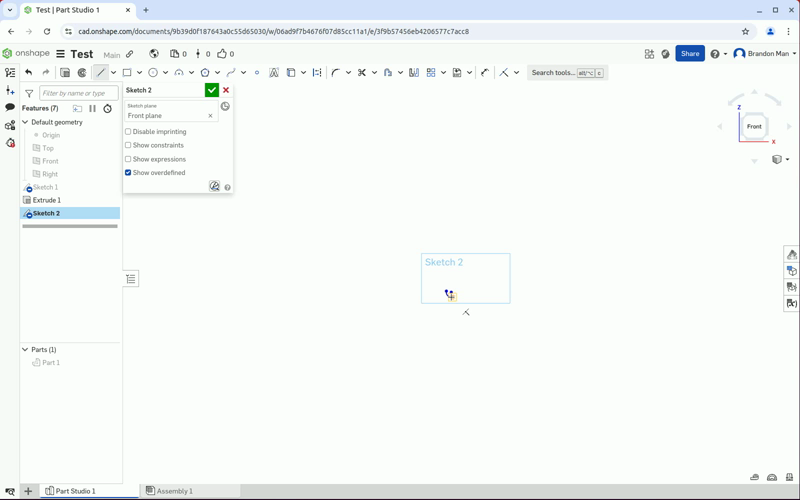
scroll(6)
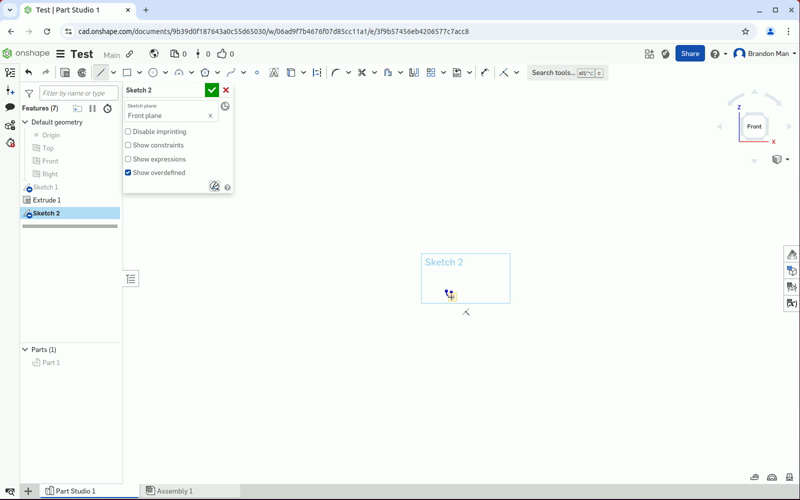
scroll(6)
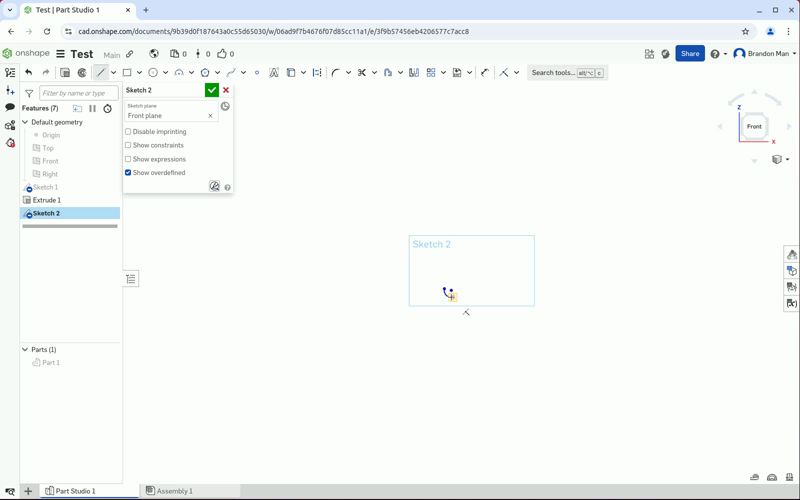
scroll(6)
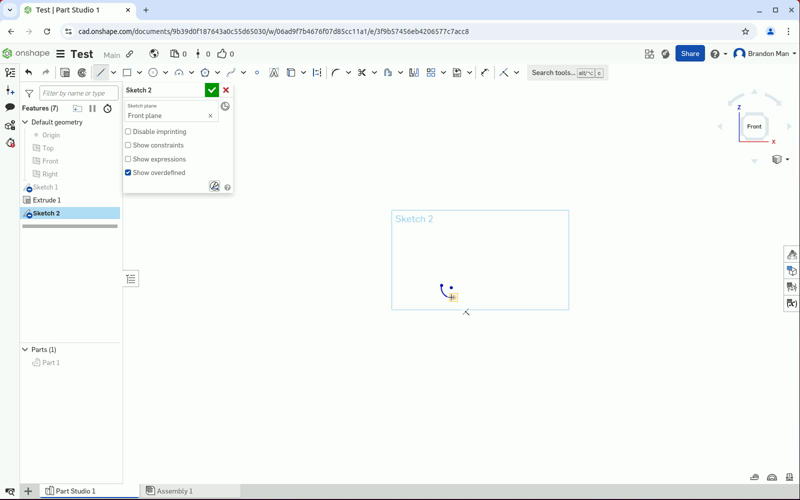
scroll(6)
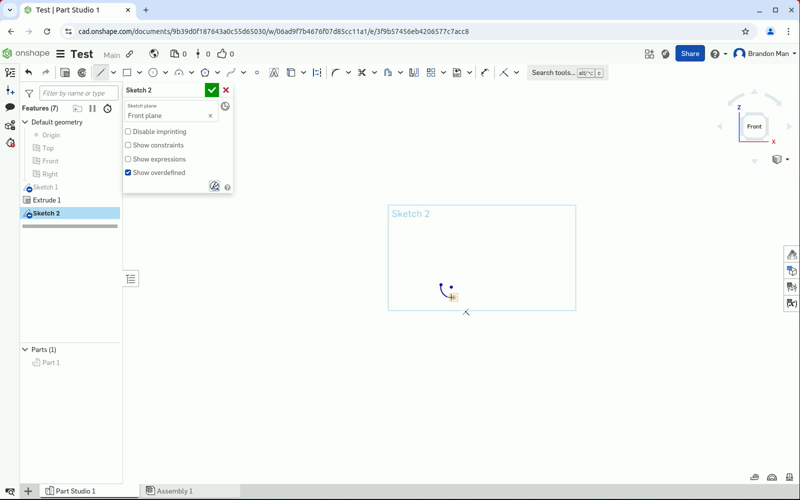
scroll(6)
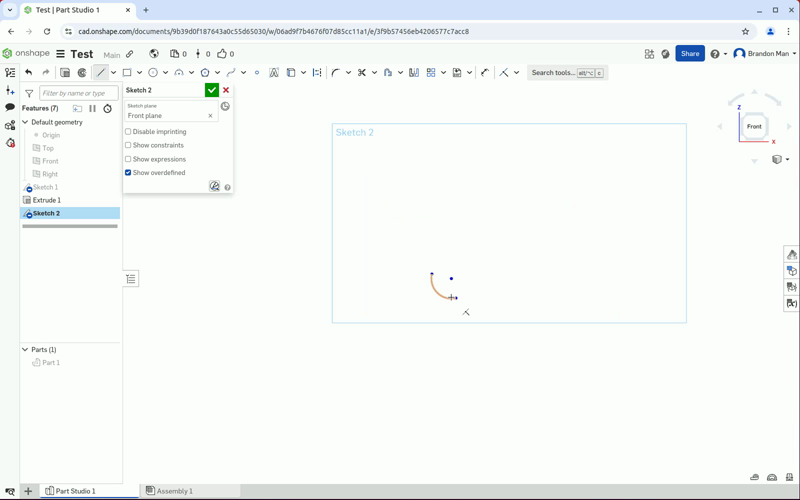
scroll(6)
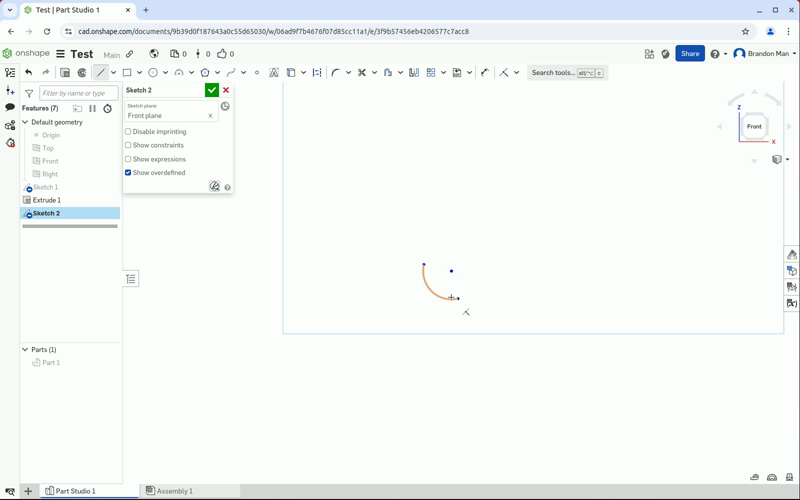
scroll(6)
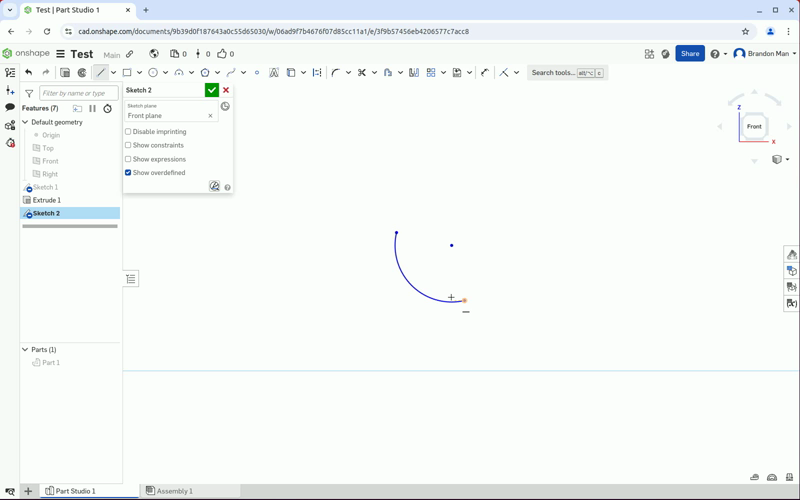
click(451, 296)
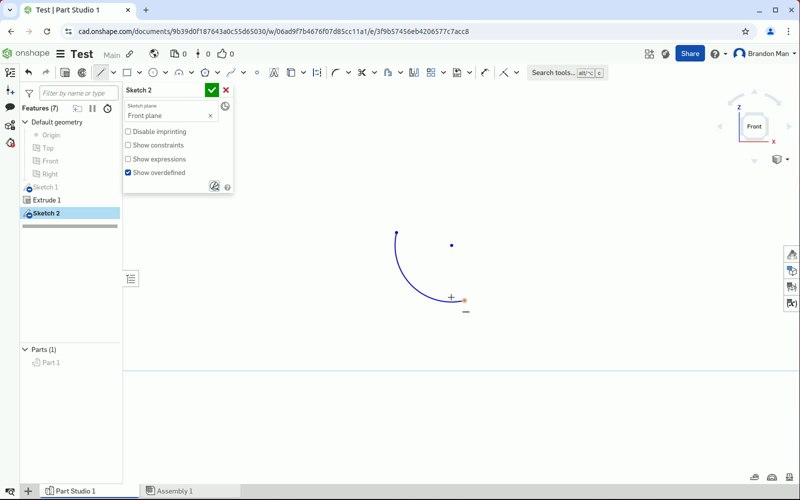
scroll(-6)
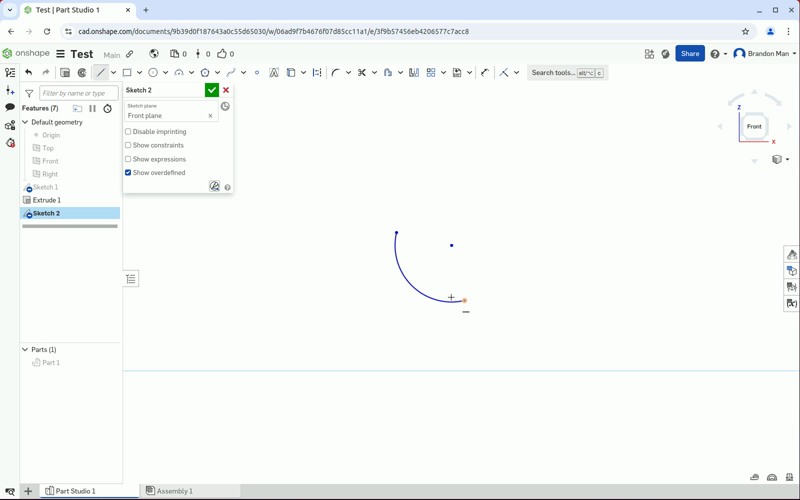
scroll(-6)
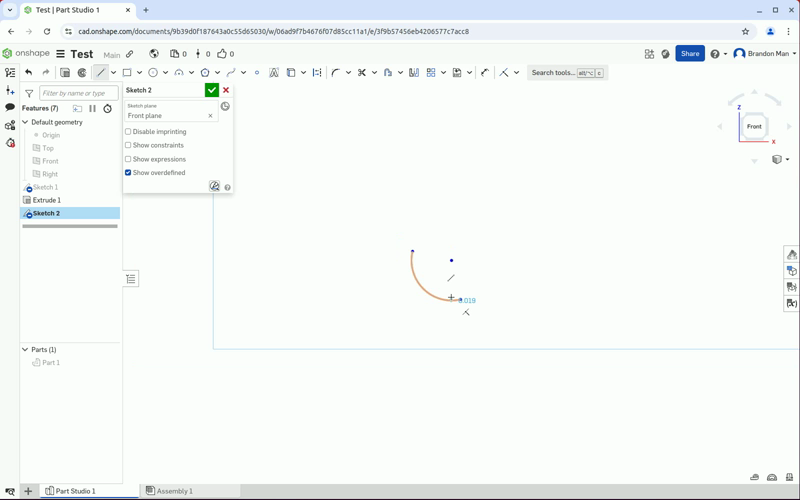
scroll(-6)
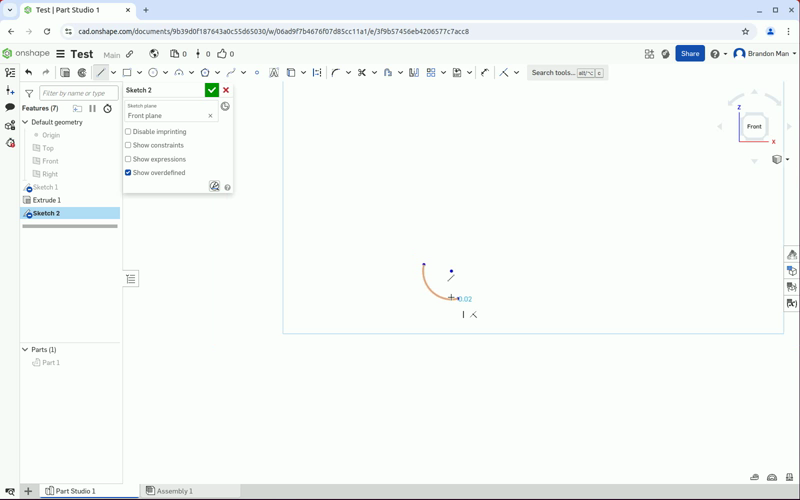
scroll(-6)
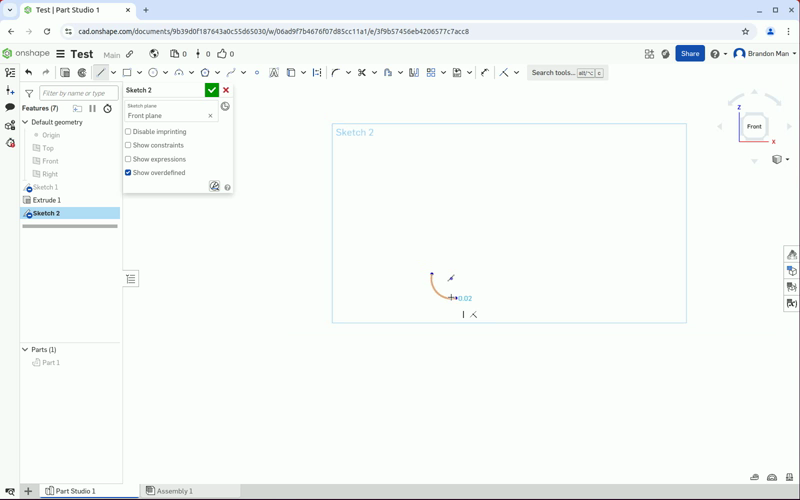
scroll(-6)
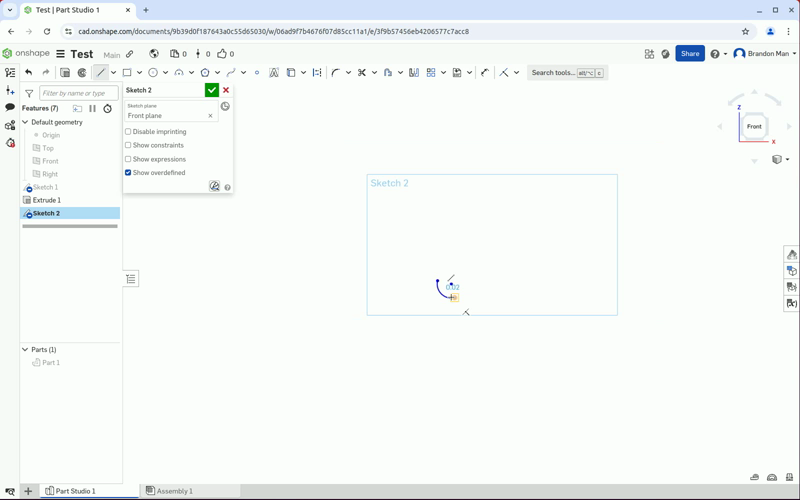
scroll(-6)
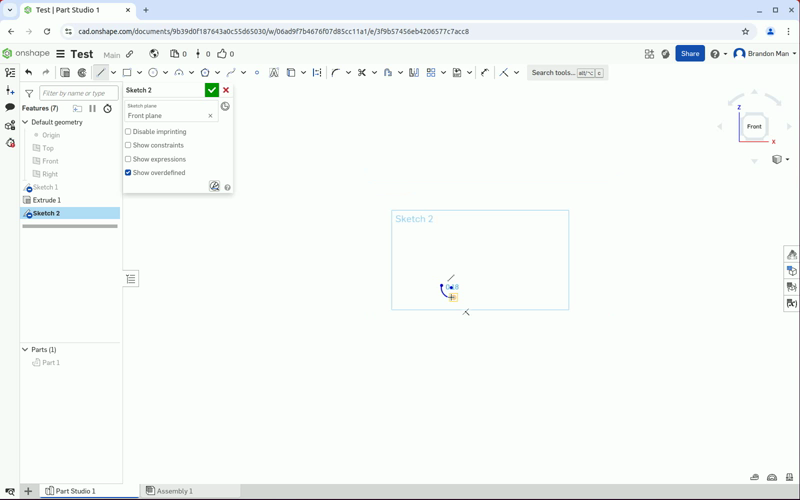
scroll(-6)
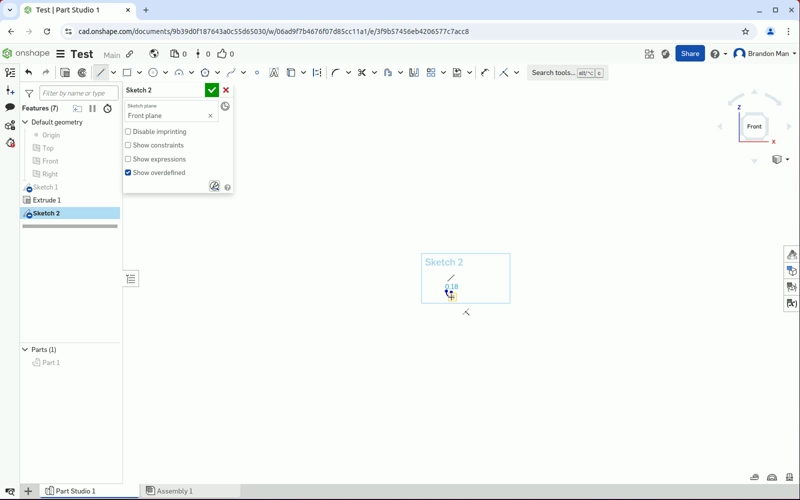
key_down(shift)
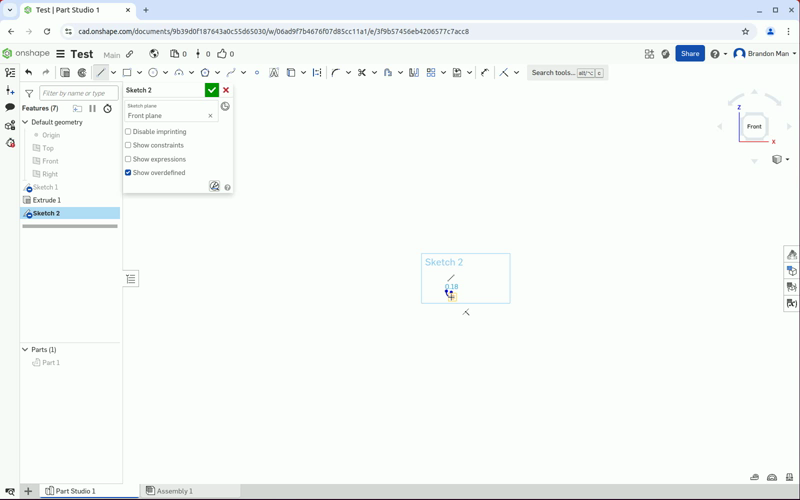
mouse_move(481, 296)
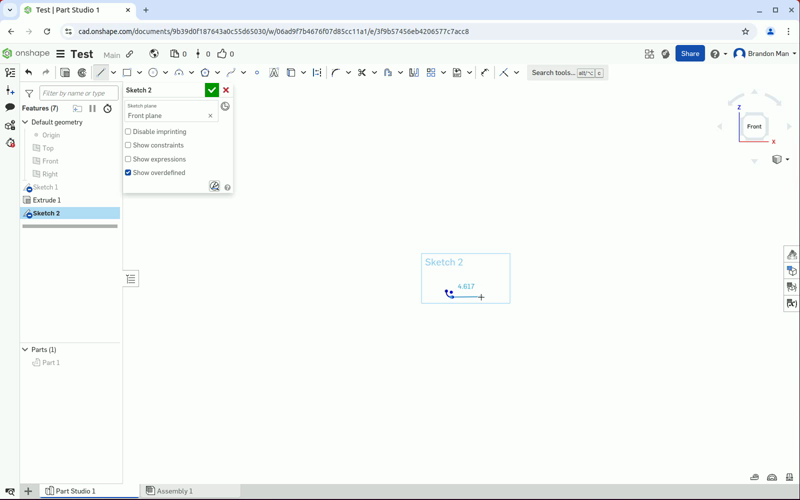
mouse_move(470, 296)
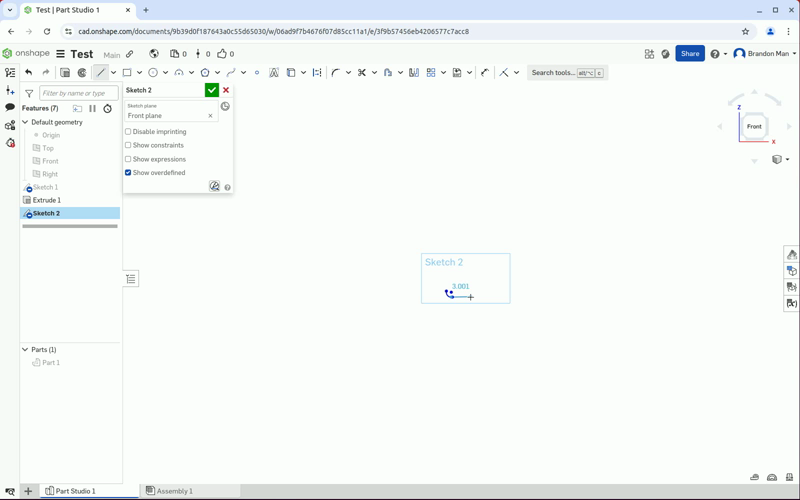
click(470, 296)
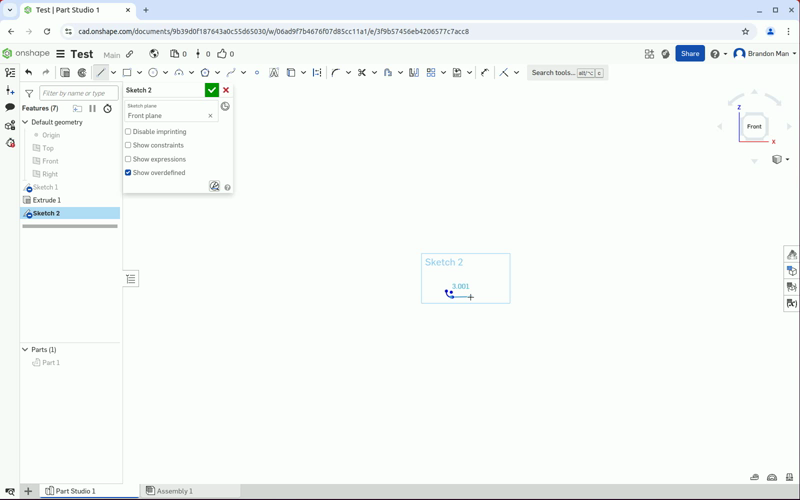
key_up(shift)
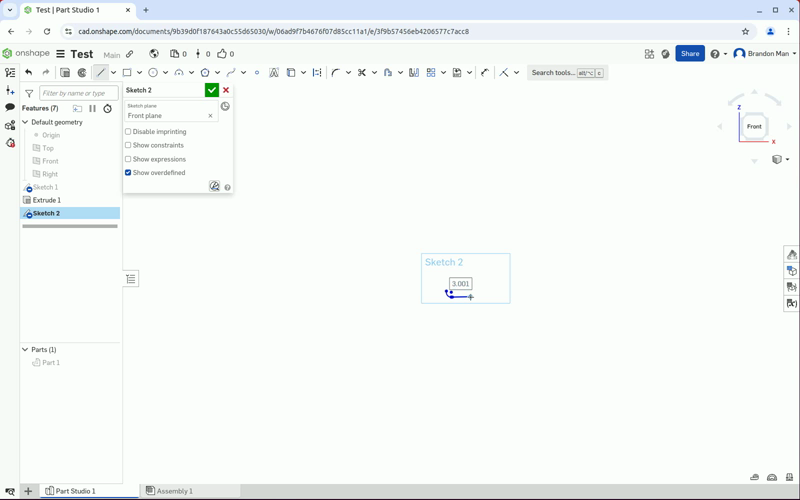
key(esc)
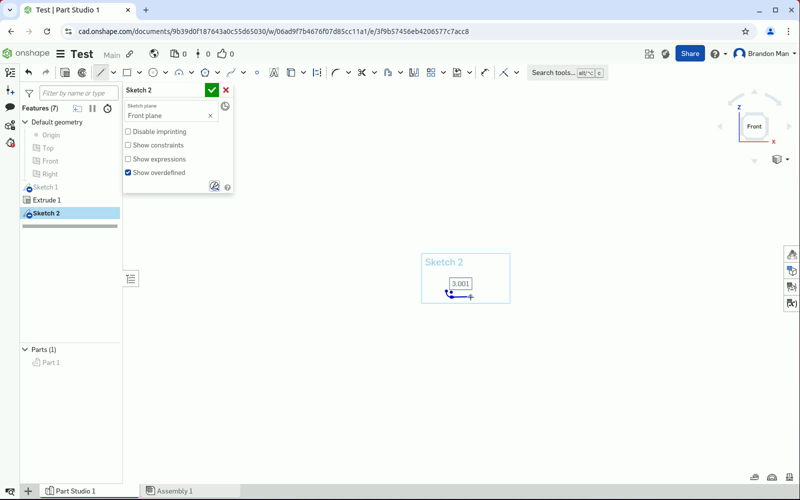
key(a)
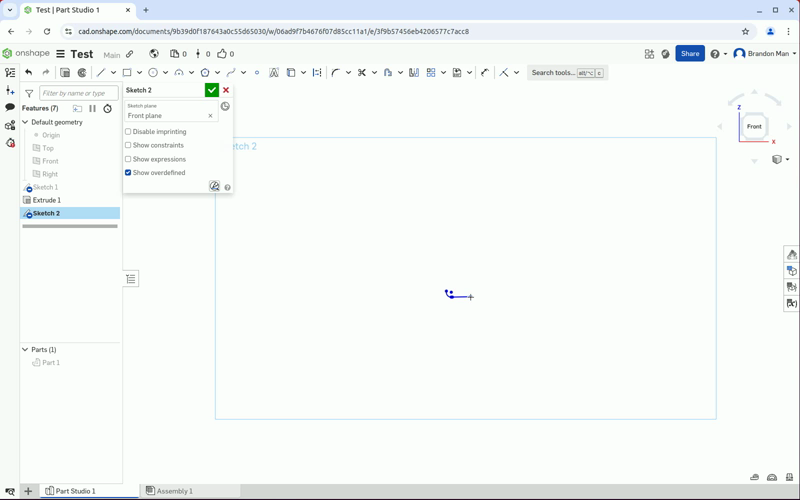
mouse_move(470, 296)
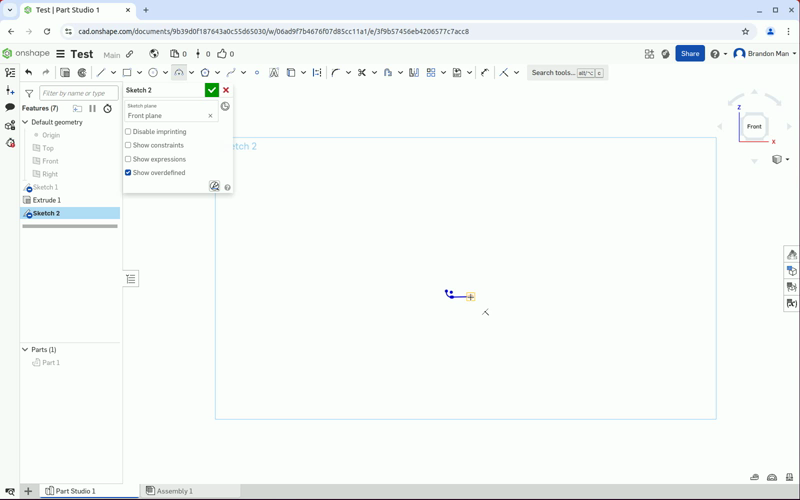
click(470, 296)
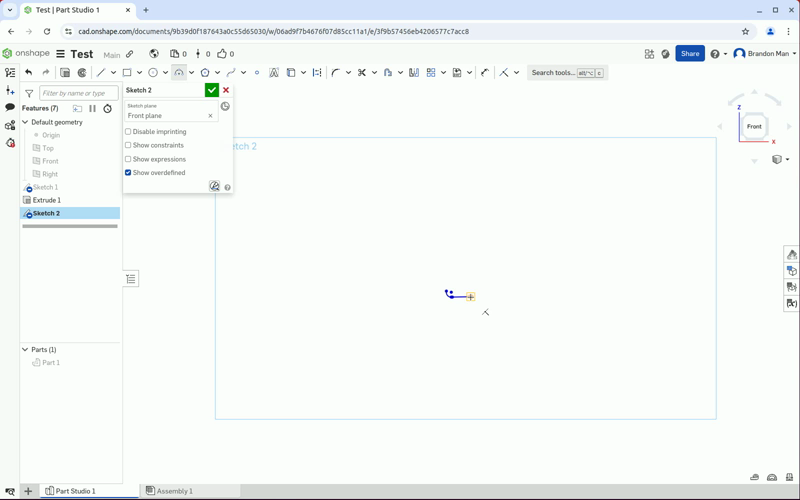
key_down(shift)
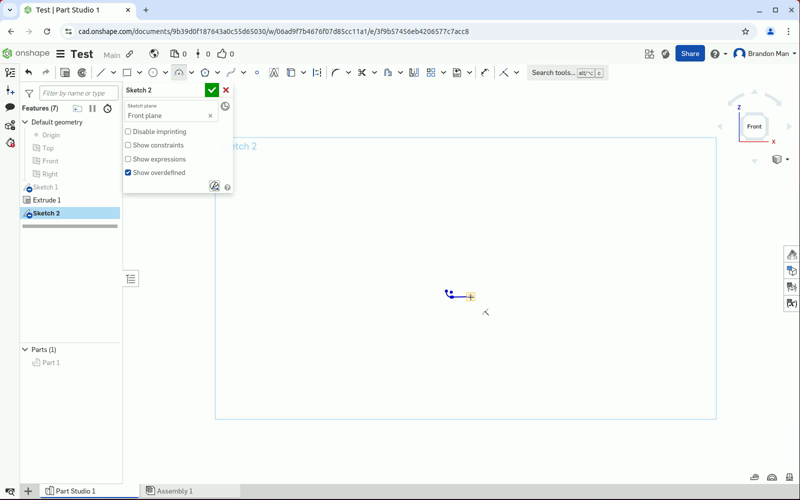
mouse_move(475, 292)
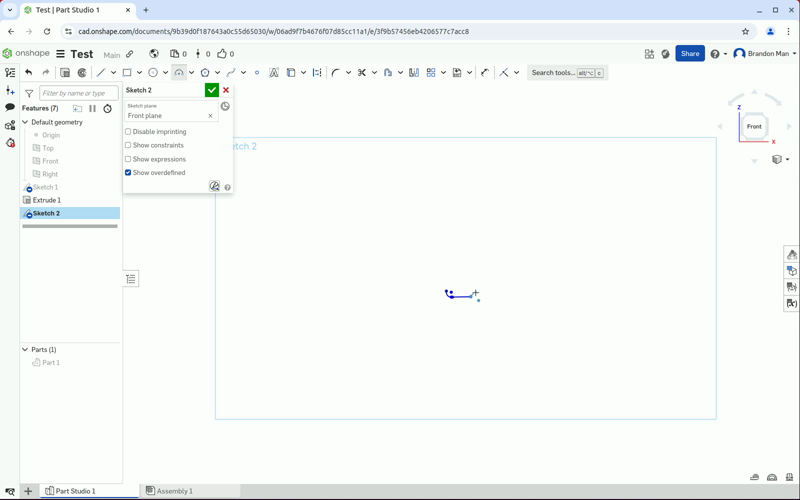
scroll(6)
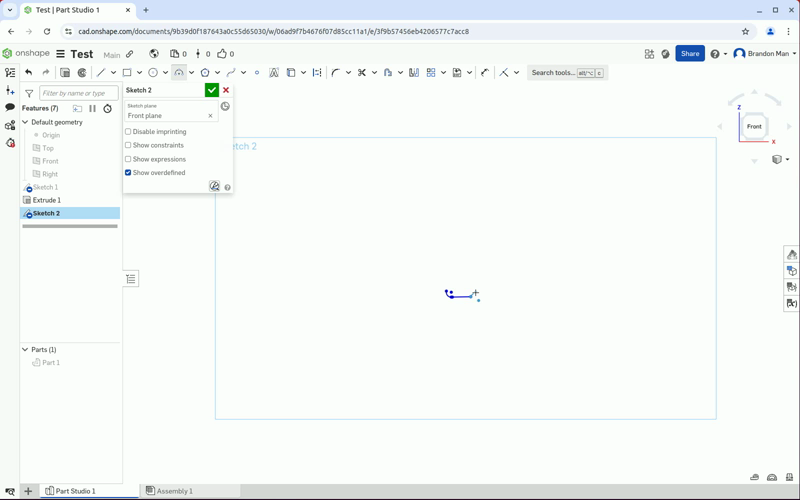
scroll(6)
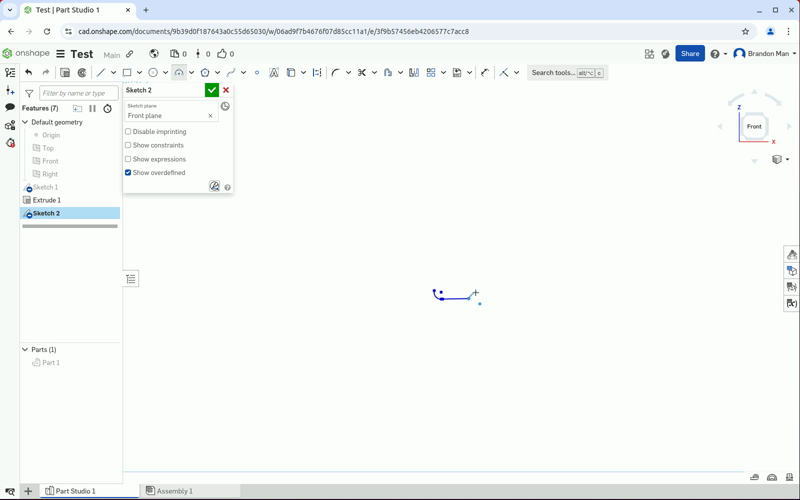
scroll(6)
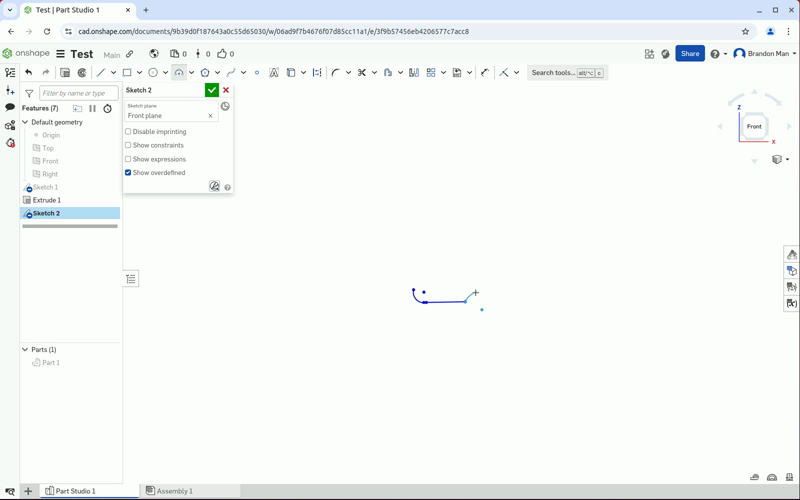
scroll(6)
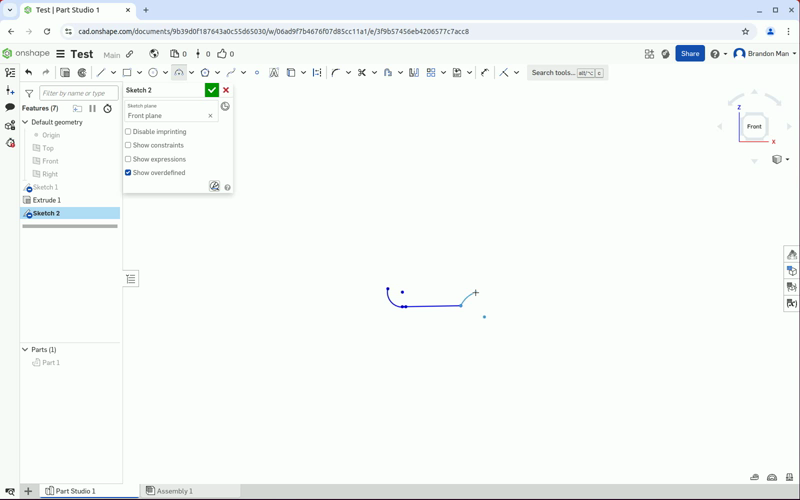
scroll(6)
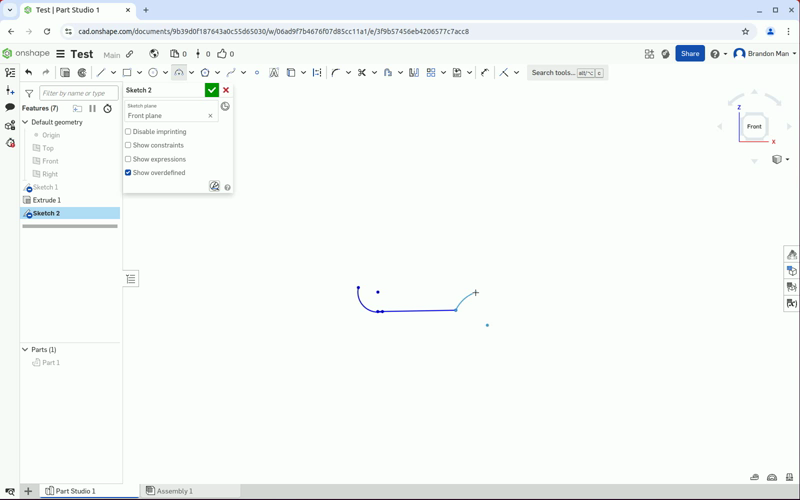
scroll(6)
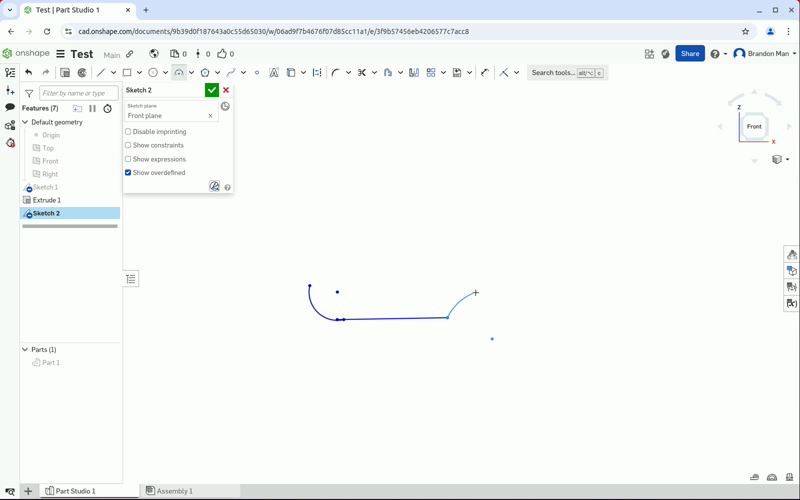
scroll(6)
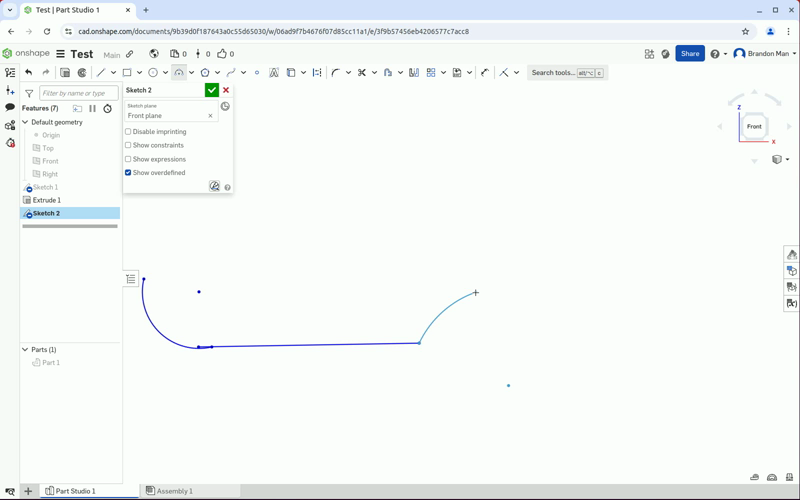
click(475, 292)
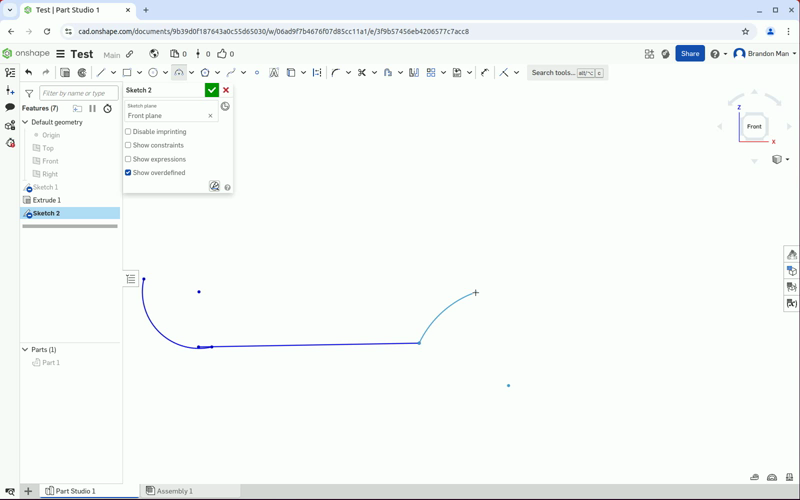
scroll(-6)
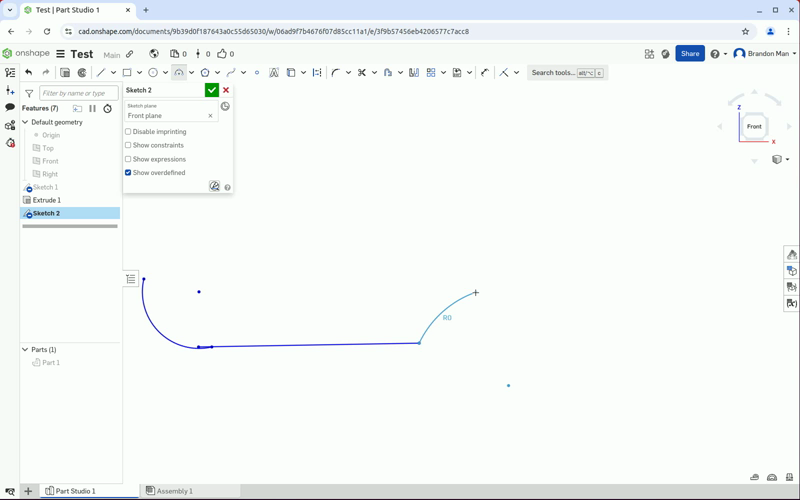
scroll(-6)
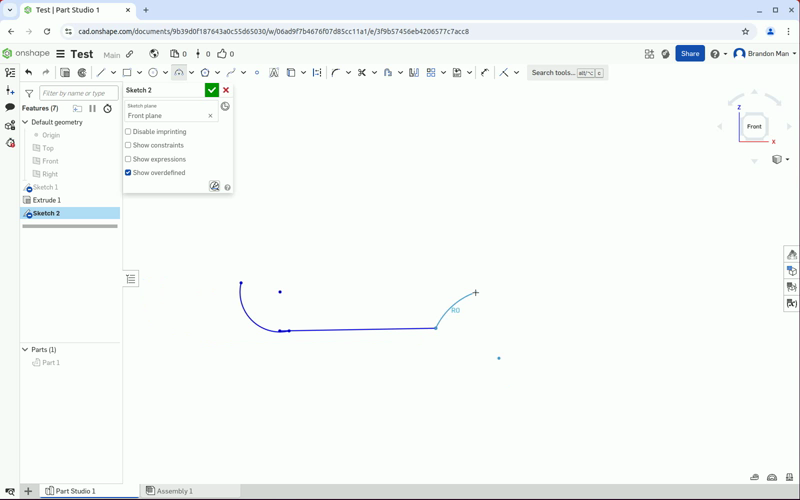
scroll(-6)
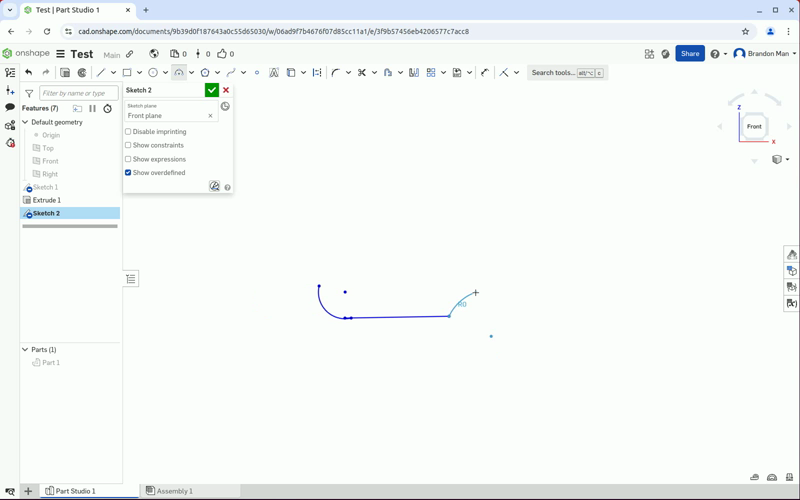
scroll(-6)
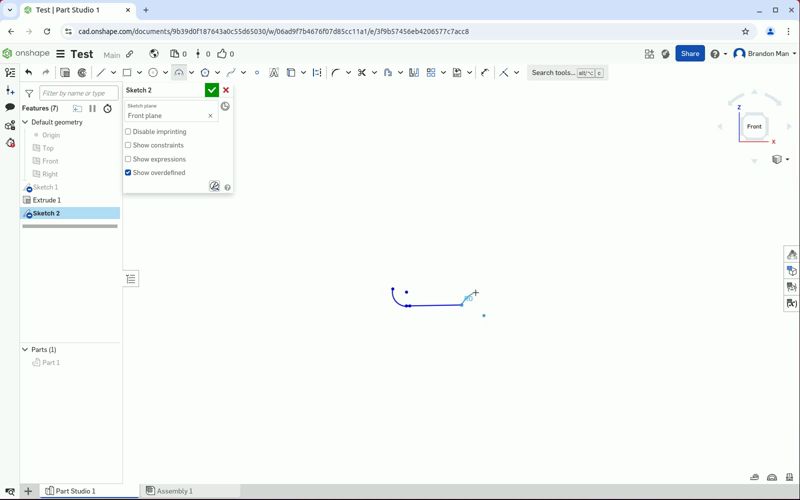
scroll(-6)
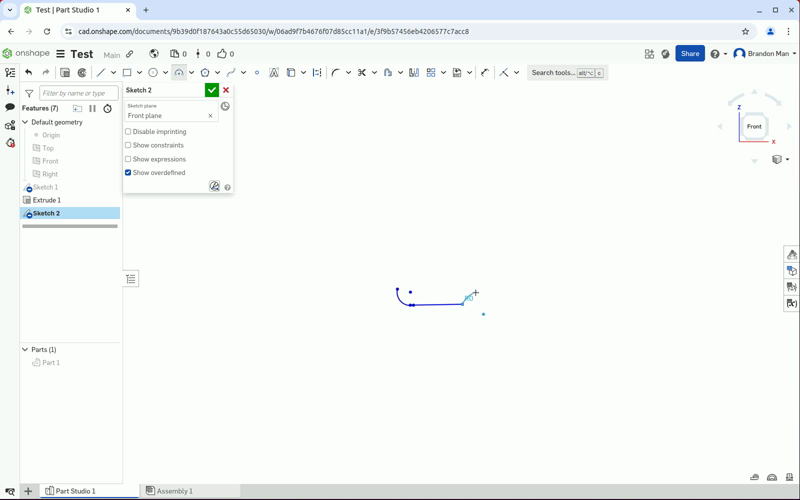
scroll(-6)
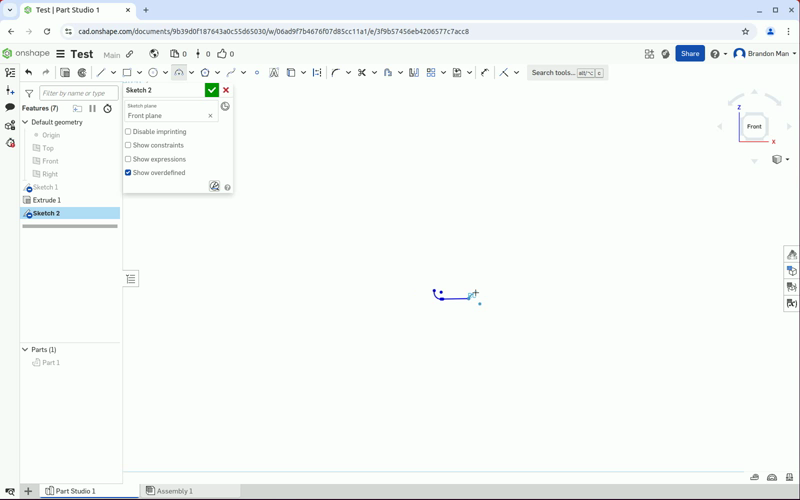
scroll(-6)
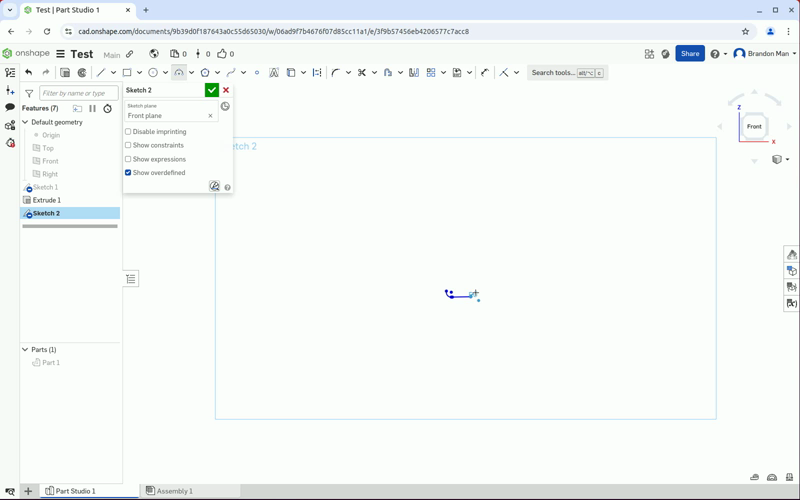
mouse_move(474, 295)
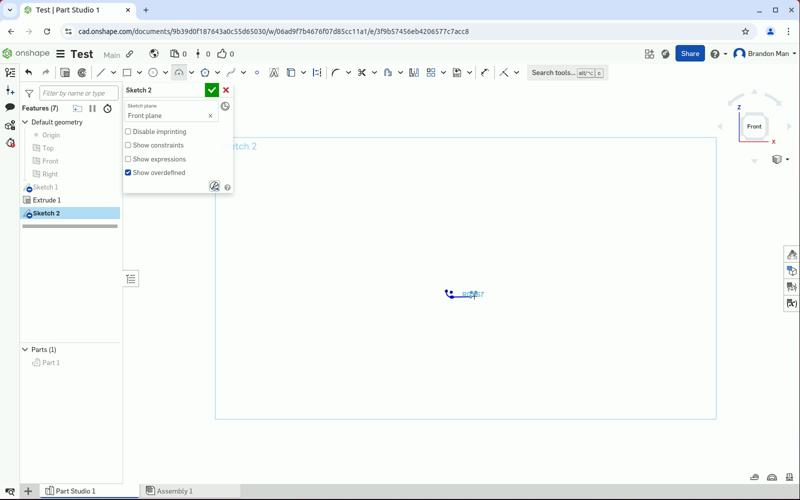
scroll(6)
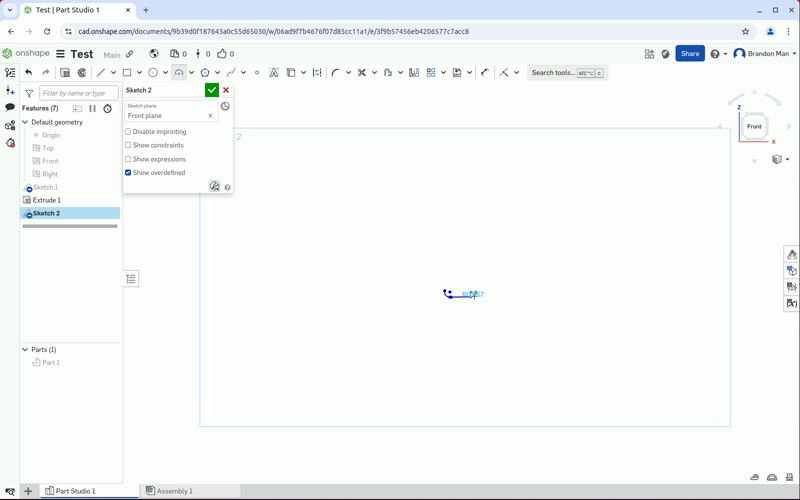
scroll(6)
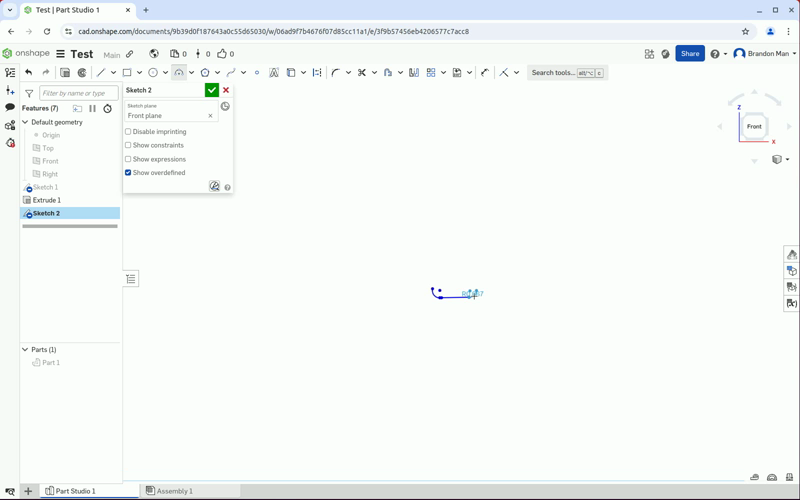
scroll(6)
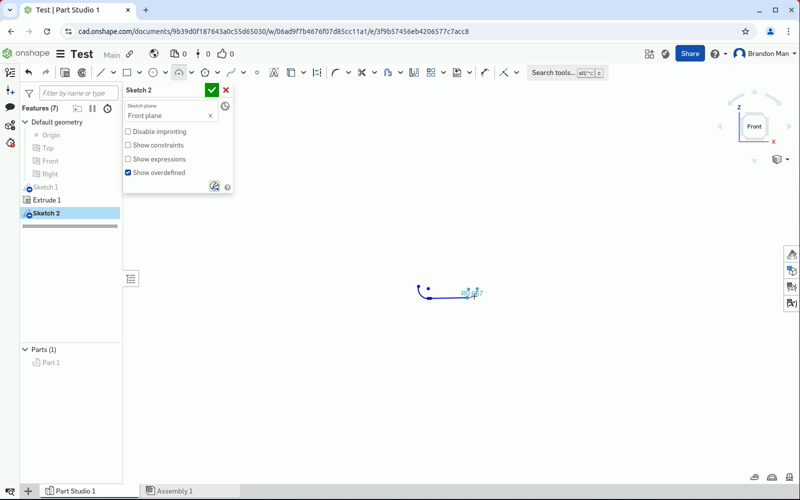
scroll(6)
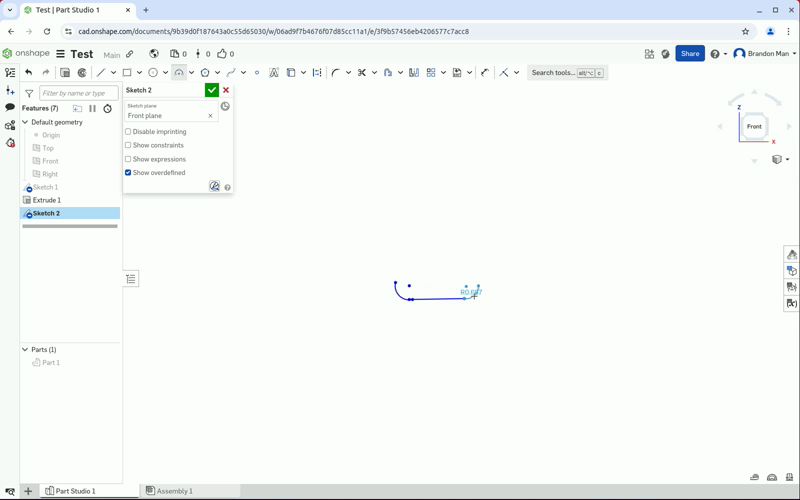
scroll(6)
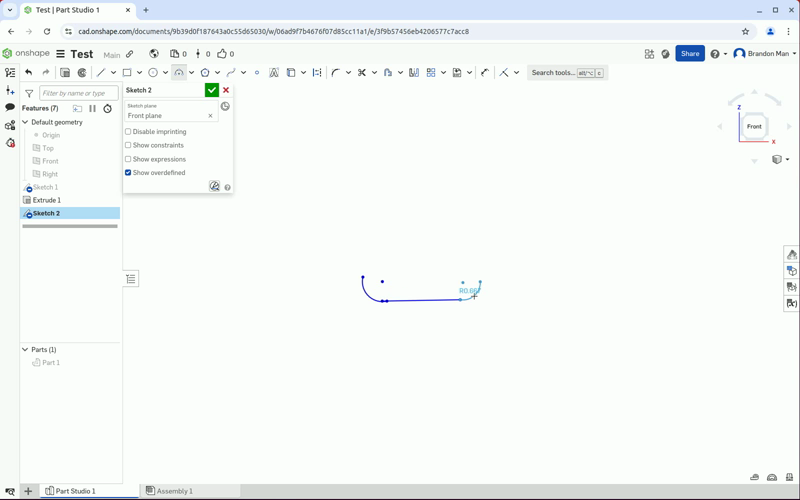
scroll(6)
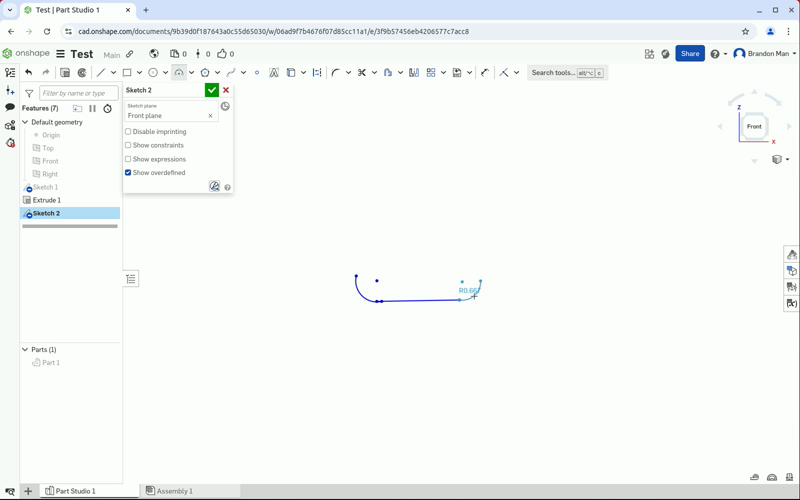
scroll(6)
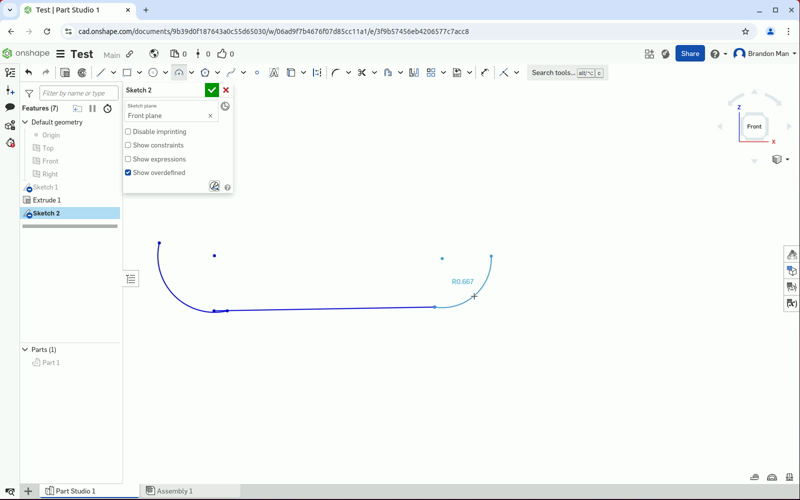
click(474, 295)
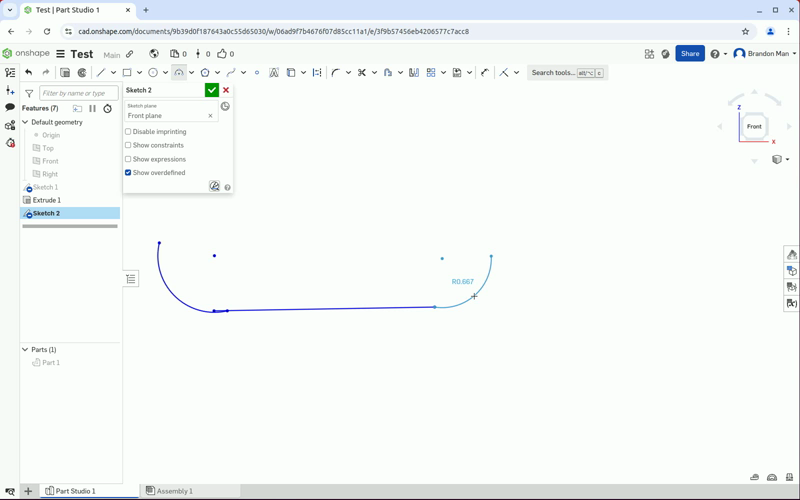
scroll(-6)
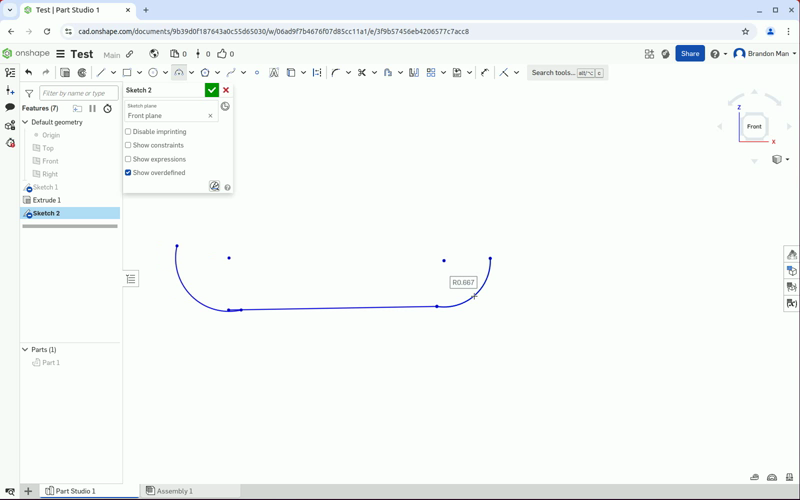
scroll(-6)
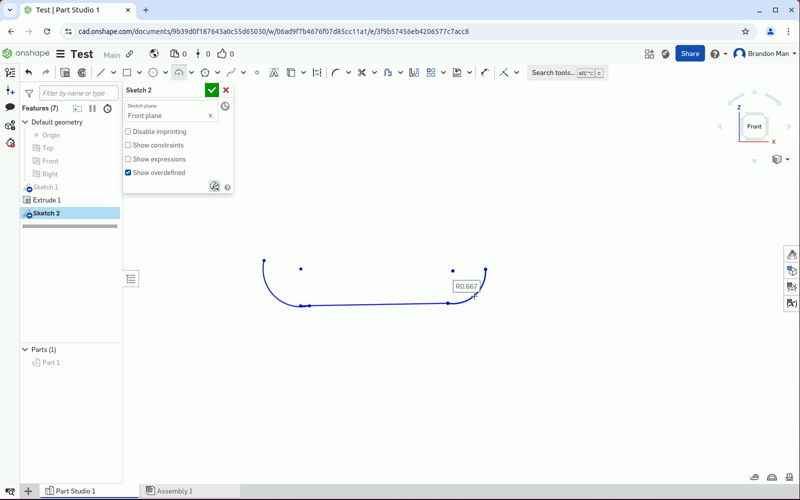
scroll(-6)
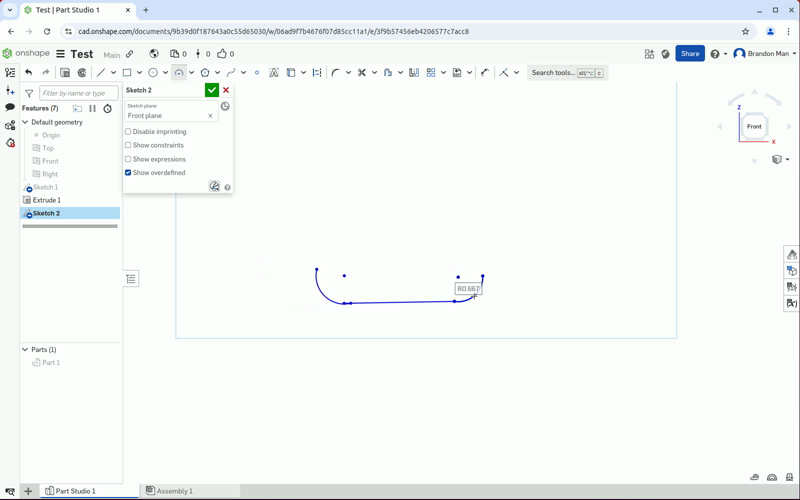
scroll(-6)
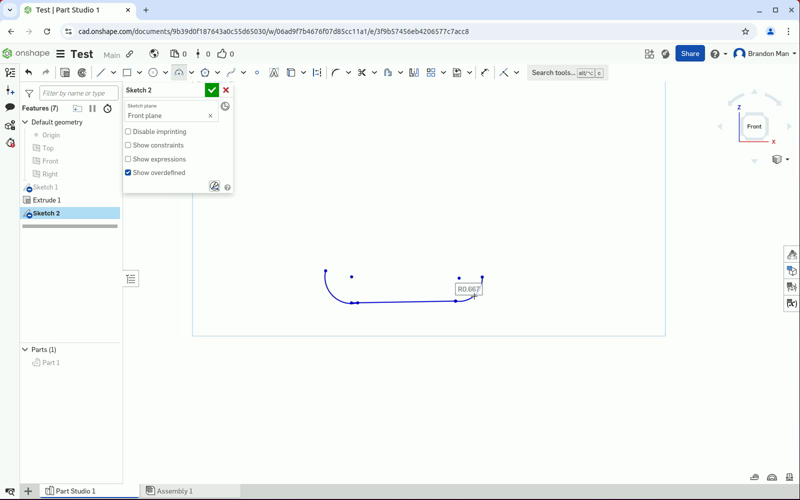
scroll(-6)
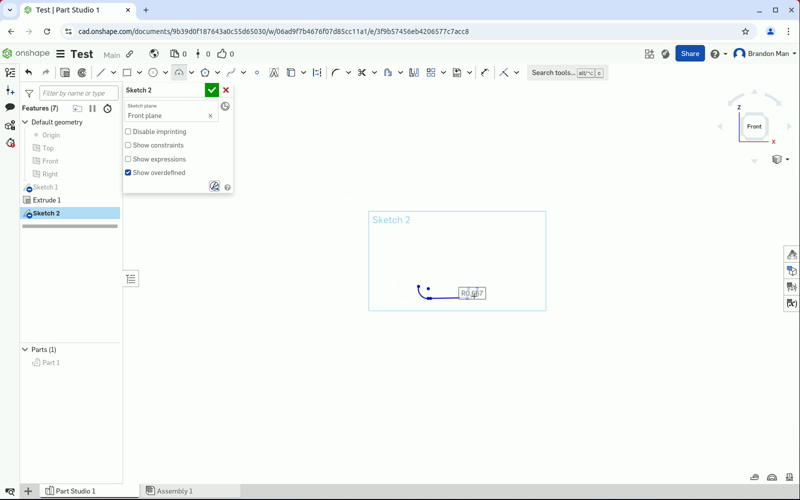
scroll(-6)
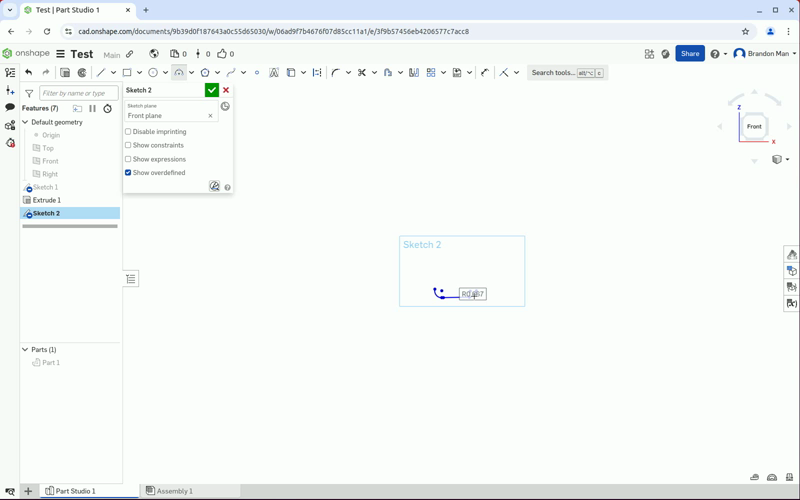
scroll(-6)
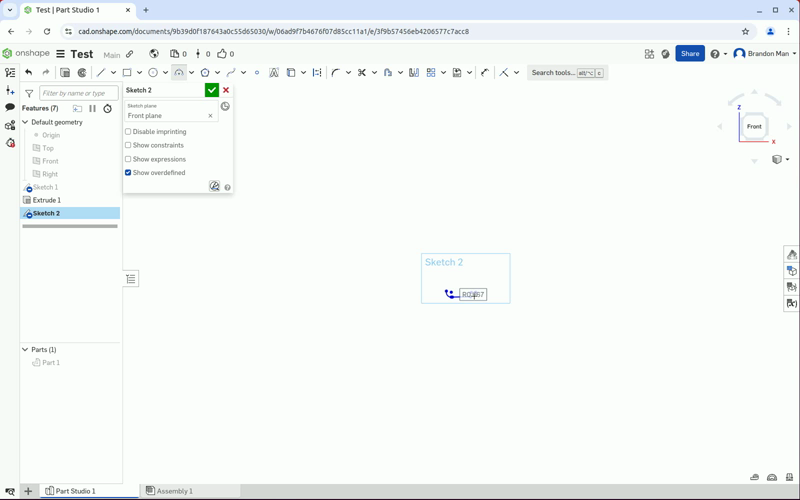
key_up(shift)
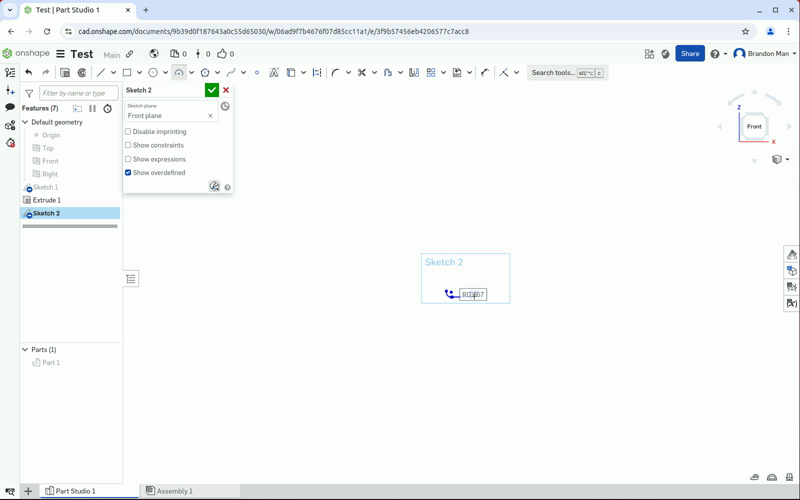
key(esc)
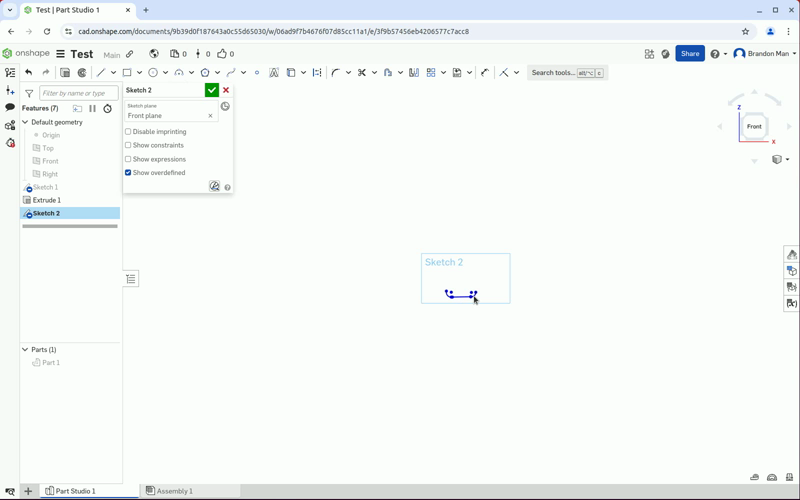
key(l)
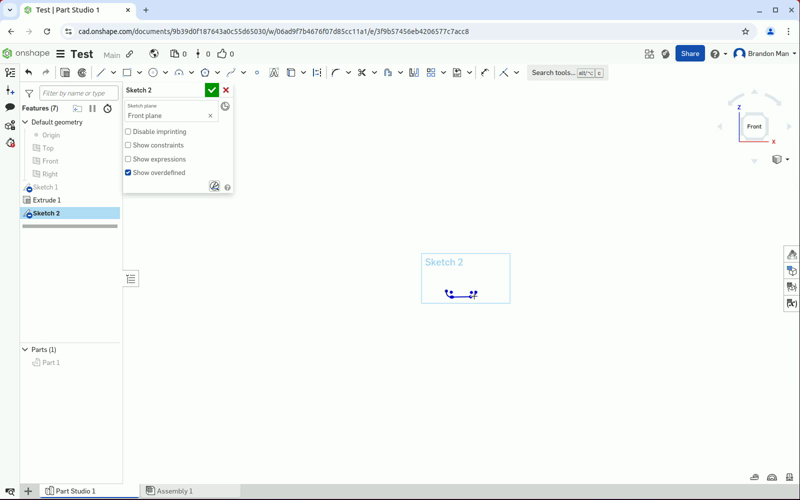
mouse_move(475, 292)
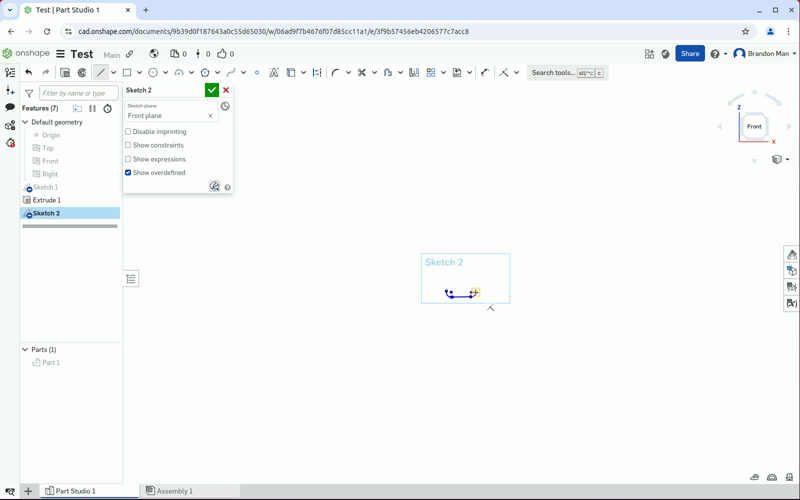
scroll(6)
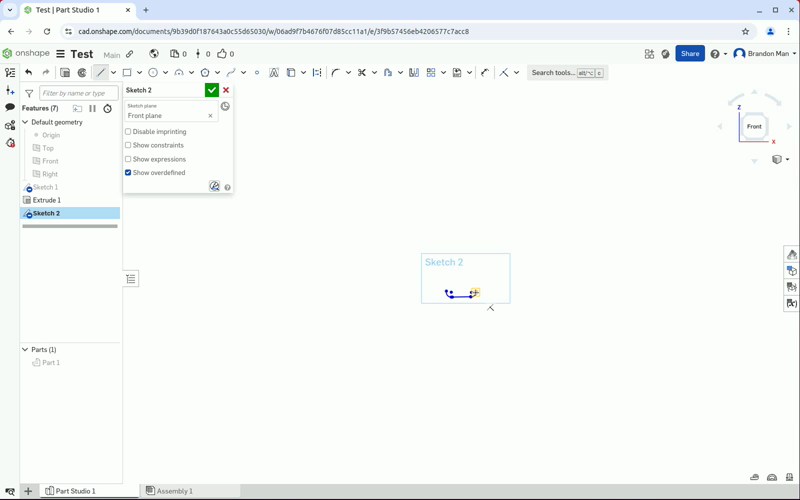
scroll(6)
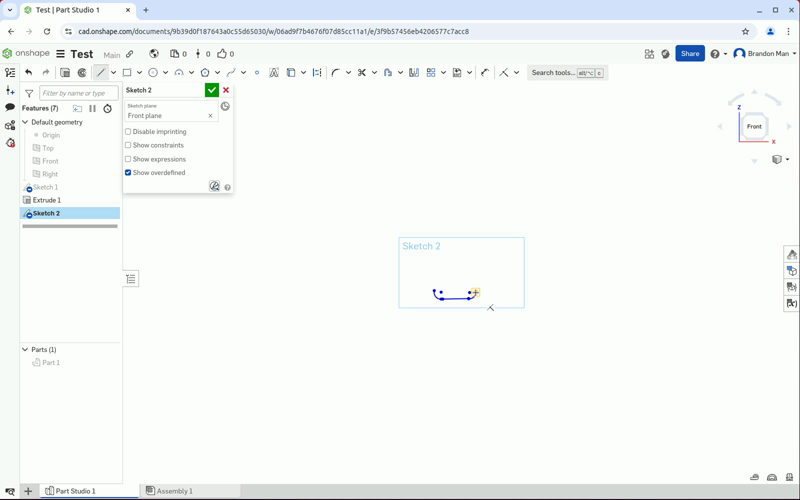
scroll(6)
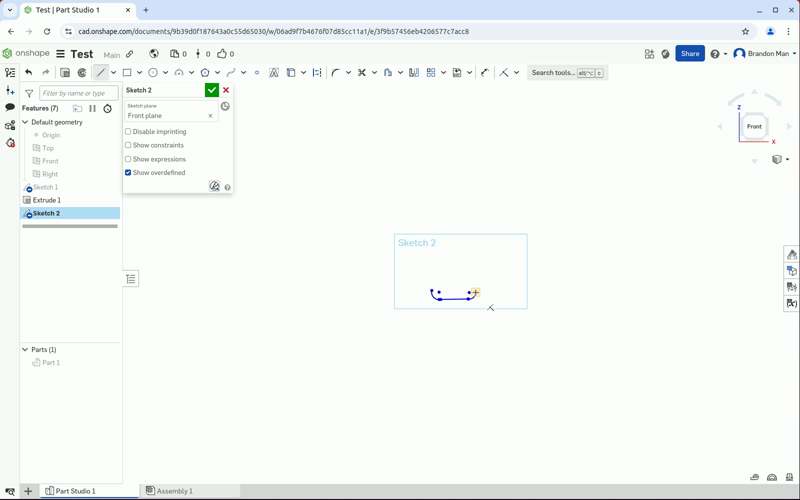
scroll(6)
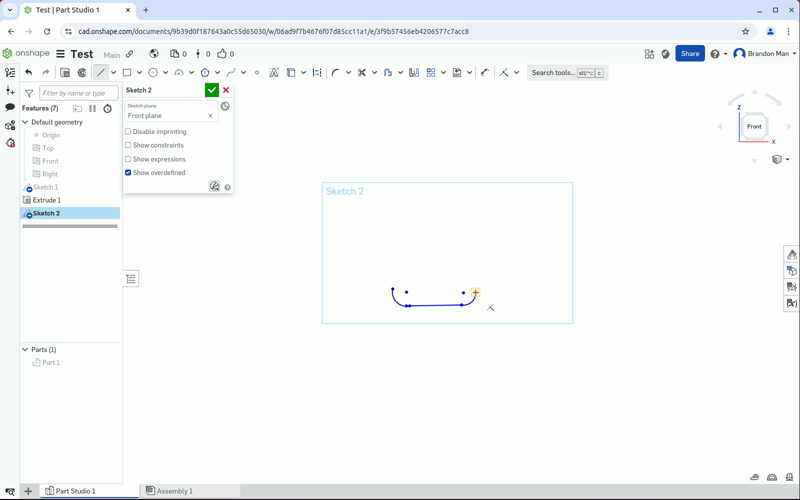
scroll(6)
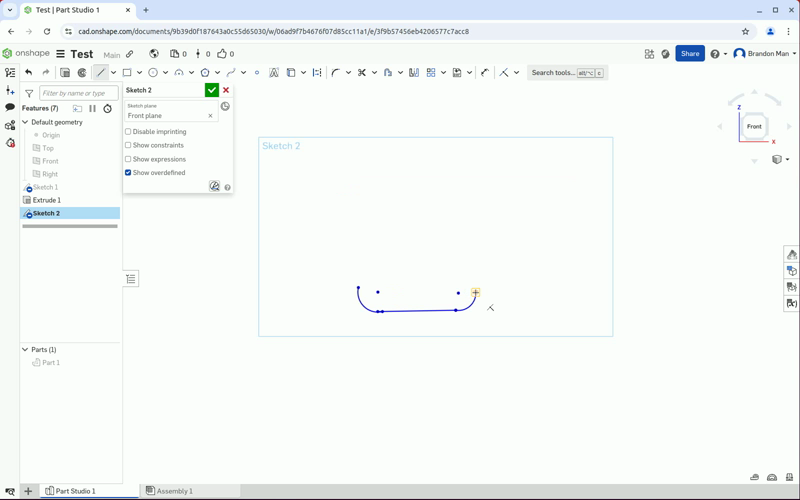
scroll(6)
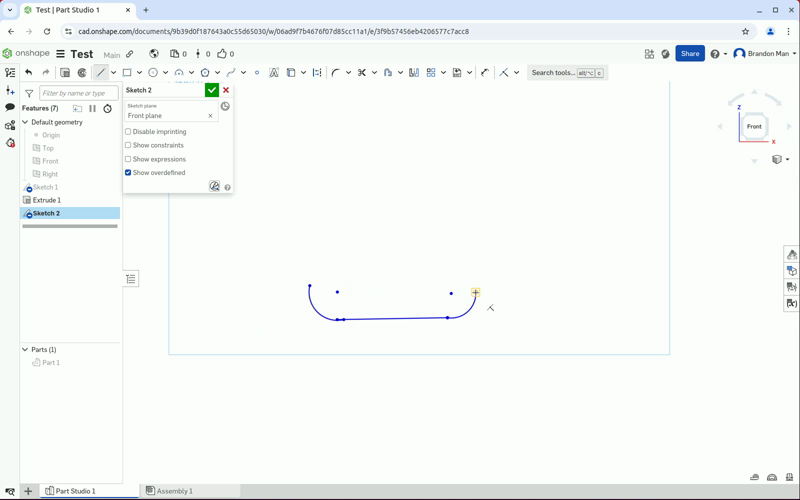
scroll(6)
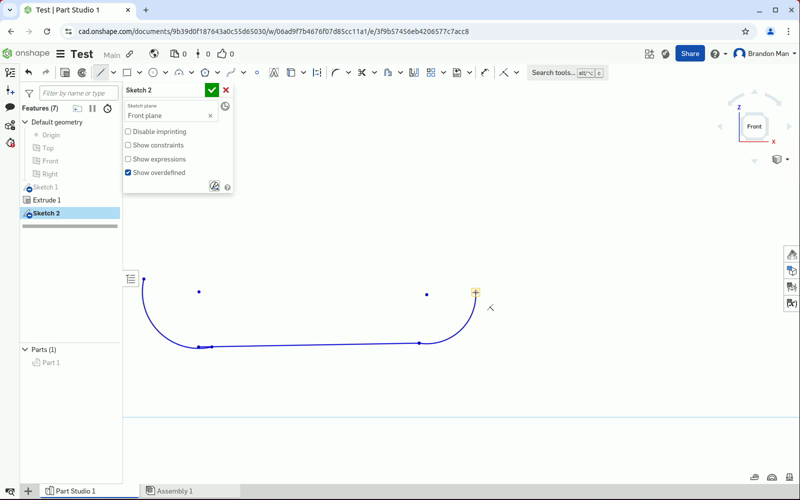
click(475, 292)
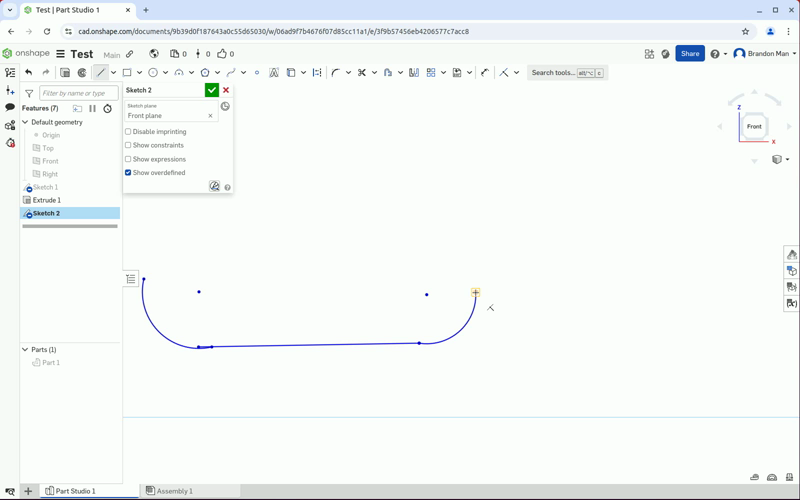
scroll(-6)
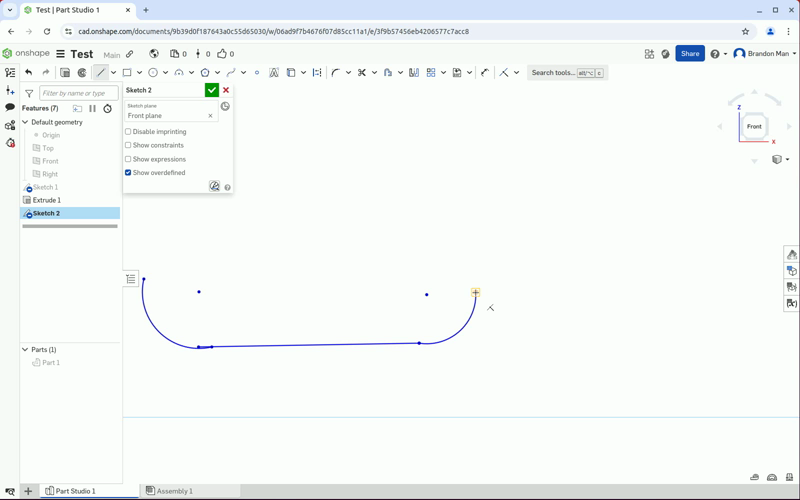
scroll(-6)
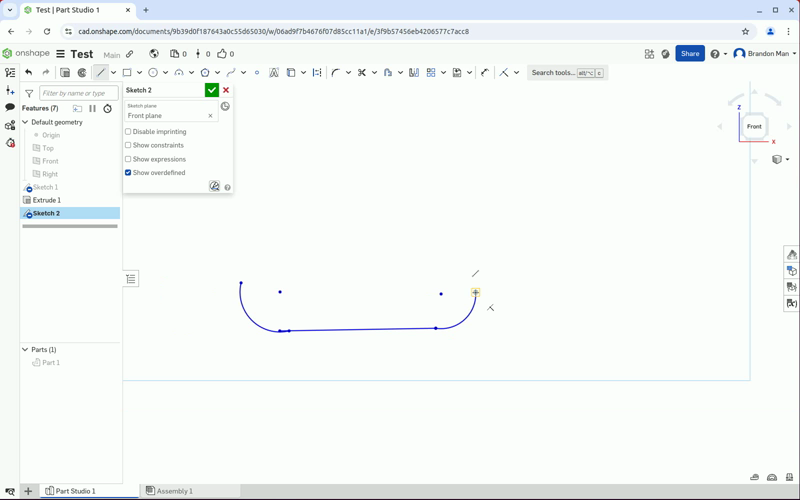
scroll(-6)
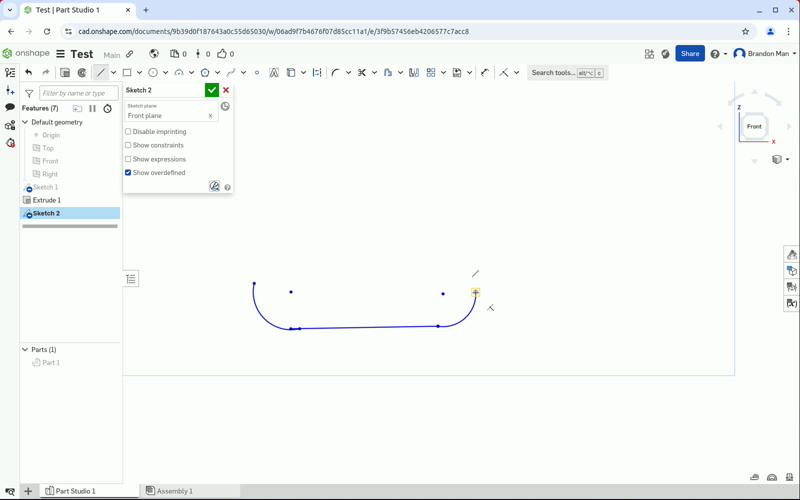
scroll(-6)
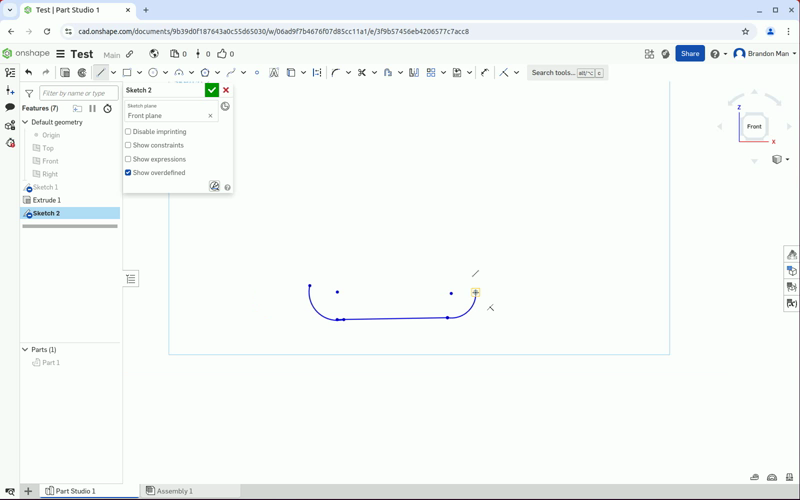
scroll(-6)
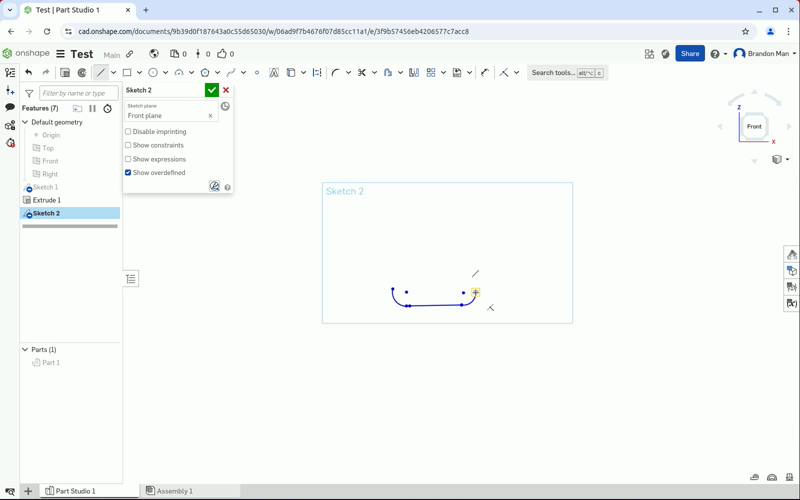
scroll(-6)
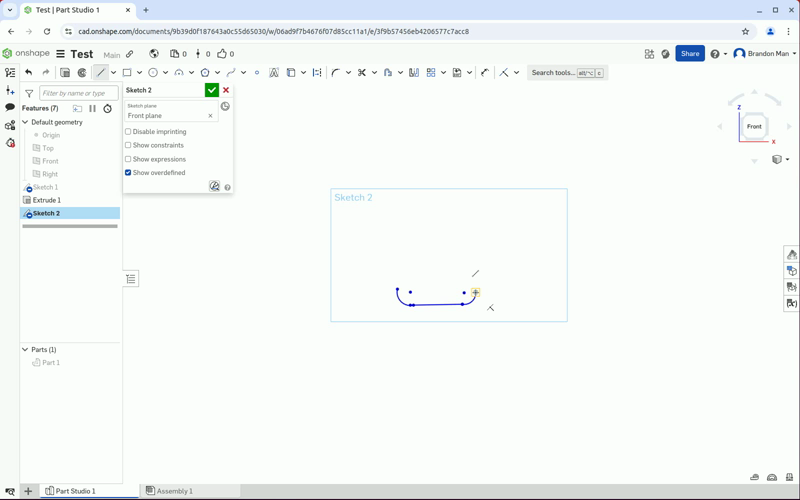
scroll(-6)
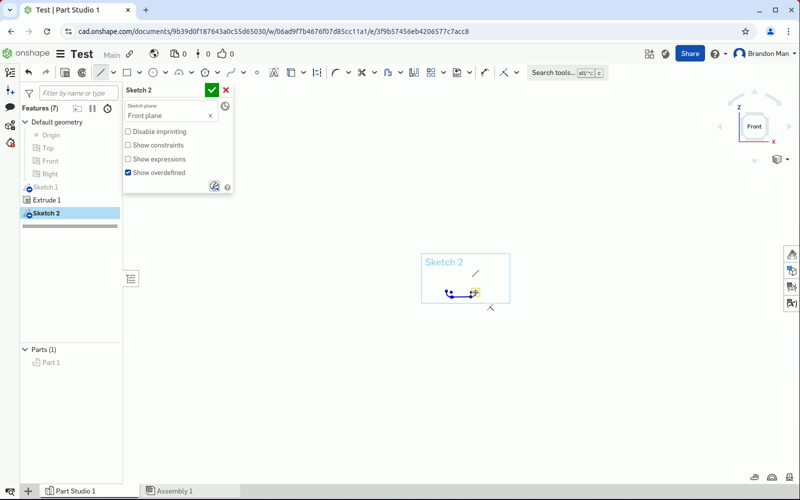
key_down(shift)
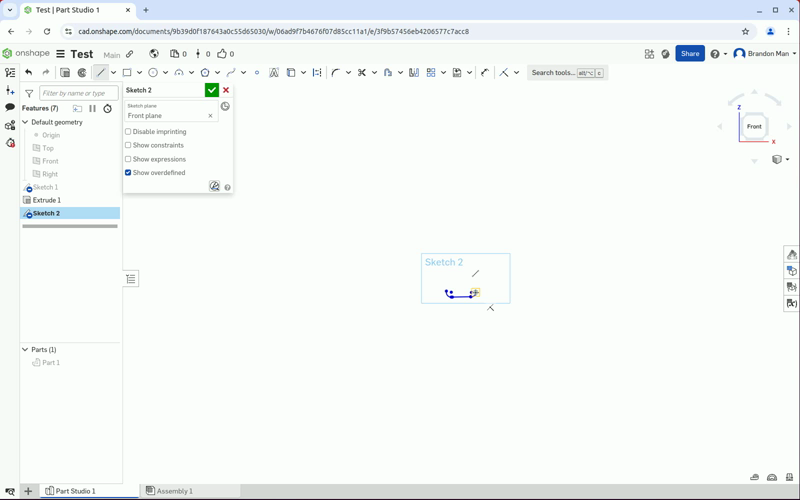
mouse_move(505, 292)
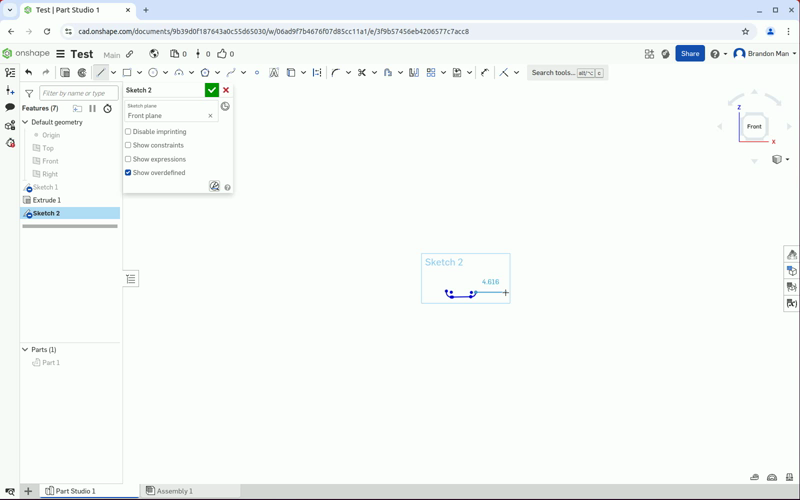
mouse_move(475, 272)
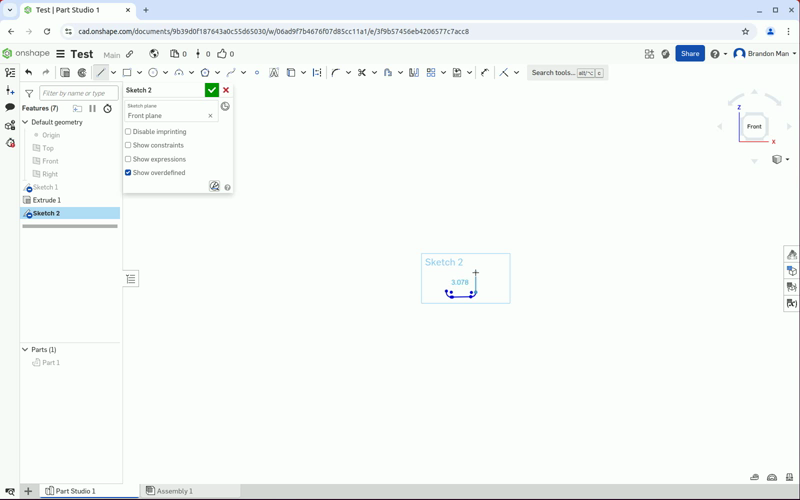
click(475, 272)
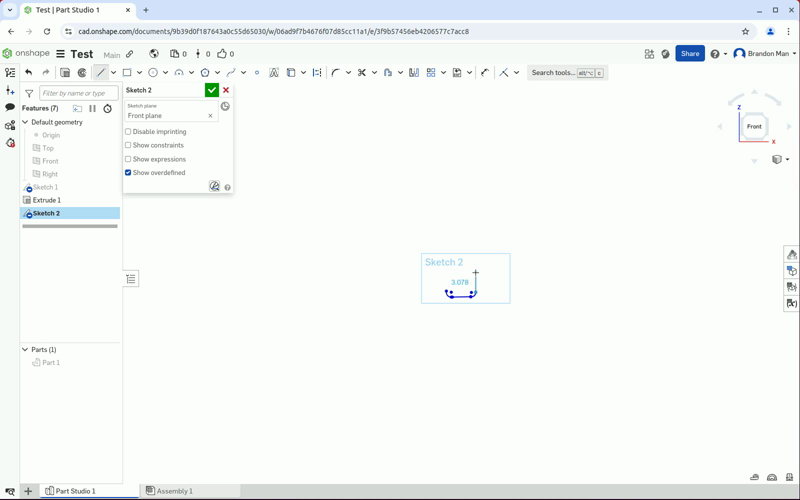
key_up(shift)
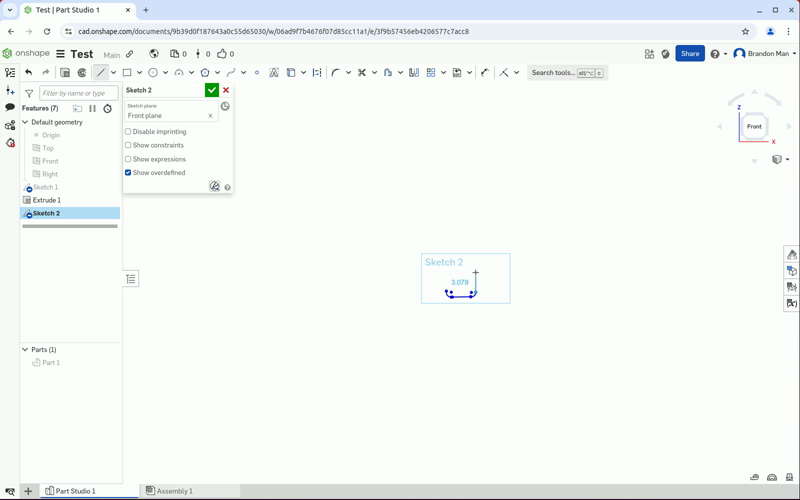
key(esc)
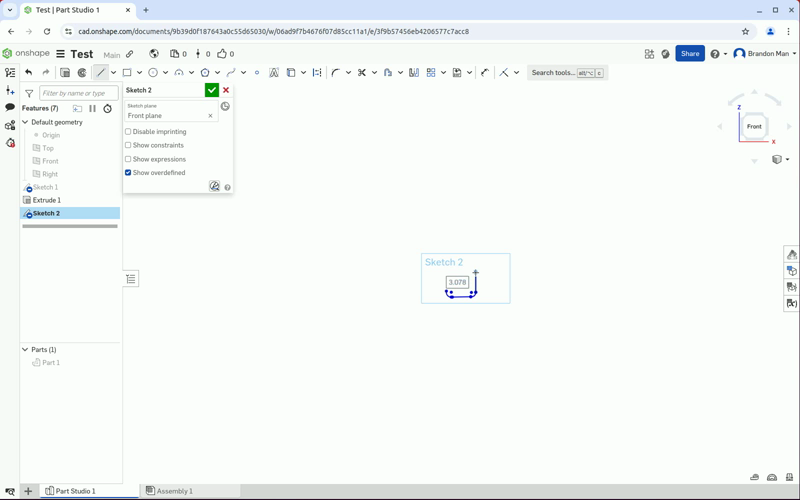
key(a)
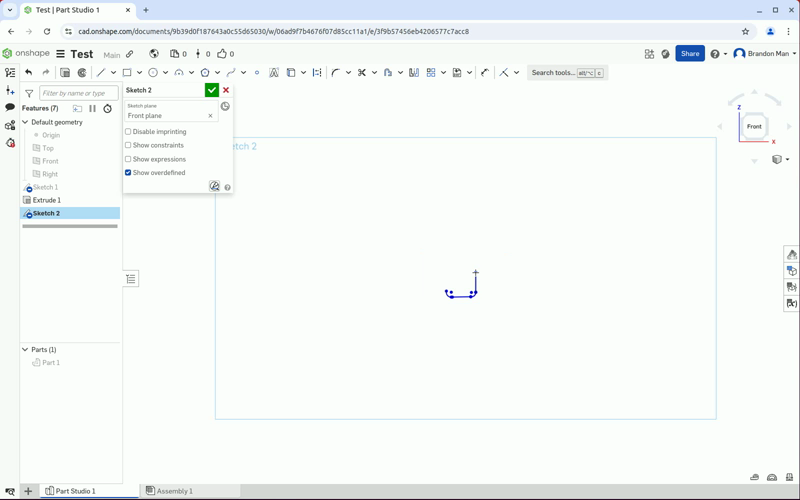
mouse_move(475, 272)
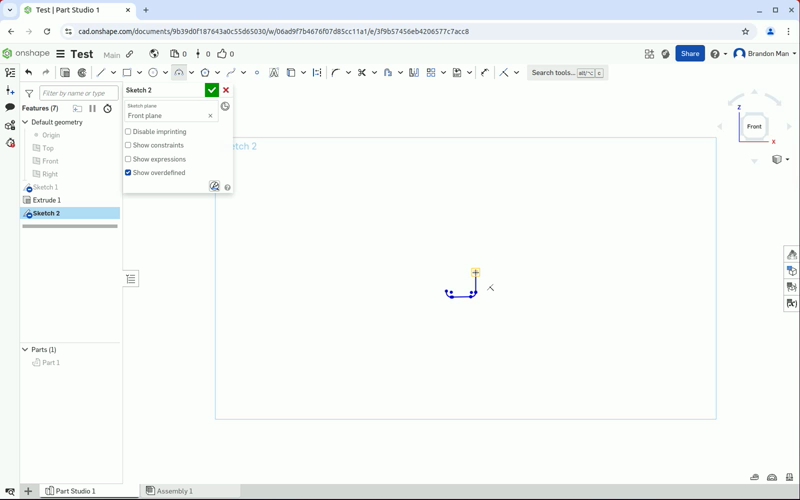
click(475, 272)
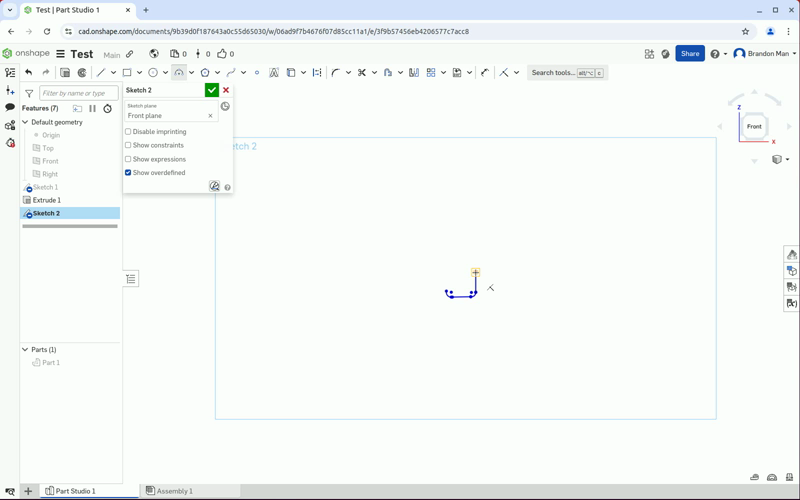
key_down(shift)
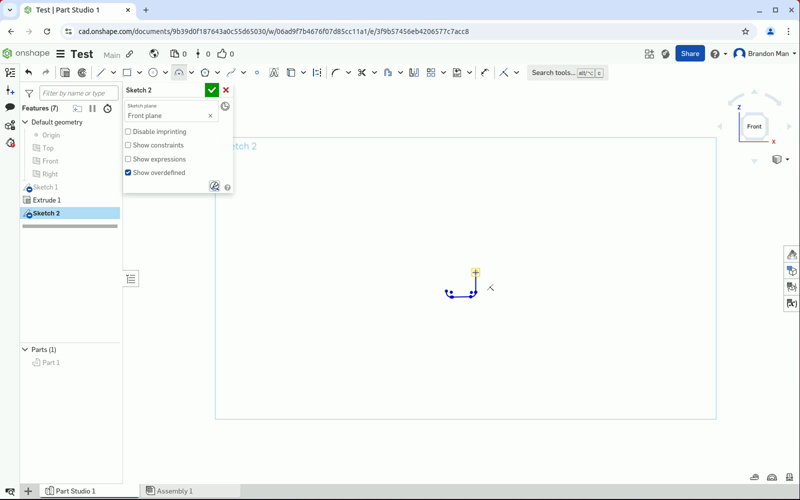
mouse_move(470, 267)
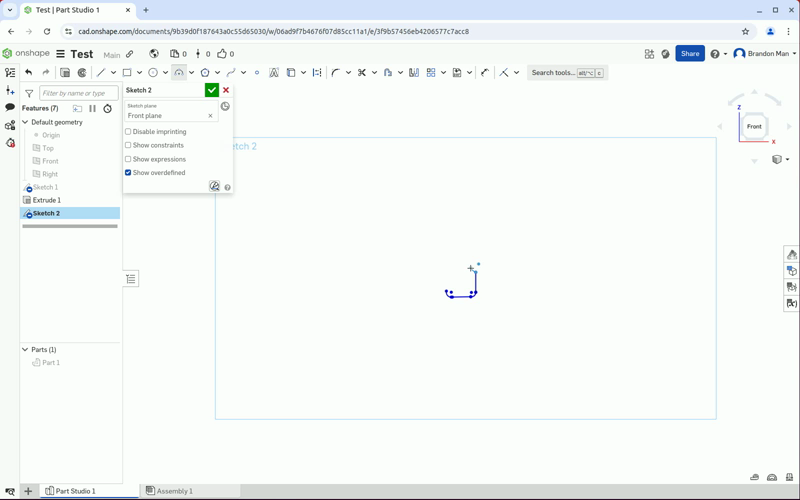
scroll(6)
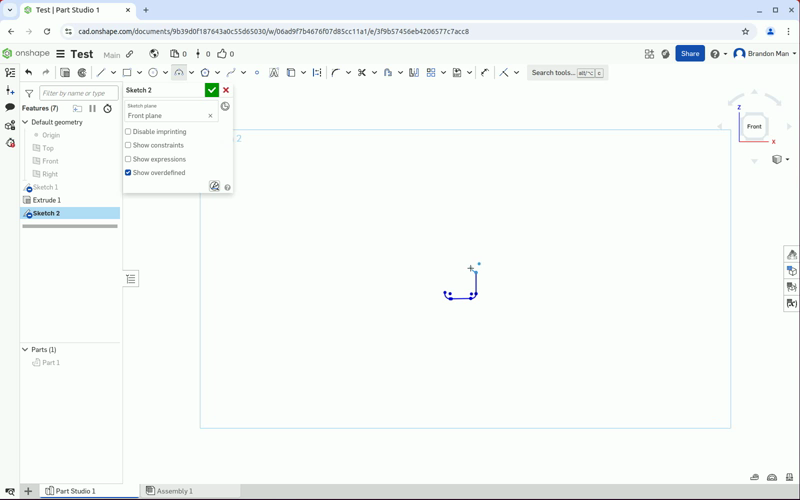
scroll(6)
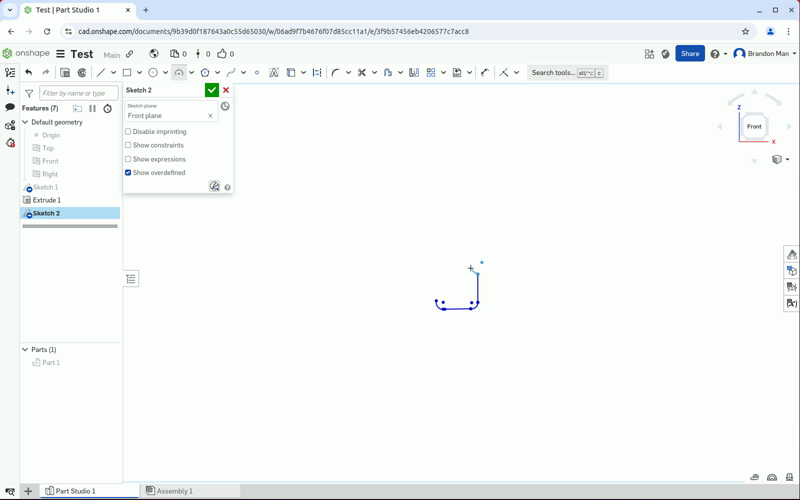
scroll(6)
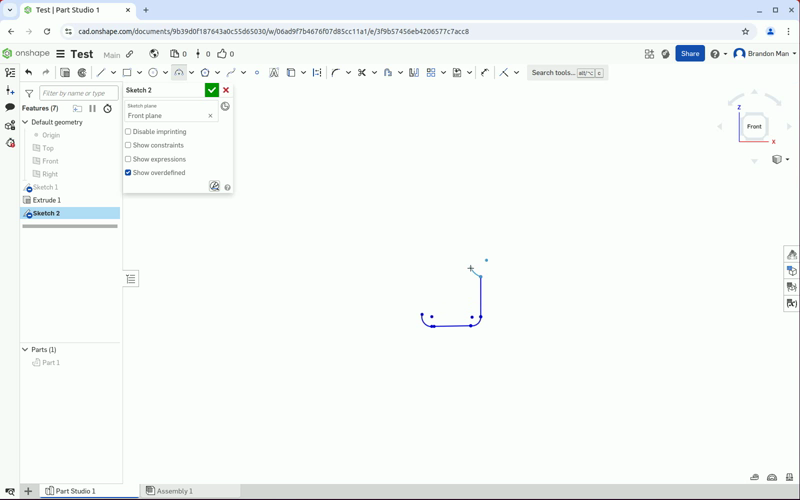
scroll(6)
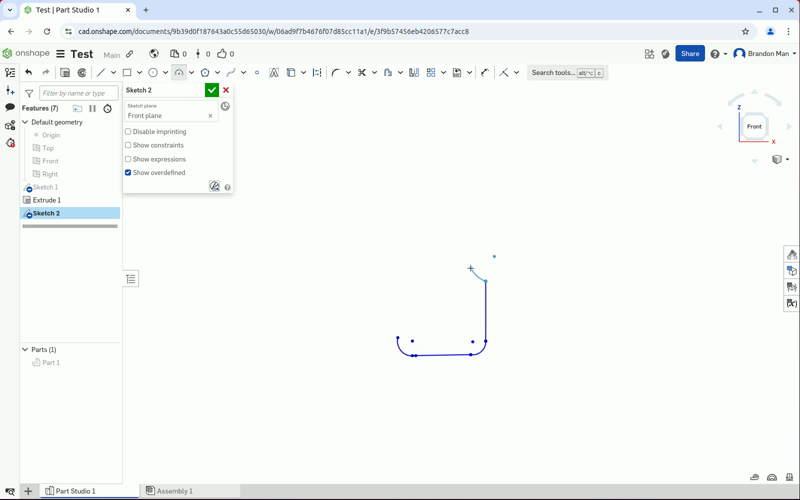
scroll(6)
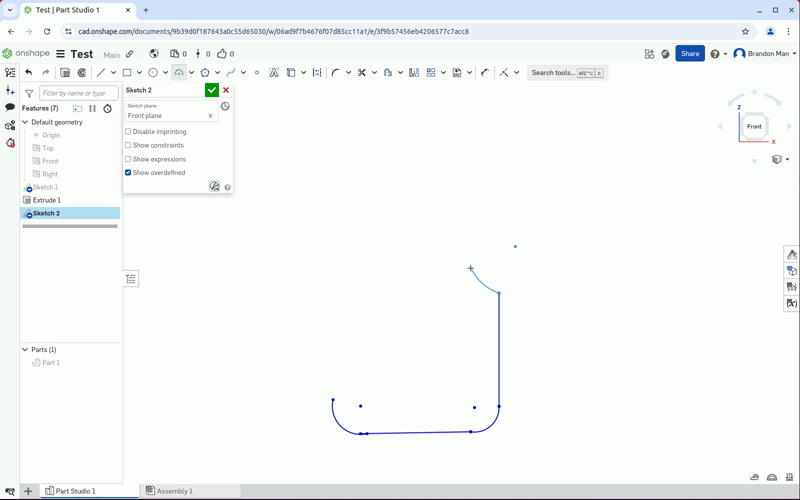
scroll(6)
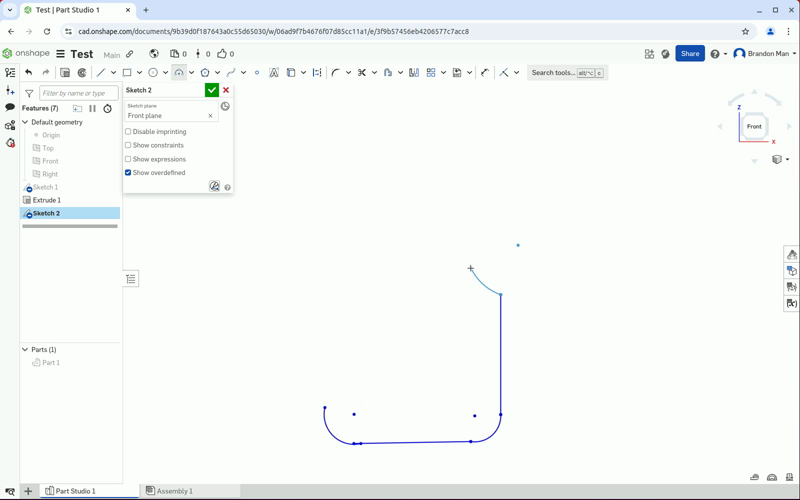
scroll(6)
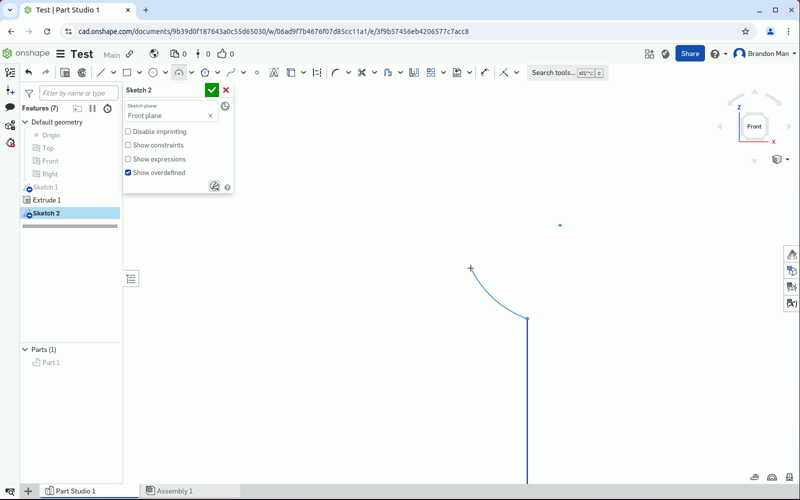
click(470, 267)
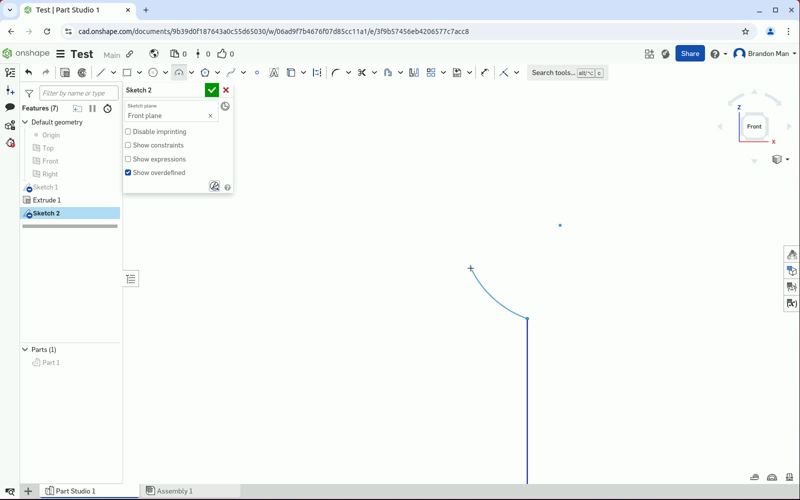
scroll(-6)
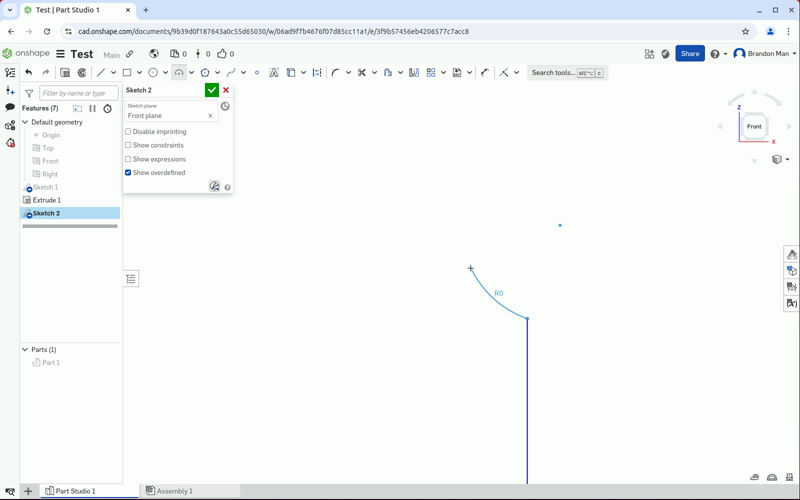
scroll(-6)
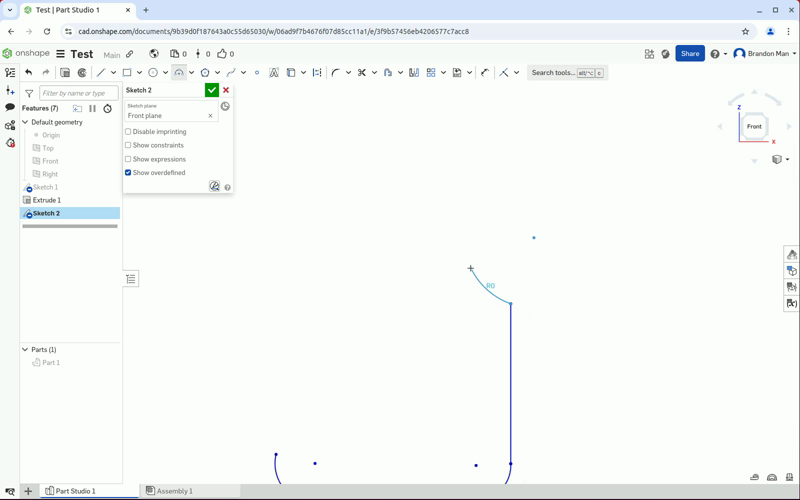
scroll(-6)
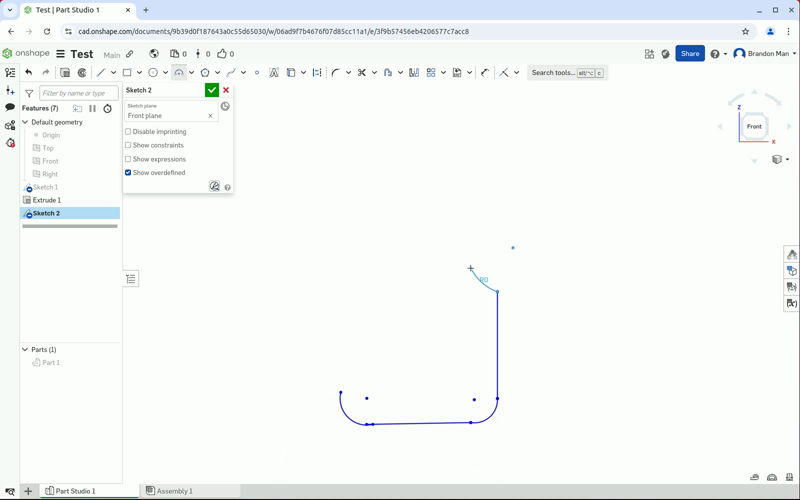
scroll(-6)
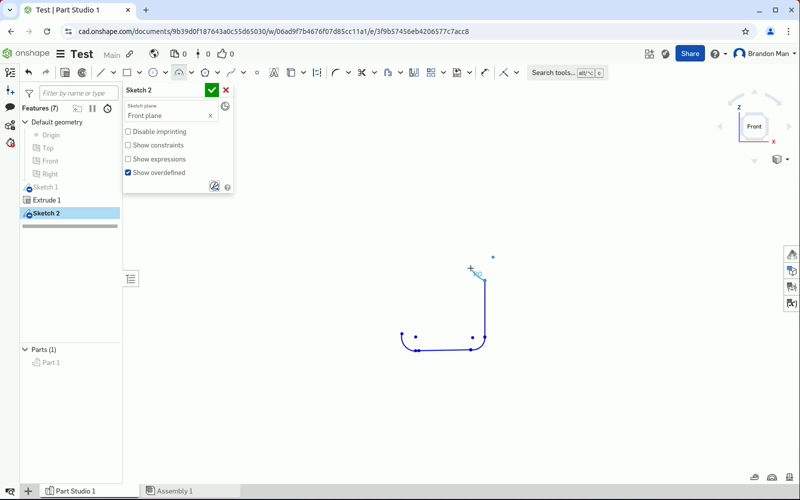
scroll(-6)
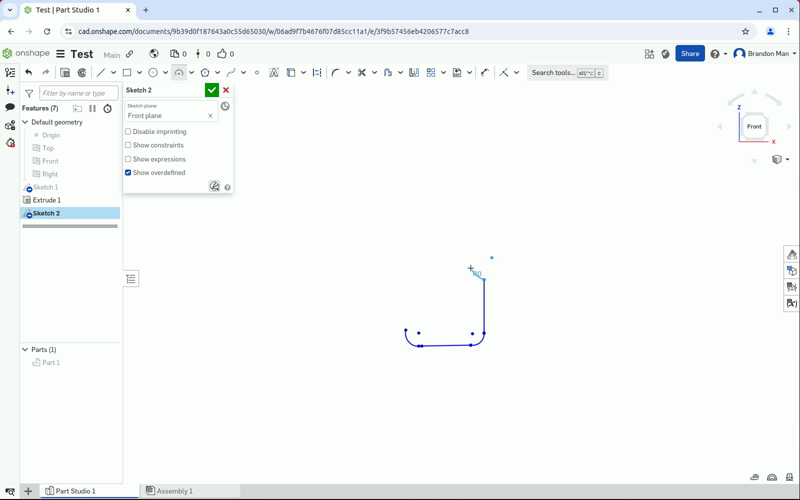
scroll(-6)
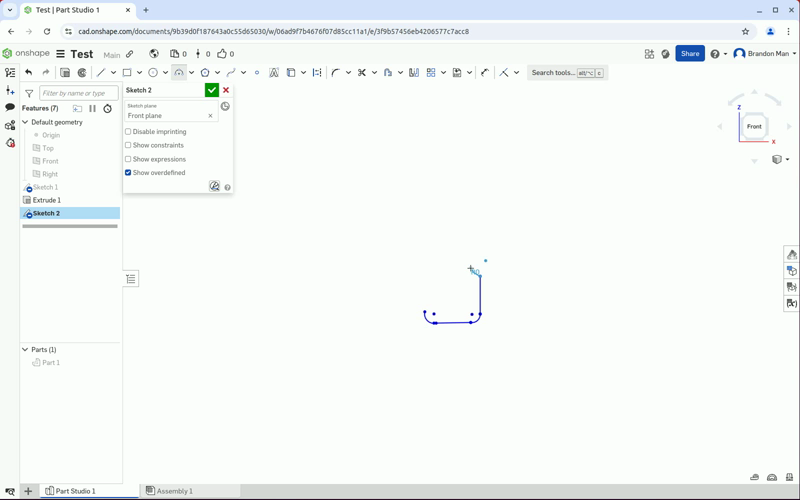
scroll(-6)
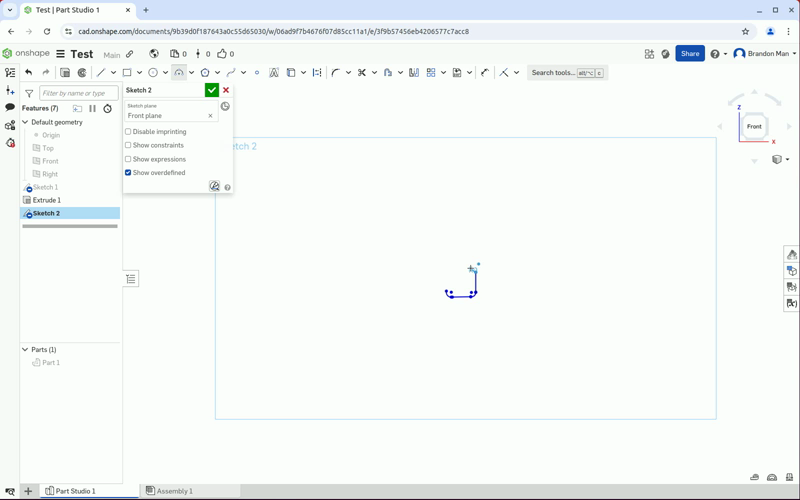
mouse_move(474, 269)
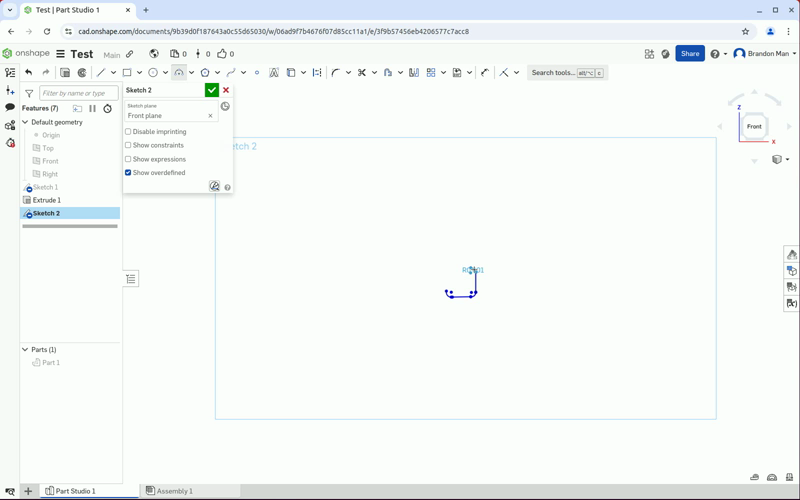
scroll(6)
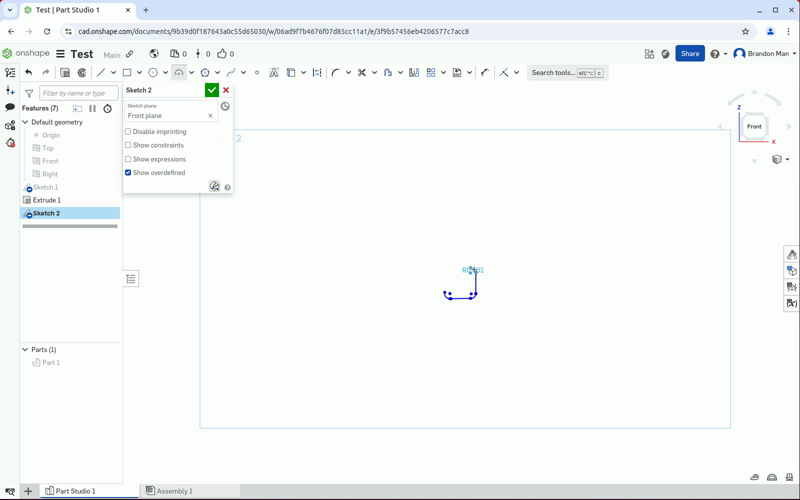
scroll(6)
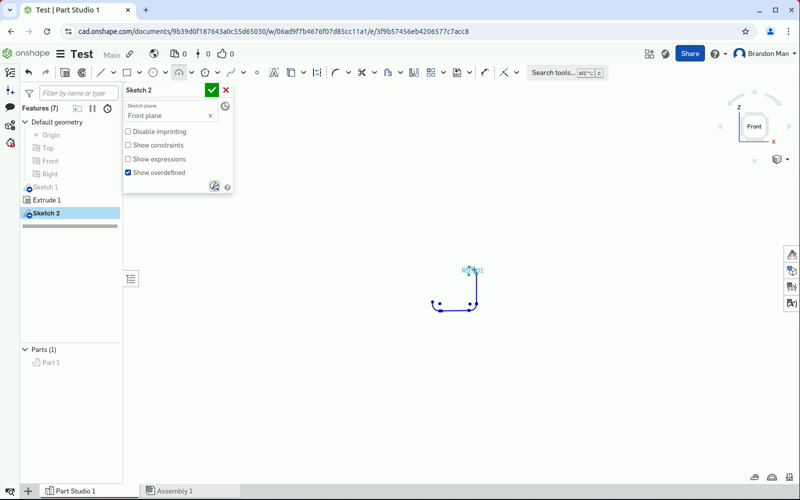
scroll(6)
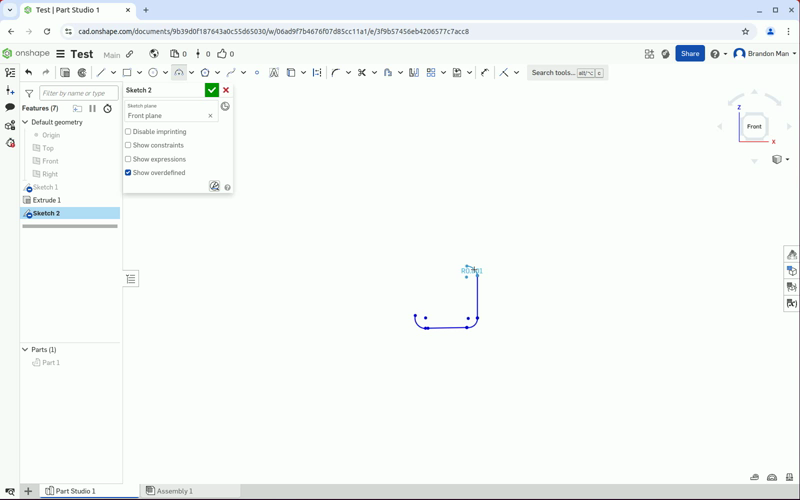
scroll(6)
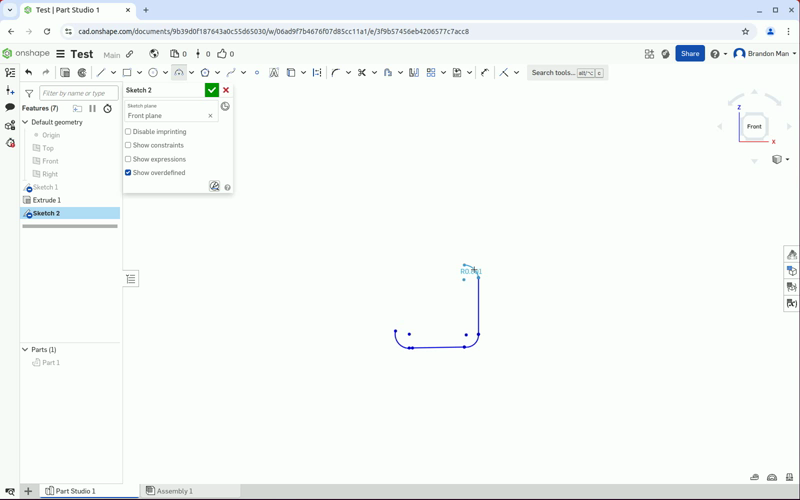
scroll(6)
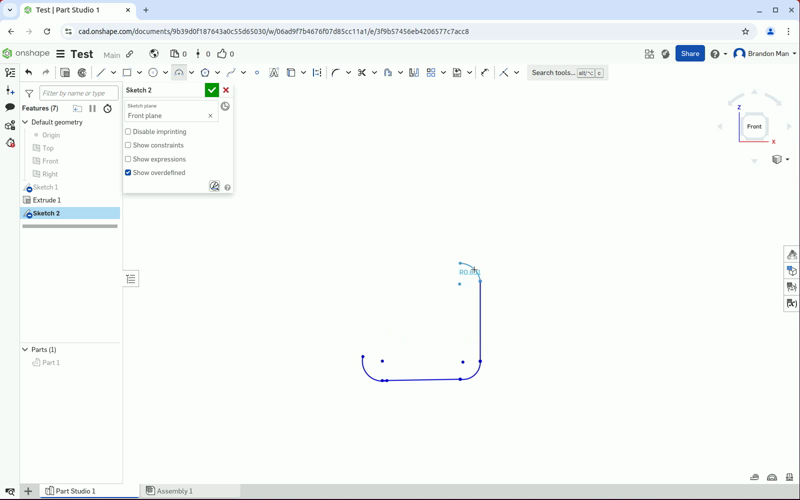
scroll(6)
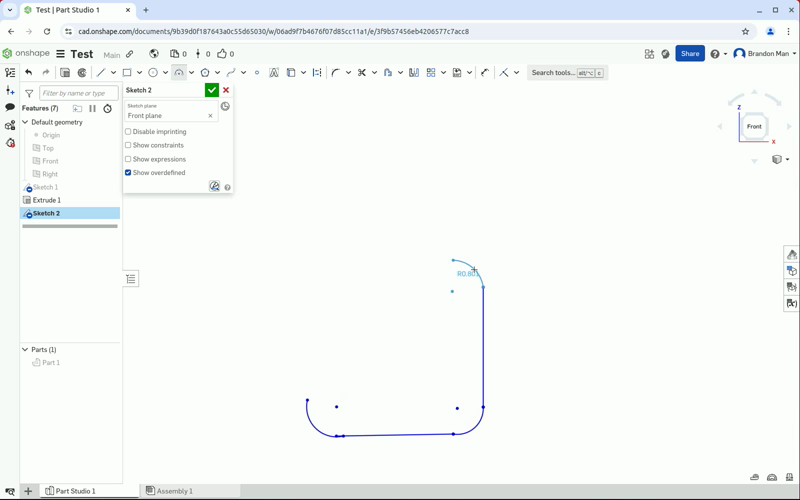
scroll(6)
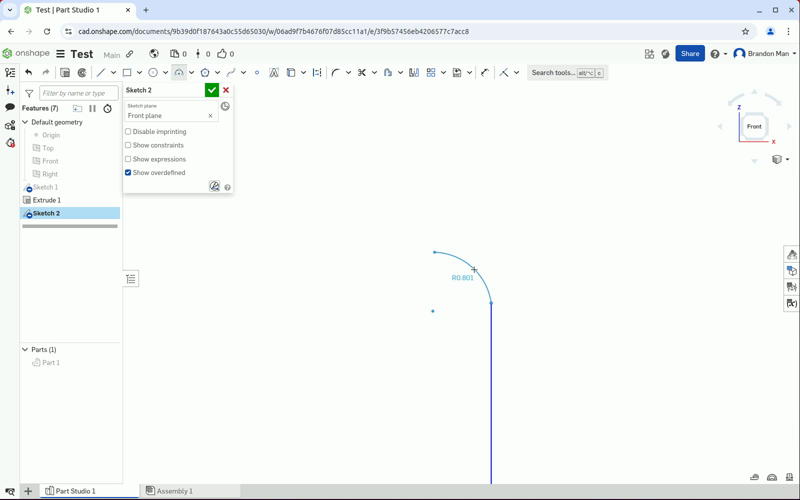
click(474, 269)
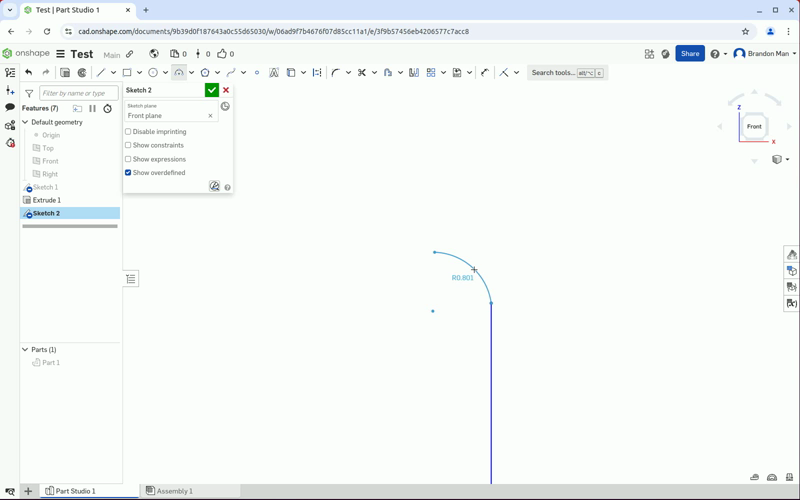
scroll(-6)
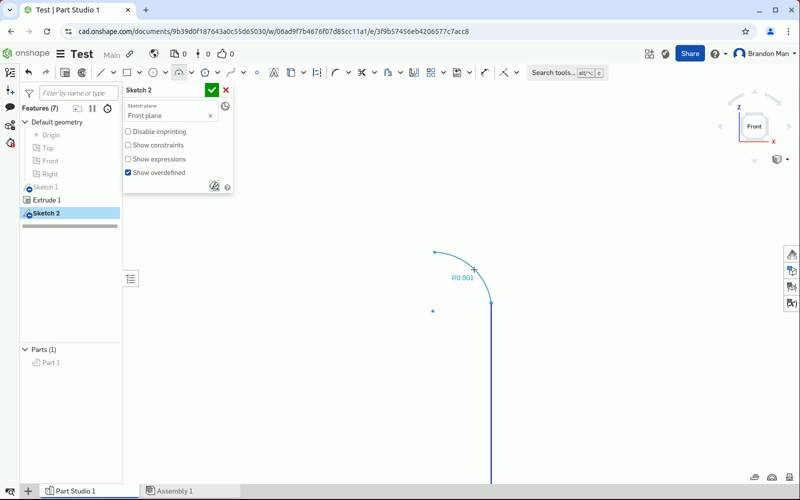
scroll(-6)
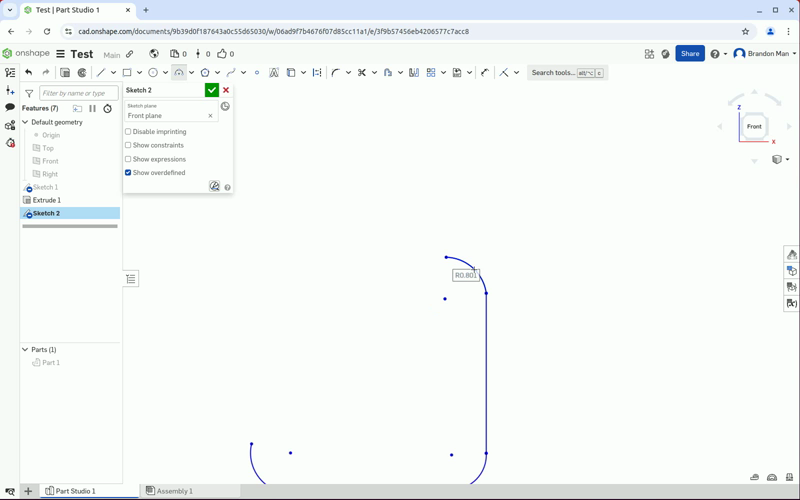
scroll(-6)
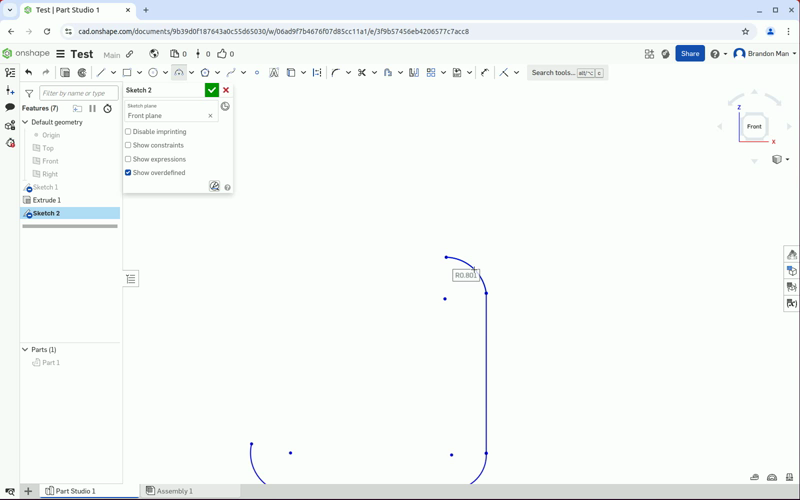
scroll(-6)
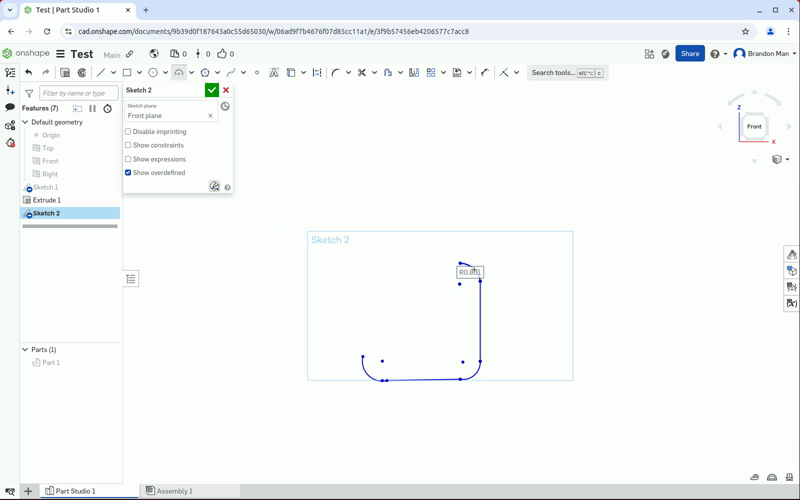
scroll(-6)
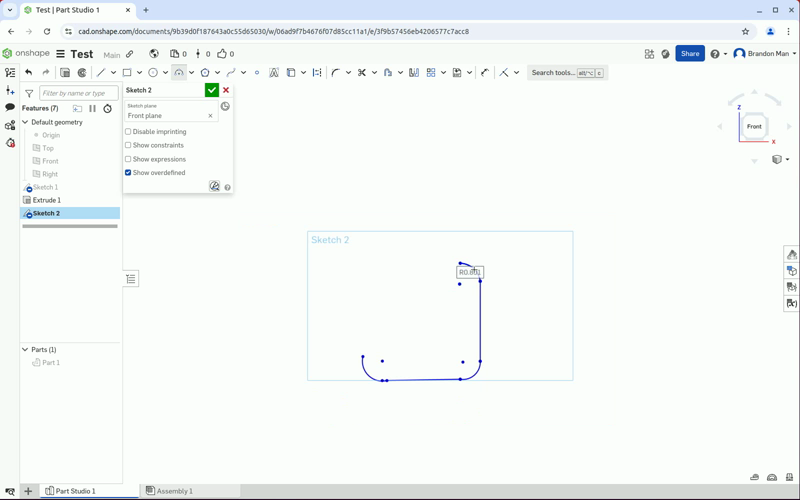
scroll(-6)
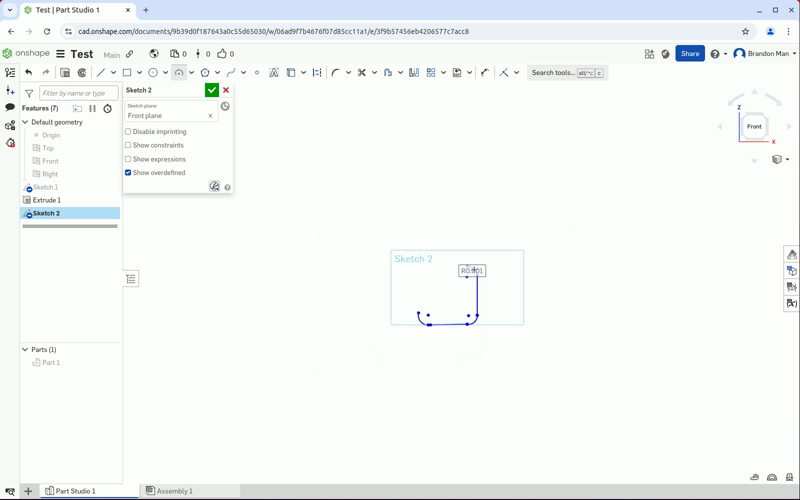
scroll(-6)
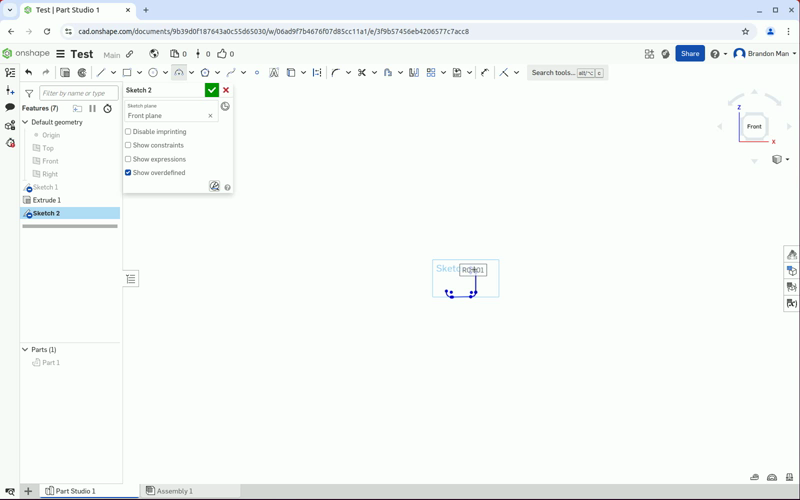
key_up(shift)
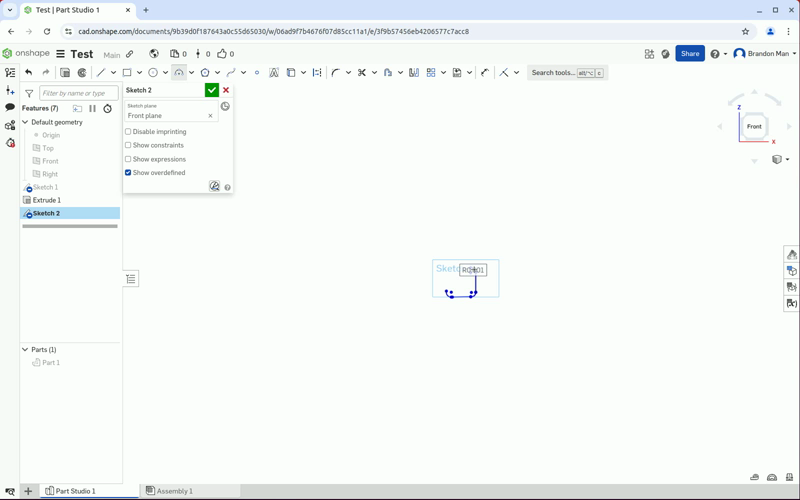
key(esc)
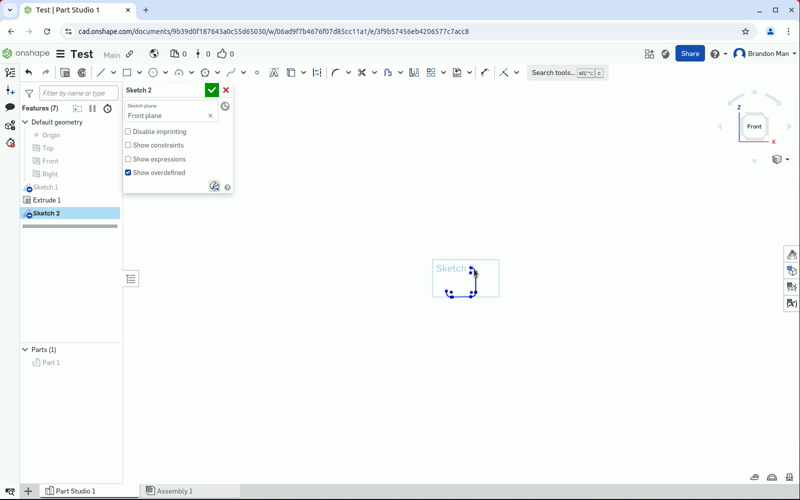
key(l)
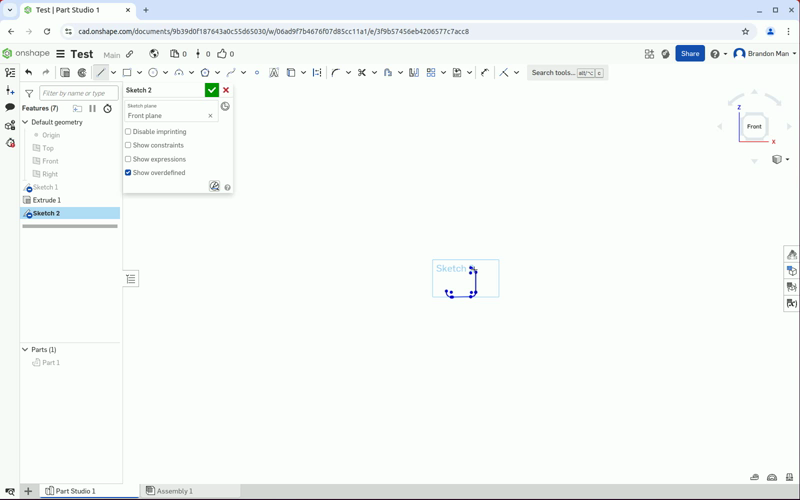
mouse_move(470, 267)
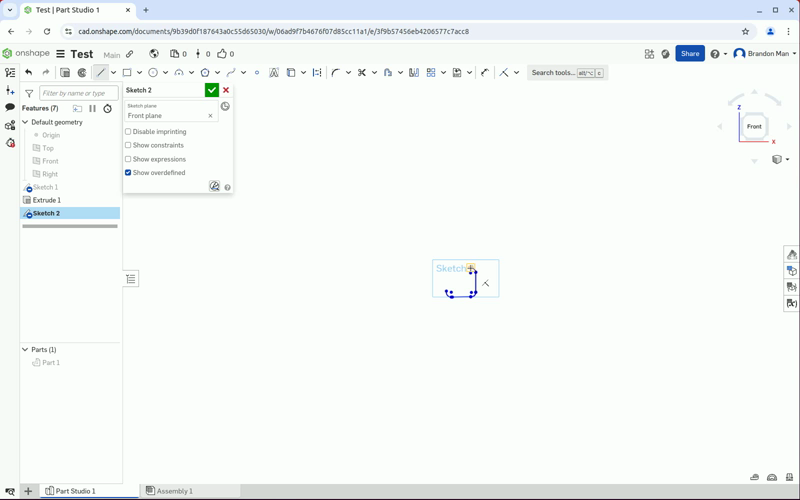
scroll(6)
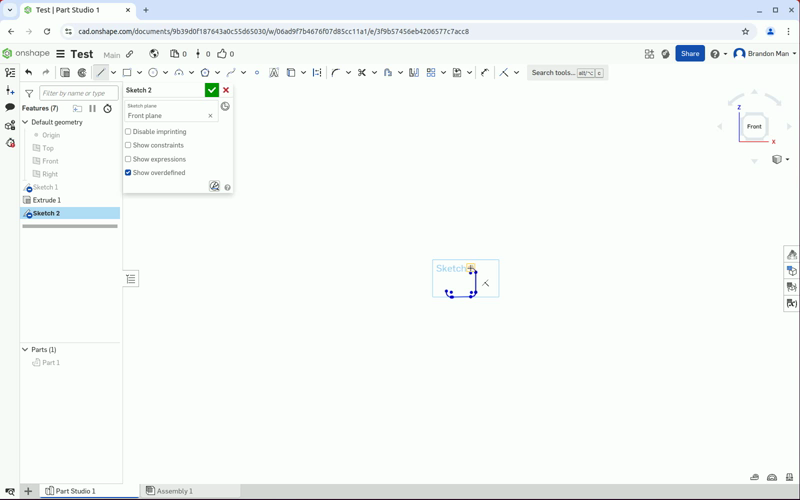
scroll(6)
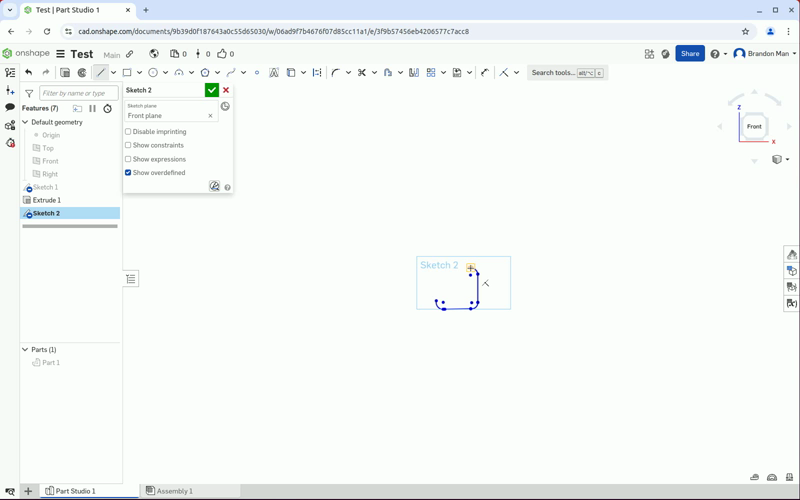
scroll(6)
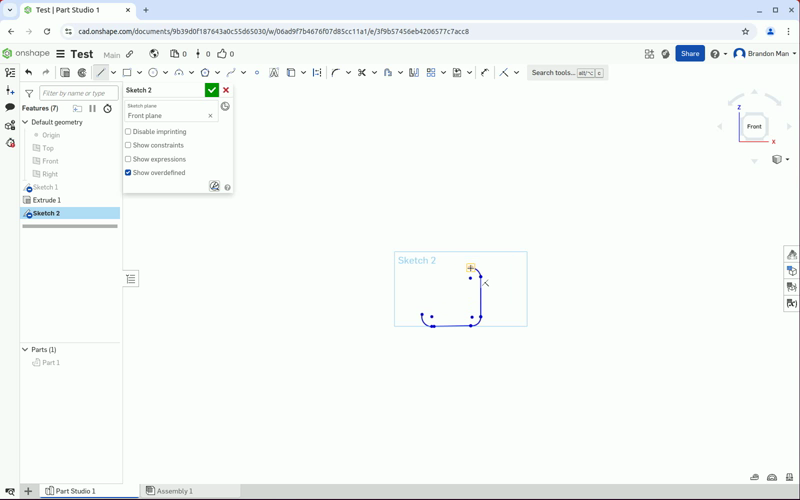
scroll(6)
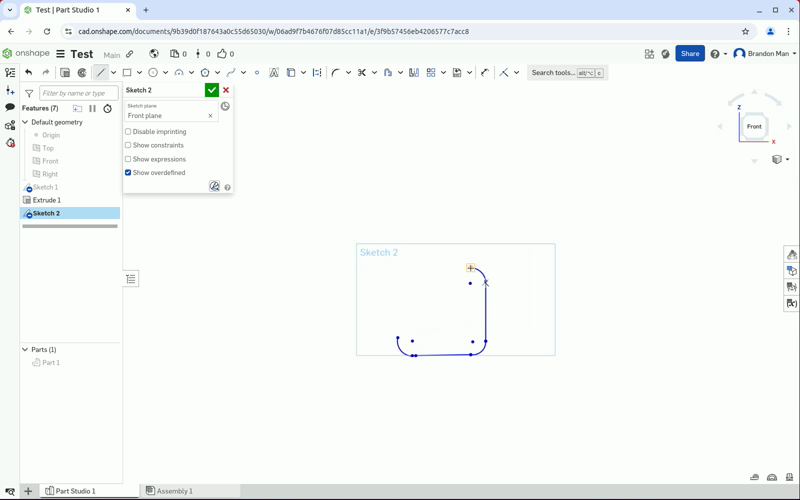
scroll(6)
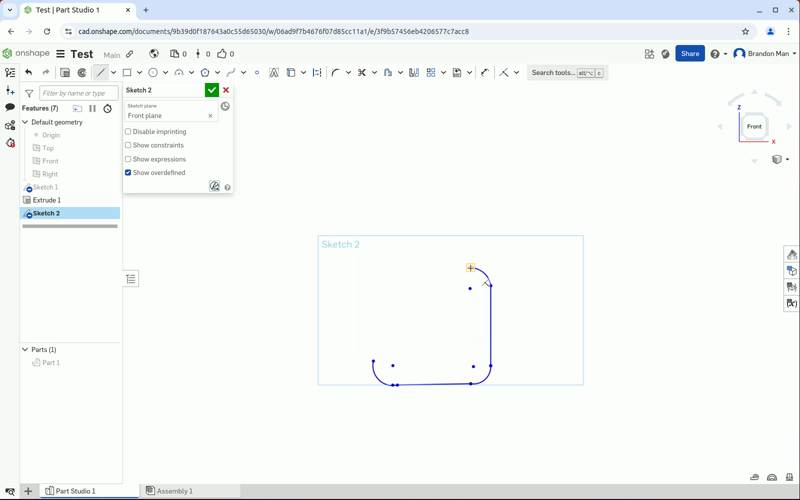
scroll(6)
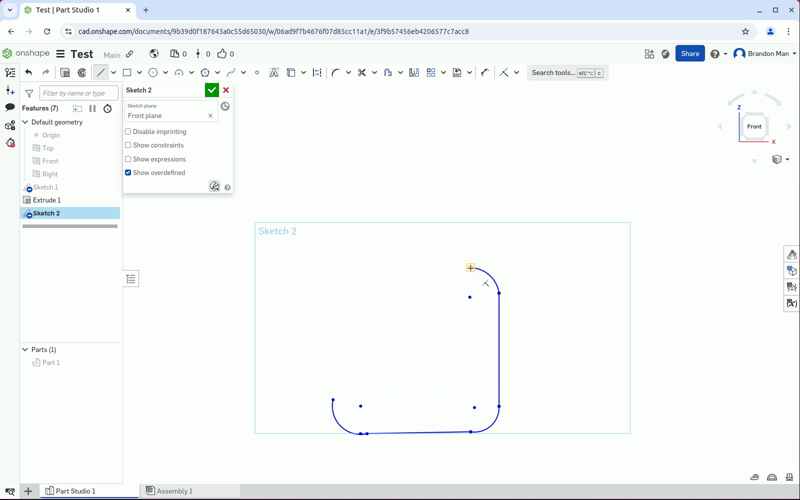
scroll(6)
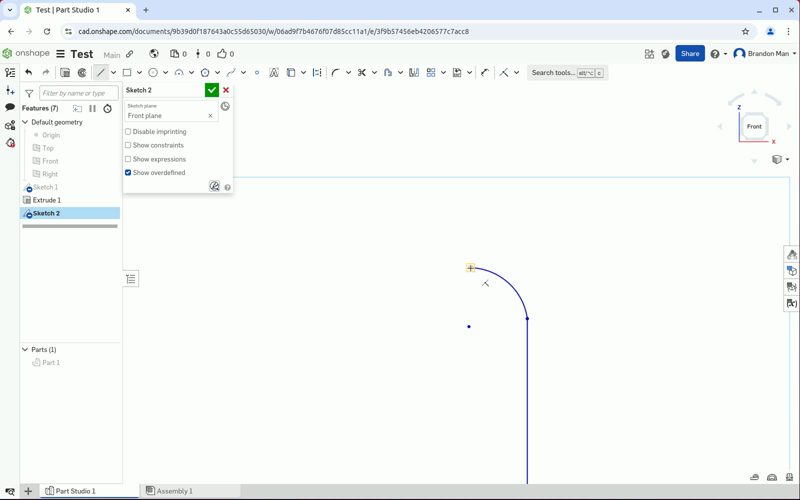
click(470, 267)
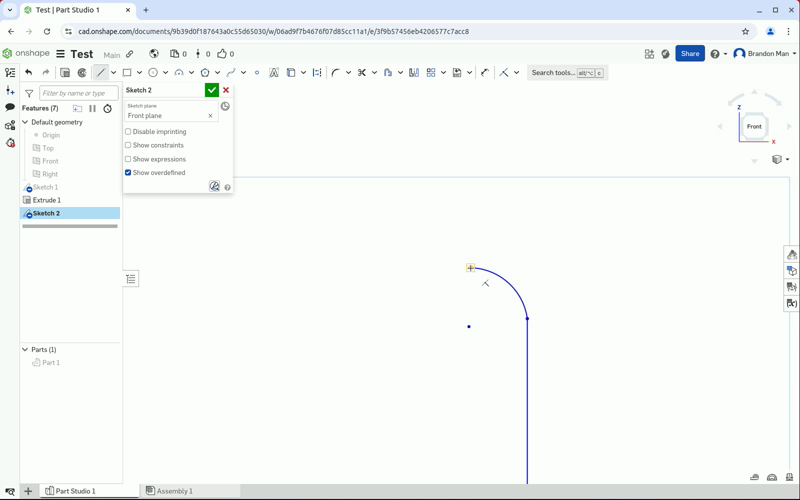
scroll(-6)
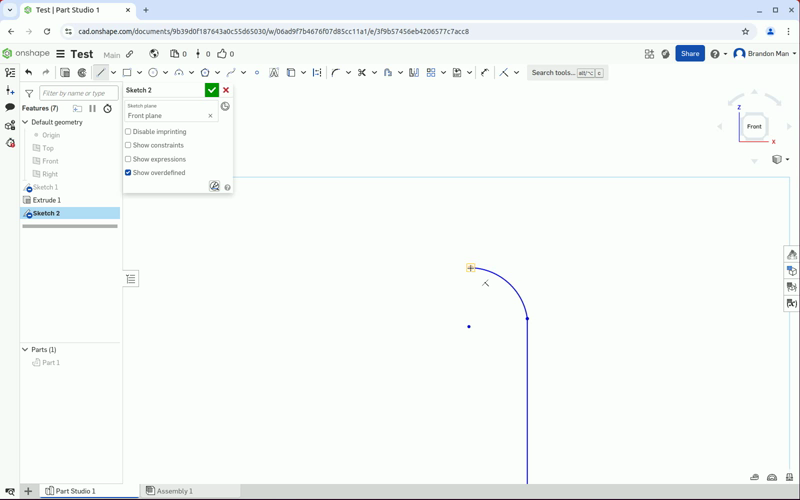
scroll(-6)
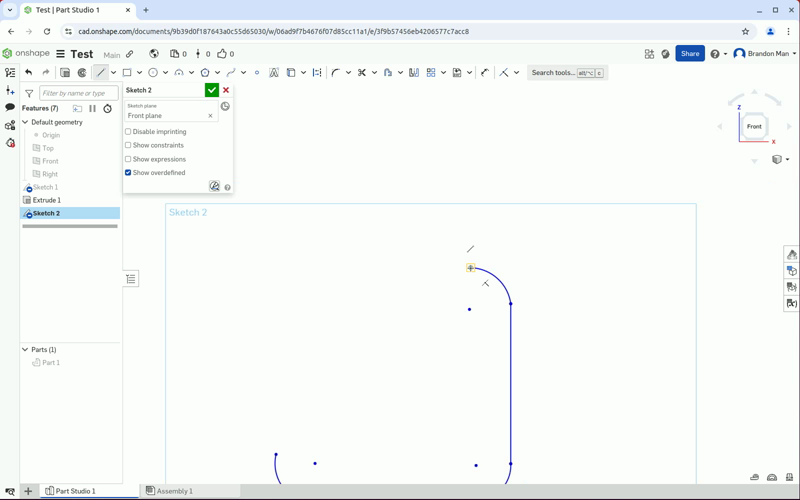
scroll(-6)
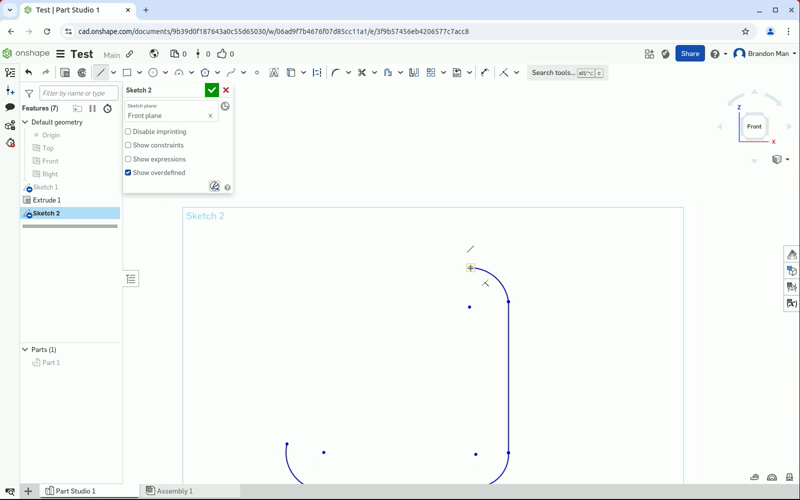
scroll(-6)
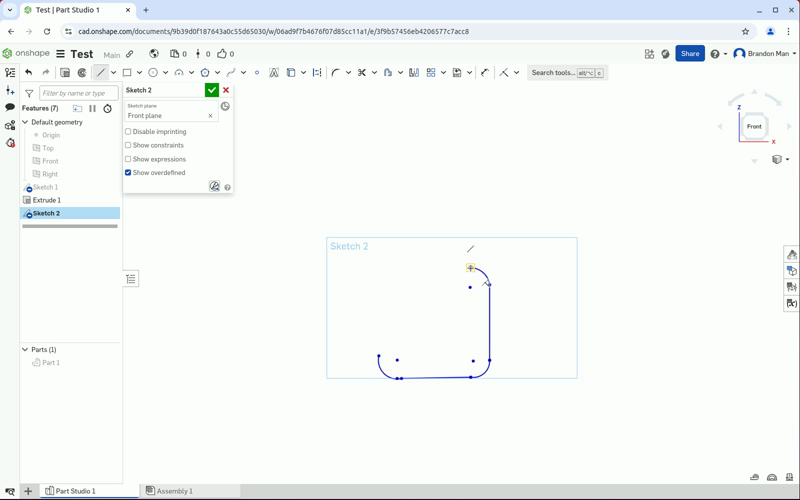
scroll(-6)
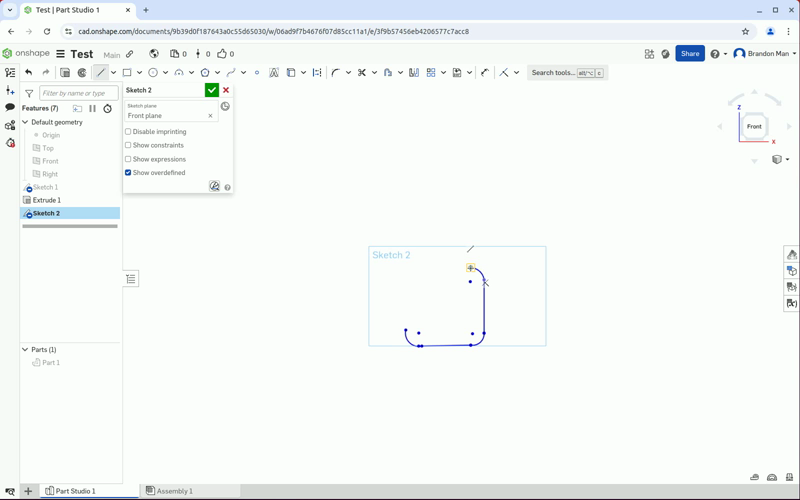
scroll(-6)
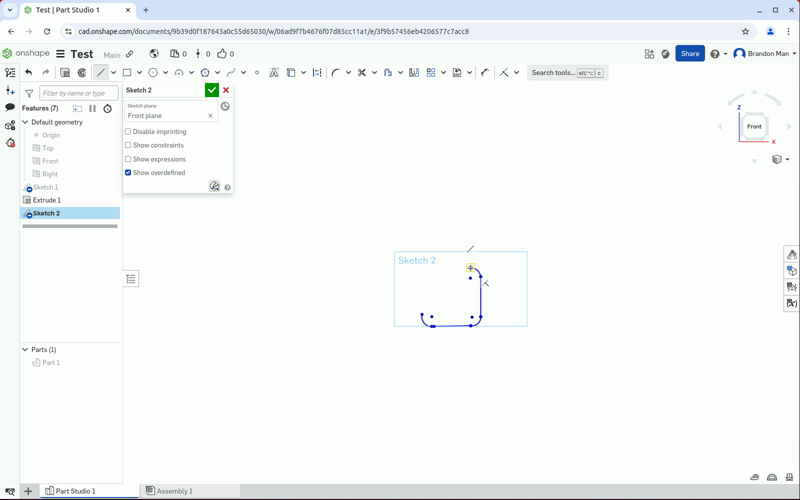
scroll(-6)
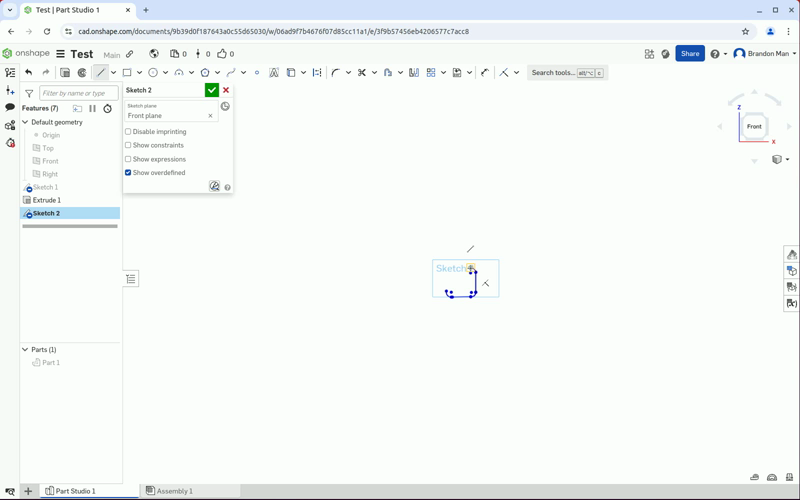
key_down(shift)
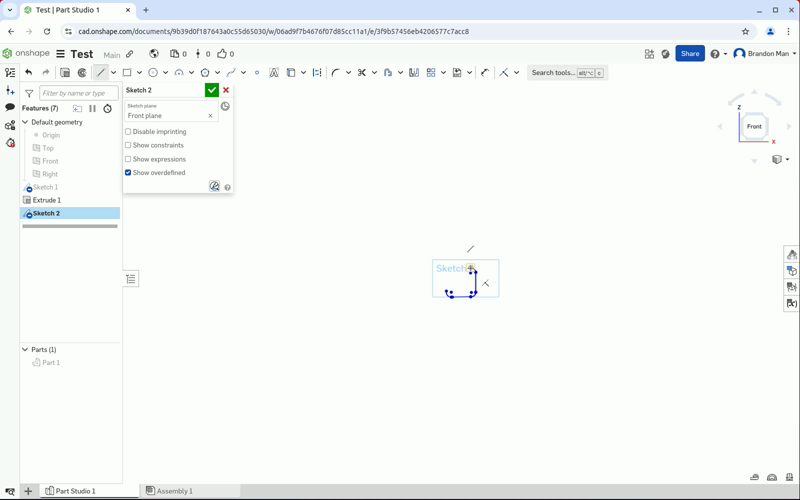
mouse_move(501, 267)
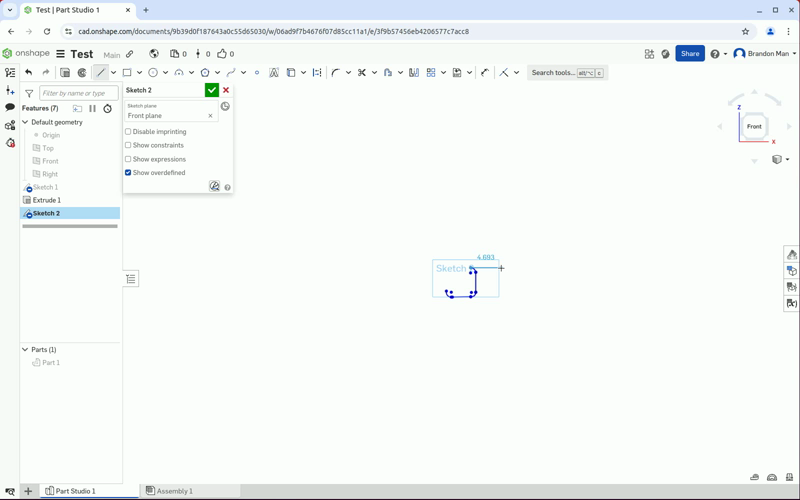
mouse_move(451, 267)
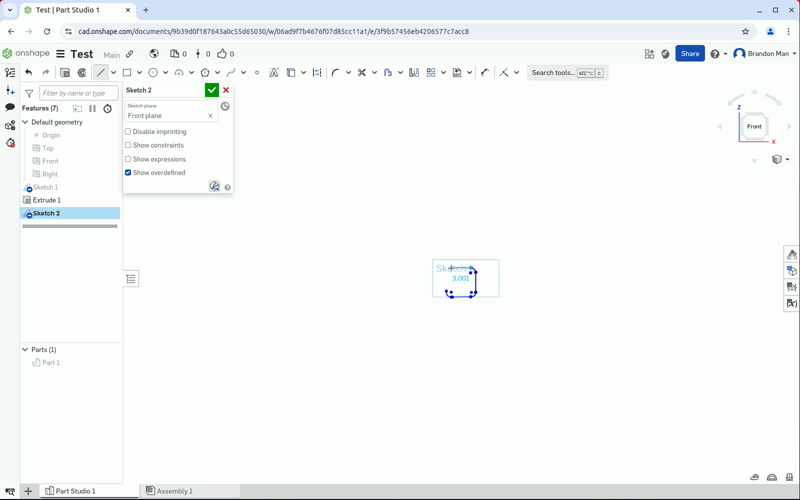
click(451, 267)
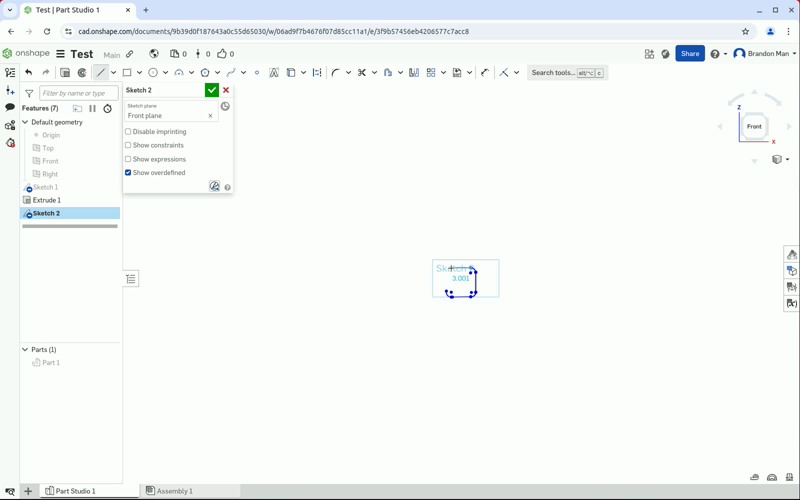
key_up(shift)
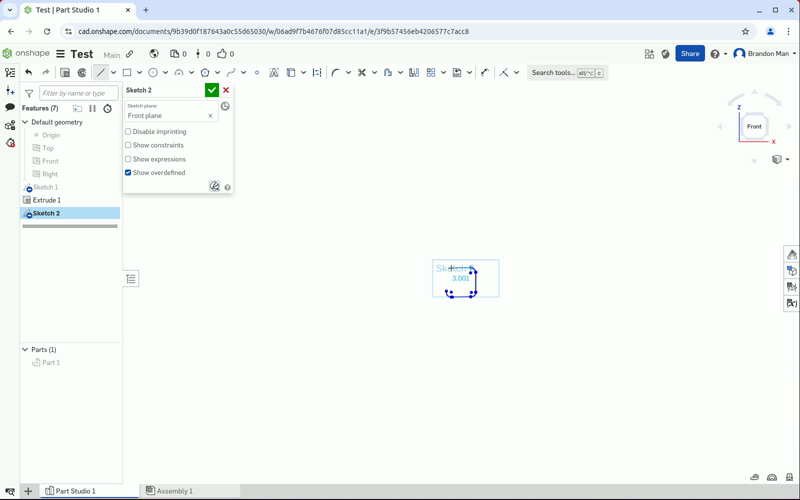
key(esc)
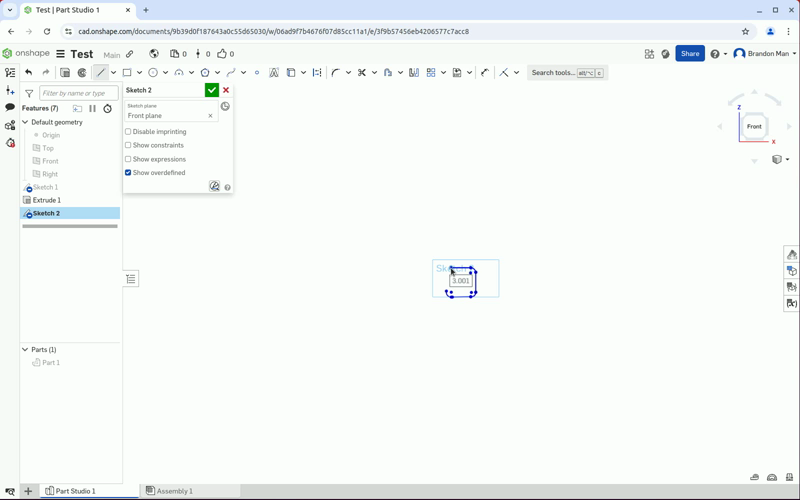
key(a)
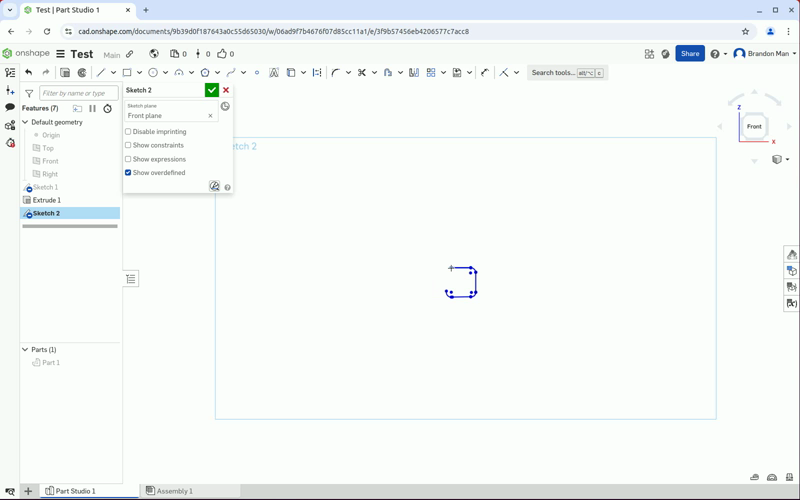
mouse_move(451, 267)
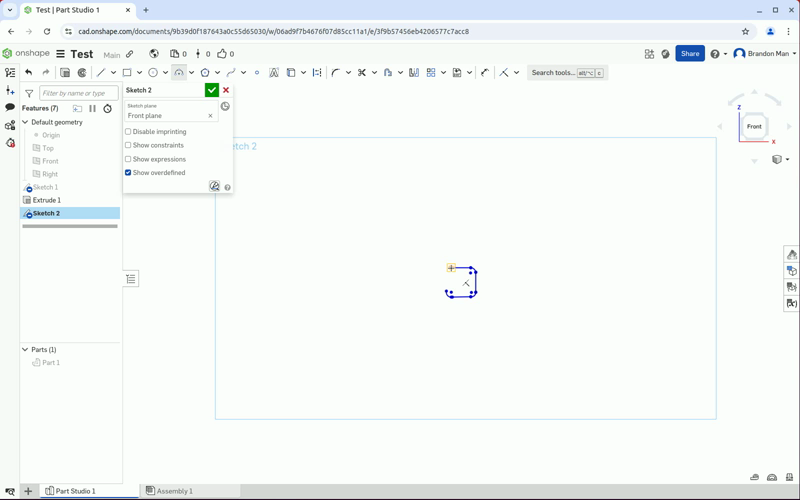
click(451, 267)
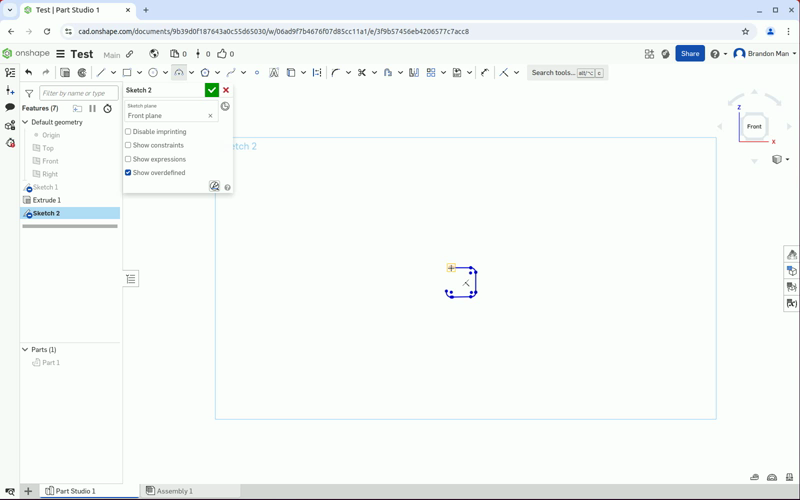
key_down(shift)
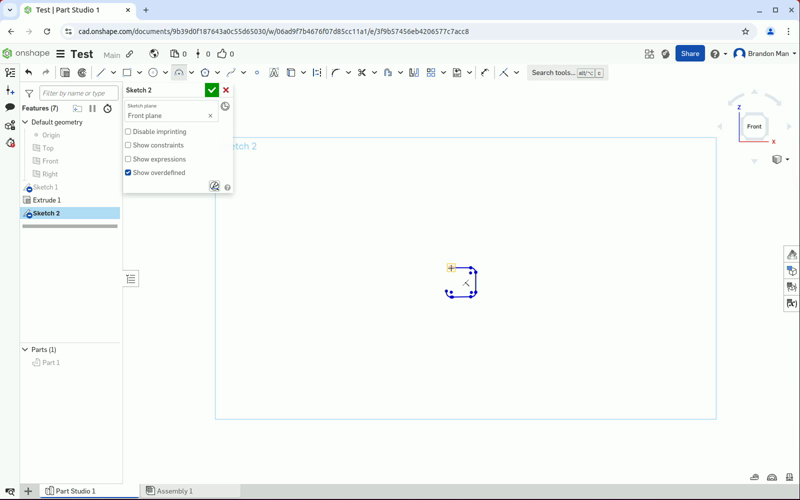
mouse_move(446, 272)
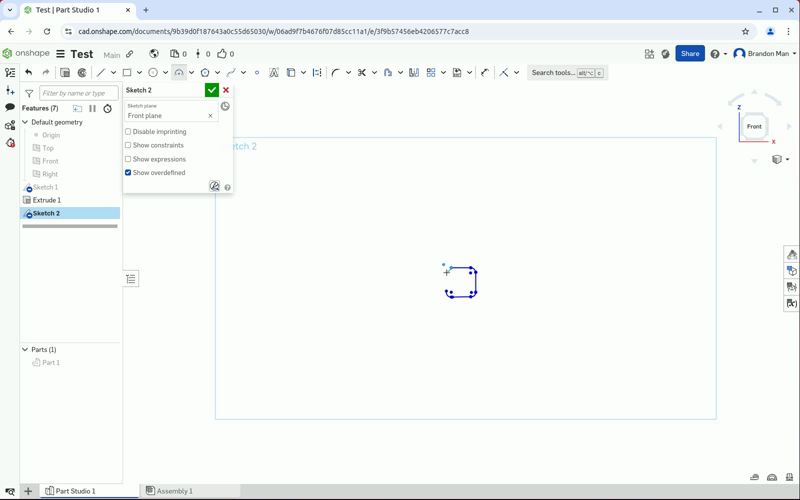
scroll(6)
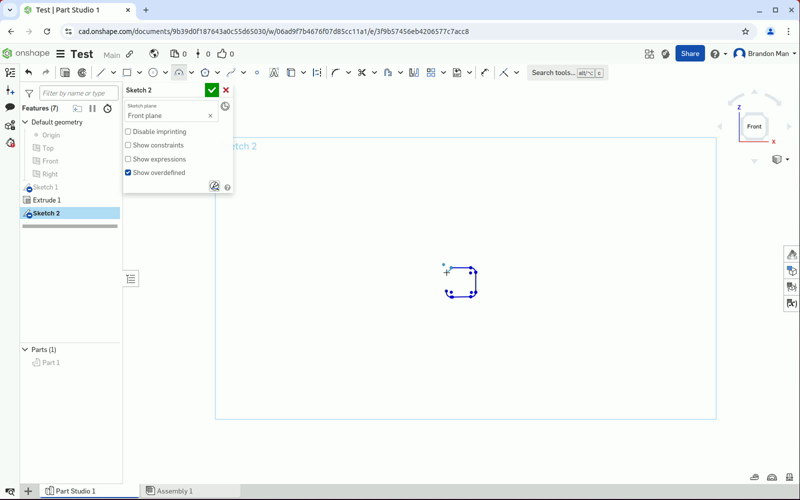
scroll(6)
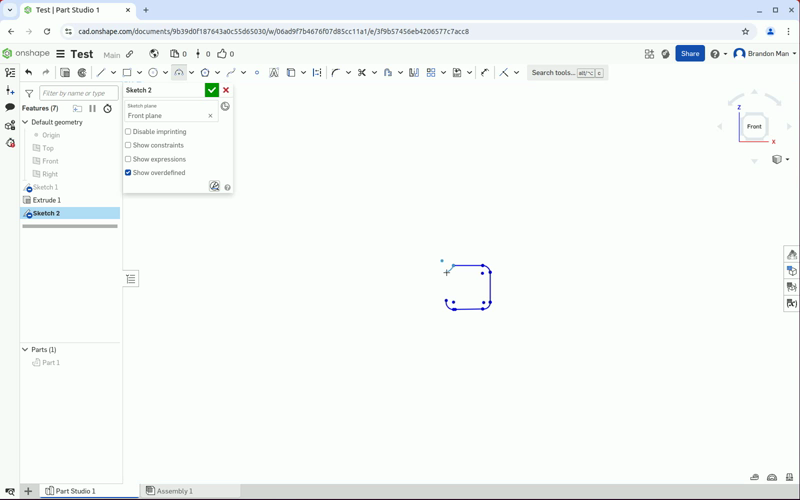
scroll(6)
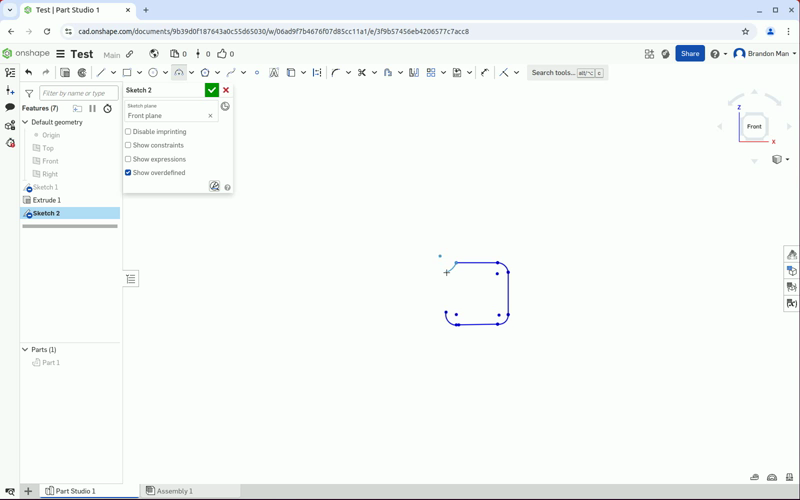
scroll(6)
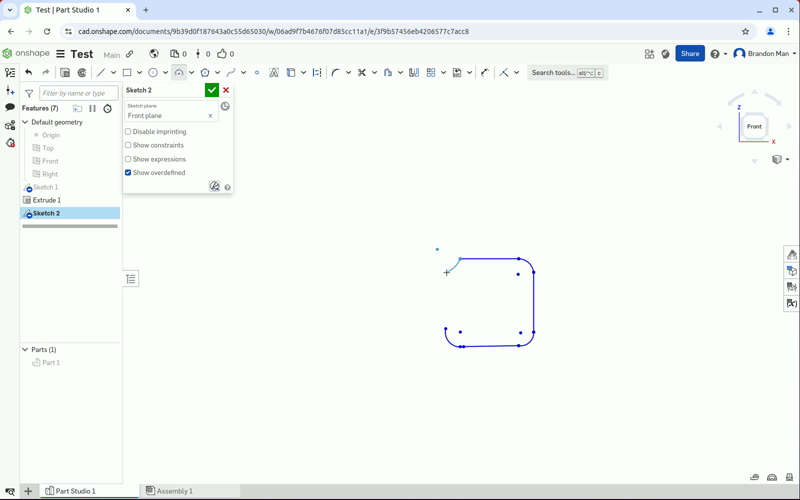
scroll(6)
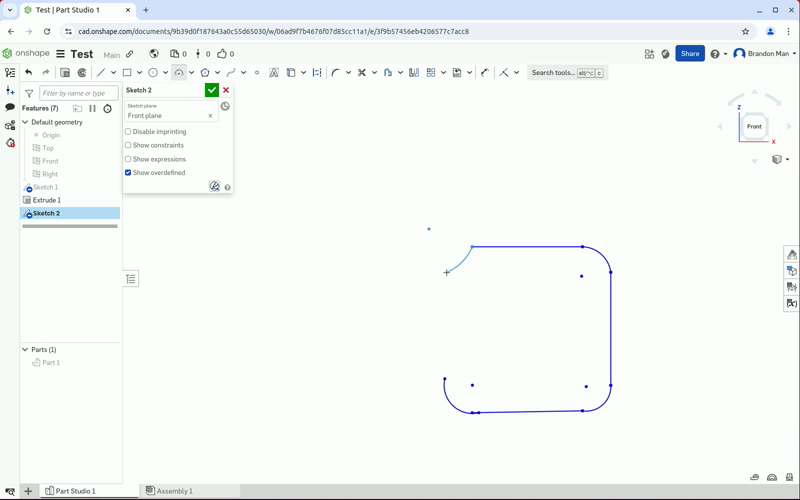
scroll(6)
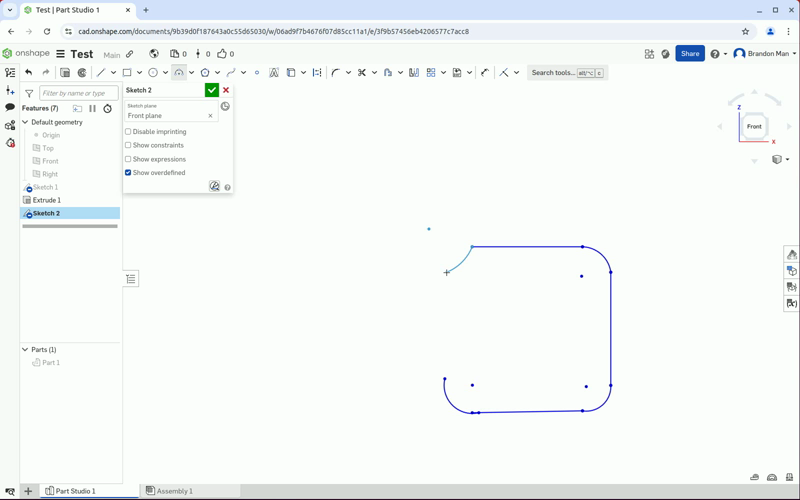
scroll(6)
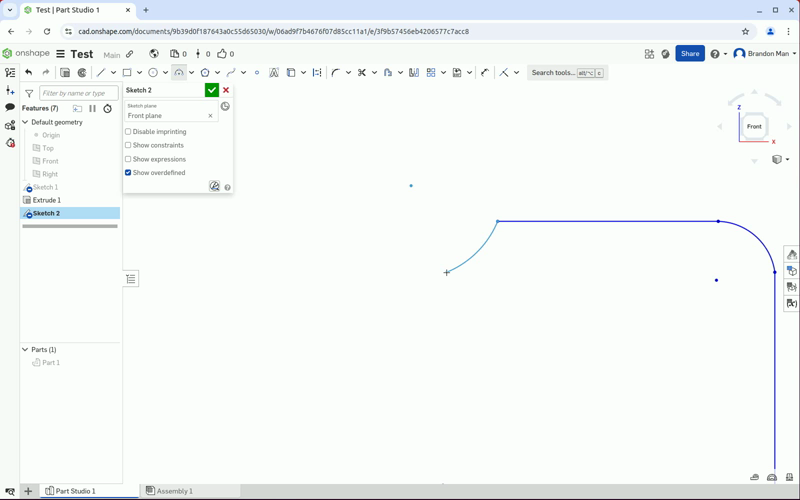
click(446, 272)
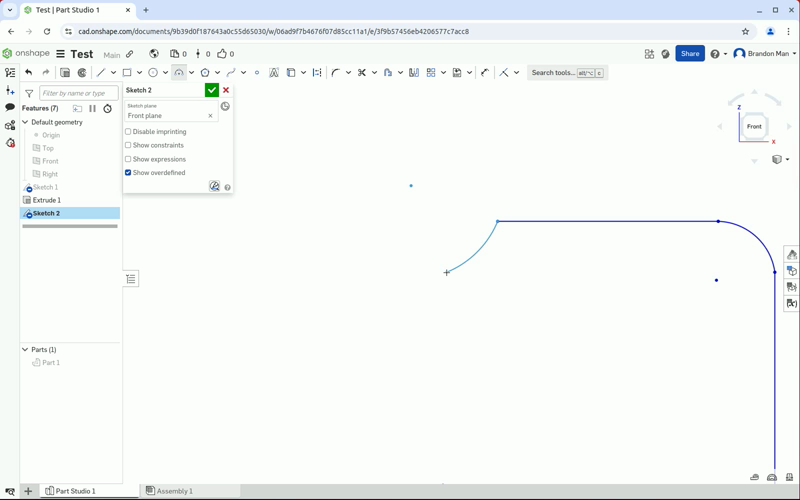
scroll(-6)
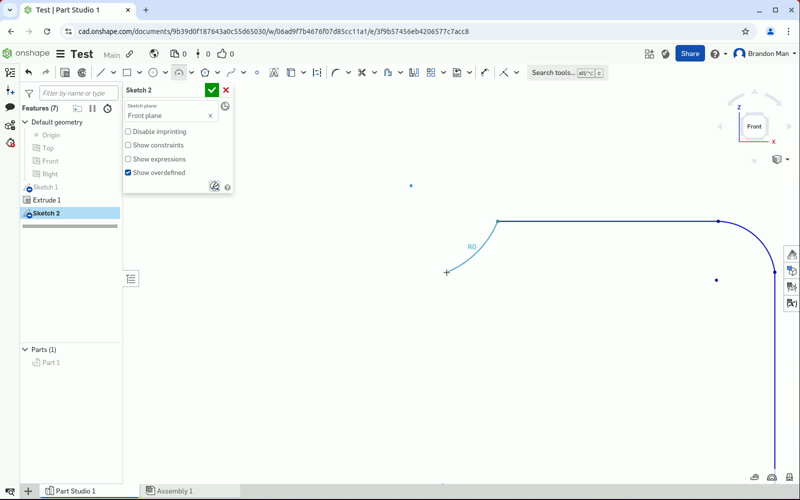
scroll(-6)
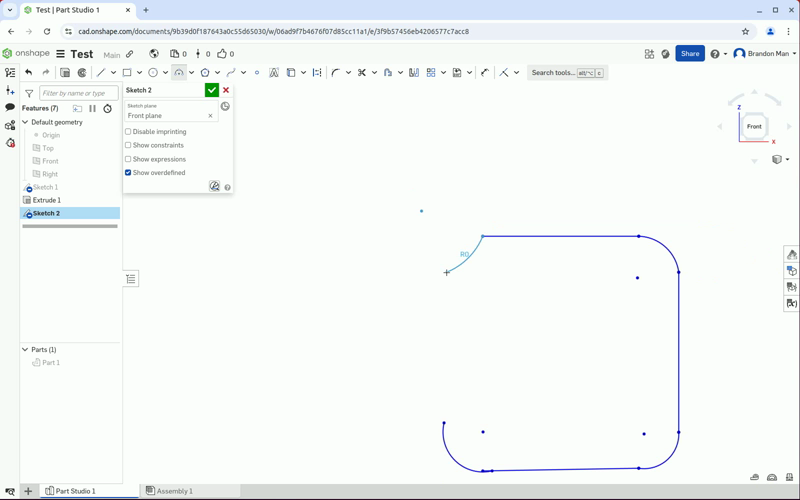
scroll(-6)
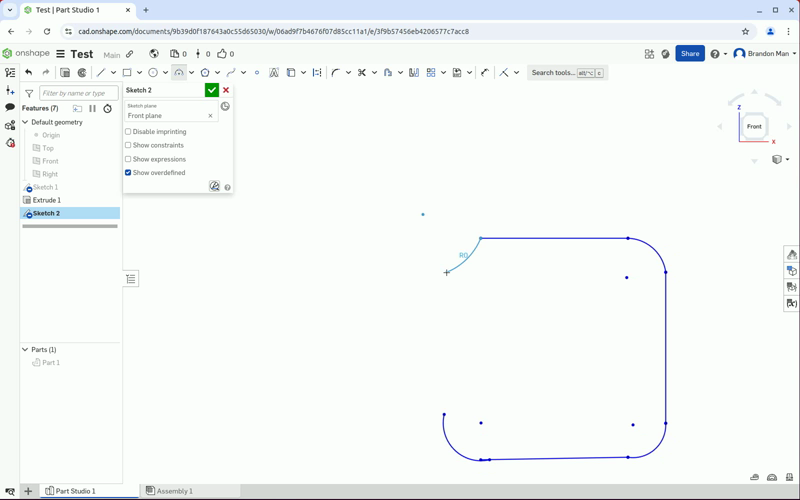
scroll(-6)
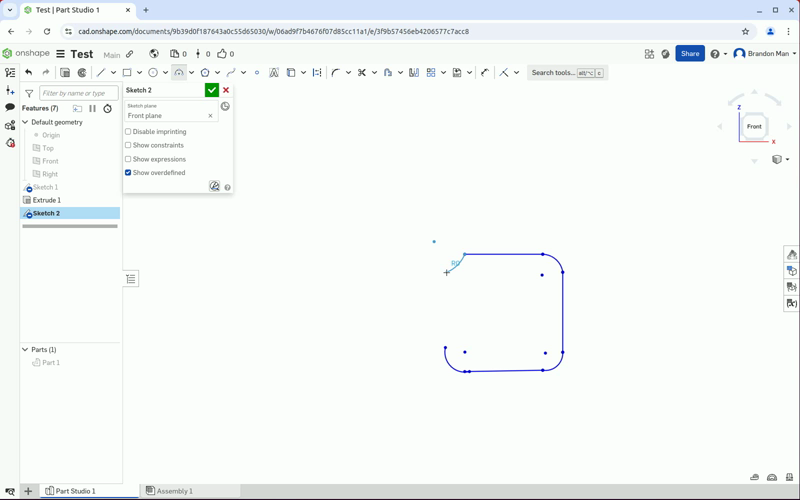
scroll(-6)
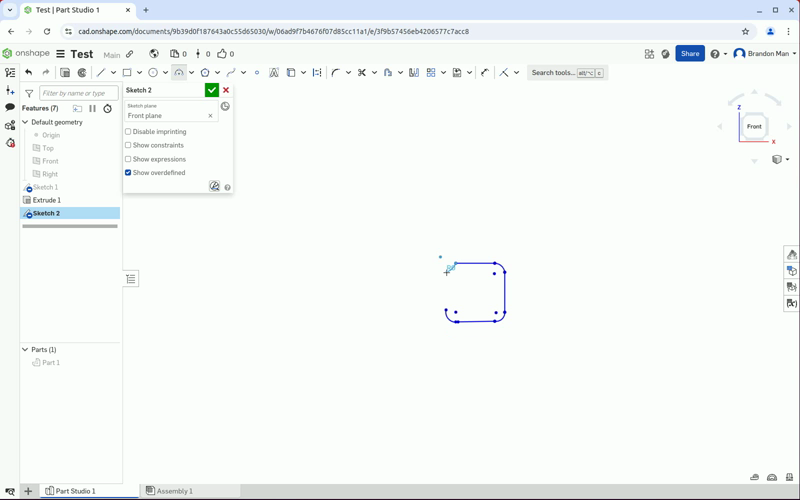
scroll(-6)
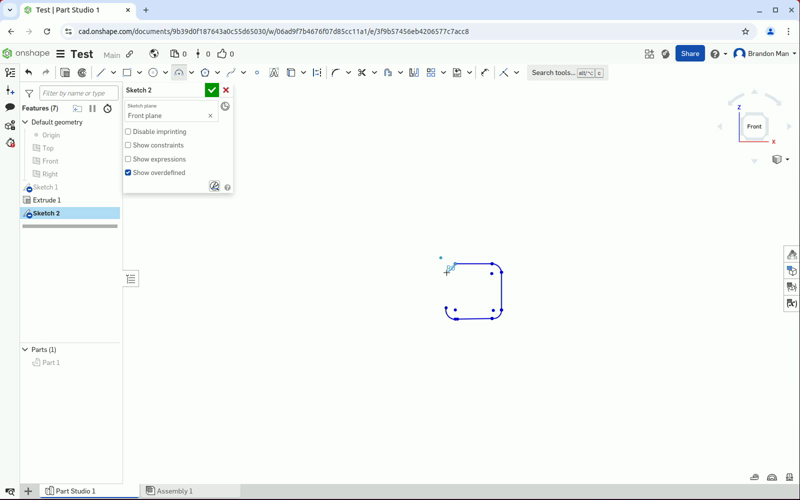
scroll(-6)
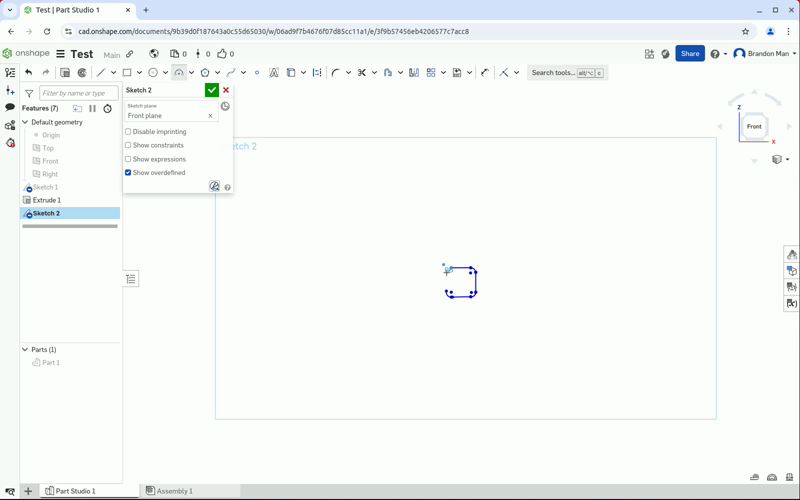
mouse_move(447, 269)
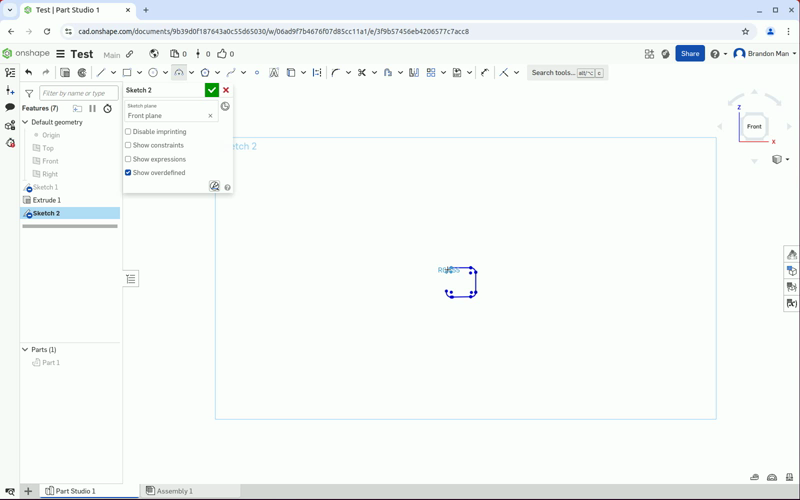
scroll(6)
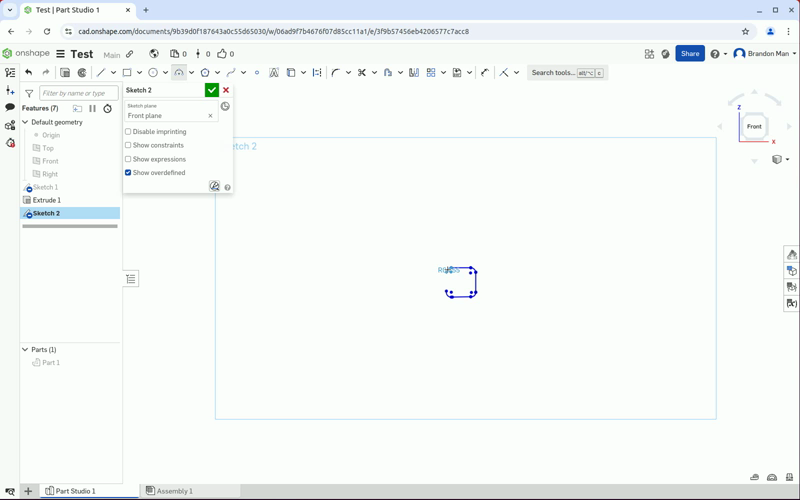
scroll(6)
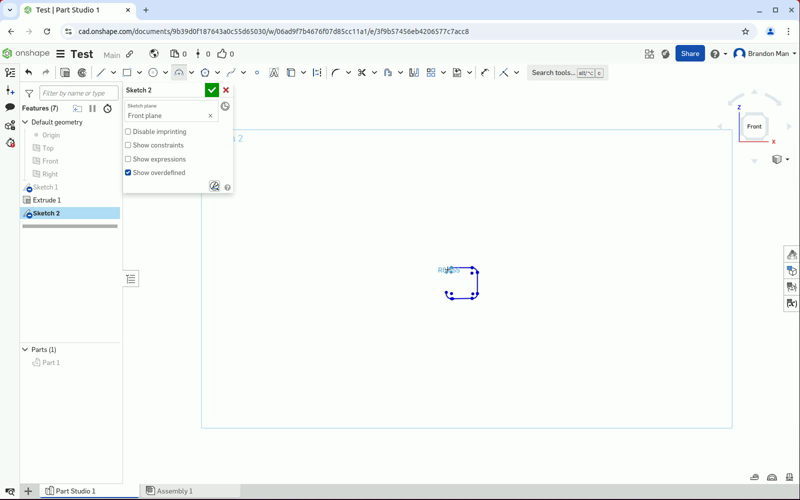
scroll(6)
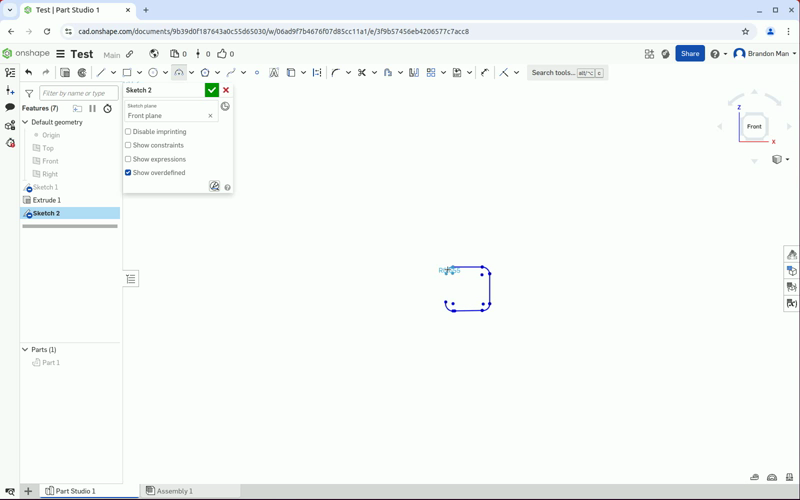
scroll(6)
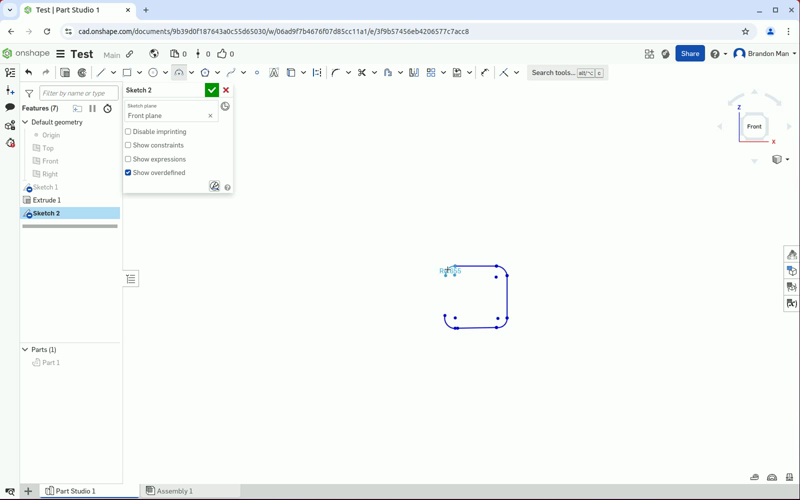
scroll(6)
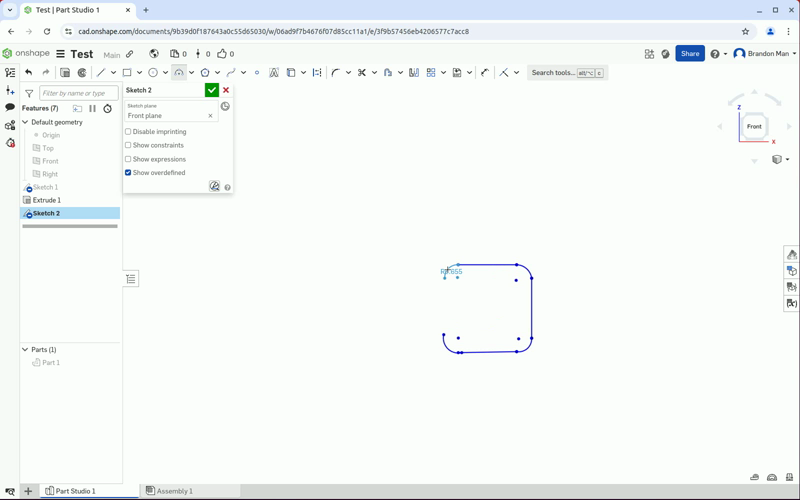
scroll(6)
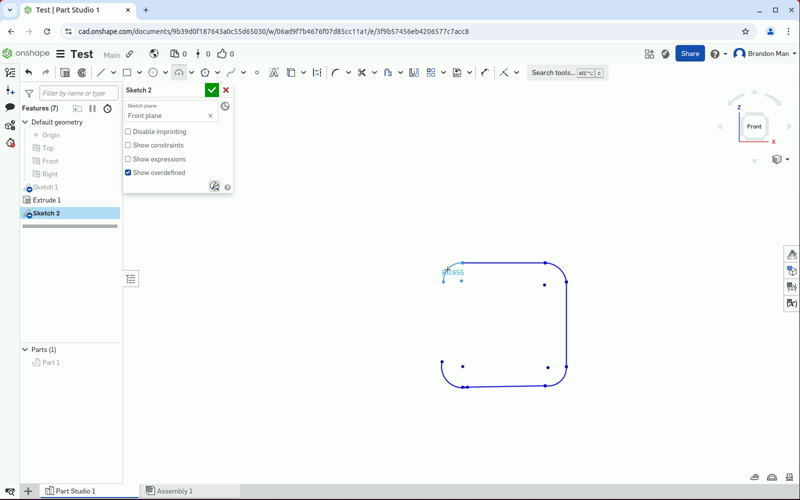
scroll(6)
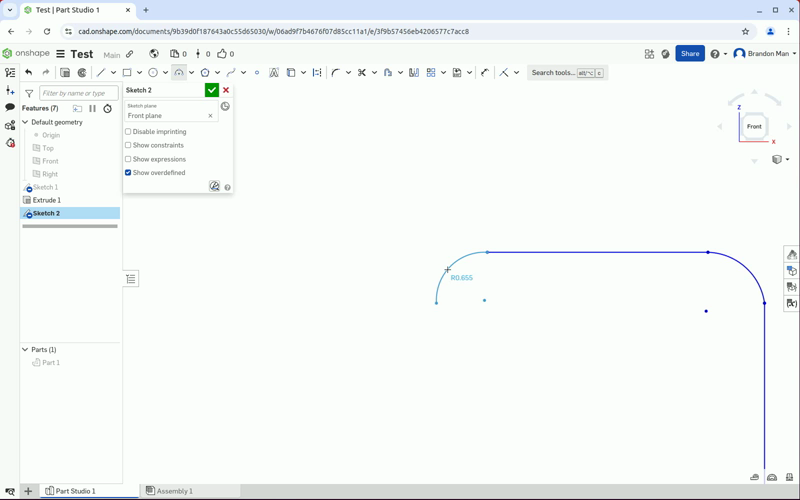
click(447, 269)
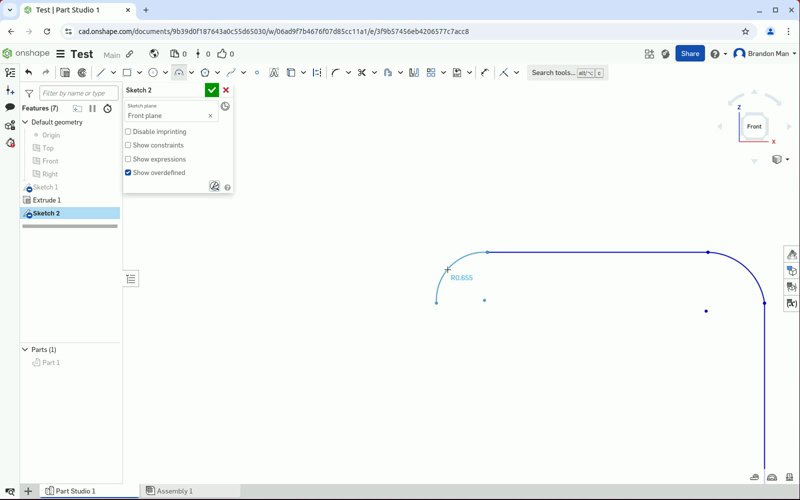
scroll(-6)
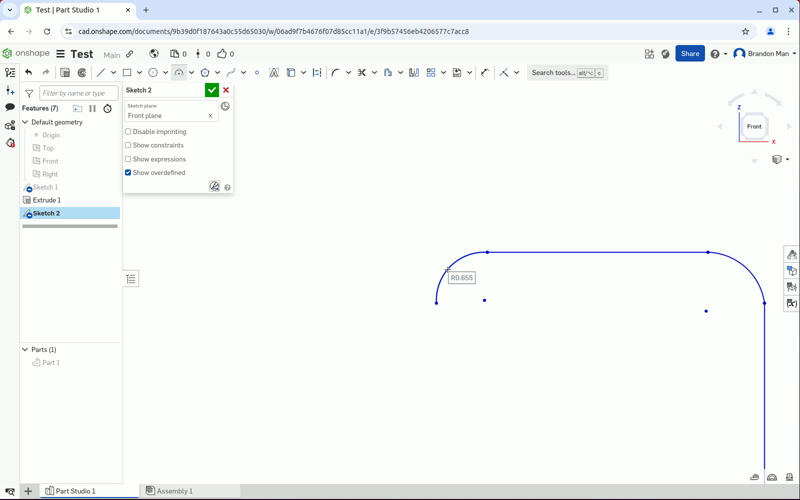
scroll(-6)
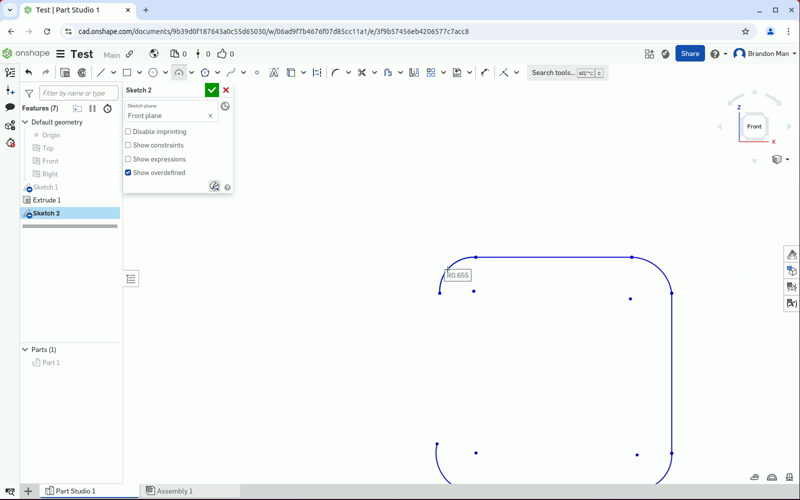
scroll(-6)
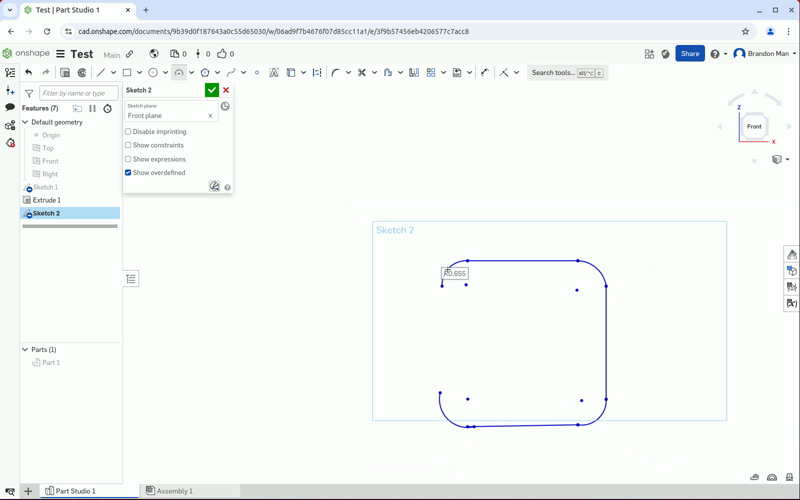
scroll(-6)
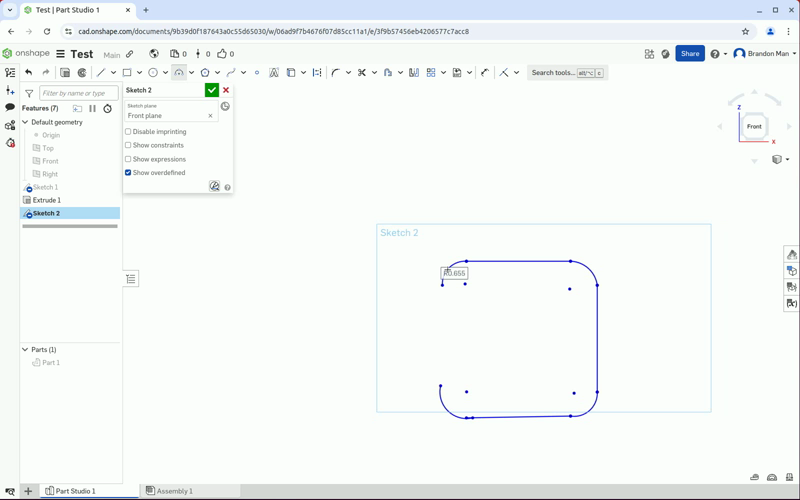
scroll(-6)
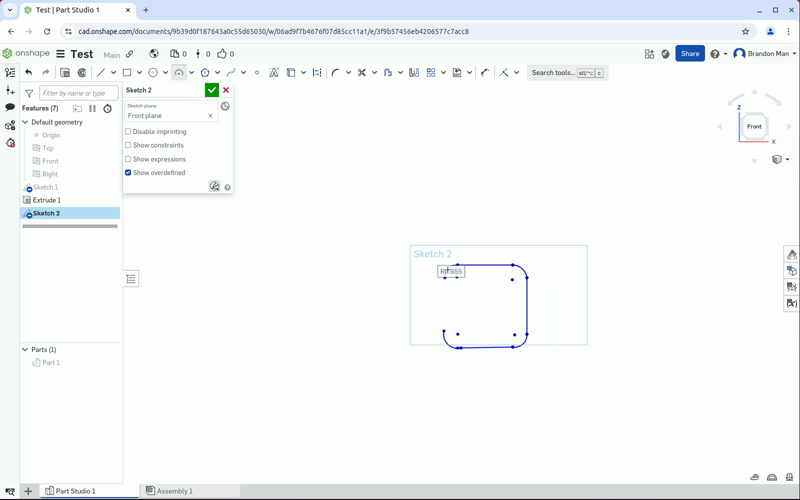
scroll(-6)
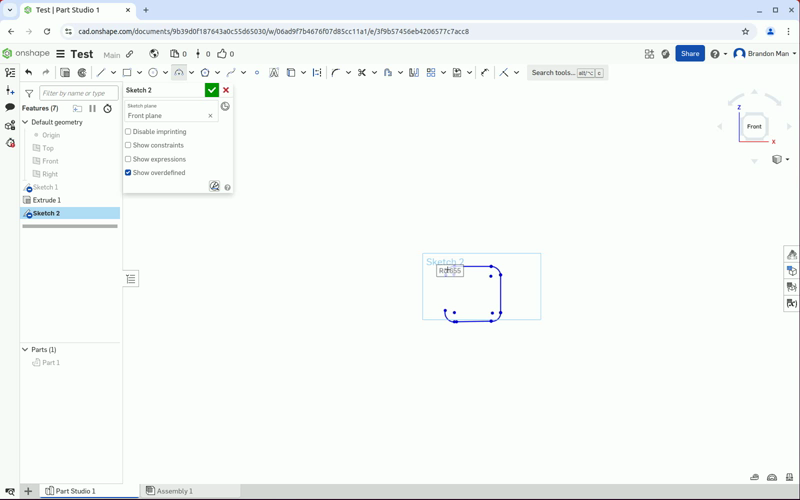
scroll(-6)
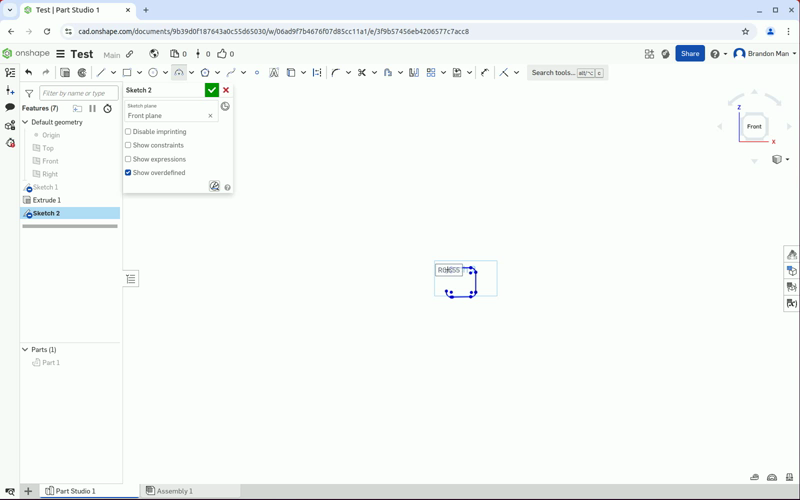
key_up(shift)
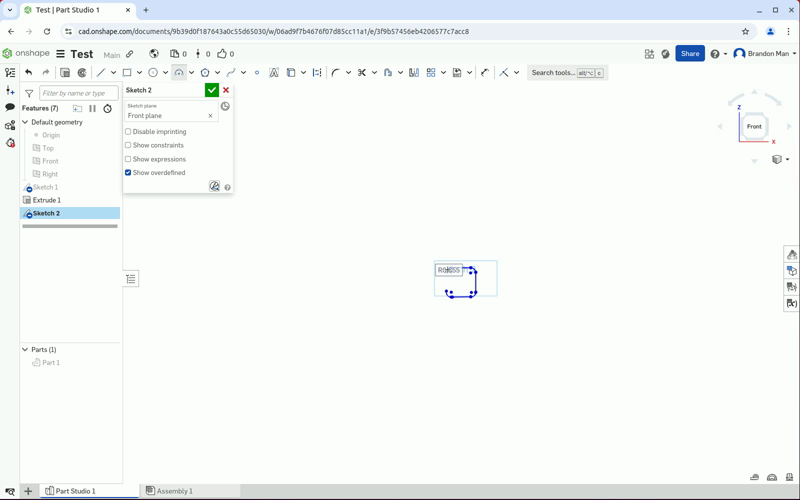
key(esc)
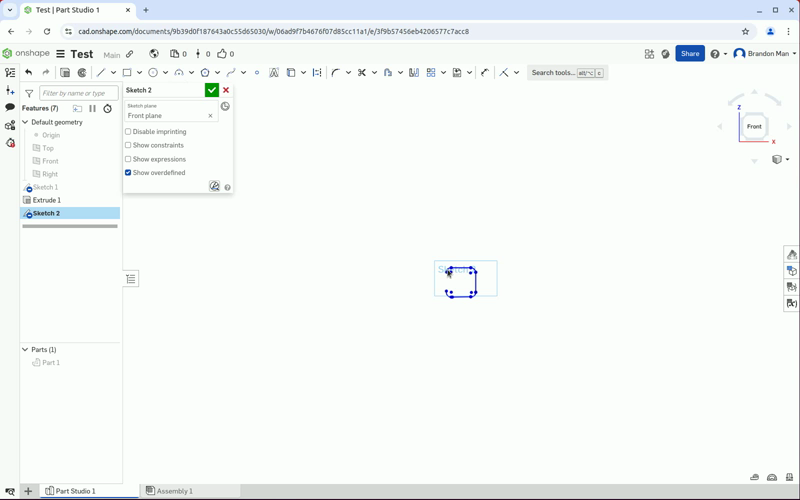
key(l)
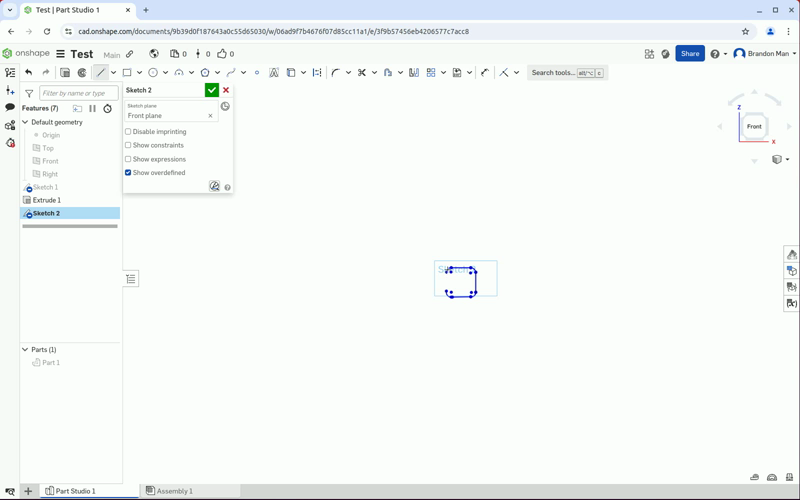
mouse_move(446, 272)
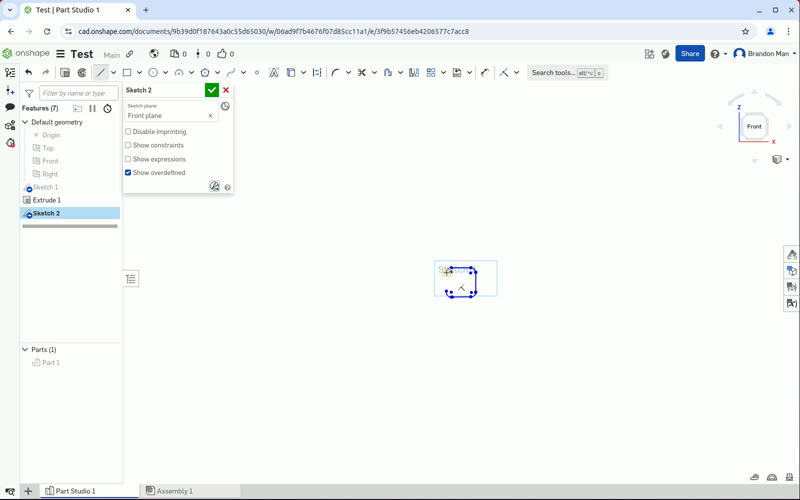
scroll(6)
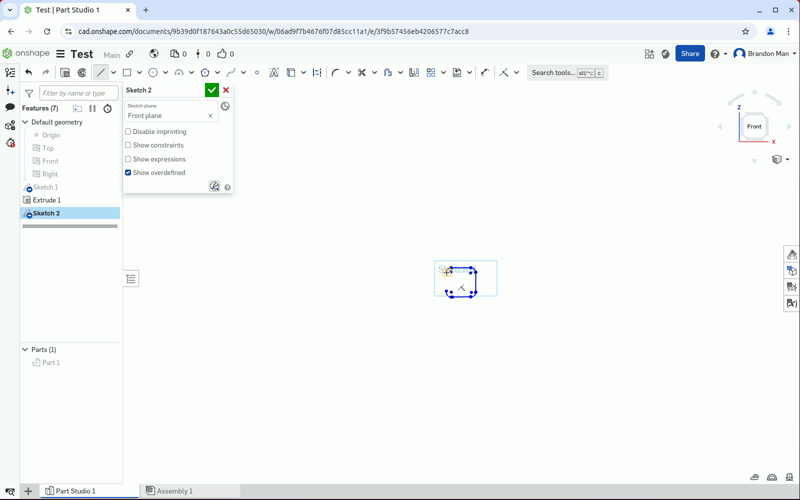
scroll(6)
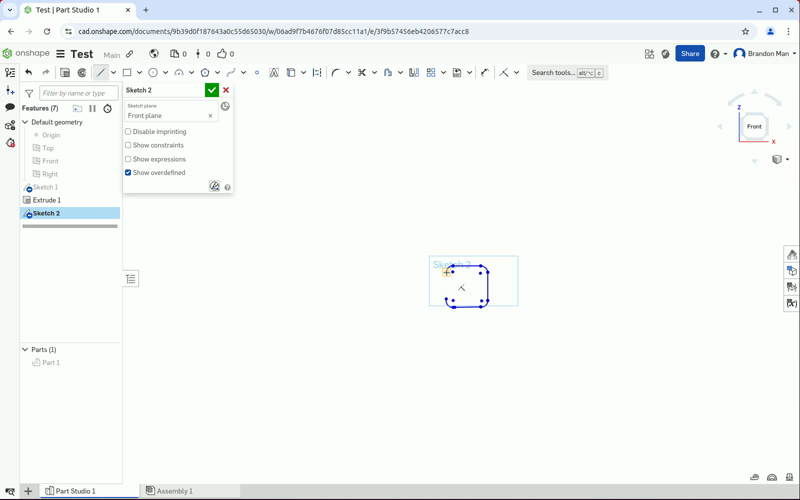
scroll(6)
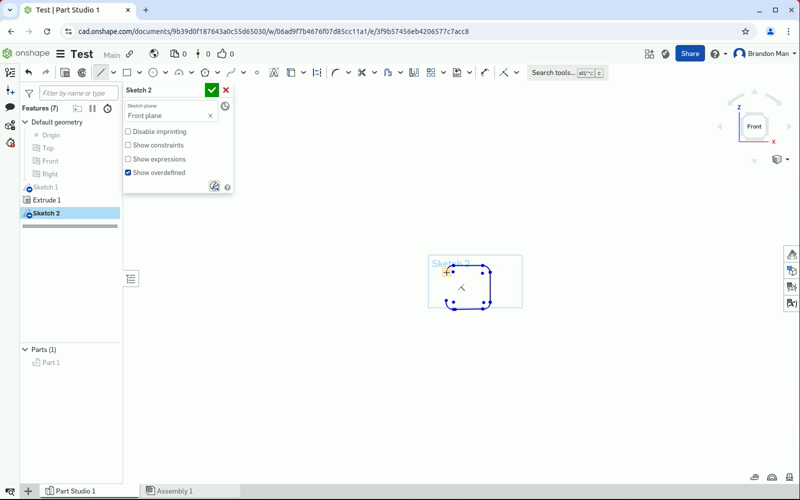
scroll(6)
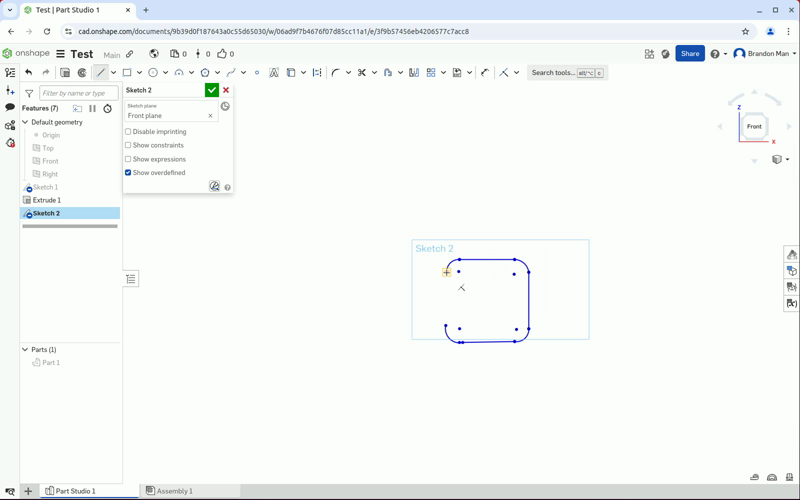
scroll(6)
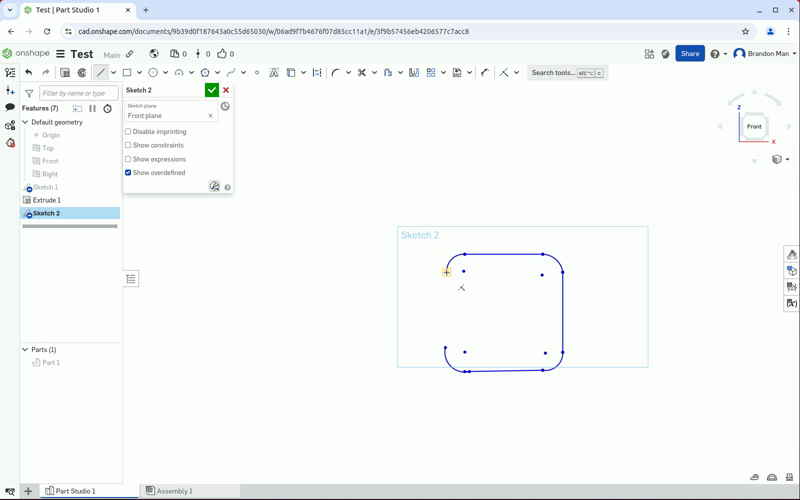
scroll(6)
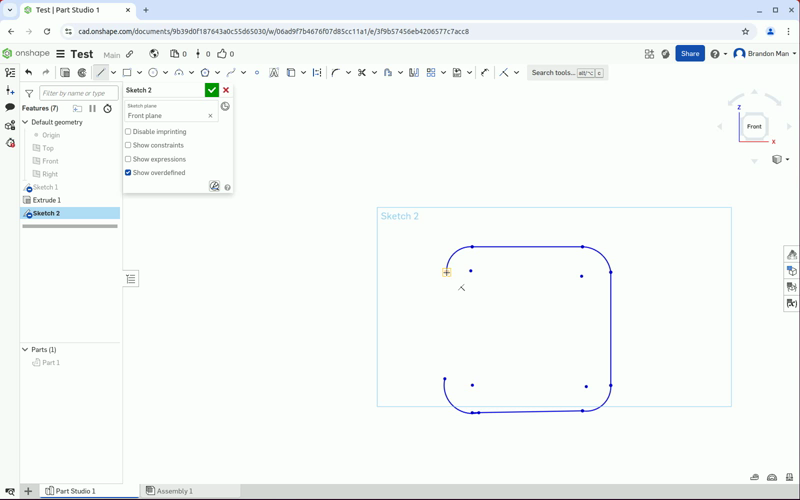
scroll(6)
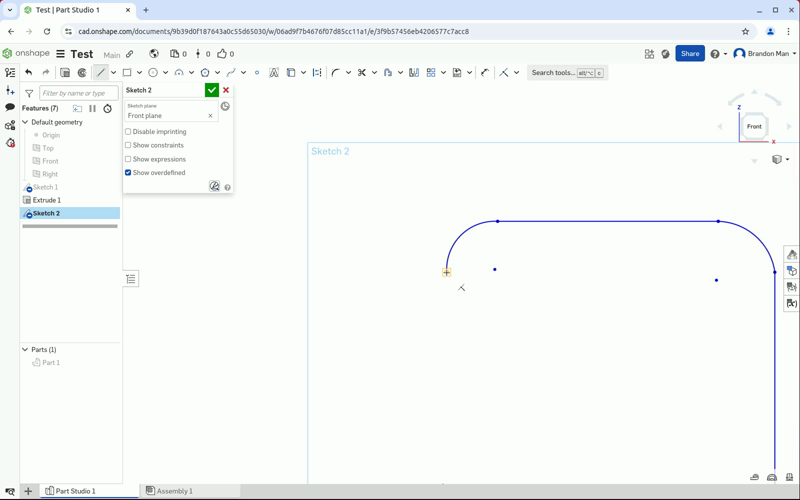
click(446, 272)
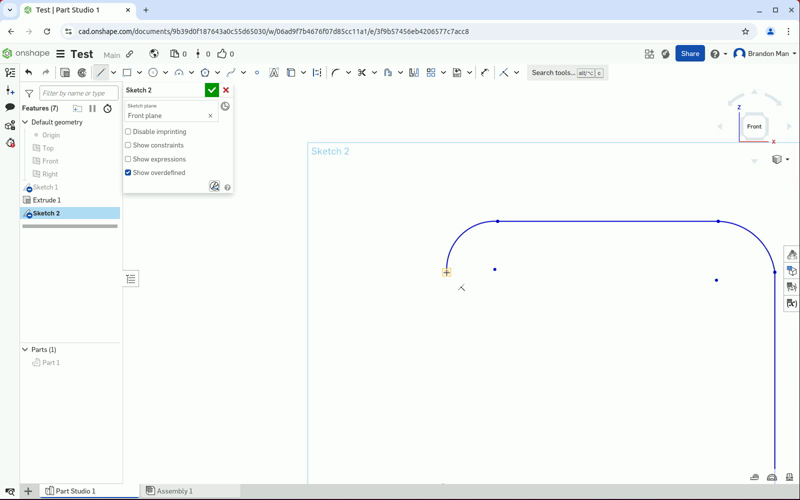
scroll(-6)
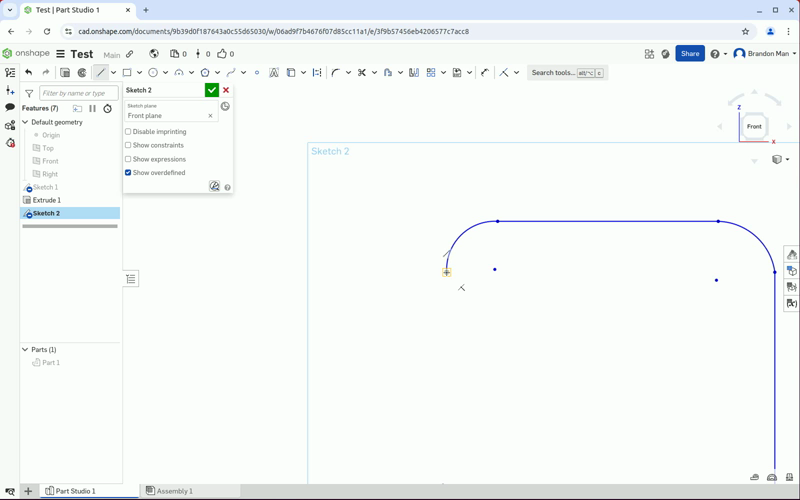
scroll(-6)
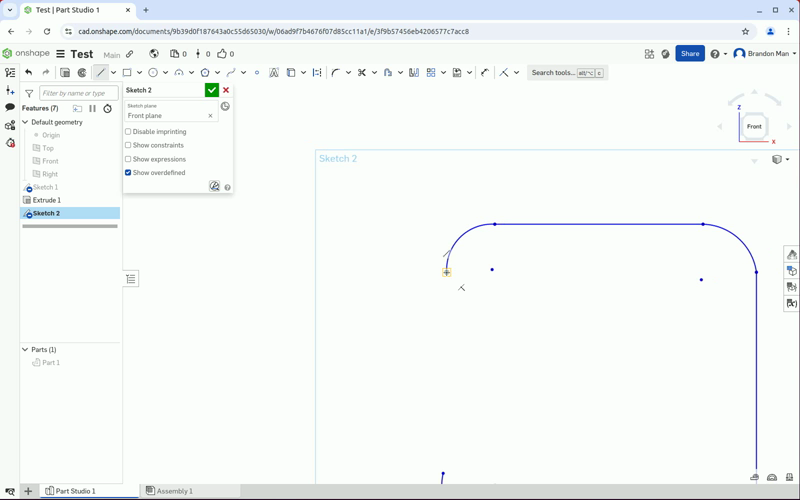
scroll(-6)
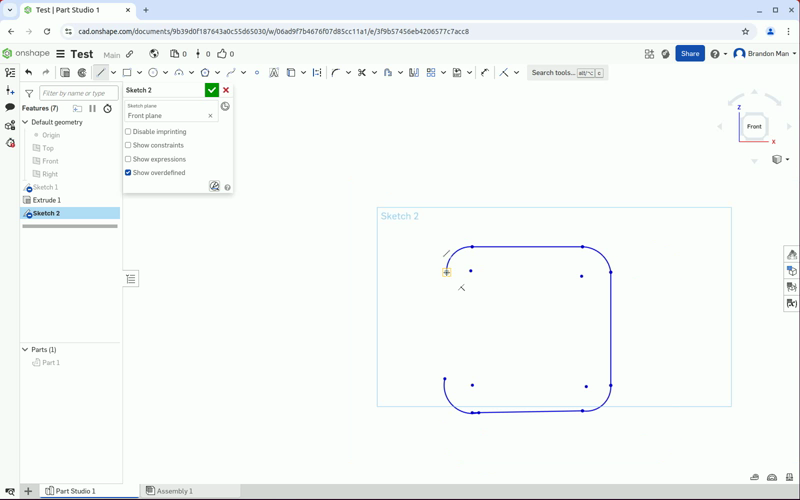
scroll(-6)
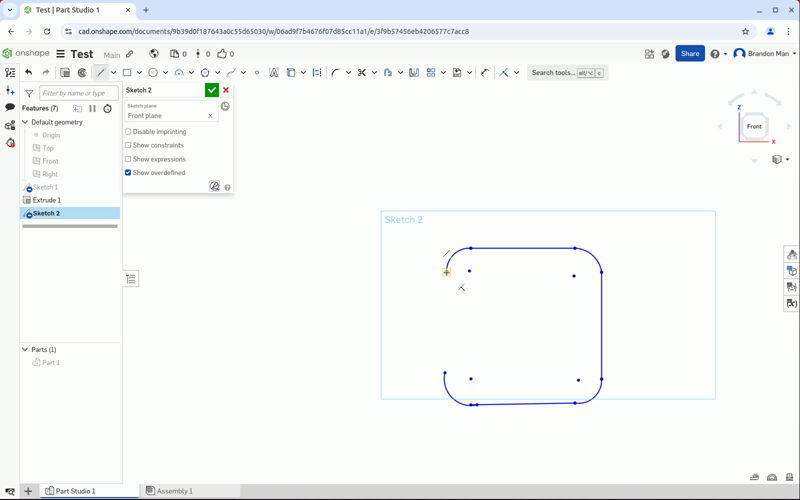
scroll(-6)
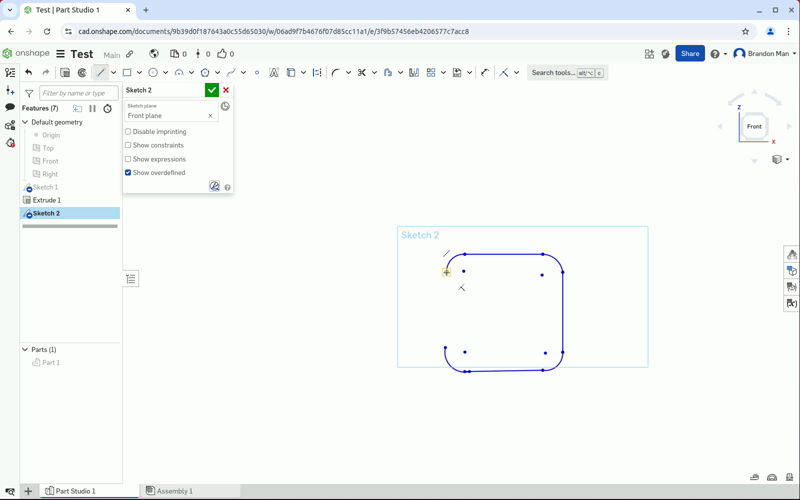
scroll(-6)
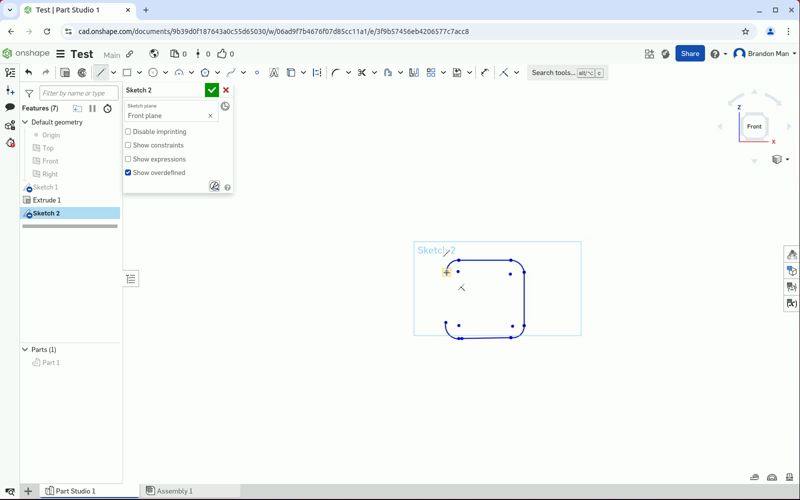
scroll(-6)
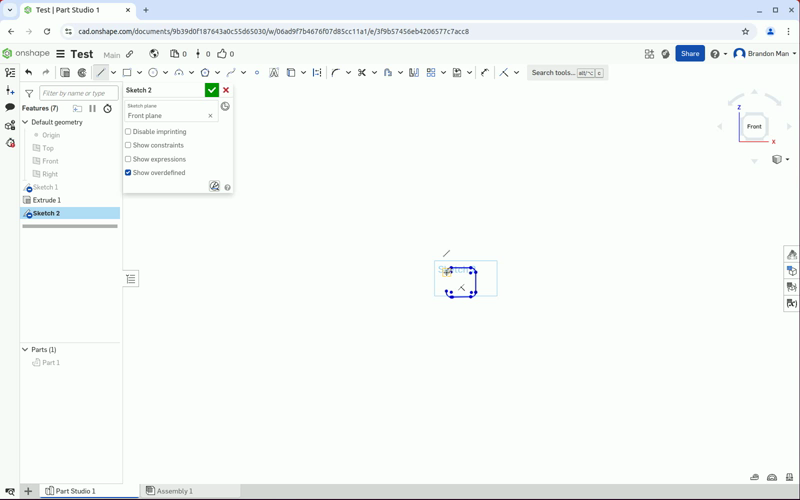
mouse_move(476, 272)
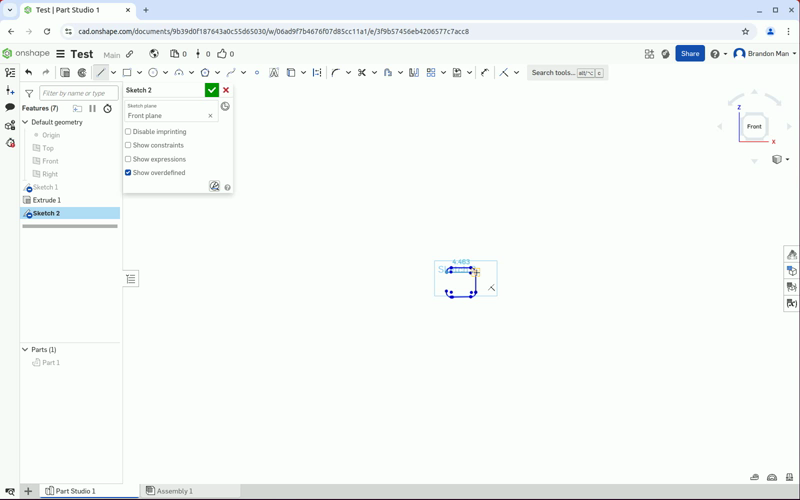
key_down(shift)
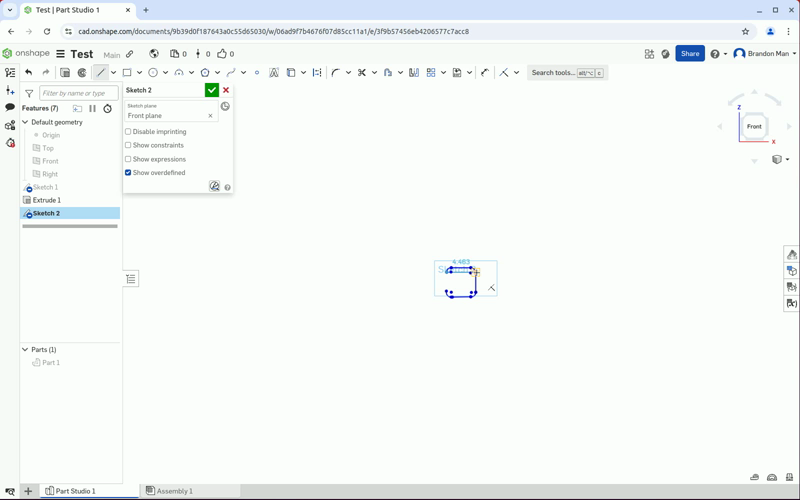
mouse_move(446, 292)
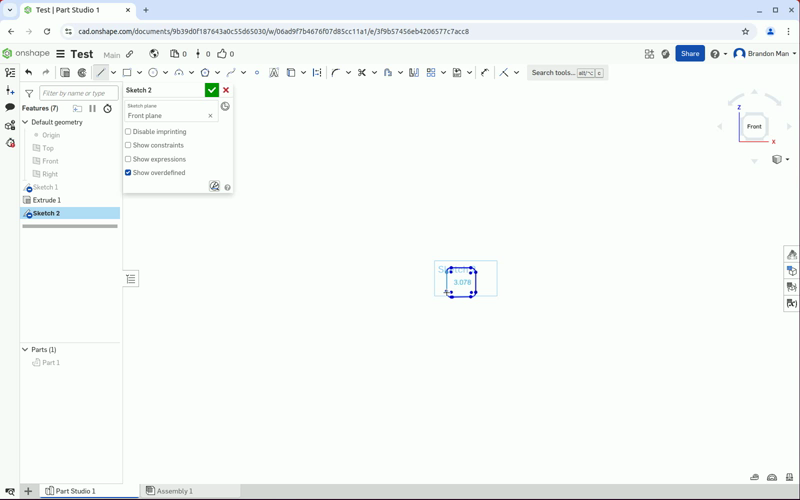
scroll(6)
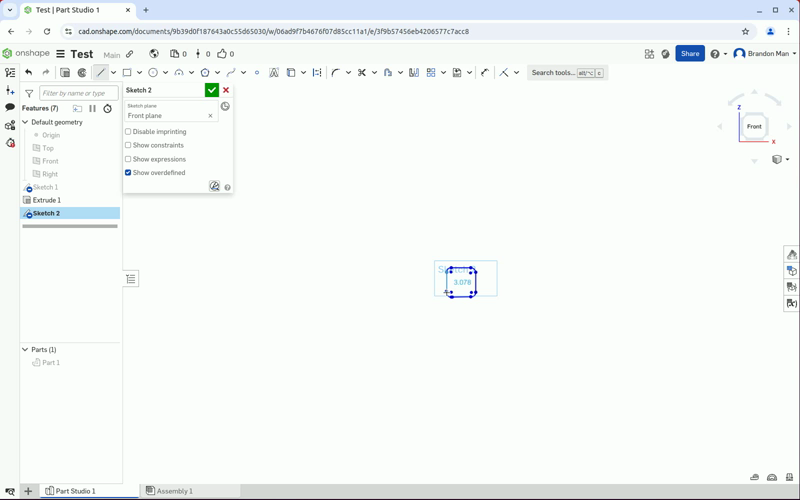
scroll(6)
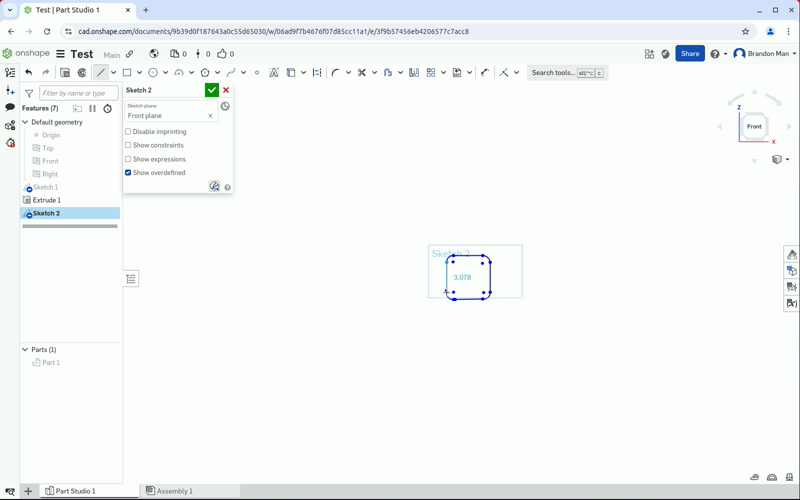
scroll(6)
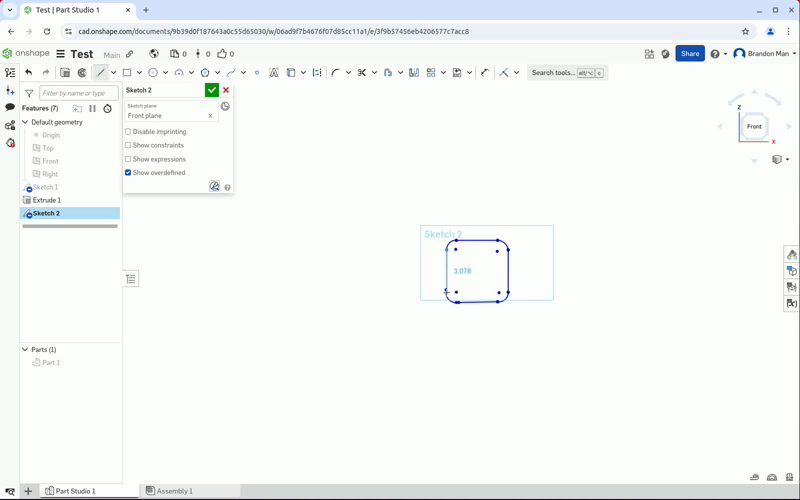
scroll(6)
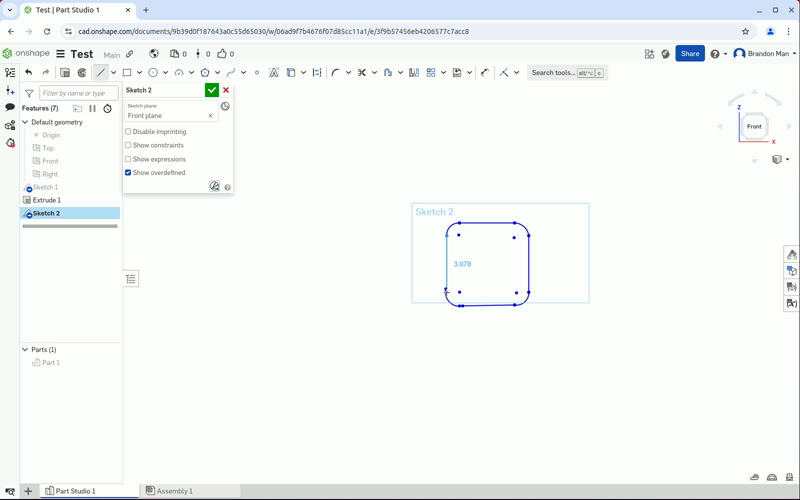
scroll(6)
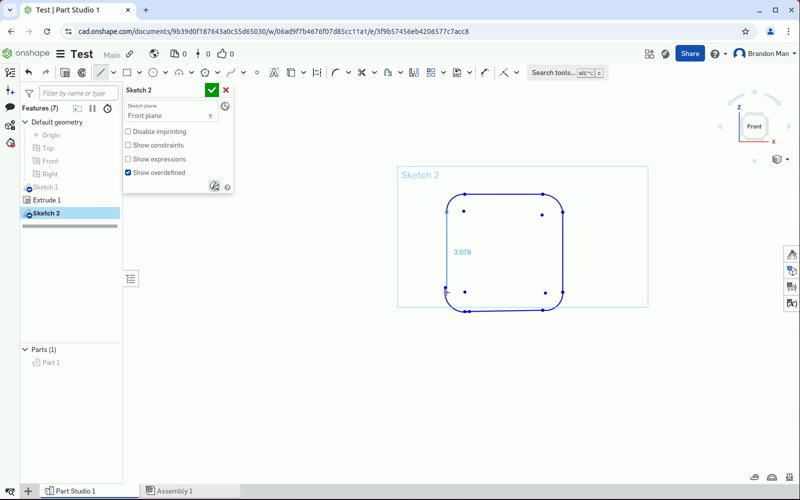
scroll(6)
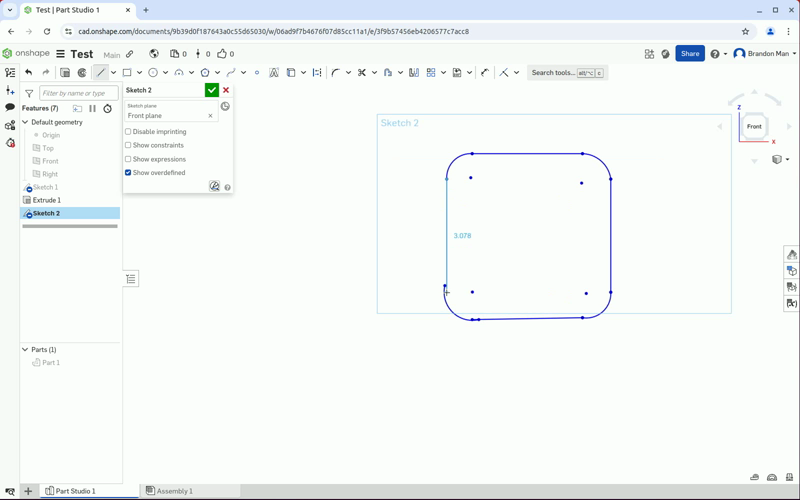
scroll(6)
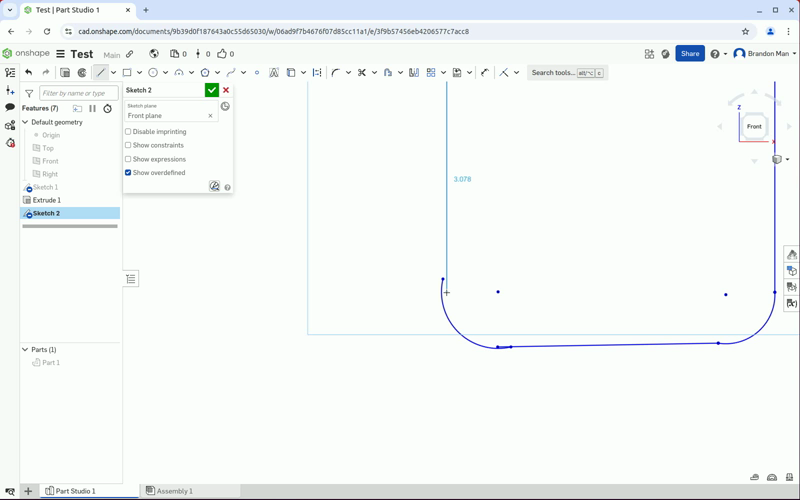
key_up(shift)
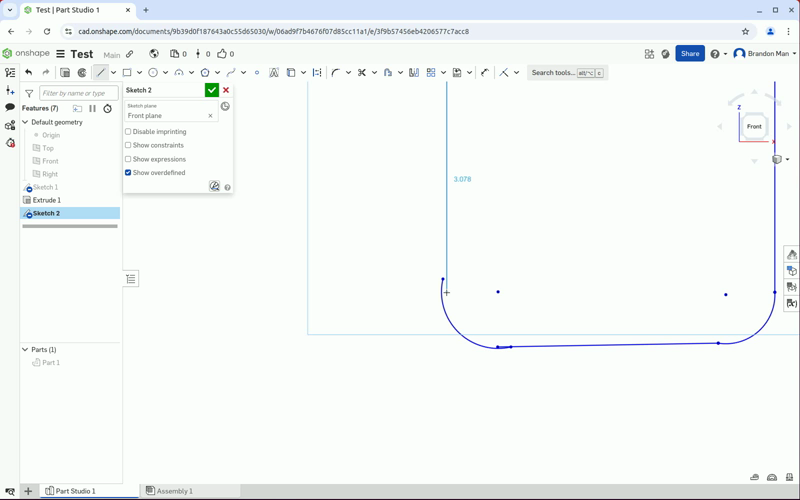
click(446, 292)
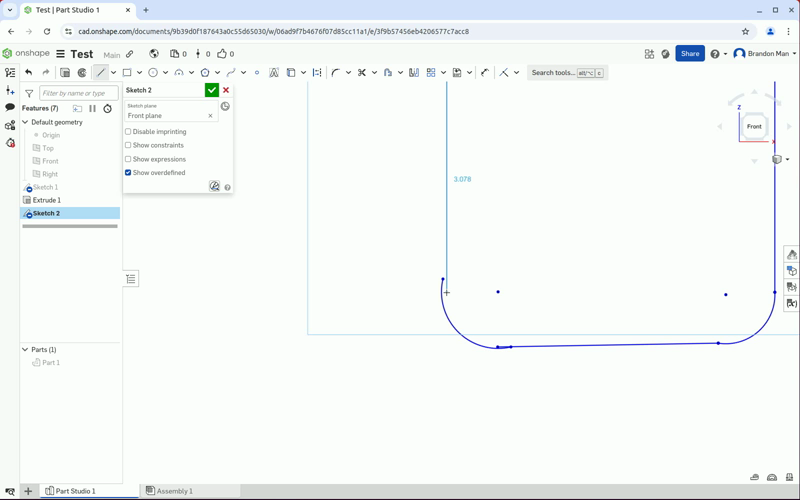
scroll(-6)
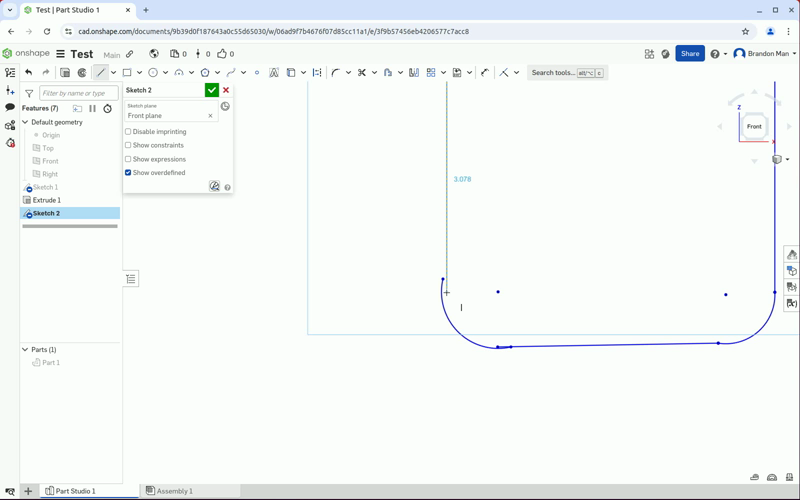
scroll(-6)
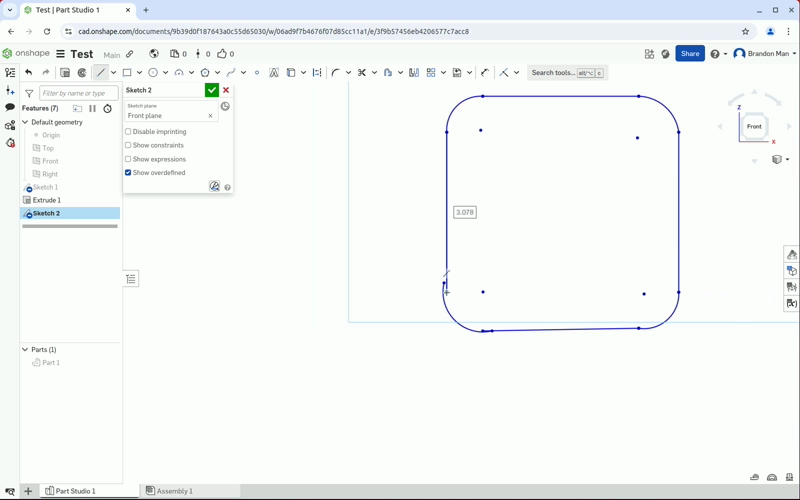
scroll(-6)
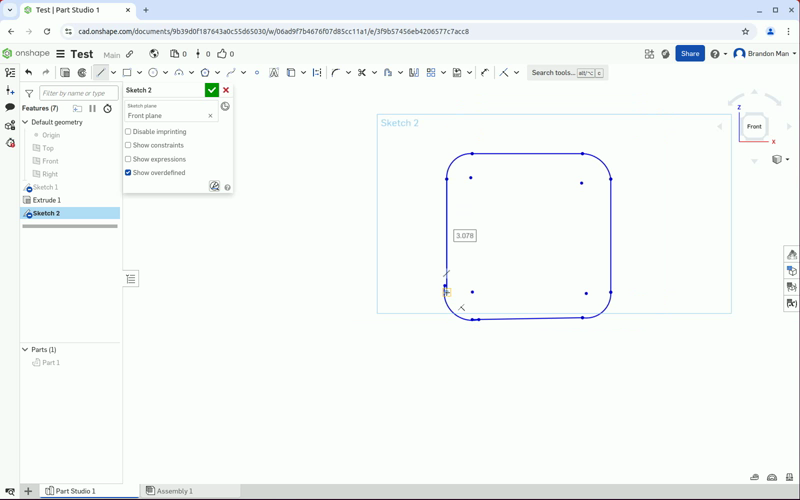
scroll(-6)
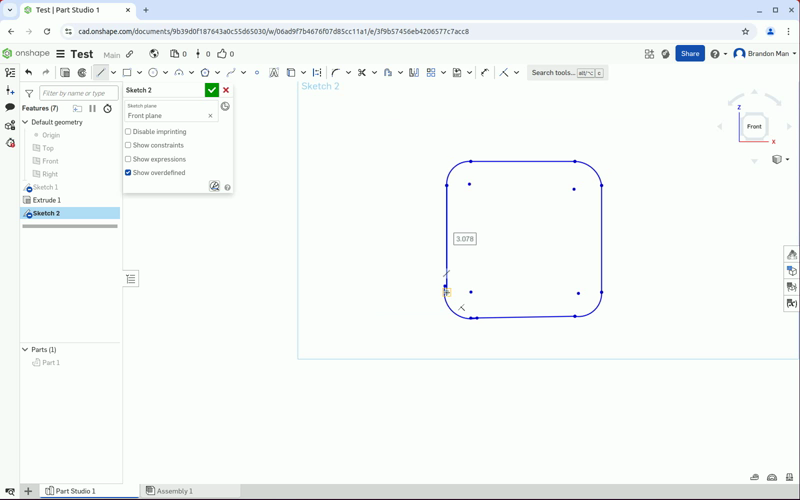
scroll(-6)
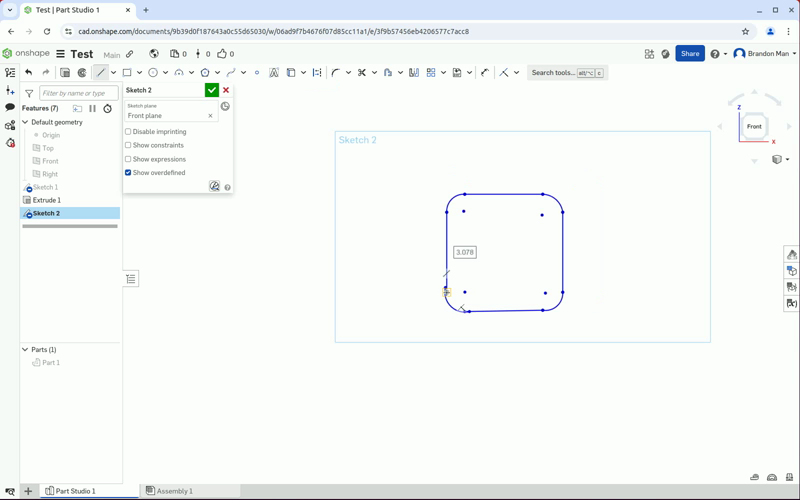
scroll(-6)
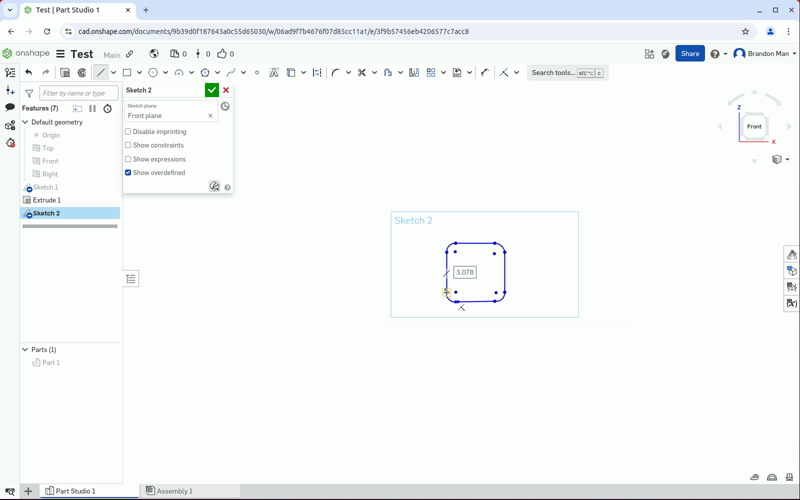
scroll(-6)
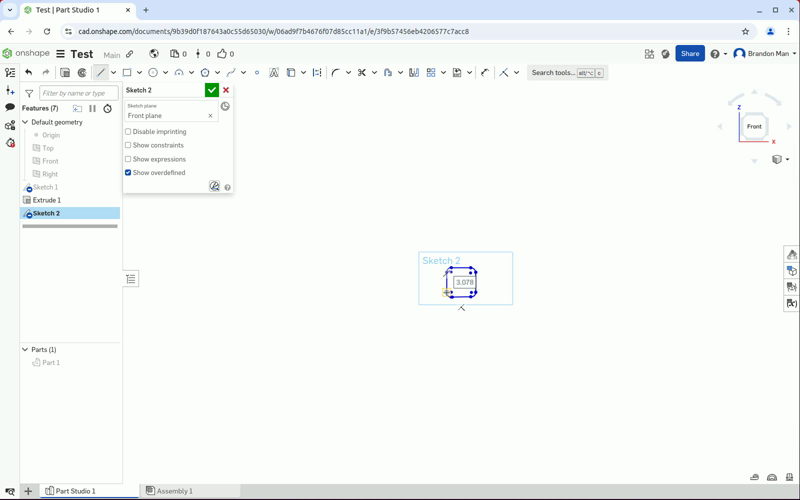
key(esc)
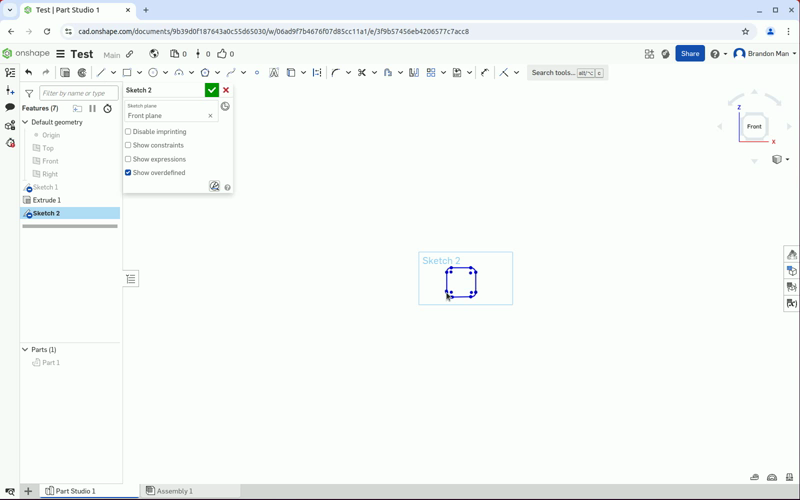
key(a)
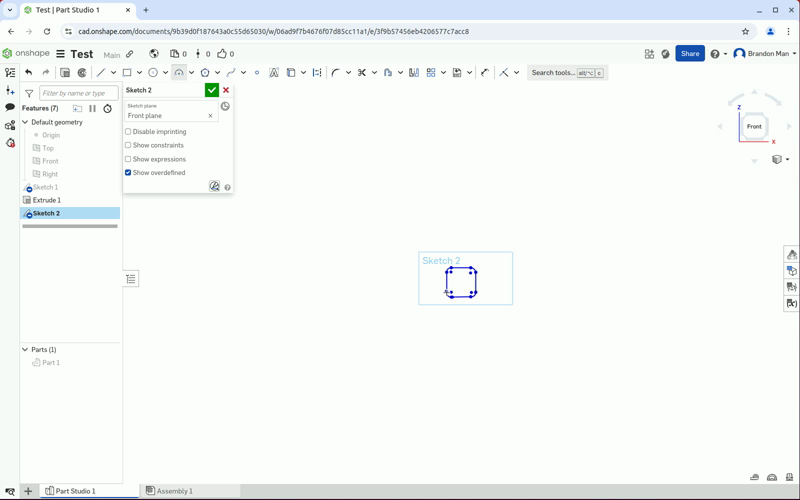
key_down(shift)
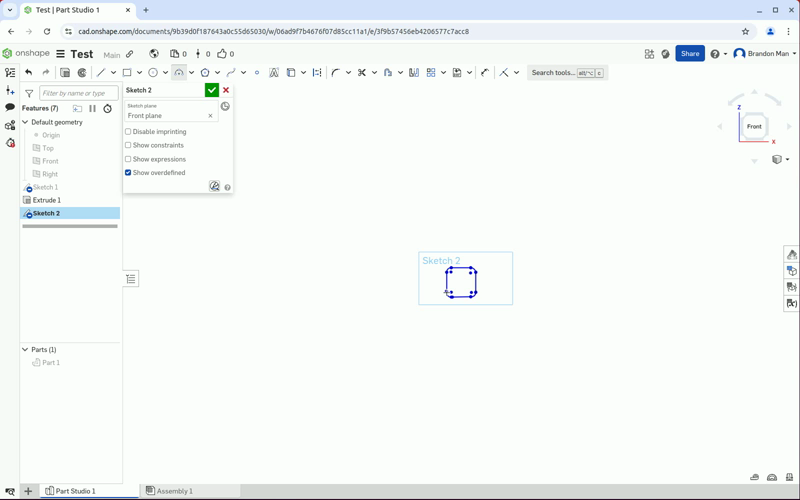
mouse_move(448, 292)
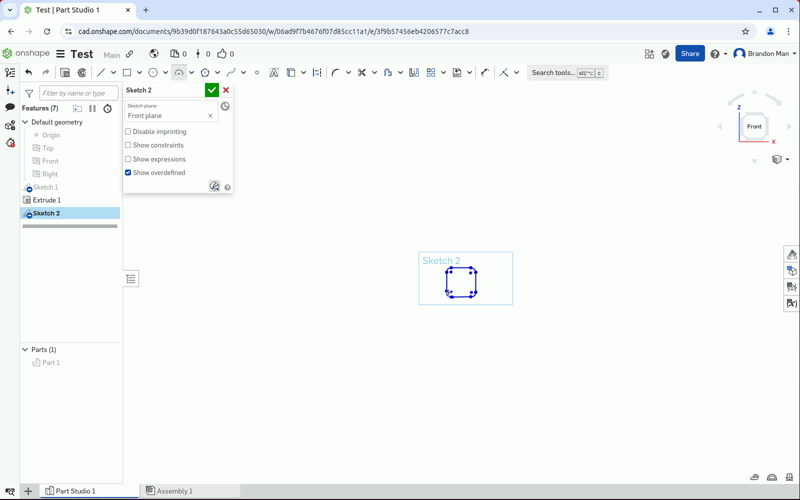
scroll(6)
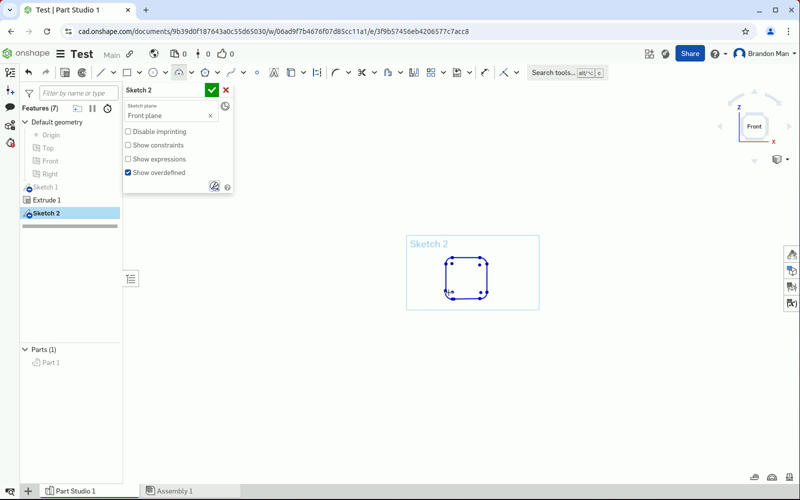
scroll(6)
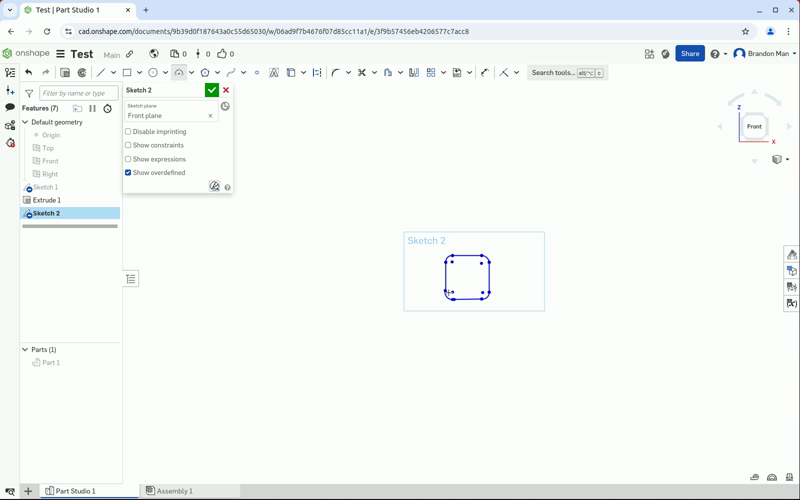
scroll(6)
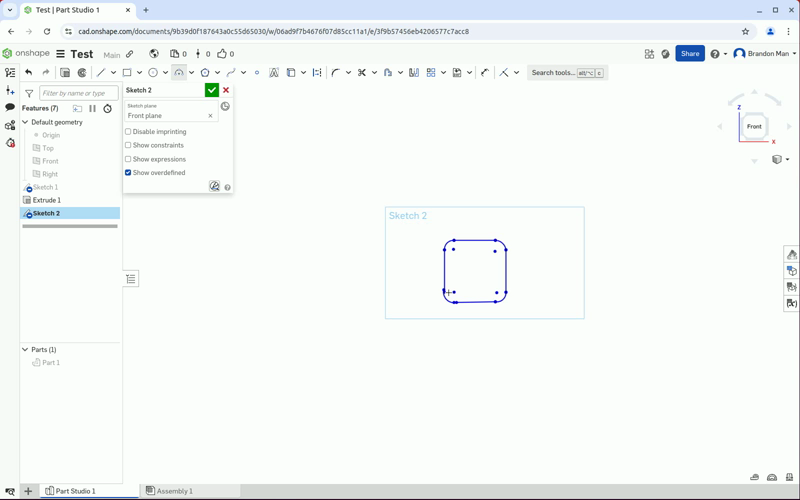
scroll(6)
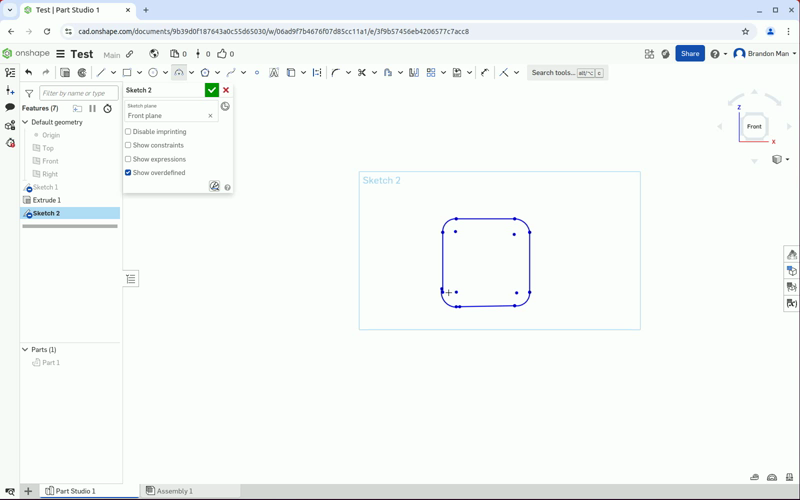
scroll(6)
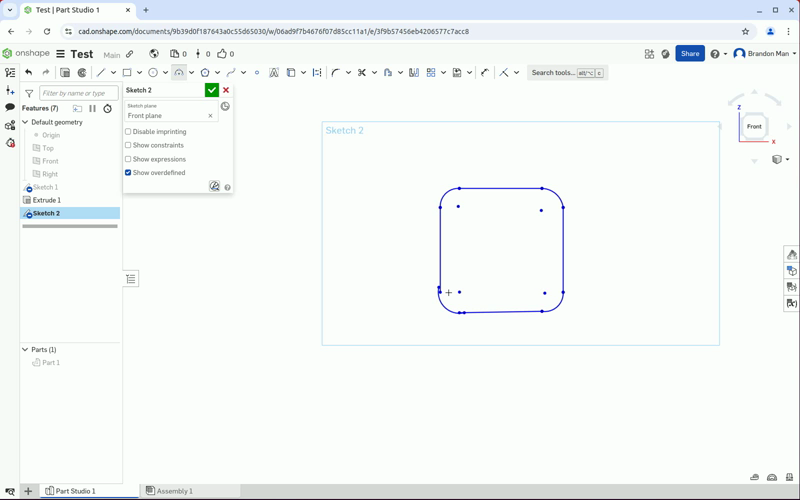
scroll(6)
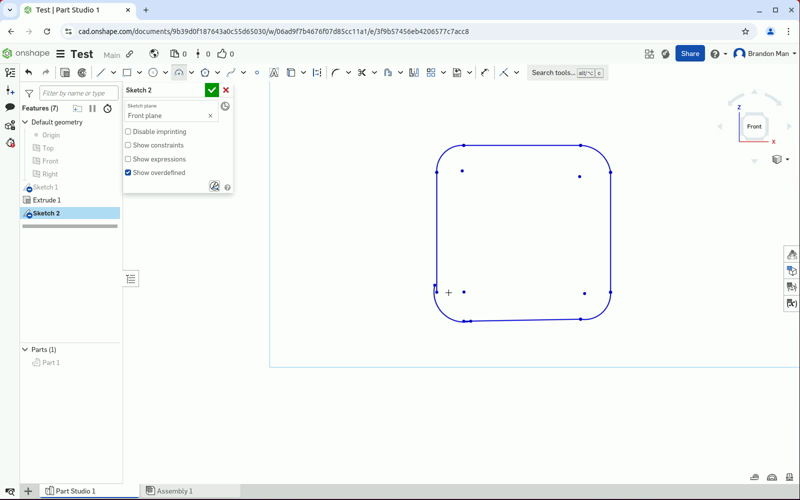
scroll(6)
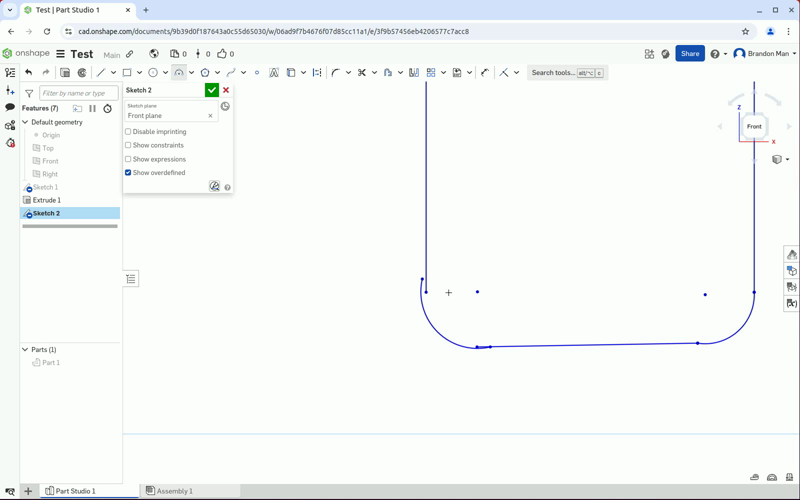
click(448, 292)
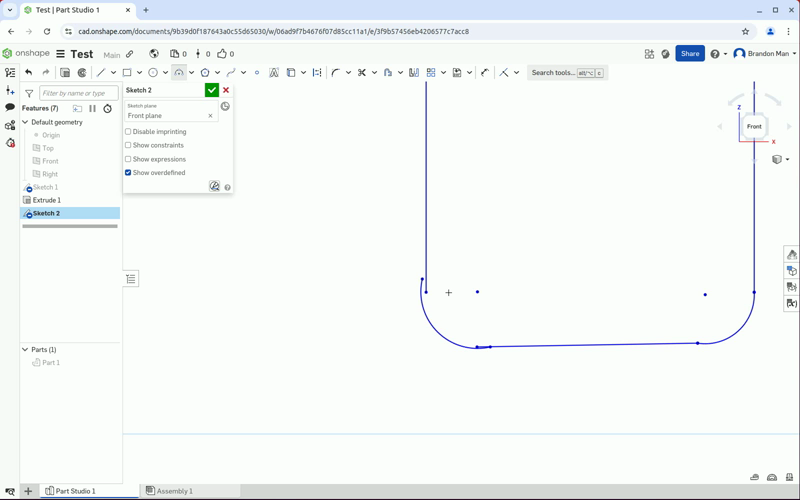
scroll(-6)
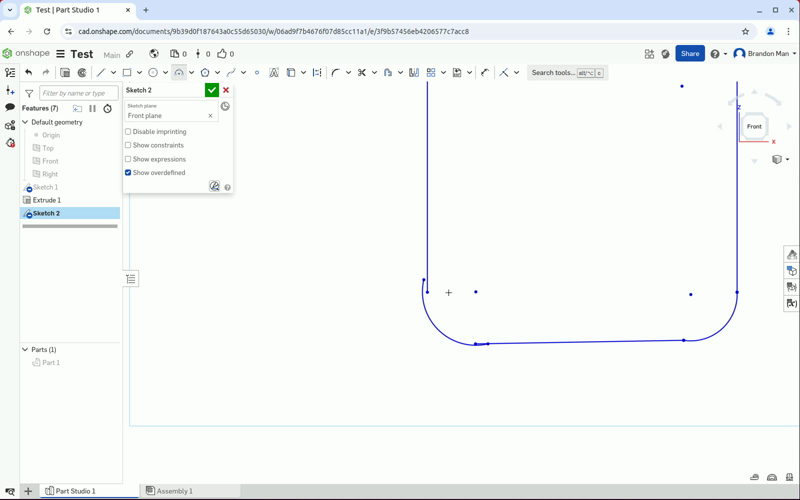
scroll(-6)
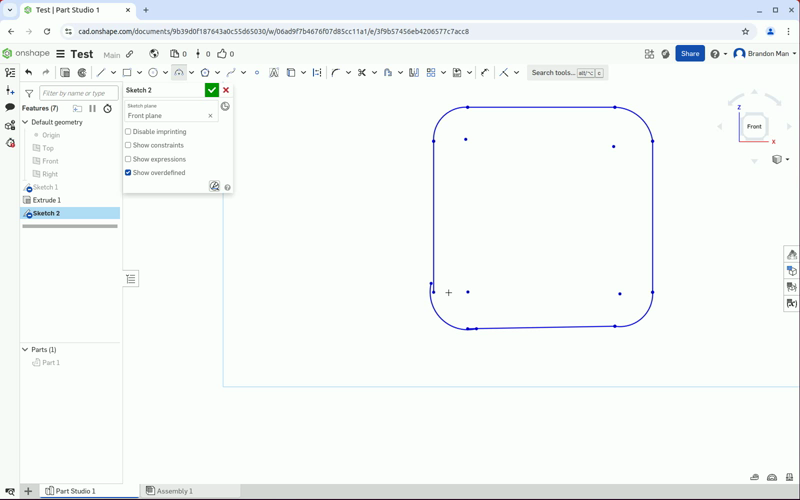
scroll(-6)
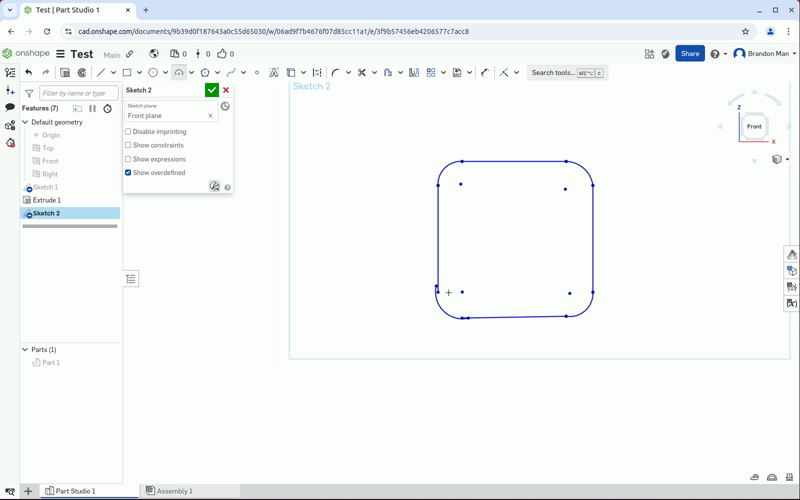
scroll(-6)
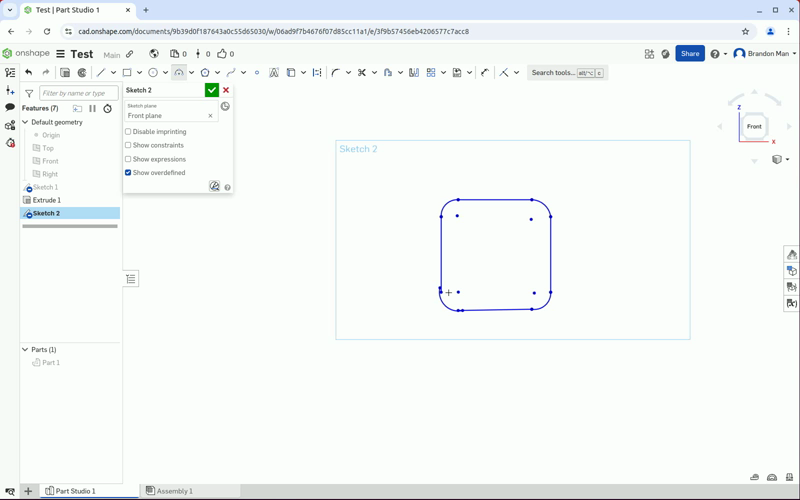
scroll(-6)
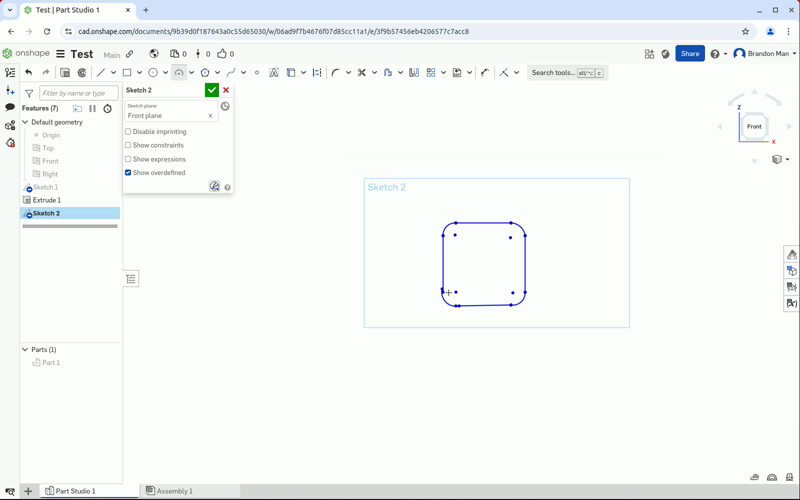
scroll(-6)
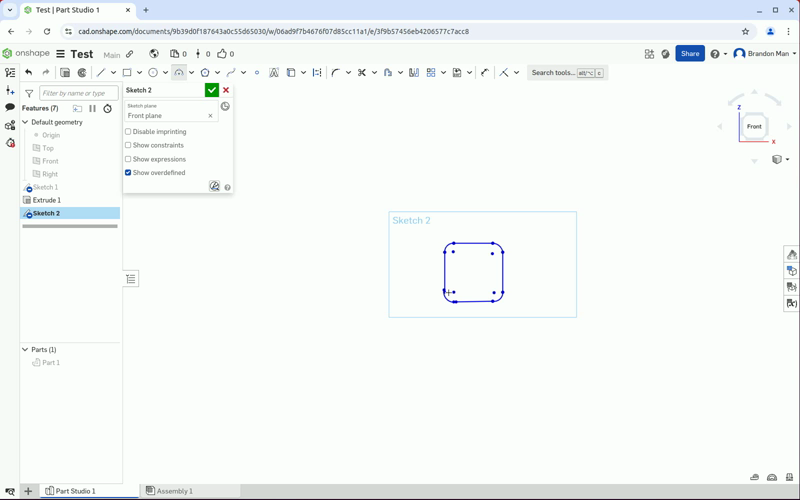
scroll(-6)
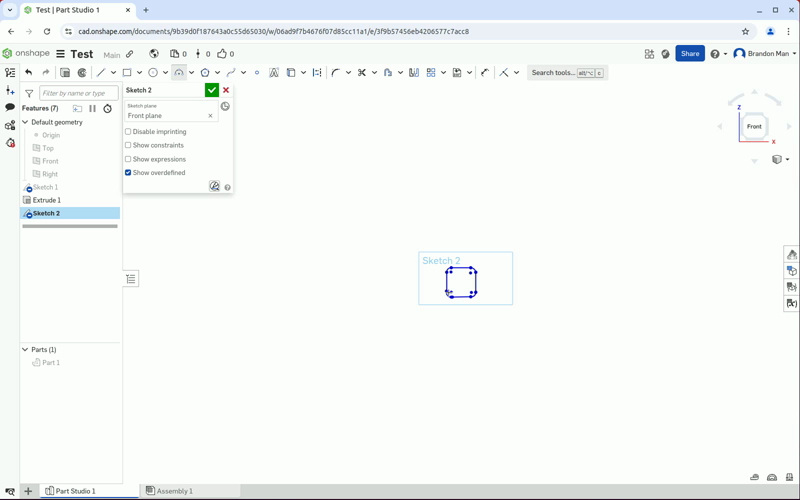
key_up(shift)
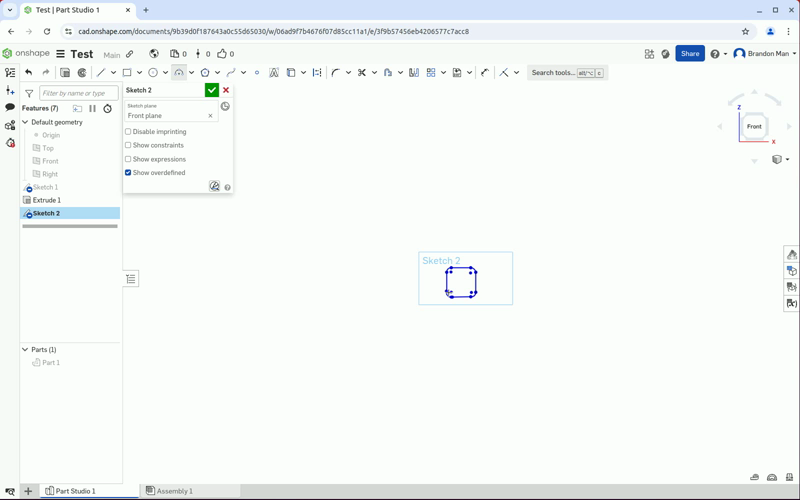
key_down(shift)
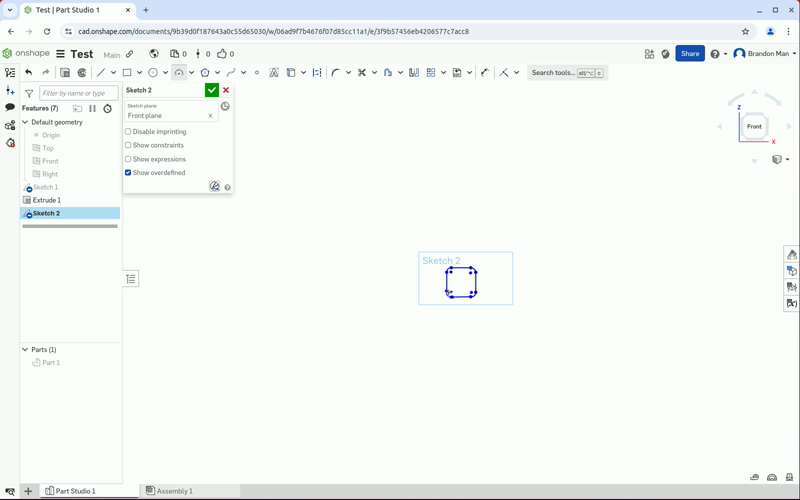
mouse_move(451, 294)
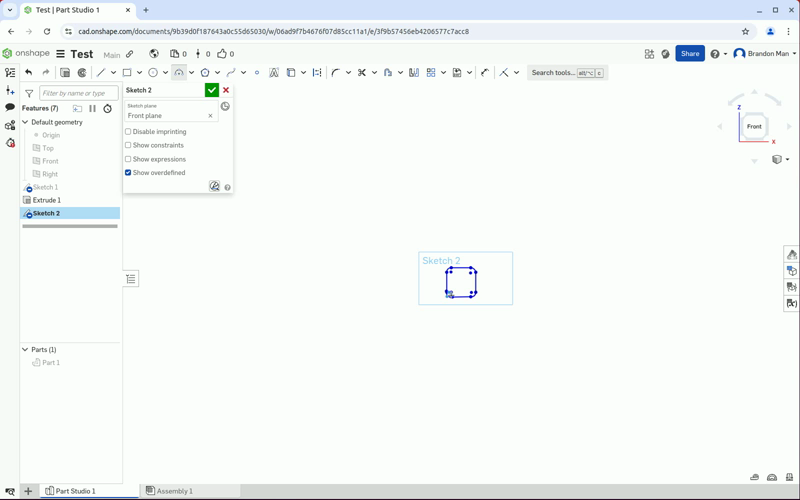
scroll(6)
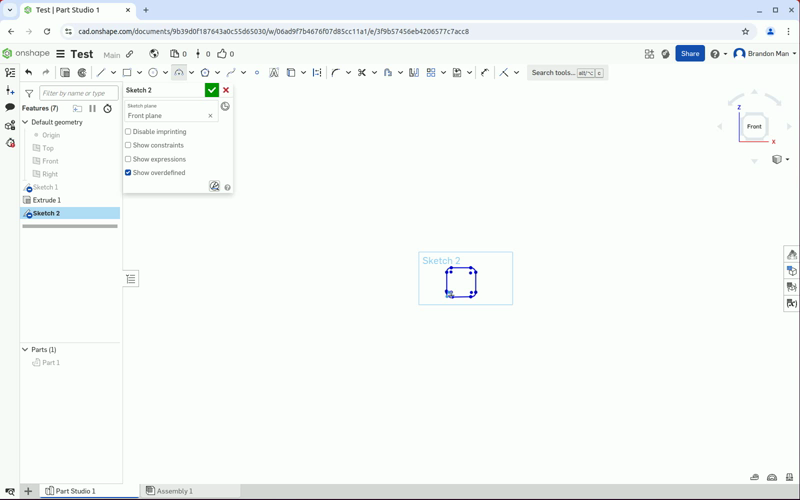
scroll(6)
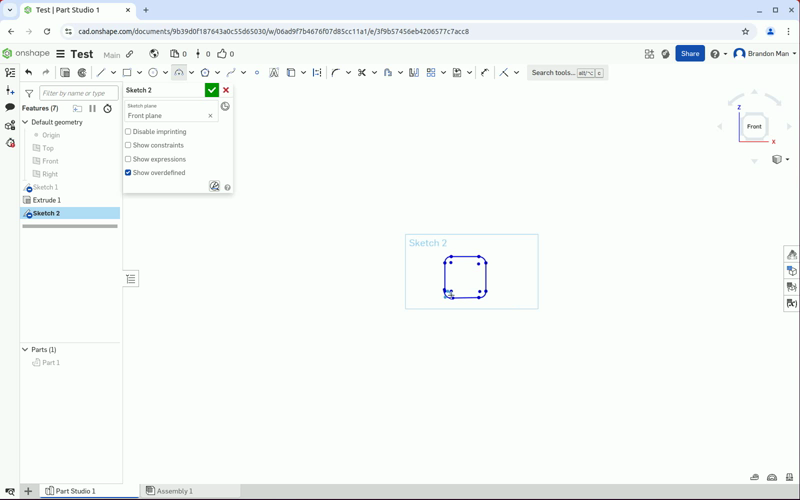
scroll(6)
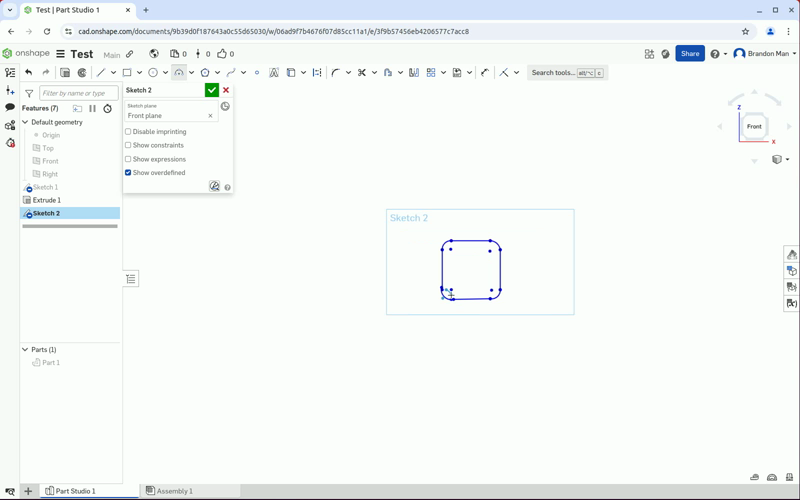
scroll(6)
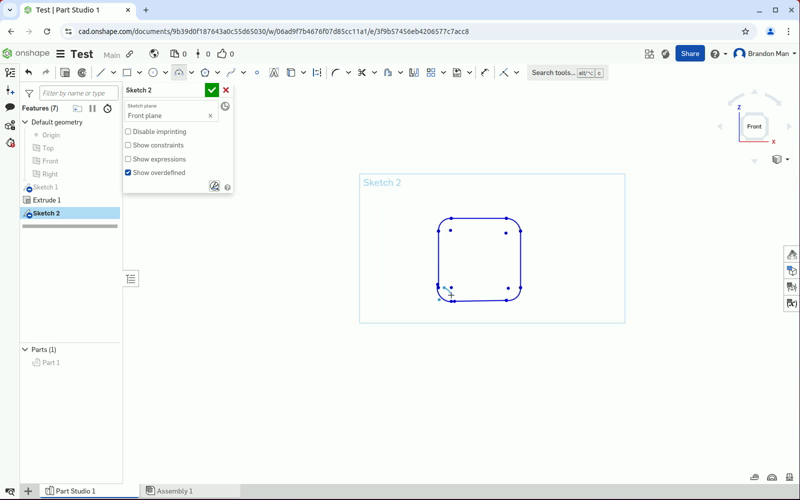
scroll(6)
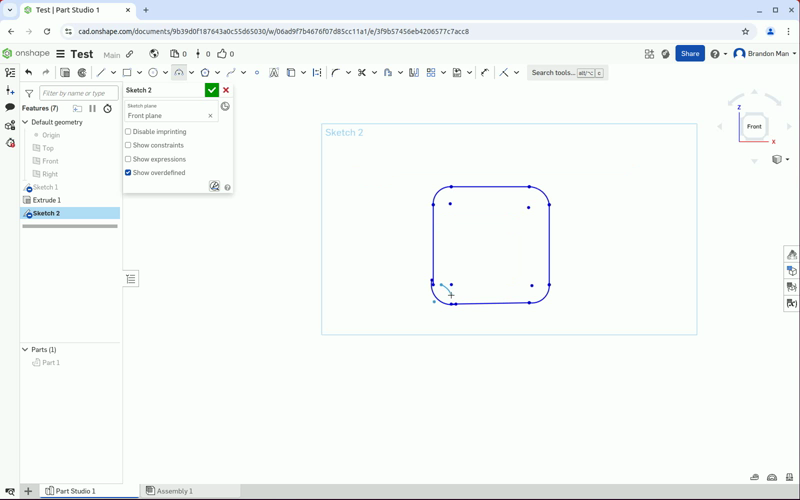
scroll(6)
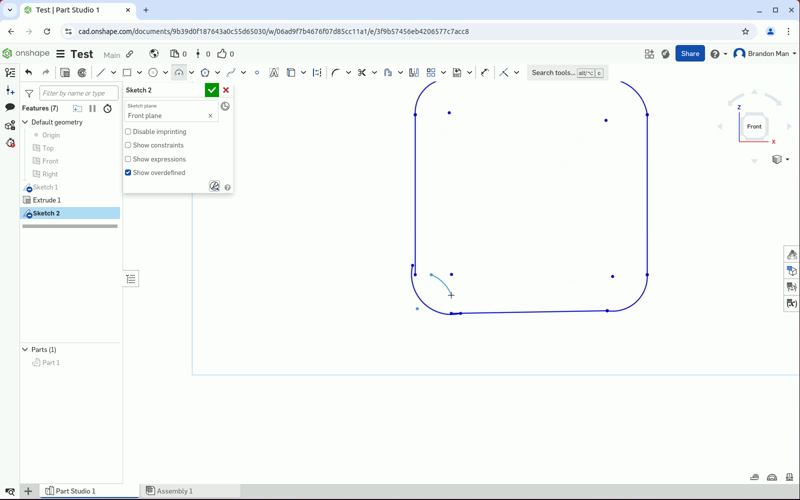
scroll(6)
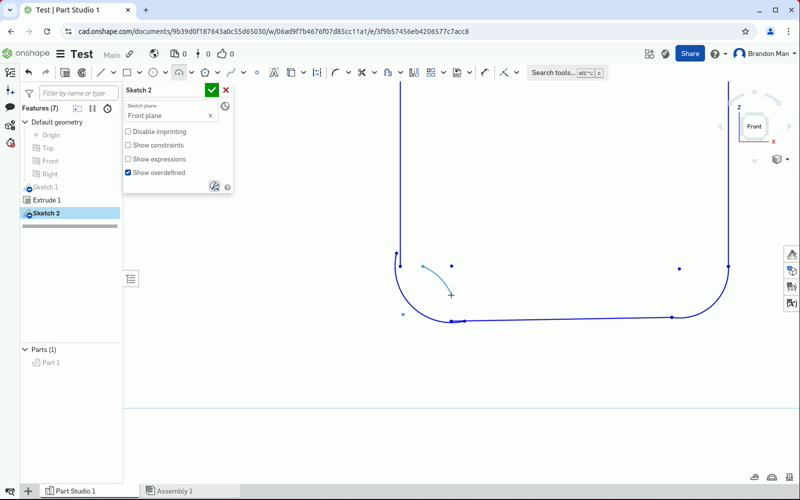
click(451, 294)
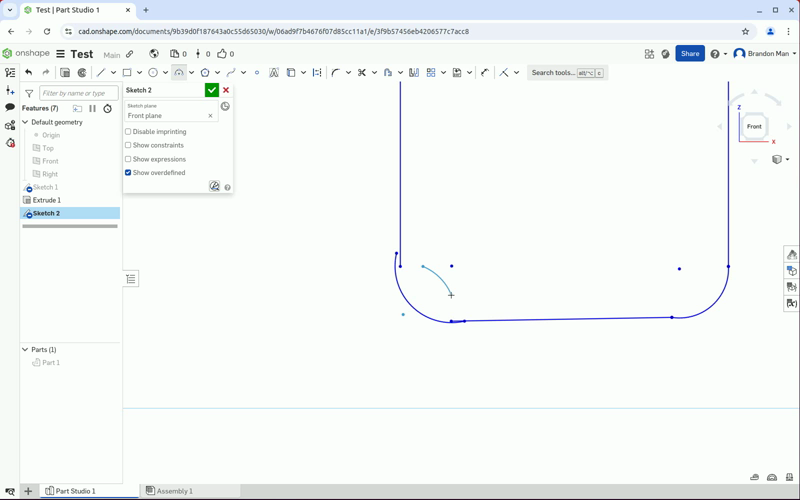
scroll(-6)
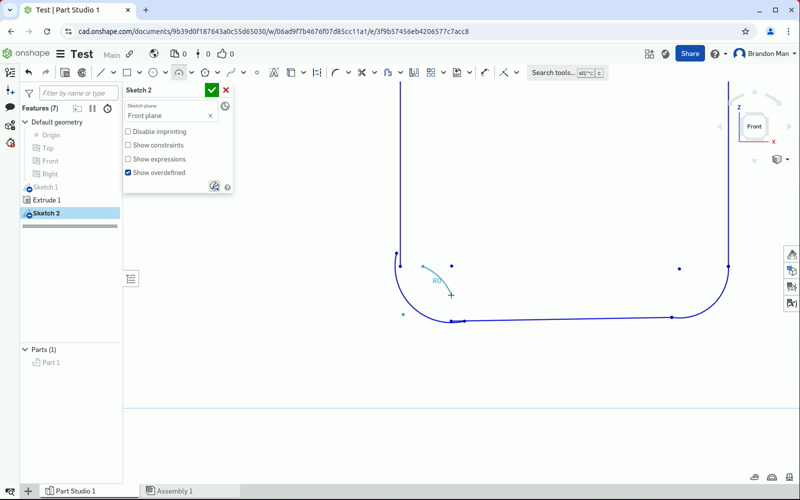
scroll(-6)
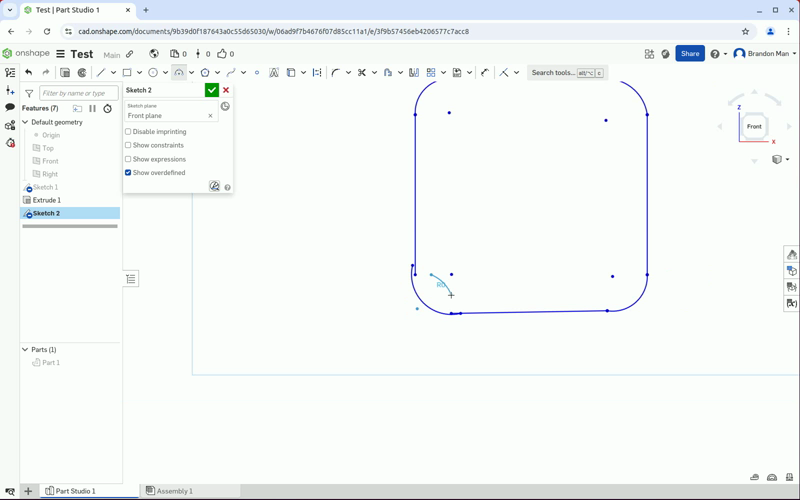
scroll(-6)
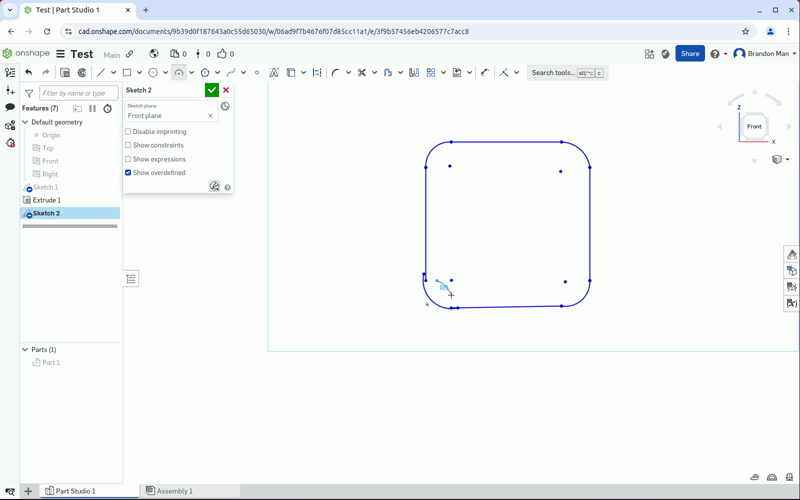
scroll(-6)
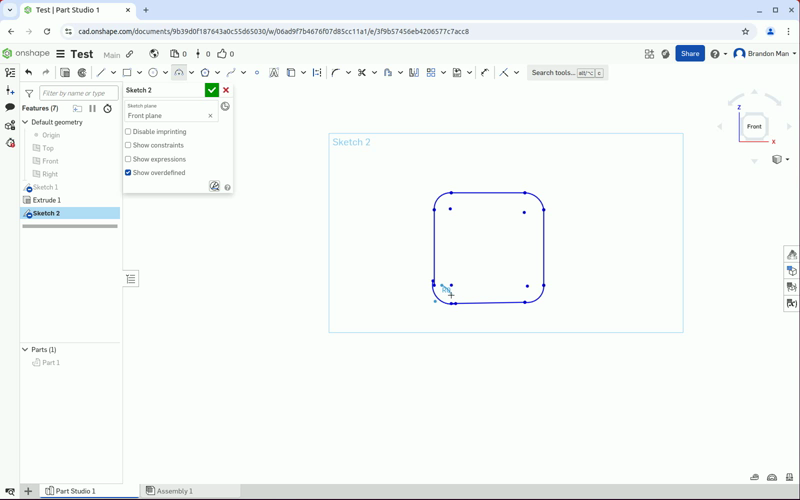
scroll(-6)
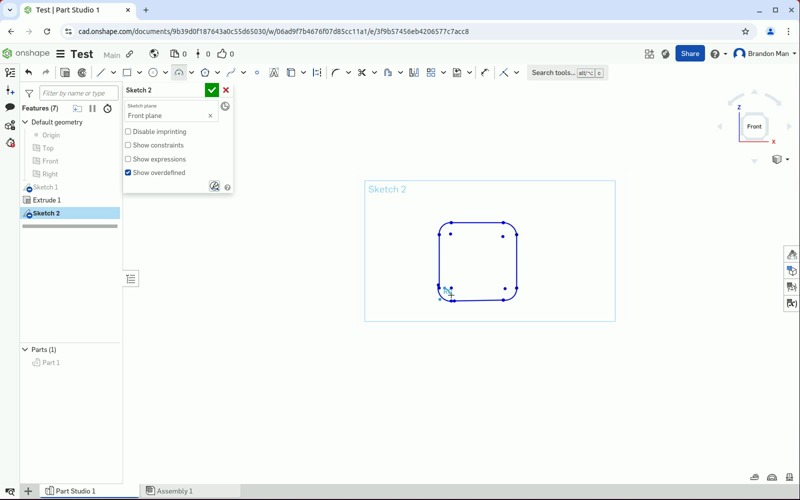
scroll(-6)
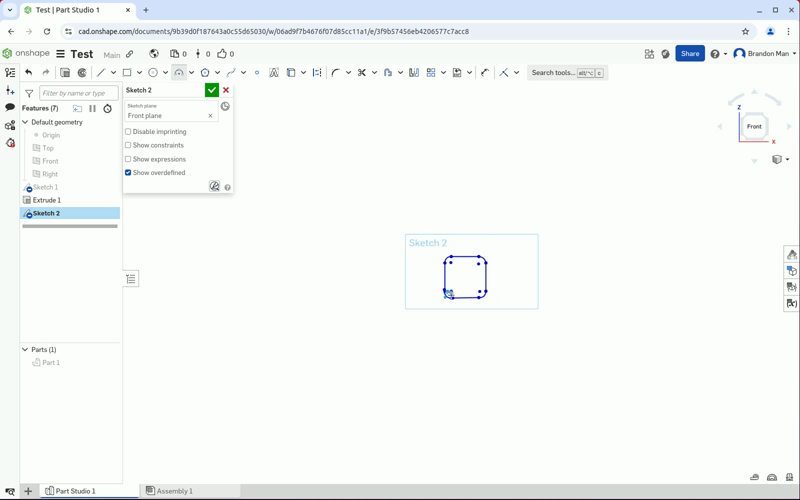
scroll(-6)
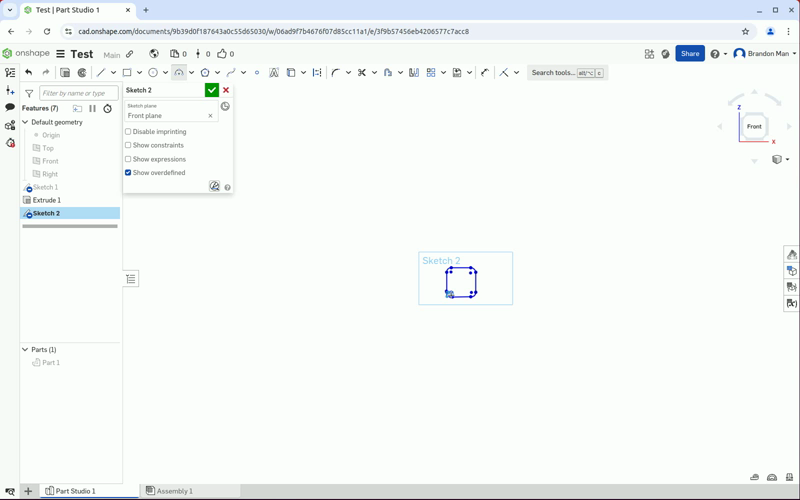
mouse_move(449, 294)
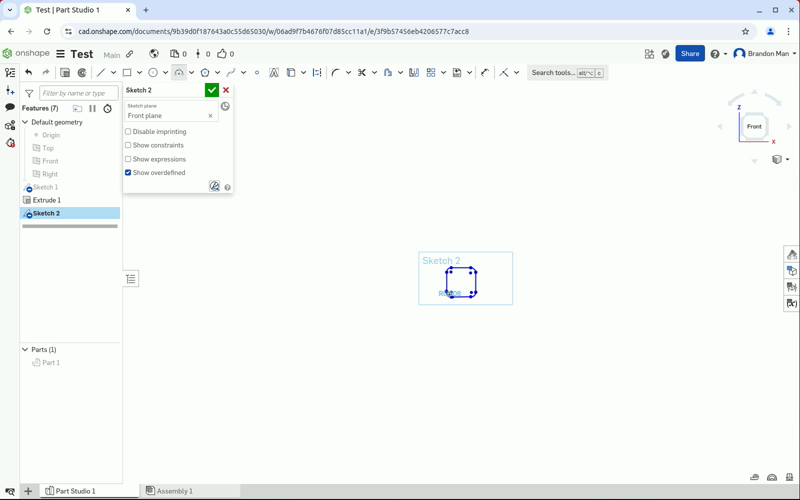
scroll(6)
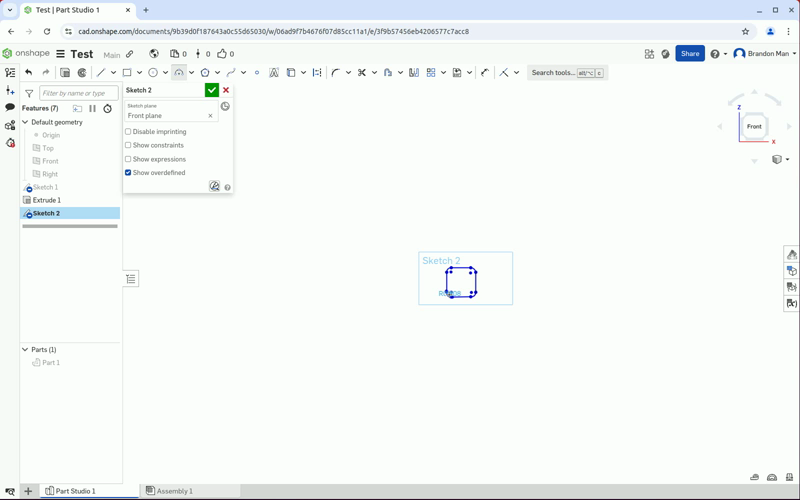
scroll(6)
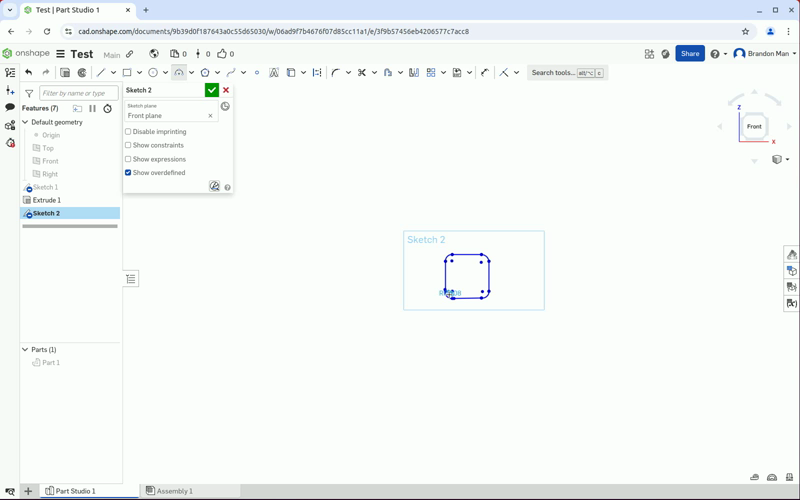
scroll(6)
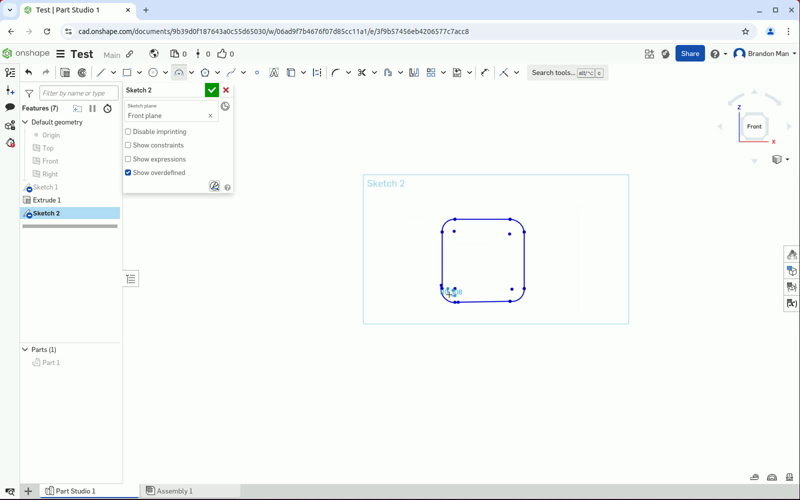
scroll(6)
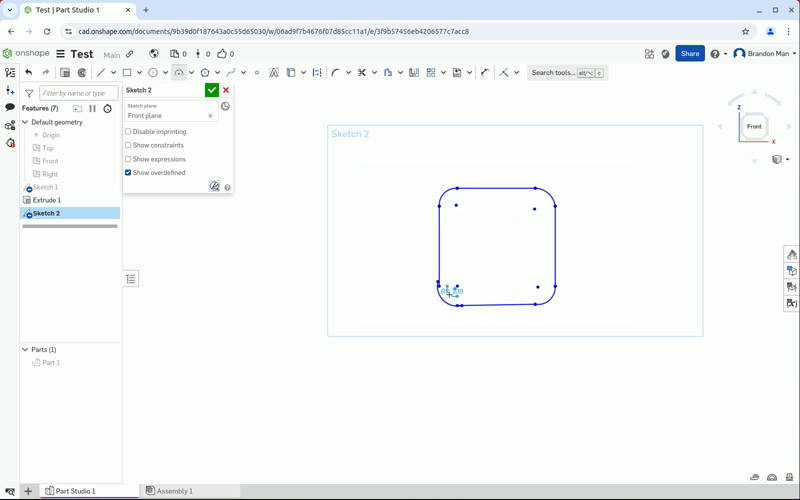
scroll(6)
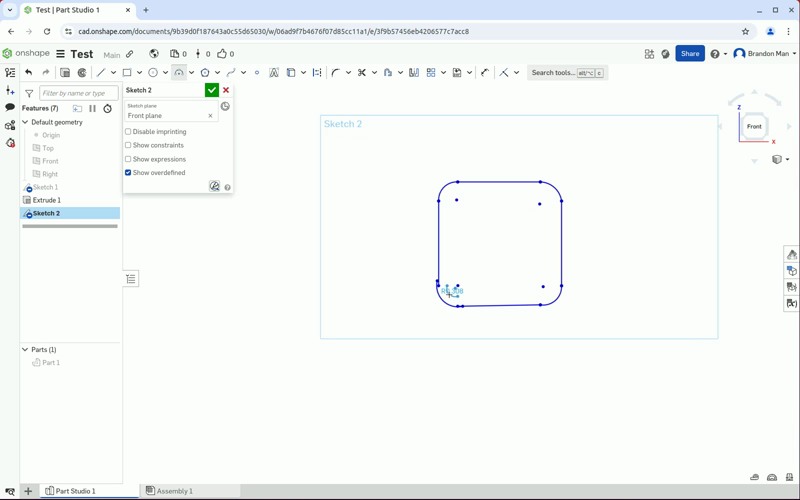
scroll(6)
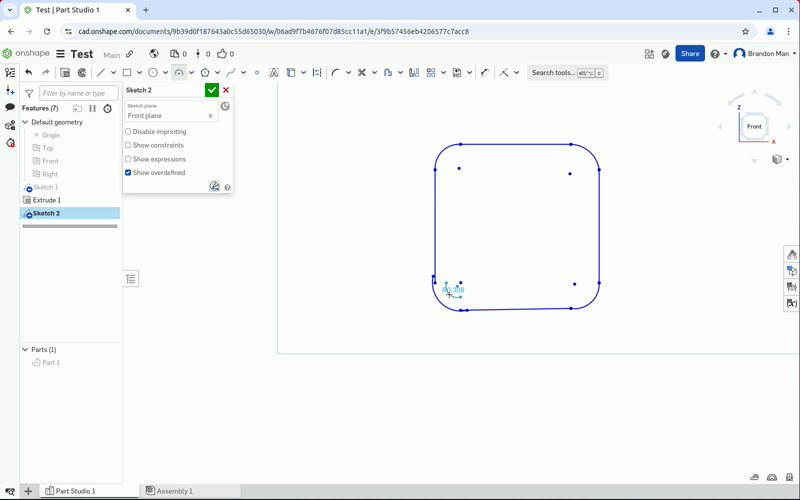
scroll(6)
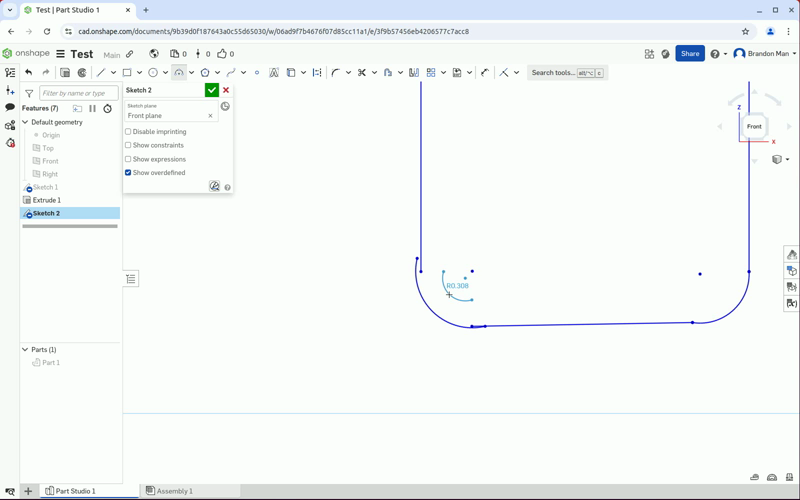
click(449, 294)
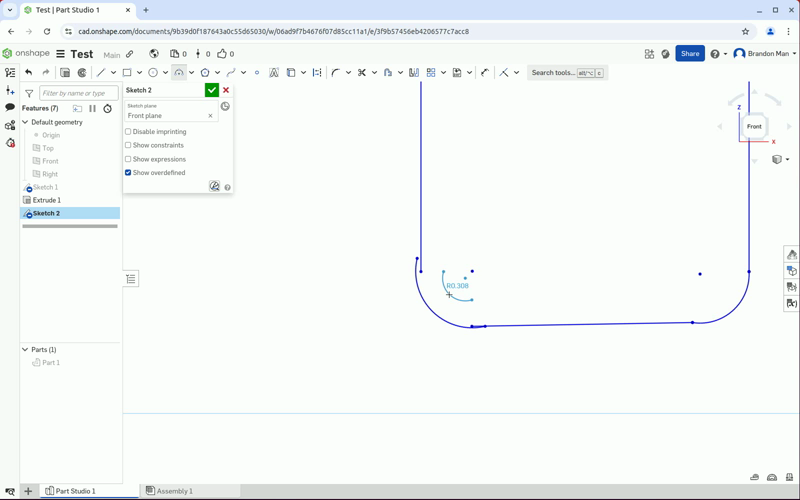
scroll(-6)
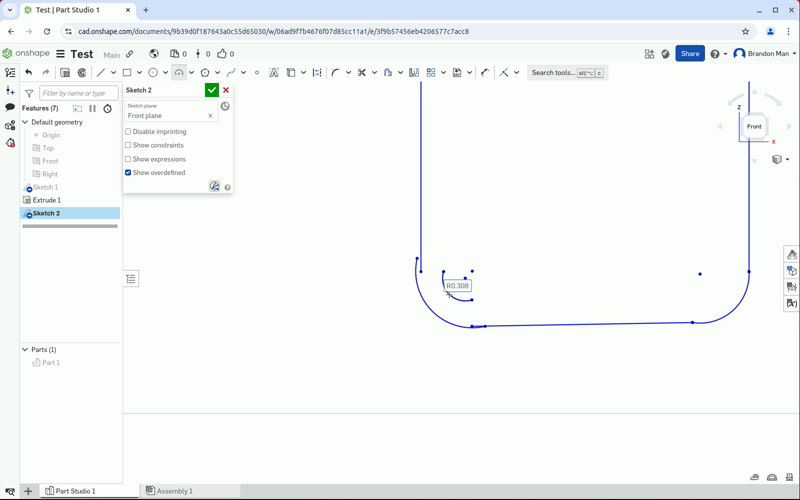
scroll(-6)
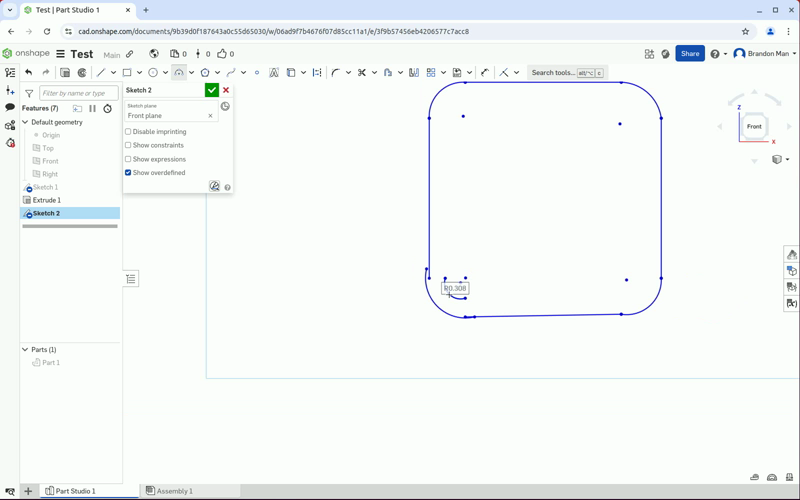
scroll(-6)
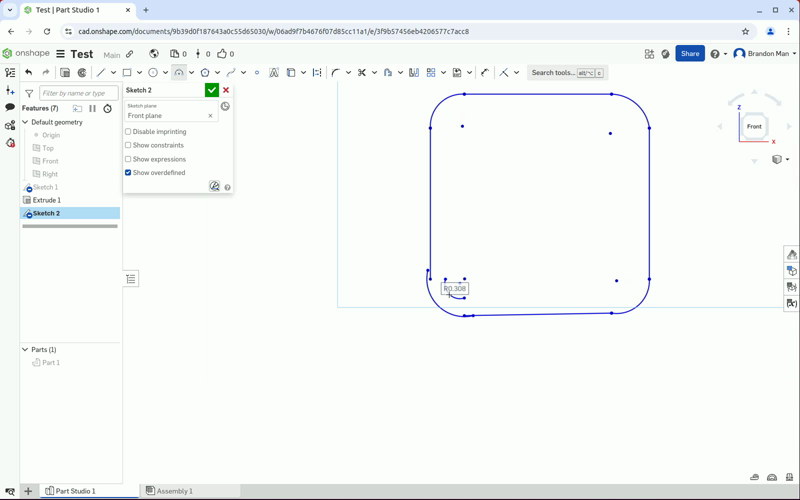
scroll(-6)
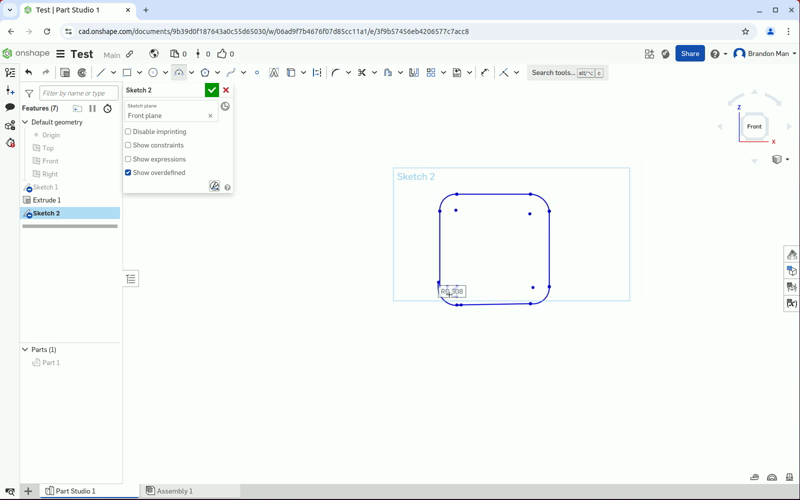
scroll(-6)
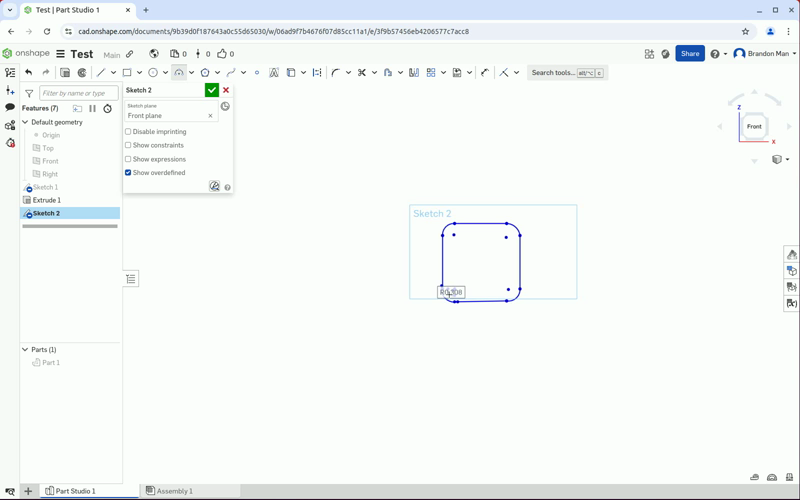
scroll(-6)
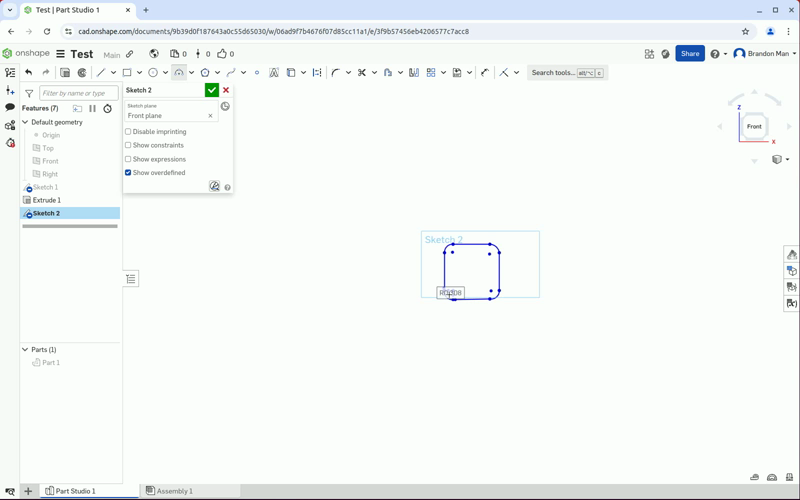
scroll(-6)
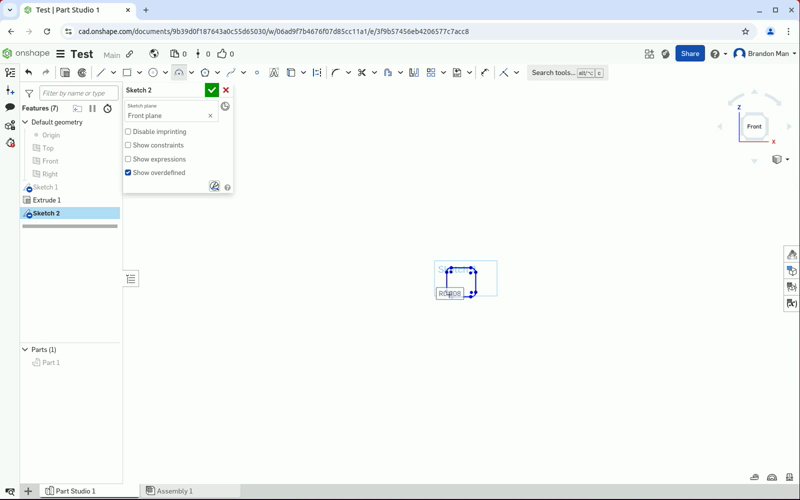
key_up(shift)
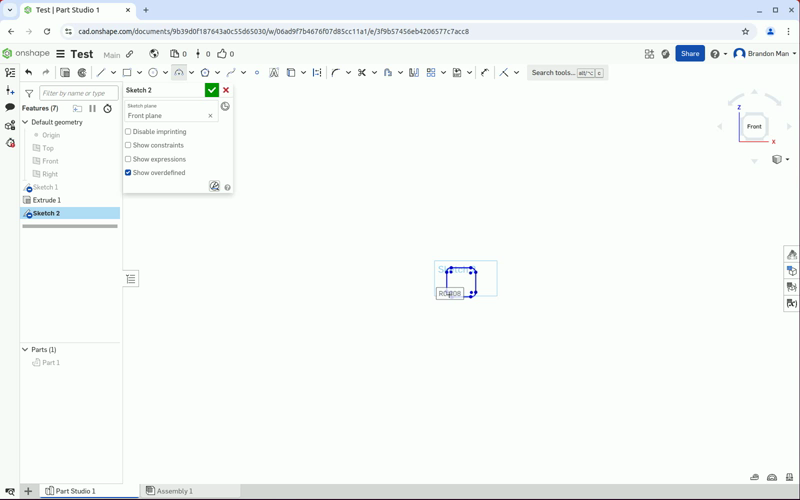
key(esc)
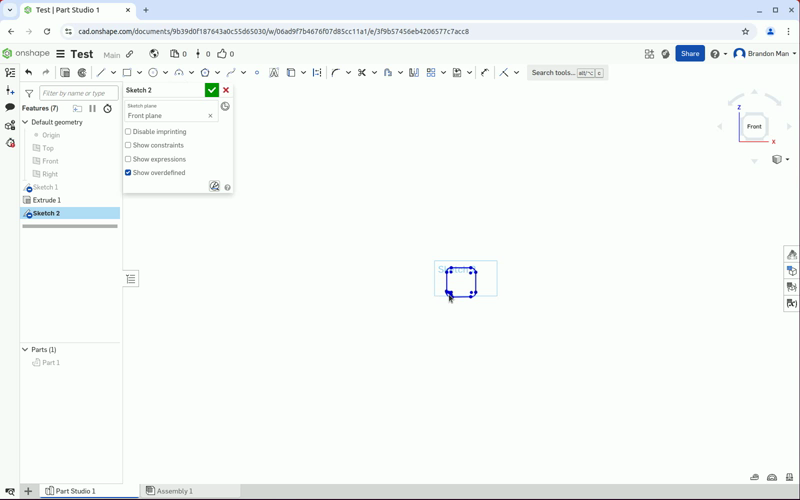
key(l)
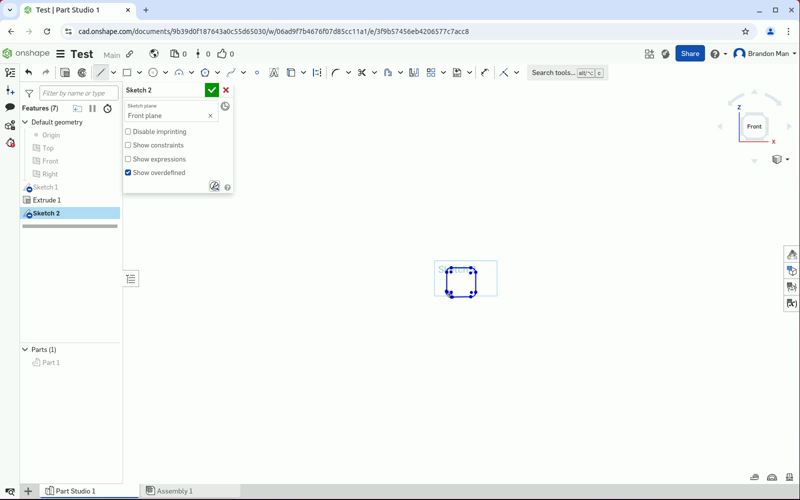
mouse_move(451, 294)
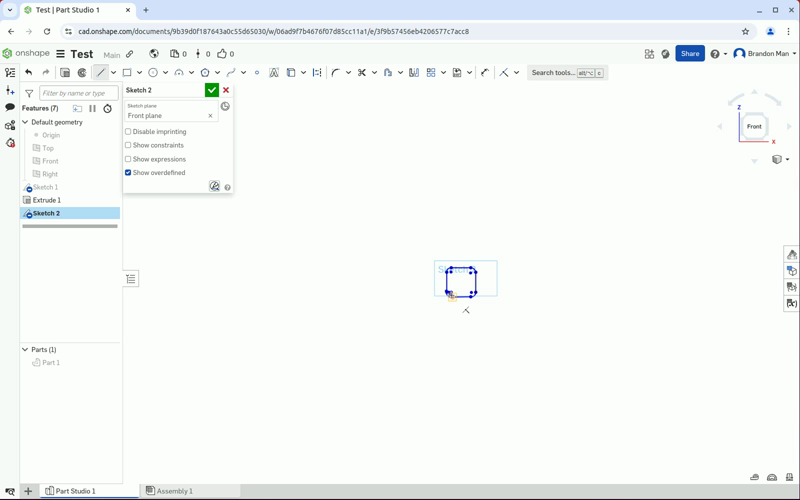
scroll(6)
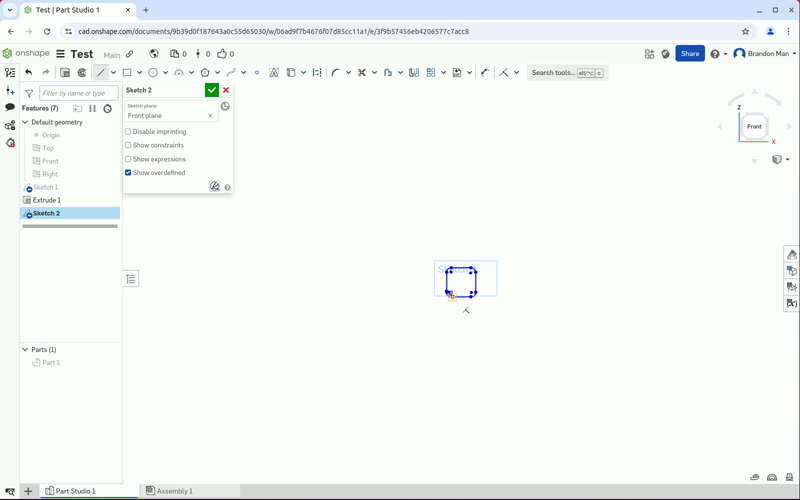
scroll(6)
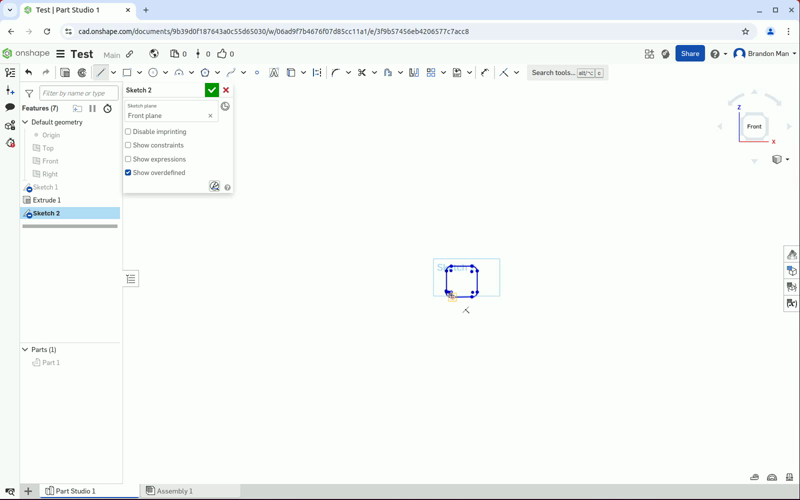
scroll(6)
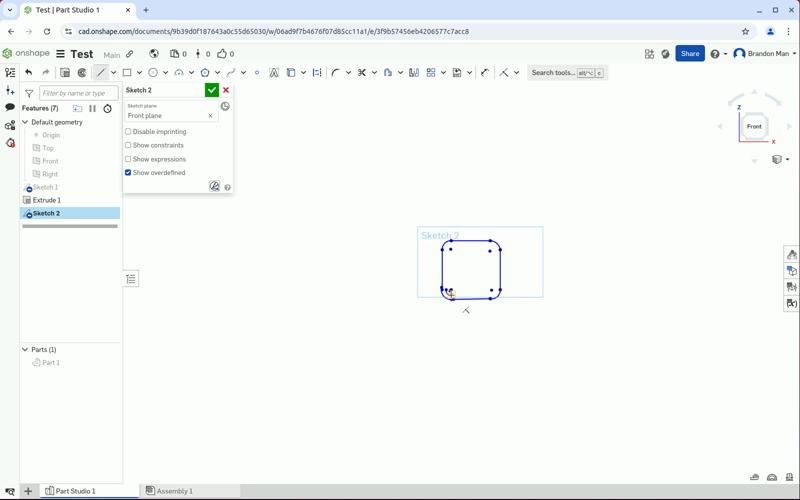
scroll(6)
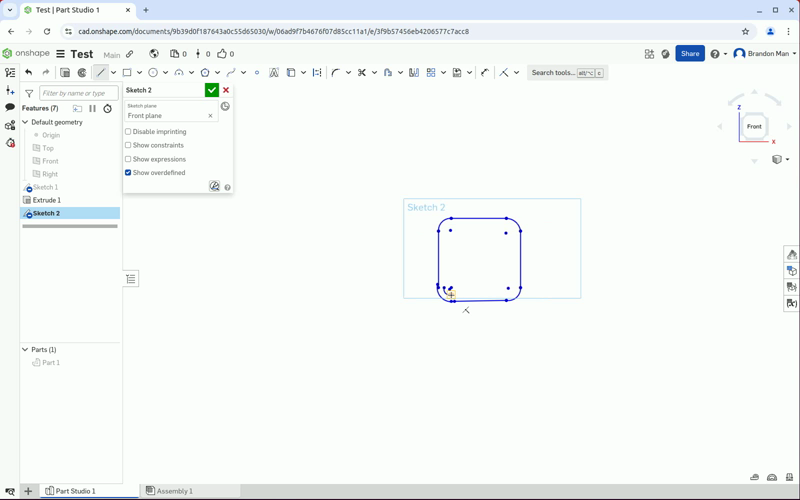
scroll(6)
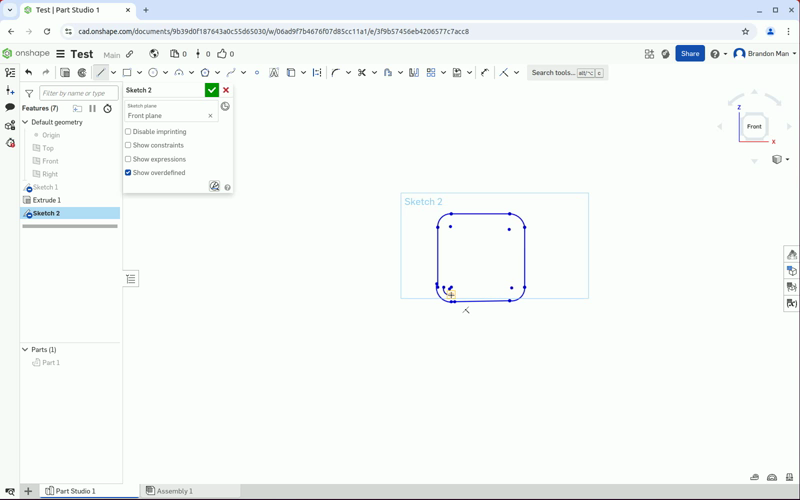
scroll(6)
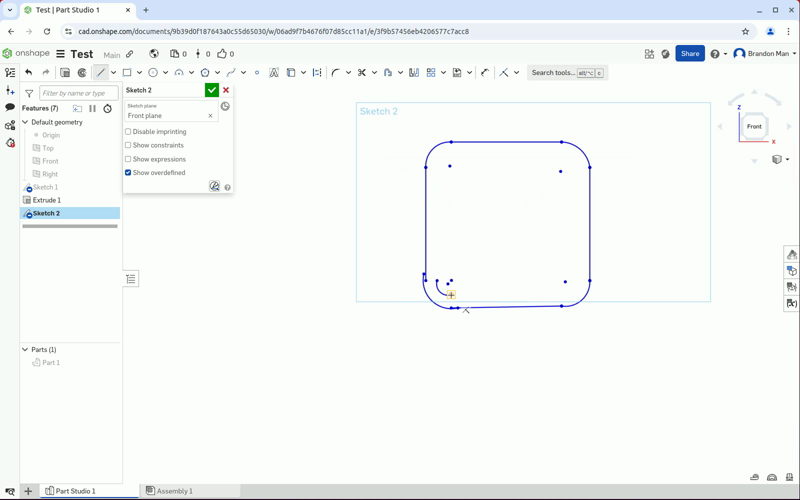
scroll(6)
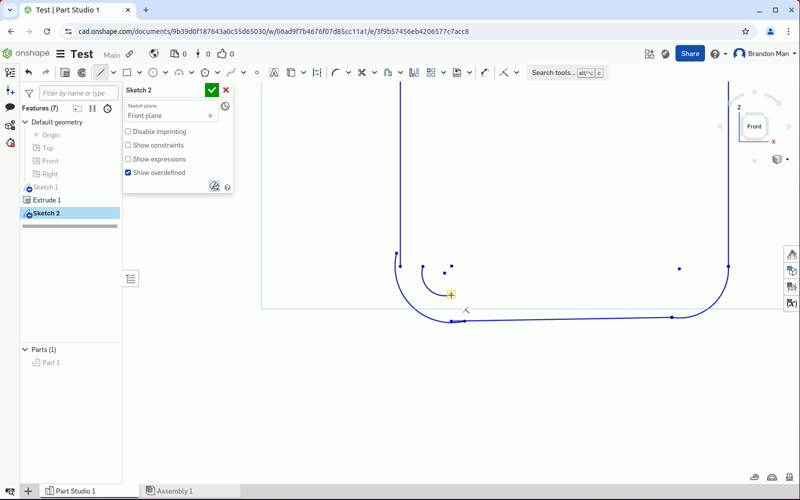
click(451, 294)
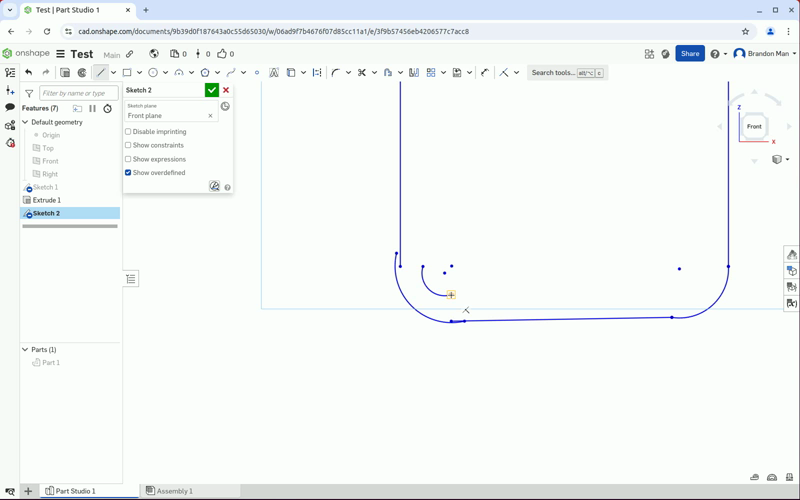
scroll(-6)
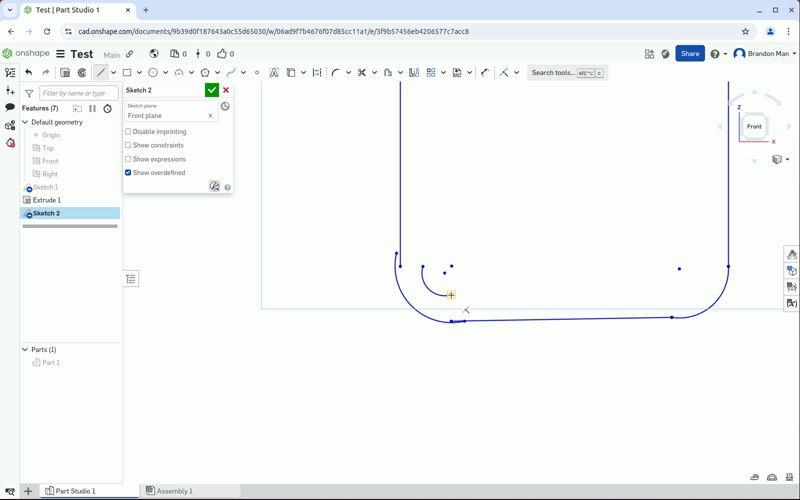
scroll(-6)
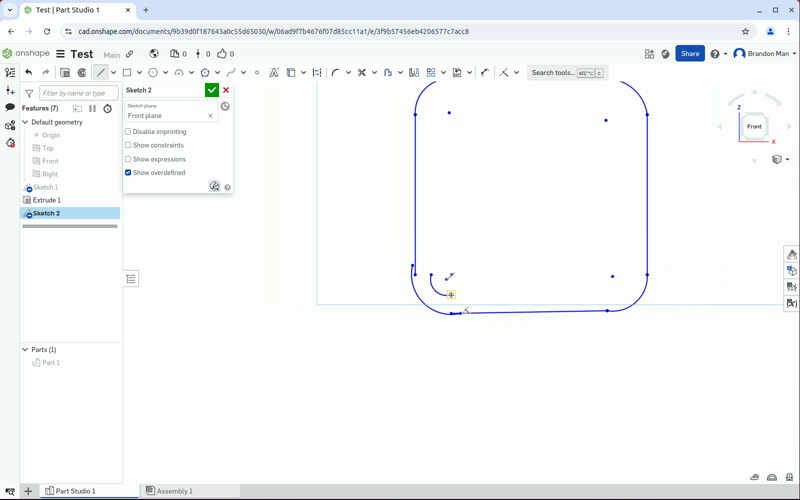
scroll(-6)
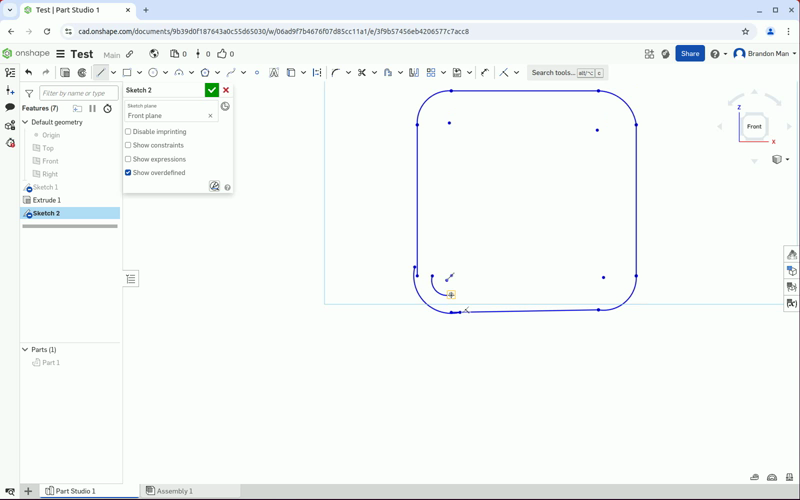
scroll(-6)
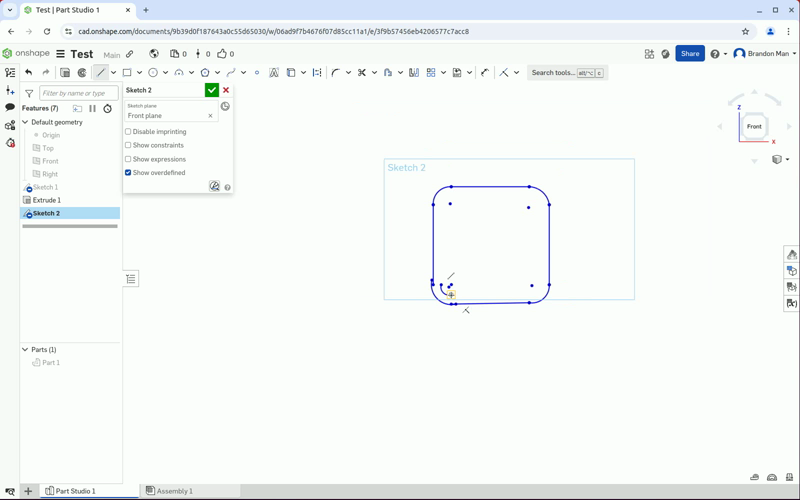
scroll(-6)
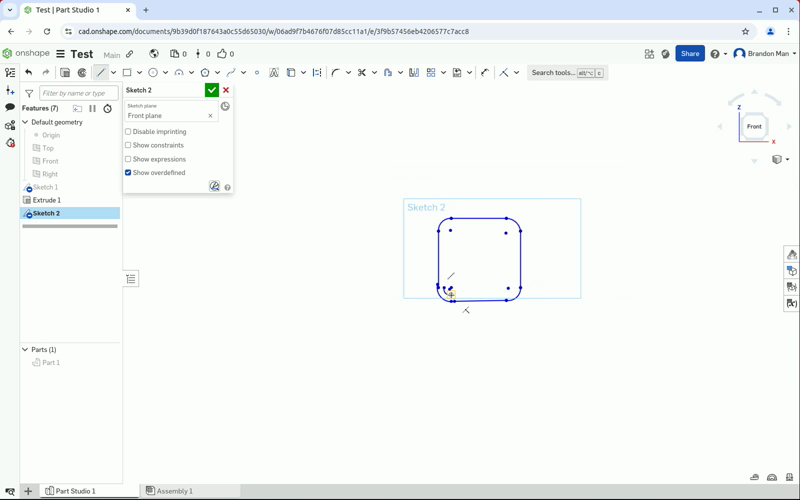
scroll(-6)
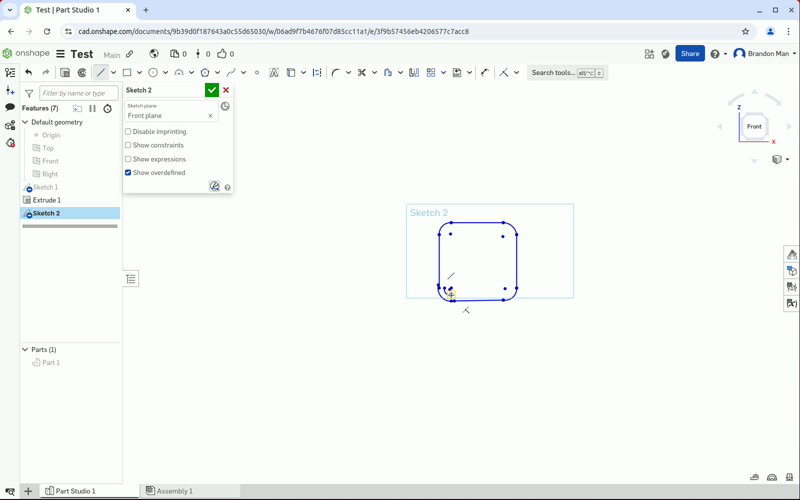
scroll(-6)
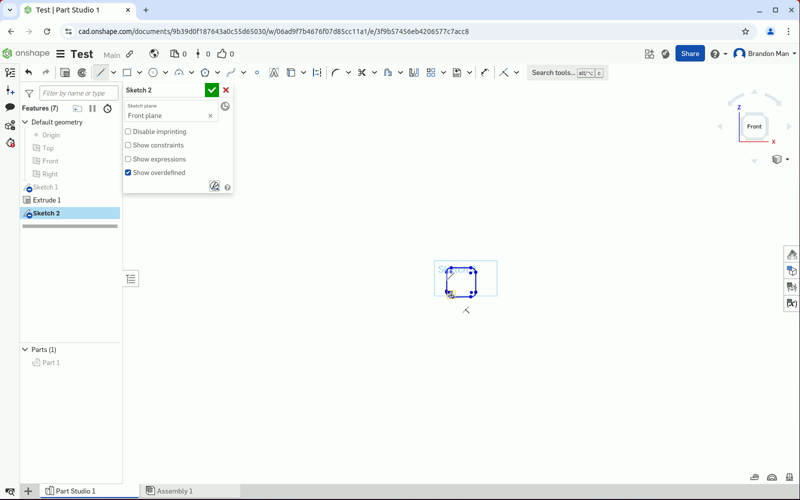
key_down(shift)
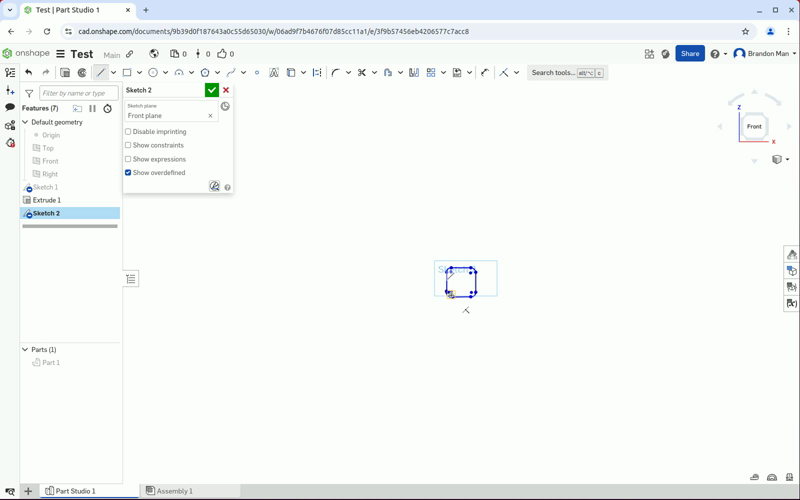
mouse_move(481, 294)
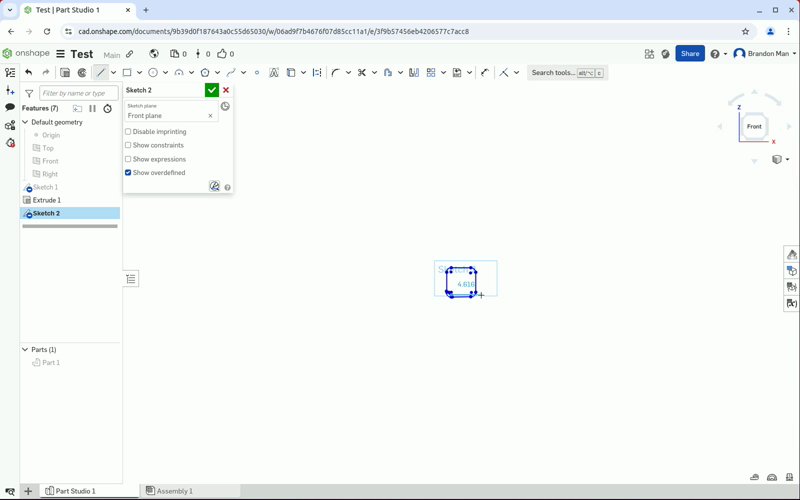
mouse_move(470, 294)
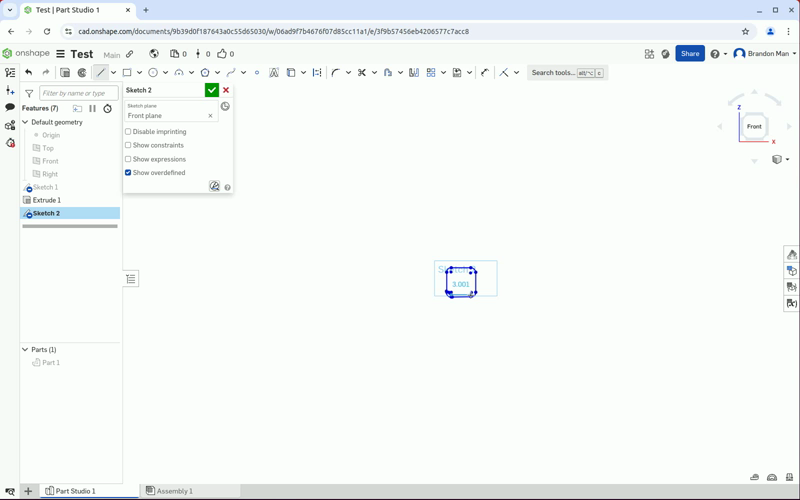
scroll(6)
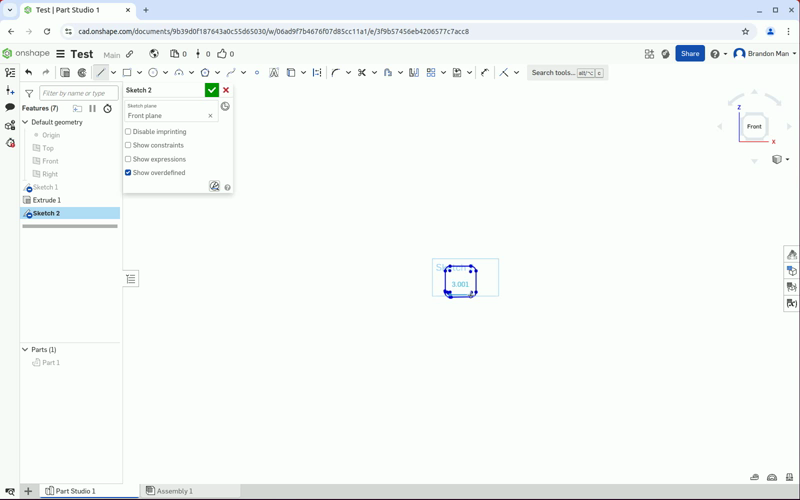
scroll(6)
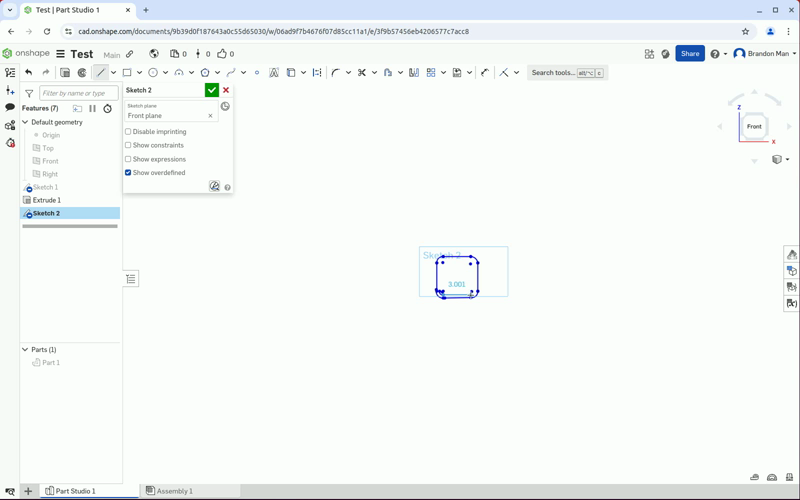
scroll(6)
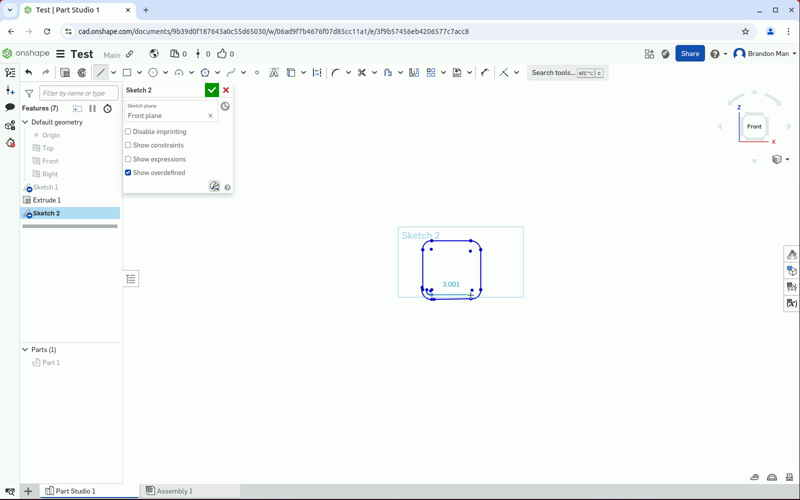
scroll(6)
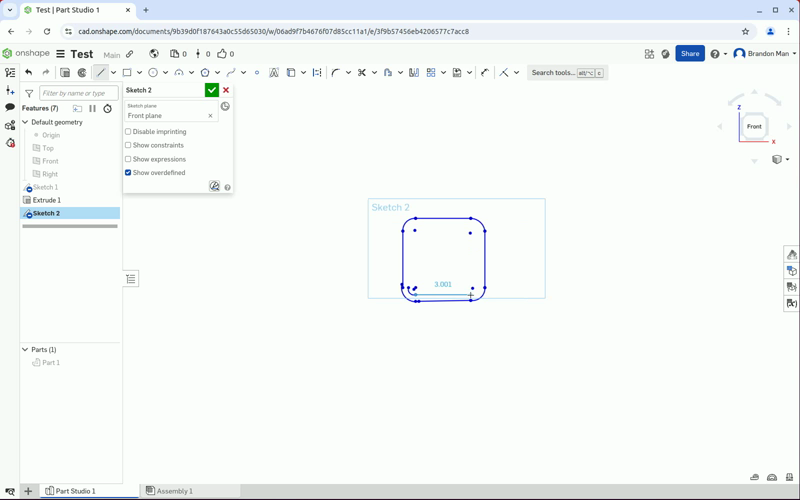
scroll(6)
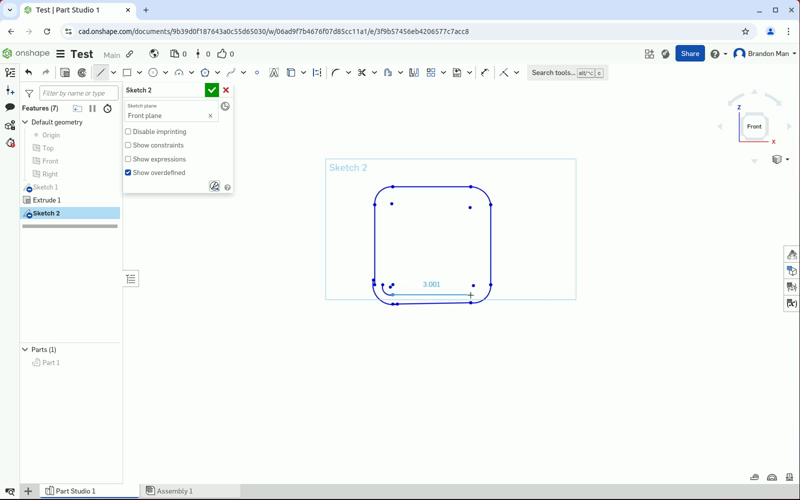
scroll(6)
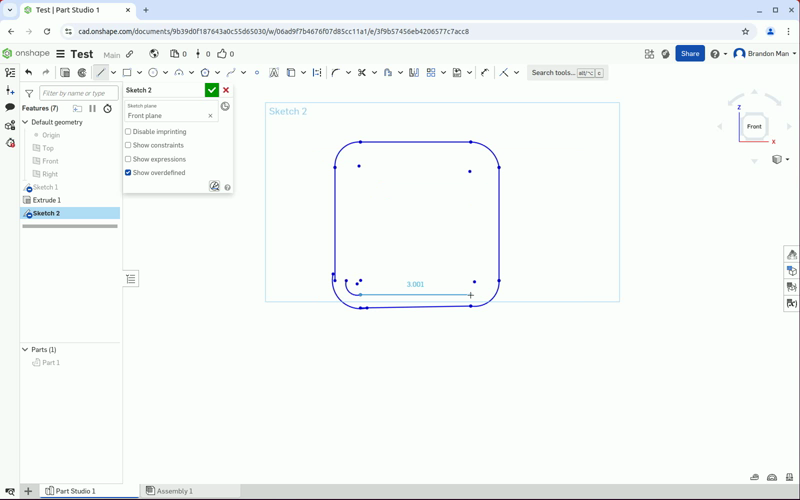
scroll(6)
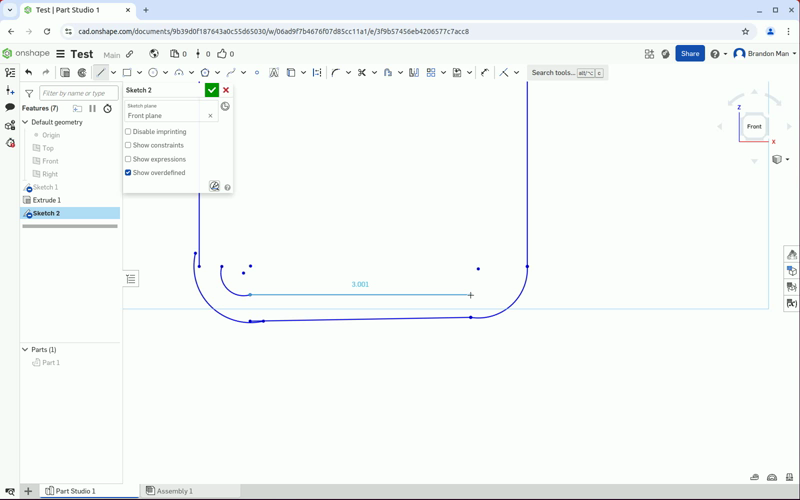
click(470, 294)
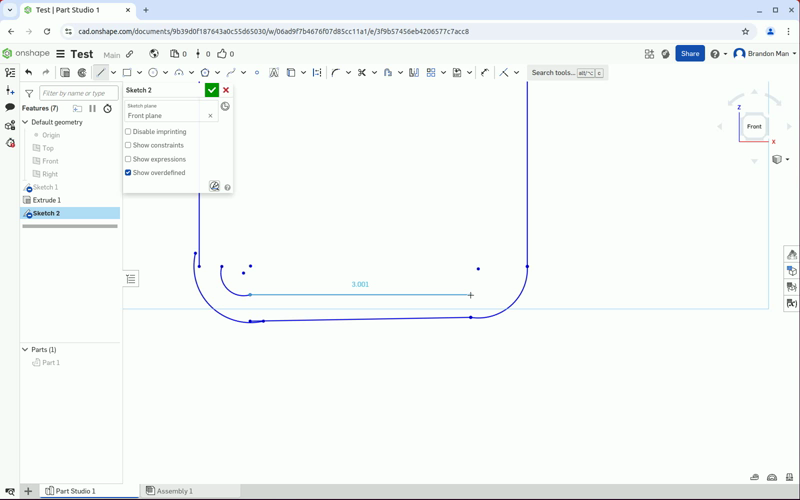
scroll(-6)
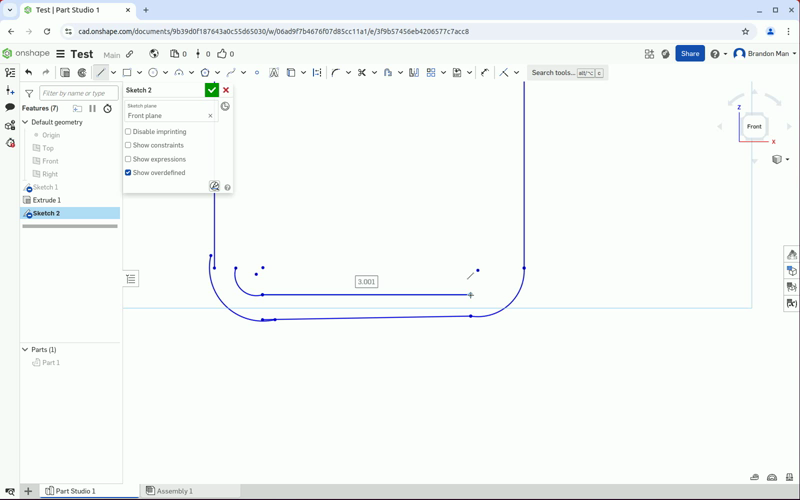
scroll(-6)
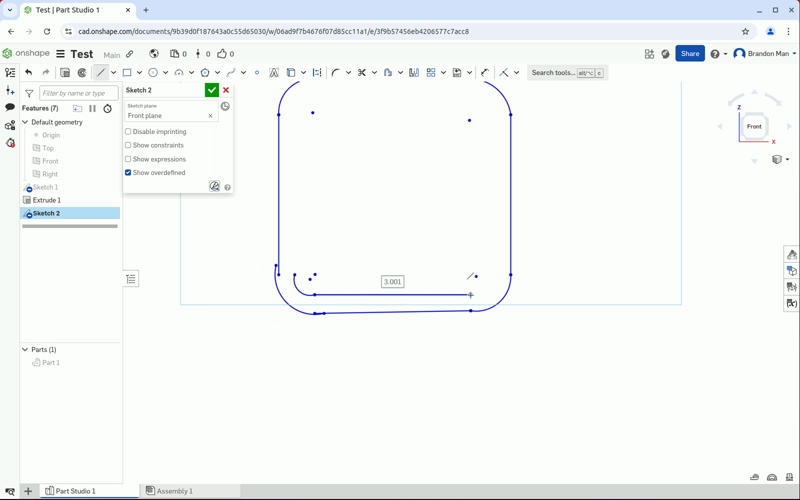
scroll(-6)
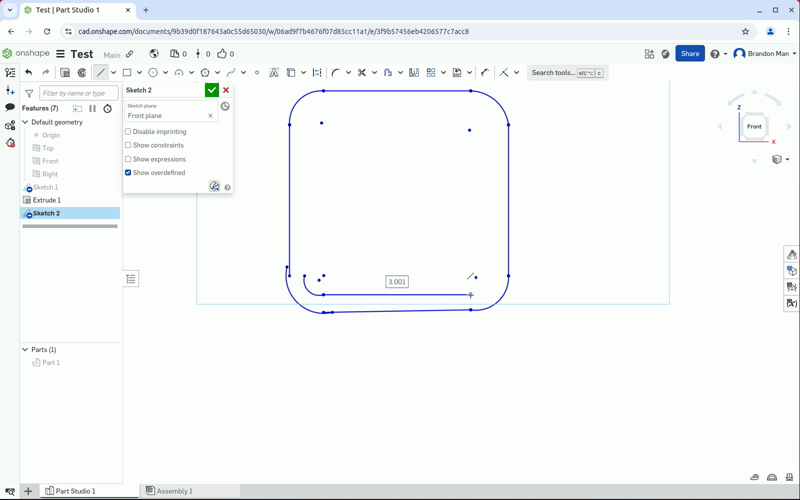
scroll(-6)
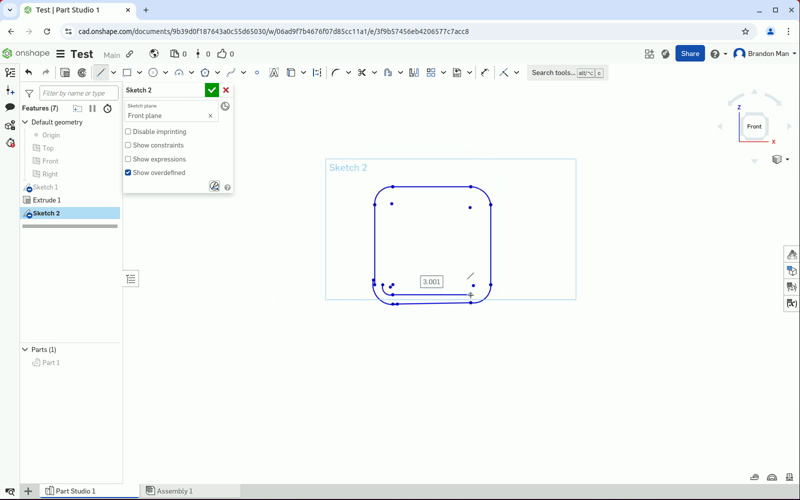
scroll(-6)
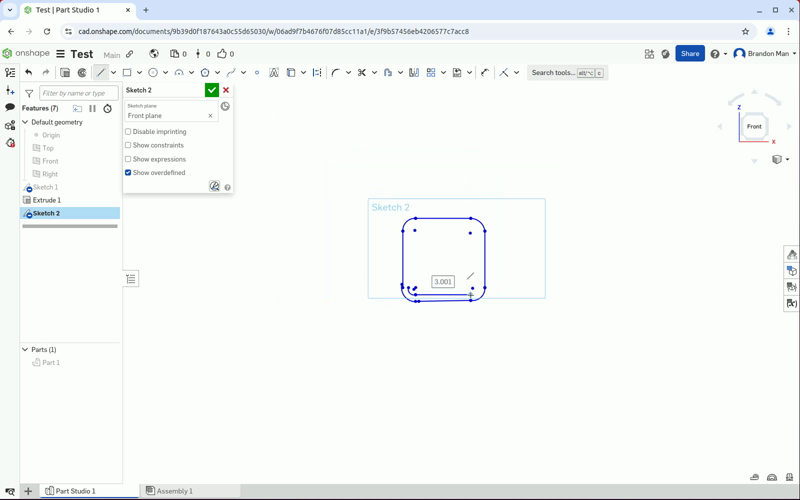
scroll(-6)
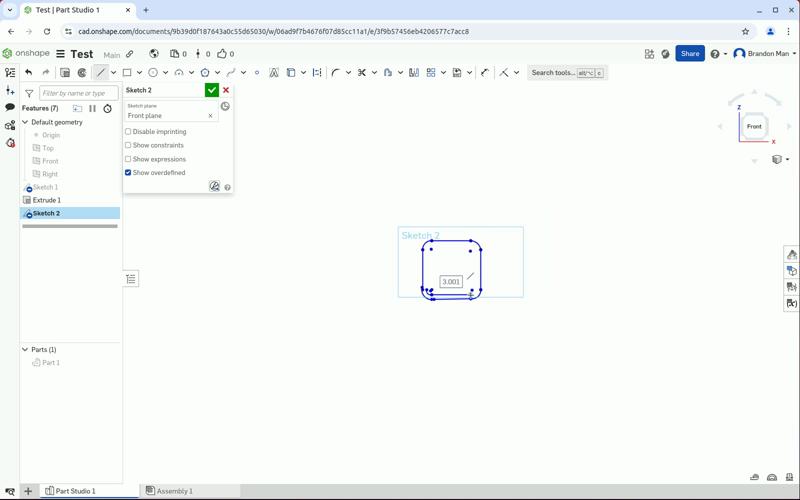
scroll(-6)
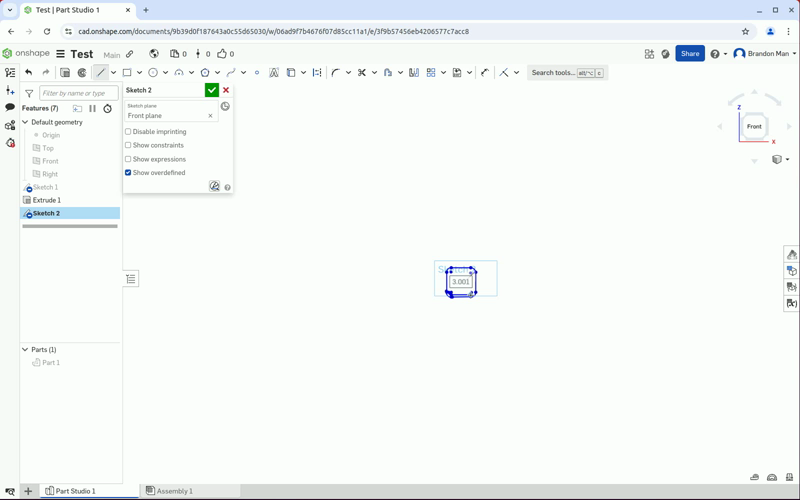
key_up(shift)
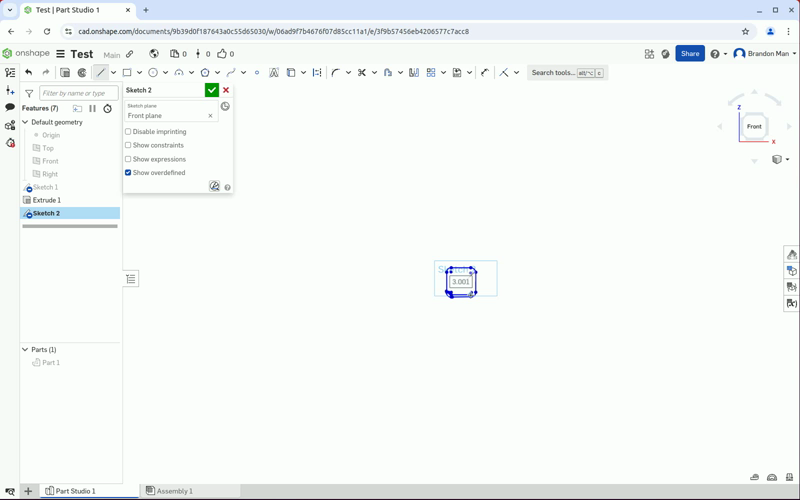
key(esc)
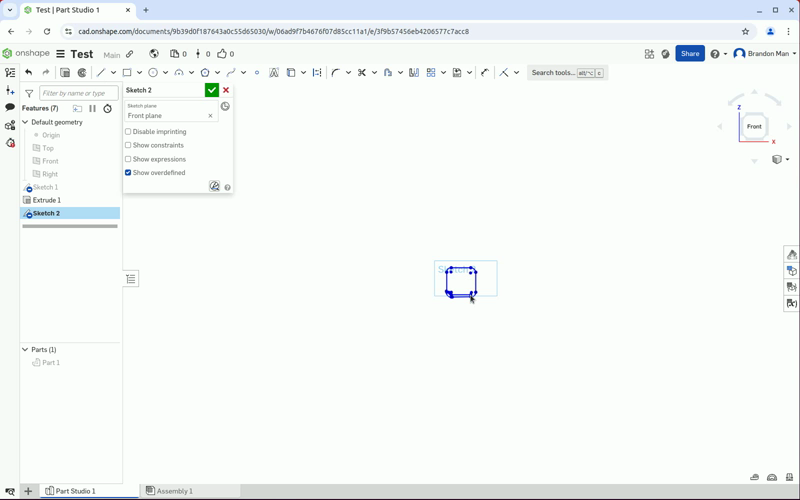
key(a)
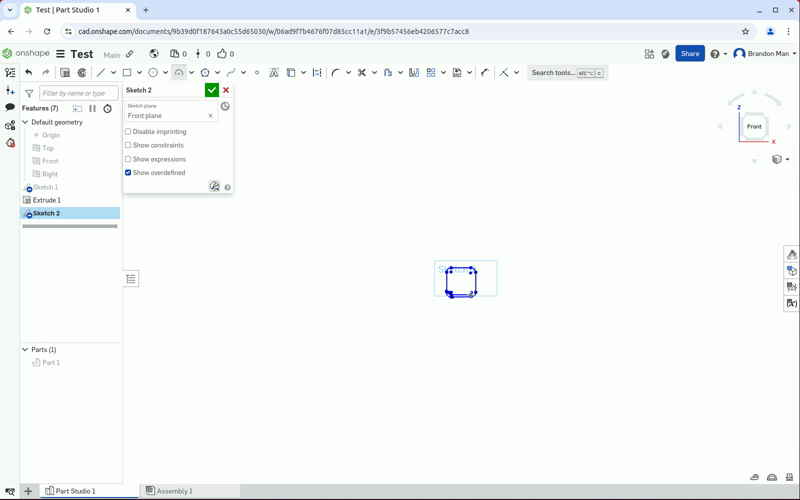
mouse_move(470, 294)
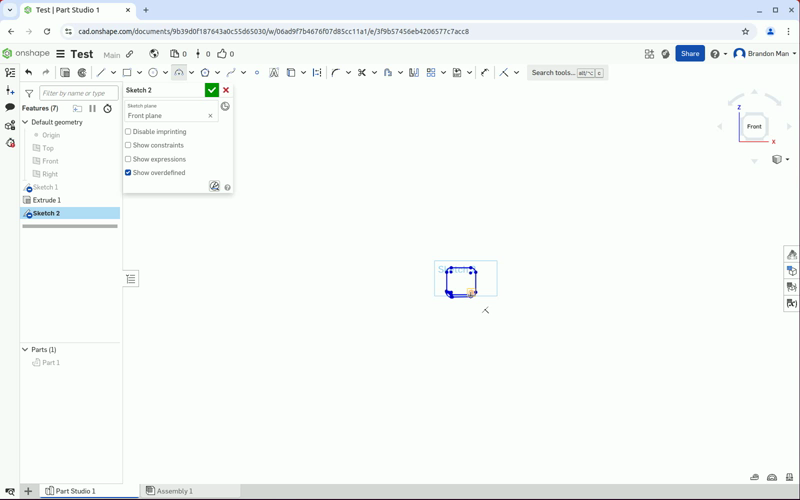
scroll(6)
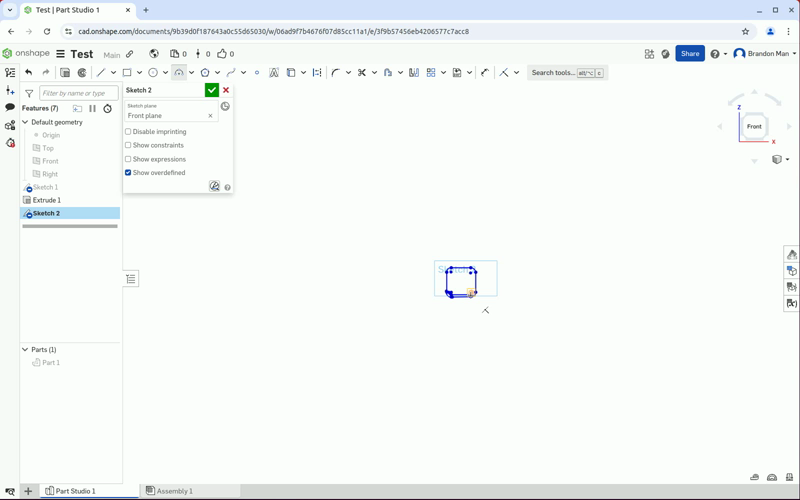
scroll(6)
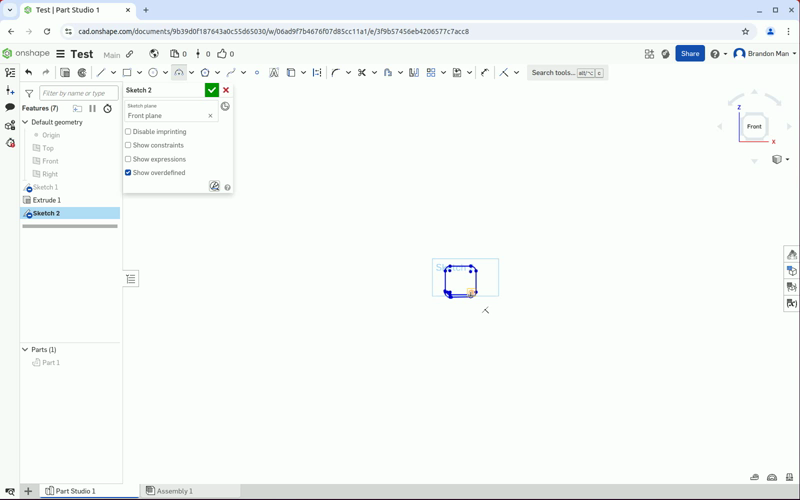
scroll(6)
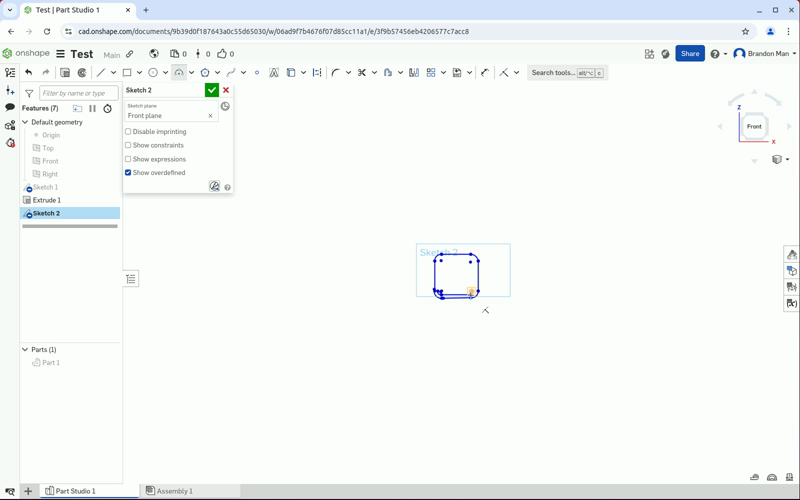
scroll(6)
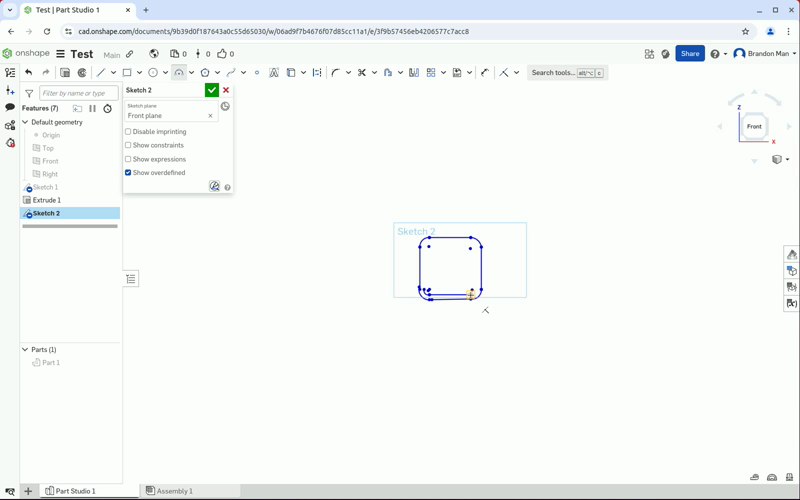
scroll(6)
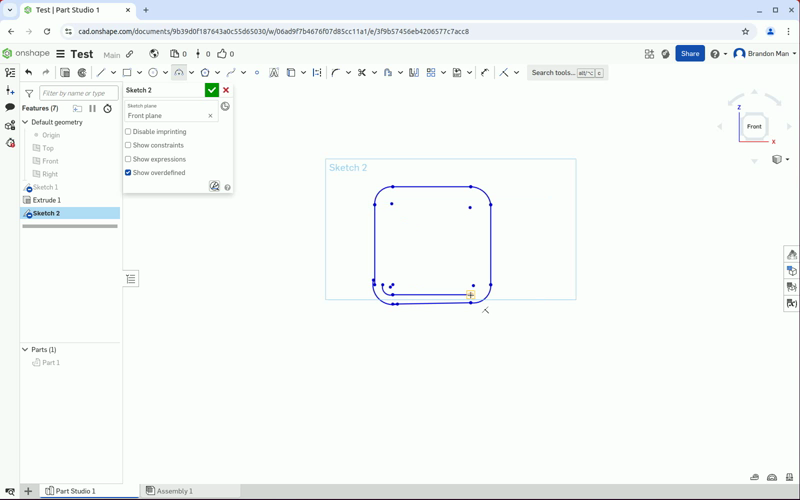
scroll(6)
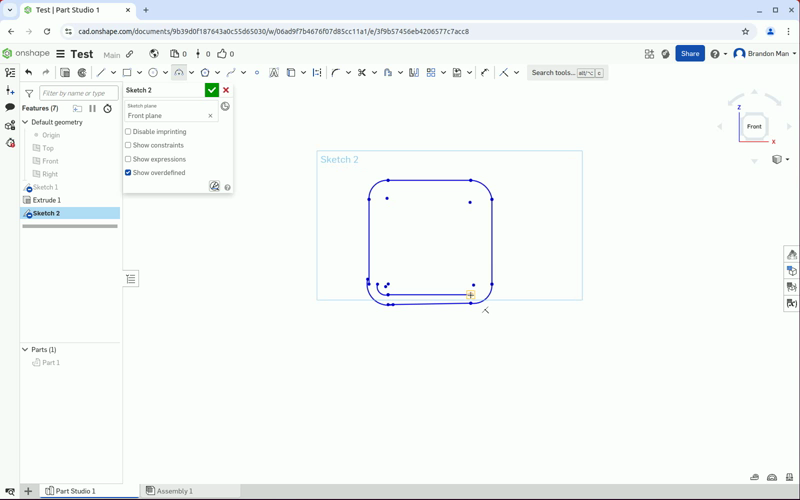
scroll(6)
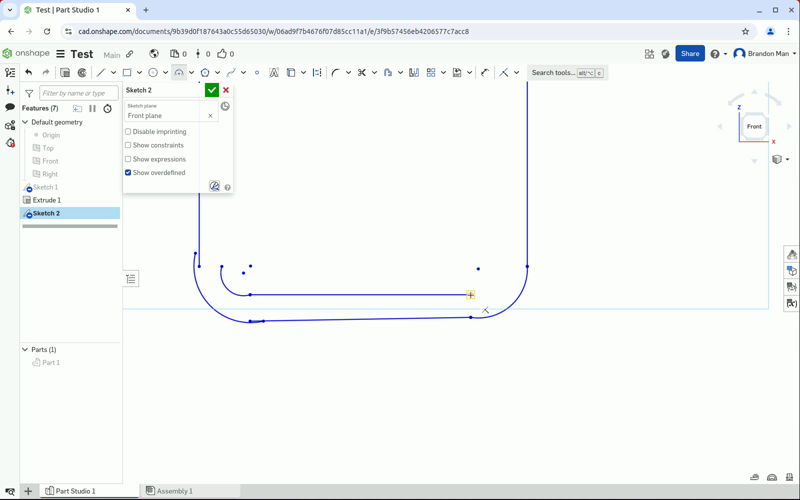
click(470, 294)
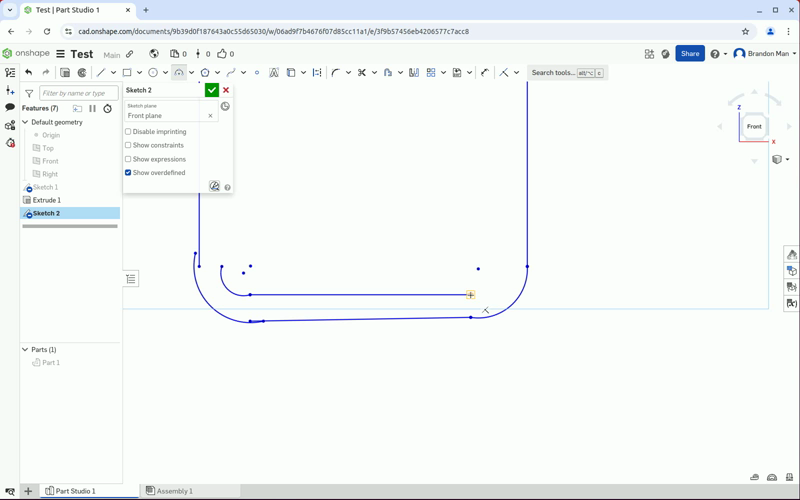
scroll(-6)
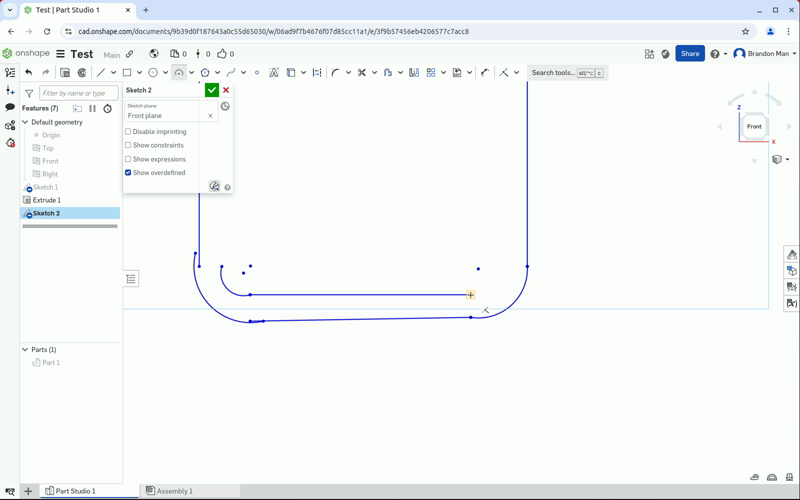
scroll(-6)
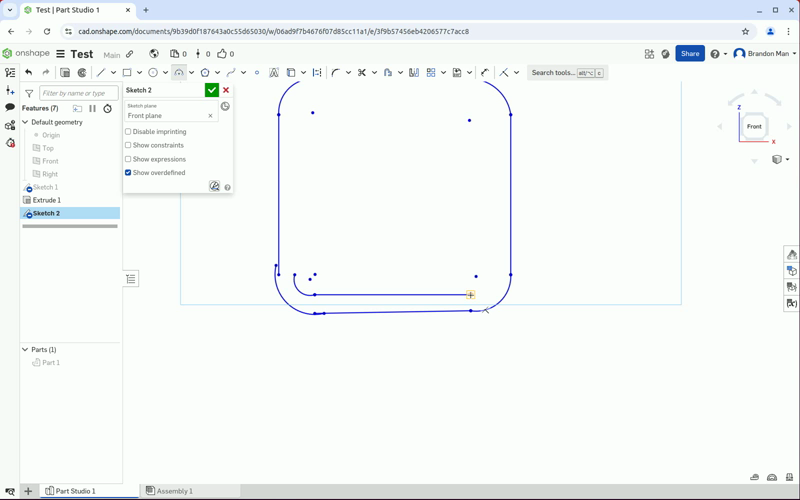
scroll(-6)
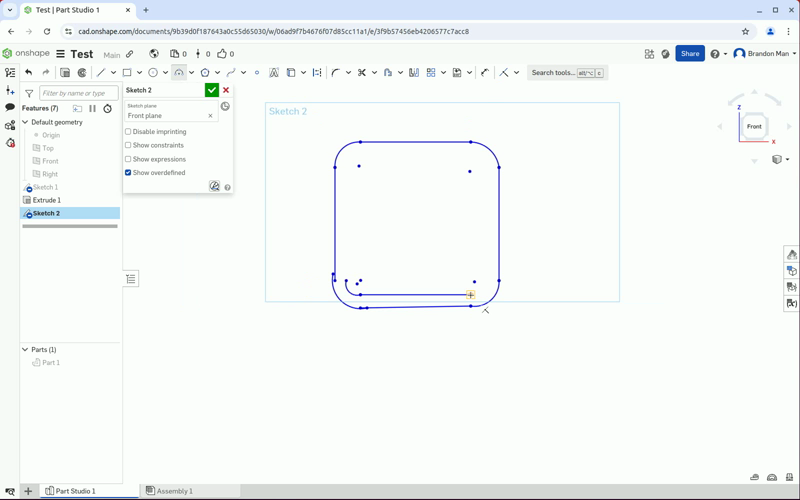
scroll(-6)
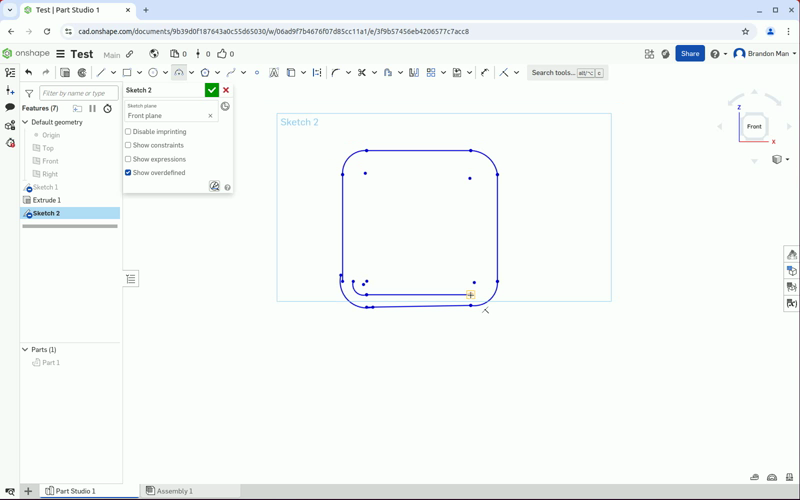
scroll(-6)
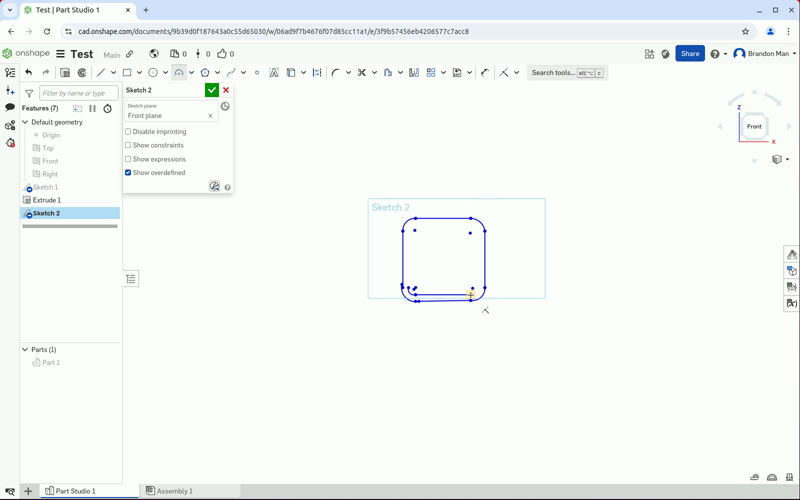
scroll(-6)
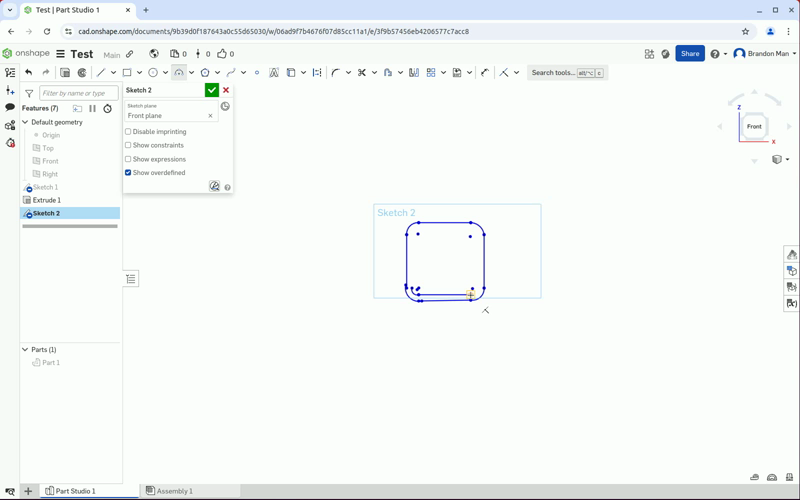
scroll(-6)
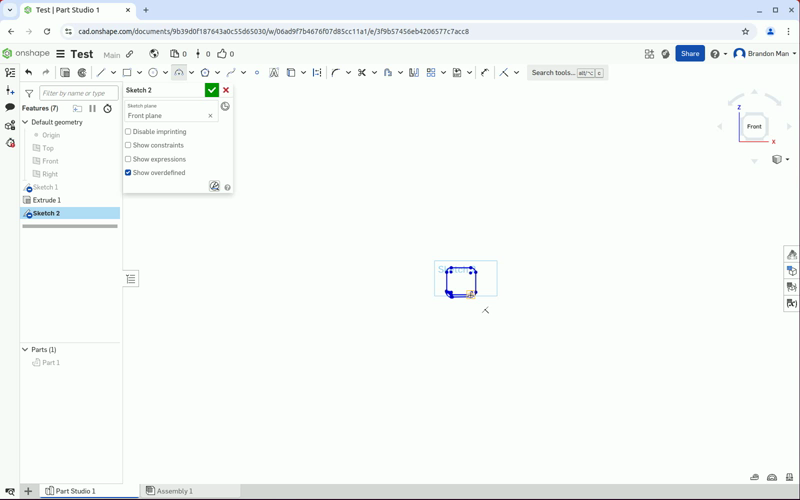
key_down(shift)
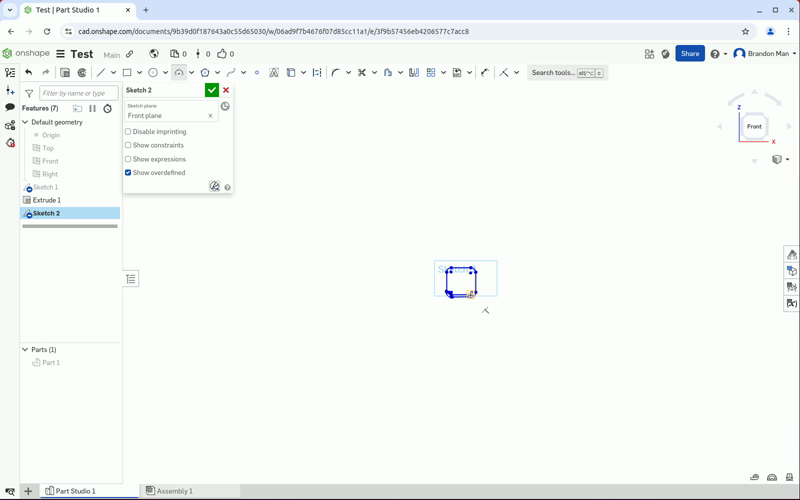
mouse_move(473, 292)
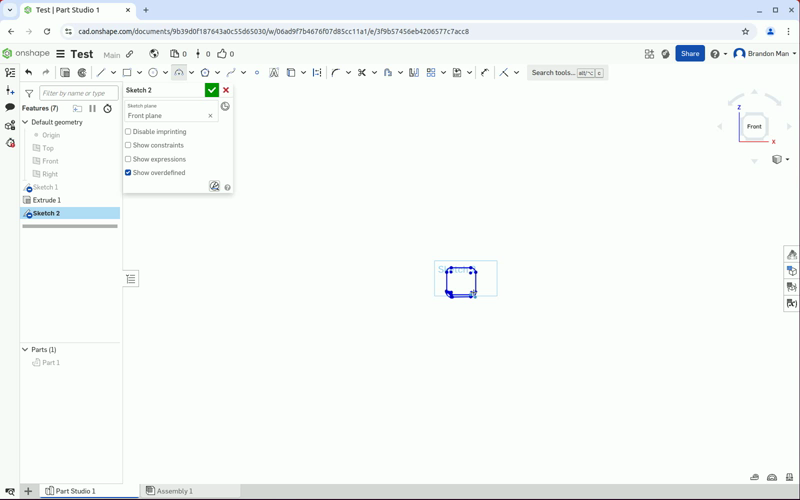
scroll(6)
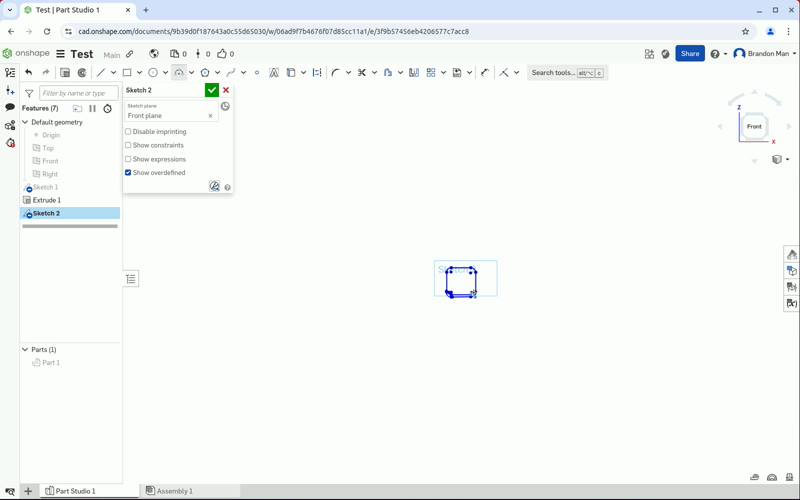
scroll(6)
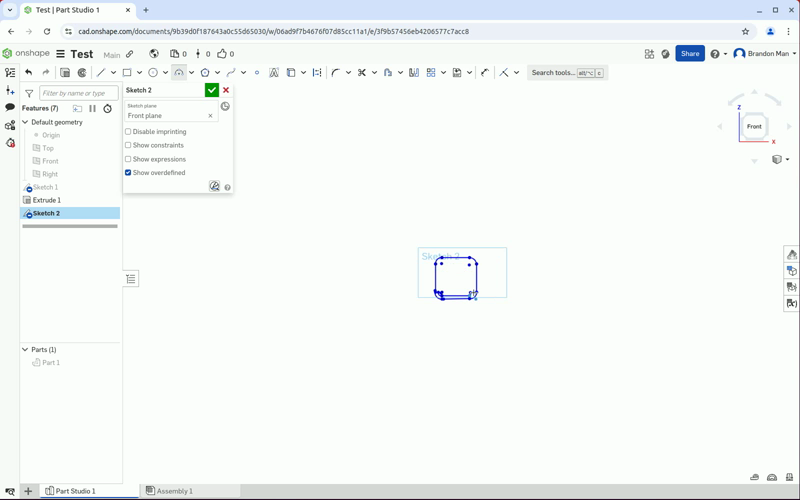
scroll(6)
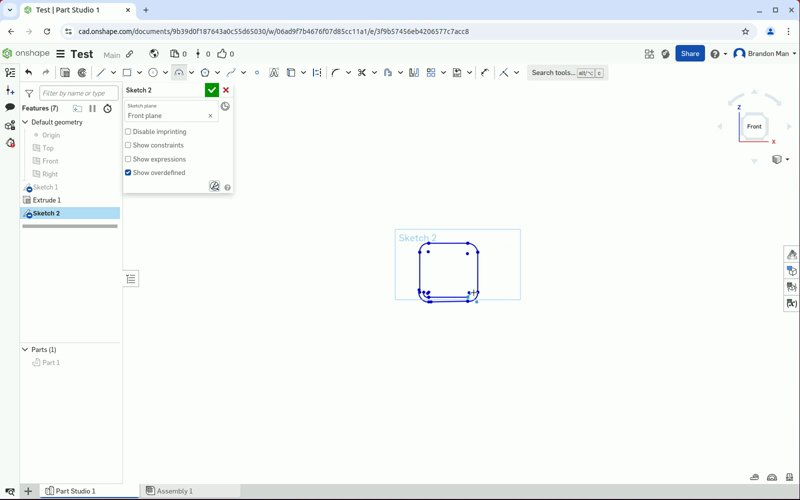
scroll(6)
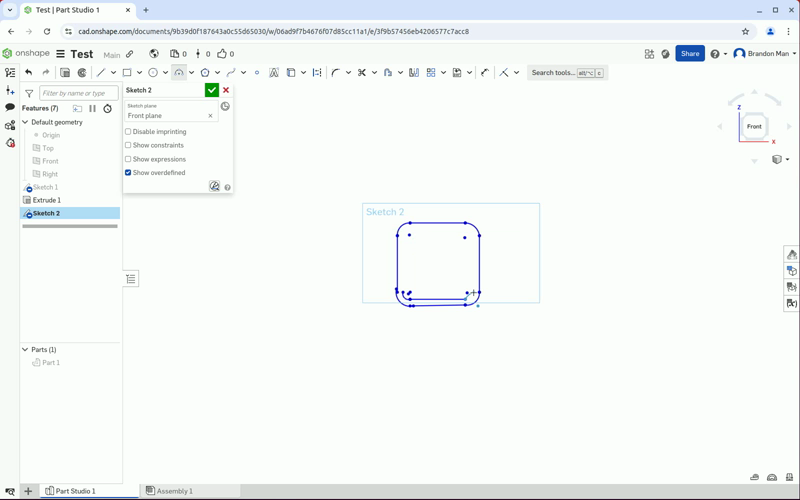
scroll(6)
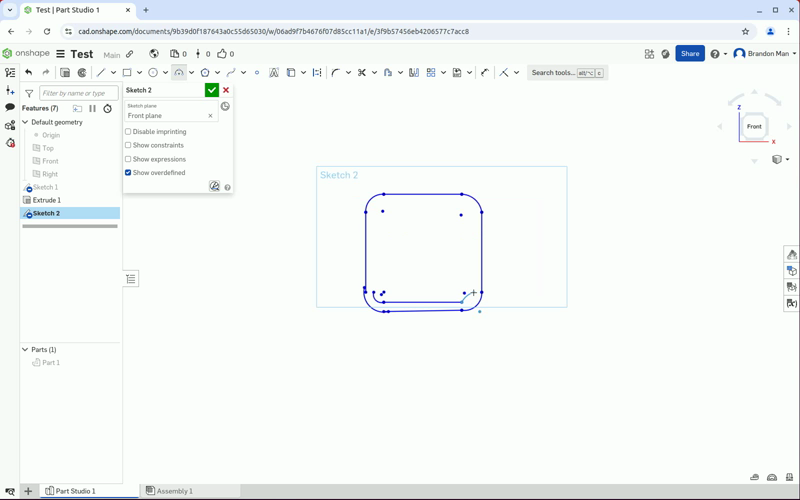
scroll(6)
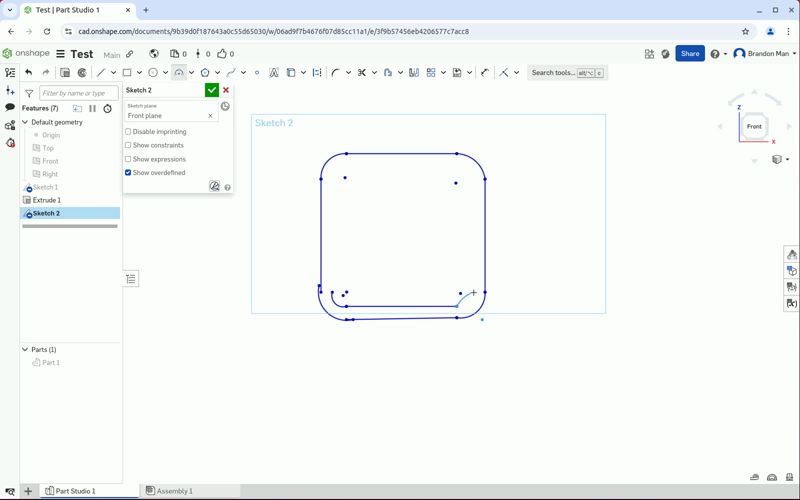
scroll(6)
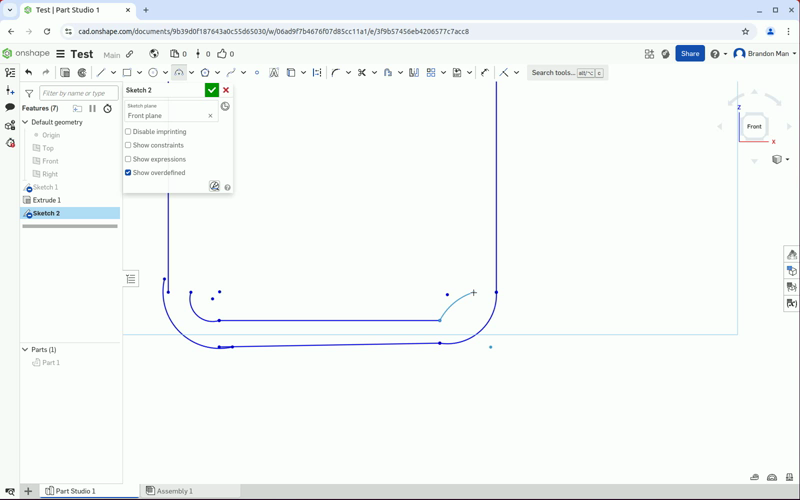
click(473, 292)
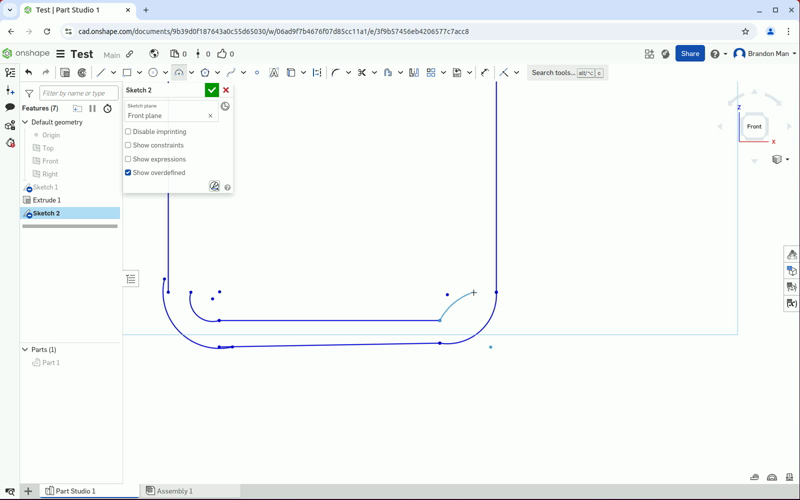
scroll(-6)
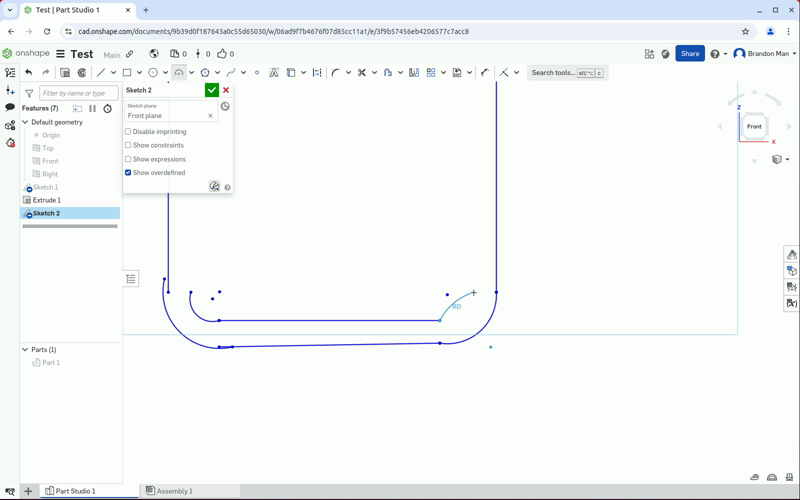
scroll(-6)
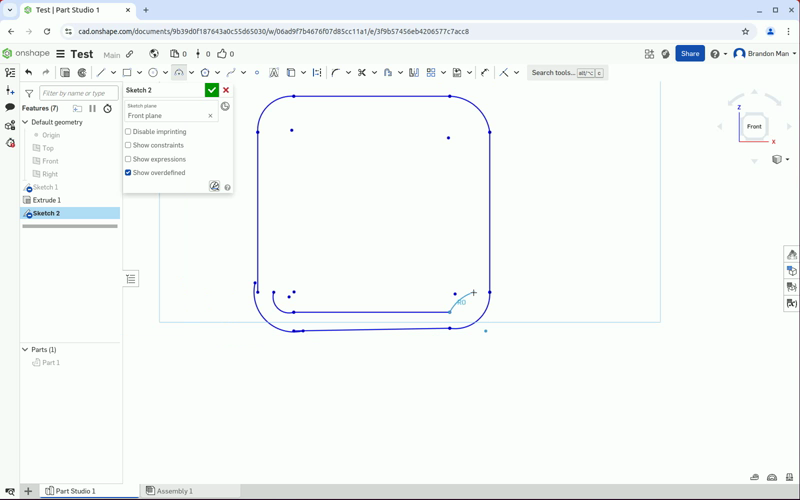
scroll(-6)
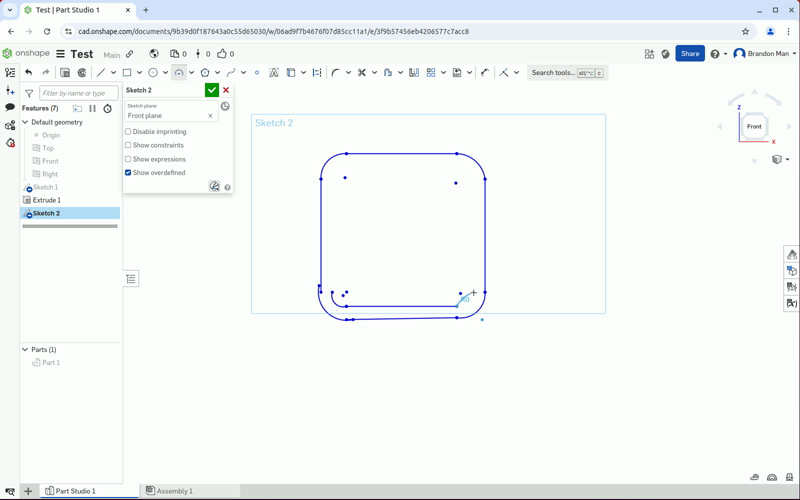
scroll(-6)
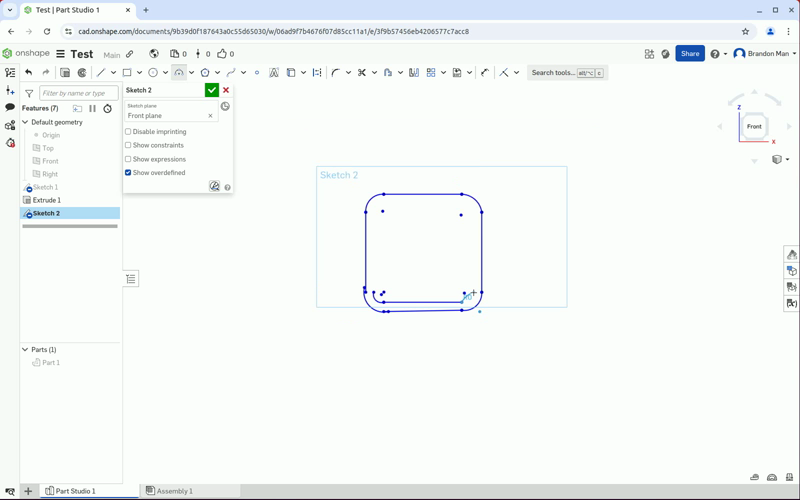
scroll(-6)
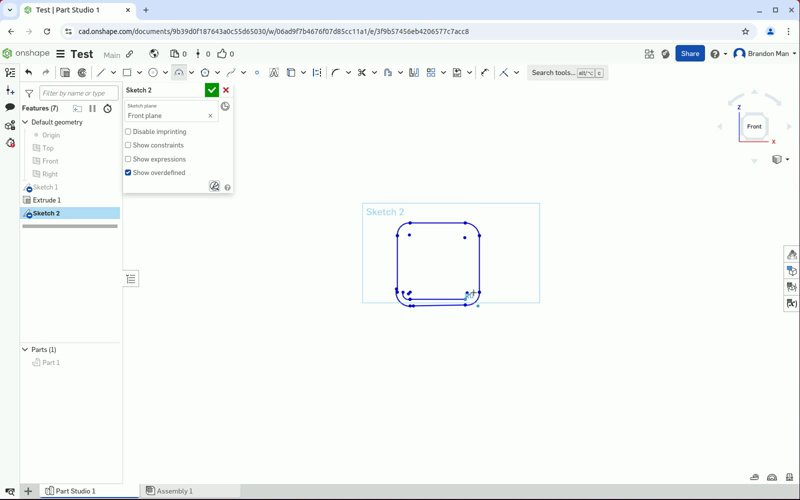
scroll(-6)
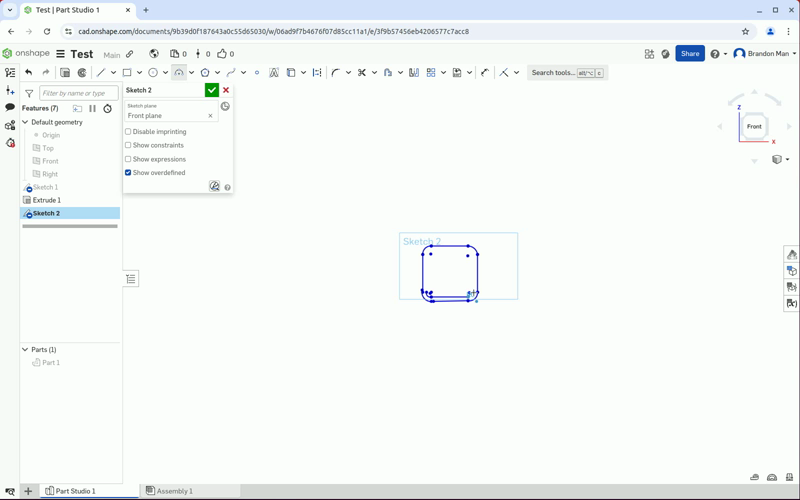
scroll(-6)
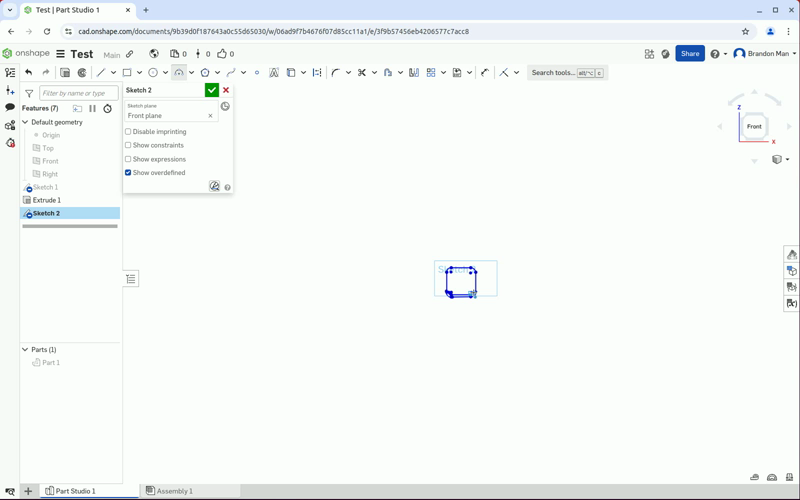
mouse_move(472, 294)
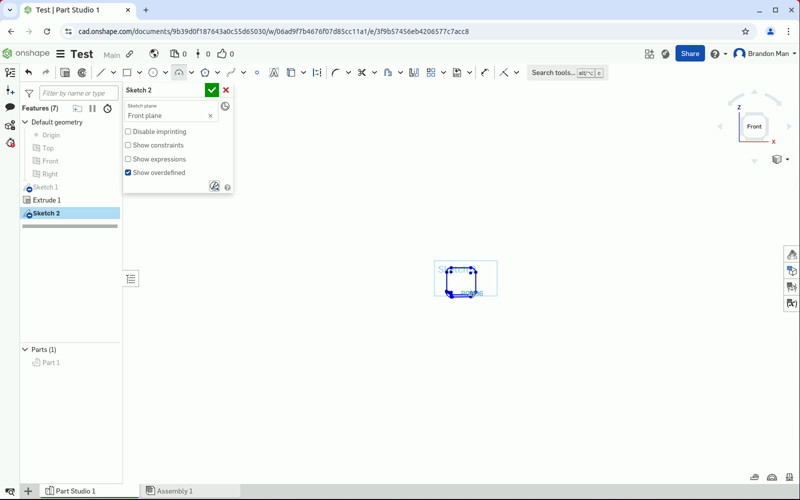
scroll(6)
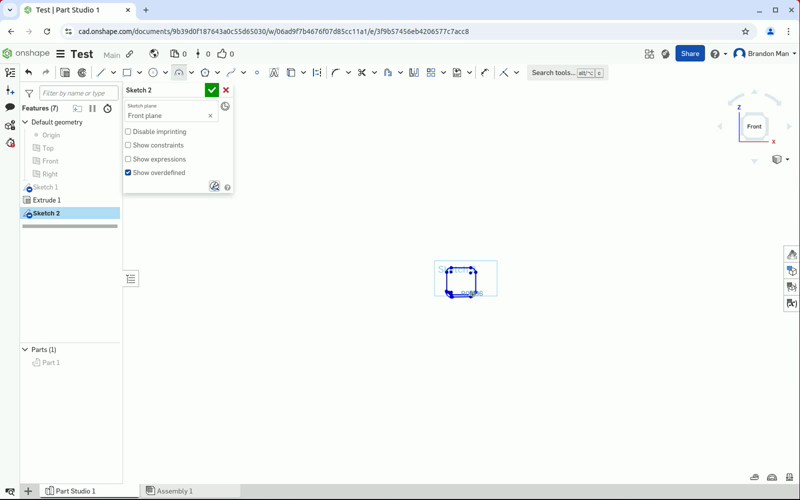
scroll(6)
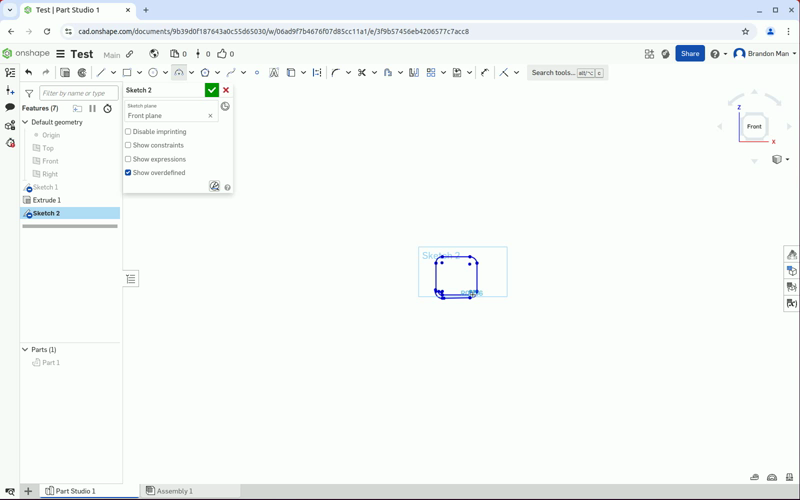
scroll(6)
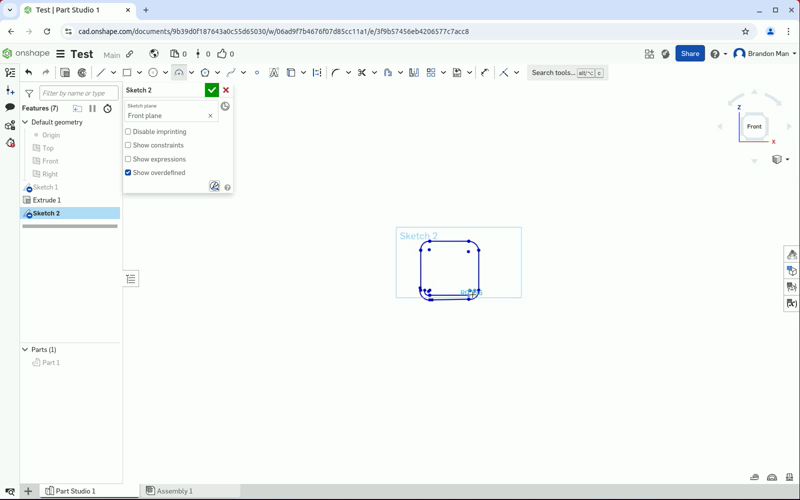
scroll(6)
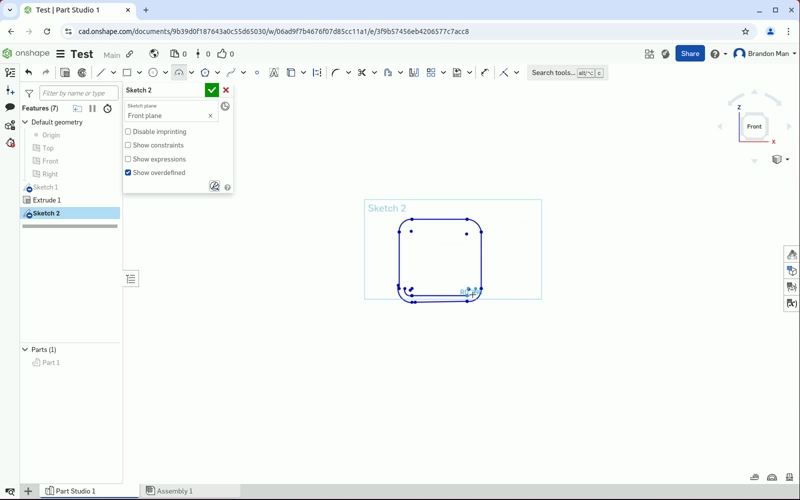
scroll(6)
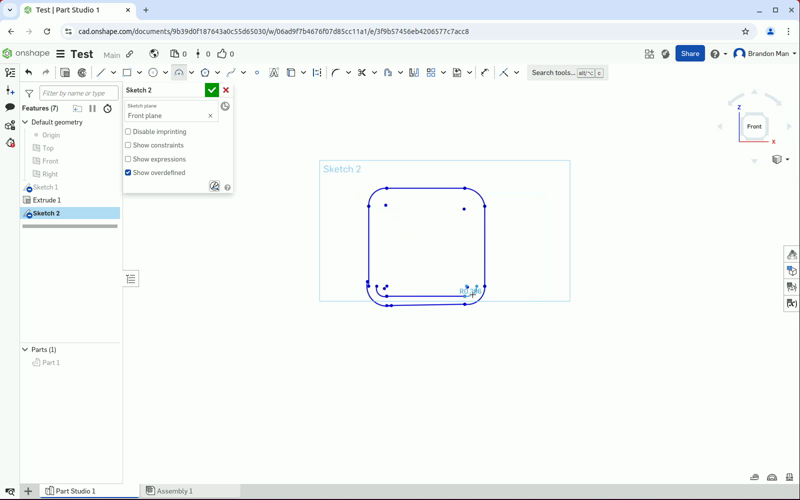
scroll(6)
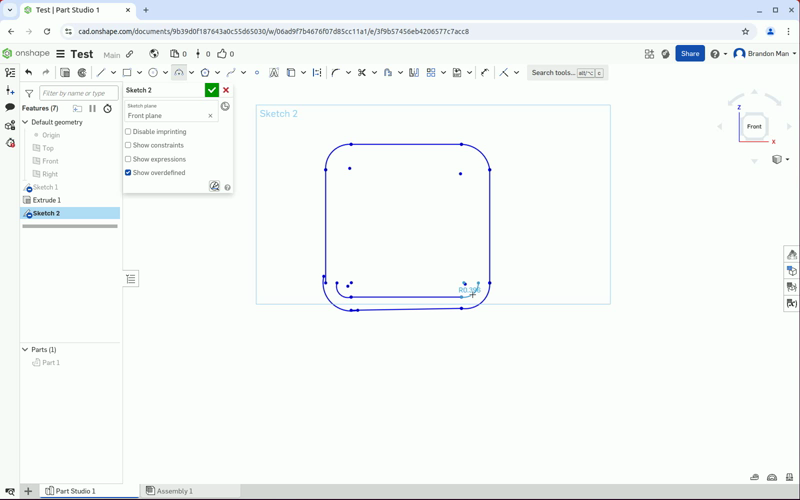
scroll(6)
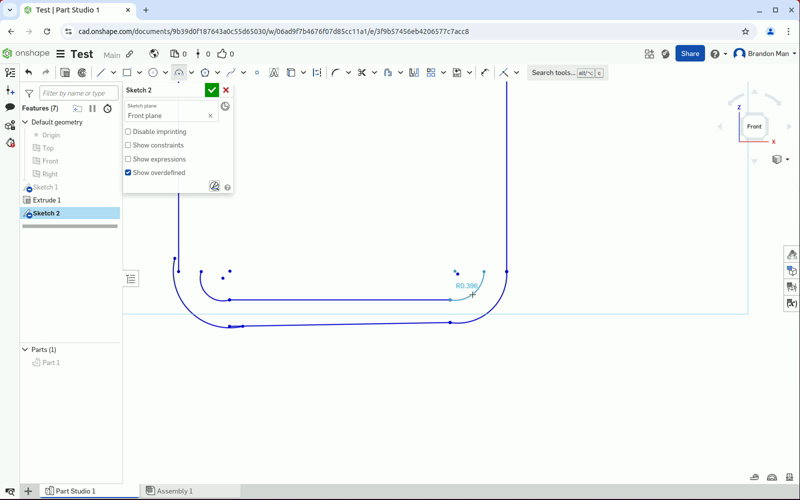
click(472, 294)
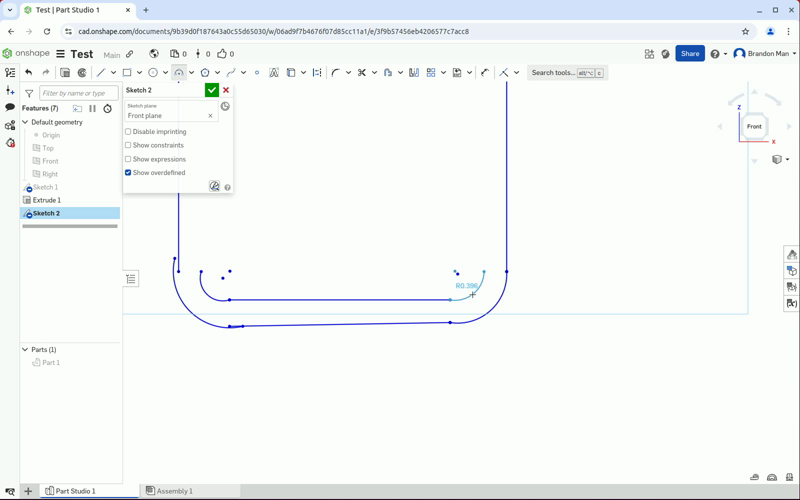
scroll(-6)
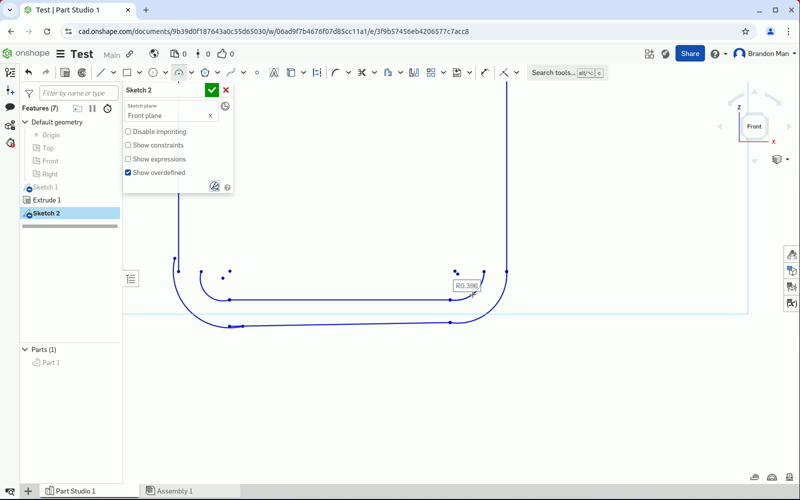
scroll(-6)
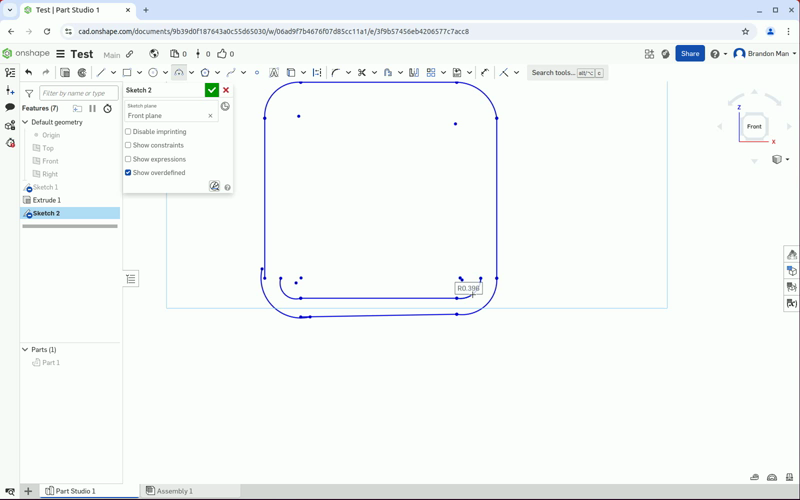
scroll(-6)
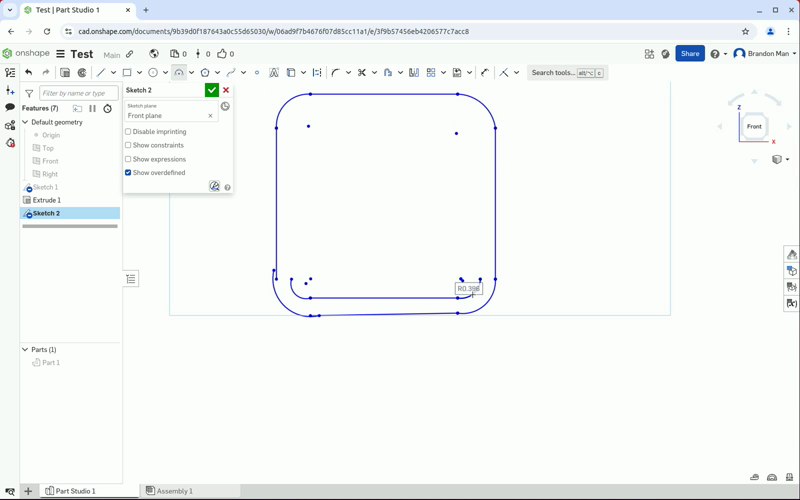
scroll(-6)
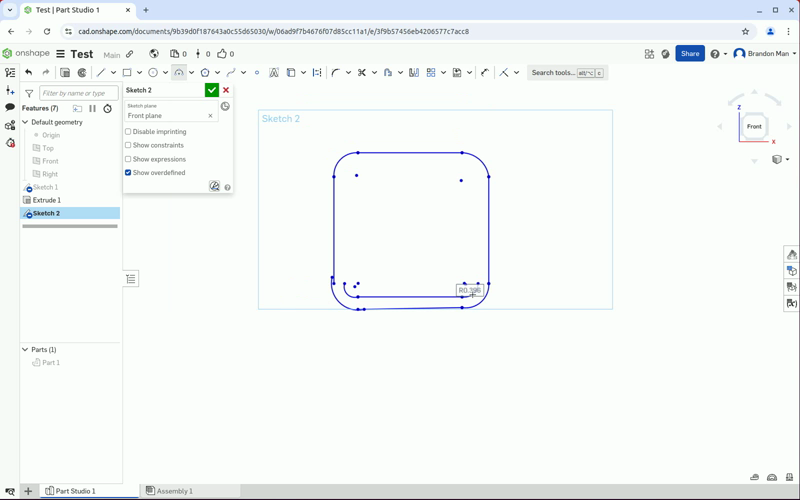
scroll(-6)
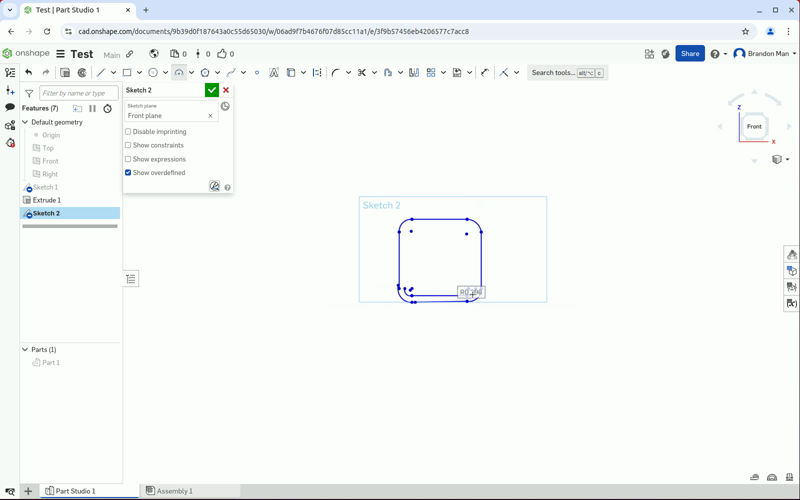
scroll(-6)
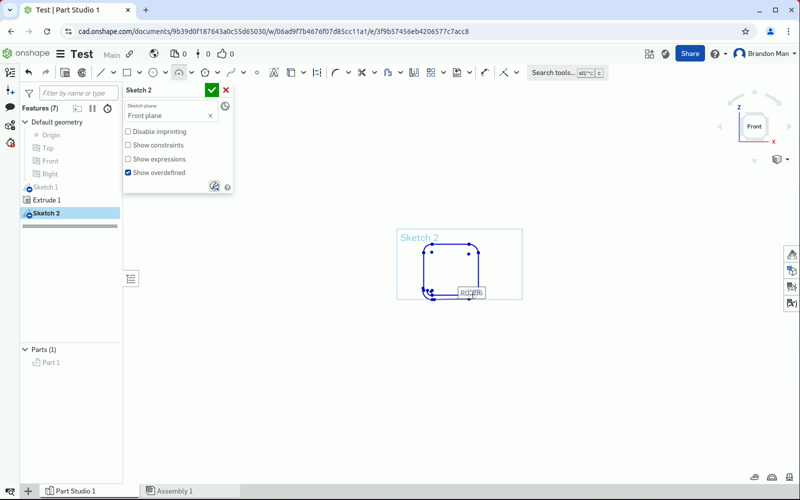
scroll(-6)
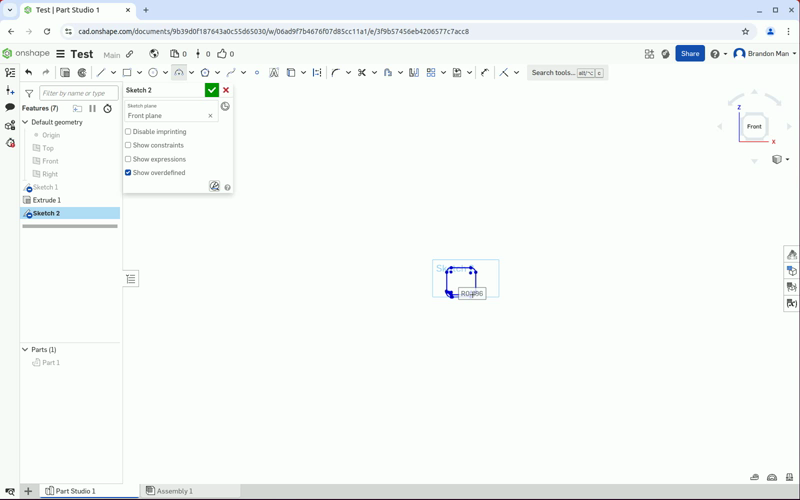
key_up(shift)
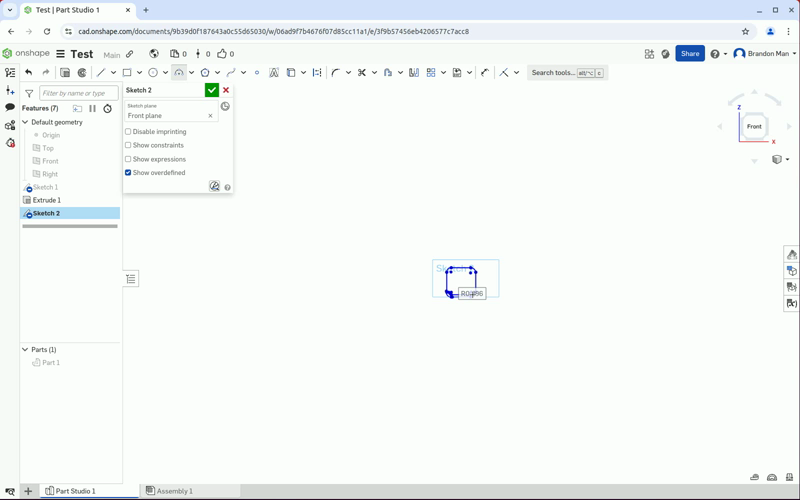
key(esc)
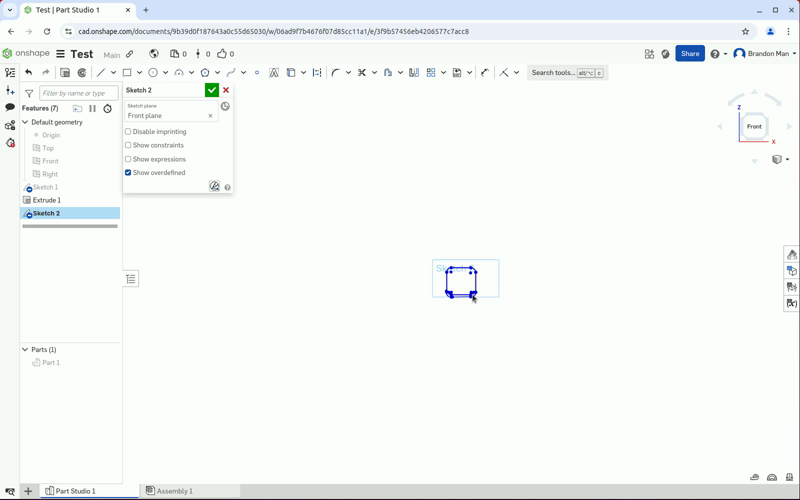
key(l)
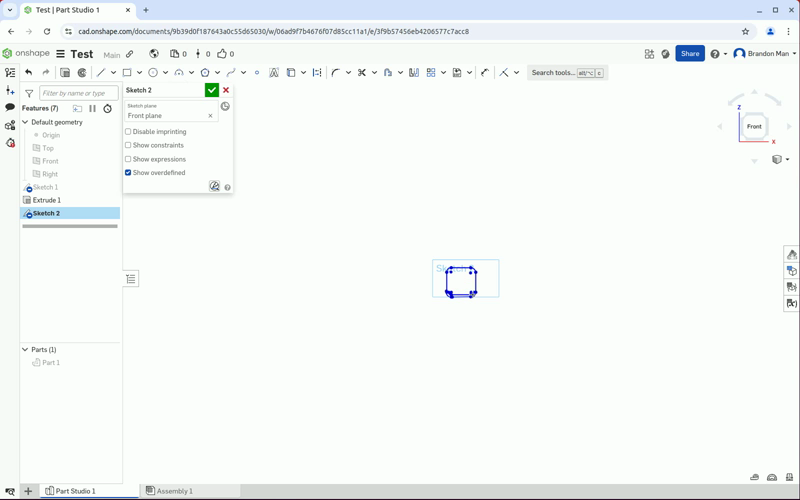
mouse_move(473, 292)
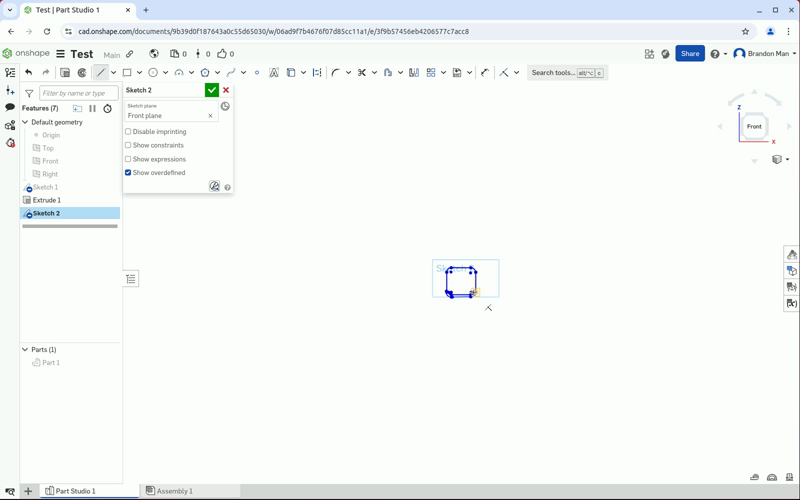
scroll(6)
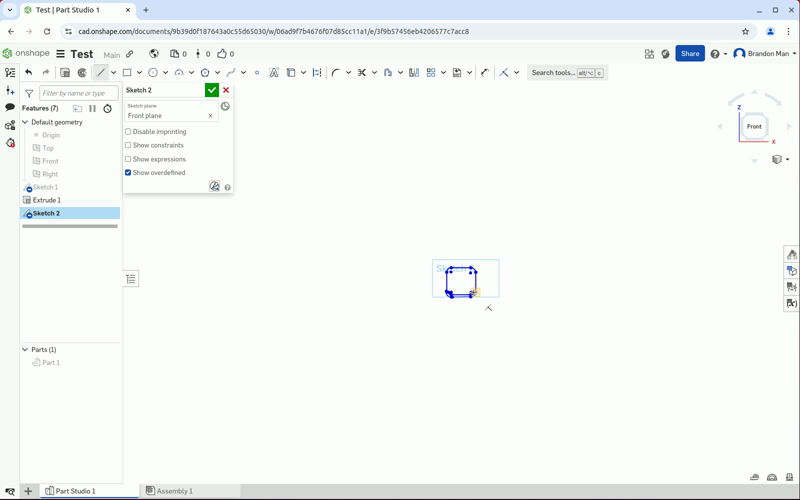
scroll(6)
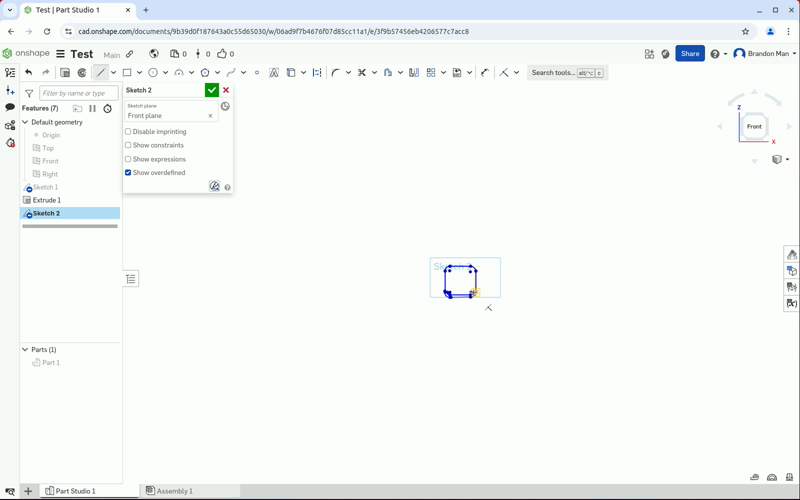
scroll(6)
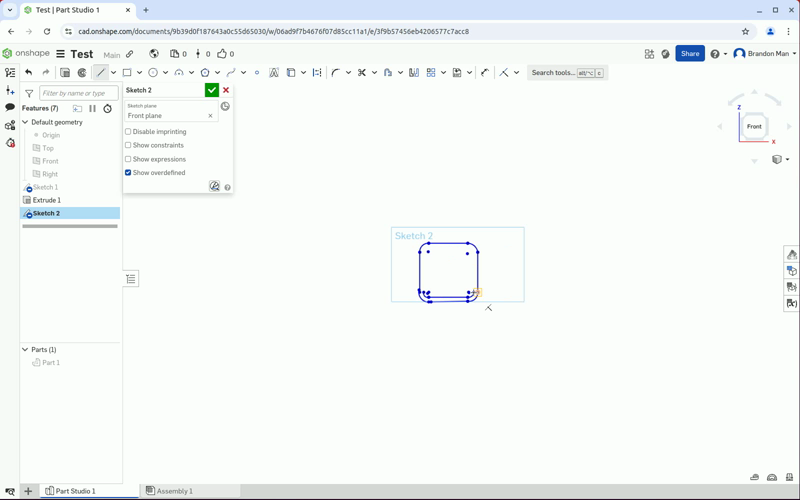
scroll(6)
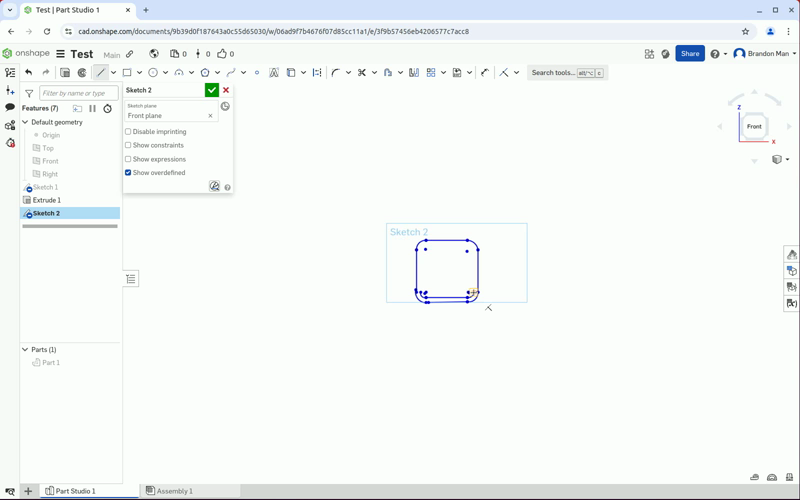
scroll(6)
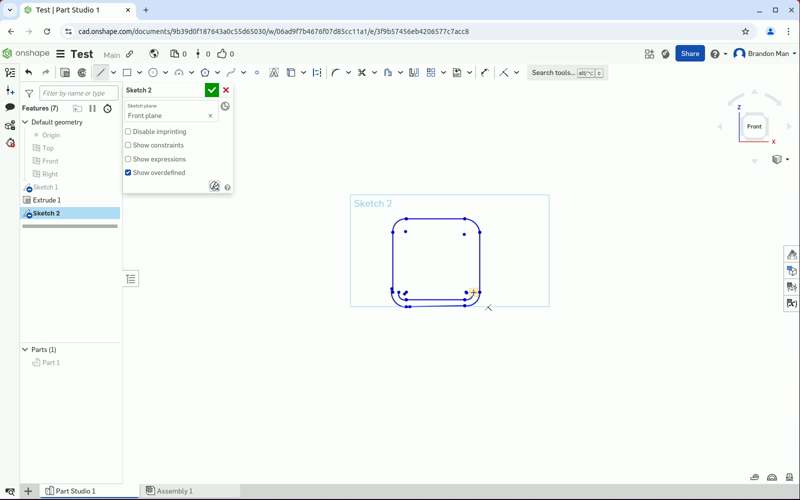
scroll(6)
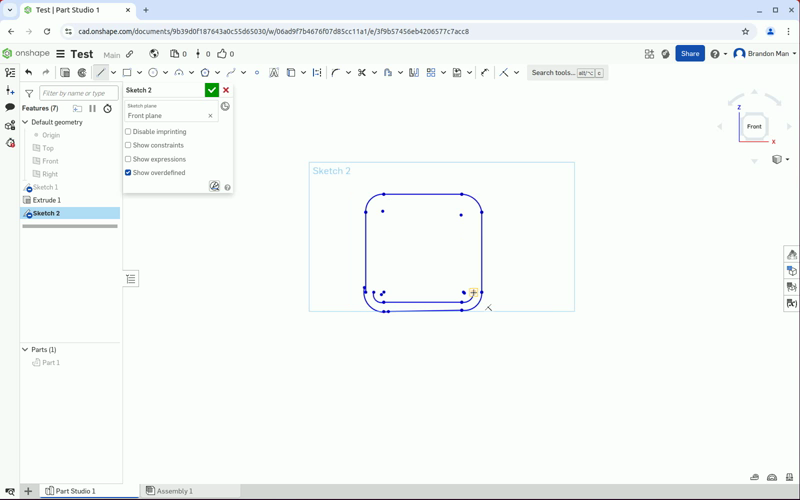
scroll(6)
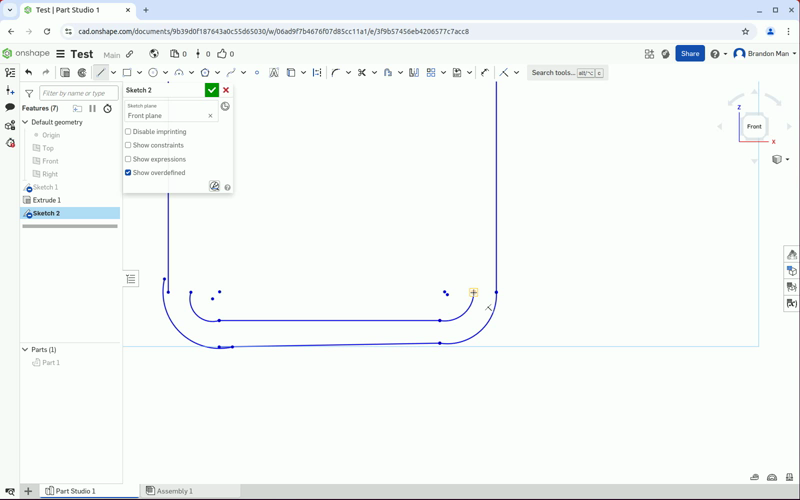
click(473, 292)
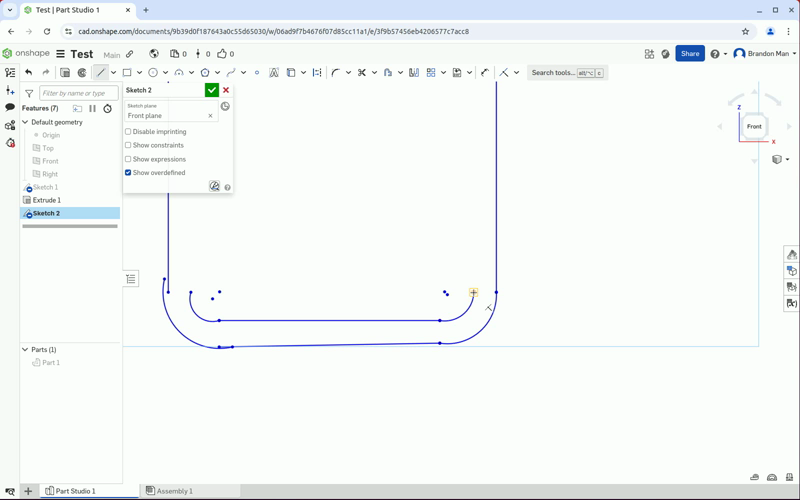
scroll(-6)
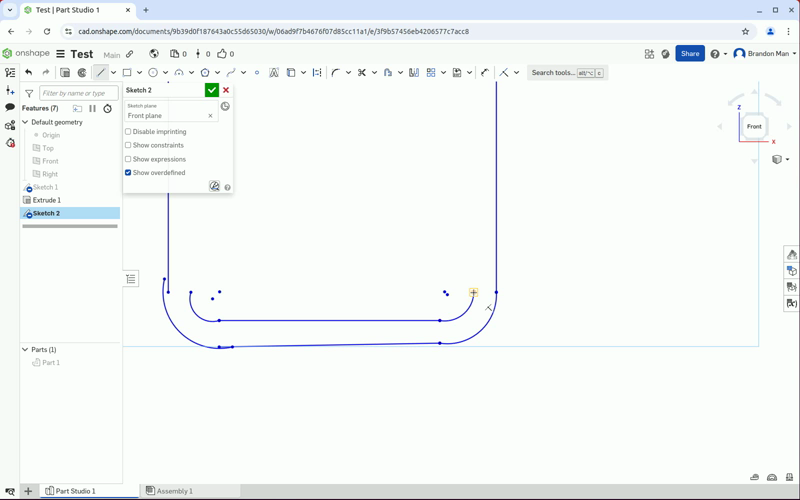
scroll(-6)
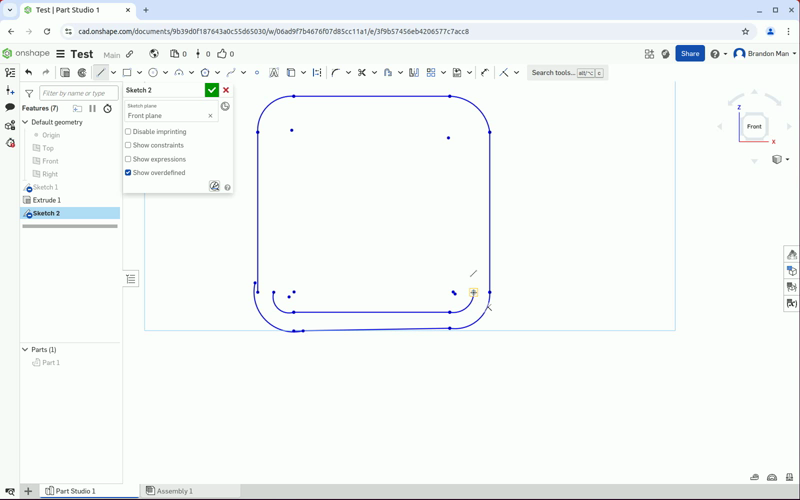
scroll(-6)
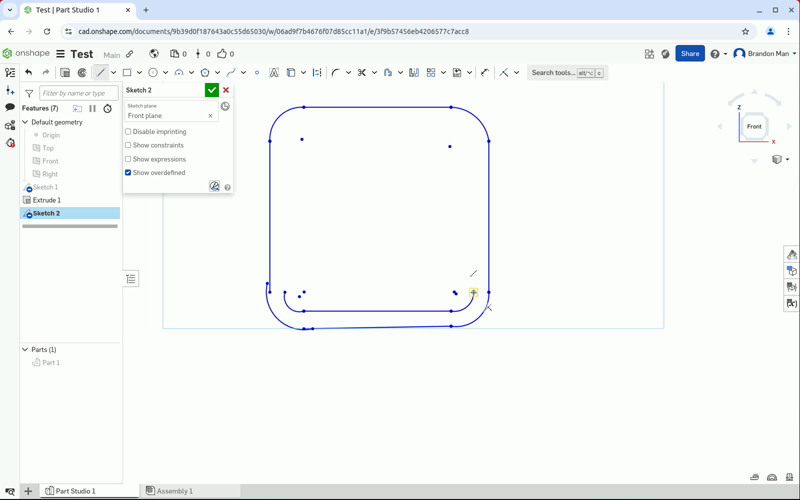
scroll(-6)
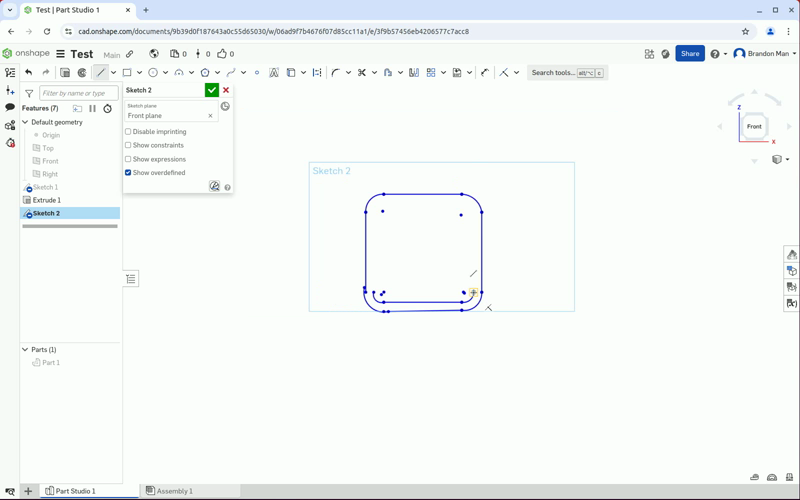
scroll(-6)
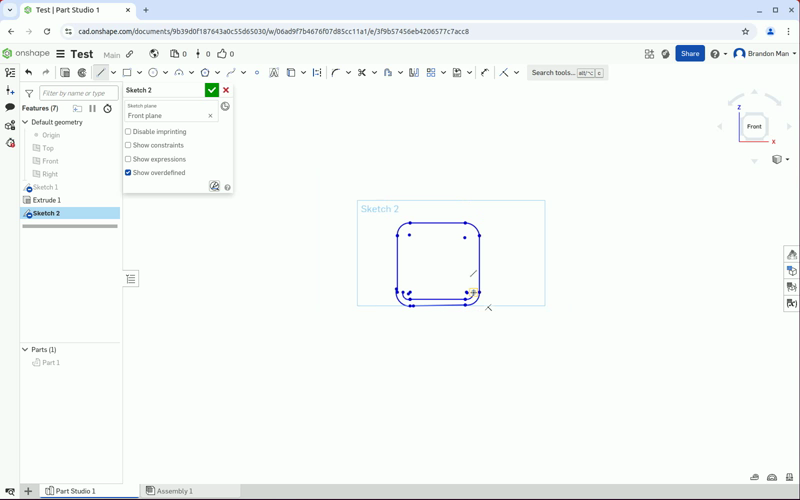
scroll(-6)
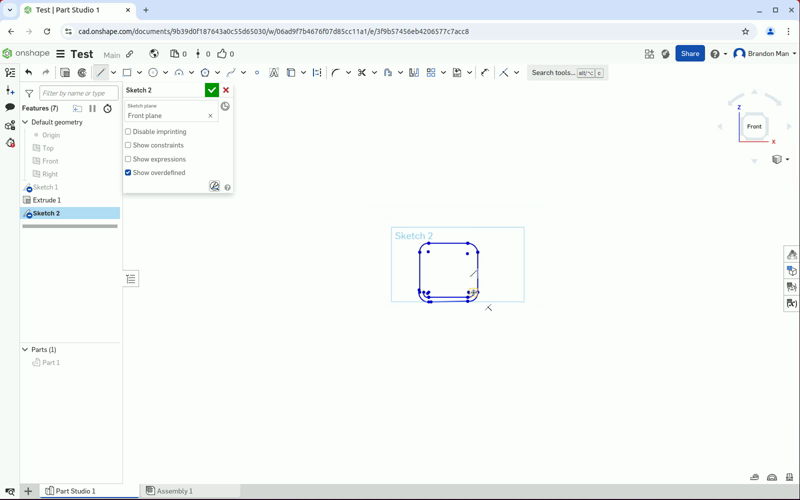
scroll(-6)
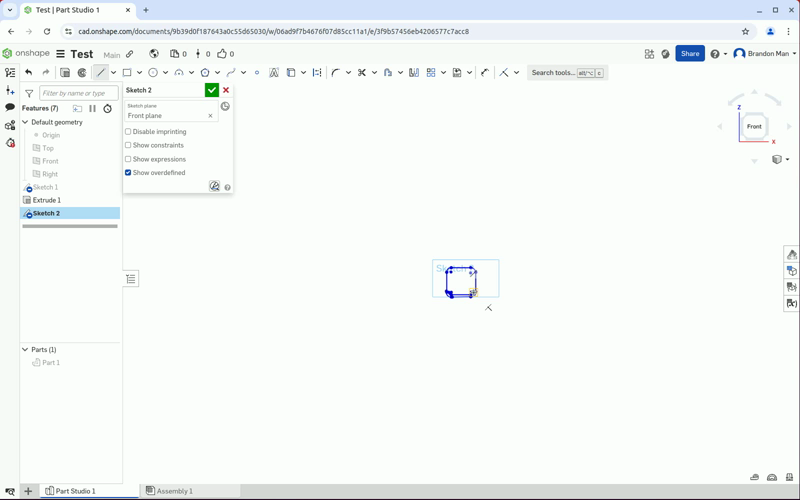
key_down(shift)
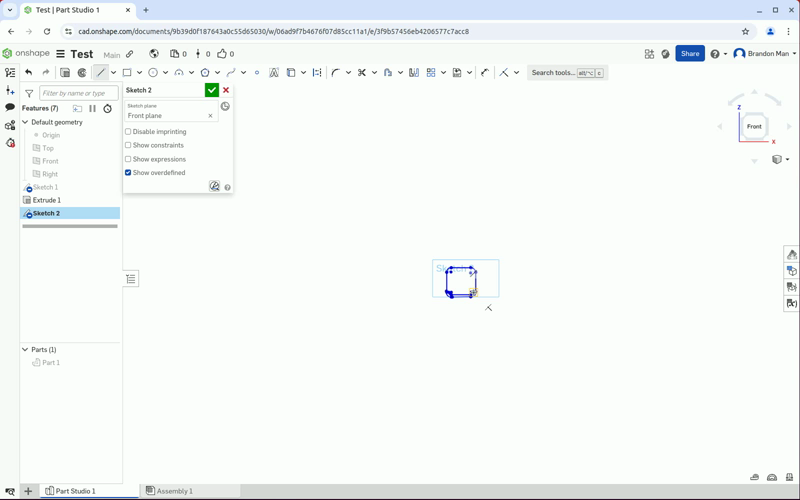
mouse_move(503, 292)
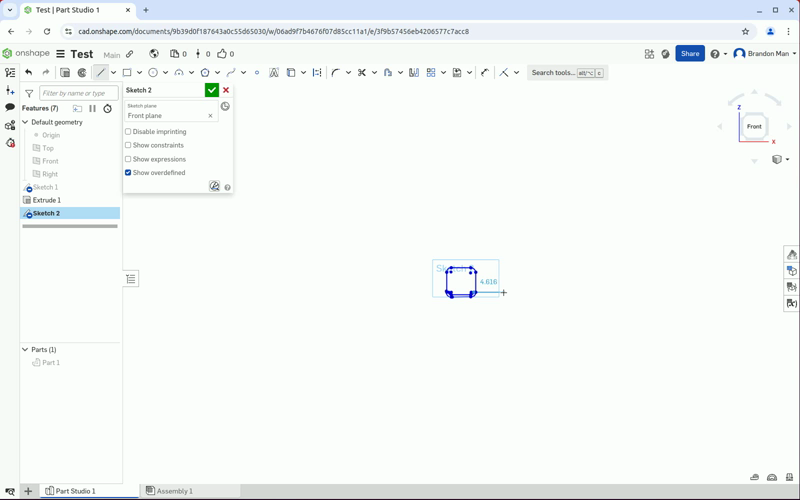
mouse_move(473, 272)
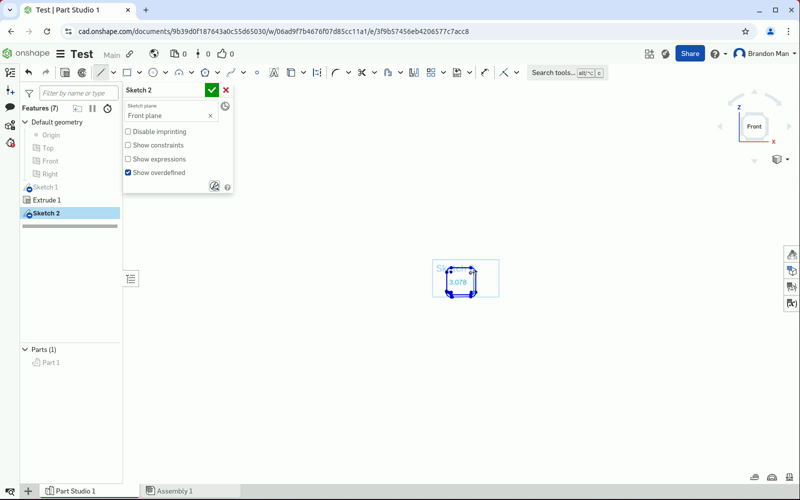
scroll(6)
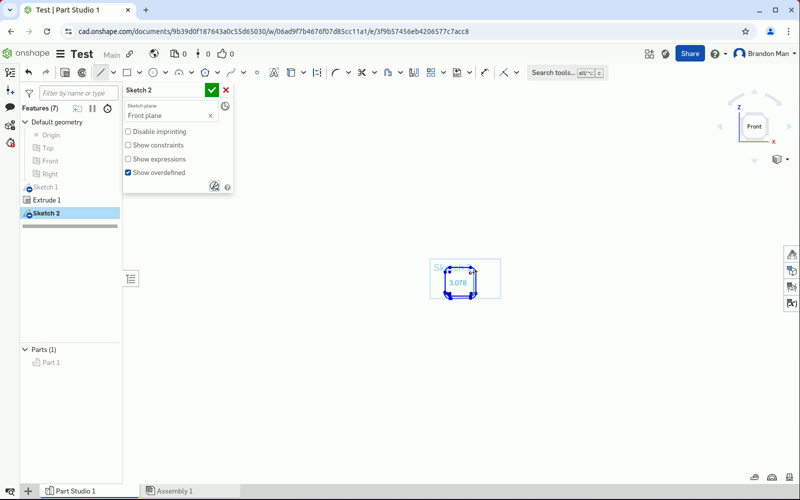
scroll(6)
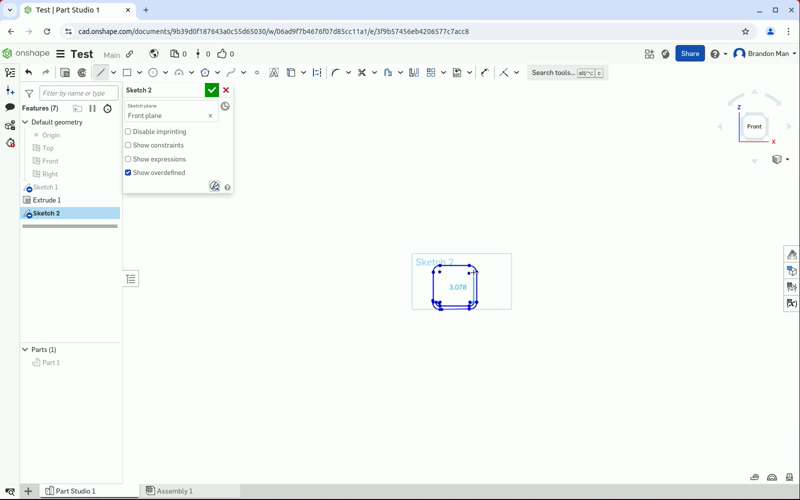
scroll(6)
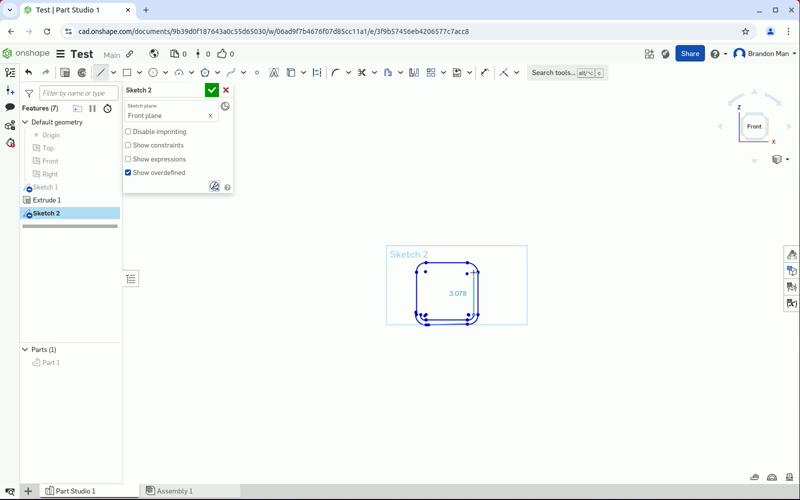
scroll(6)
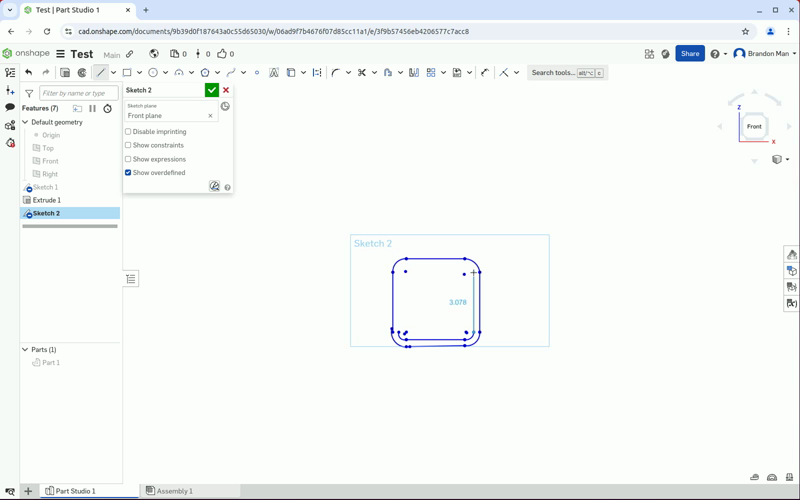
scroll(6)
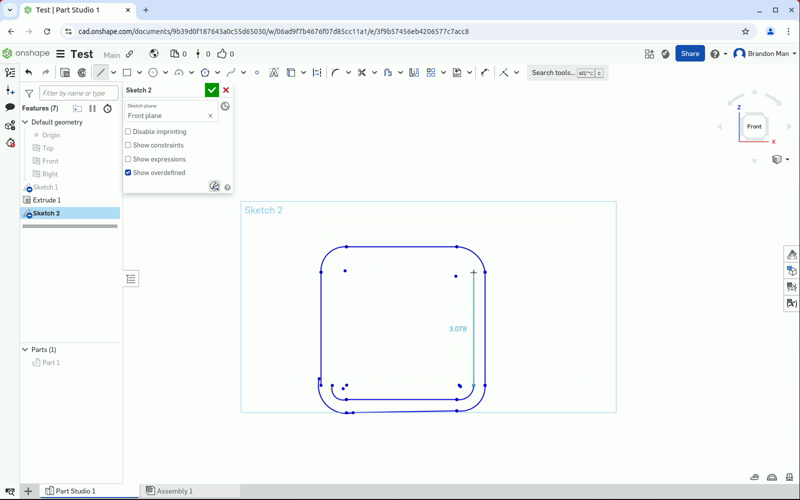
scroll(6)
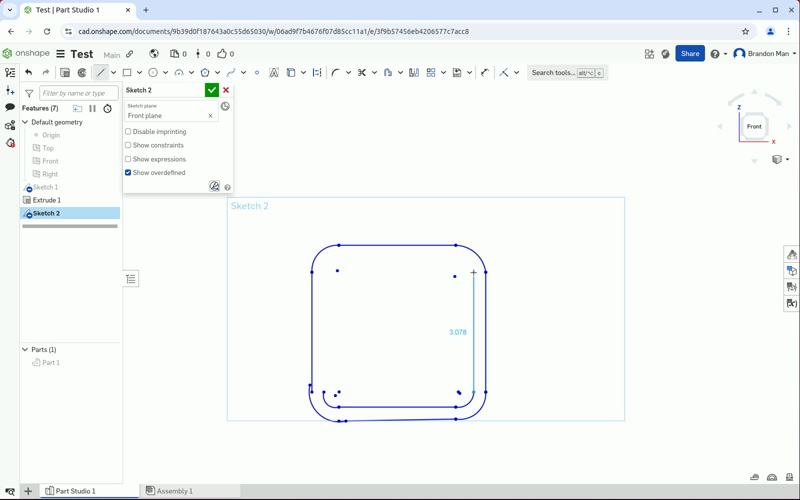
scroll(6)
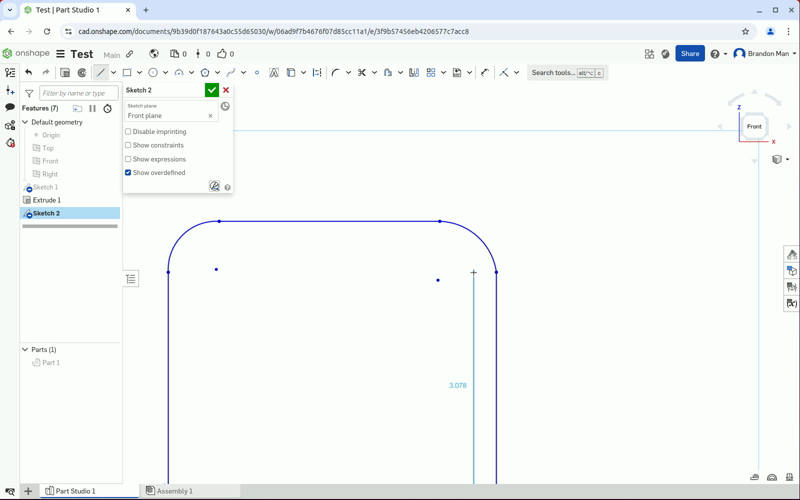
click(473, 272)
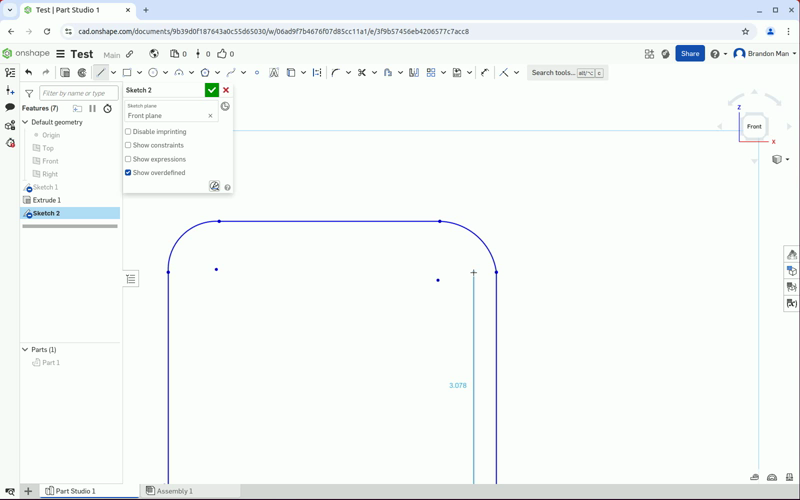
scroll(-6)
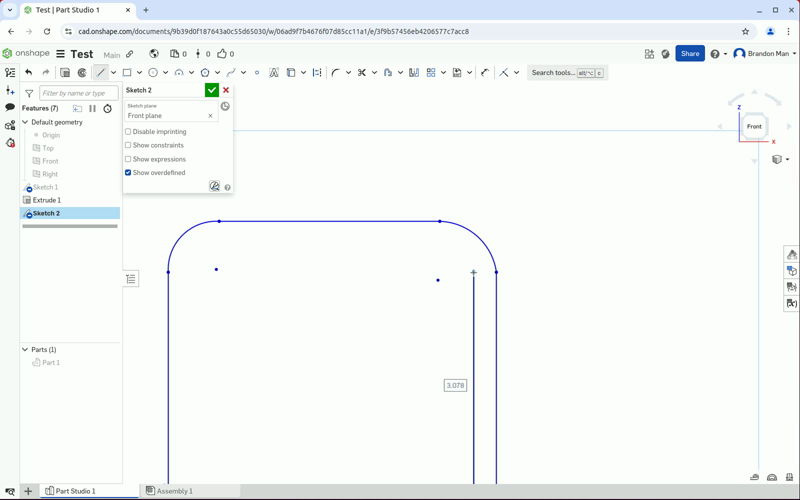
scroll(-6)
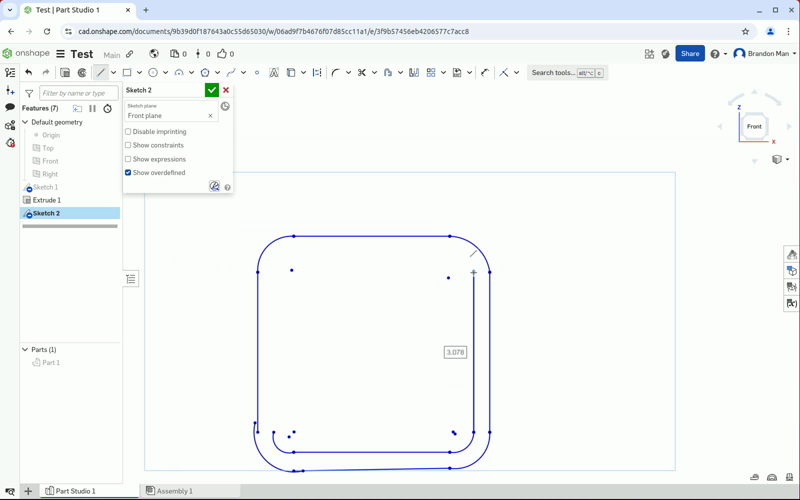
scroll(-6)
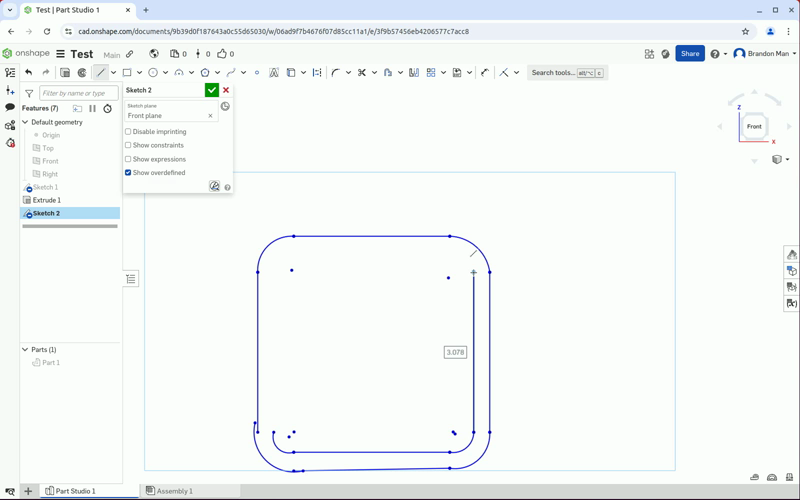
scroll(-6)
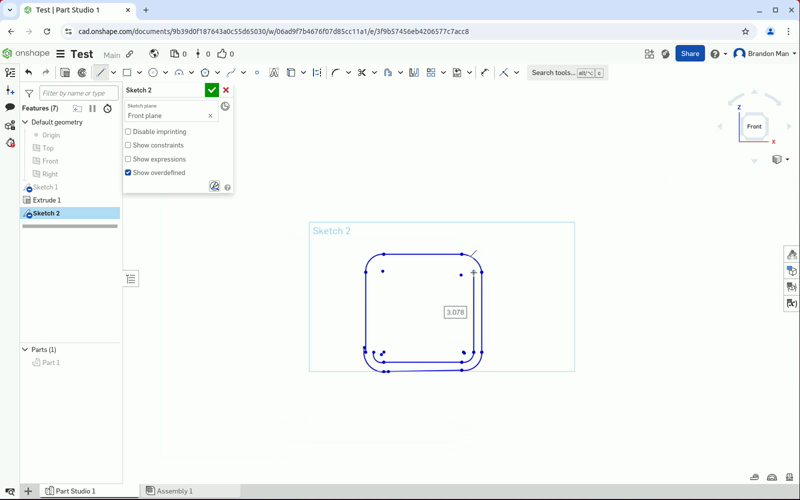
scroll(-6)
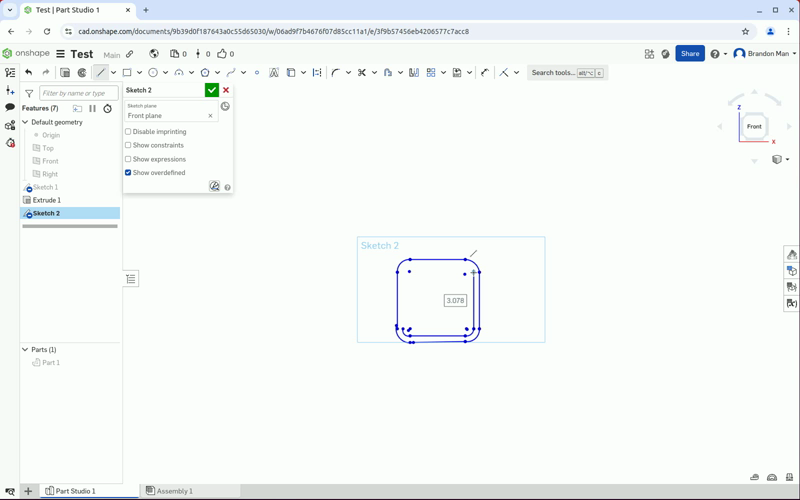
scroll(-6)
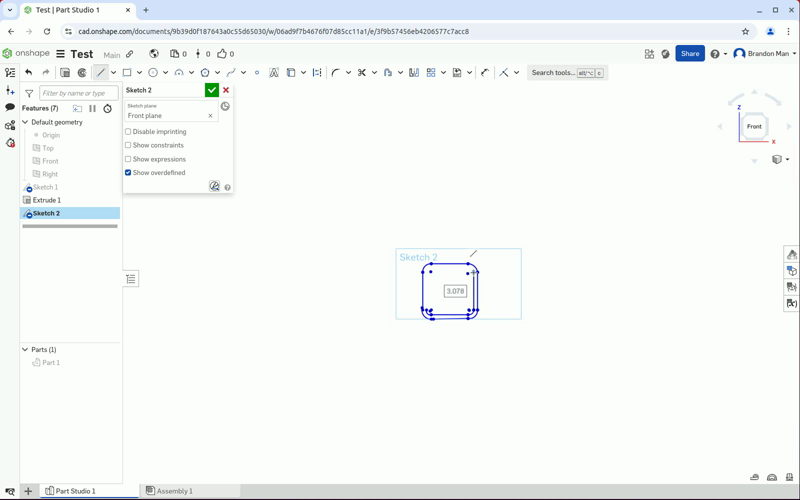
scroll(-6)
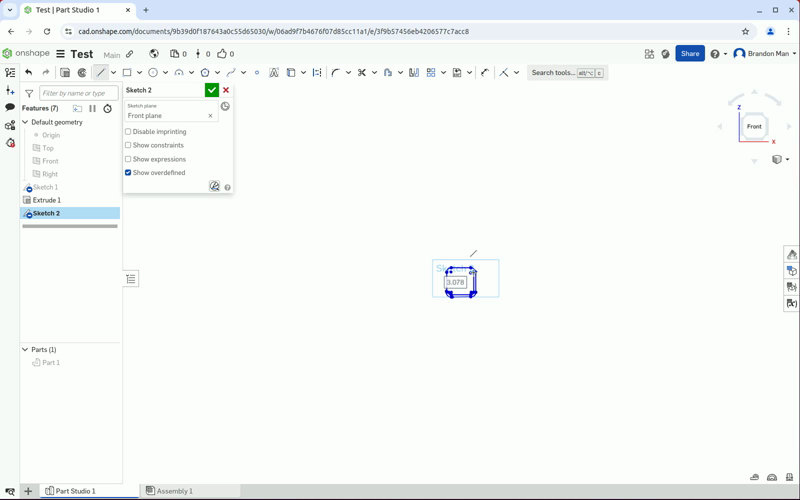
key_up(shift)
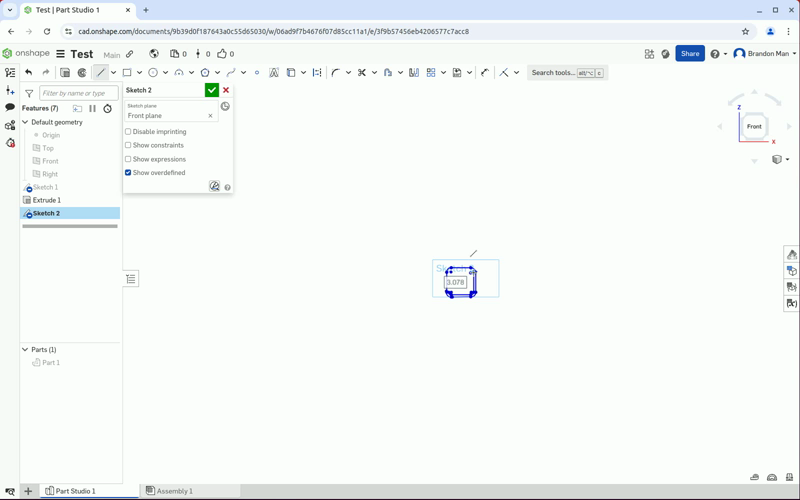
key(esc)
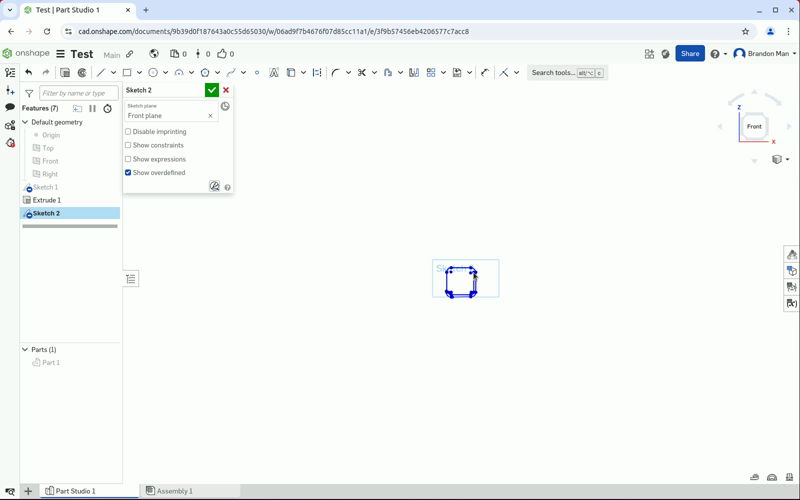
key(a)
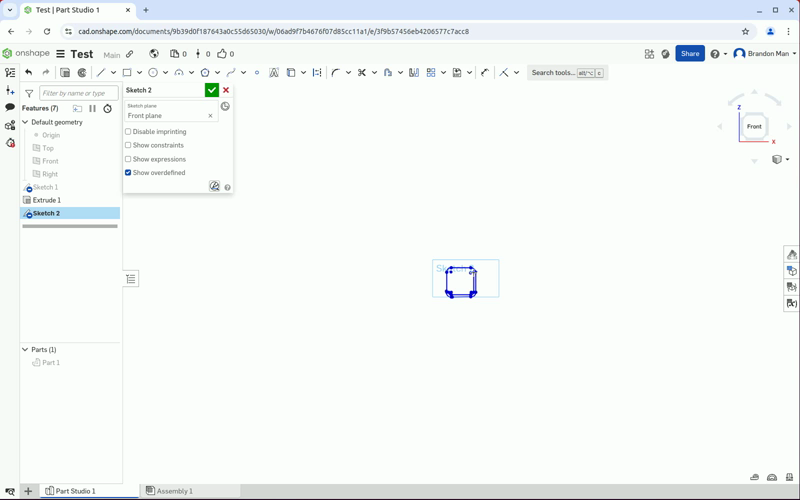
mouse_move(473, 272)
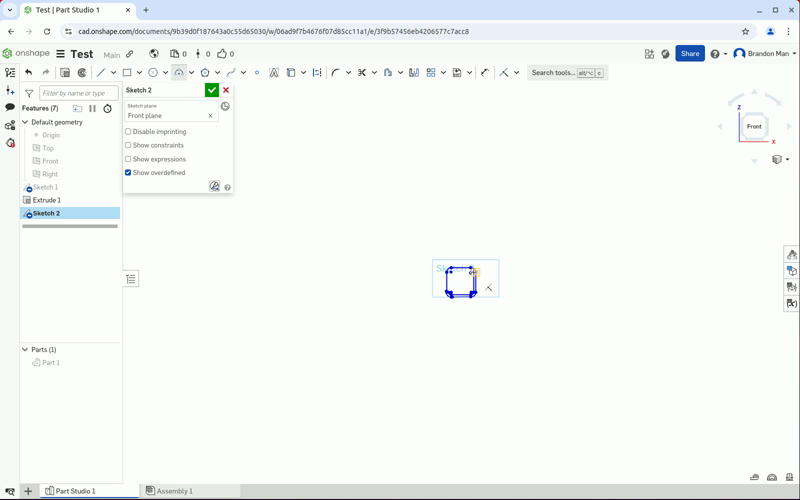
scroll(6)
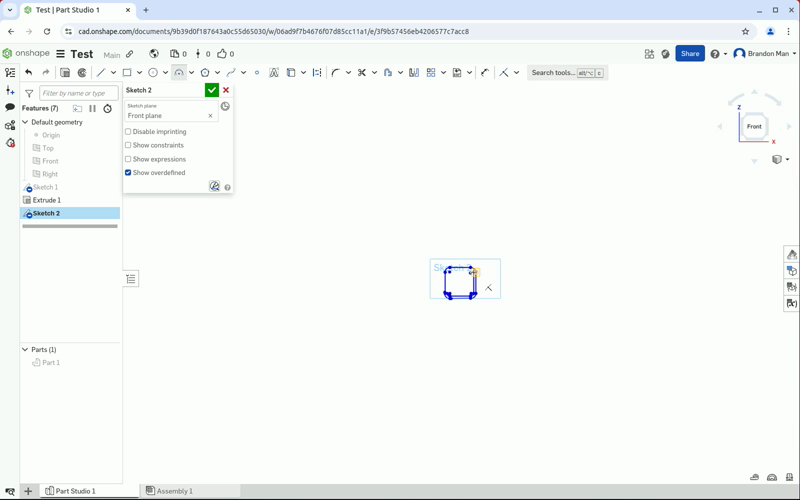
scroll(6)
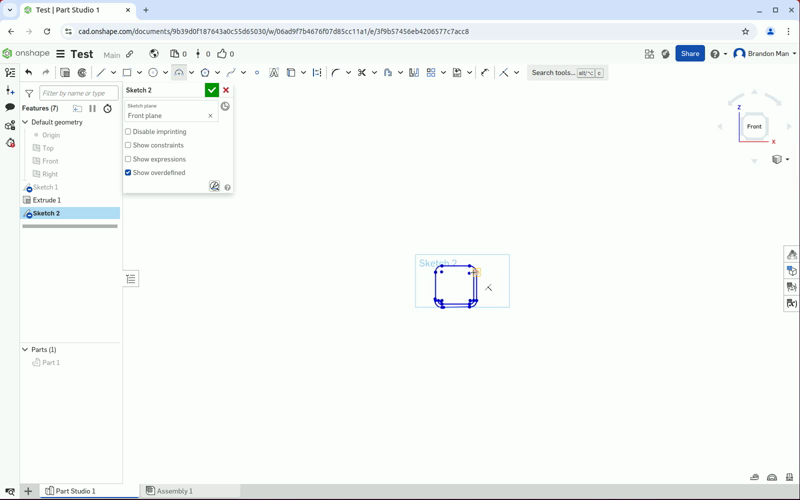
scroll(6)
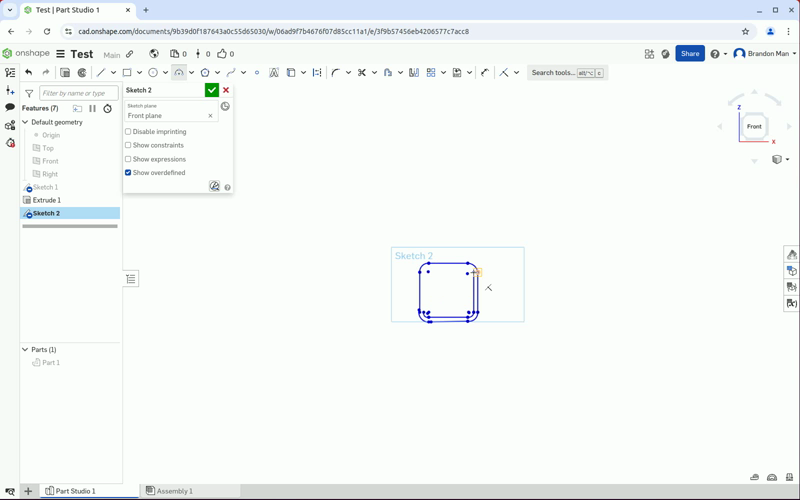
scroll(6)
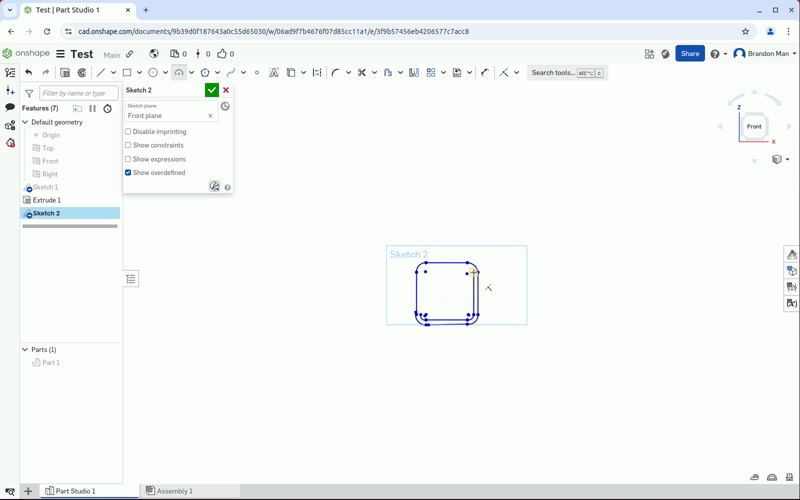
scroll(6)
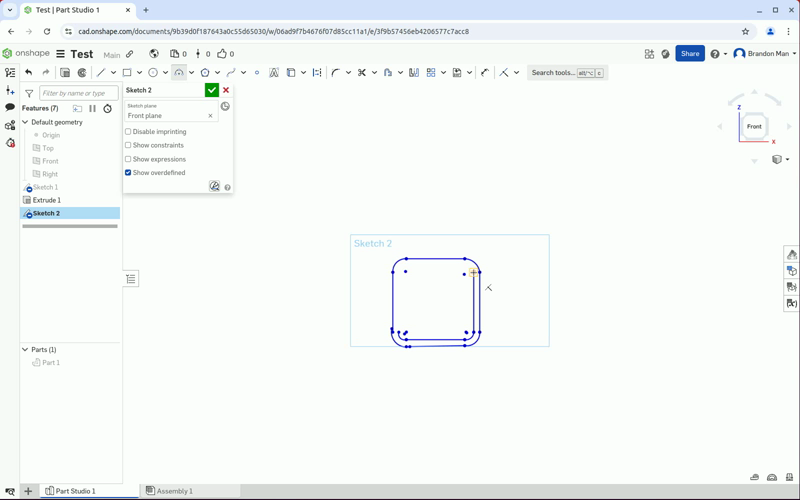
scroll(6)
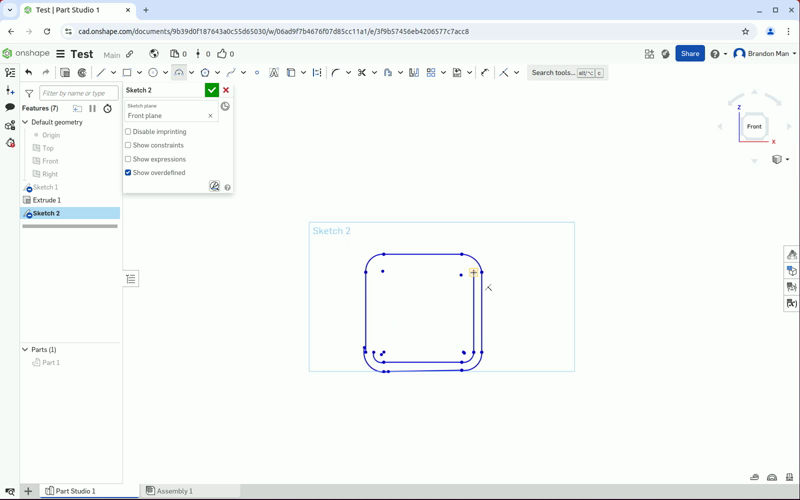
scroll(6)
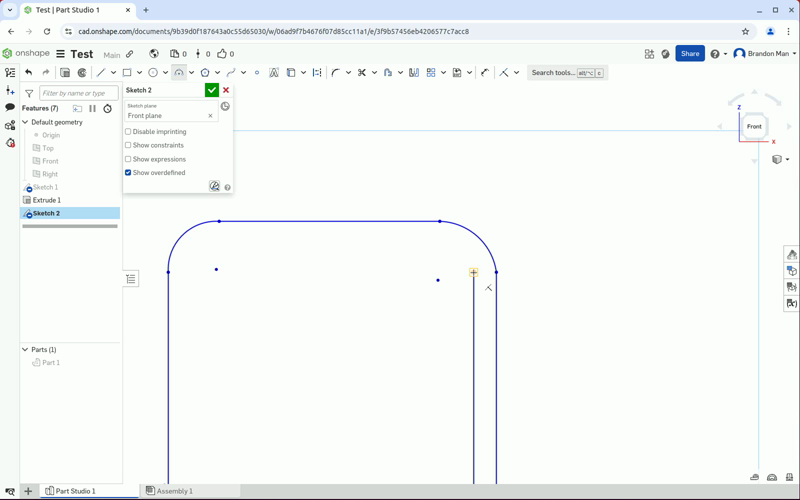
click(473, 272)
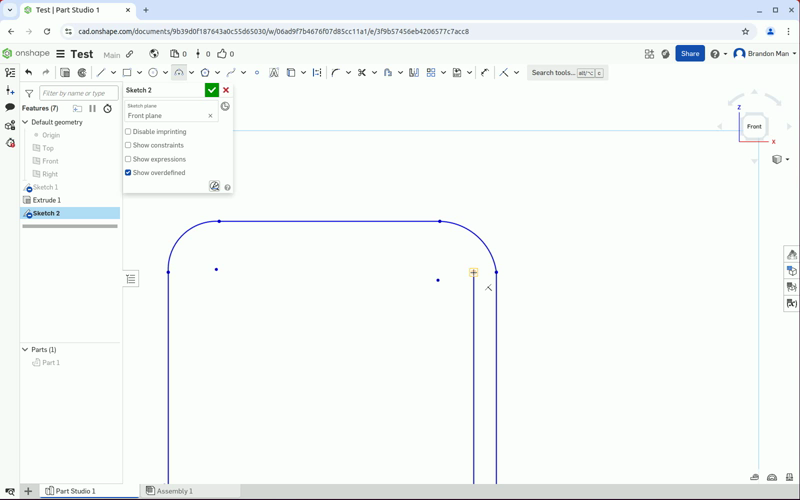
scroll(-6)
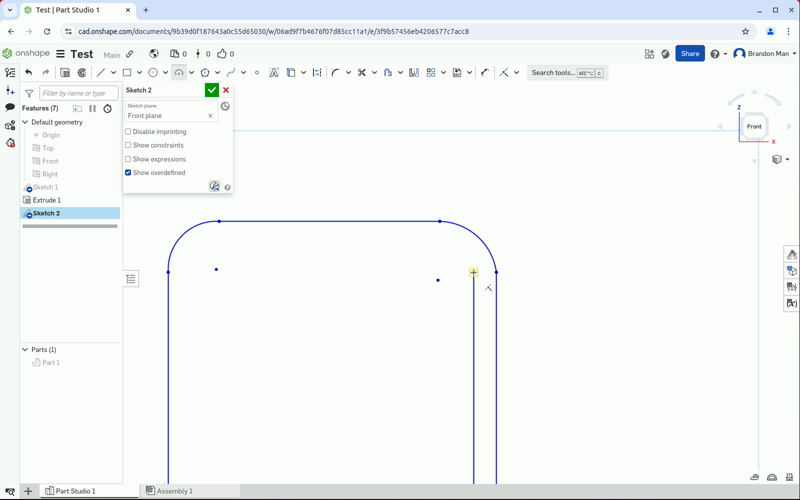
scroll(-6)
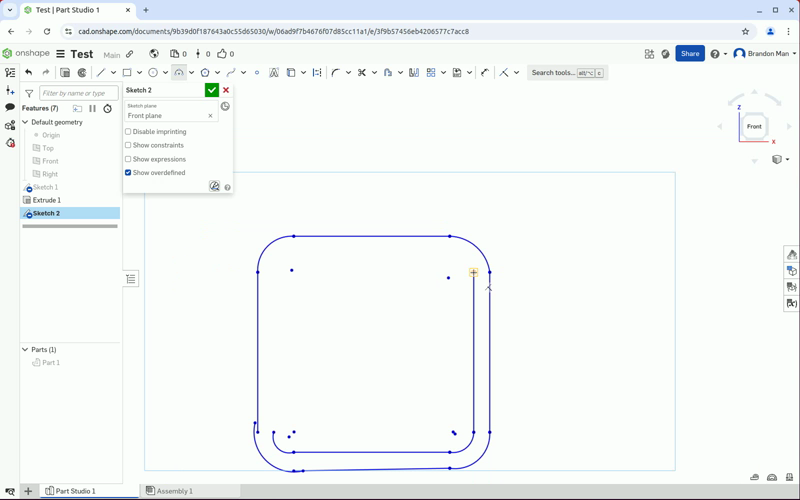
scroll(-6)
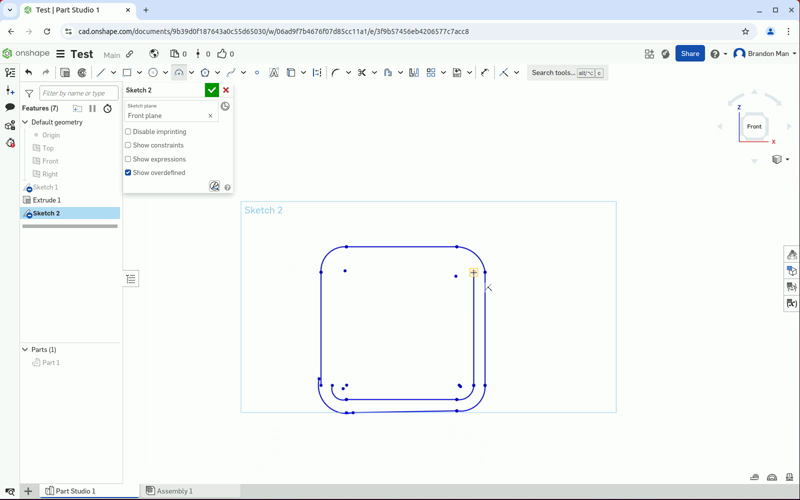
scroll(-6)
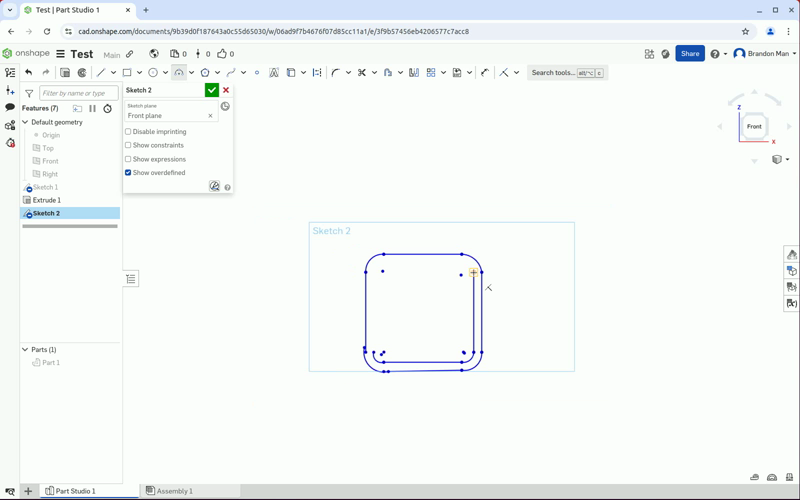
scroll(-6)
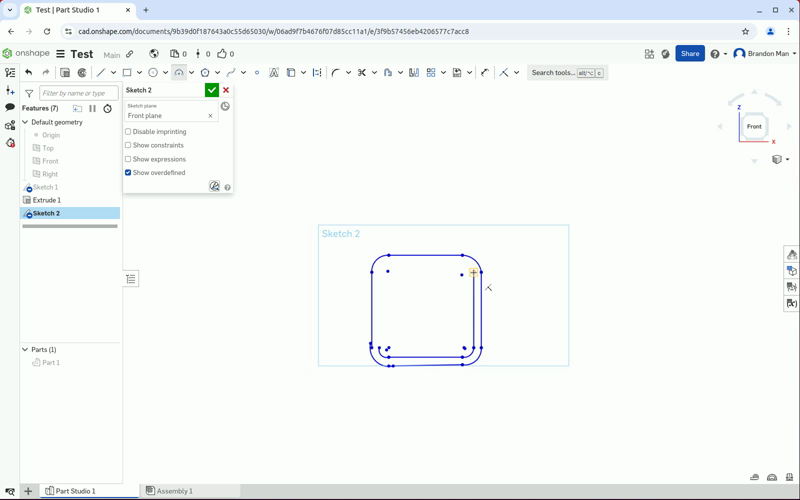
scroll(-6)
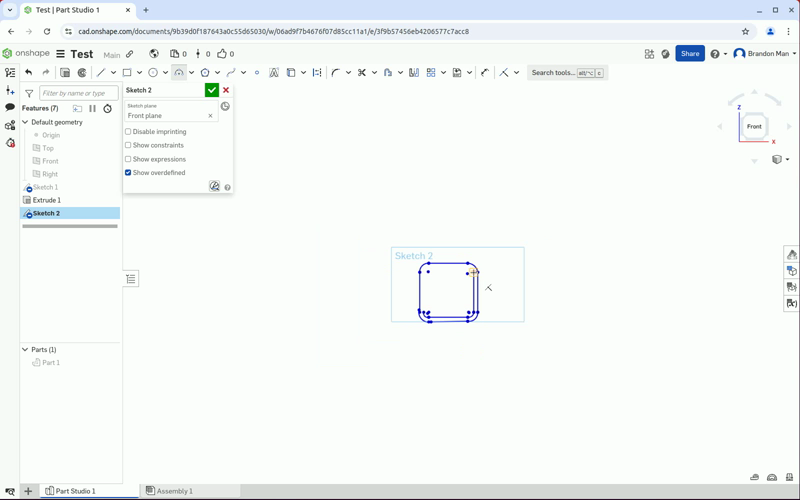
scroll(-6)
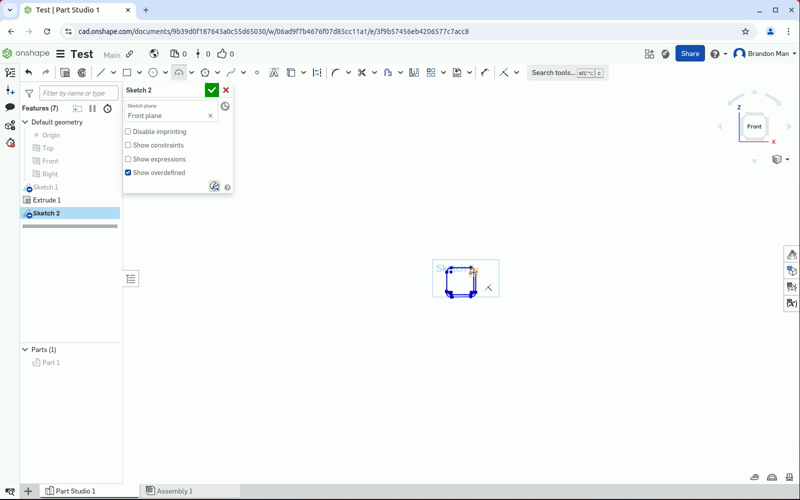
key_down(shift)
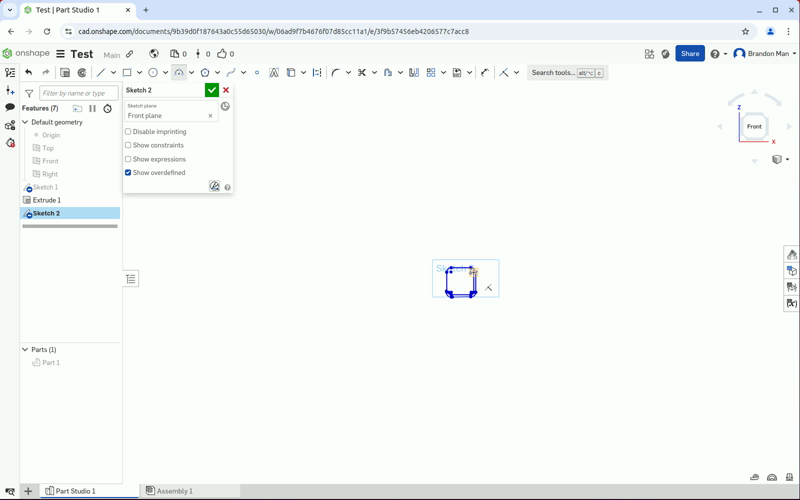
mouse_move(470, 270)
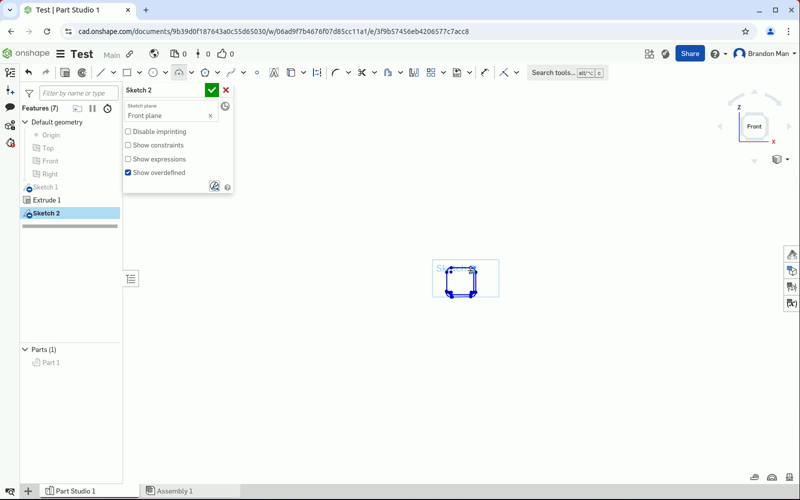
scroll(6)
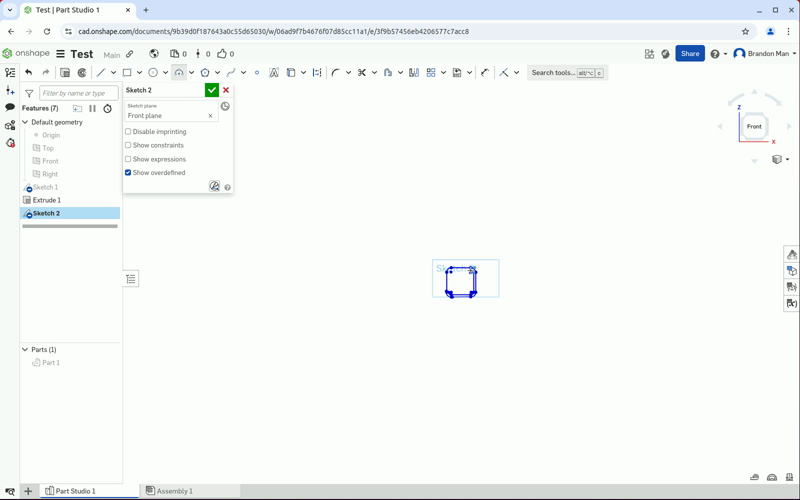
scroll(6)
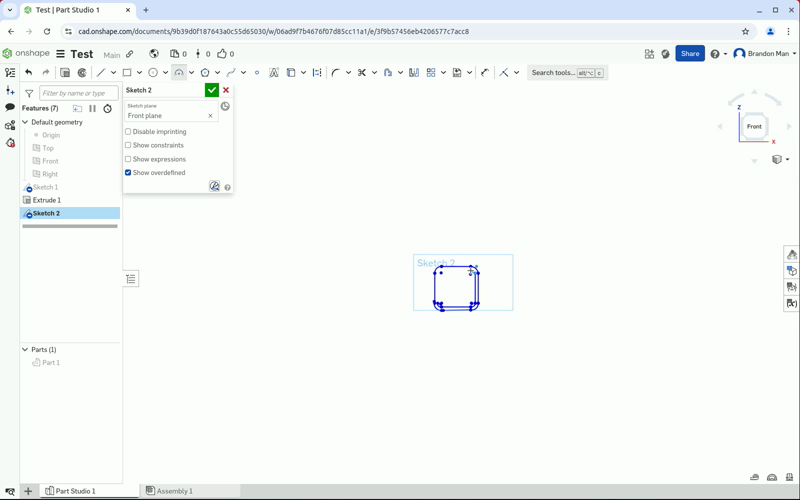
scroll(6)
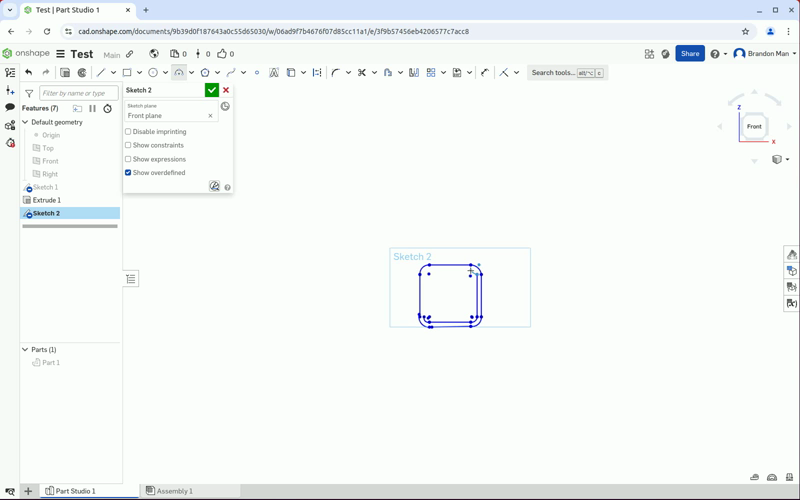
scroll(6)
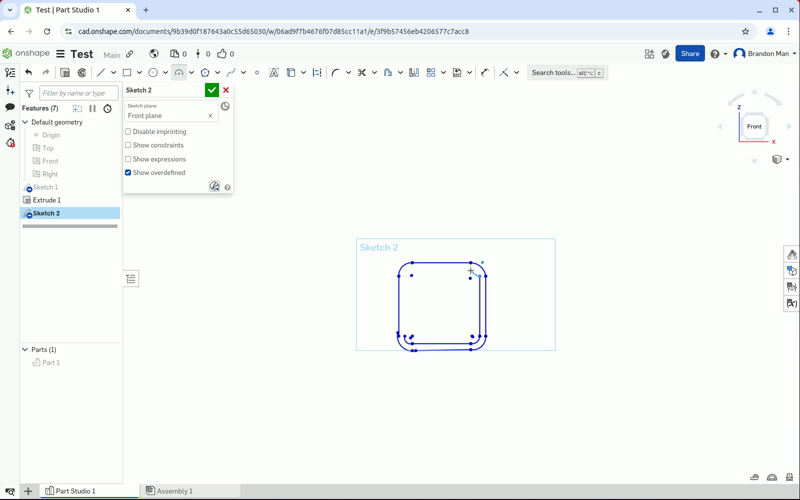
scroll(6)
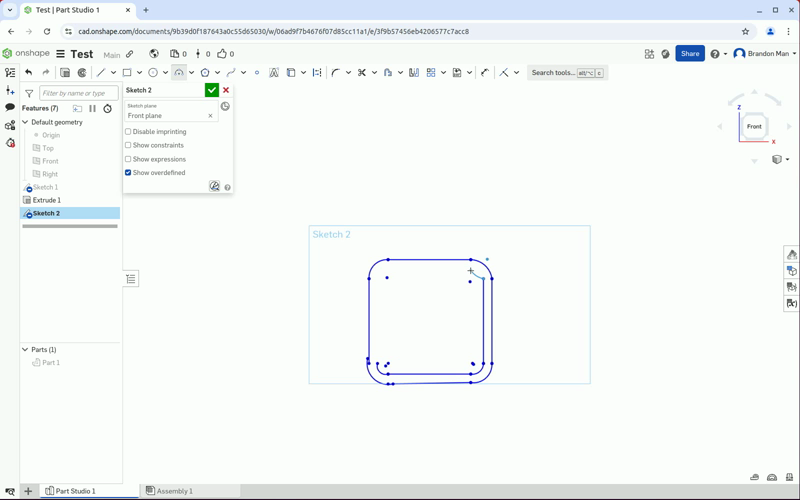
scroll(6)
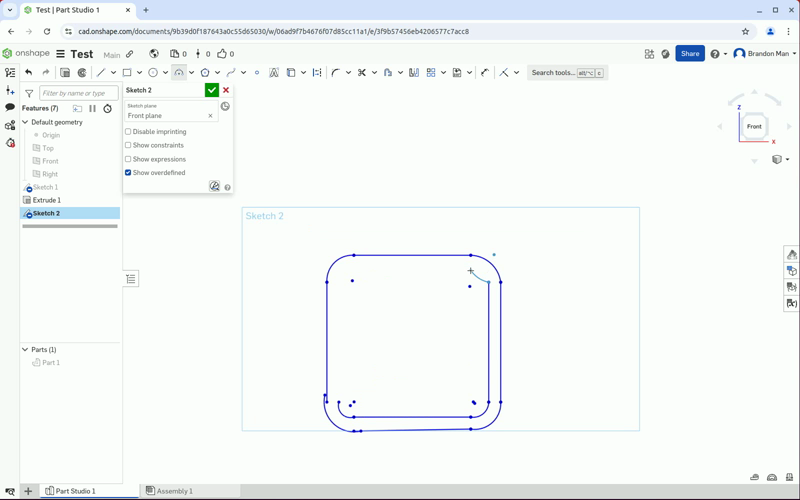
scroll(6)
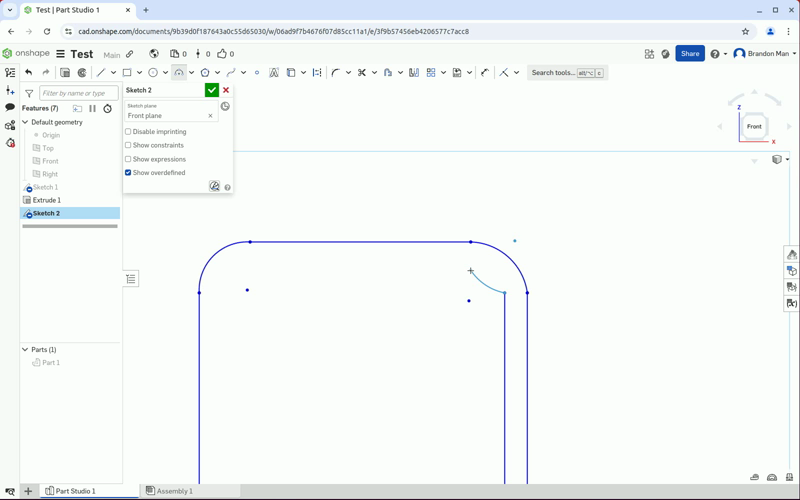
click(470, 270)
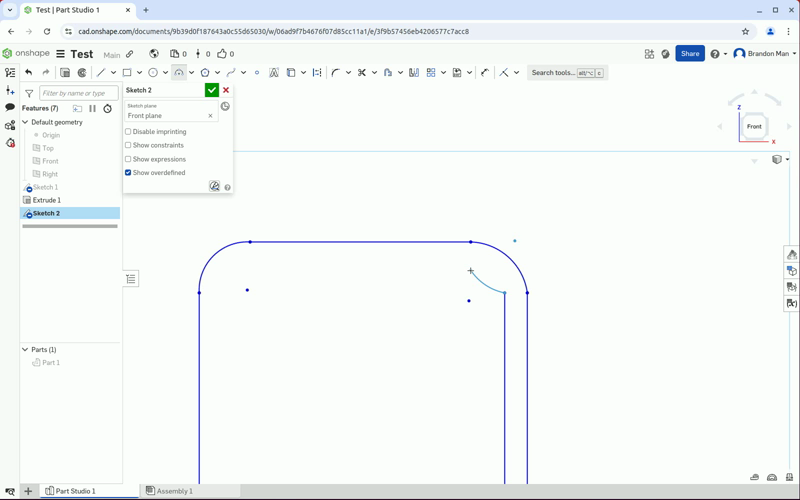
scroll(-6)
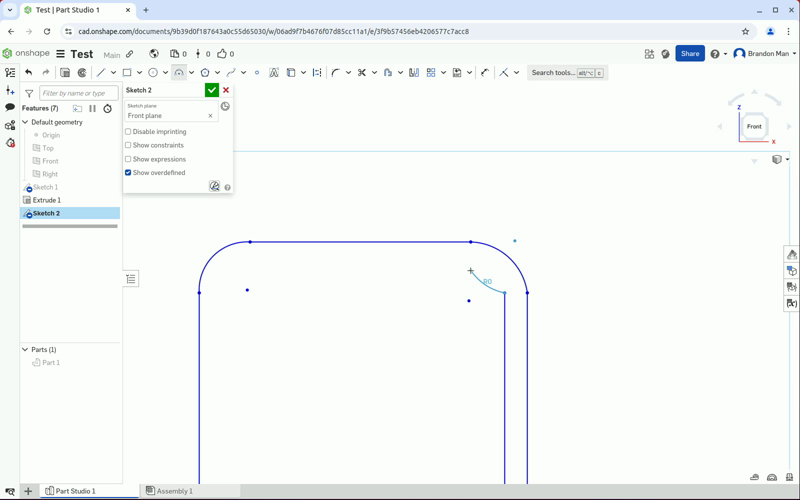
scroll(-6)
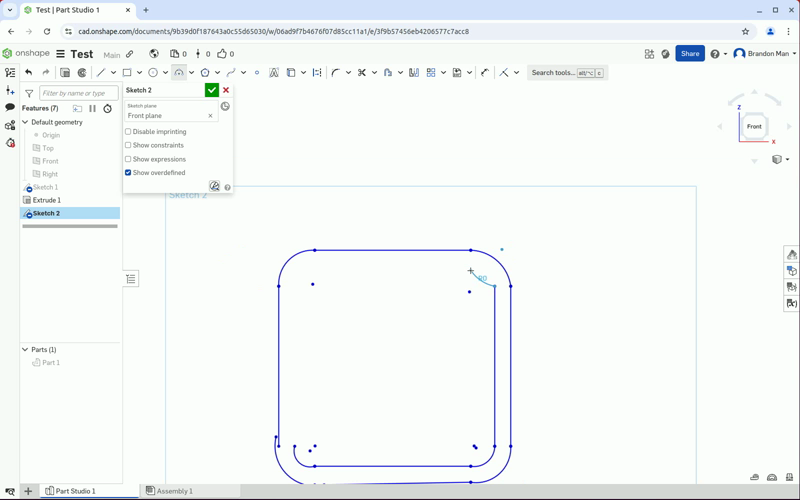
scroll(-6)
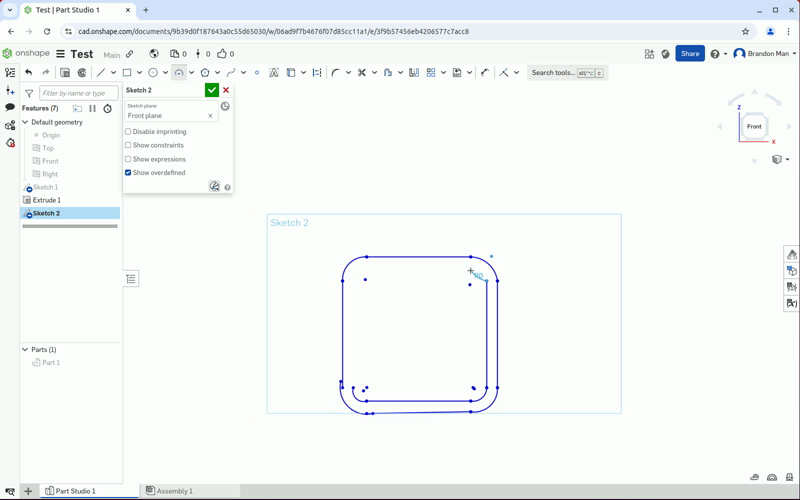
scroll(-6)
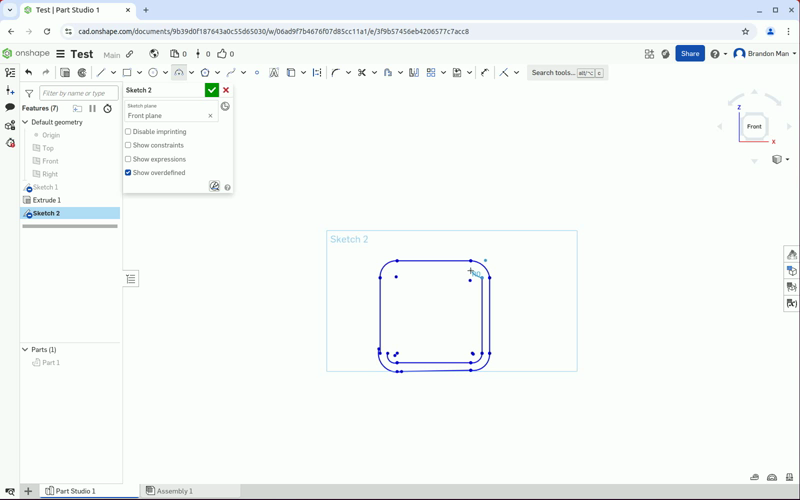
scroll(-6)
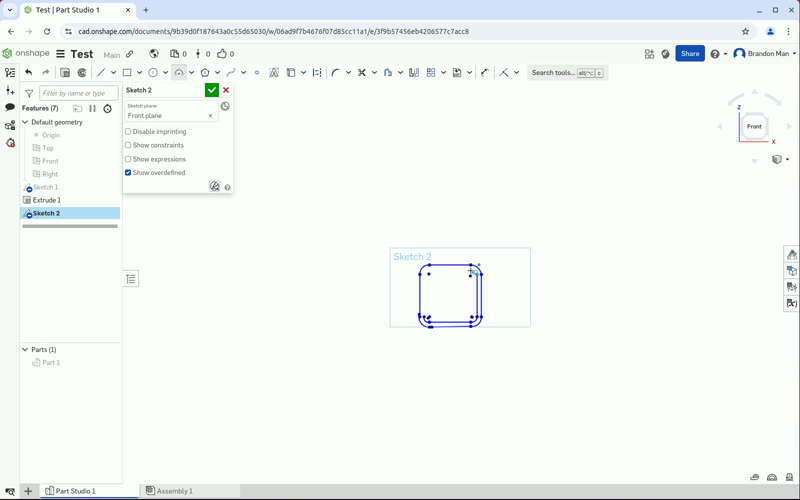
scroll(-6)
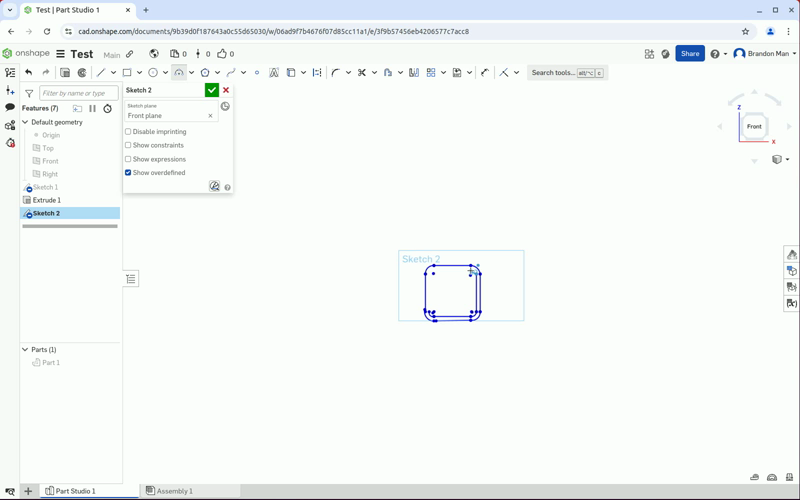
scroll(-6)
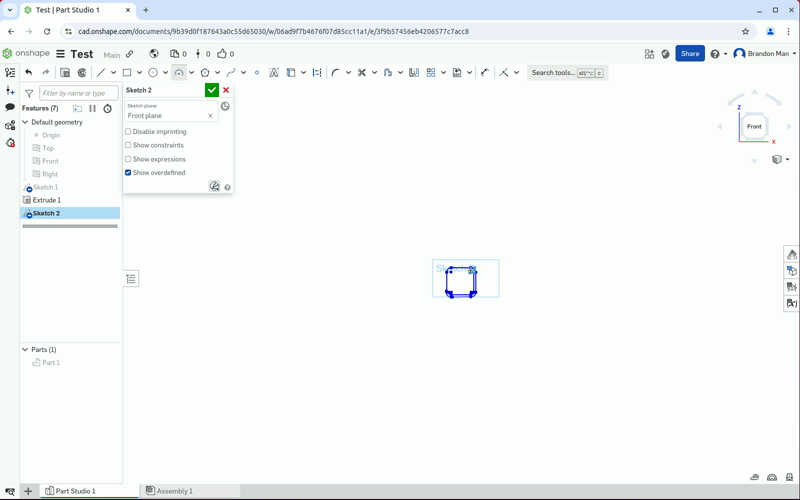
mouse_move(472, 270)
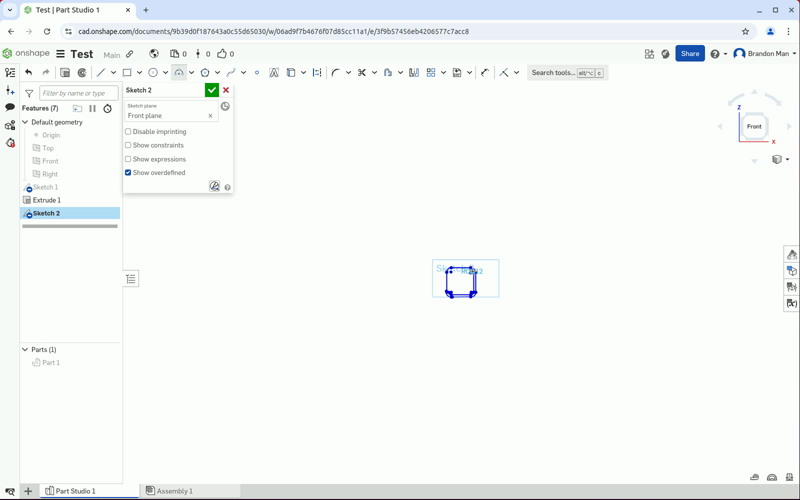
scroll(6)
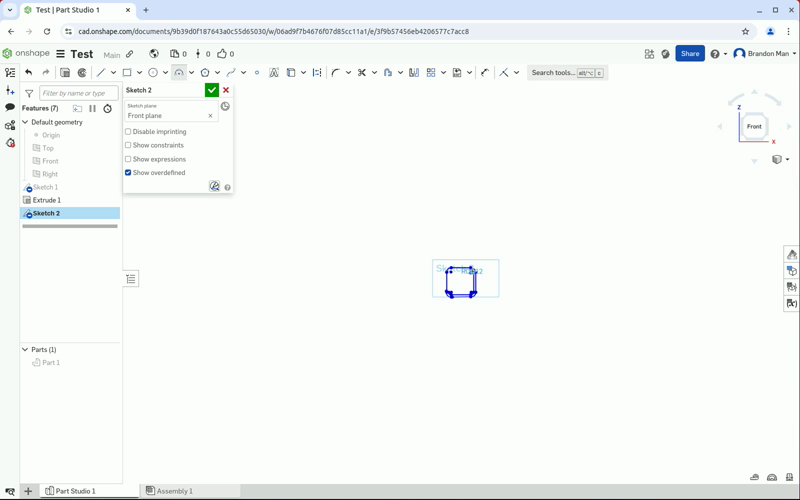
scroll(6)
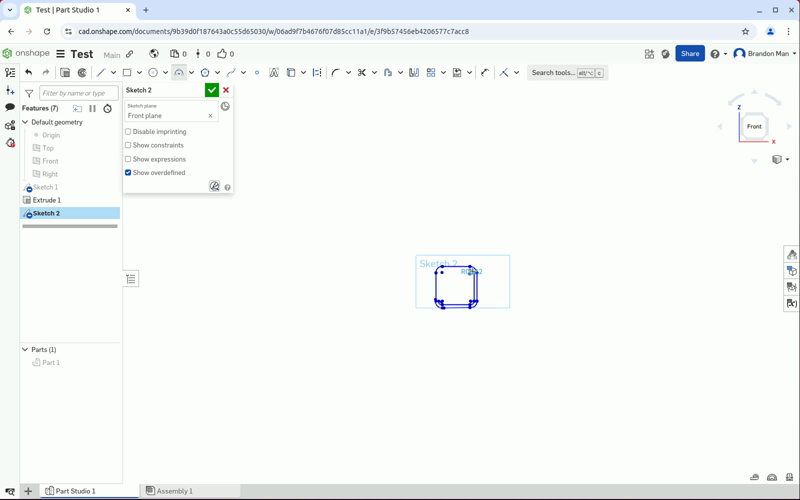
scroll(6)
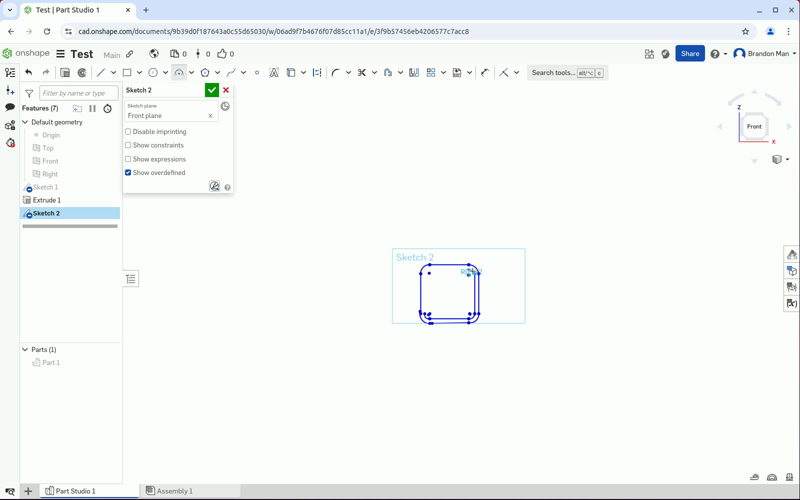
scroll(6)
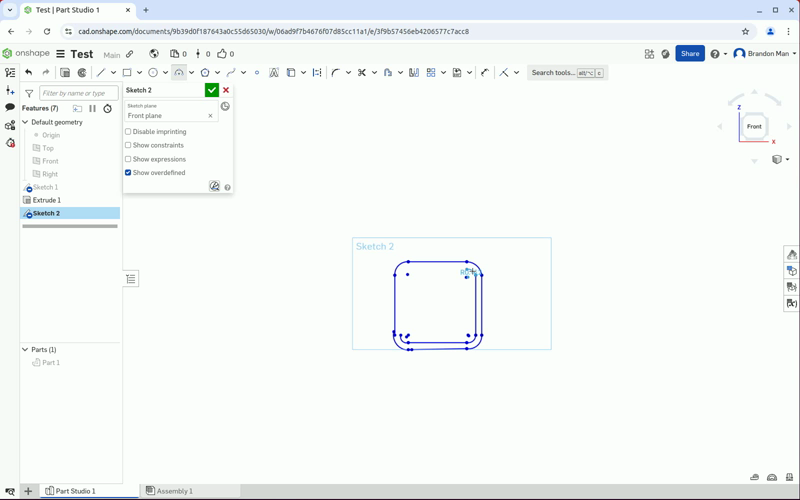
scroll(6)
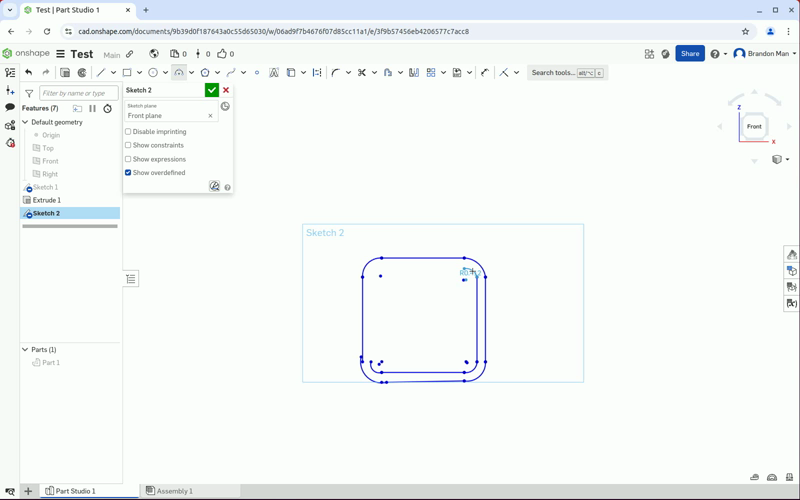
scroll(6)
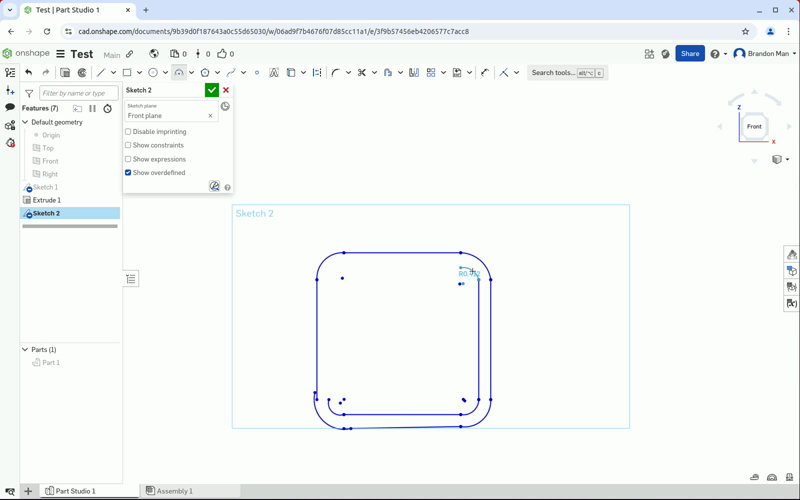
scroll(6)
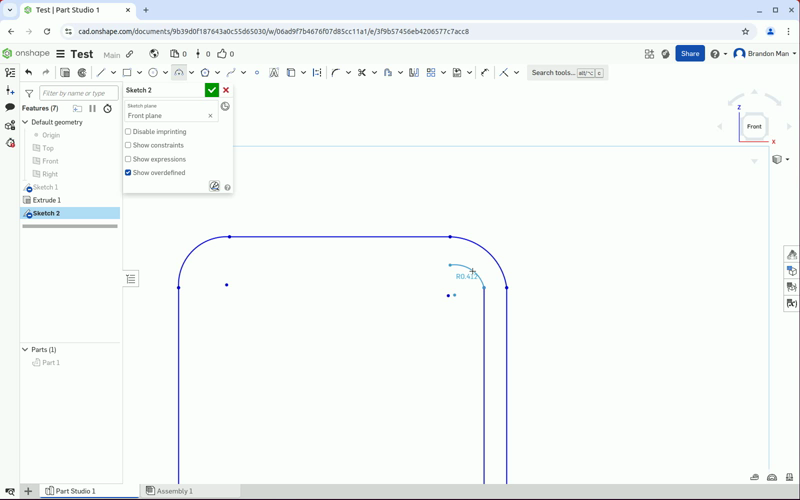
click(472, 270)
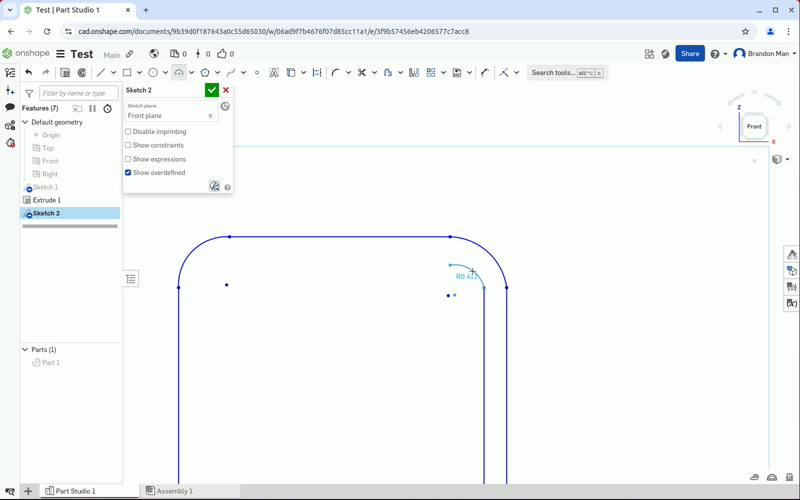
scroll(-6)
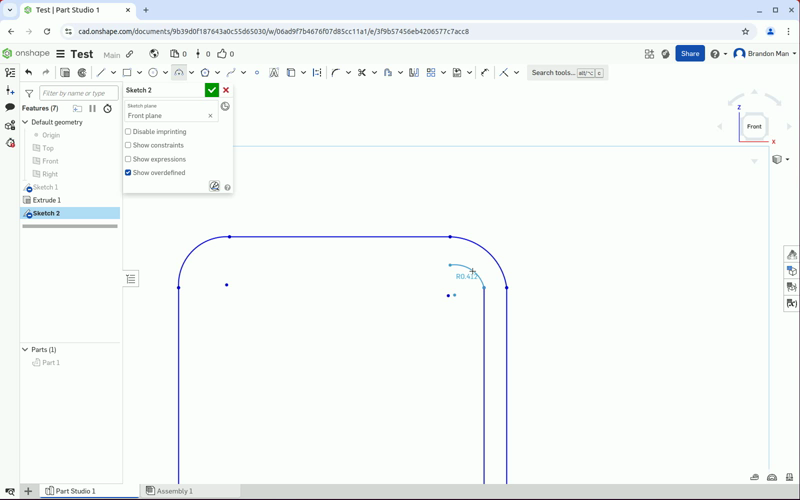
scroll(-6)
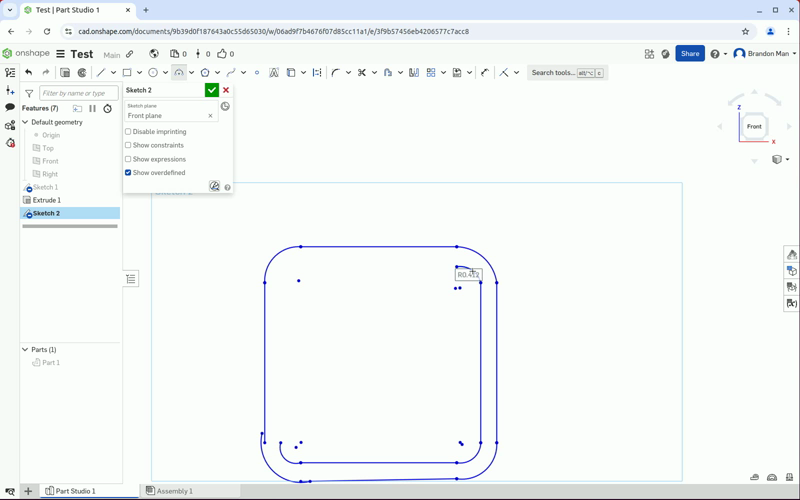
scroll(-6)
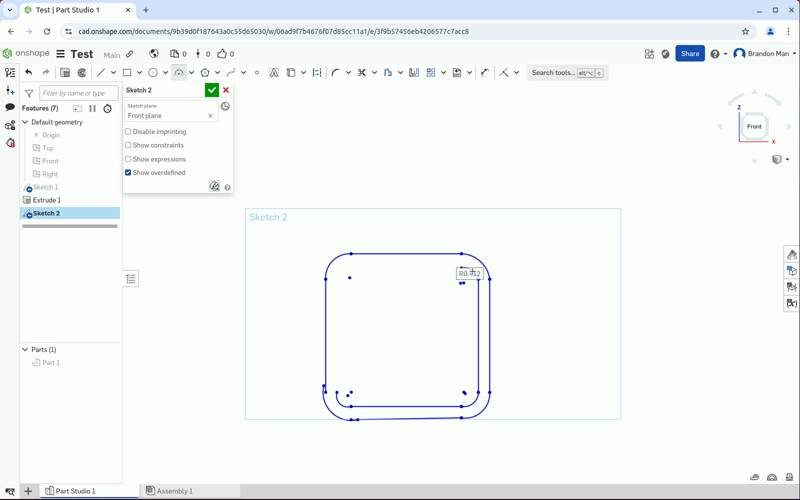
scroll(-6)
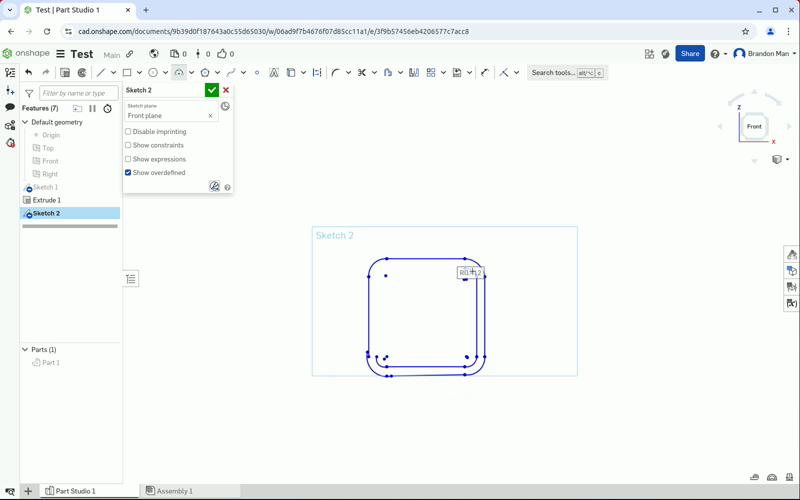
scroll(-6)
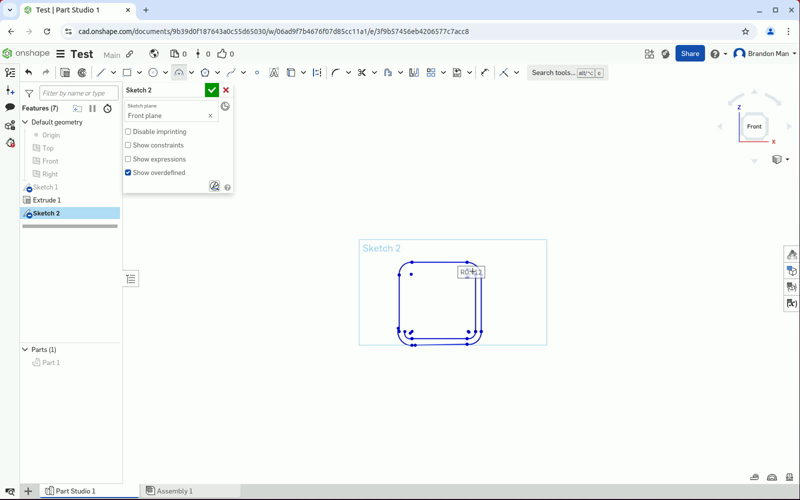
scroll(-6)
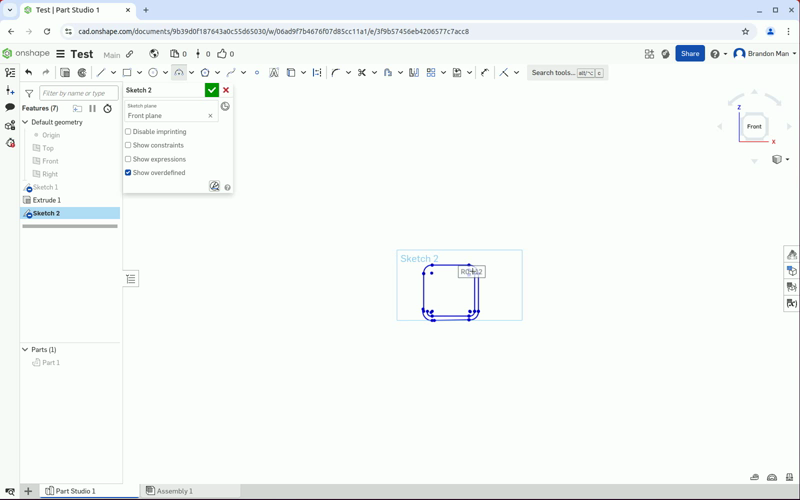
scroll(-6)
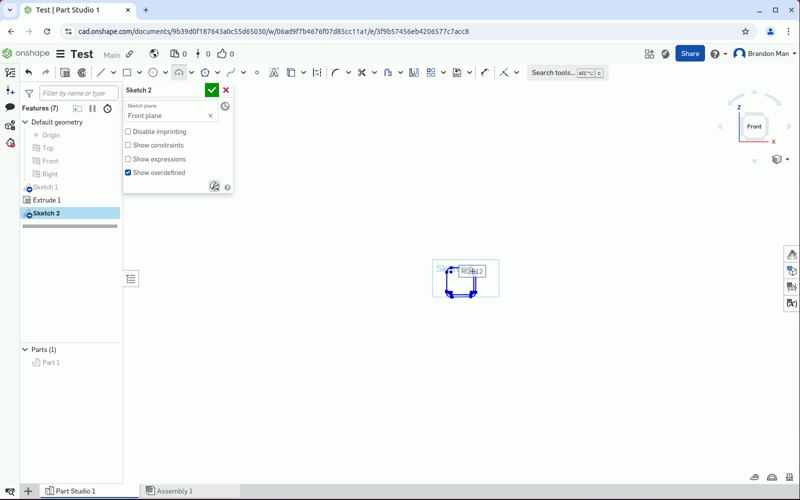
key_up(shift)
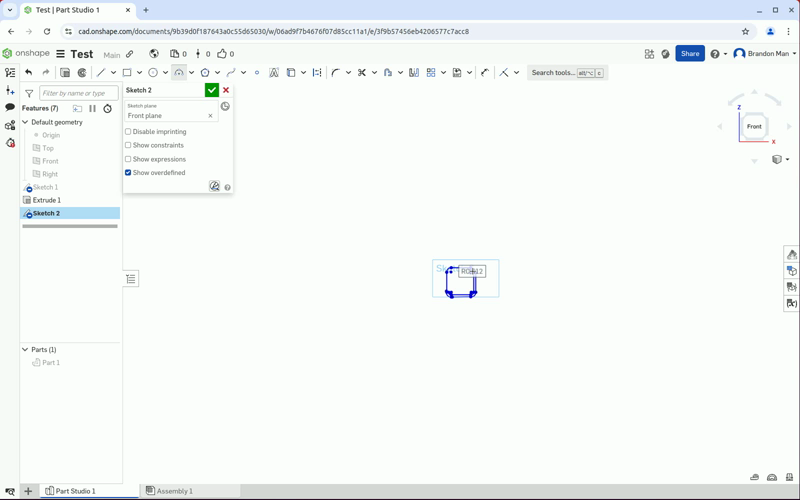
key(esc)
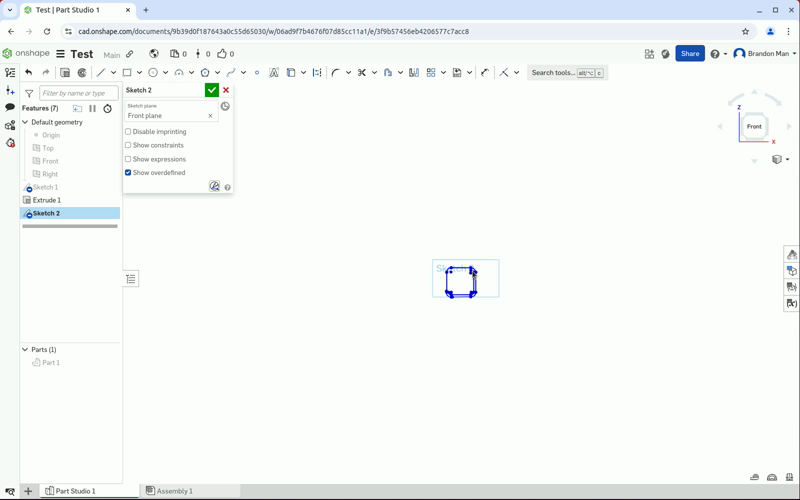
key(l)
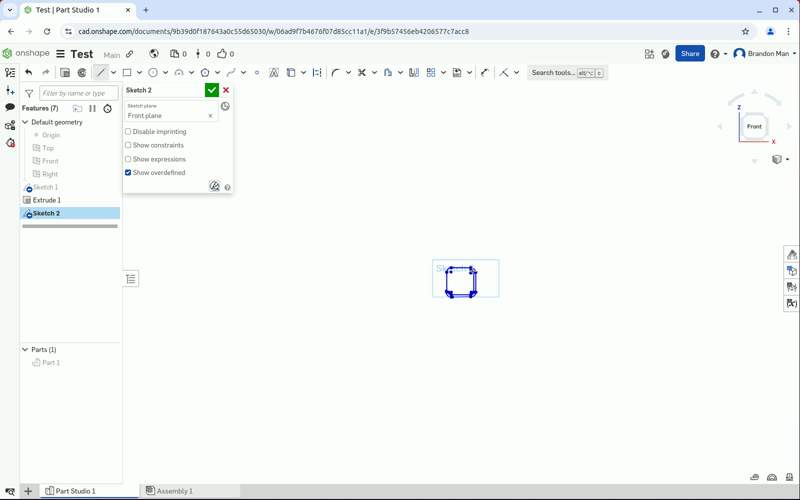
mouse_move(470, 270)
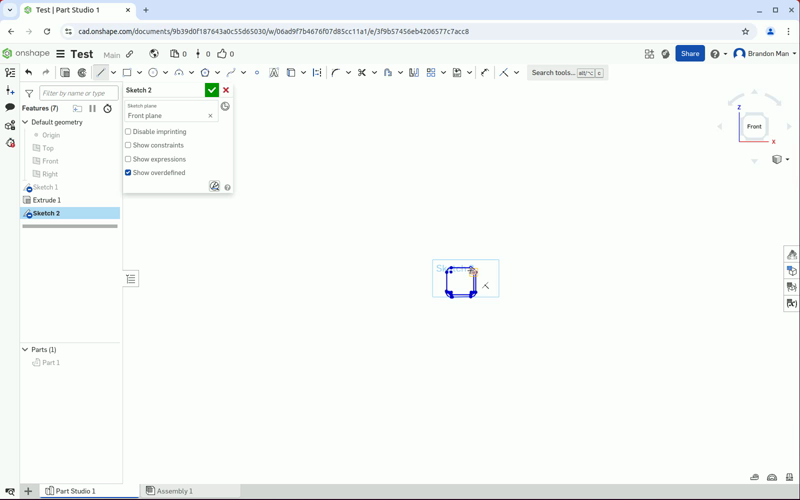
scroll(6)
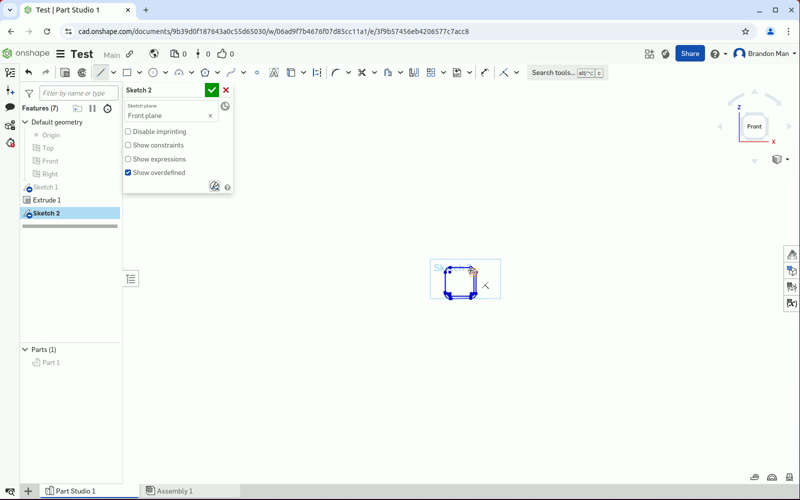
scroll(6)
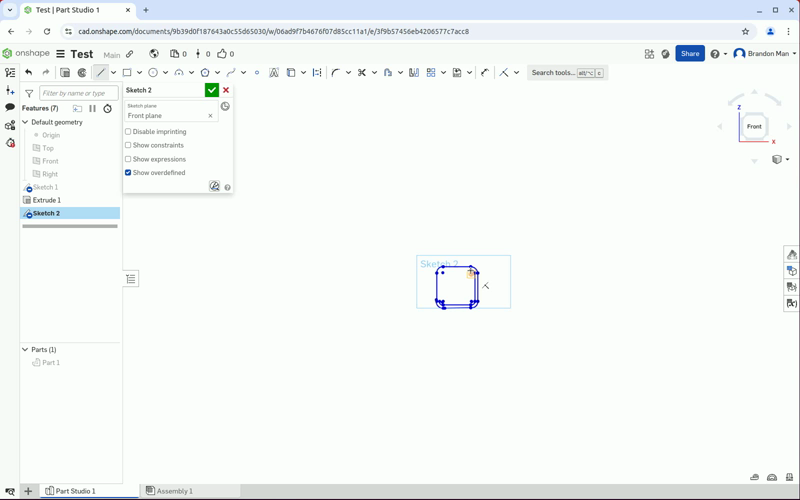
scroll(6)
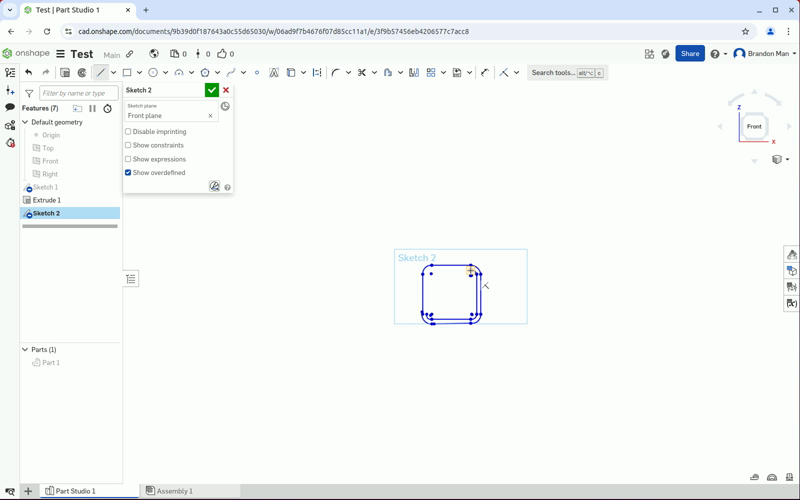
scroll(6)
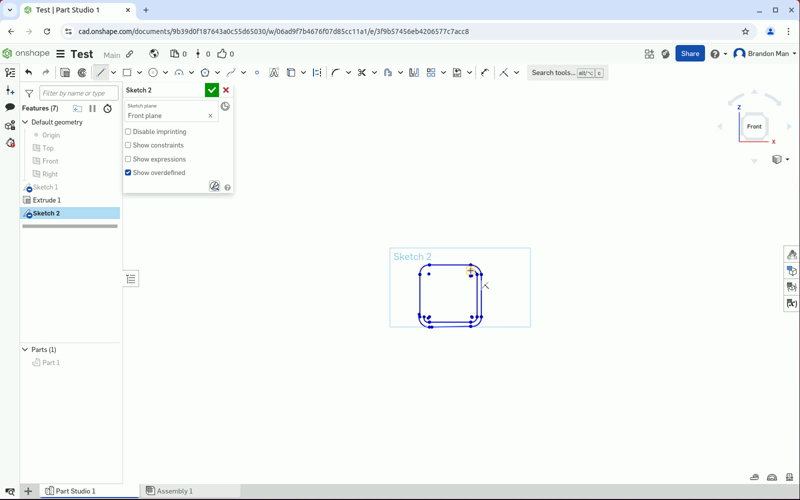
scroll(6)
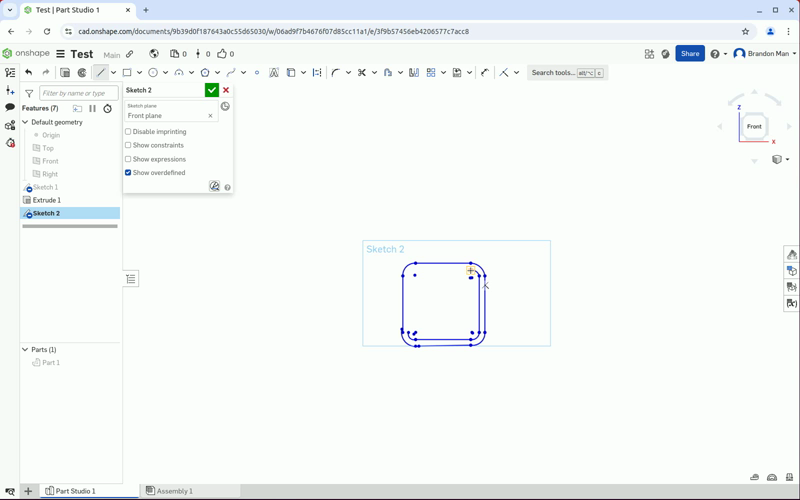
scroll(6)
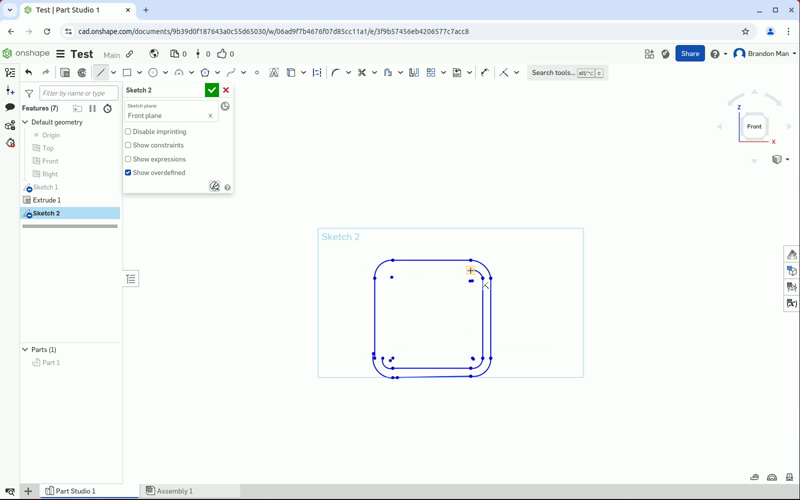
scroll(6)
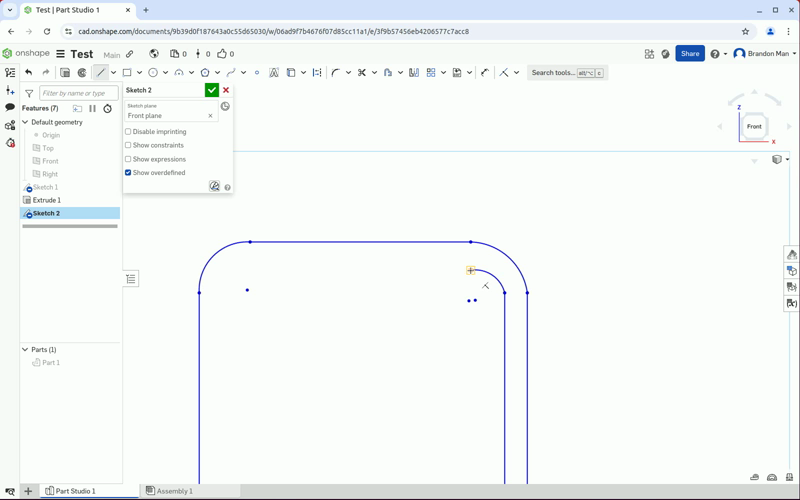
click(470, 270)
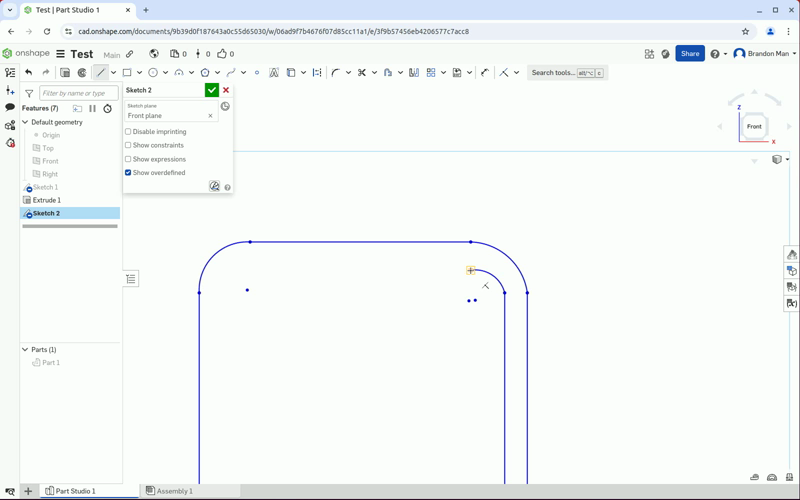
scroll(-6)
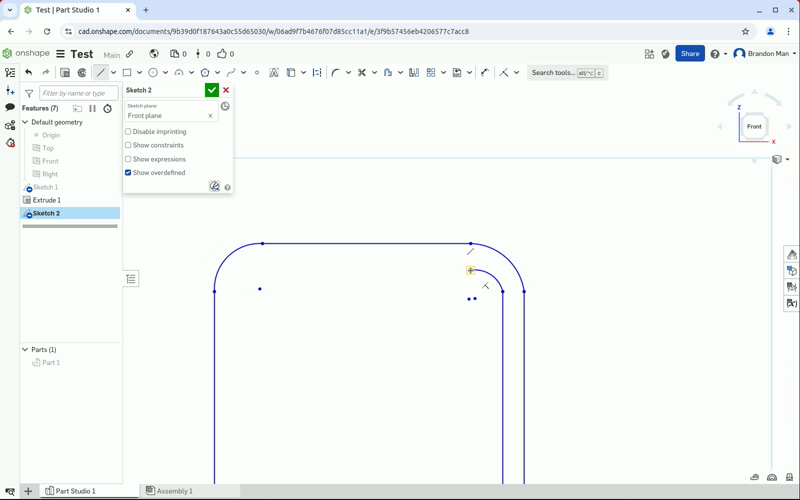
scroll(-6)
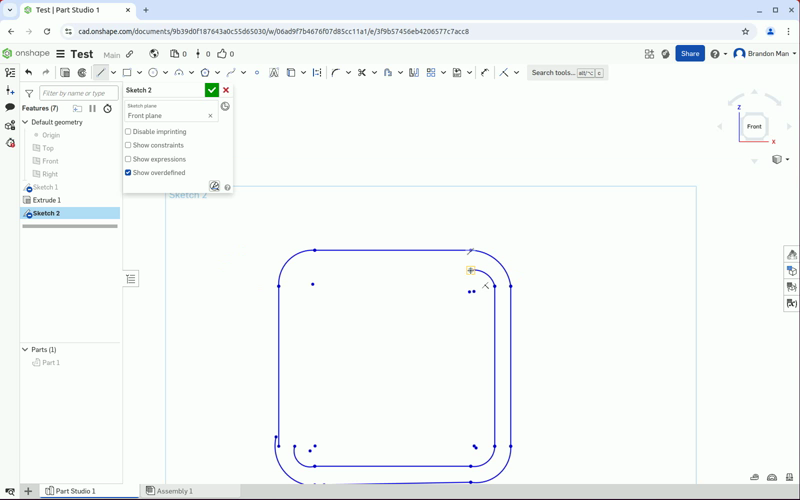
scroll(-6)
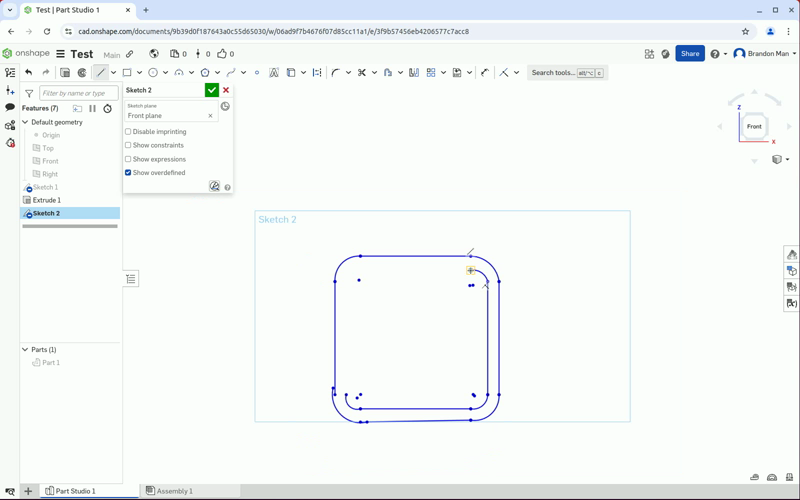
scroll(-6)
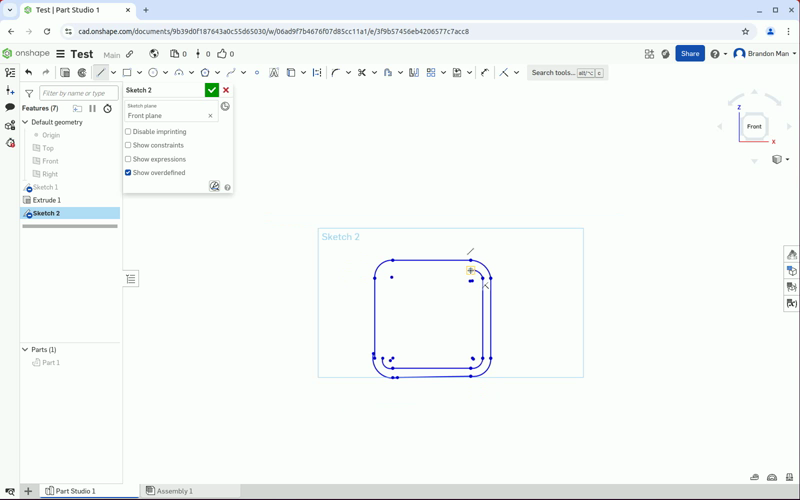
scroll(-6)
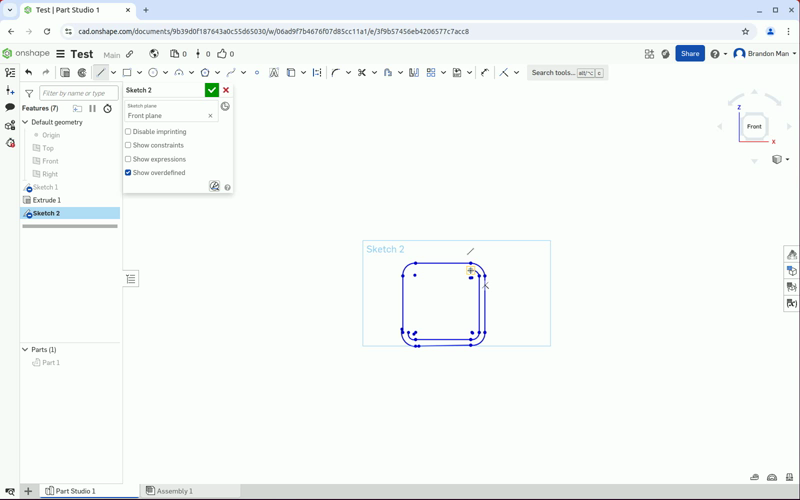
scroll(-6)
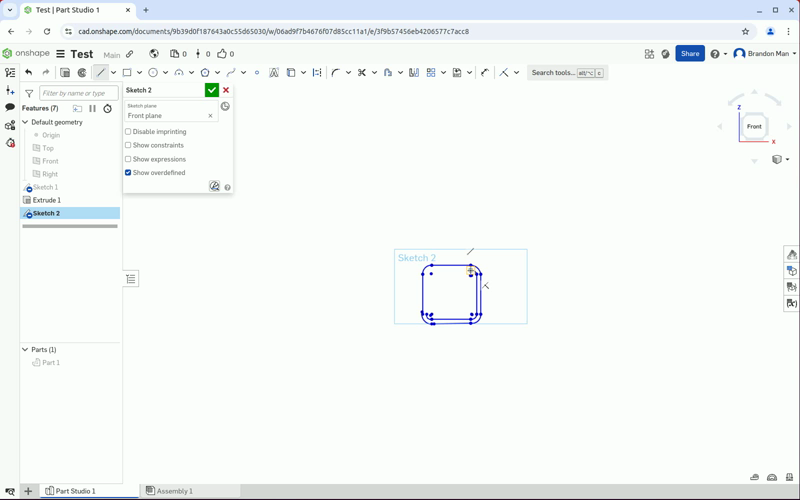
scroll(-6)
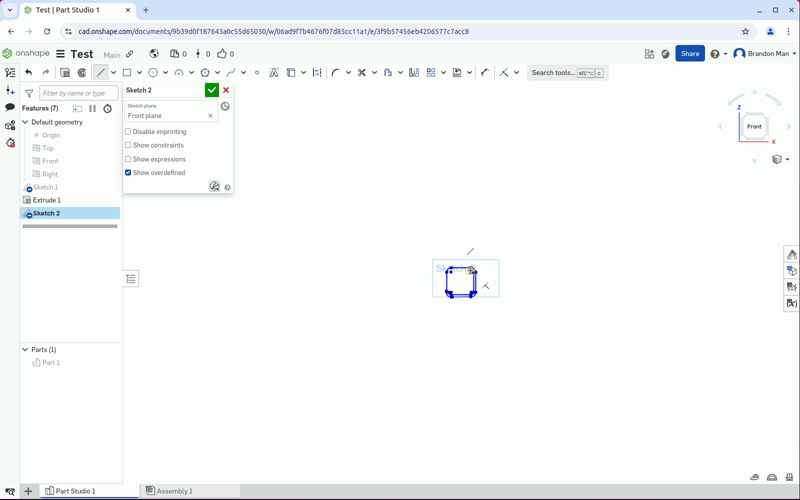
key_down(shift)
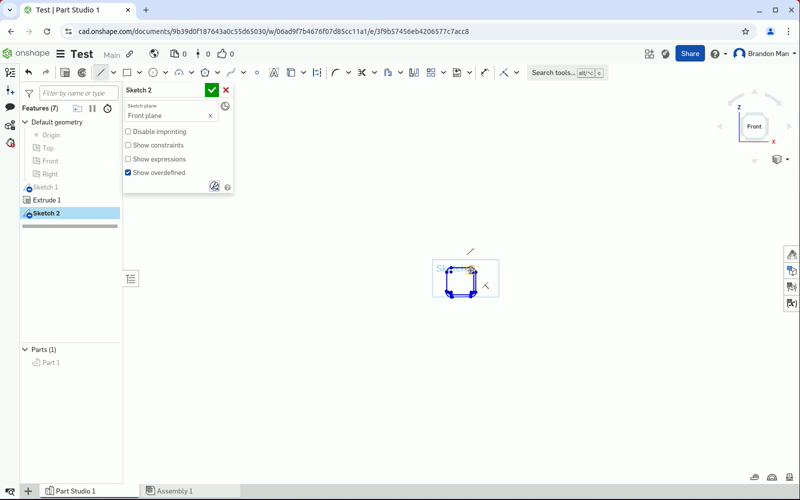
mouse_move(501, 270)
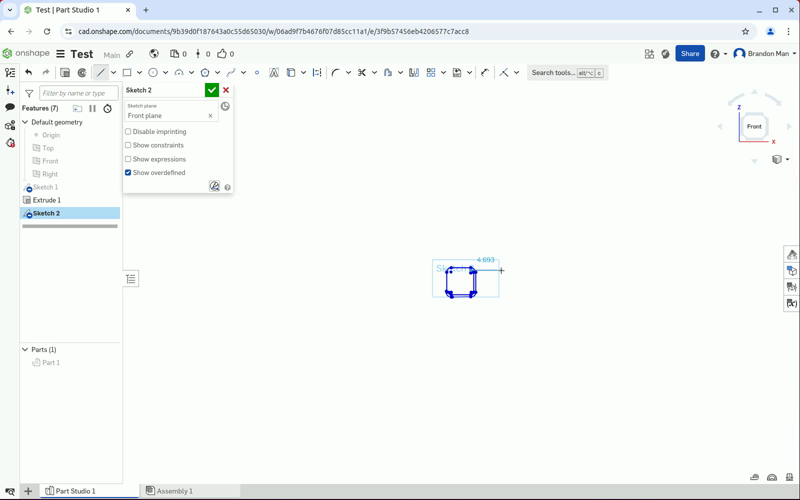
mouse_move(451, 270)
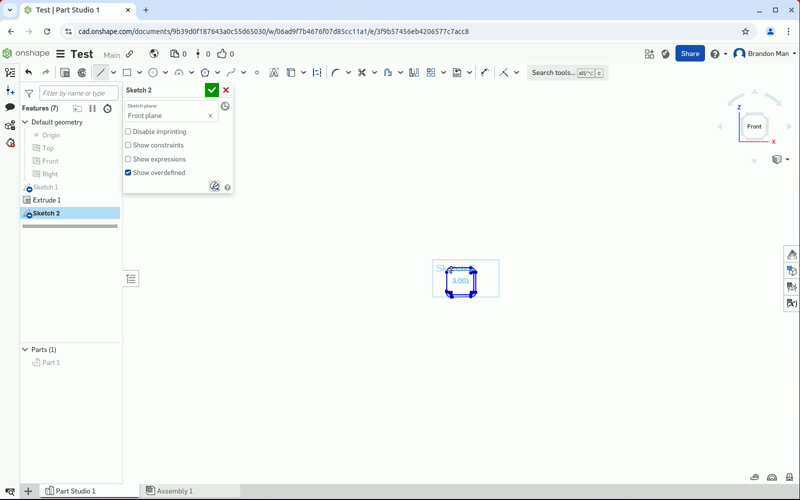
scroll(6)
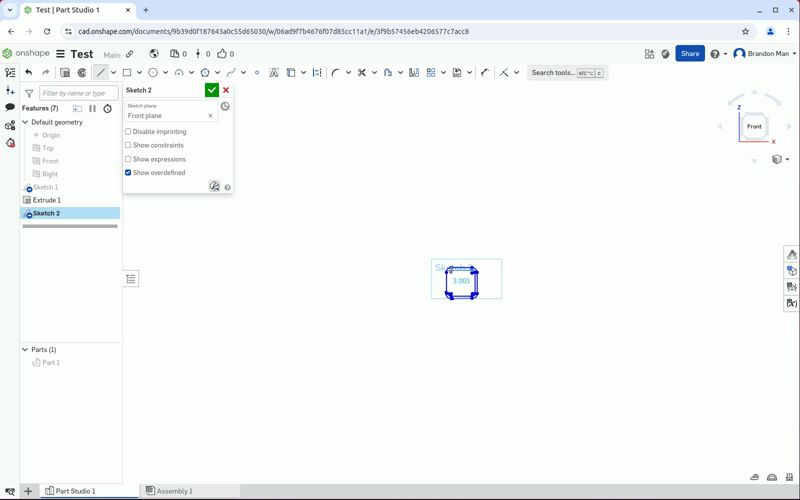
scroll(6)
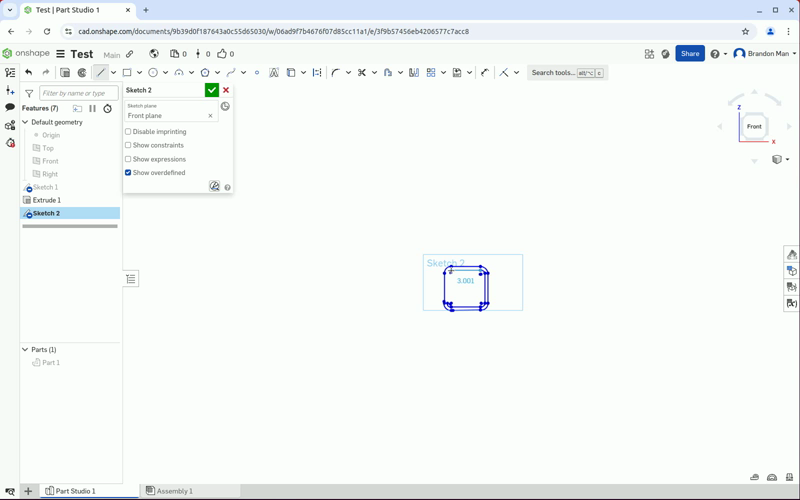
scroll(6)
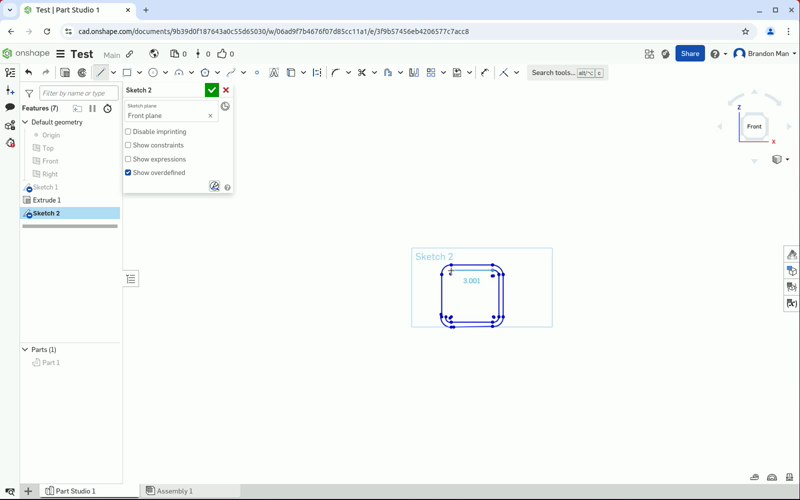
scroll(6)
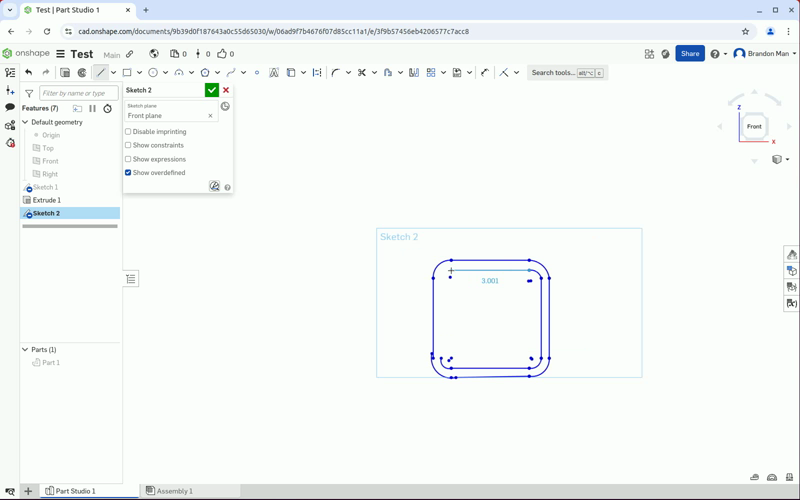
scroll(6)
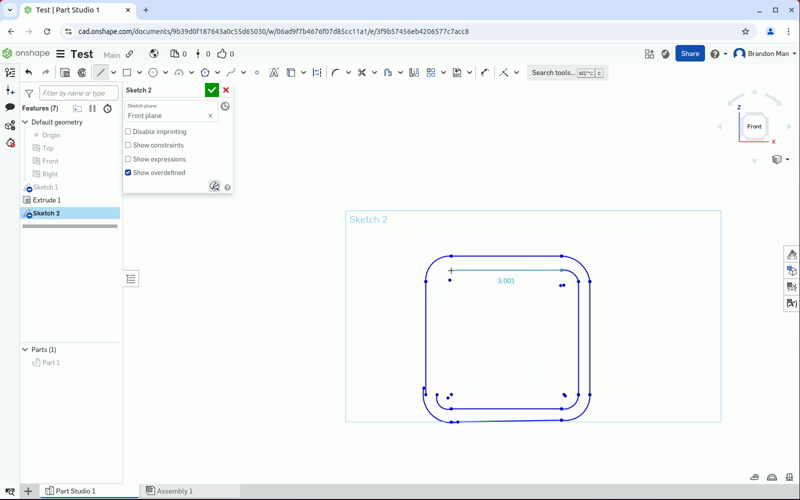
scroll(6)
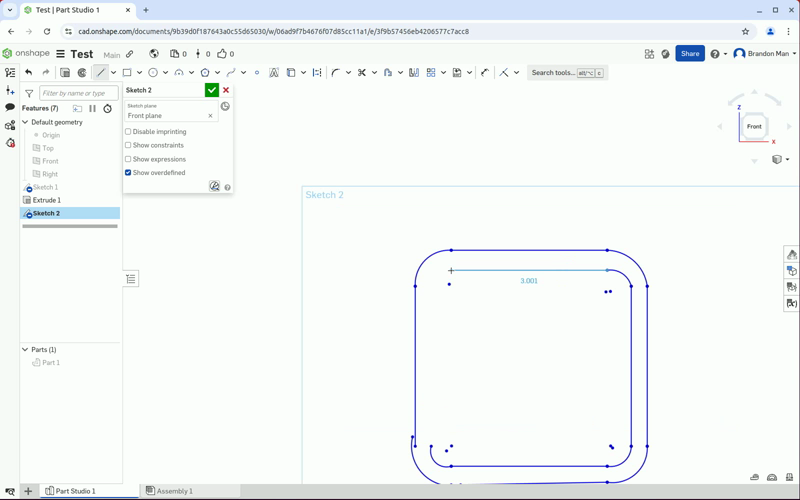
scroll(6)
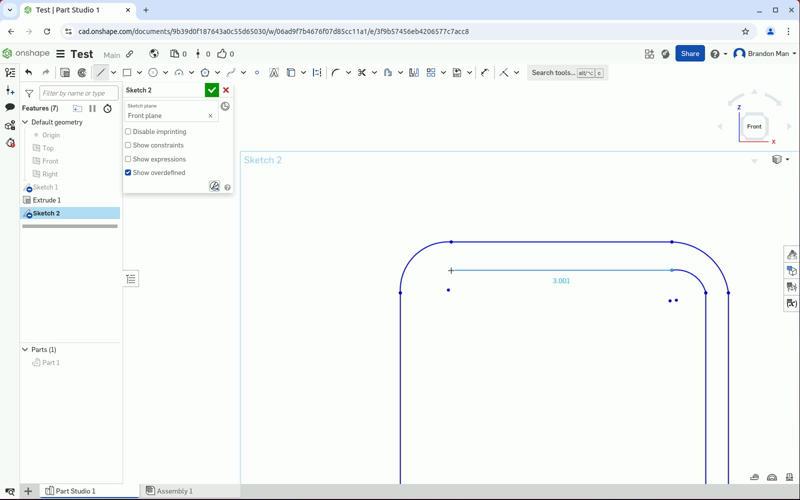
click(451, 270)
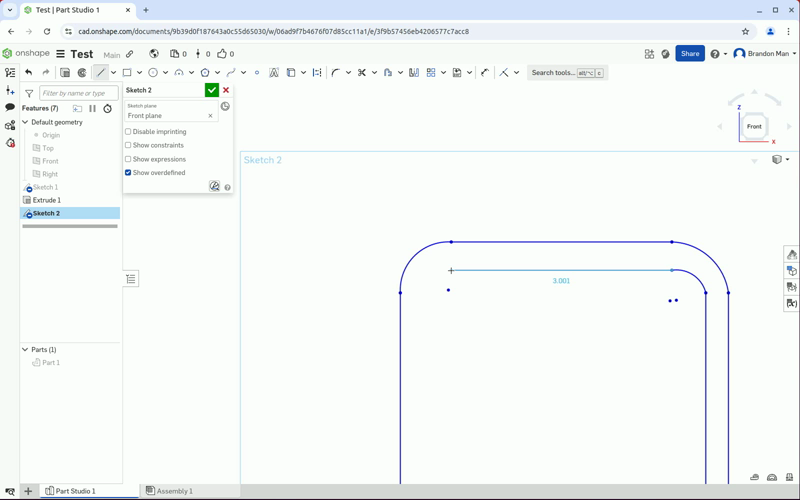
scroll(-6)
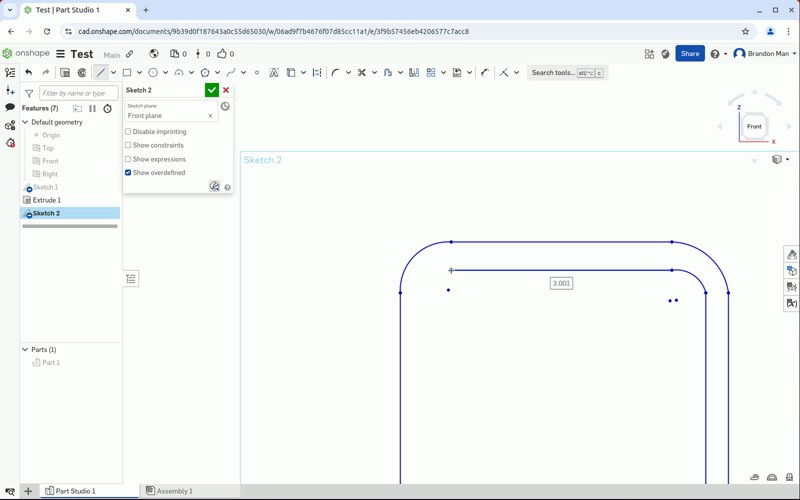
scroll(-6)
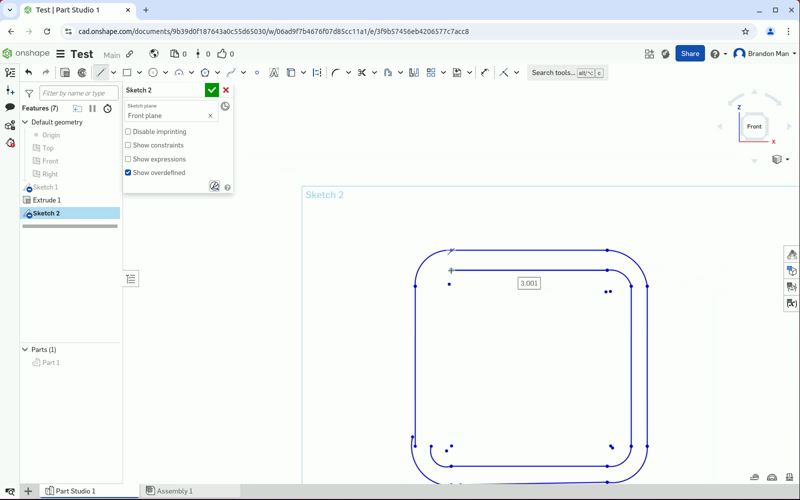
scroll(-6)
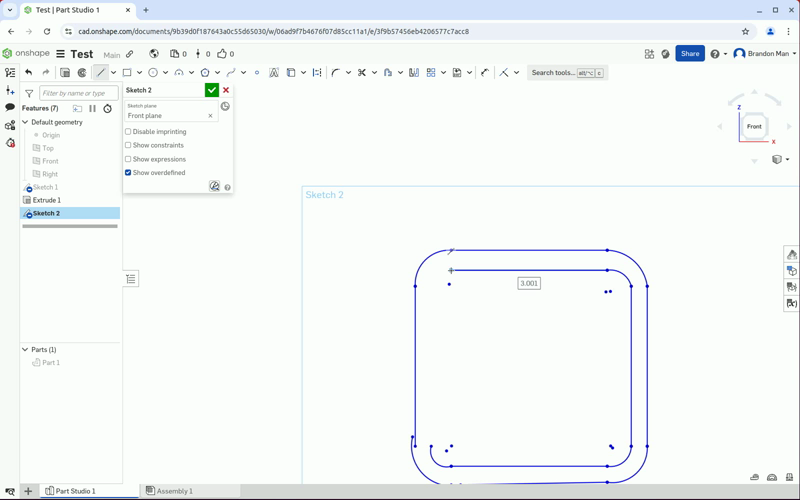
scroll(-6)
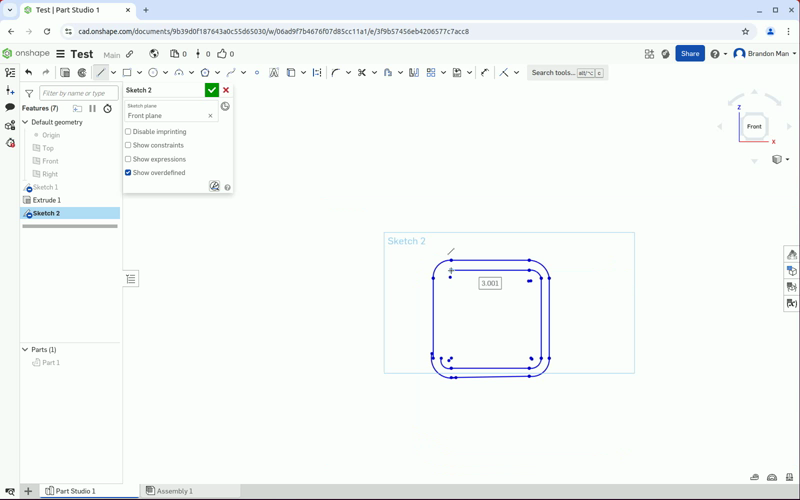
scroll(-6)
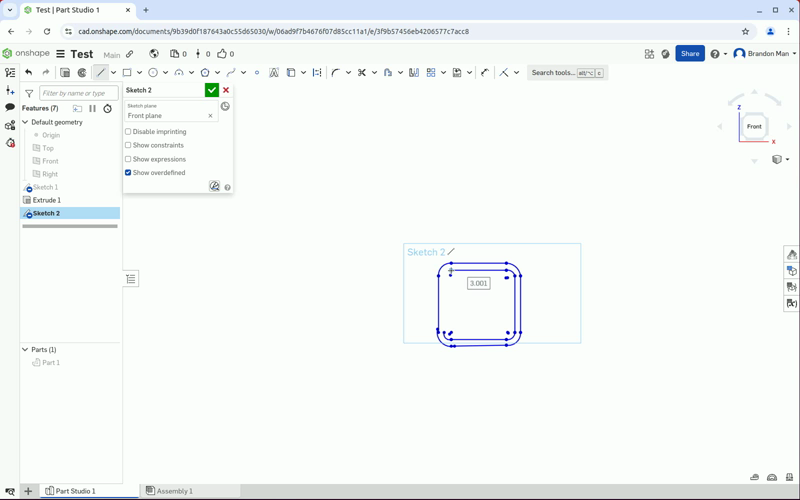
scroll(-6)
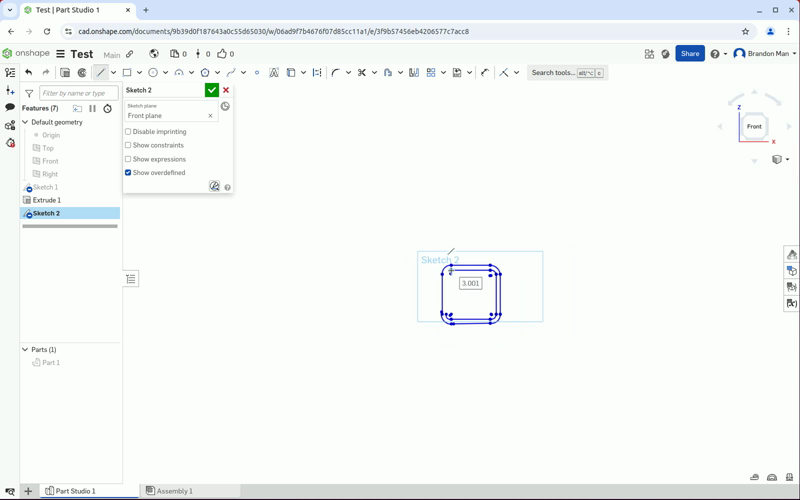
scroll(-6)
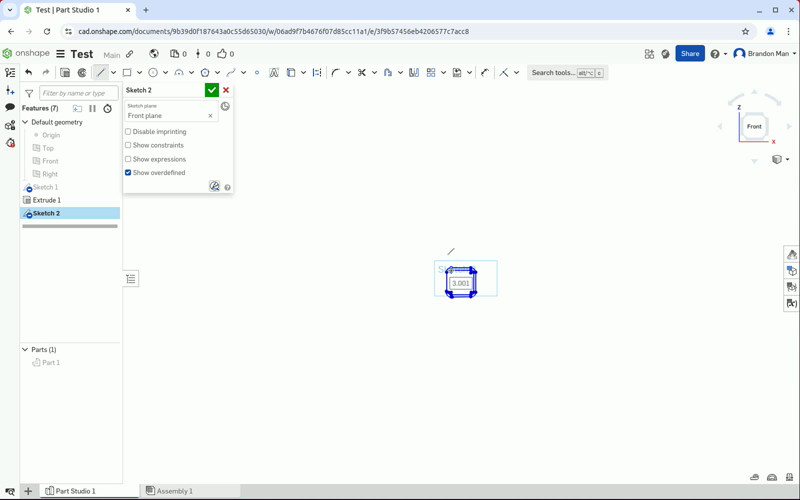
key_up(shift)
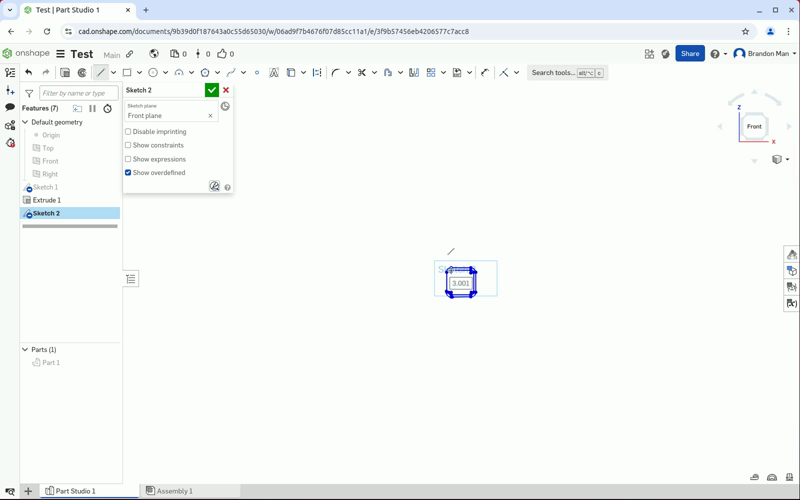
key(esc)
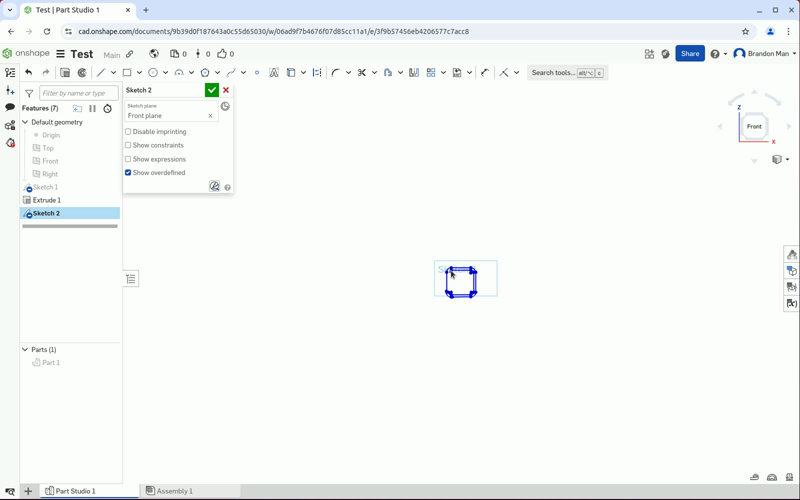
key(a)
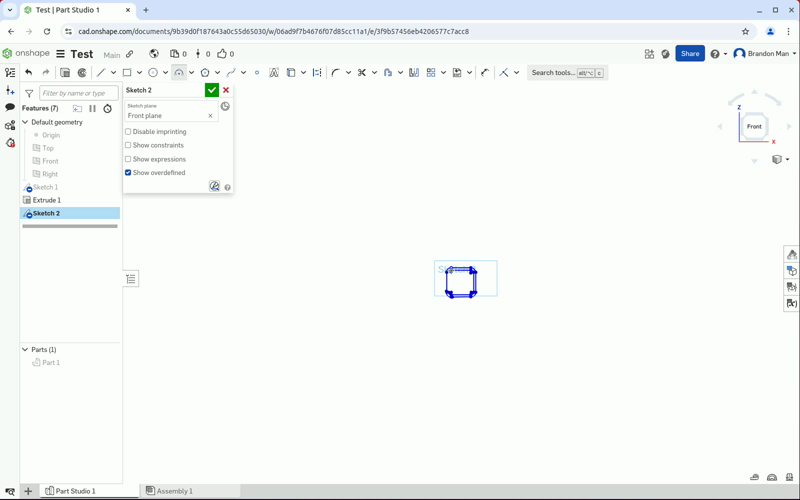
mouse_move(451, 270)
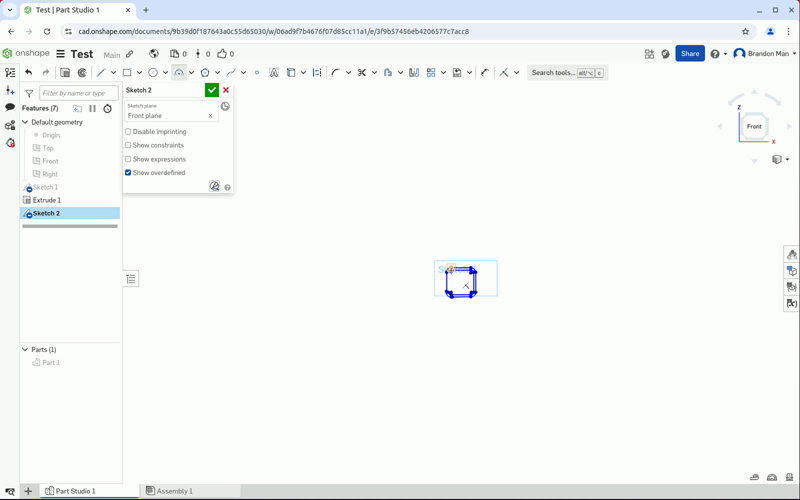
scroll(6)
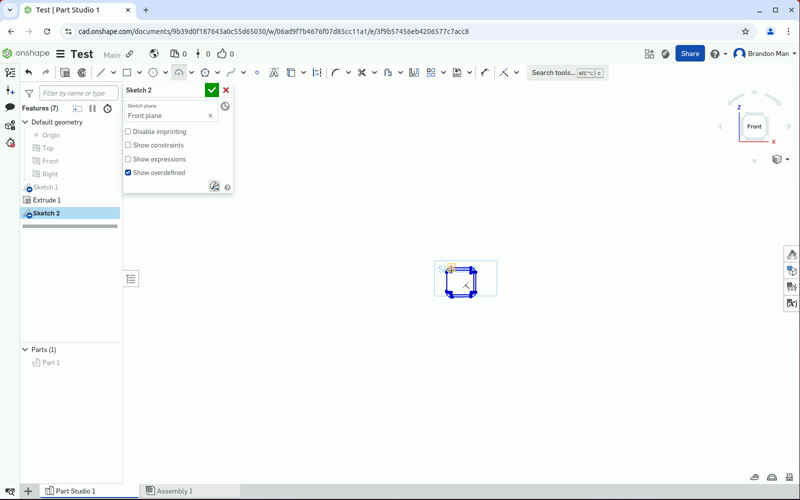
scroll(6)
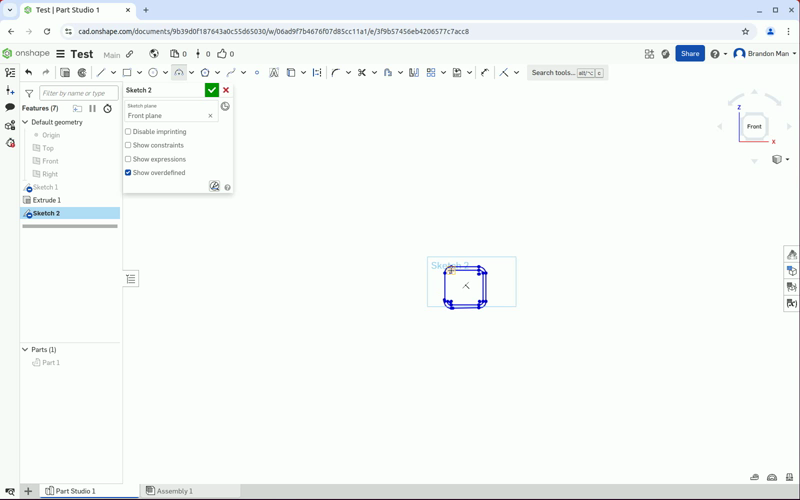
scroll(6)
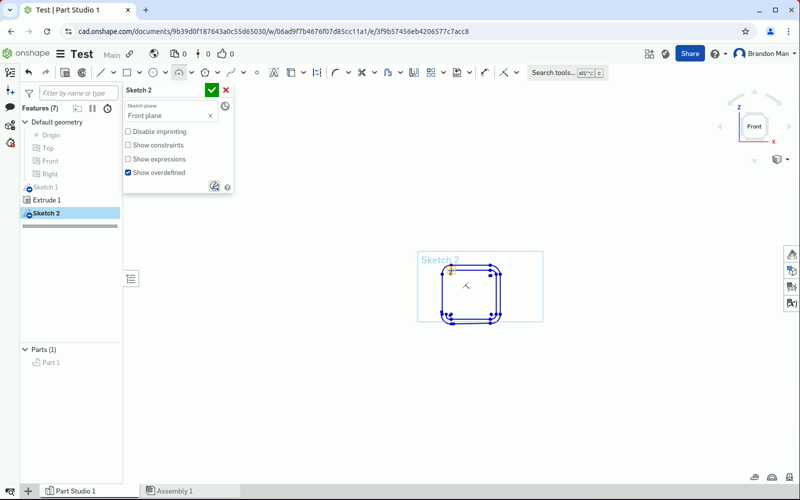
scroll(6)
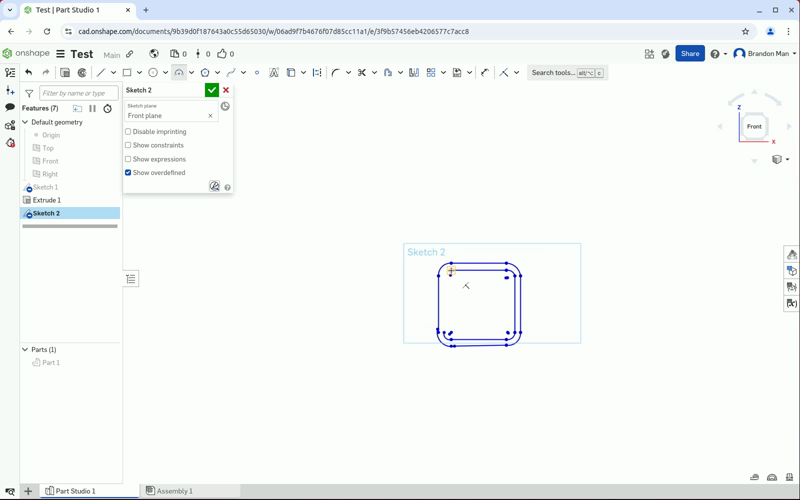
scroll(6)
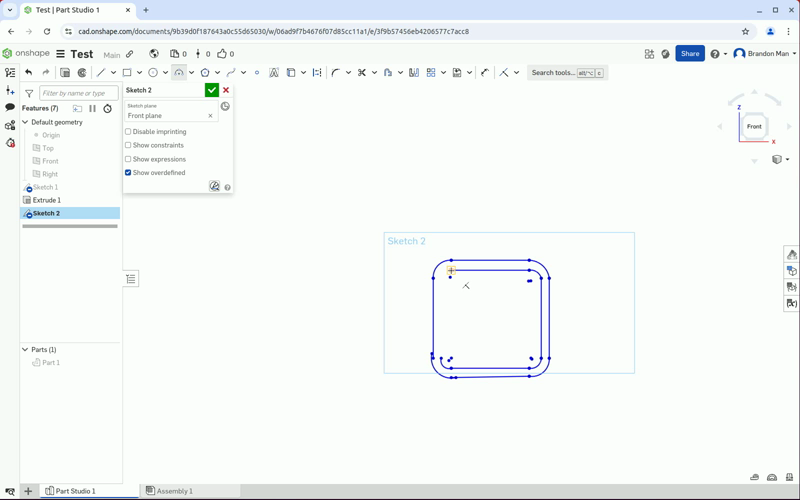
scroll(6)
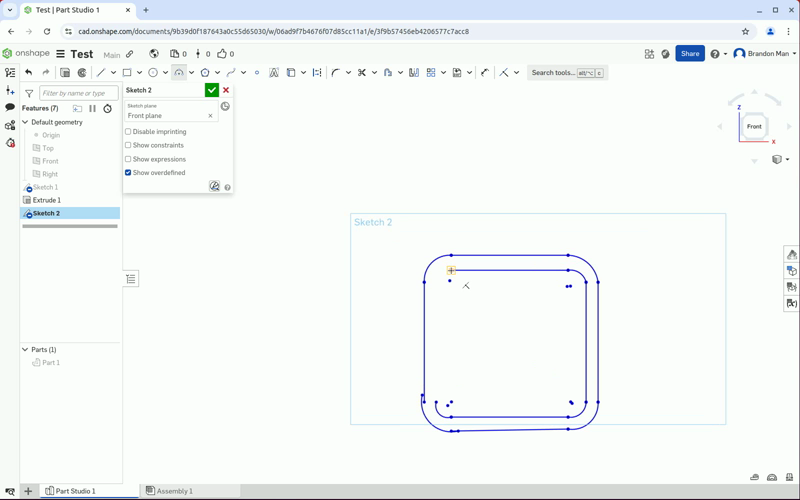
scroll(6)
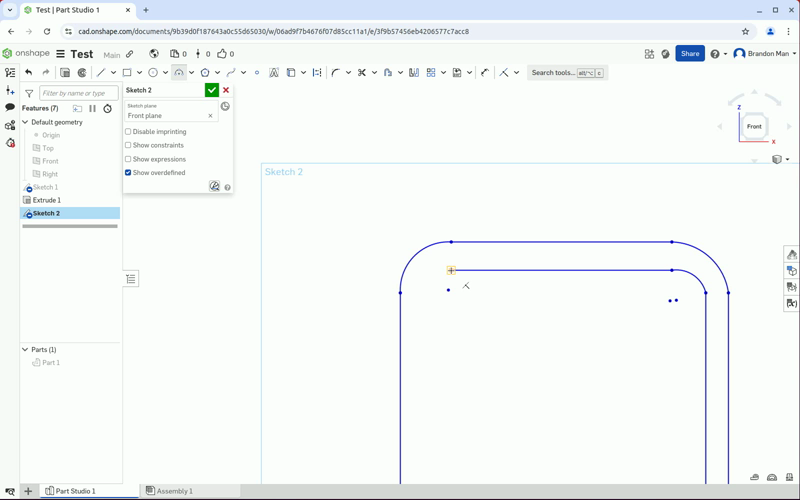
click(451, 270)
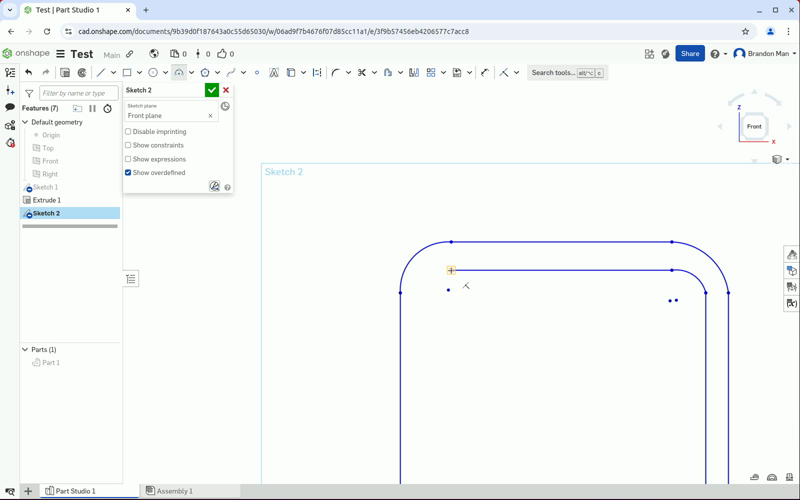
scroll(-6)
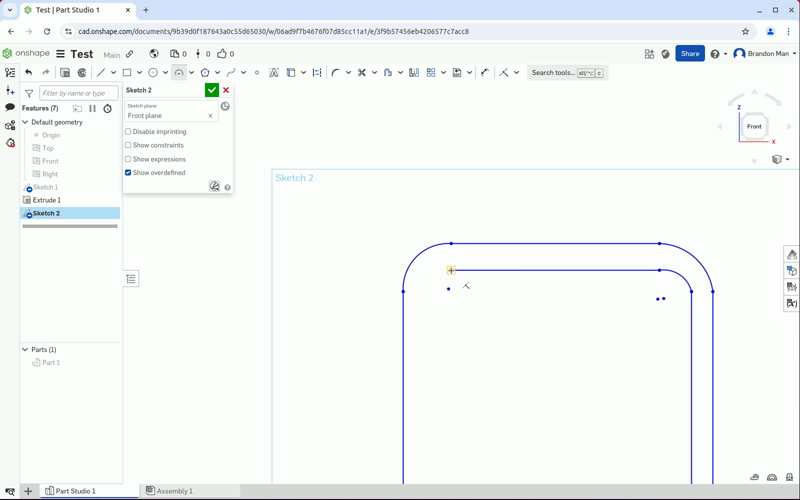
scroll(-6)
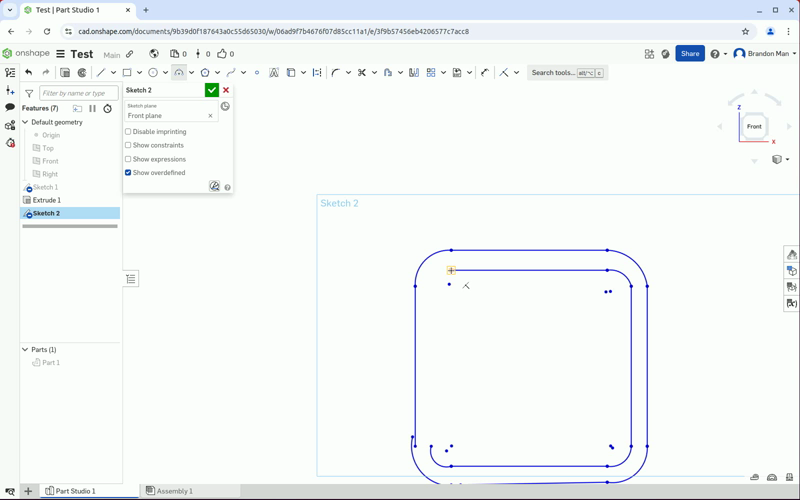
scroll(-6)
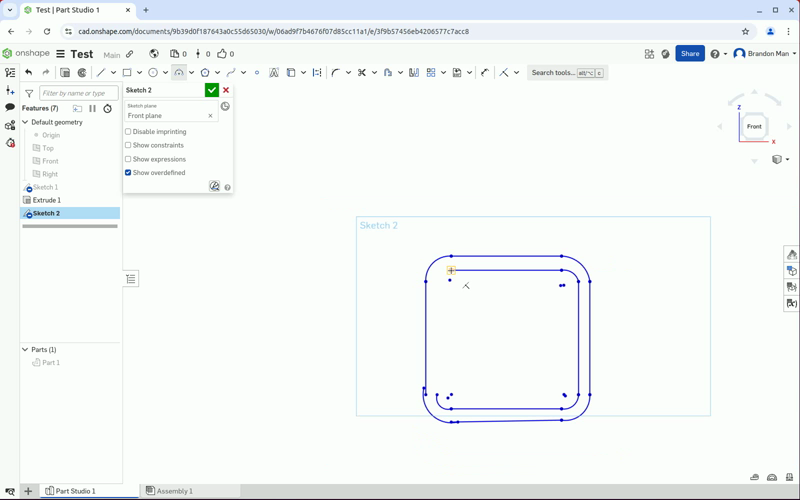
scroll(-6)
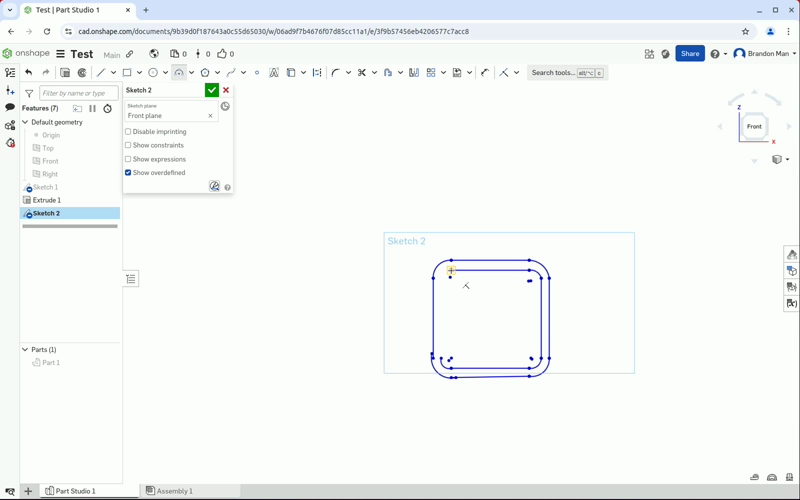
scroll(-6)
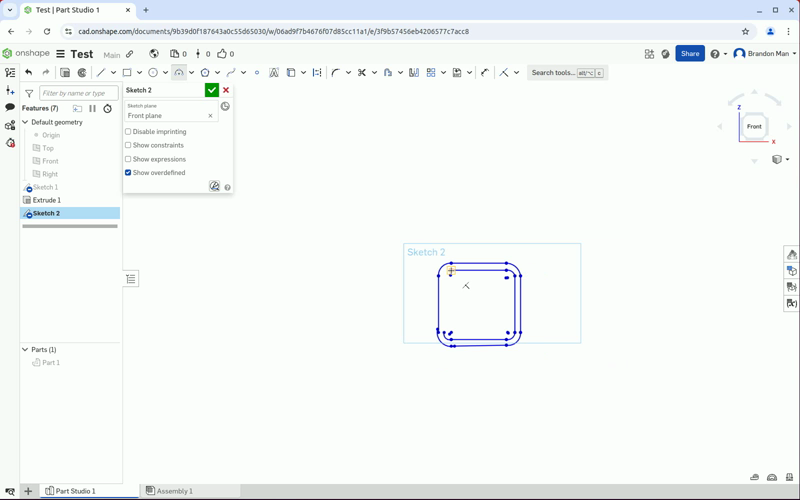
scroll(-6)
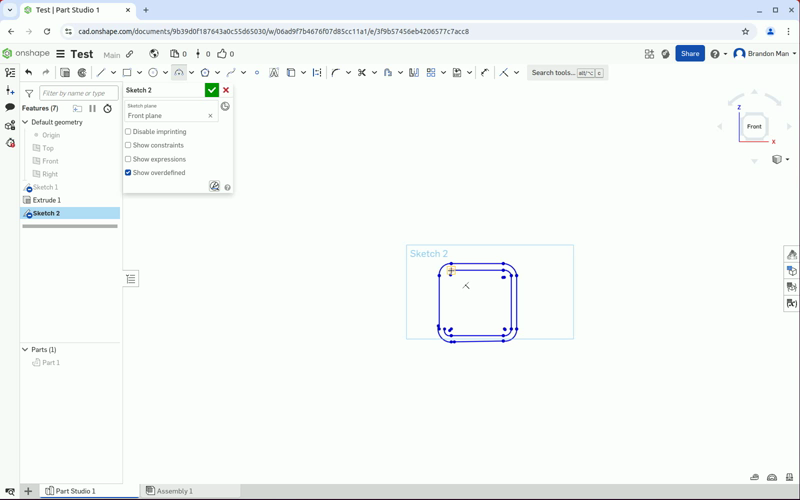
scroll(-6)
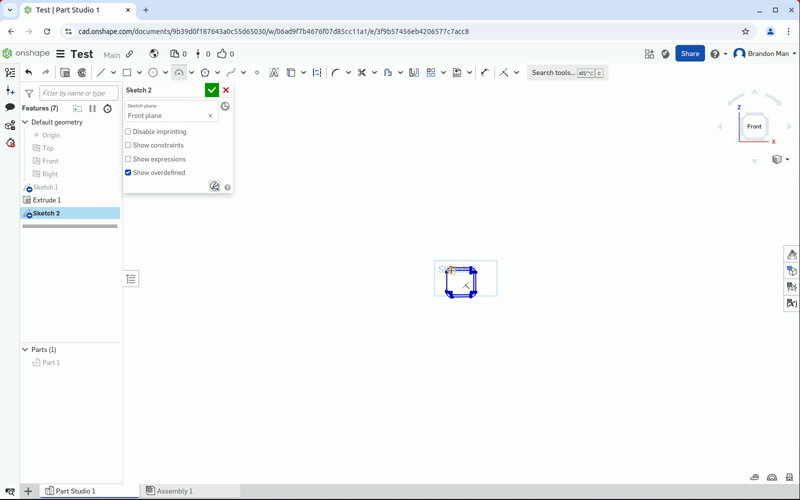
key_down(shift)
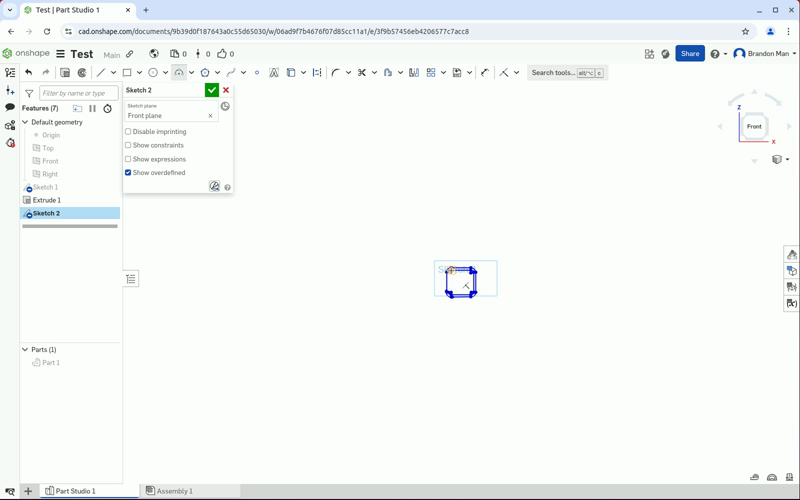
mouse_move(448, 272)
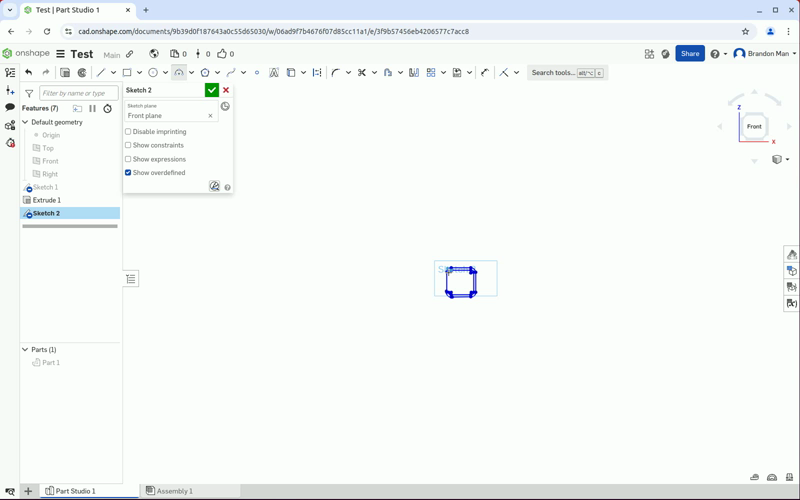
scroll(6)
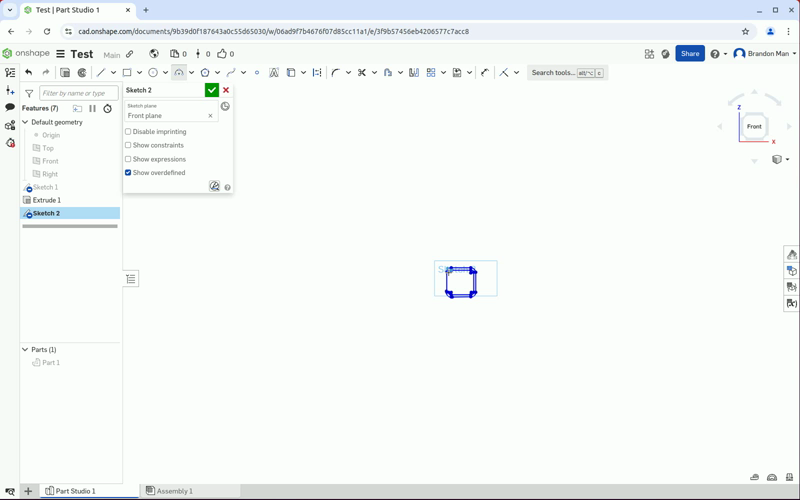
scroll(6)
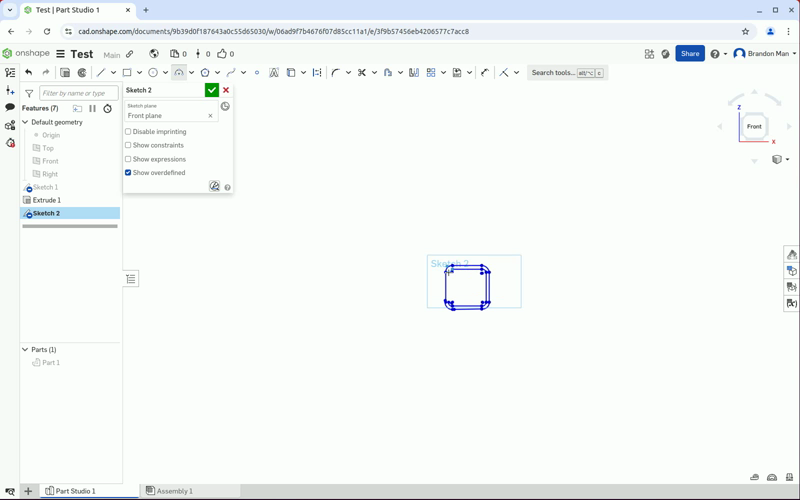
scroll(6)
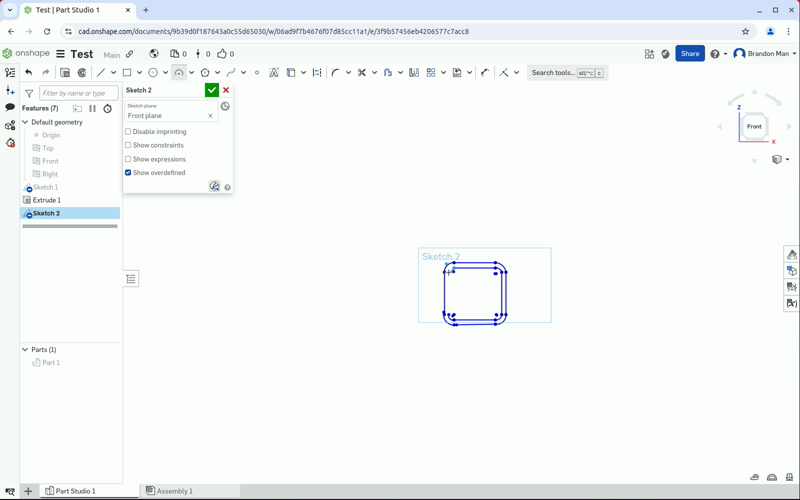
scroll(6)
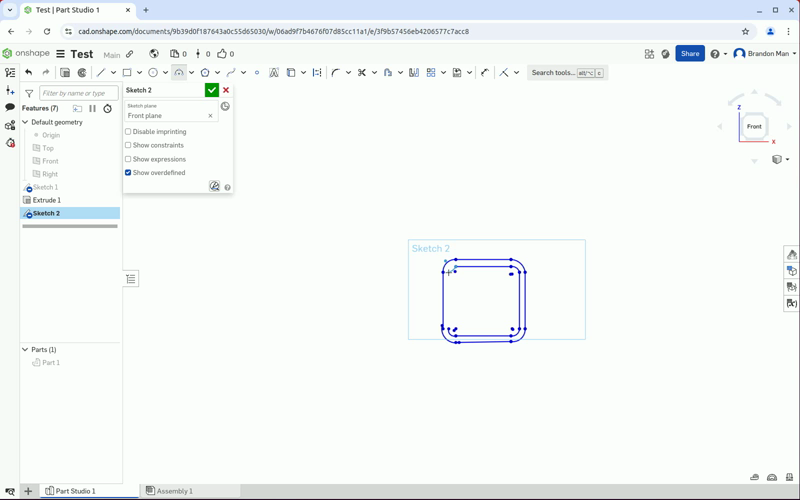
scroll(6)
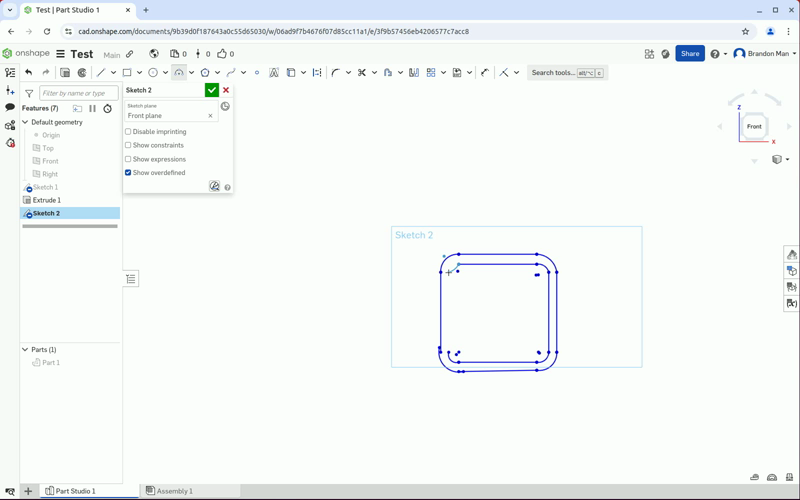
scroll(6)
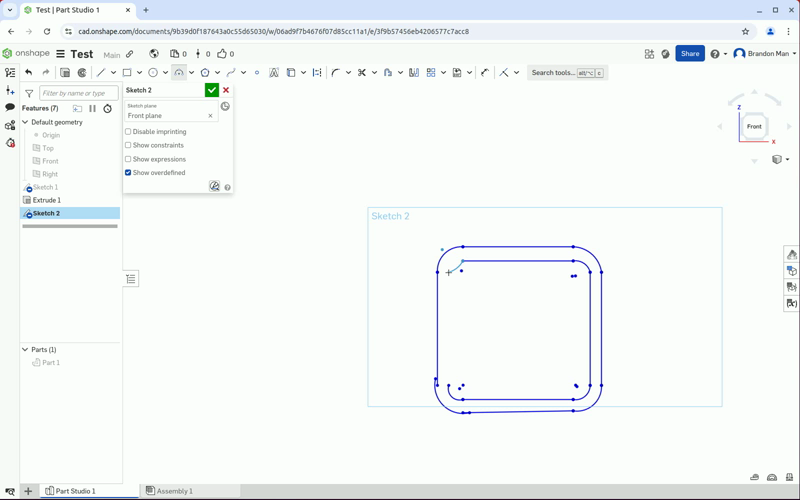
scroll(6)
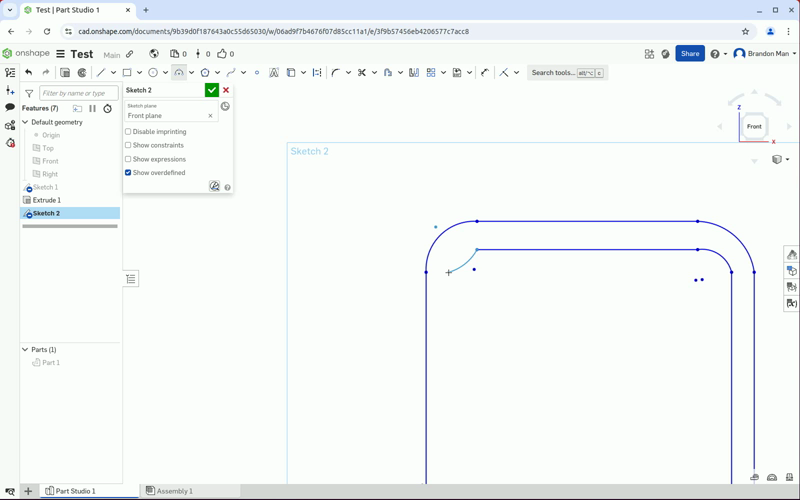
click(448, 272)
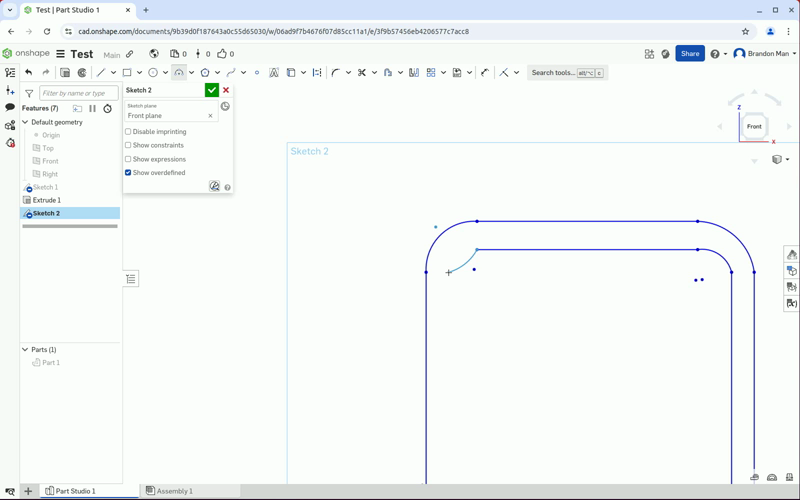
scroll(-6)
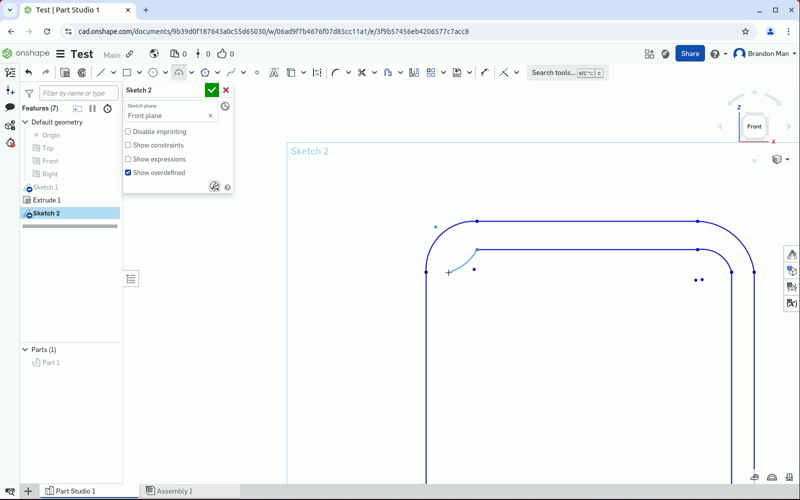
scroll(-6)
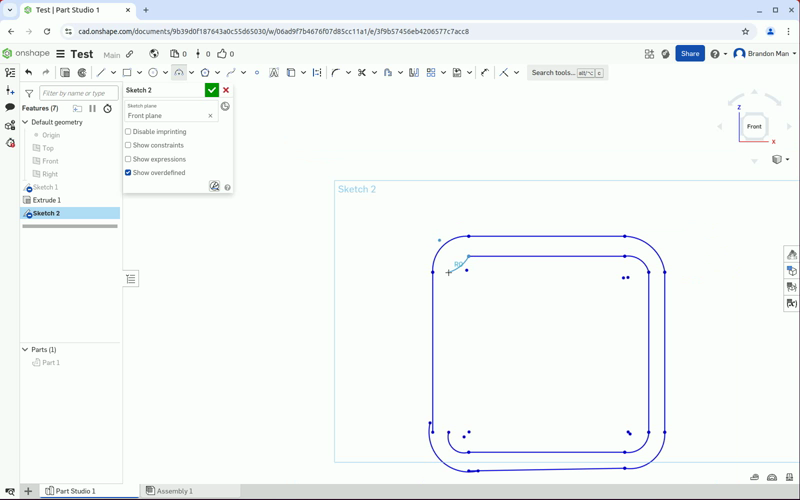
scroll(-6)
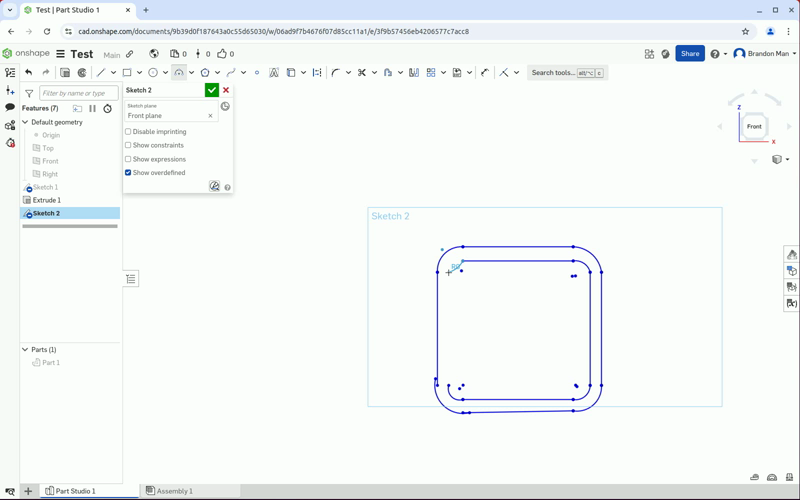
scroll(-6)
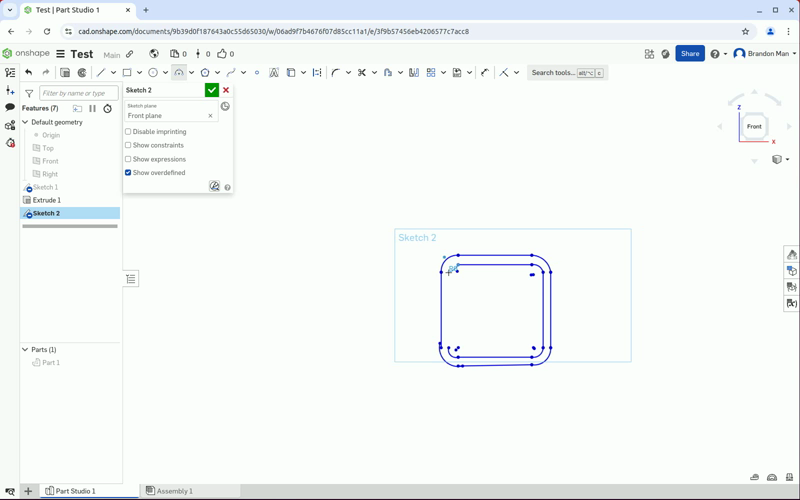
scroll(-6)
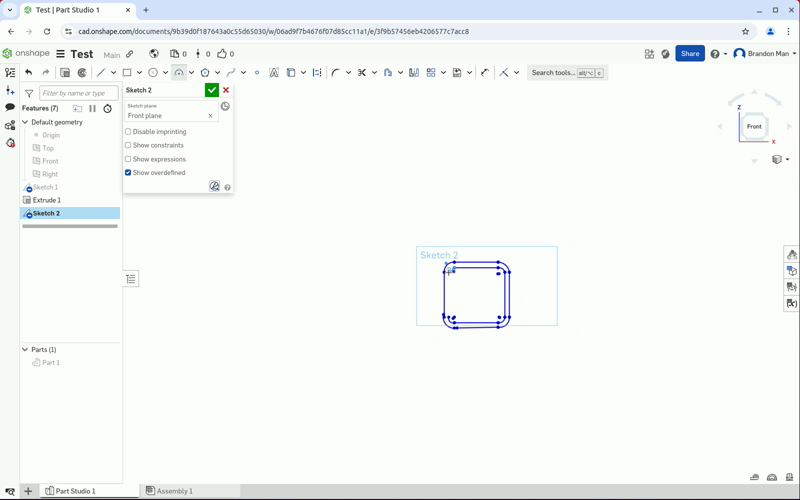
scroll(-6)
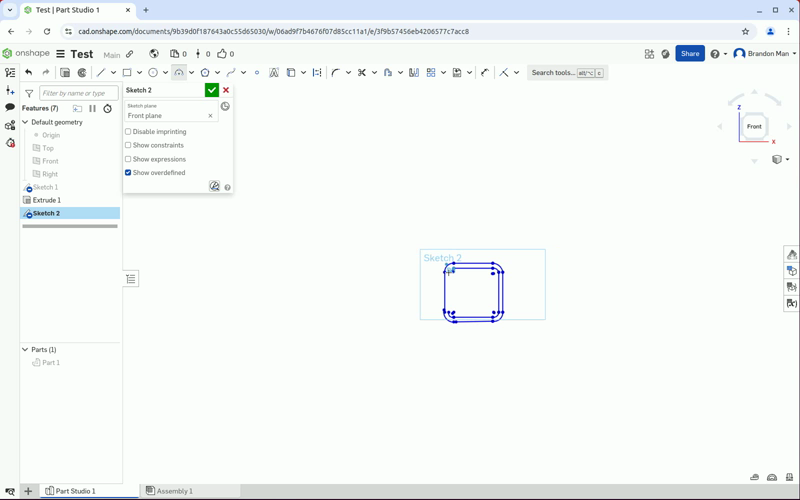
scroll(-6)
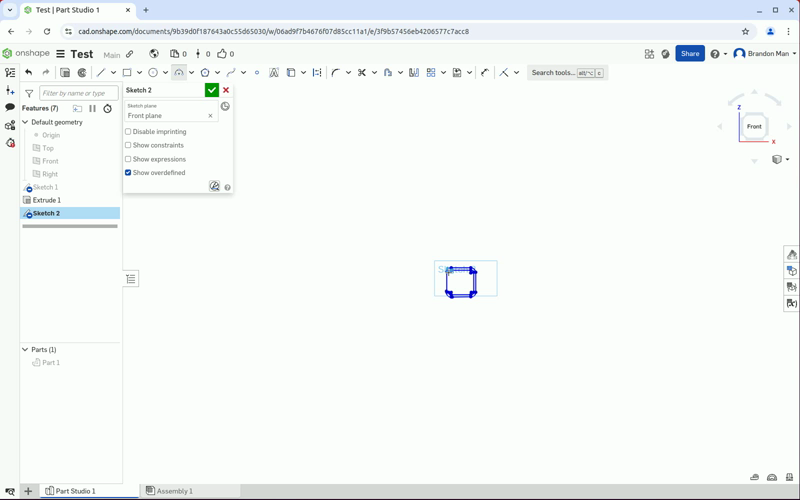
mouse_move(449, 270)
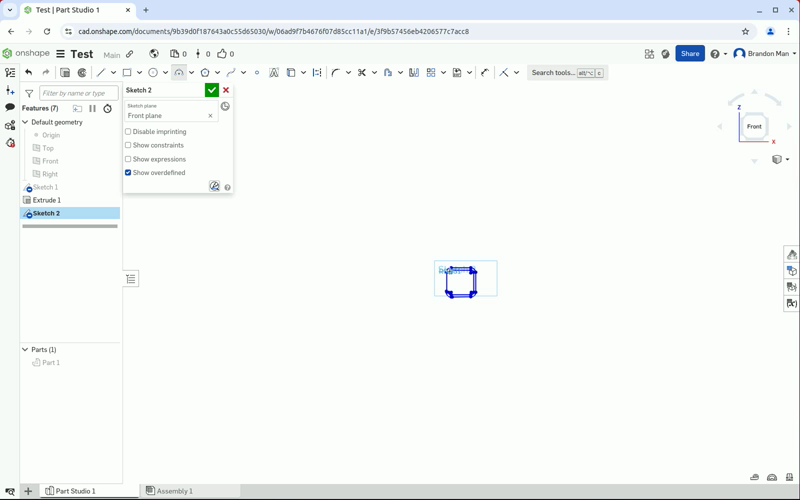
scroll(6)
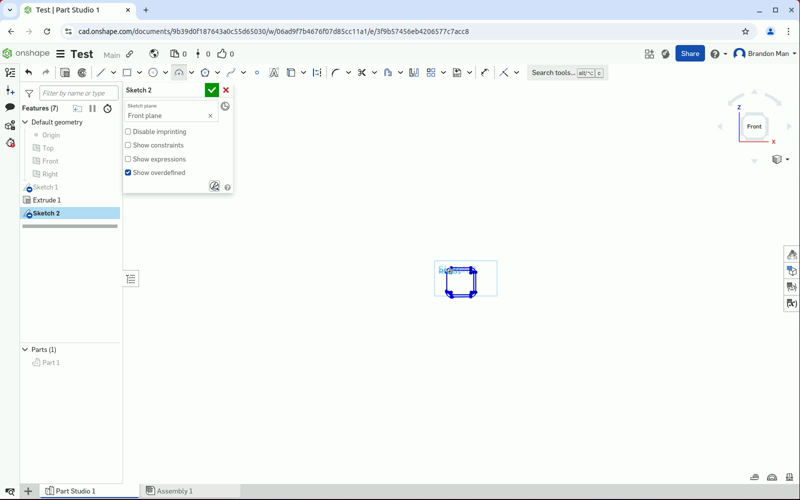
scroll(6)
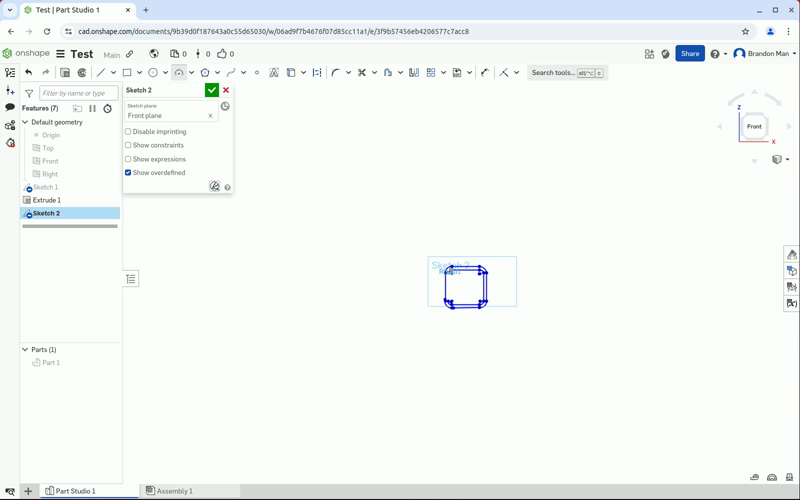
scroll(6)
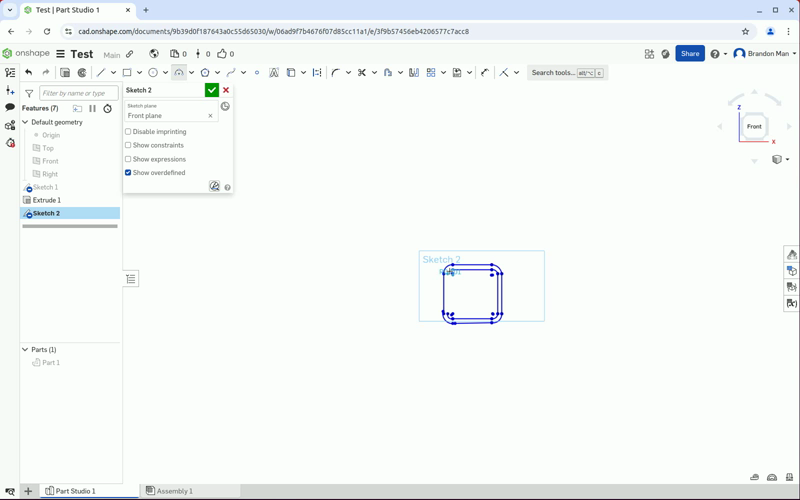
scroll(6)
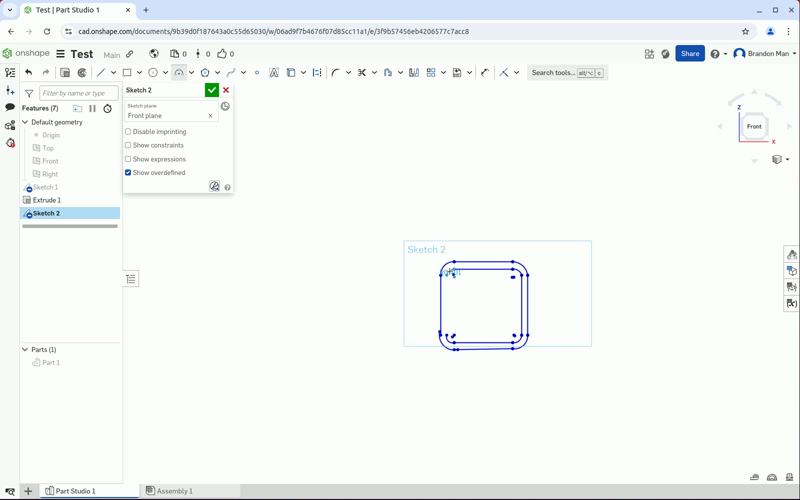
scroll(6)
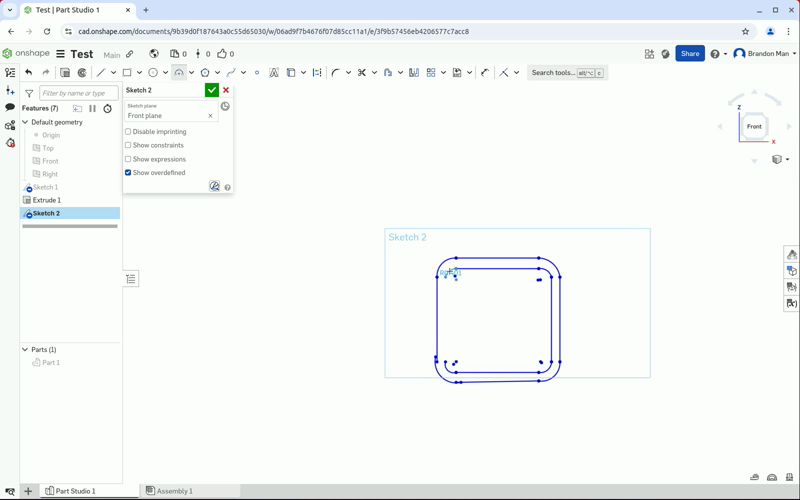
scroll(6)
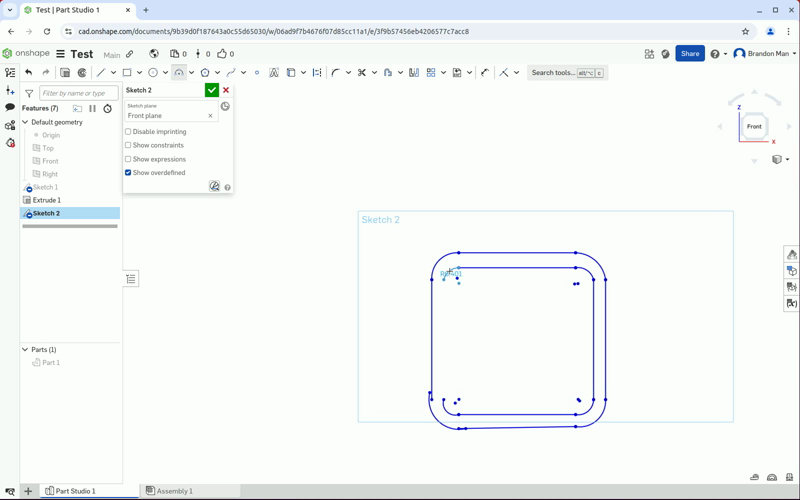
scroll(6)
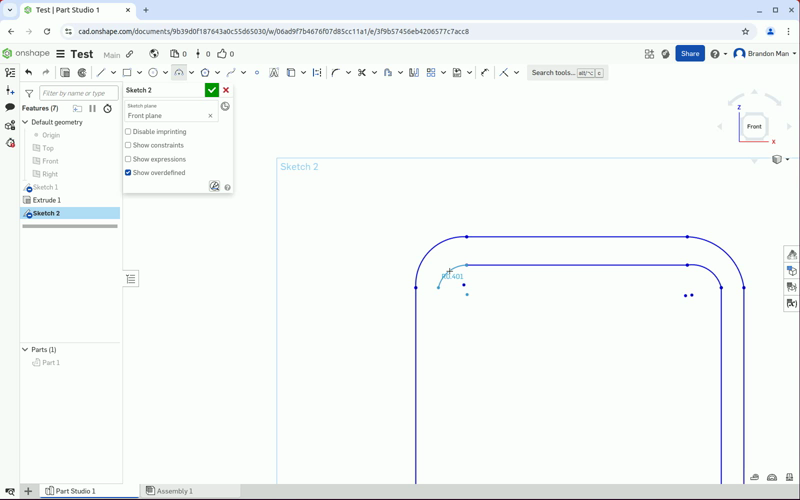
click(449, 270)
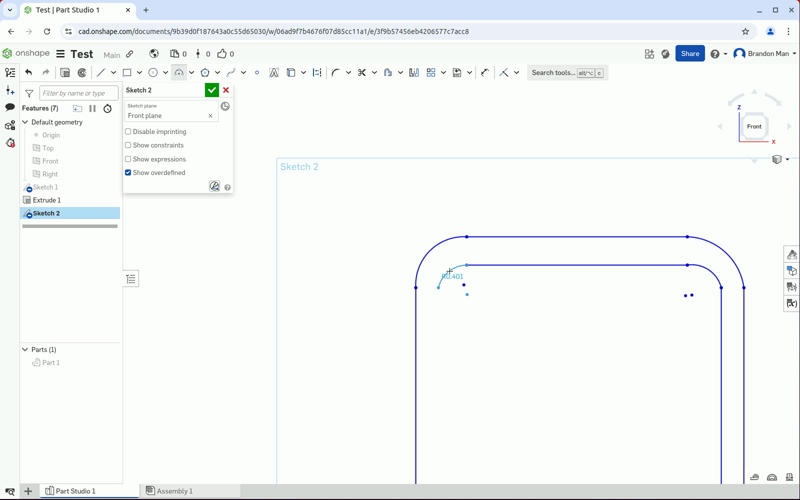
scroll(-6)
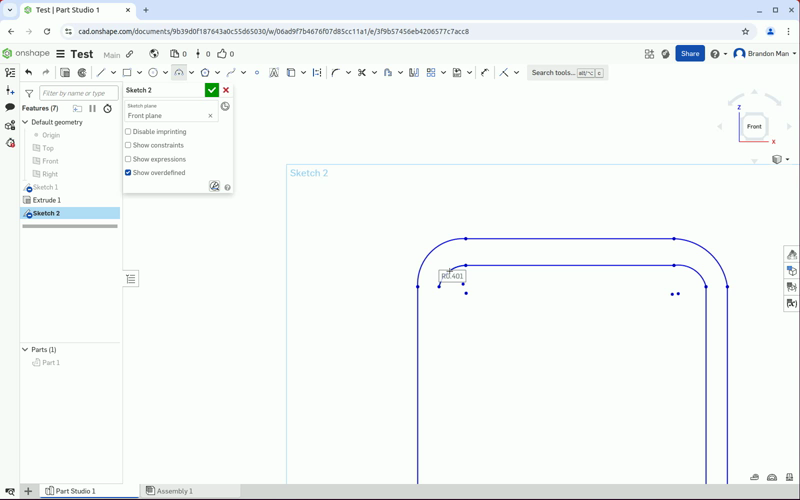
scroll(-6)
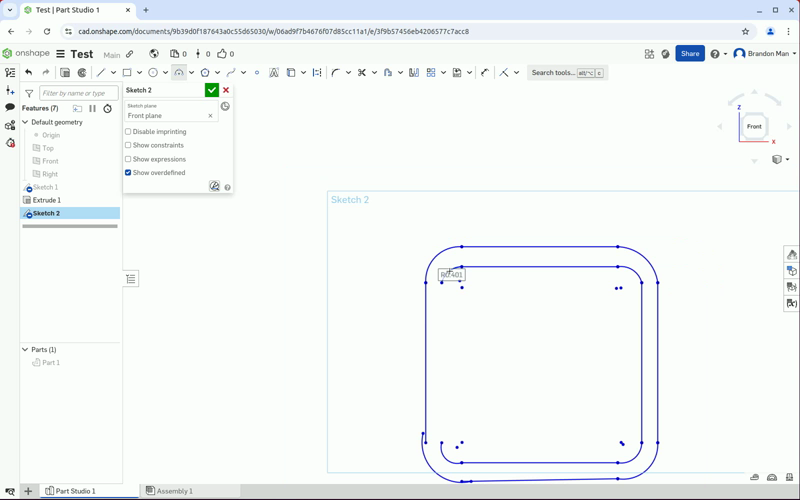
scroll(-6)
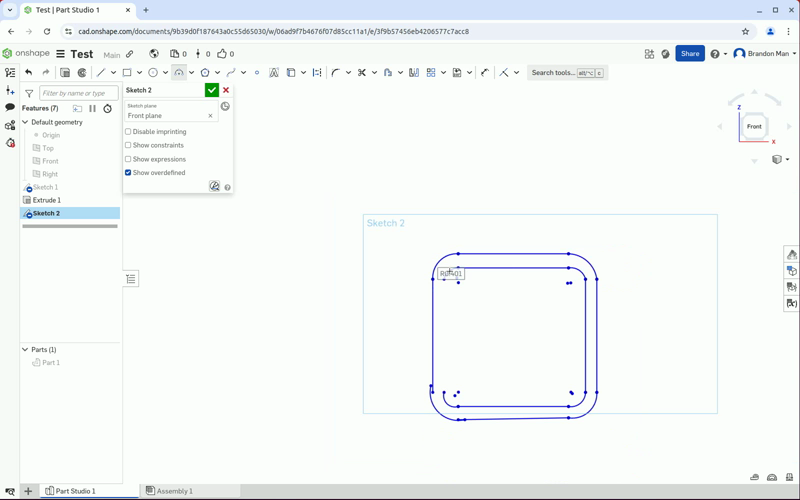
scroll(-6)
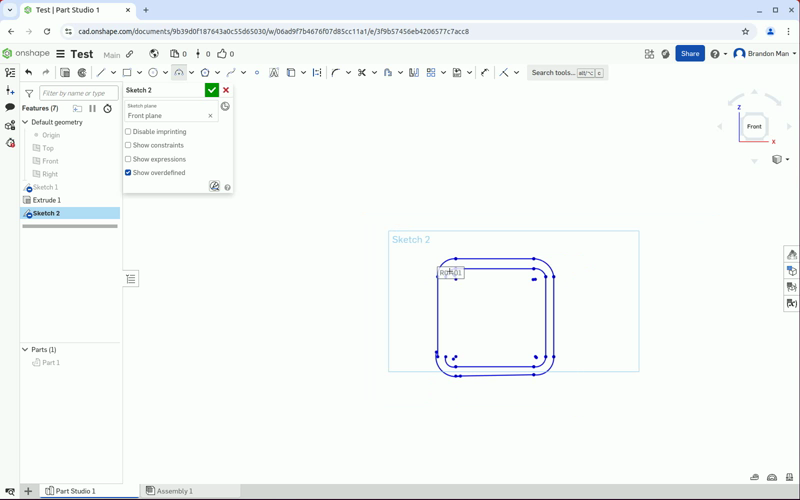
scroll(-6)
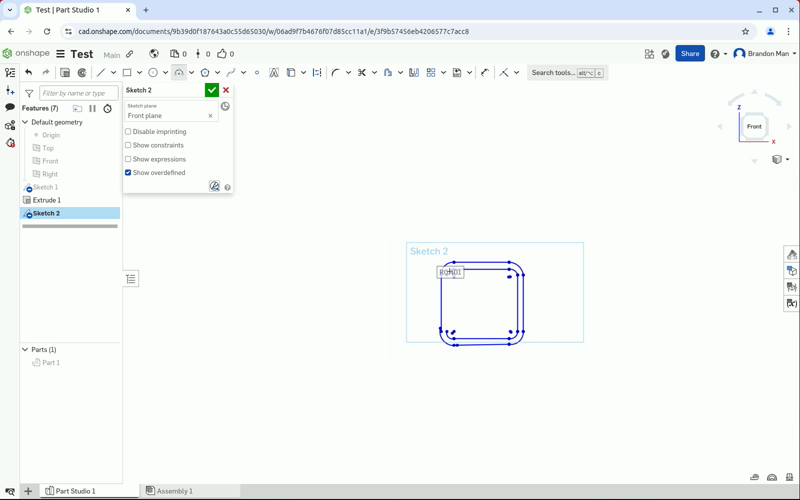
scroll(-6)
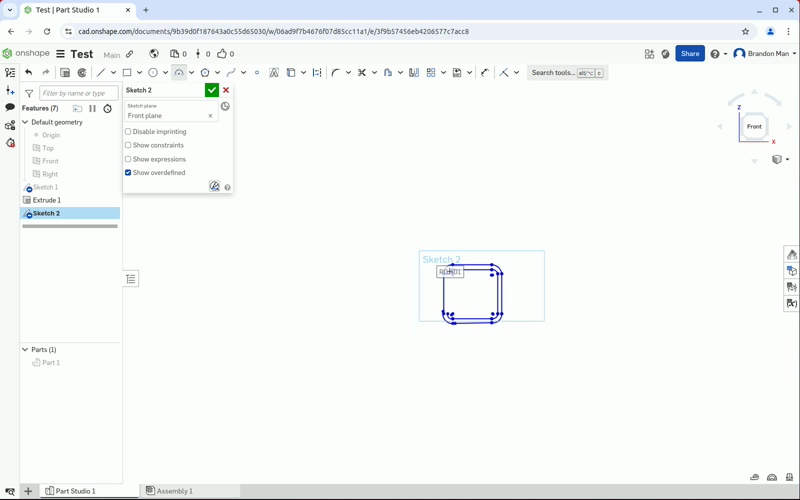
scroll(-6)
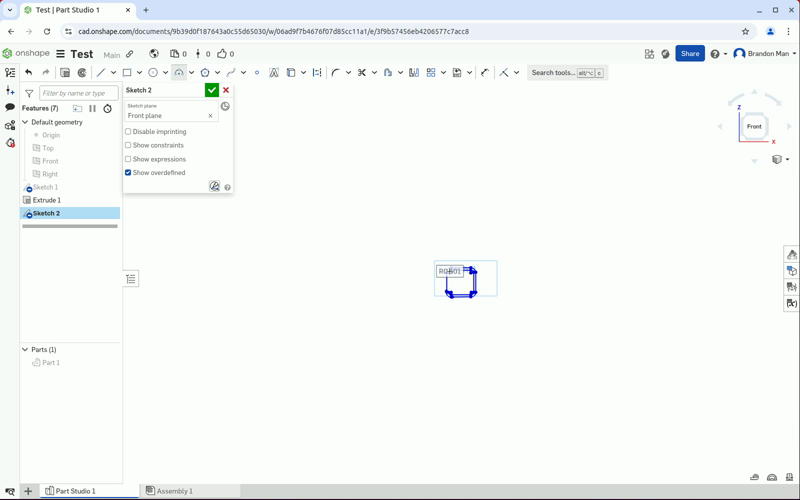
key_up(shift)
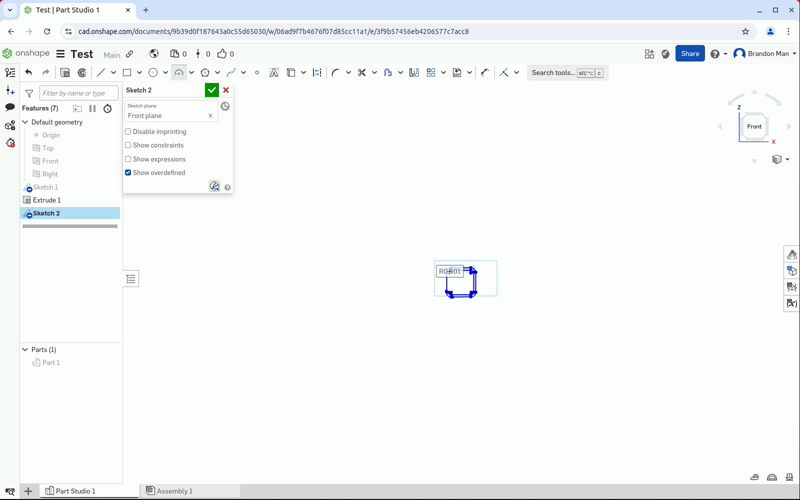
key(esc)
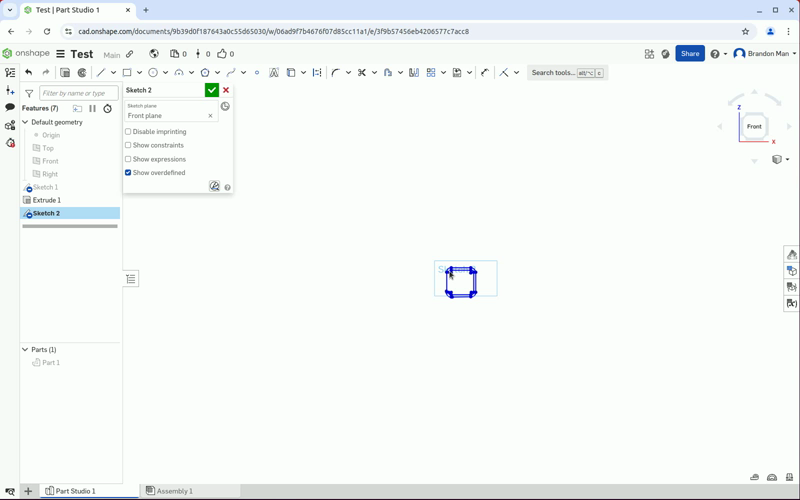
key(l)
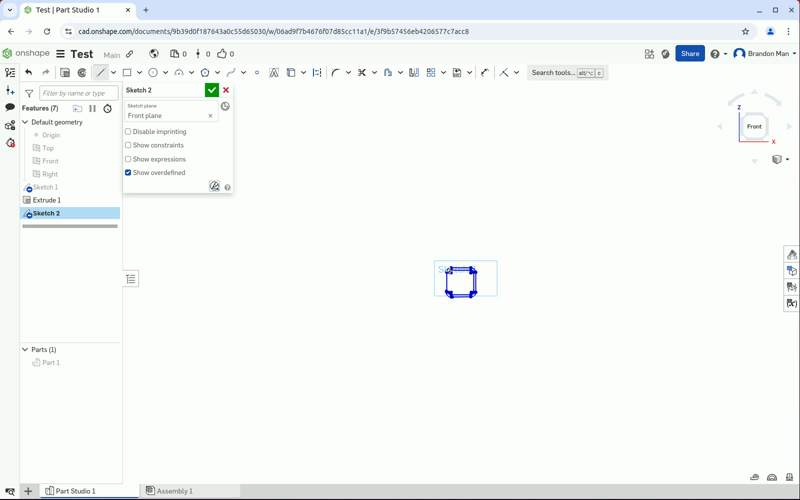
mouse_move(448, 272)
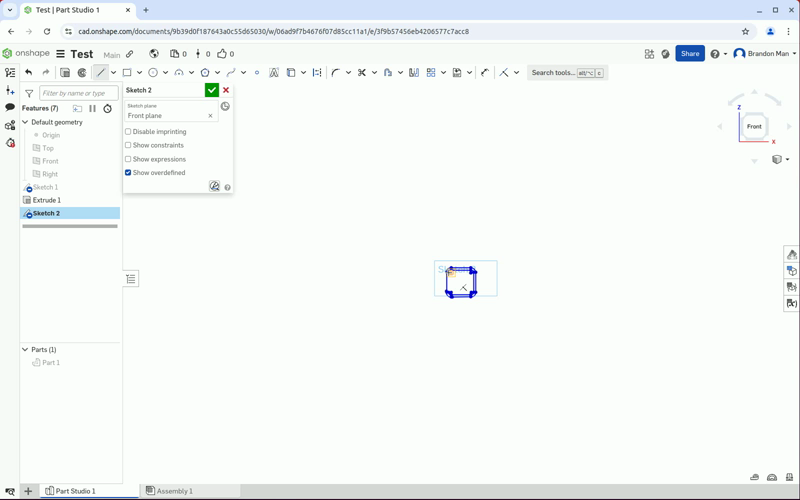
scroll(6)
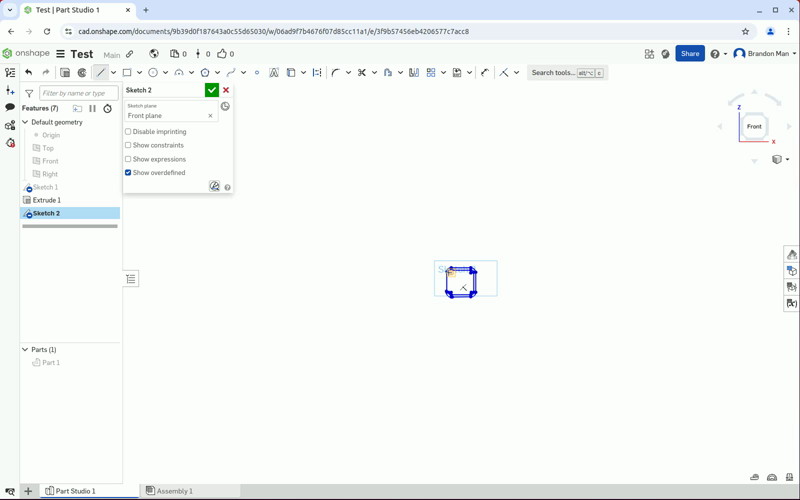
scroll(6)
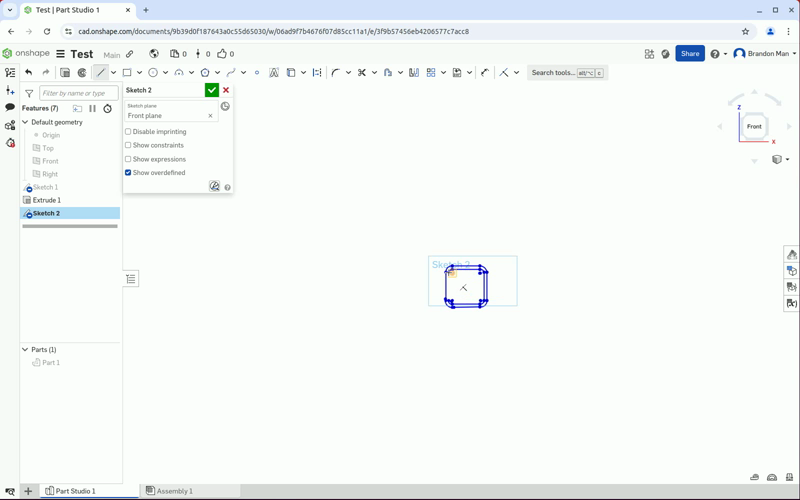
scroll(6)
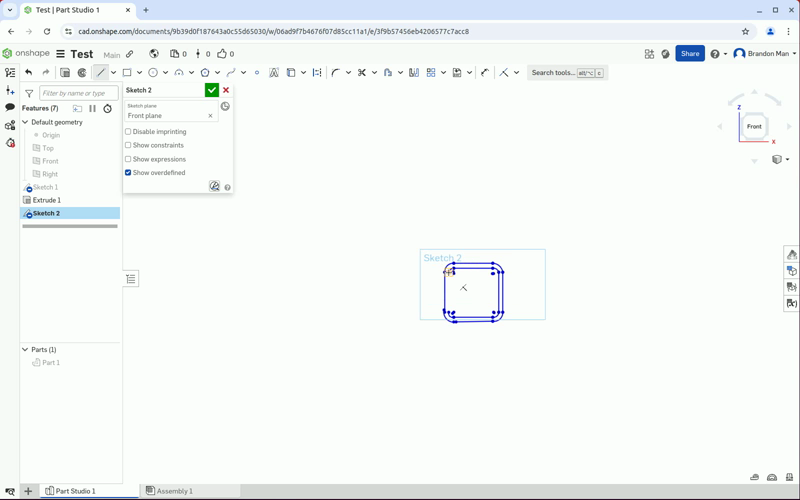
scroll(6)
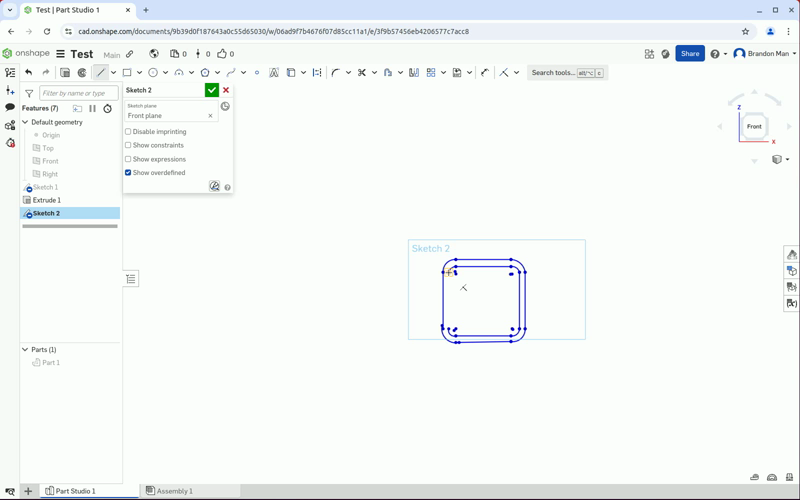
scroll(6)
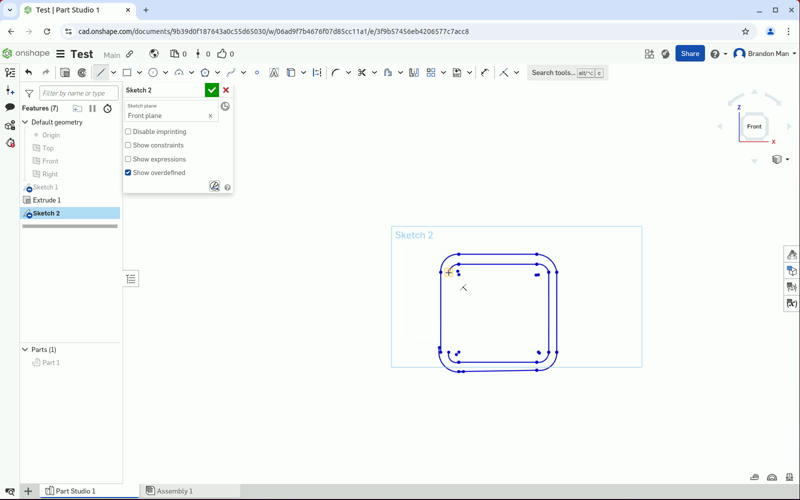
scroll(6)
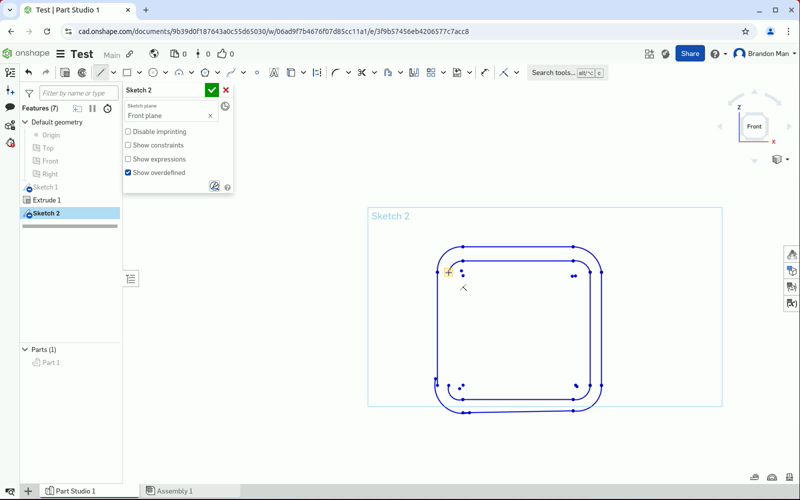
scroll(6)
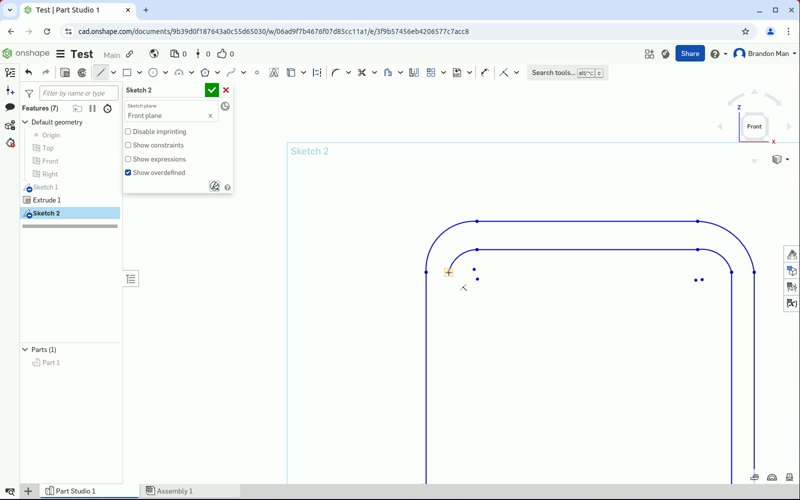
click(448, 272)
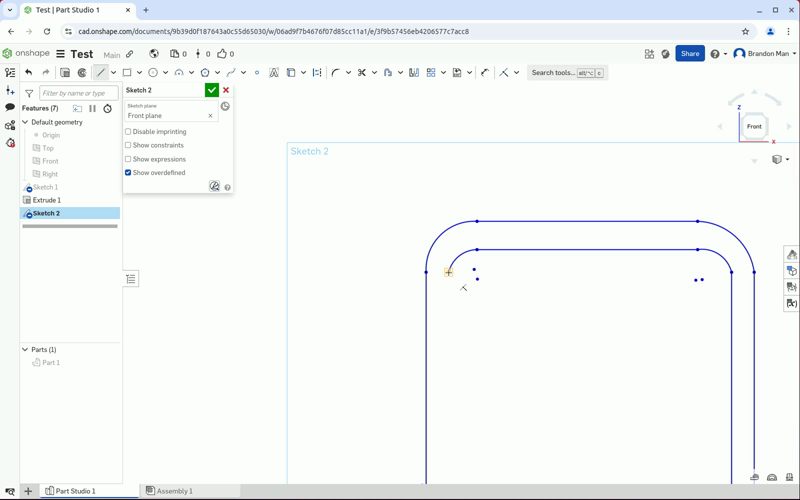
scroll(-6)
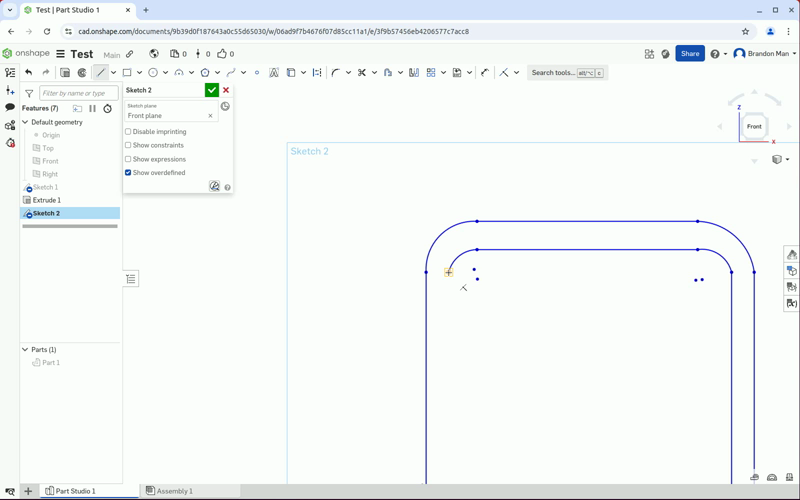
scroll(-6)
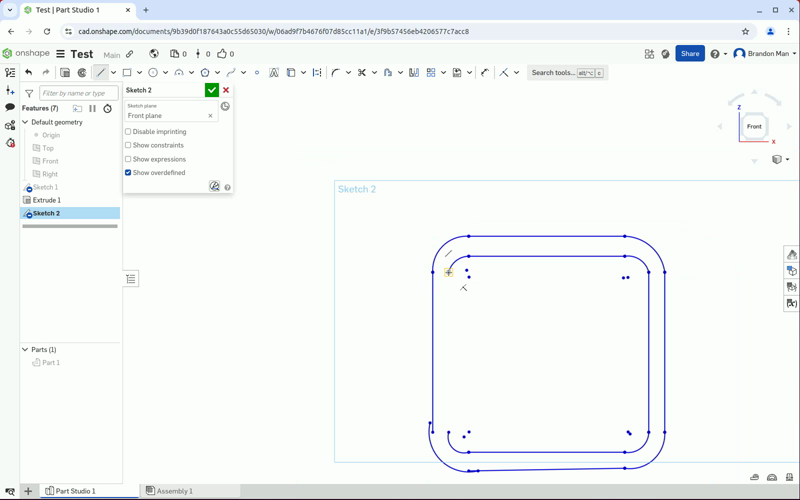
scroll(-6)
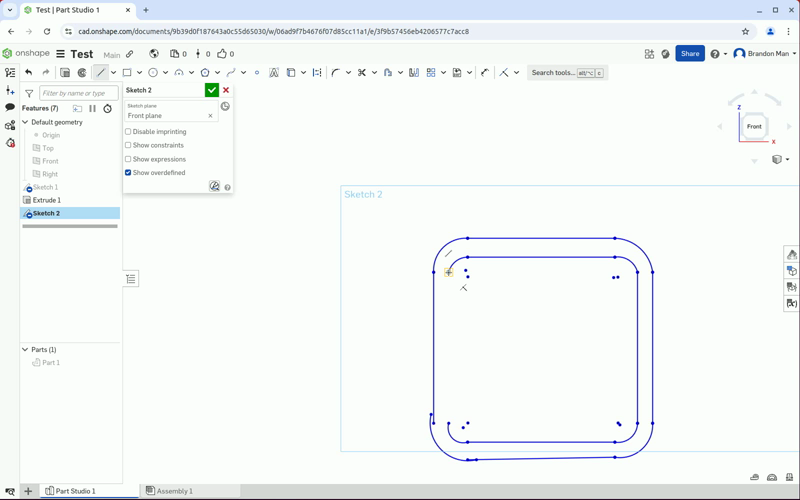
scroll(-6)
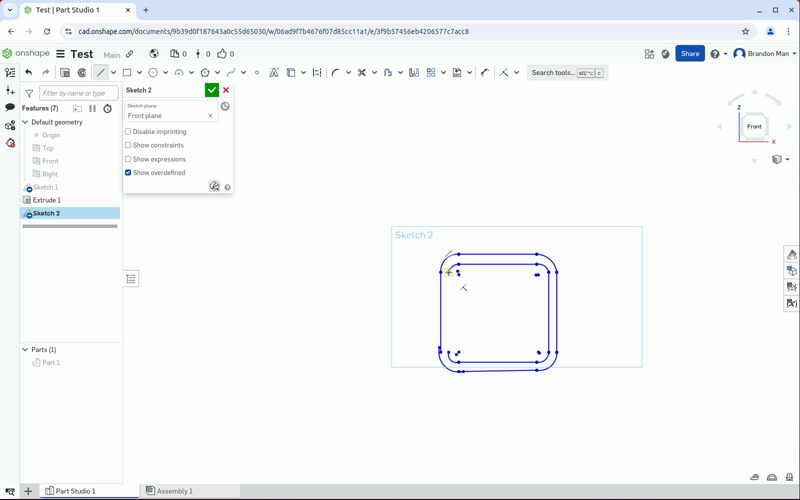
scroll(-6)
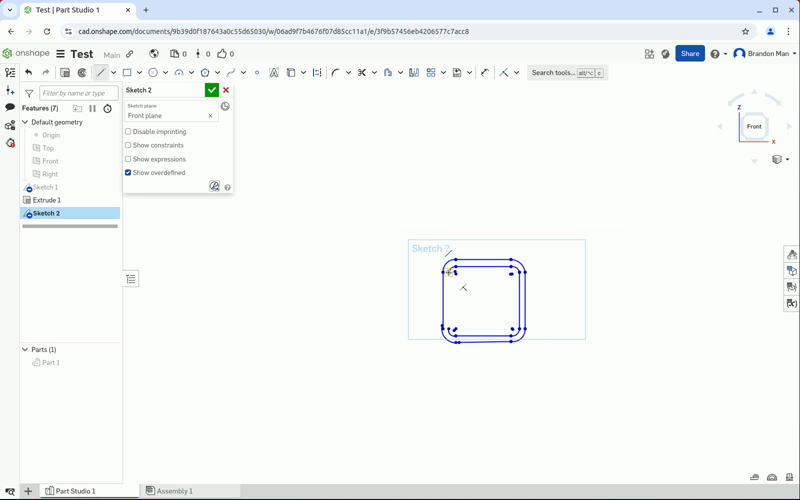
scroll(-6)
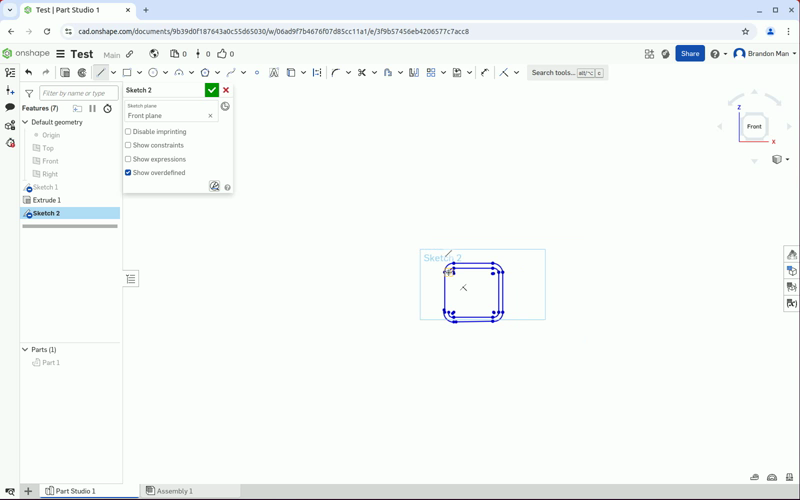
scroll(-6)
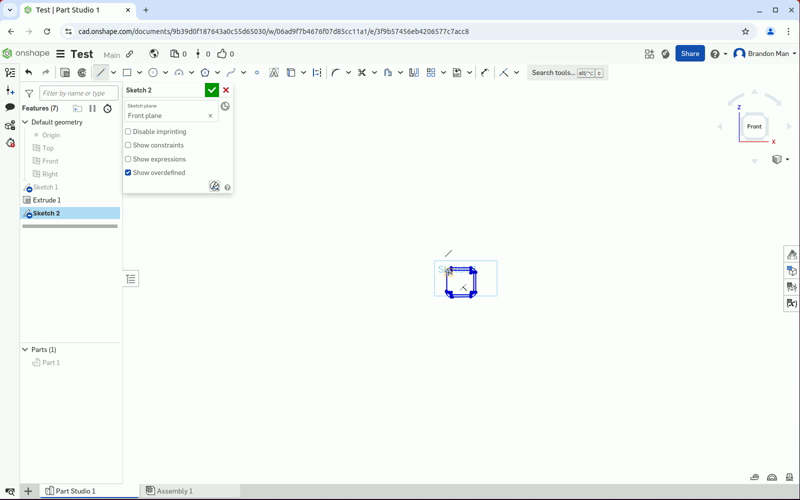
mouse_move(478, 272)
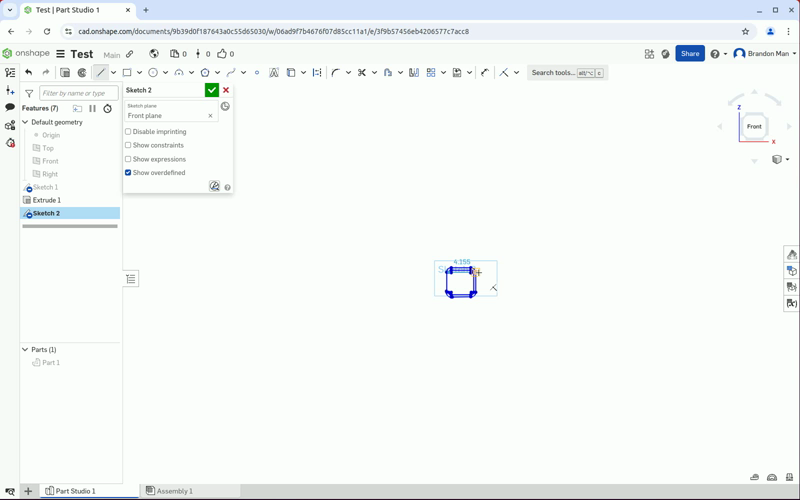
key_down(shift)
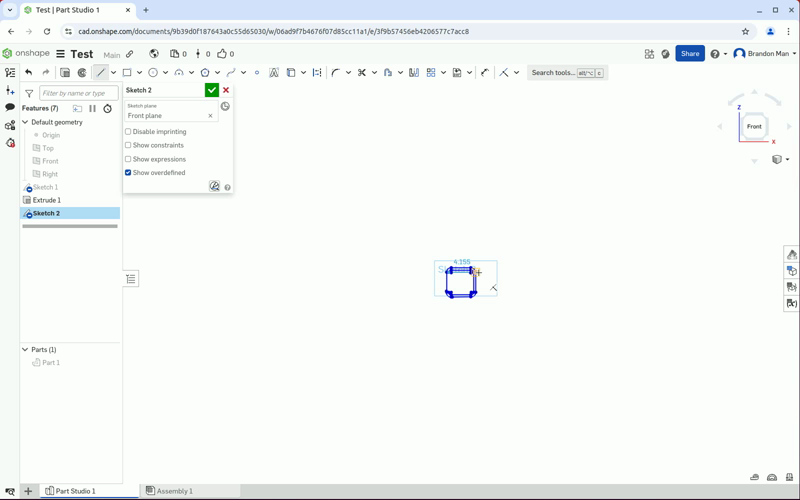
mouse_move(448, 292)
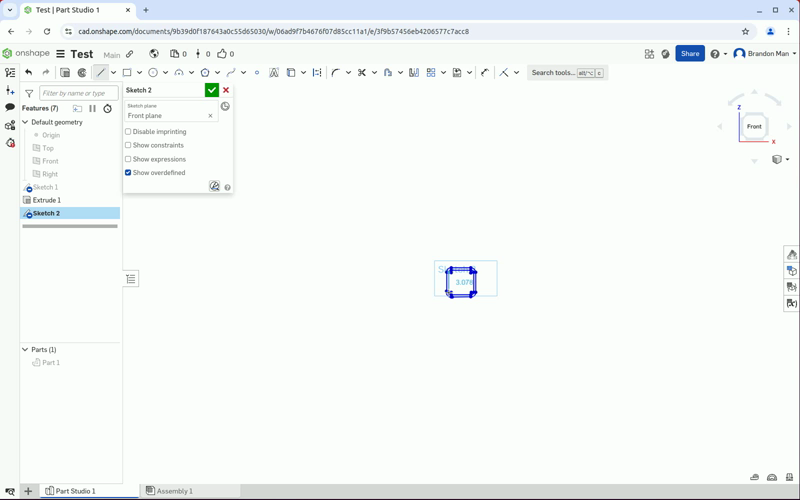
scroll(6)
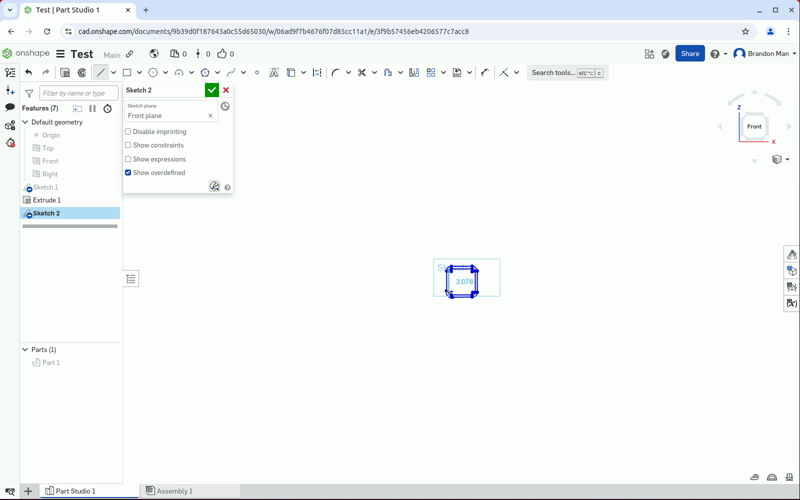
scroll(6)
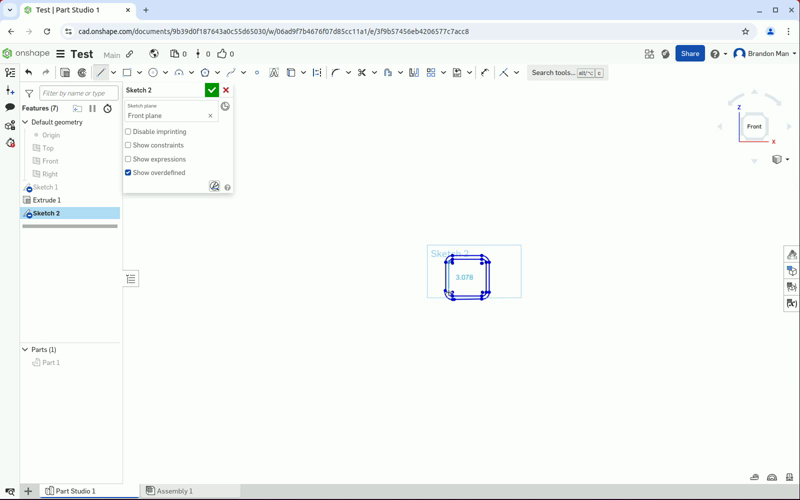
scroll(6)
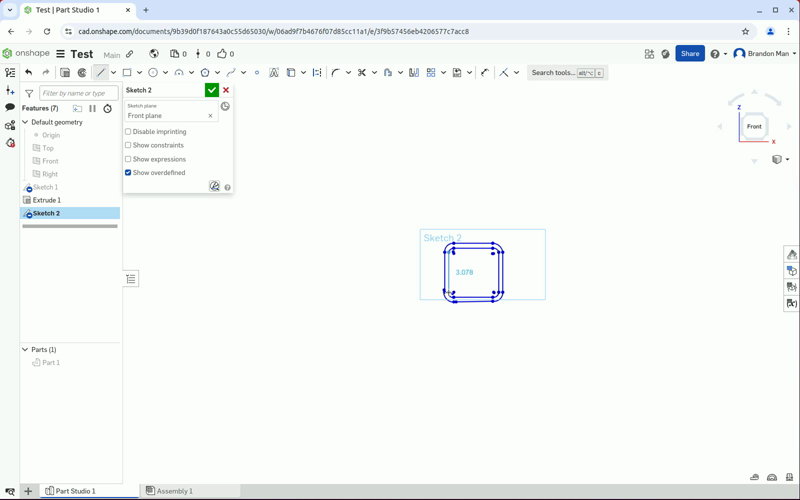
scroll(6)
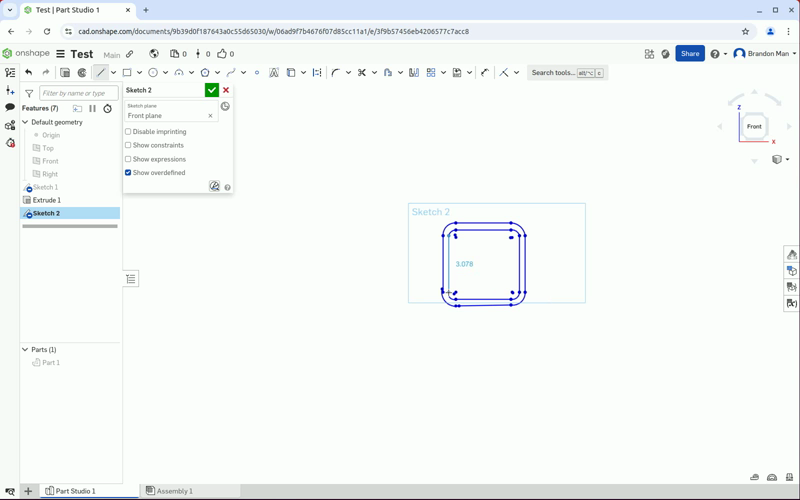
scroll(6)
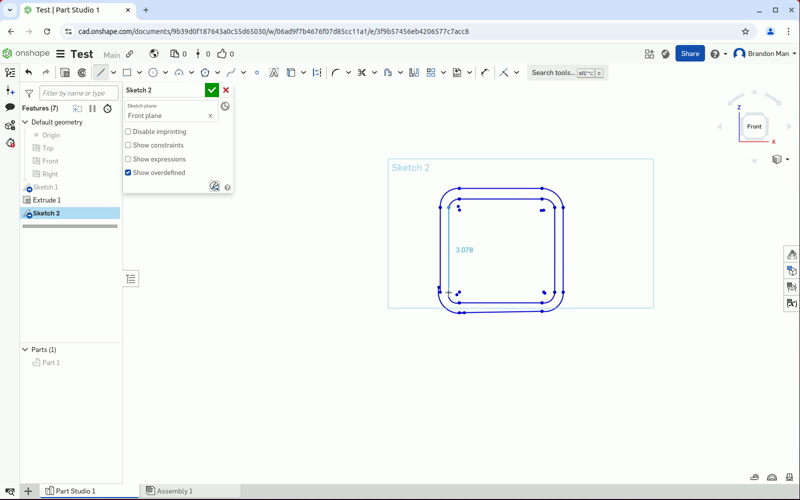
scroll(6)
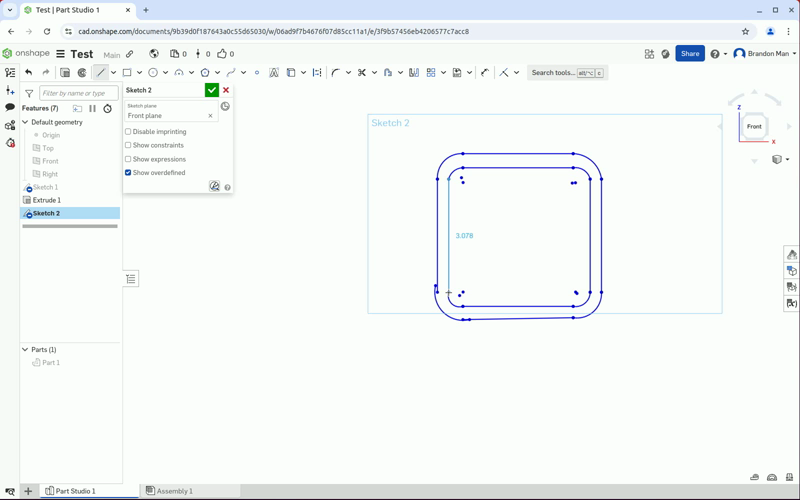
scroll(6)
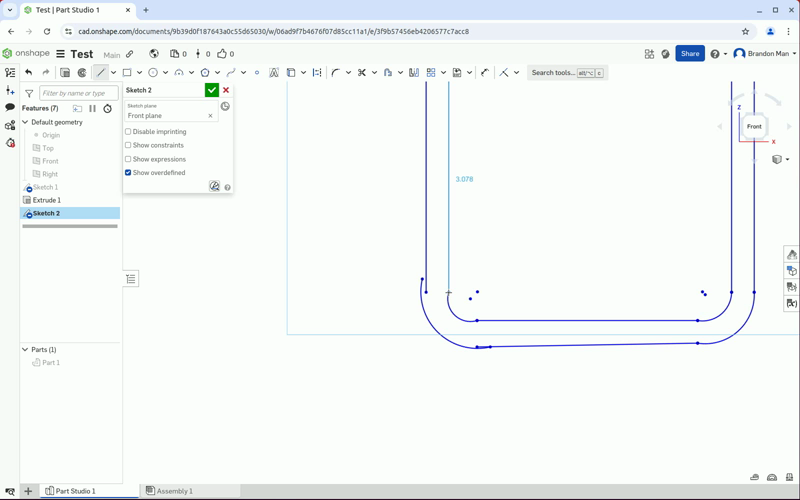
key_up(shift)
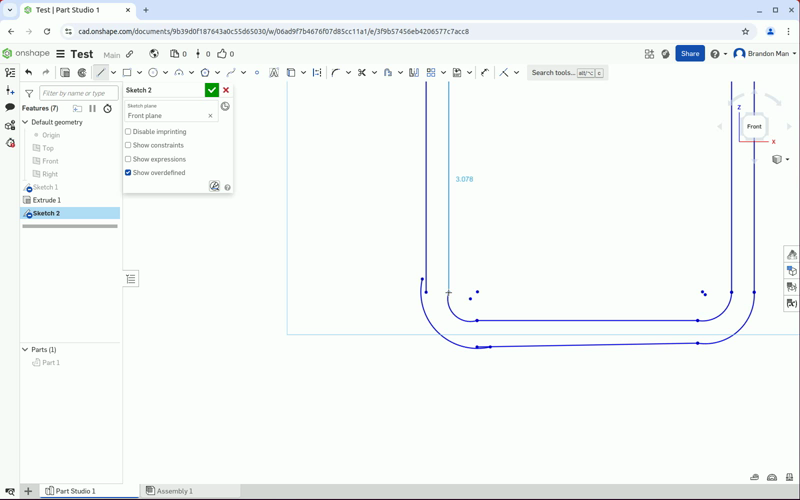
click(448, 292)
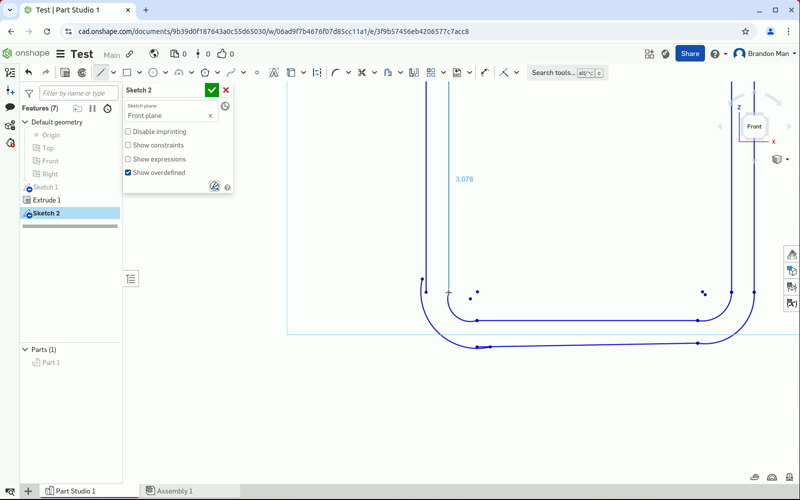
scroll(-6)
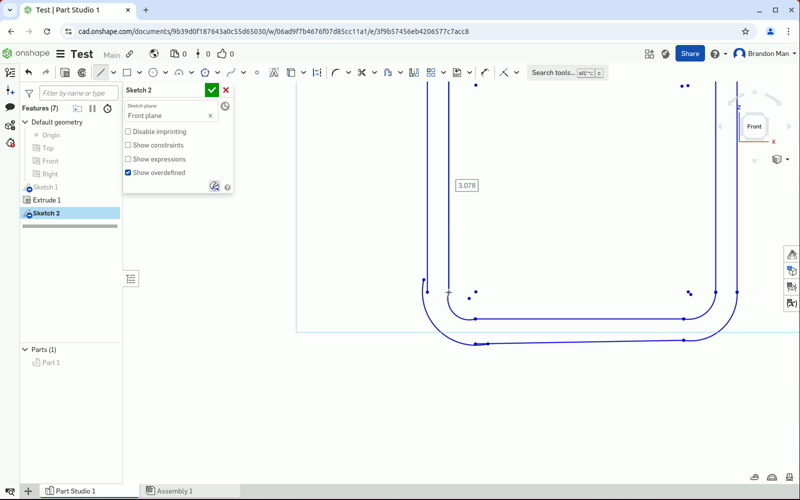
scroll(-6)
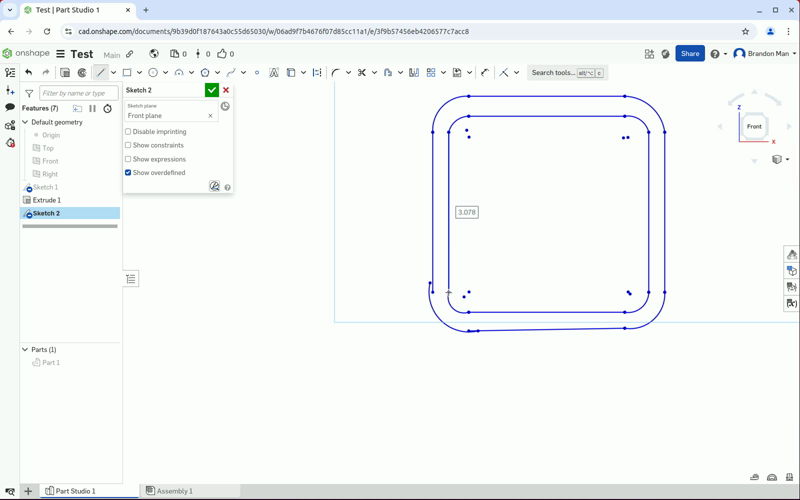
scroll(-6)
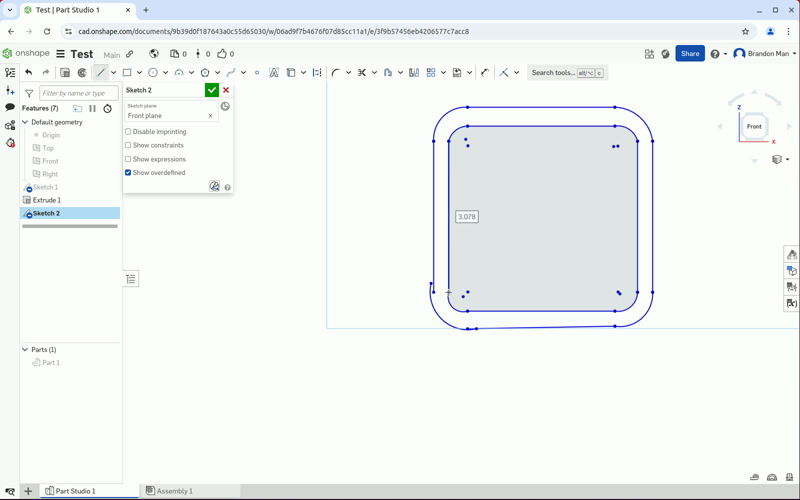
scroll(-6)
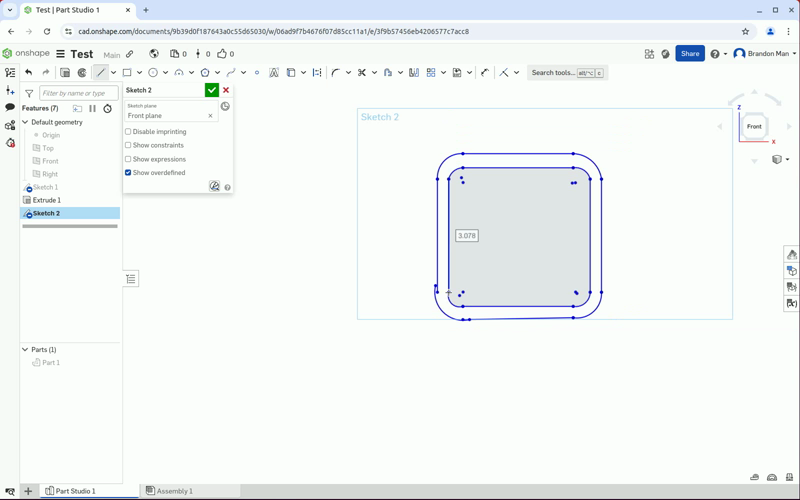
scroll(-6)
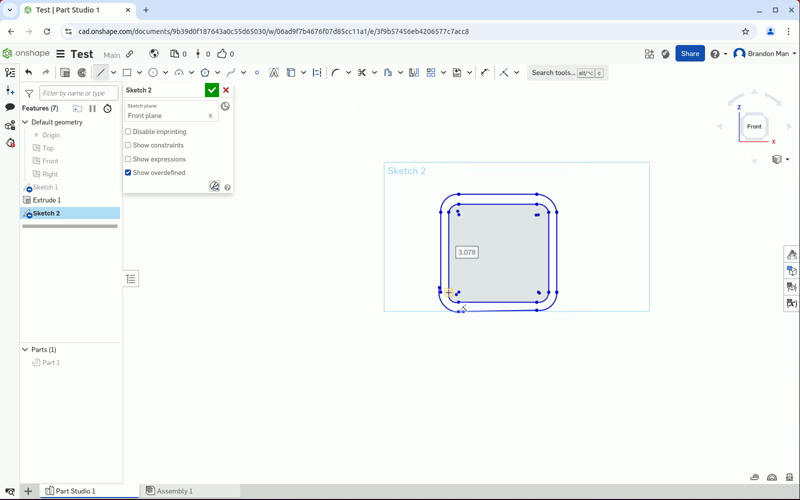
scroll(-6)
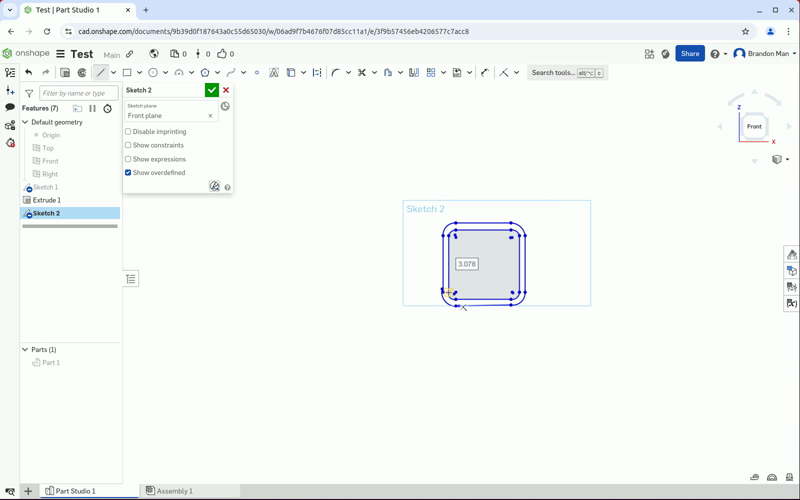
scroll(-6)
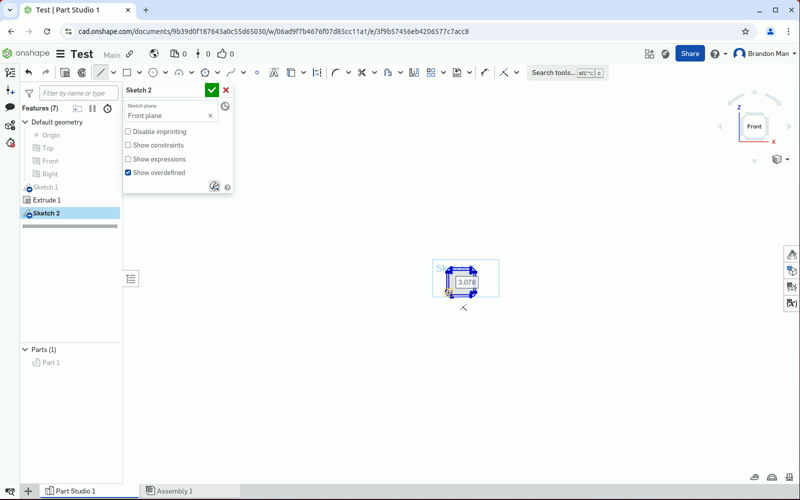
key(esc)
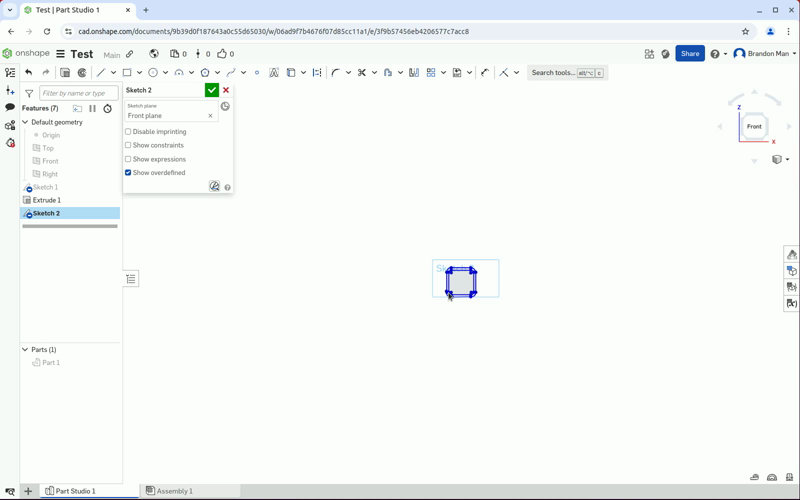
mouse_move(448, 270)
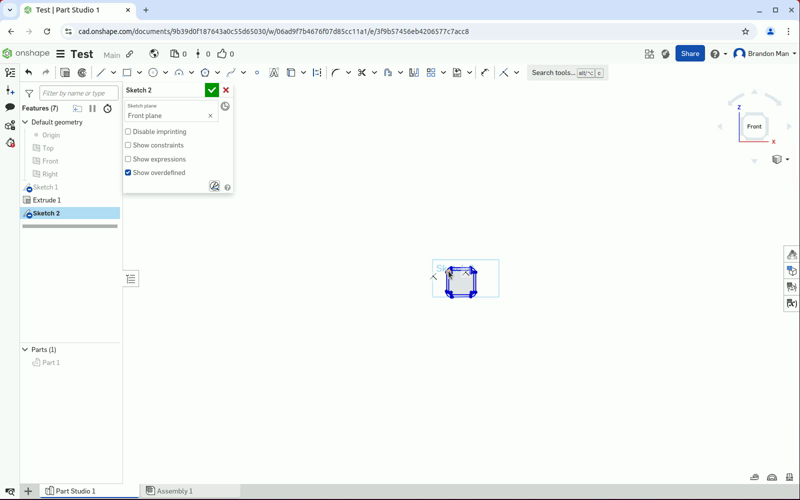
scroll(6)
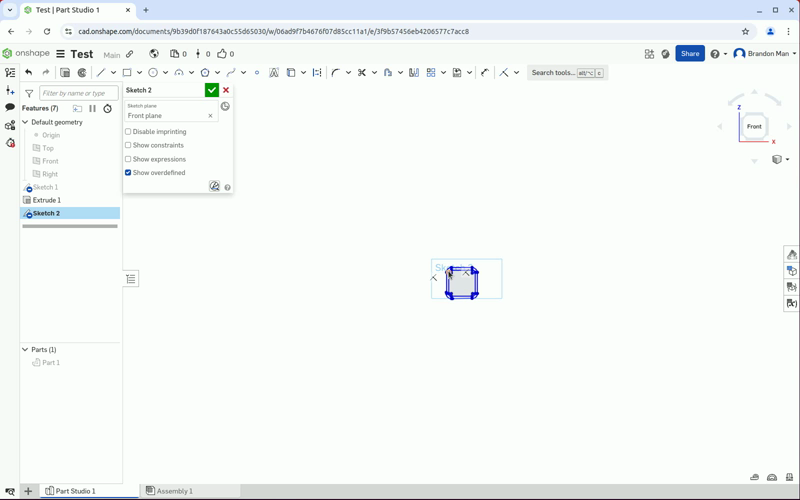
scroll(6)
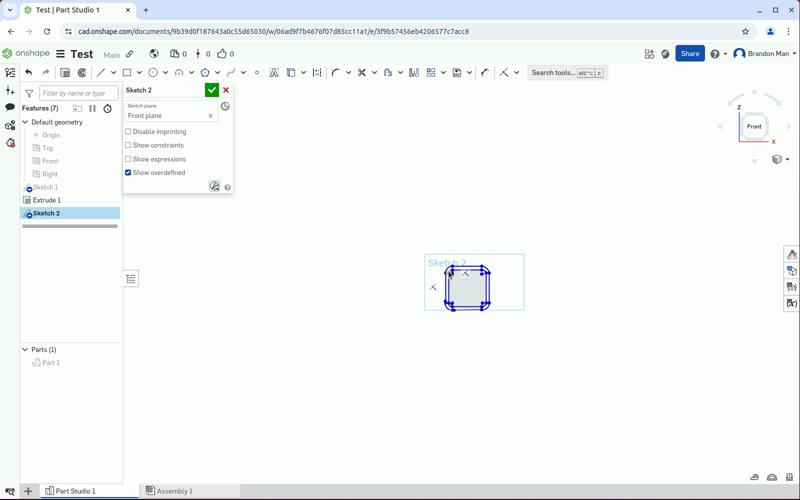
scroll(6)
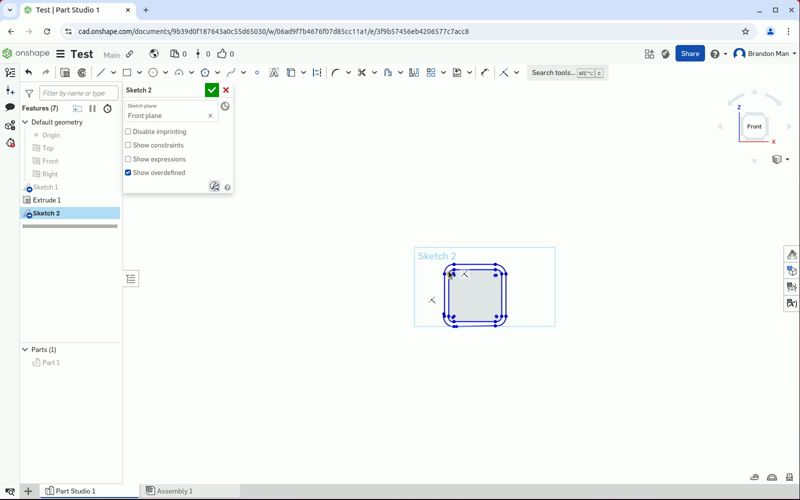
scroll(6)
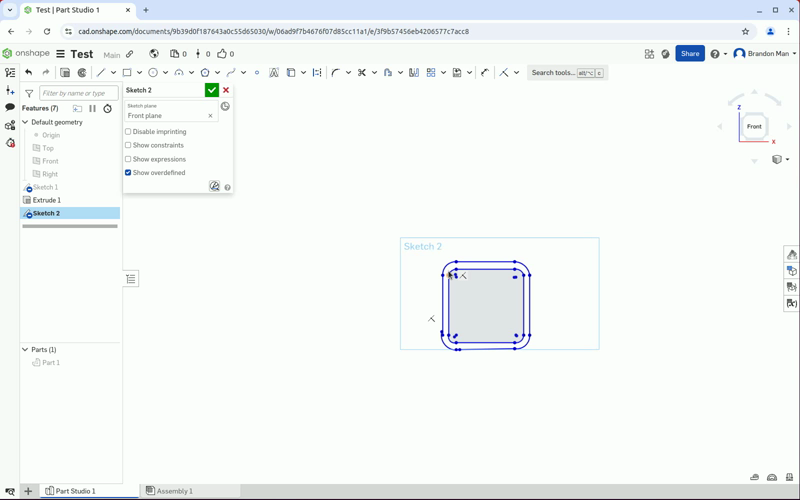
scroll(6)
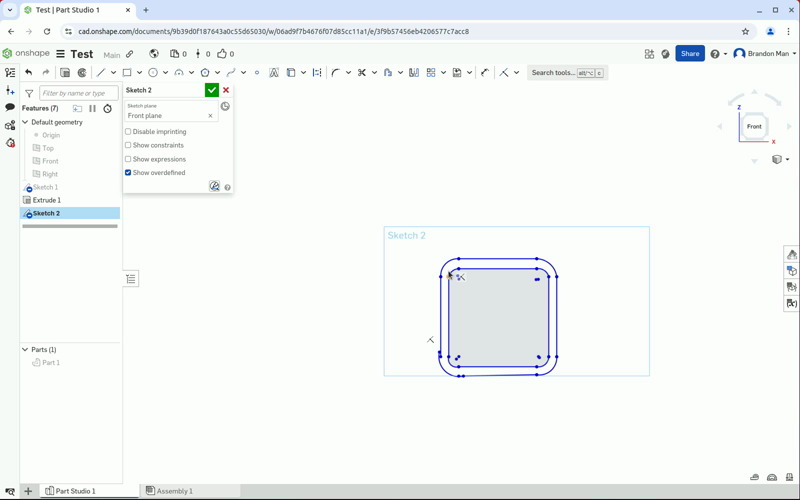
scroll(6)
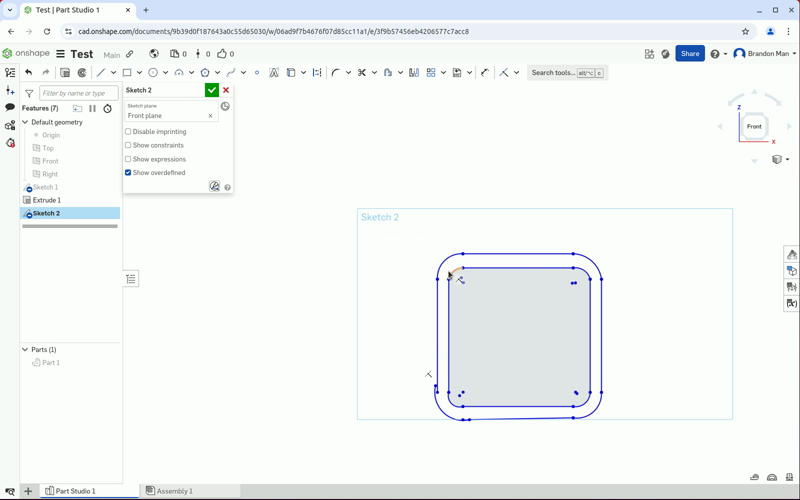
scroll(6)
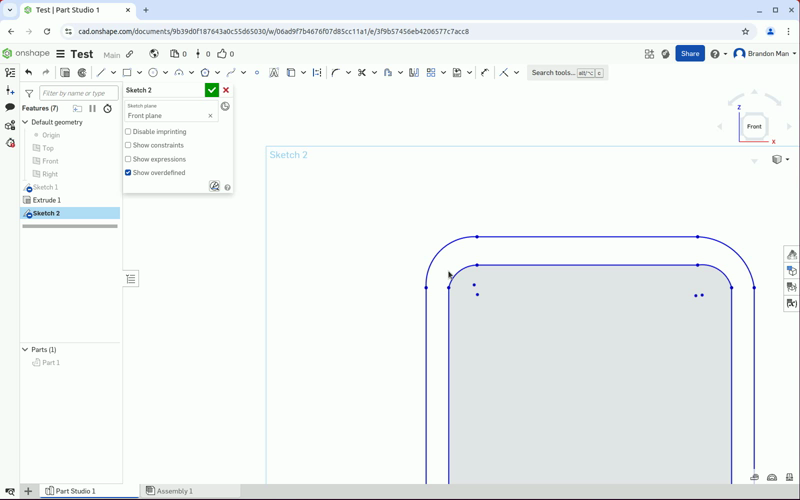
click(448, 270)
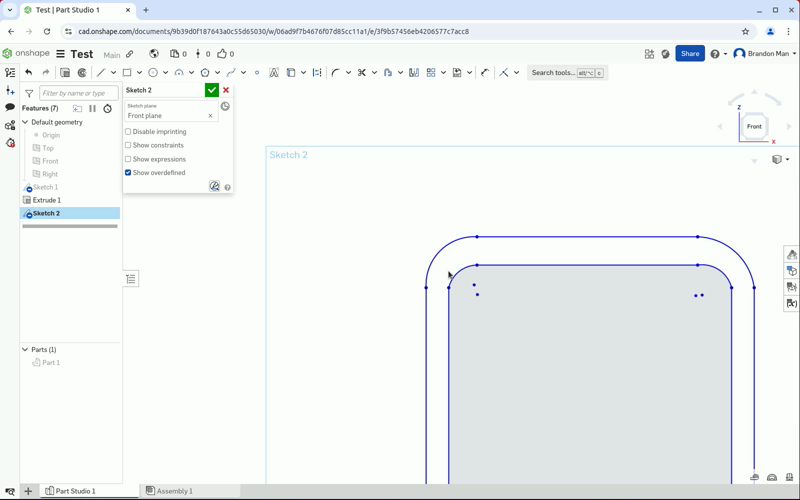
scroll(-6)
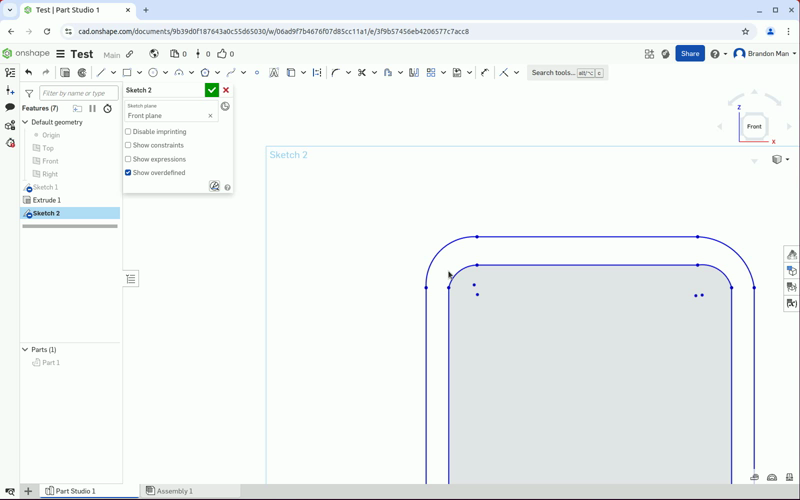
scroll(-6)
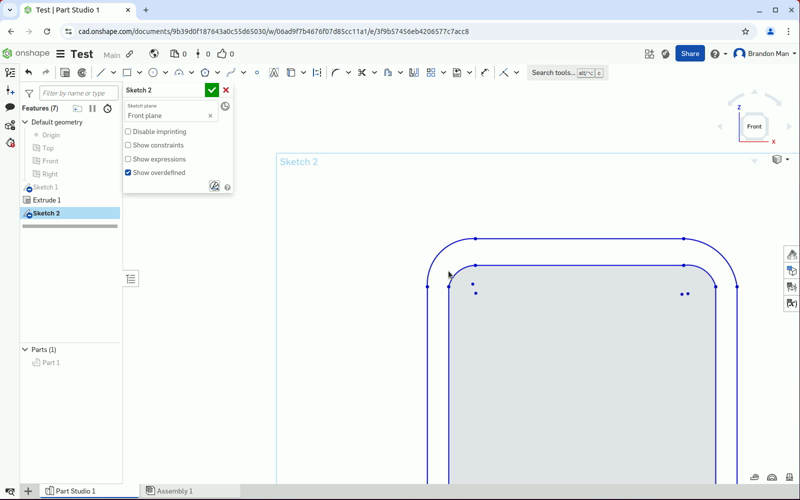
scroll(-6)
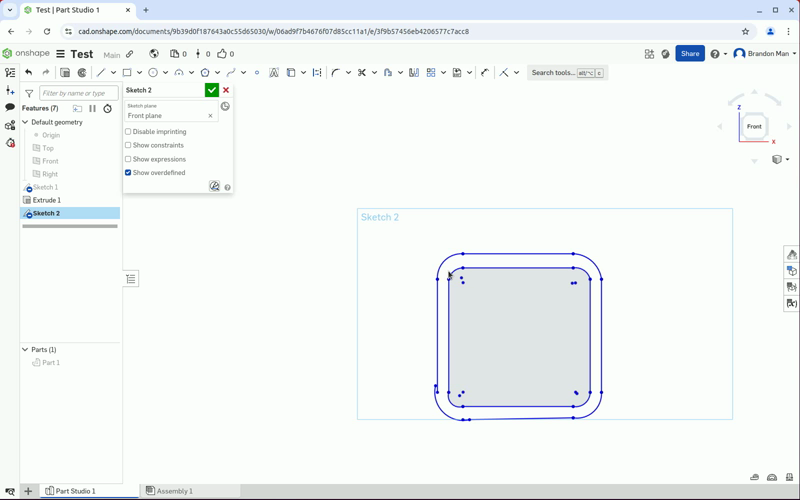
scroll(-6)
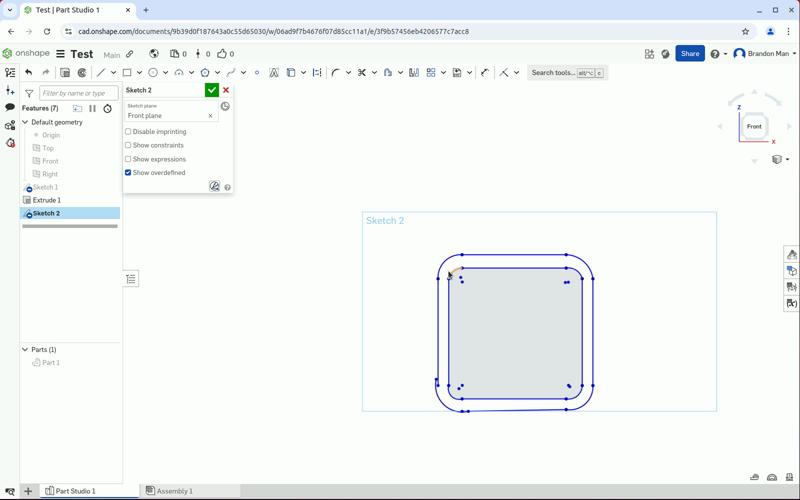
scroll(-6)
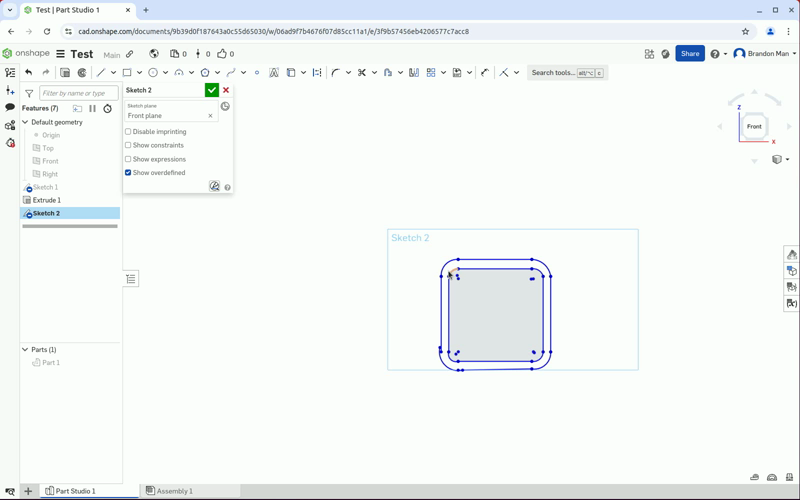
scroll(-6)
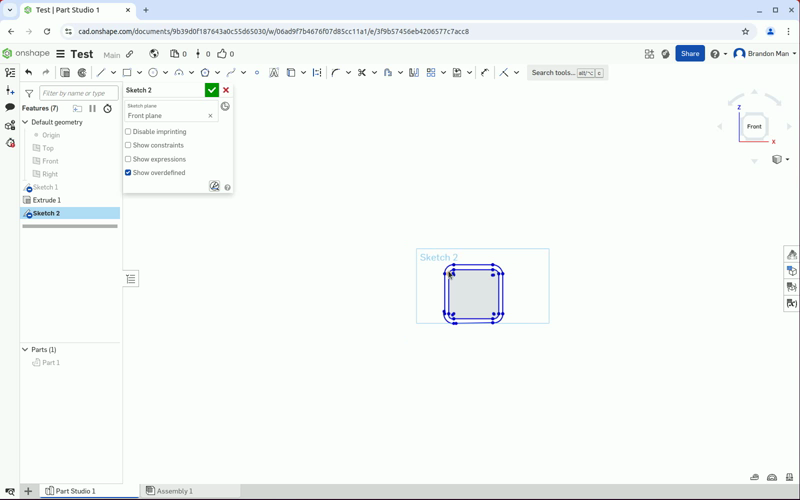
scroll(-6)
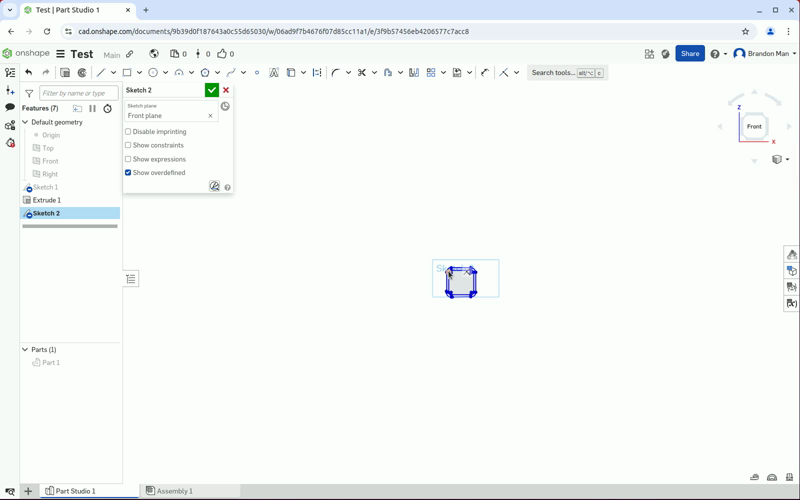
mouse_move(73, 352)
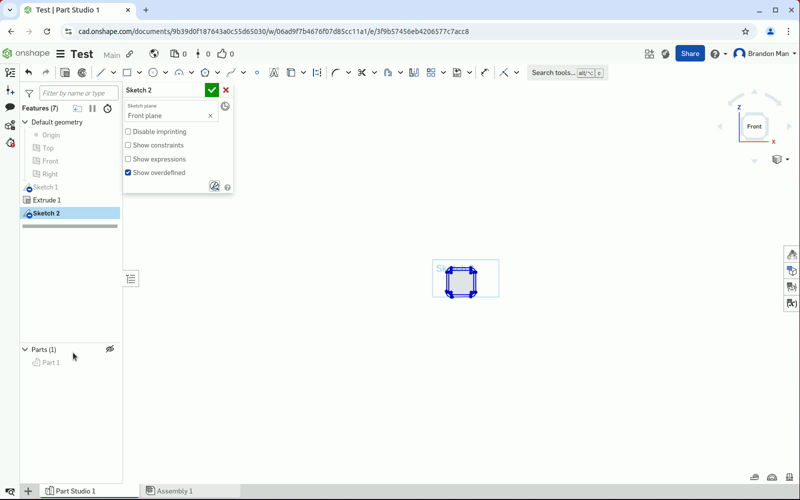
key(shift+y)
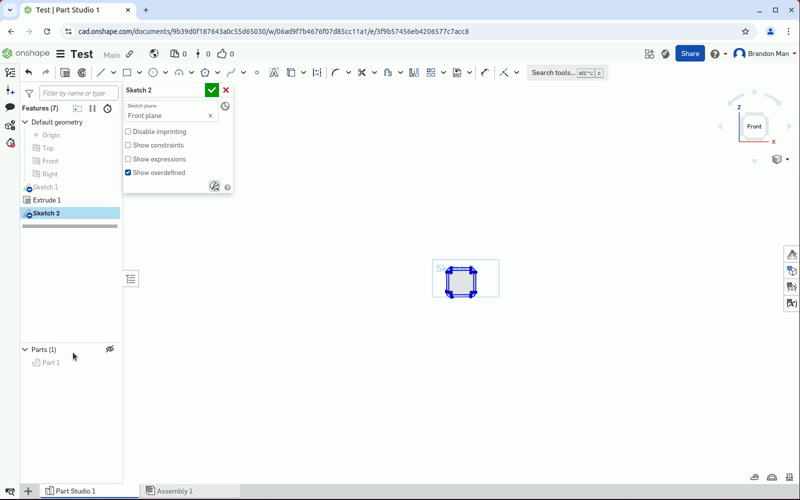
key(shift+e)
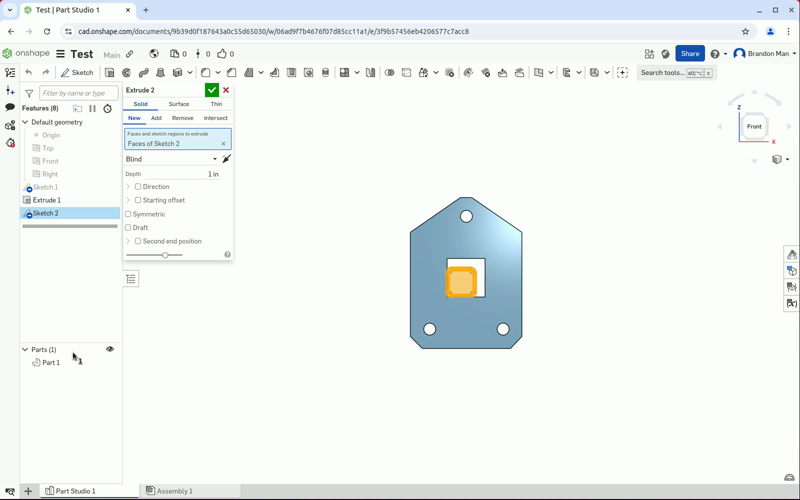
mouse_move(143, 106)
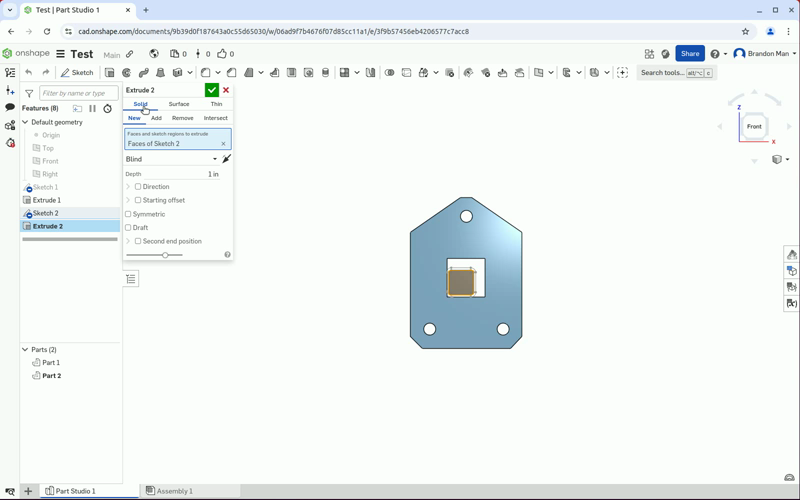
click(143, 106)
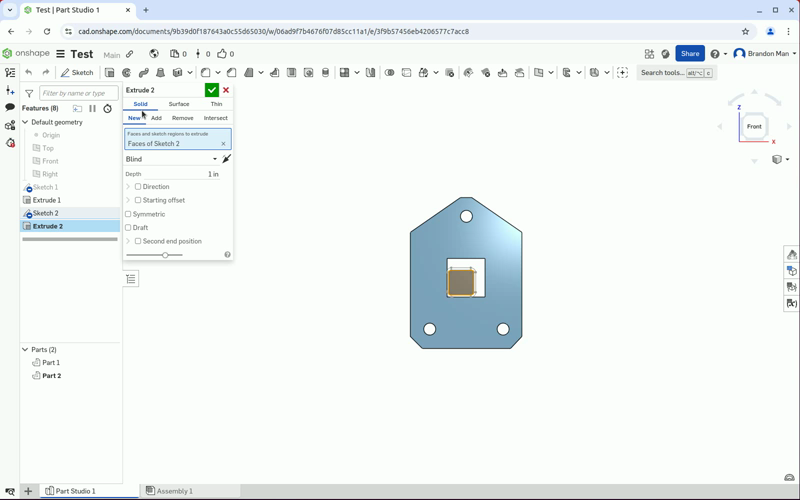
mouse_move(137, 120)
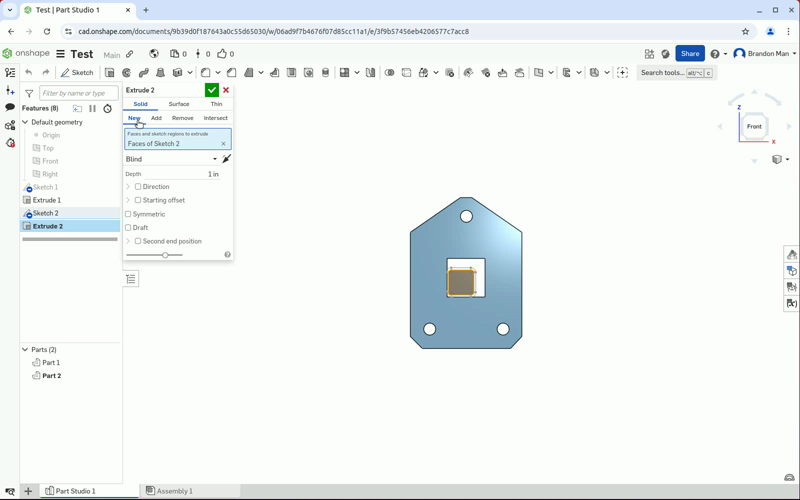
click(137, 120)
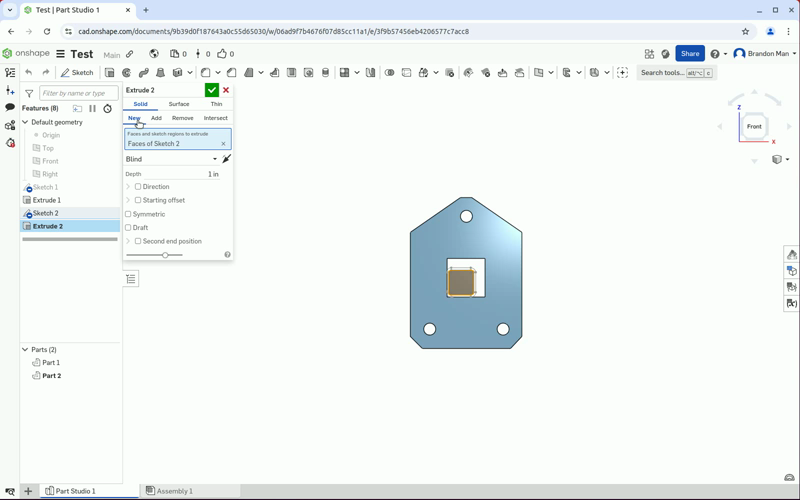
key(tab, 4)
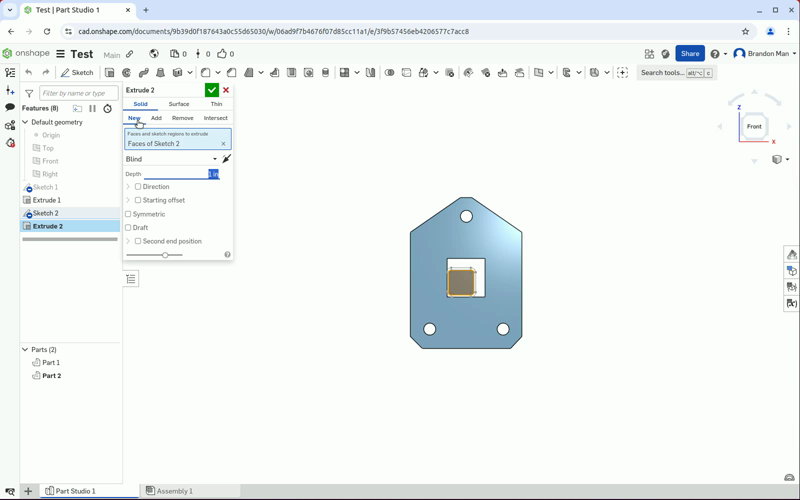
text(0.722)
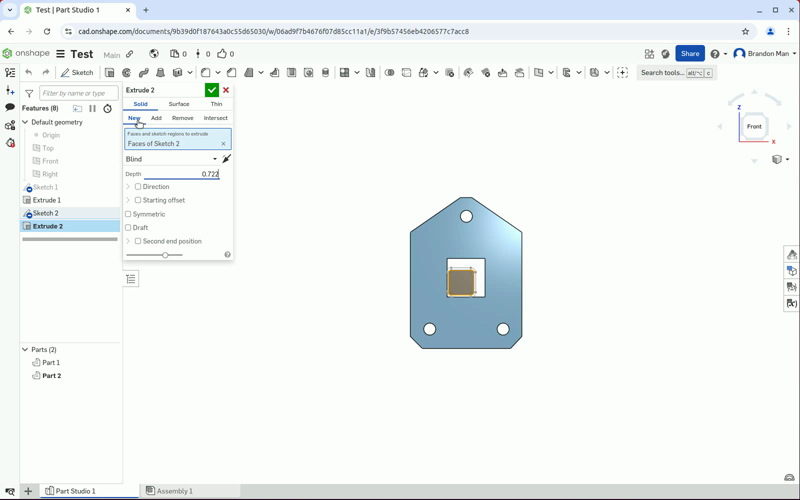
key(tab, 3)
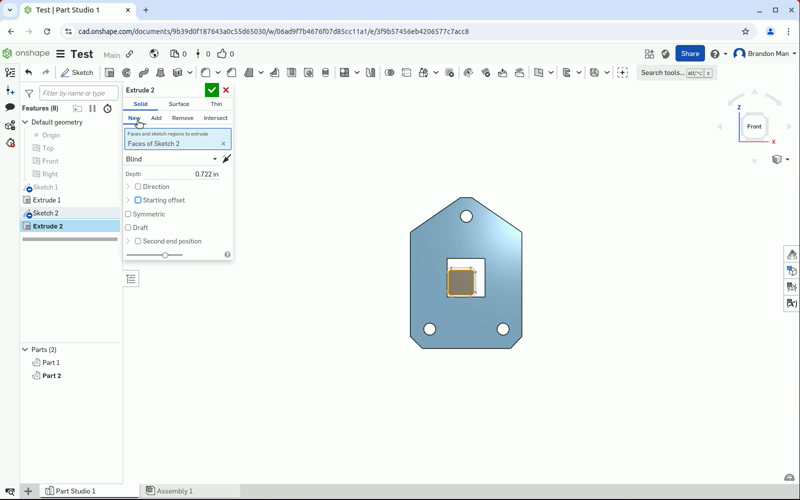
key(tab, 2)
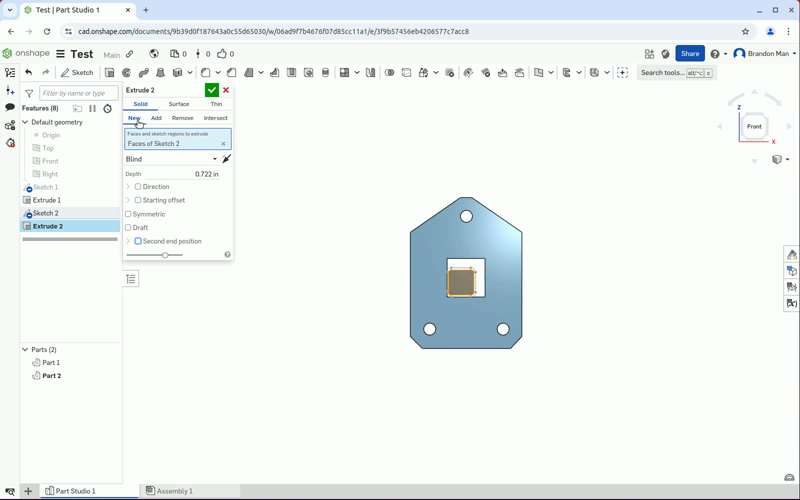
key(space)
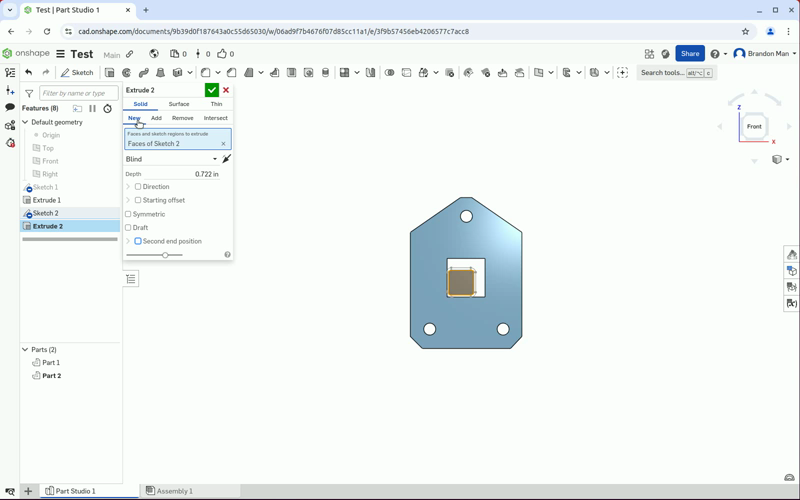
key(tab, 3)
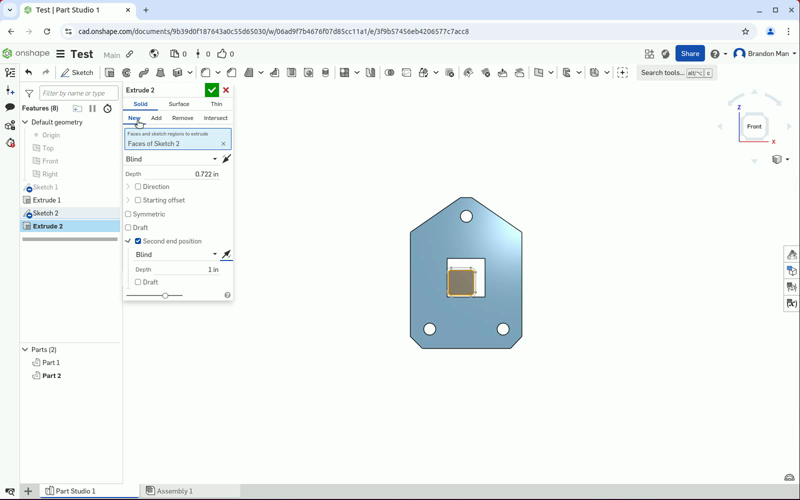
text(23.108)
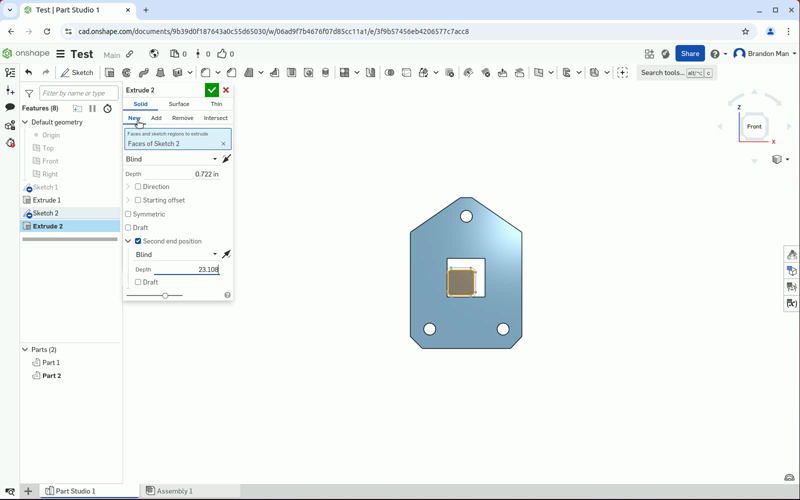
key(enter)
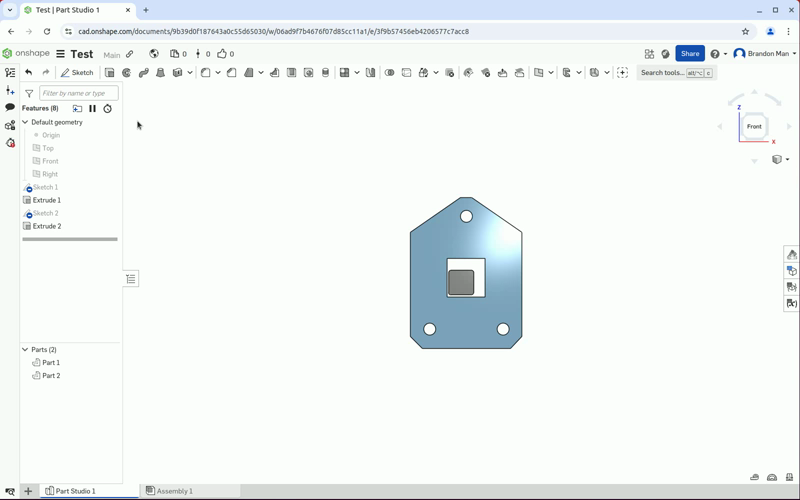
key(shift+h)
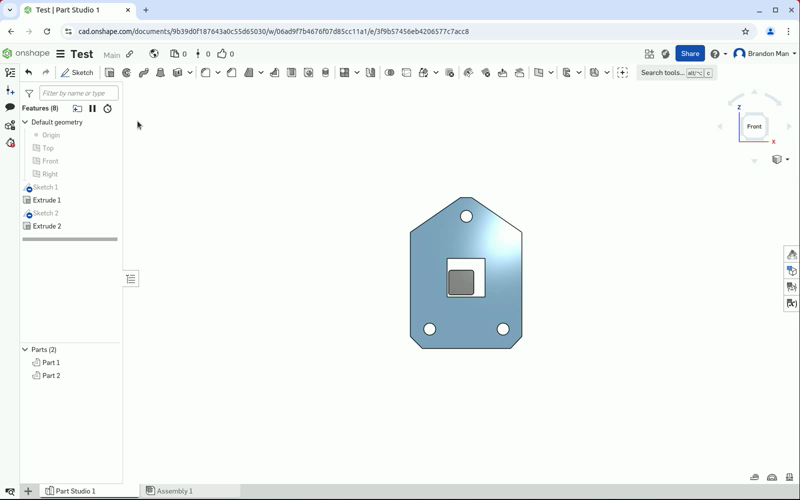
key(shift+h)
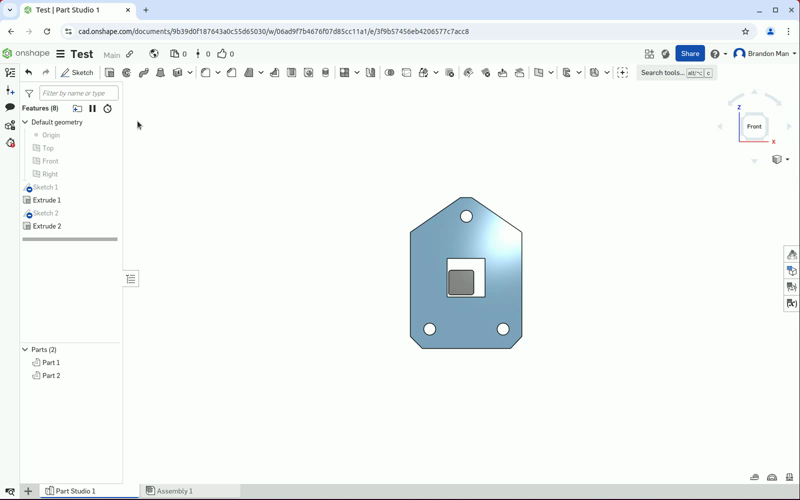
key(shift+7)
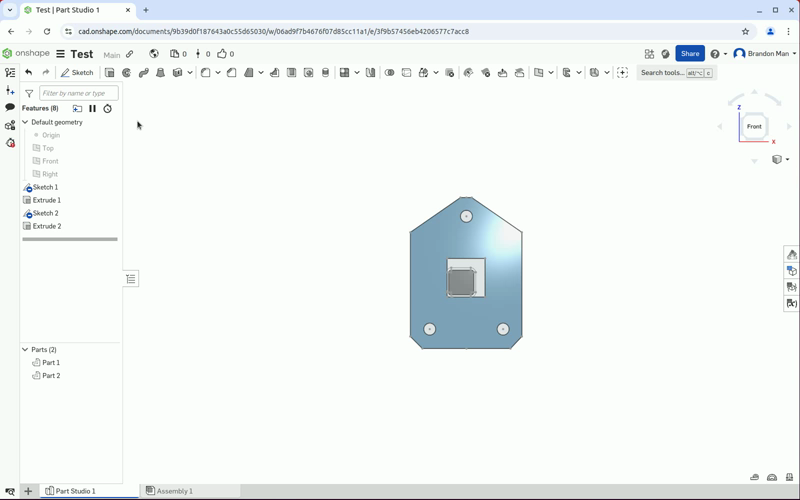
key(left, 2)
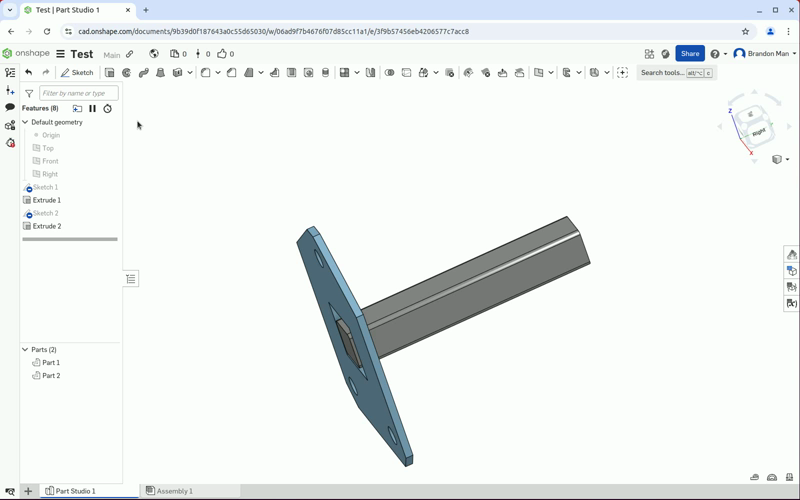
key(down, 2)
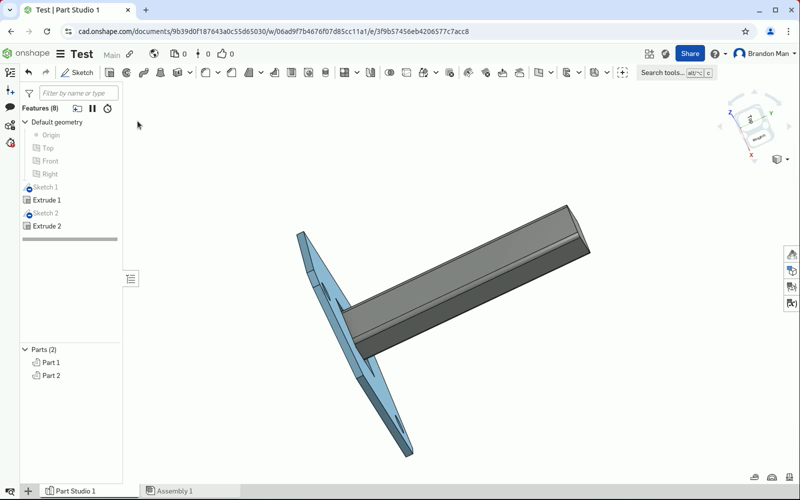
key(up, 2)
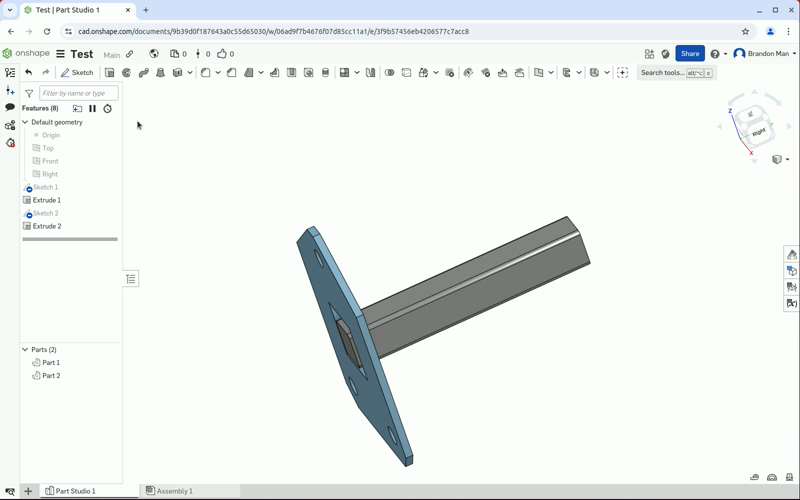
key(right, 2)
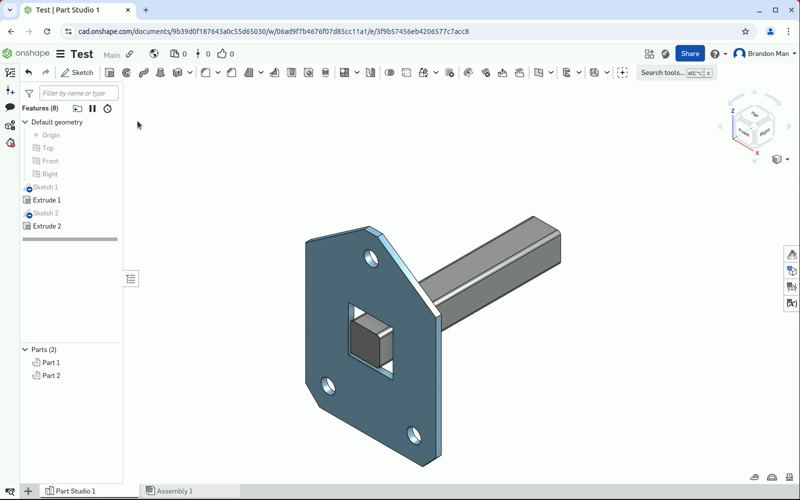
mouse_move(73, 189)
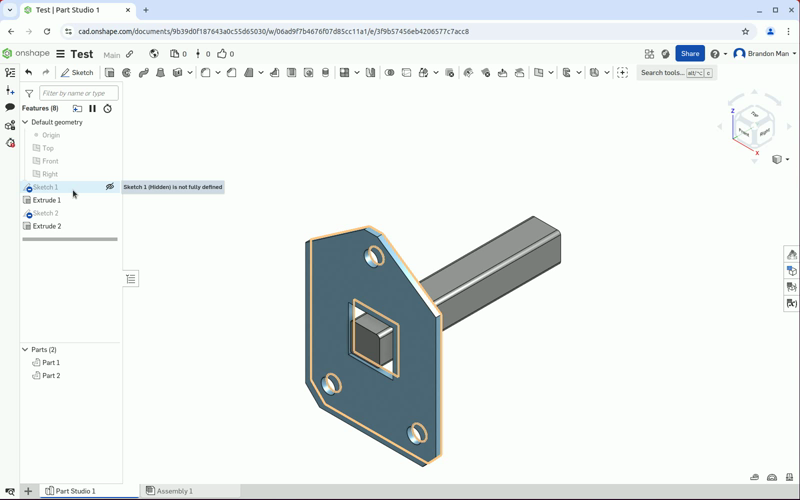
click(73, 189)